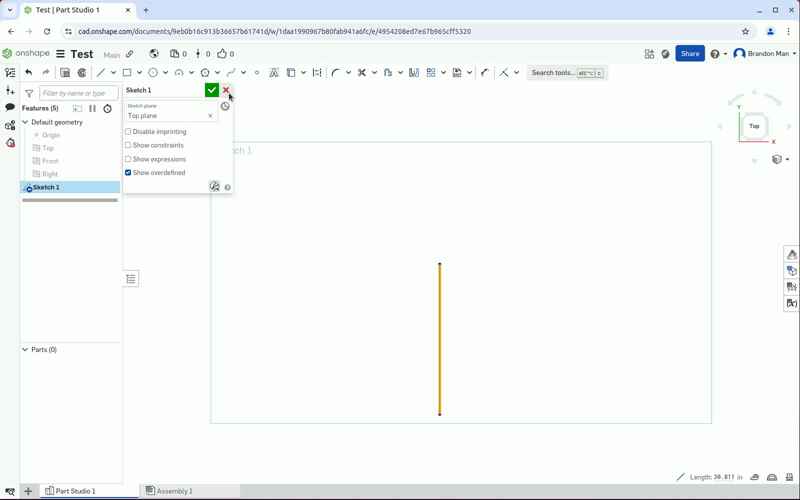
key(shift+h)
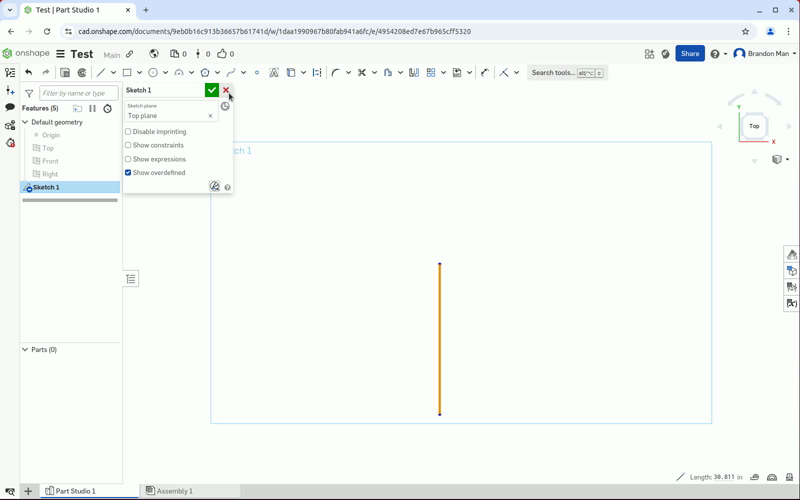
key(shift+s)
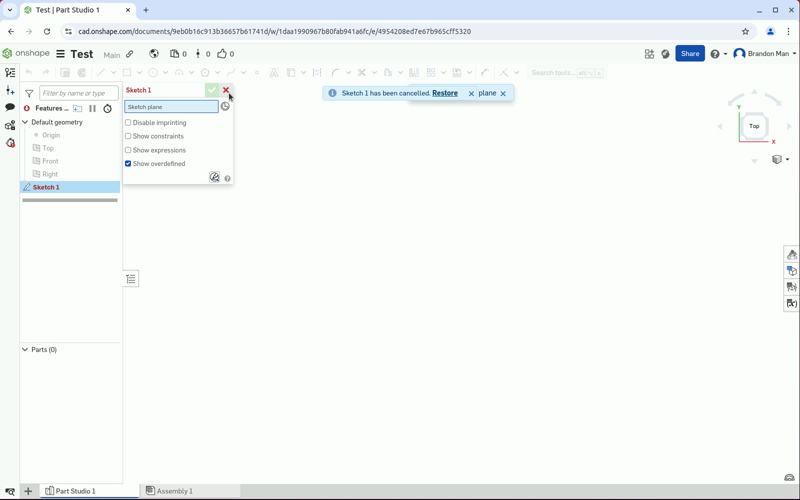
mouse_move(73, 150)
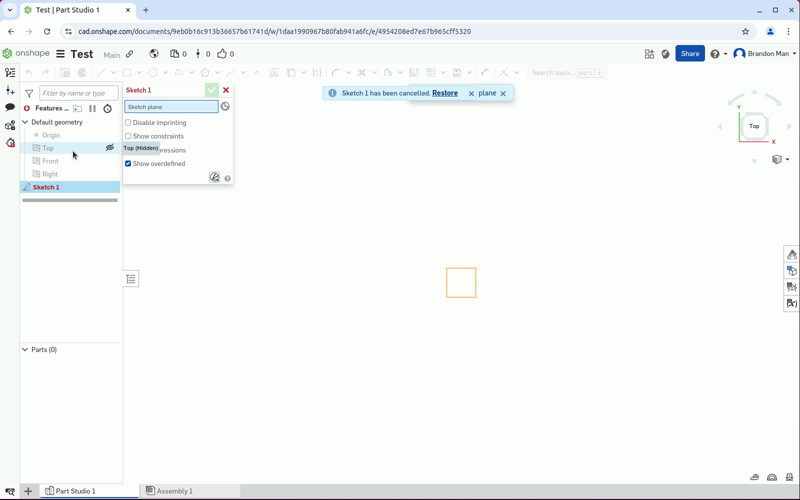
click(73, 150)
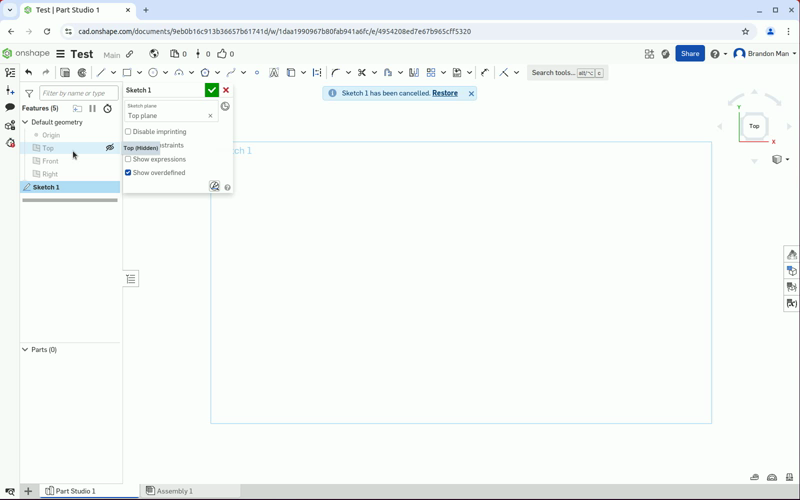
mouse_move(73, 352)
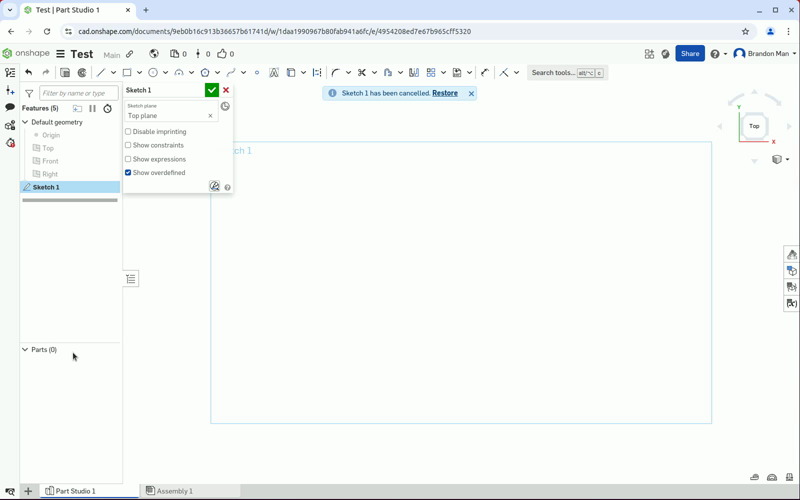
key(y)
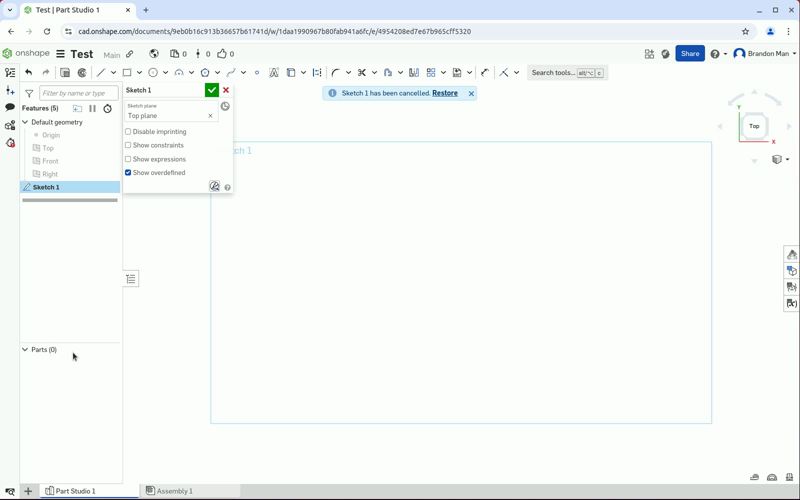
key(l)
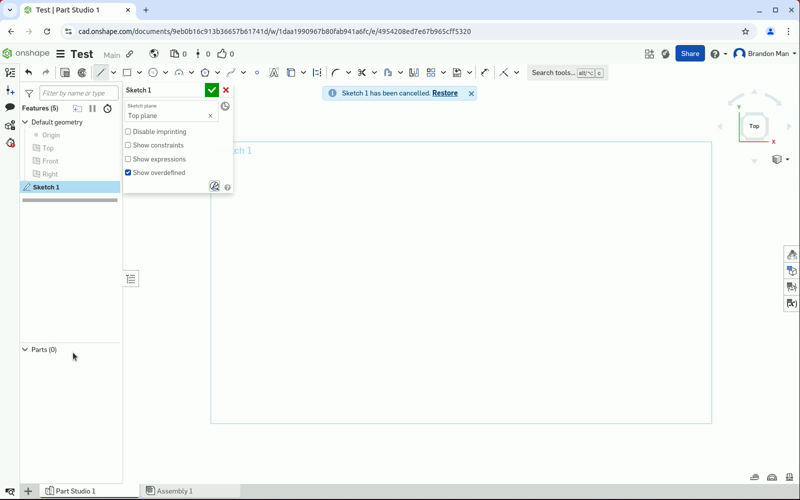
key_down(shift)
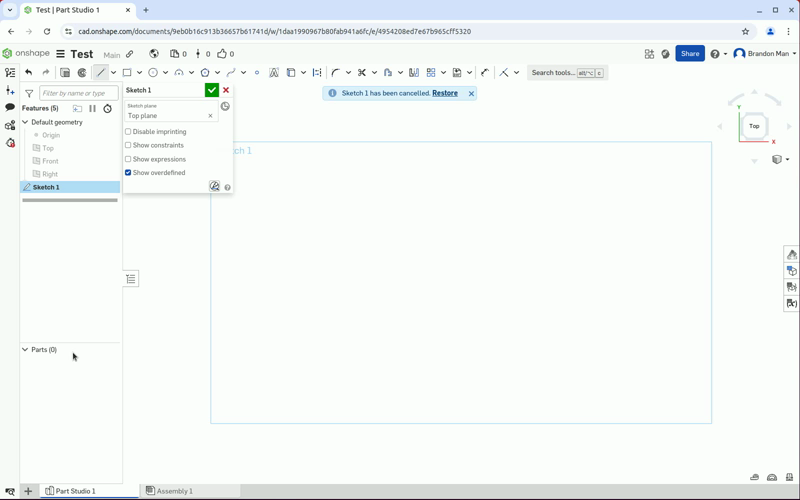
mouse_move(510, 207)
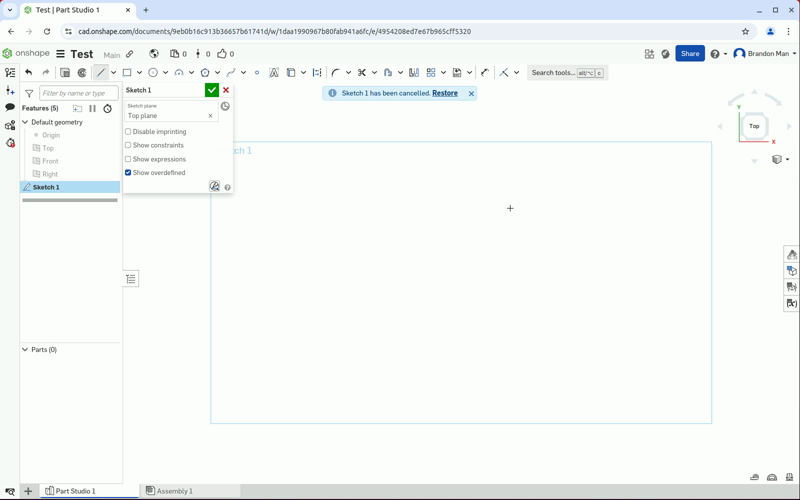
click(510, 207)
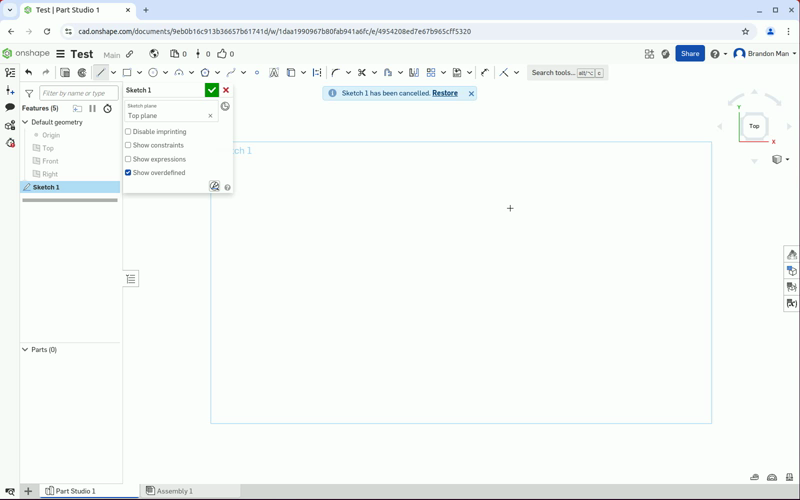
key_up(shift)
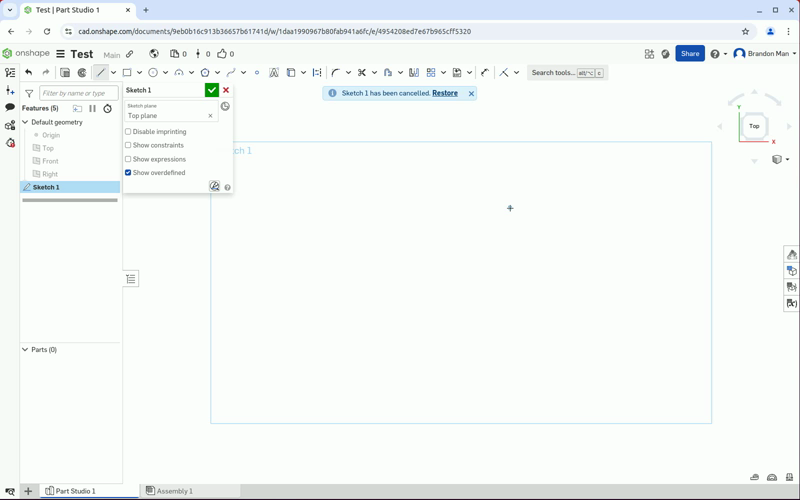
key_down(shift)
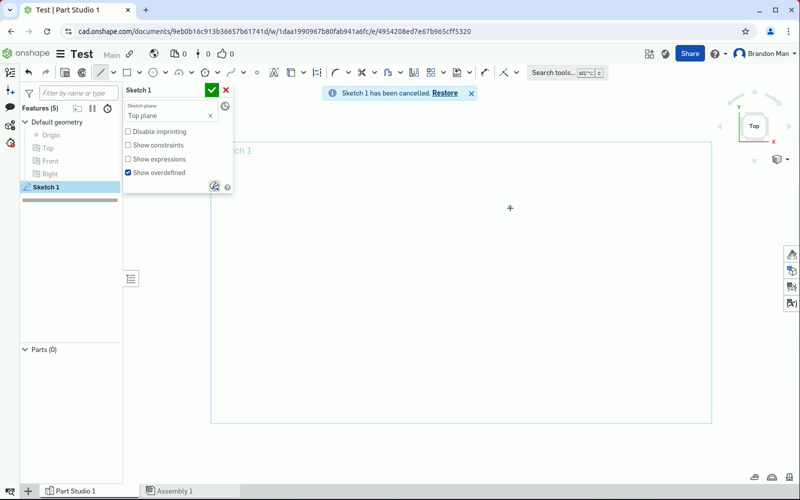
mouse_move(540, 207)
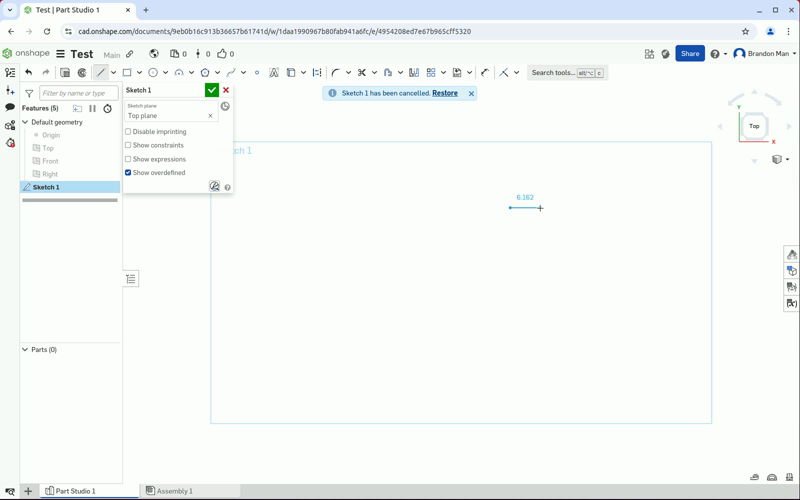
mouse_move(513, 207)
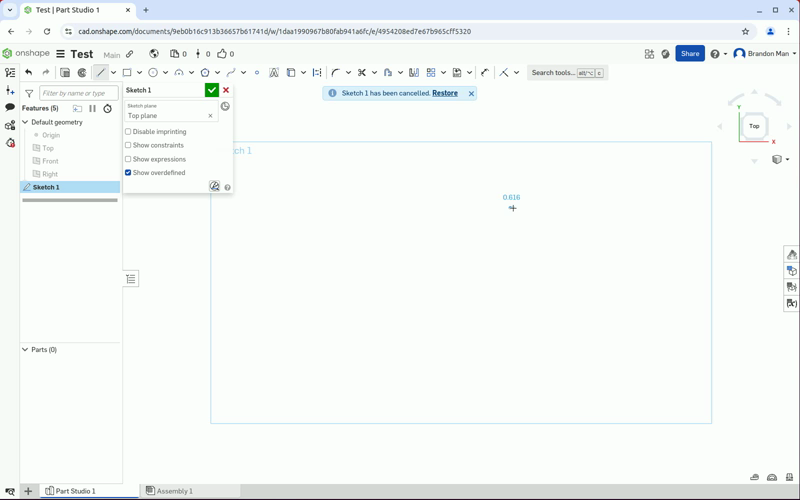
scroll(6)
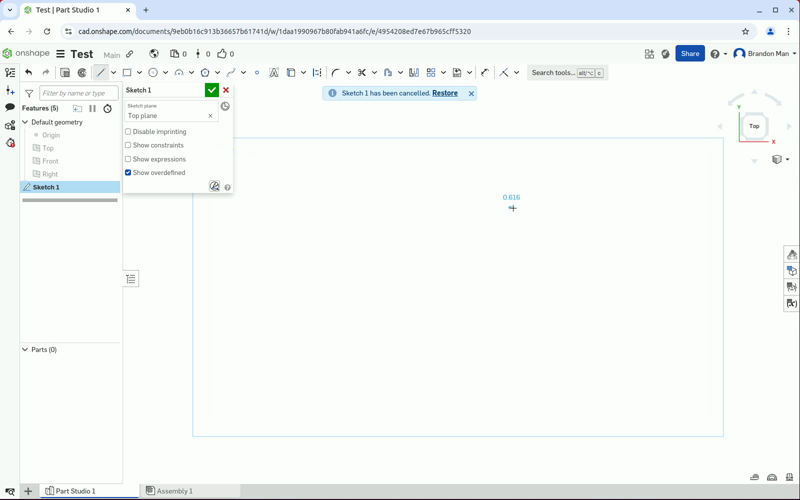
scroll(6)
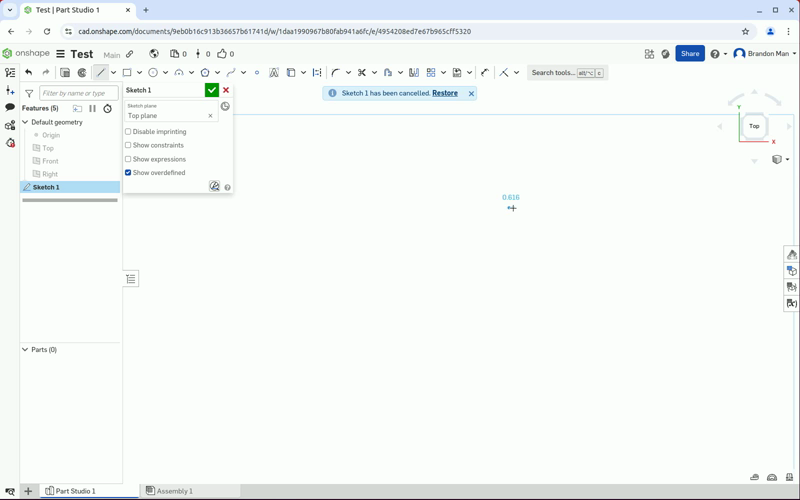
scroll(6)
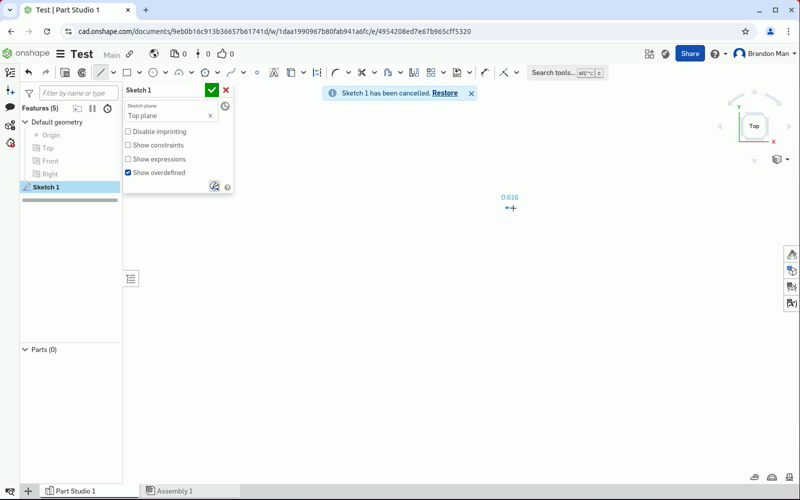
scroll(6)
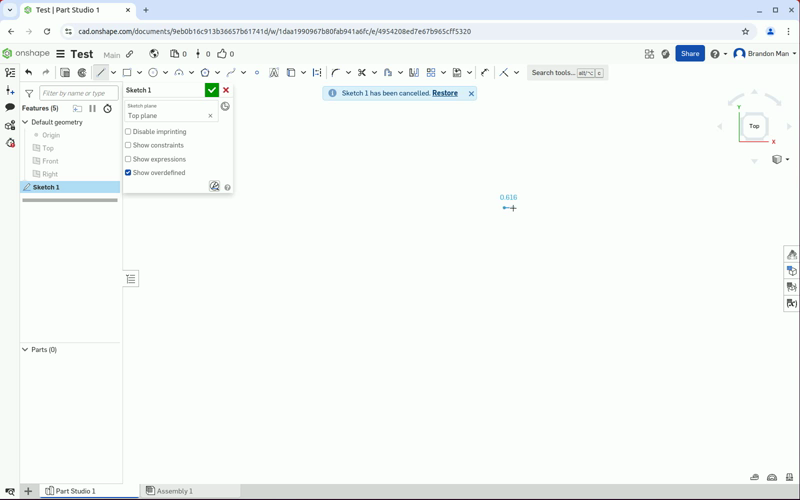
scroll(6)
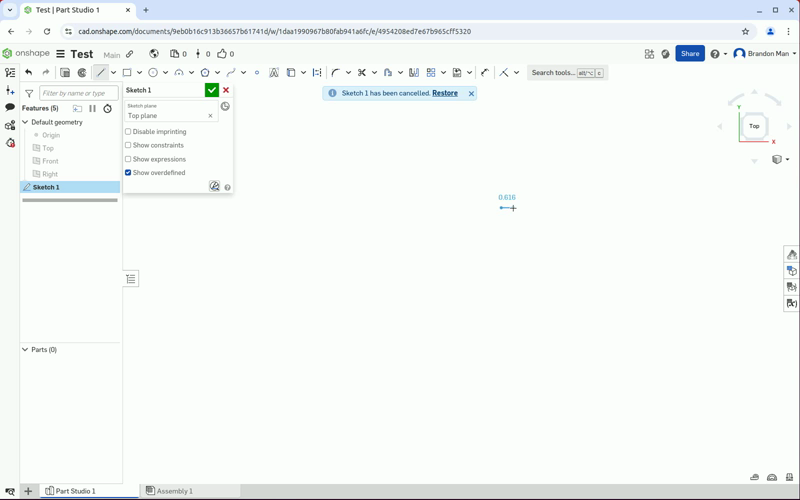
scroll(6)
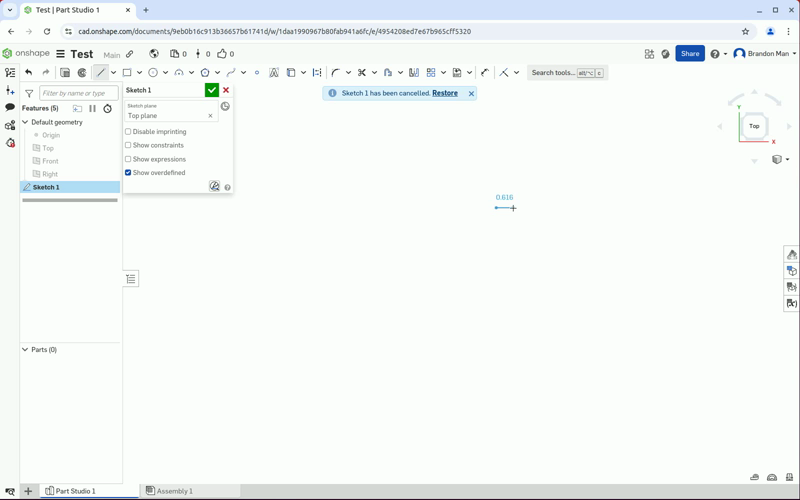
scroll(6)
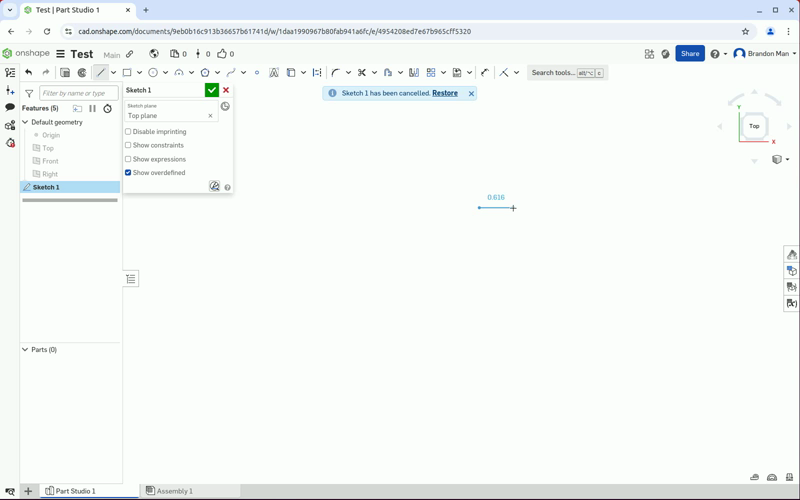
click(513, 207)
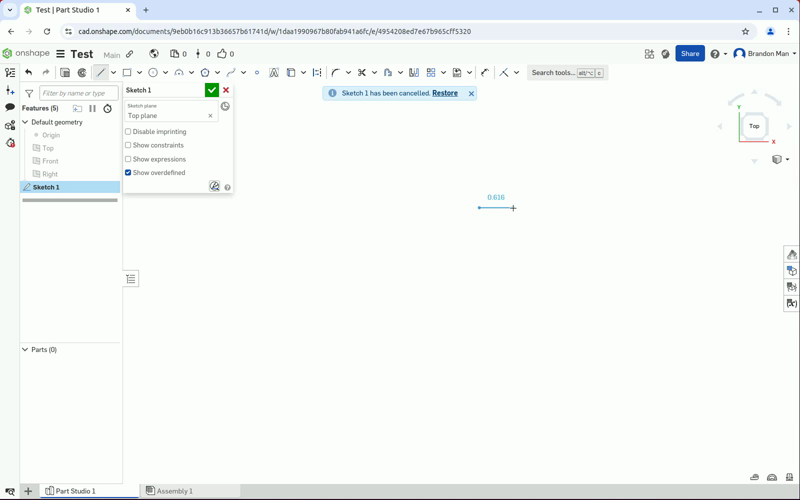
scroll(-6)
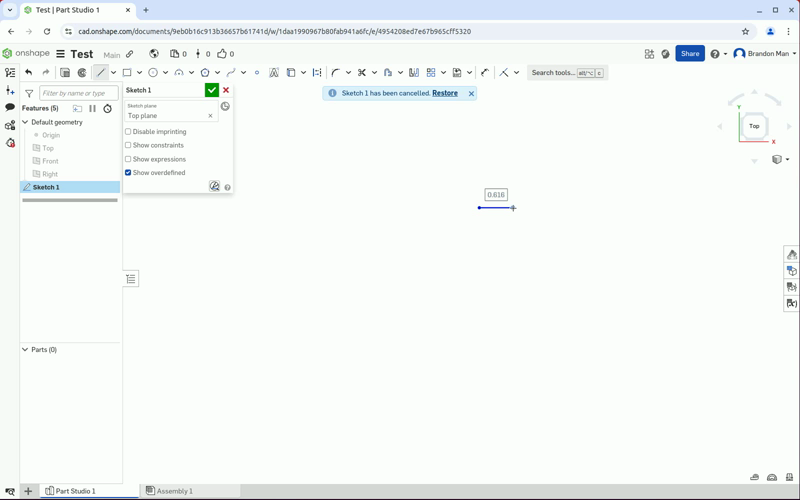
scroll(-6)
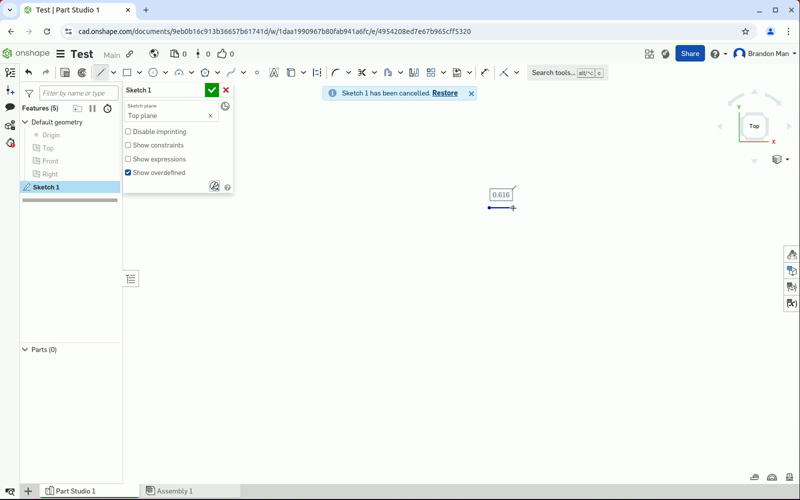
scroll(-6)
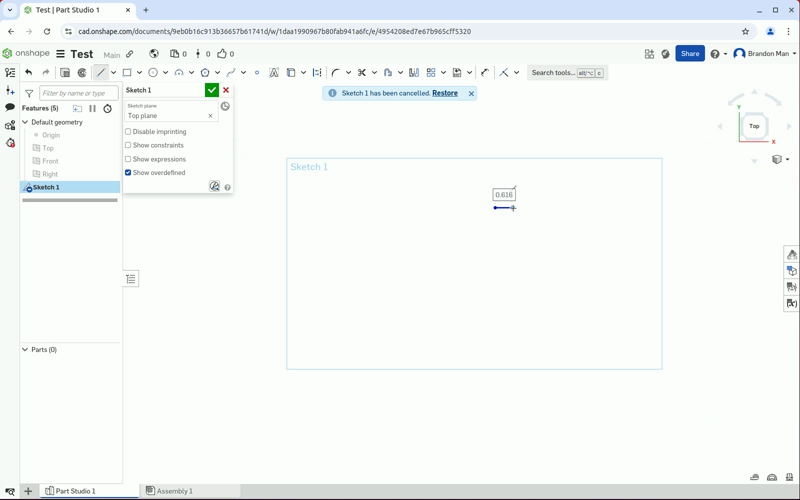
scroll(-6)
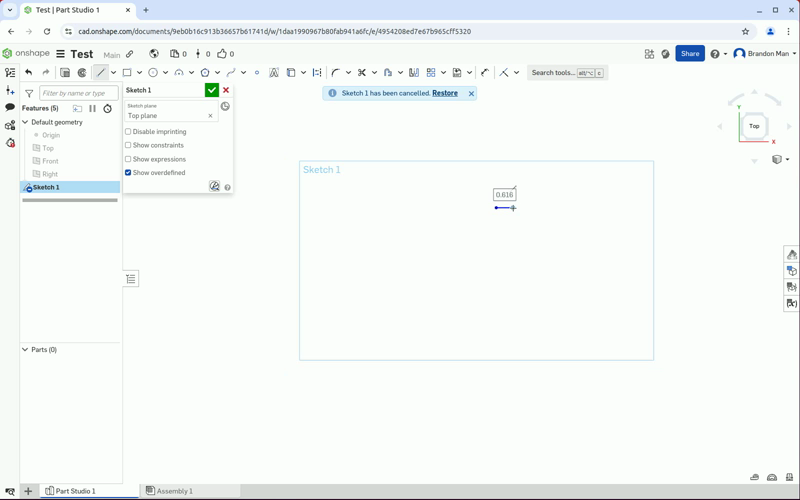
scroll(-6)
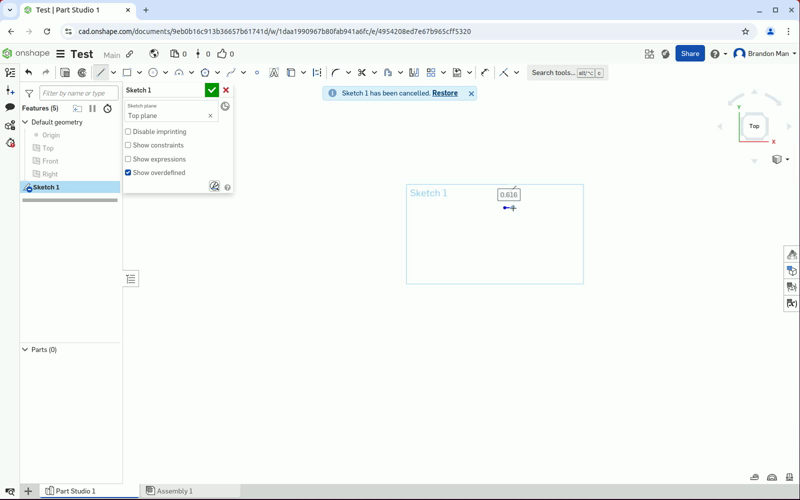
scroll(-6)
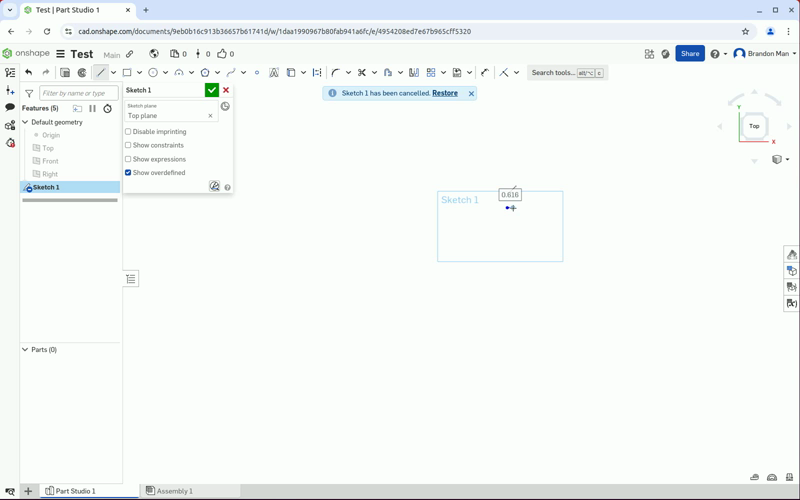
scroll(-6)
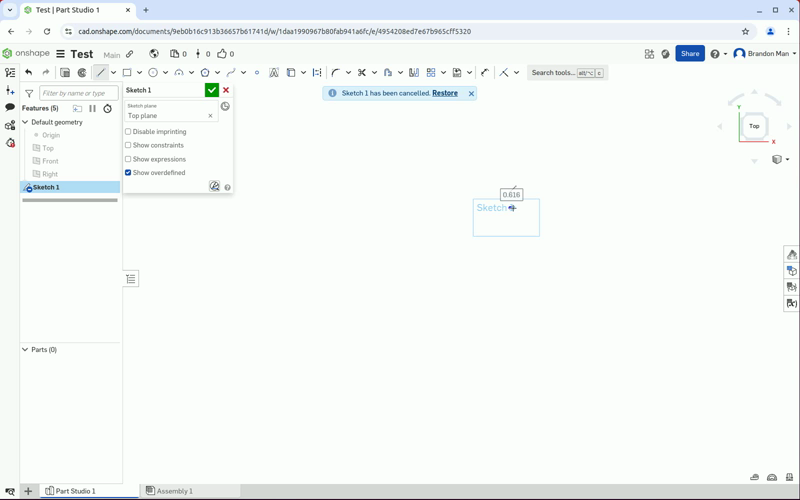
key_up(shift)
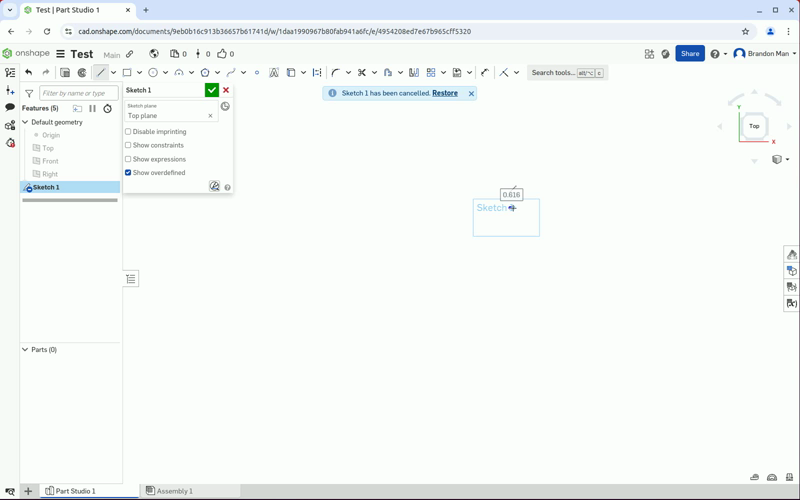
key_down(shift)
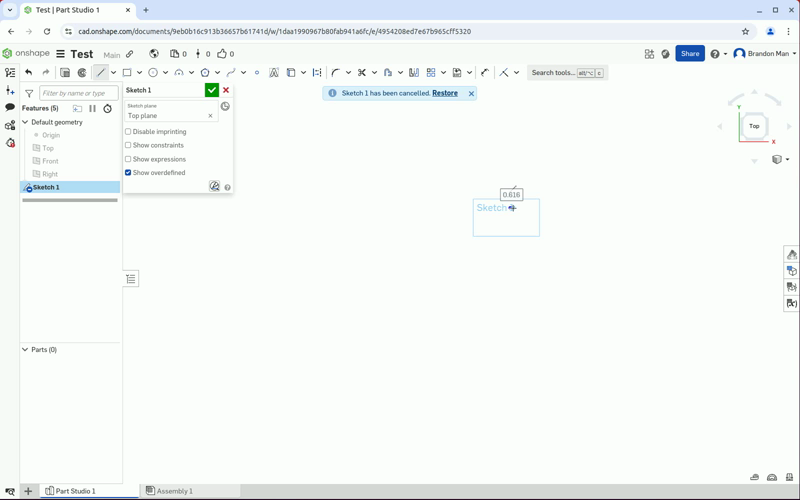
mouse_move(543, 207)
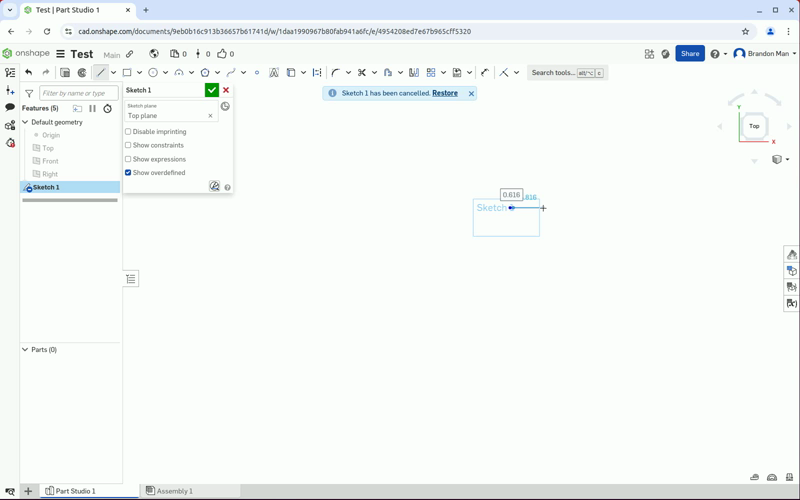
mouse_move(513, 196)
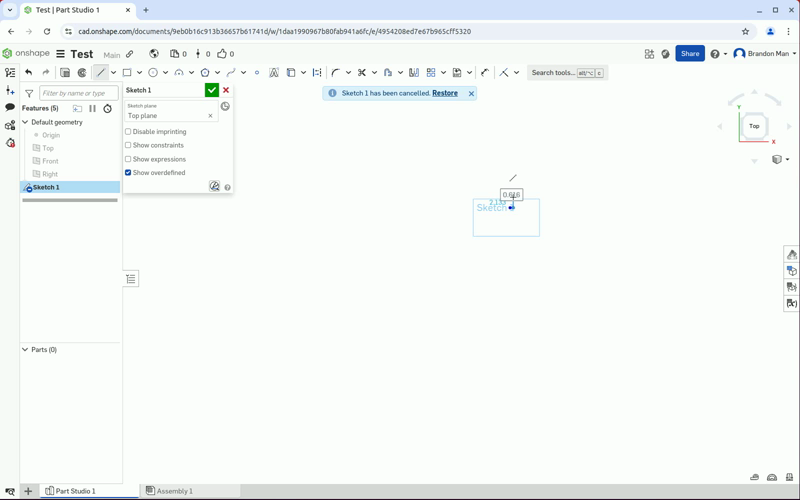
click(513, 196)
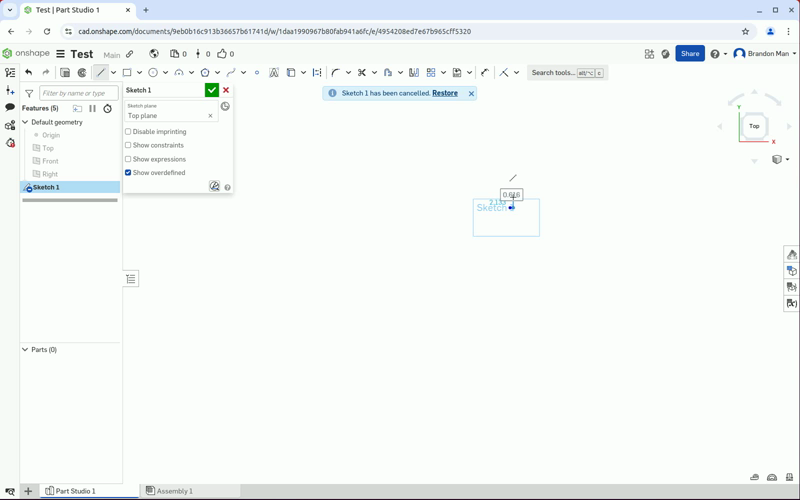
key_up(shift)
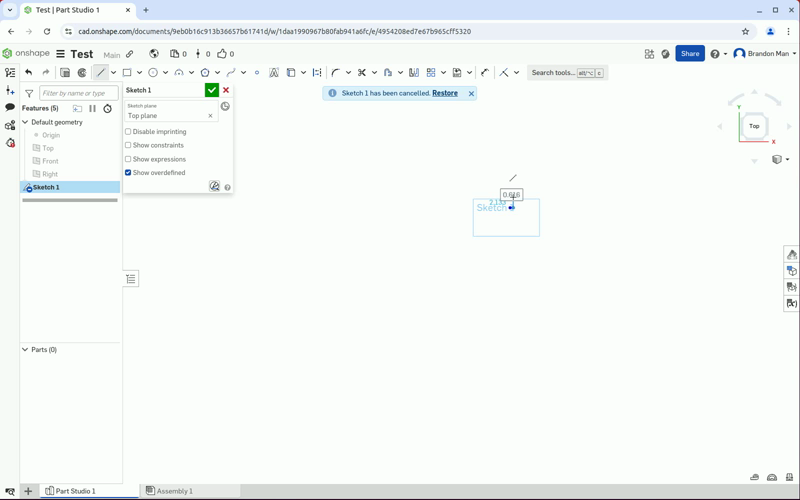
key_down(shift)
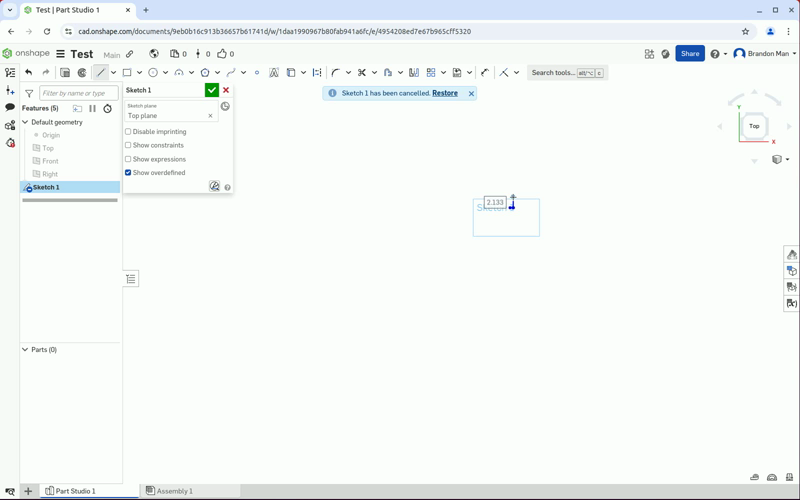
mouse_move(543, 196)
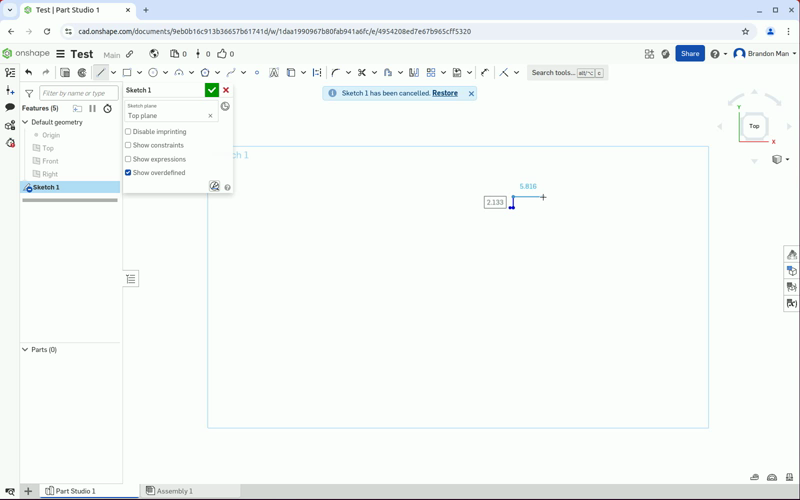
mouse_move(520, 207)
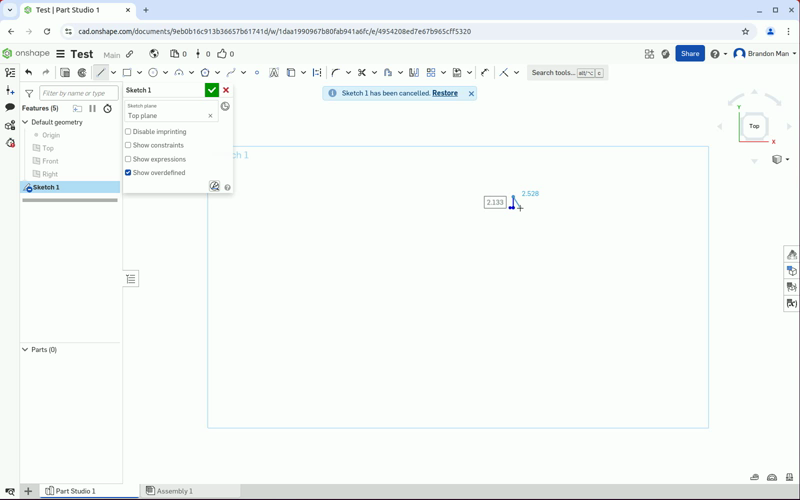
click(520, 207)
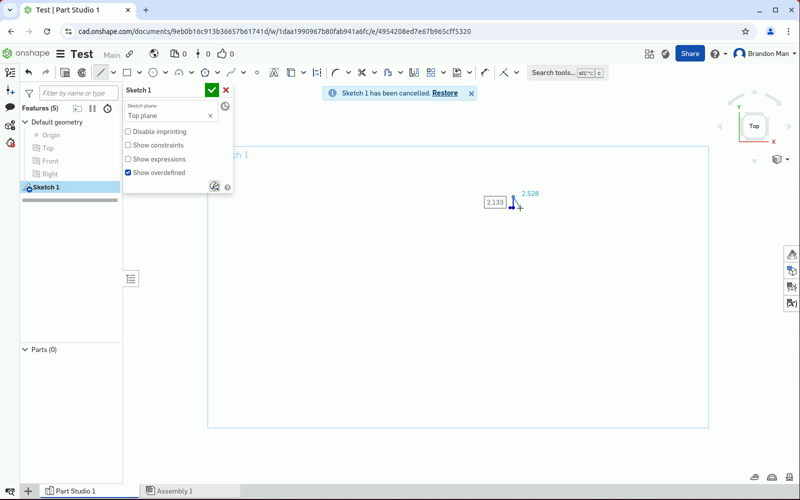
key_up(shift)
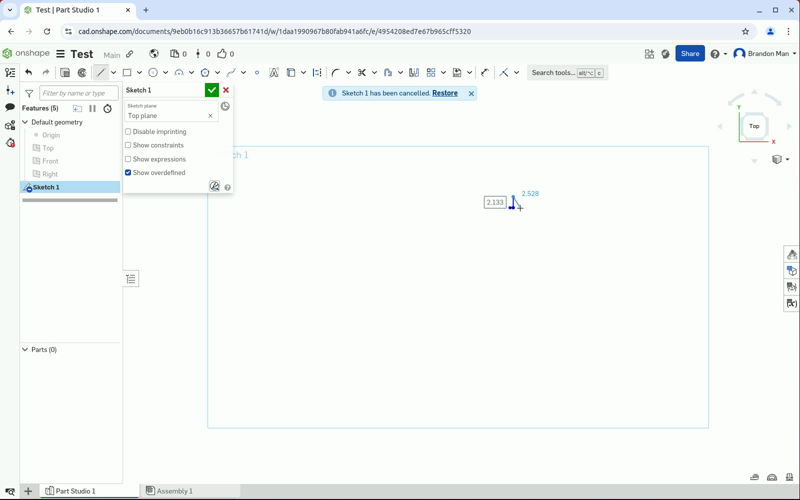
key_down(shift)
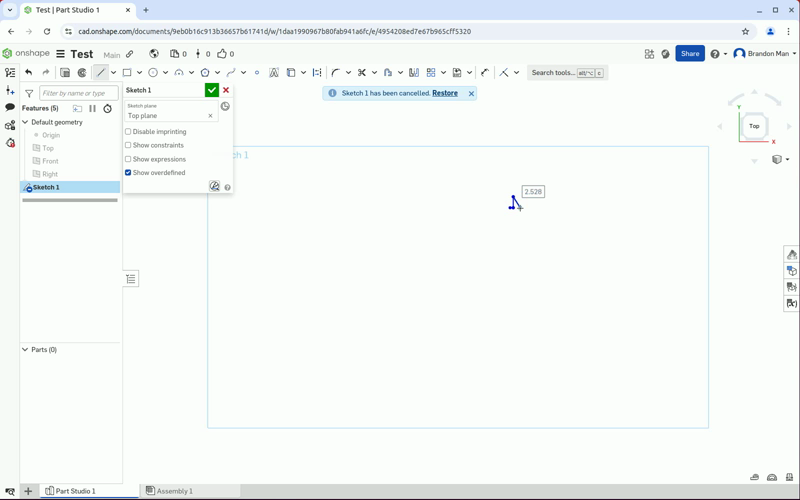
mouse_move(550, 207)
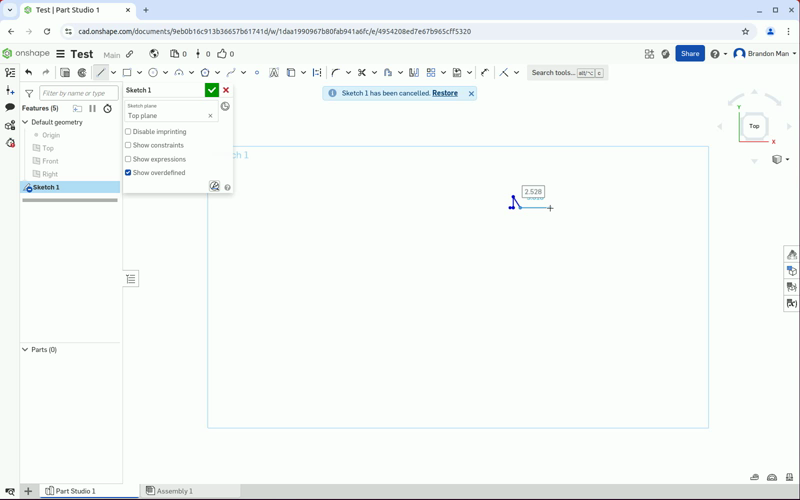
mouse_move(523, 207)
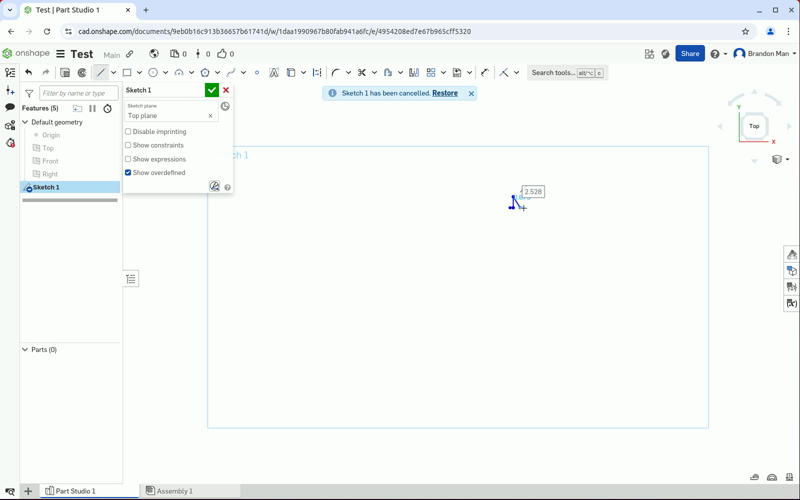
scroll(6)
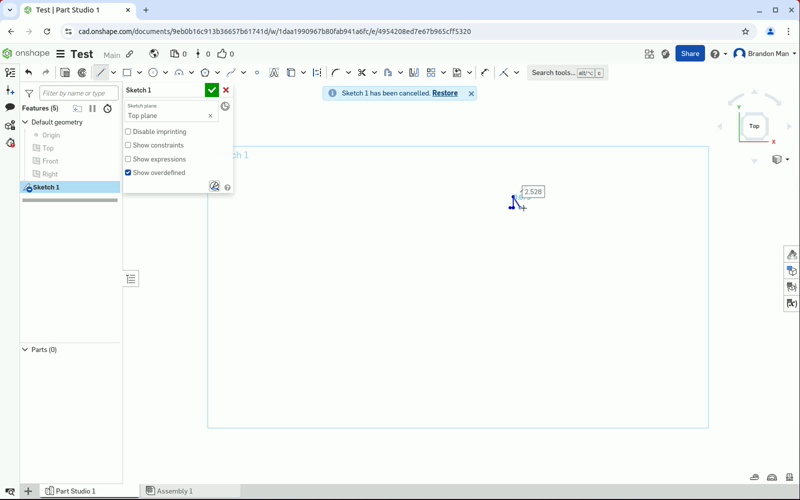
scroll(6)
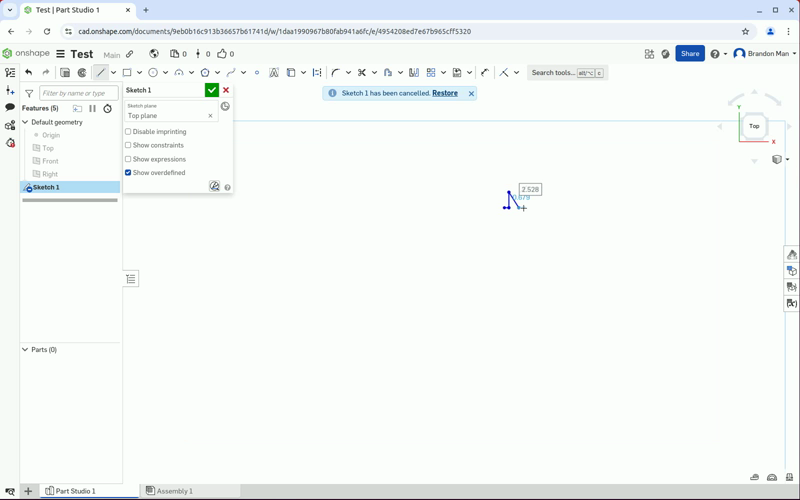
scroll(6)
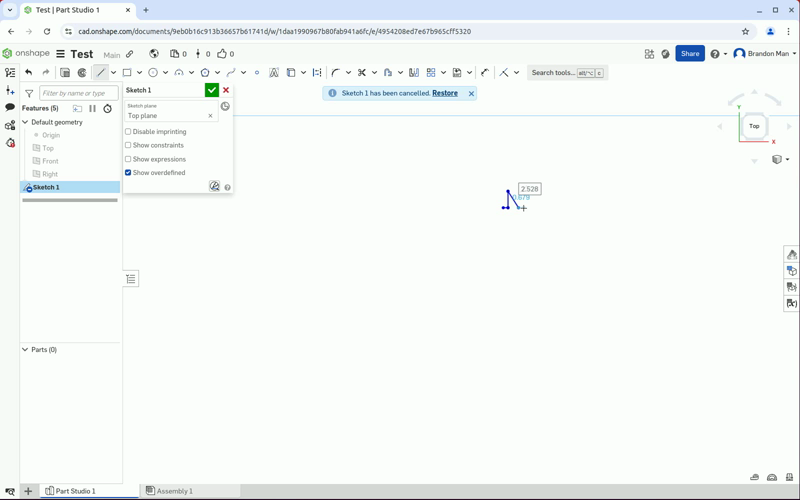
scroll(6)
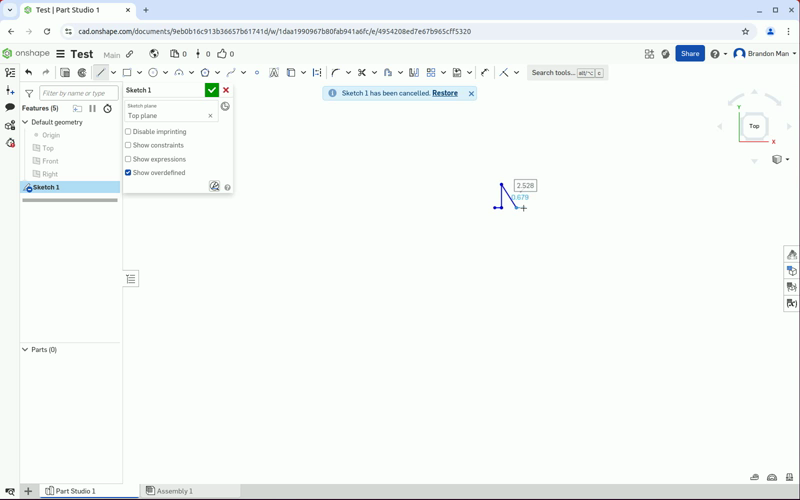
scroll(6)
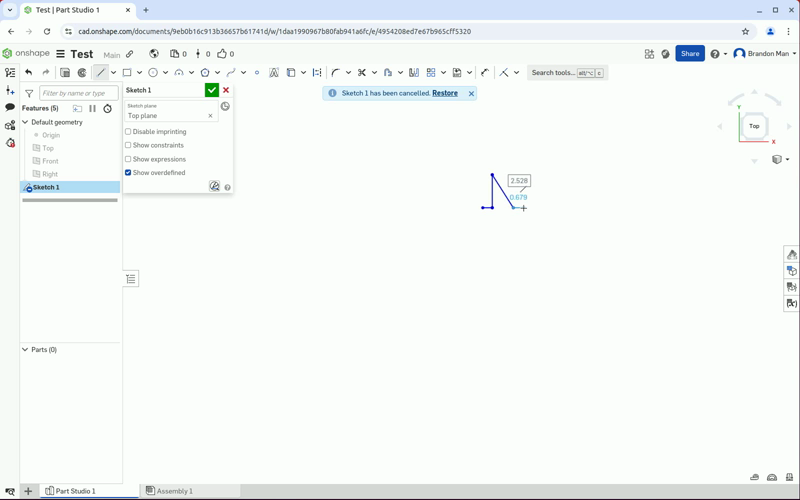
scroll(6)
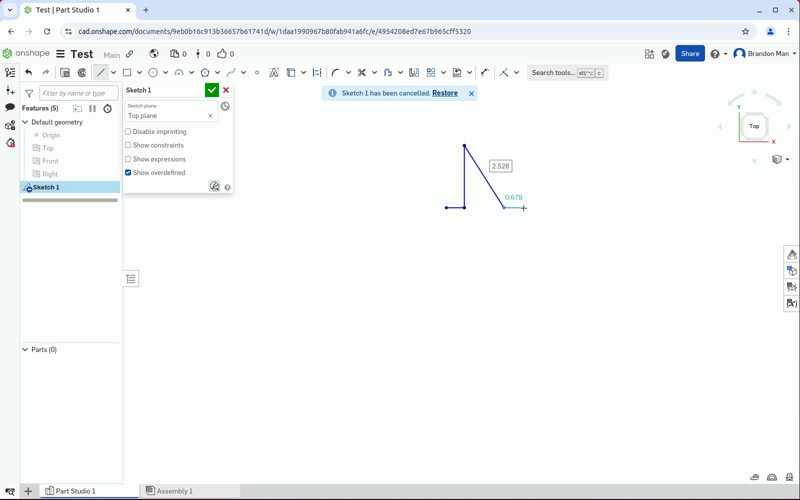
scroll(6)
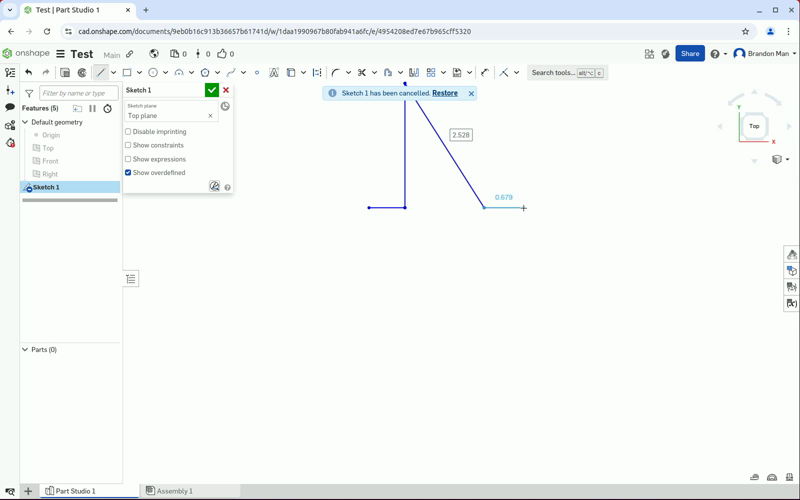
click(523, 207)
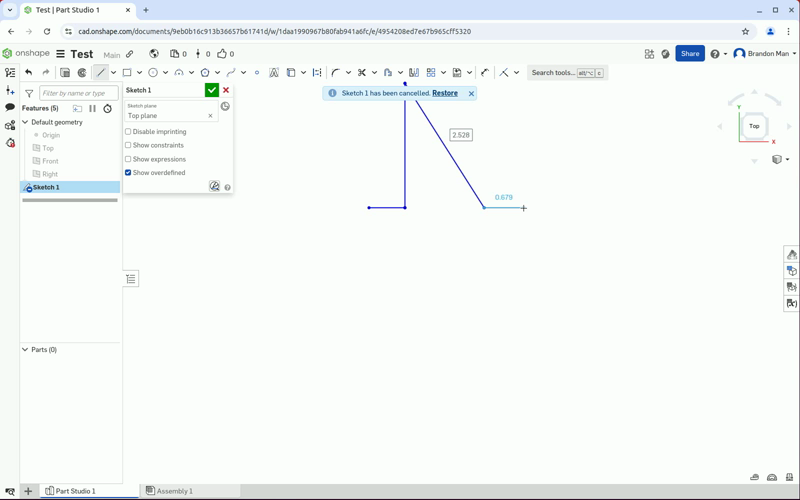
scroll(-6)
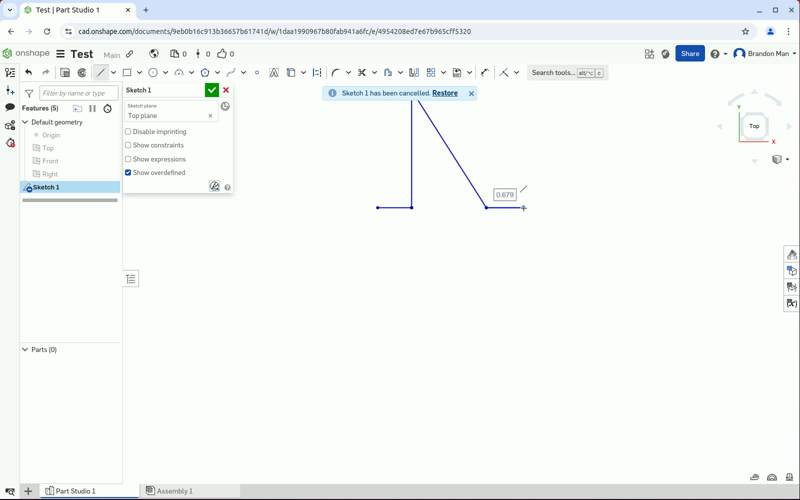
scroll(-6)
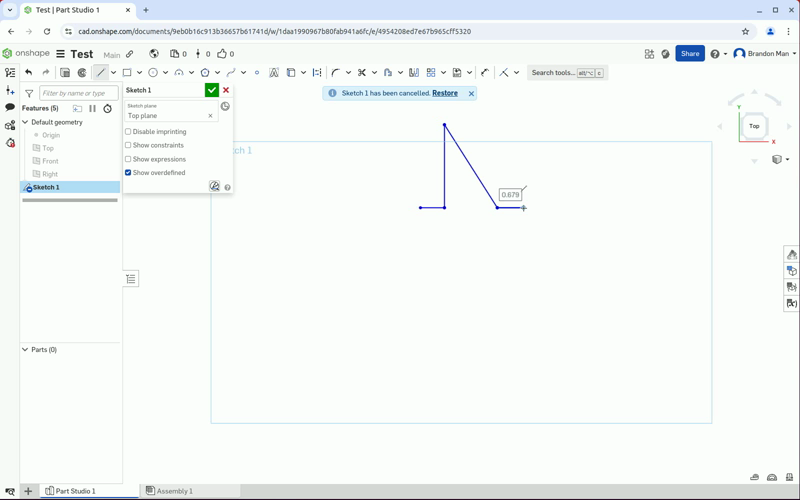
scroll(-6)
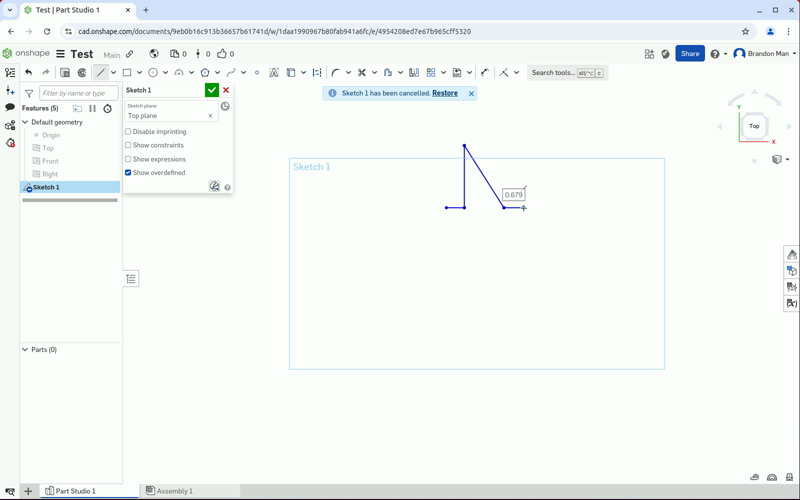
scroll(-6)
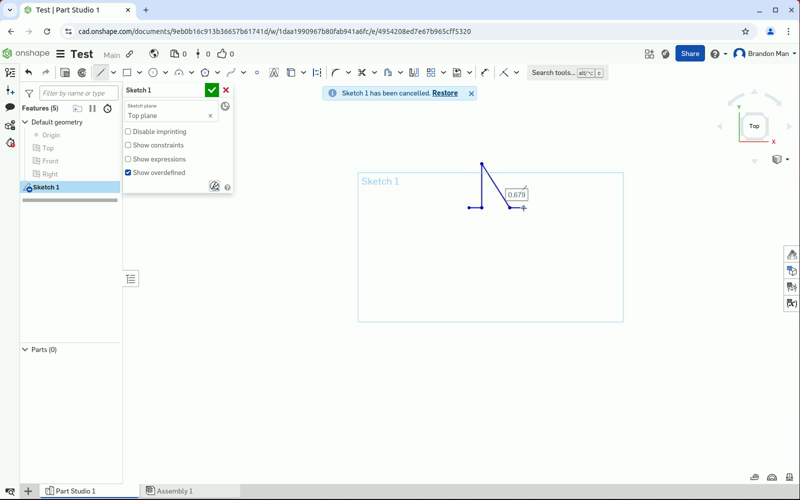
scroll(-6)
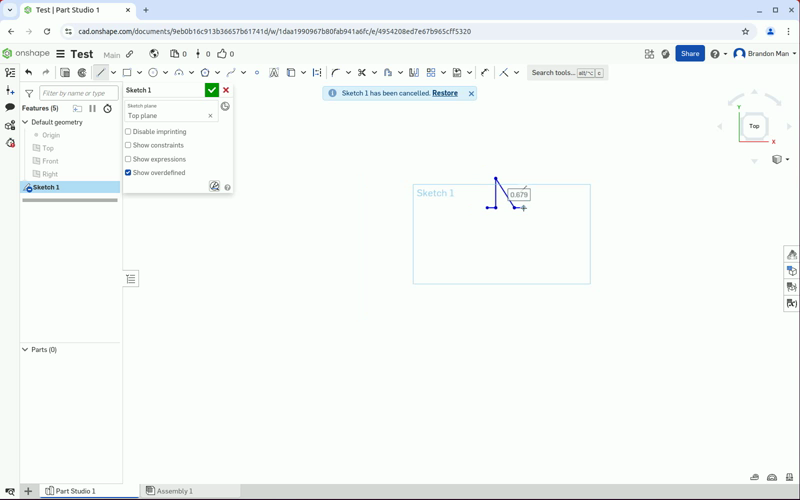
scroll(-6)
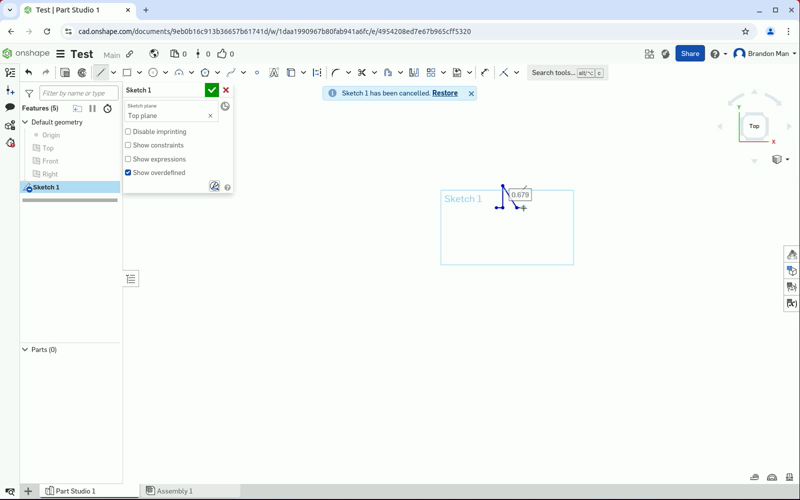
scroll(-6)
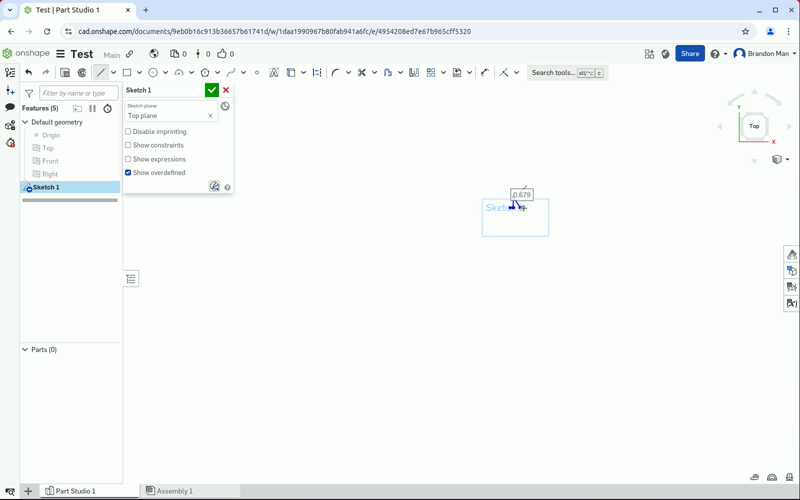
key_up(shift)
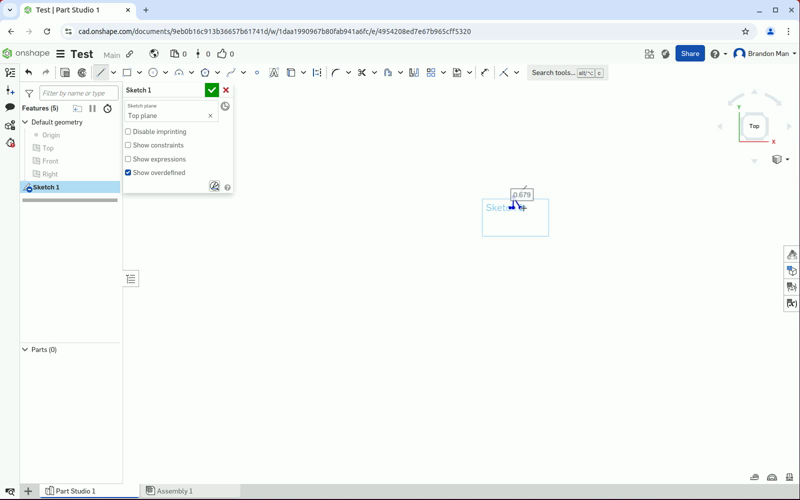
key_down(shift)
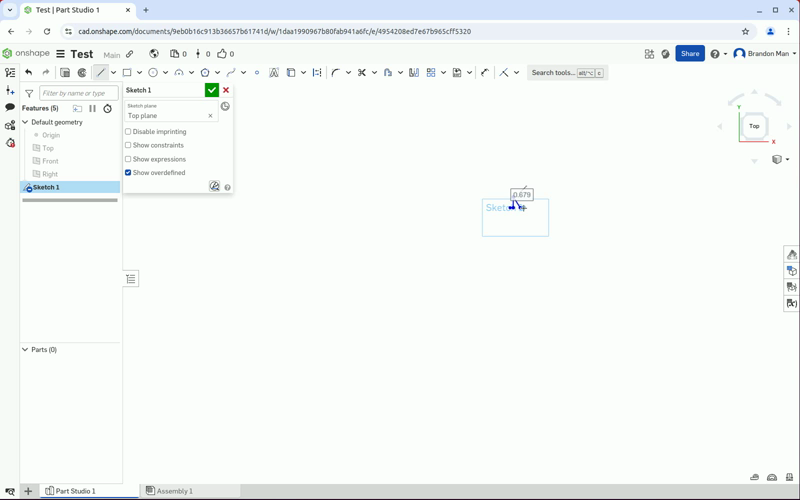
mouse_move(553, 207)
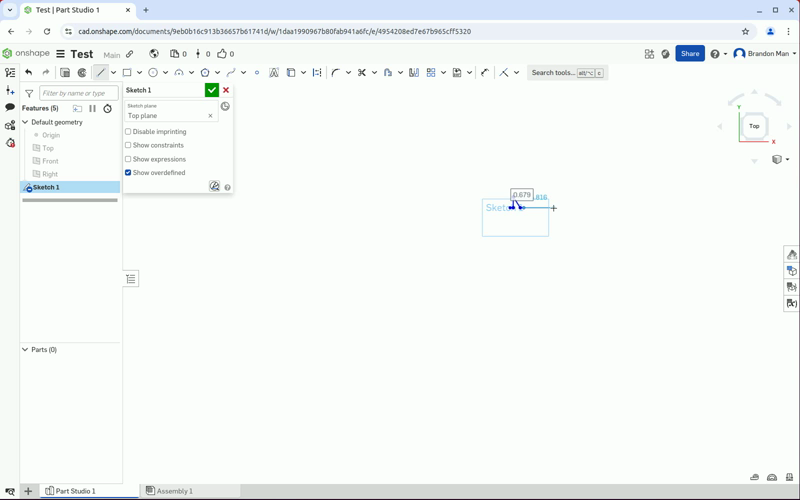
mouse_move(523, 190)
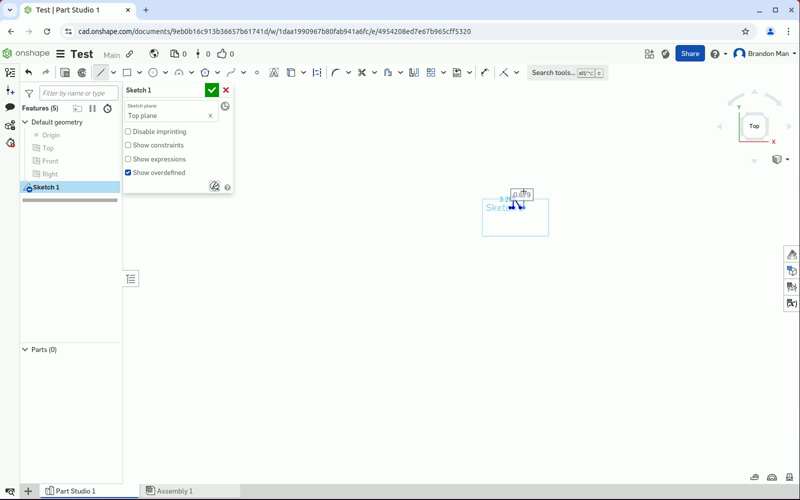
click(523, 190)
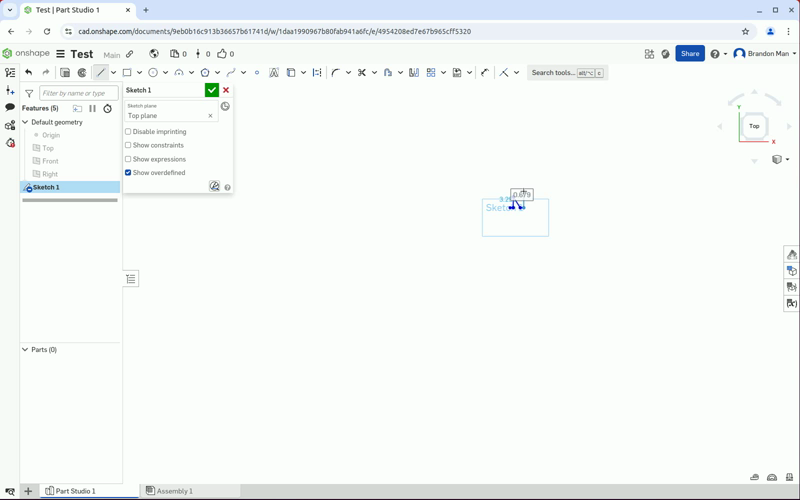
key_up(shift)
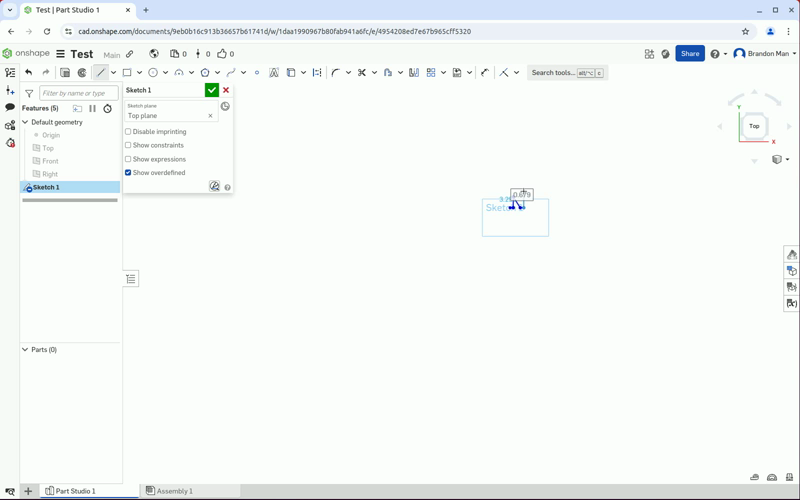
key_down(shift)
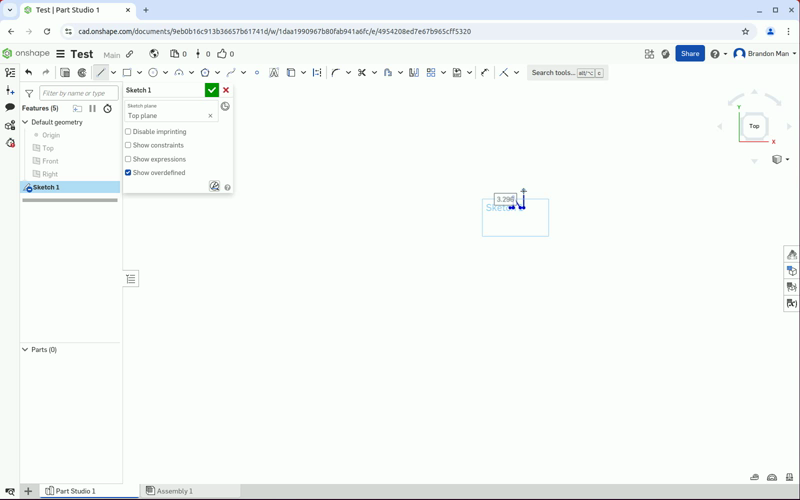
mouse_move(553, 190)
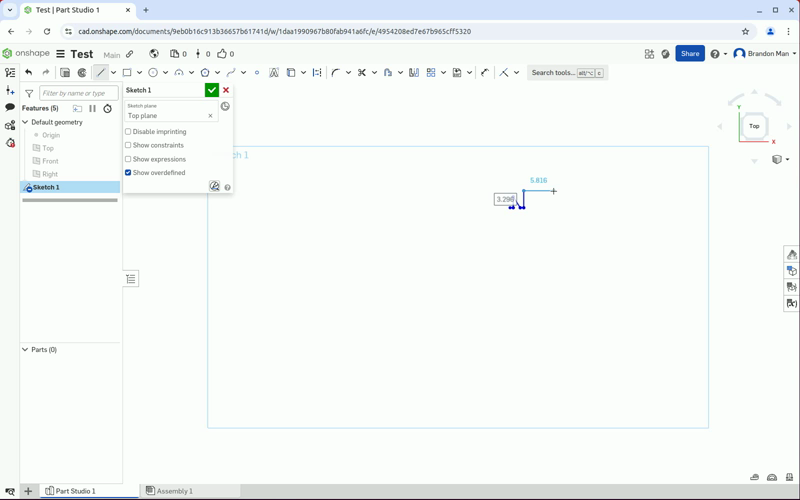
mouse_move(520, 190)
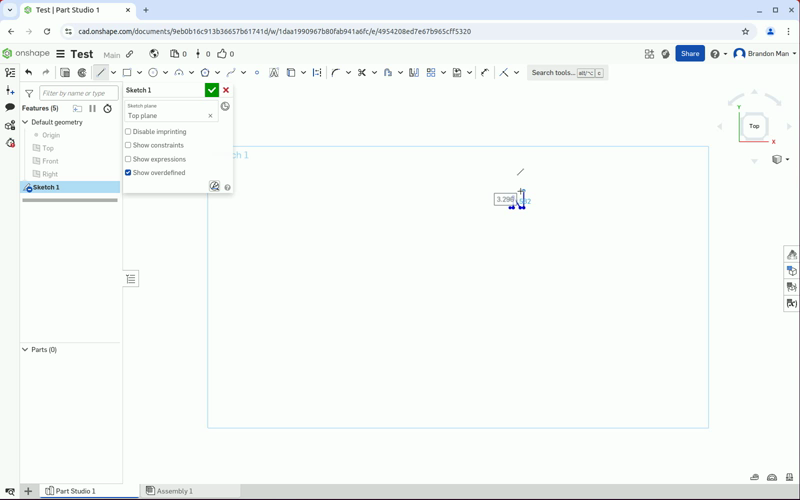
scroll(6)
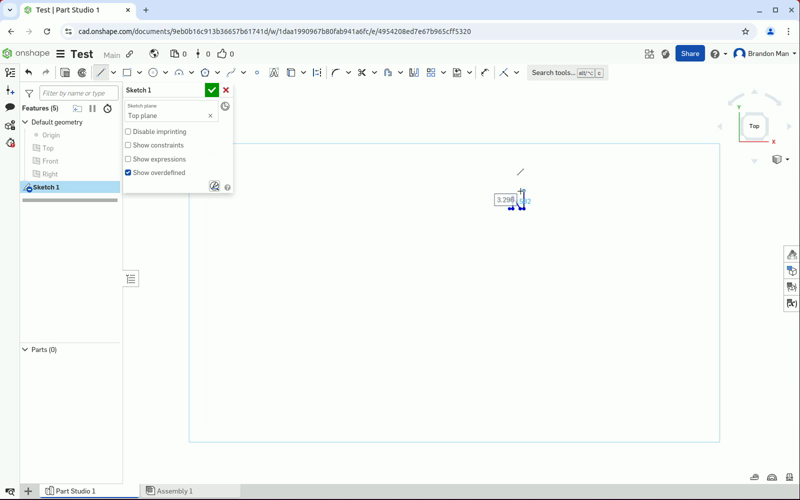
scroll(6)
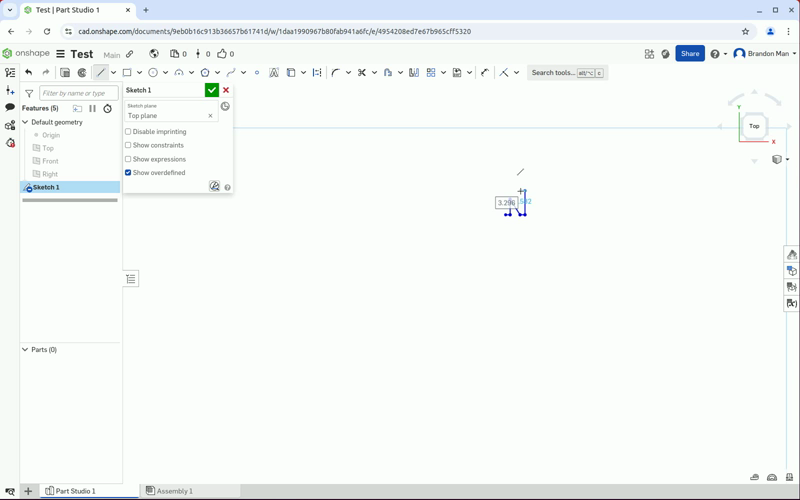
scroll(6)
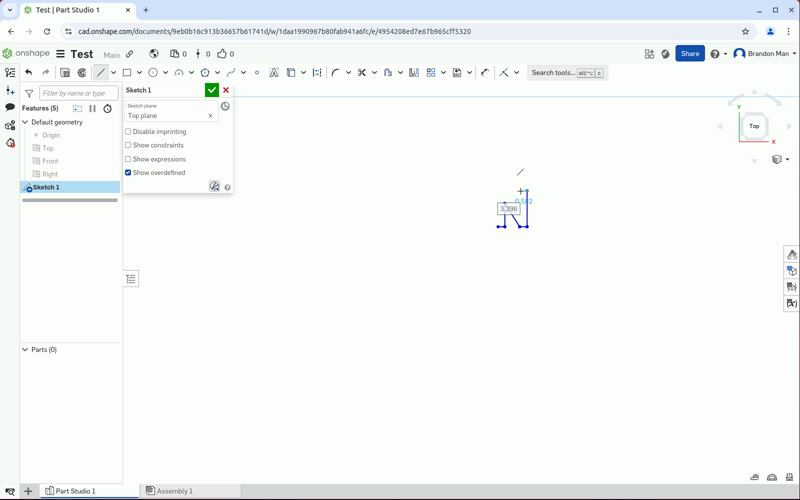
scroll(6)
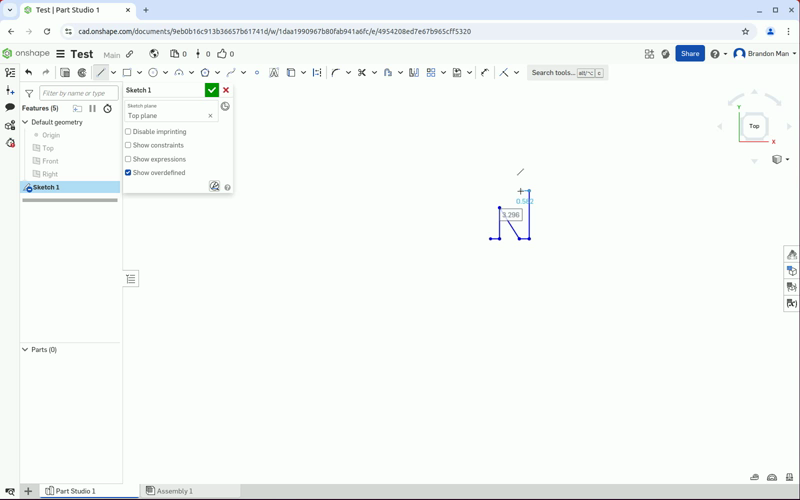
scroll(6)
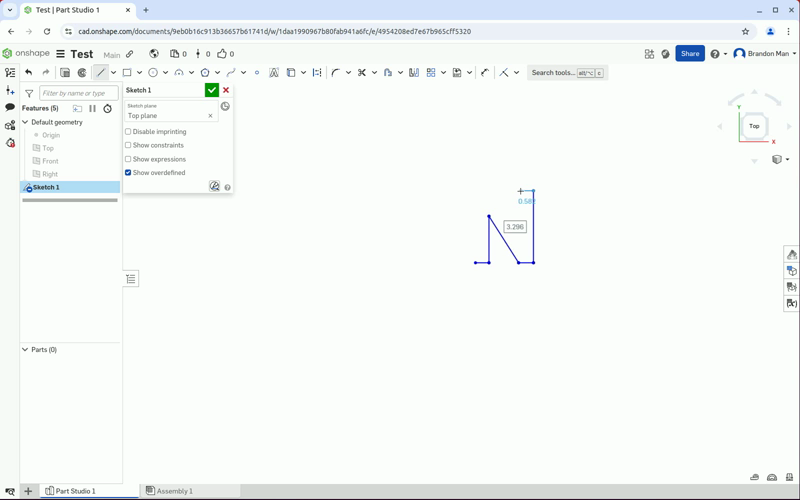
scroll(6)
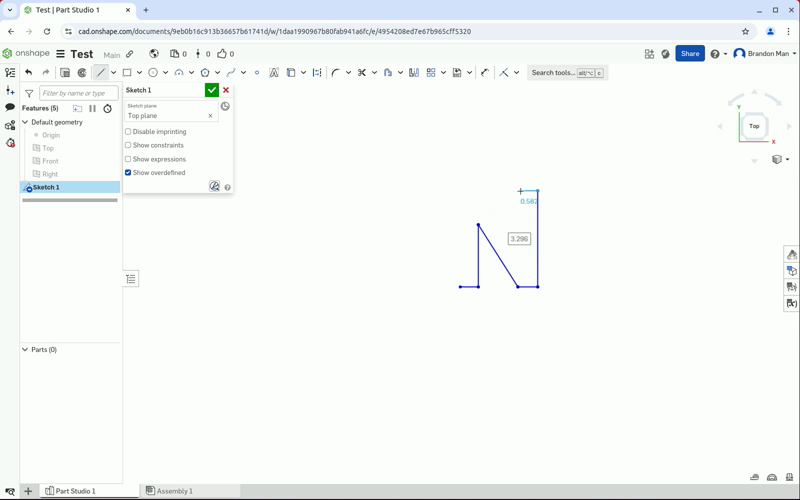
scroll(6)
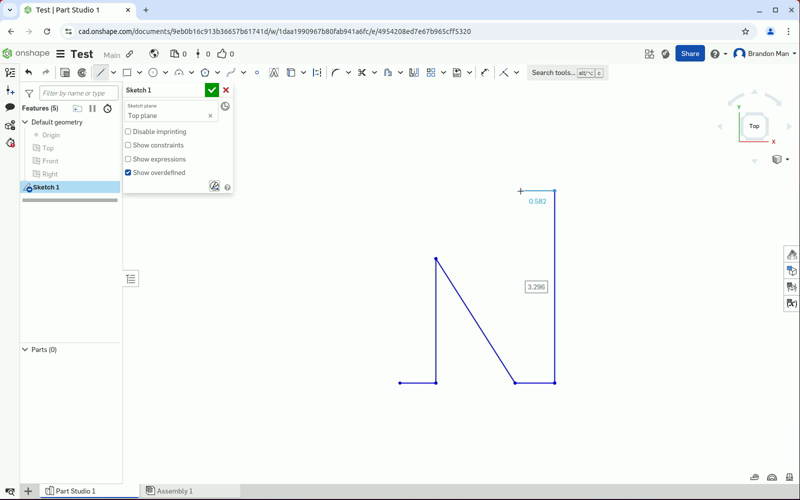
click(520, 190)
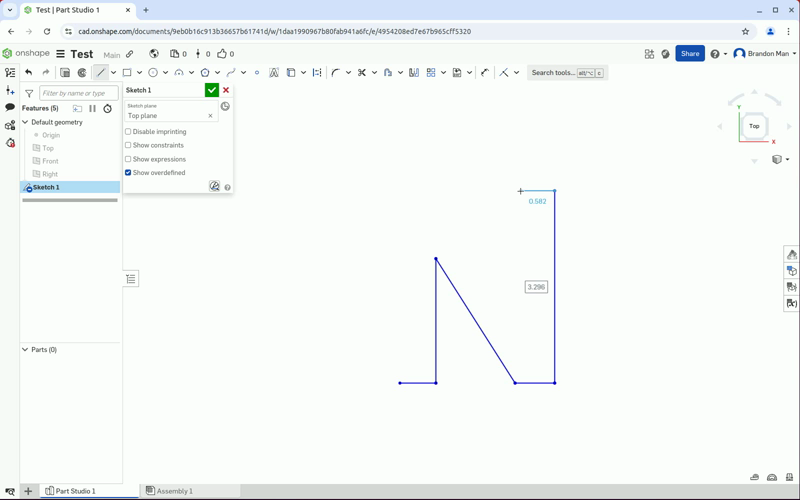
scroll(-6)
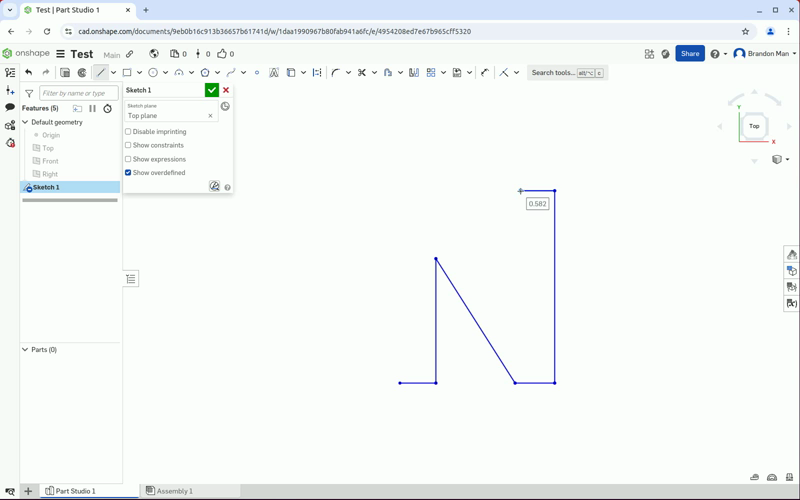
scroll(-6)
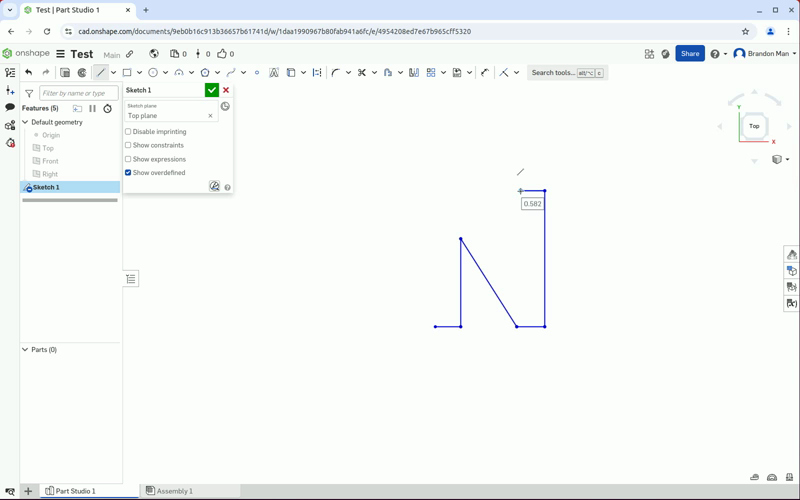
scroll(-6)
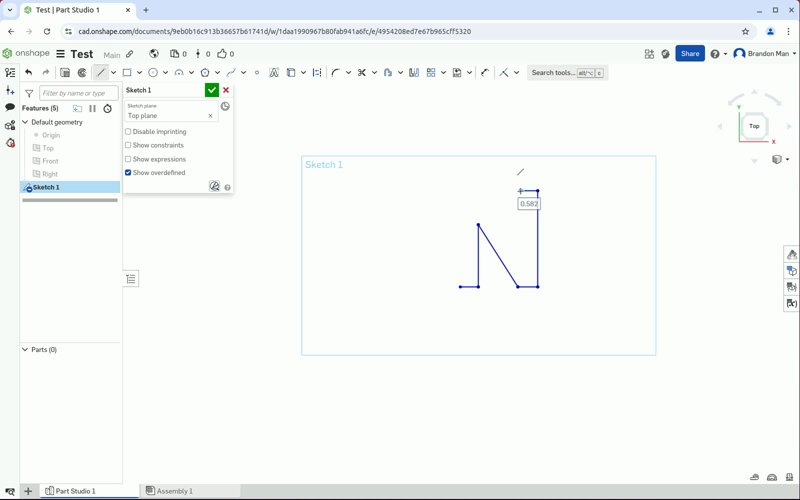
scroll(-6)
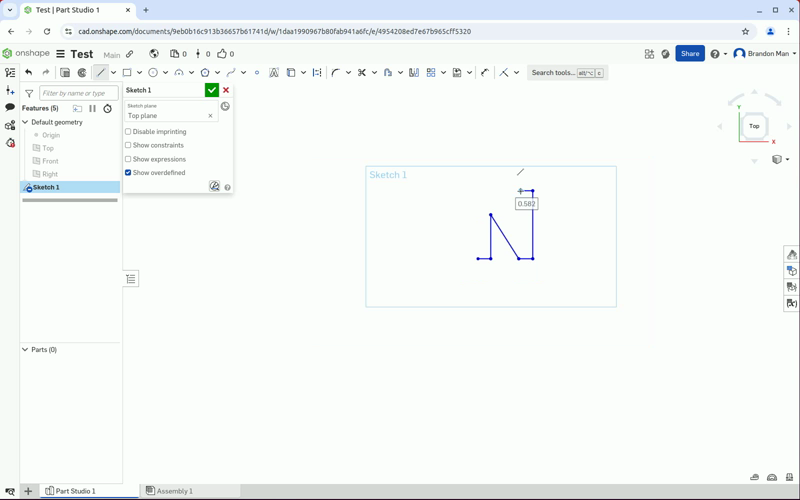
scroll(-6)
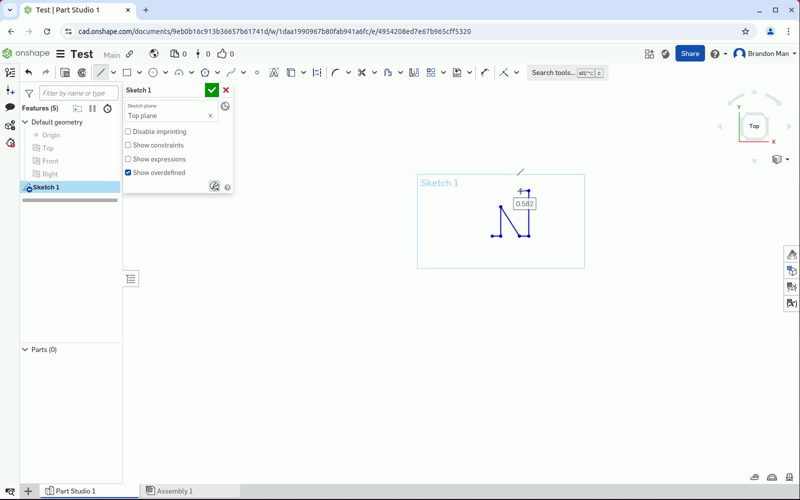
scroll(-6)
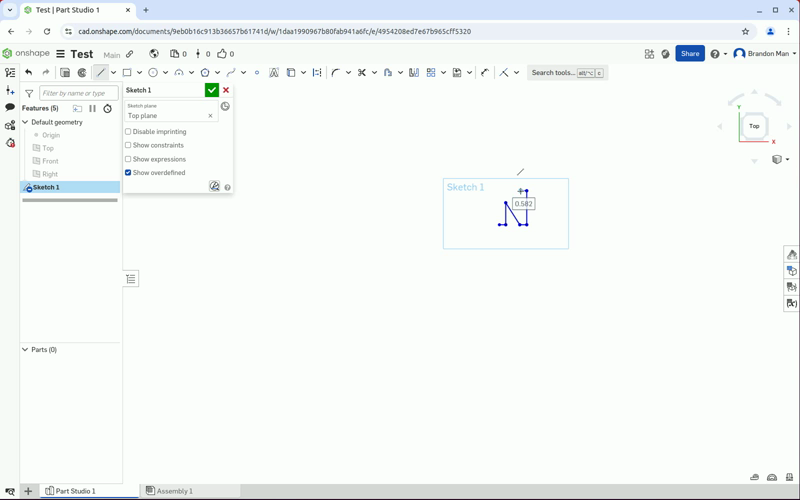
scroll(-6)
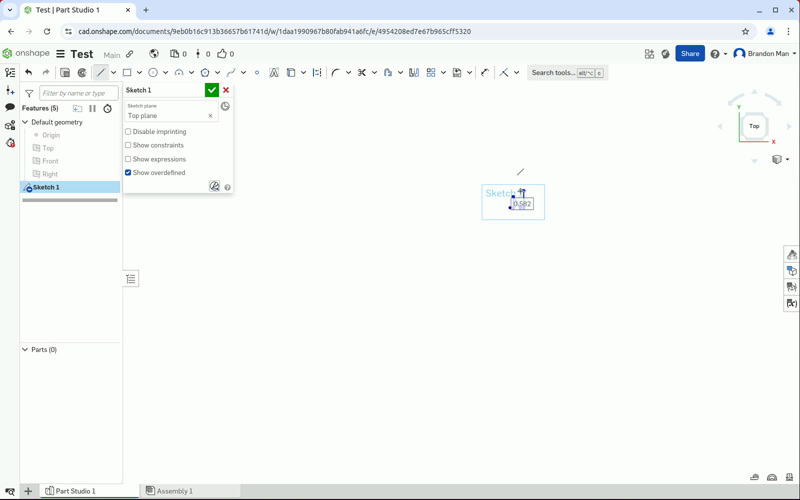
key_up(shift)
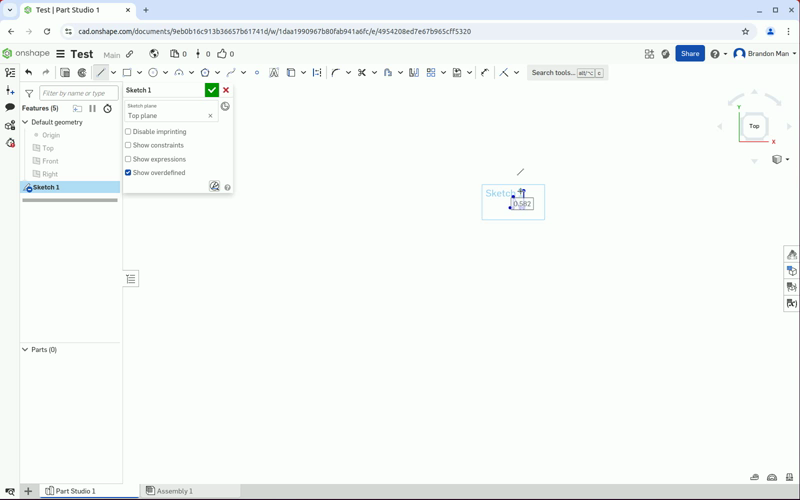
key_down(shift)
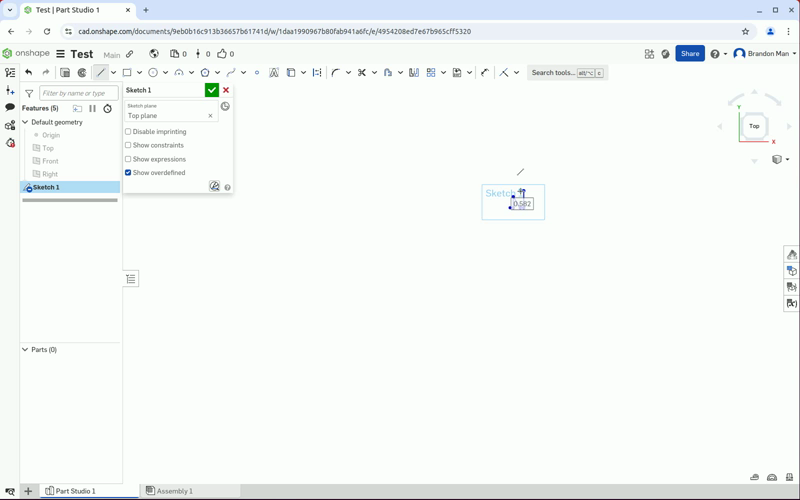
mouse_move(550, 190)
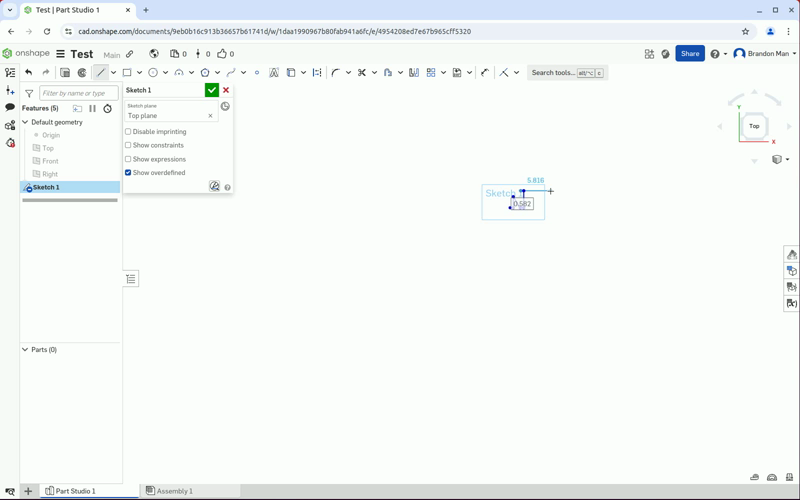
mouse_move(520, 201)
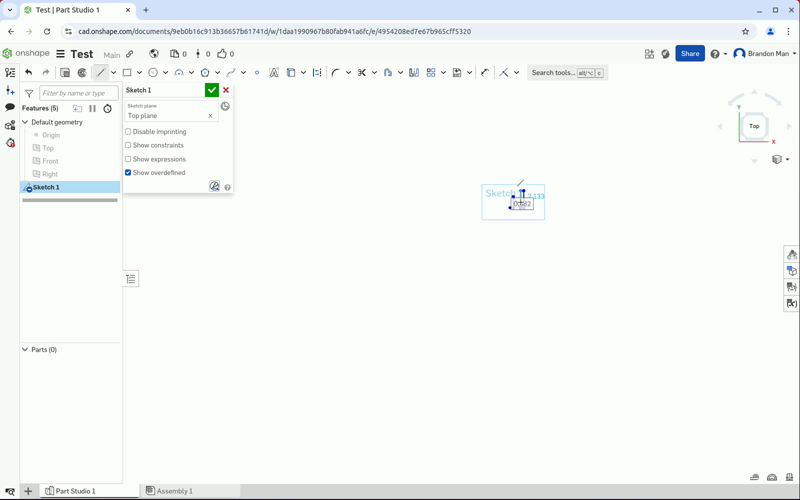
click(520, 201)
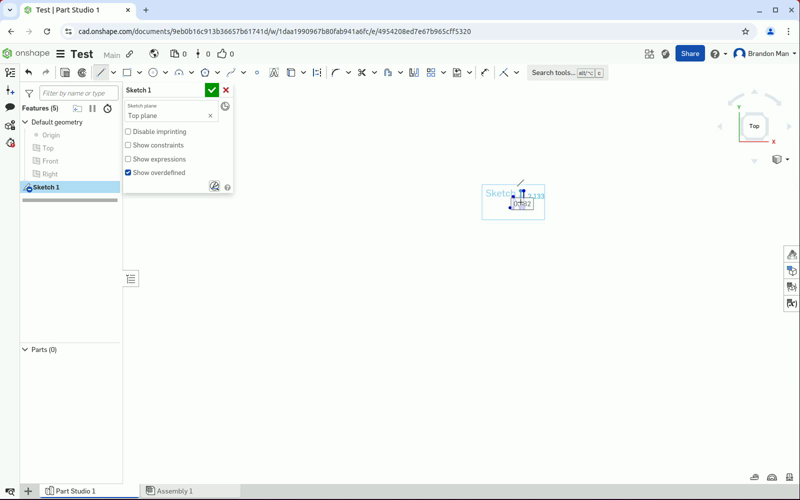
key_up(shift)
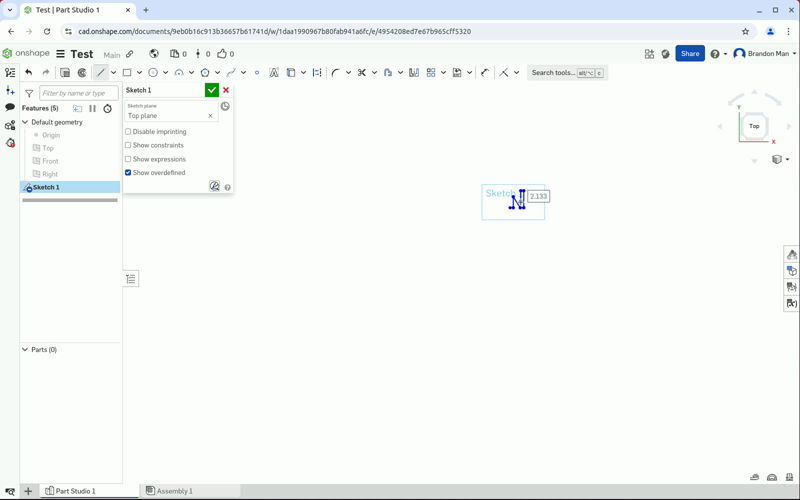
key_down(shift)
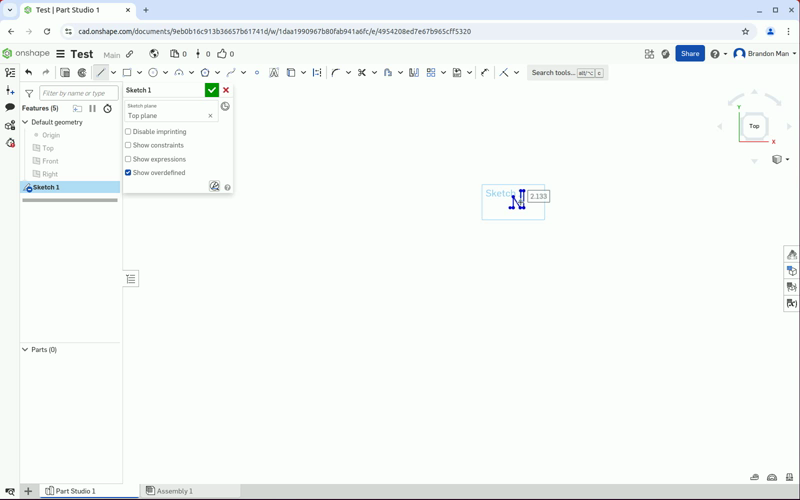
mouse_move(550, 201)
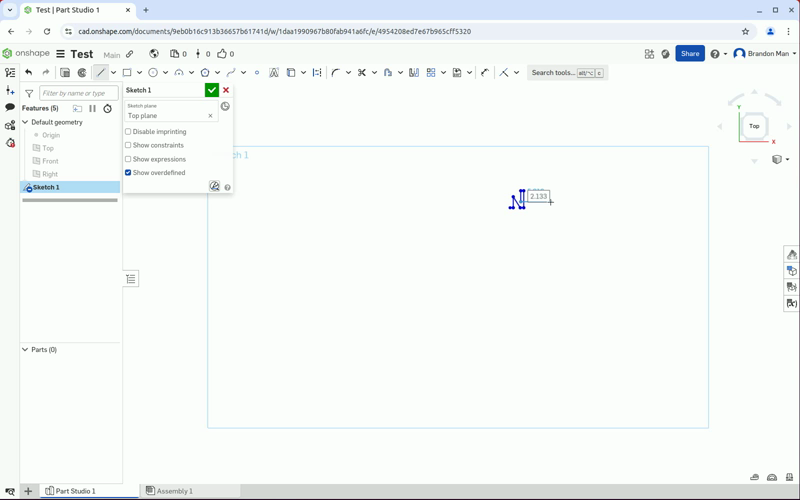
mouse_move(513, 190)
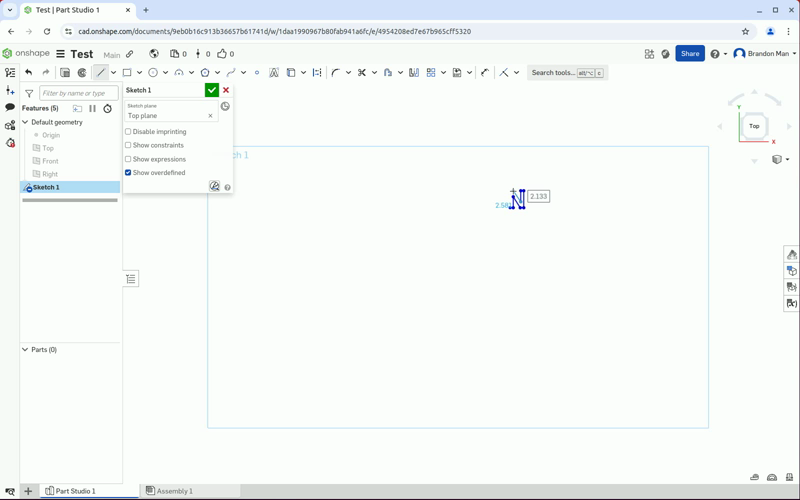
click(513, 190)
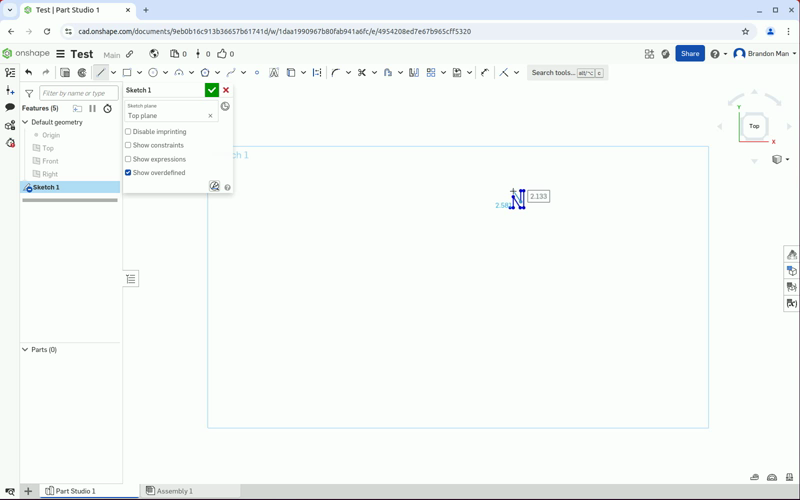
key_up(shift)
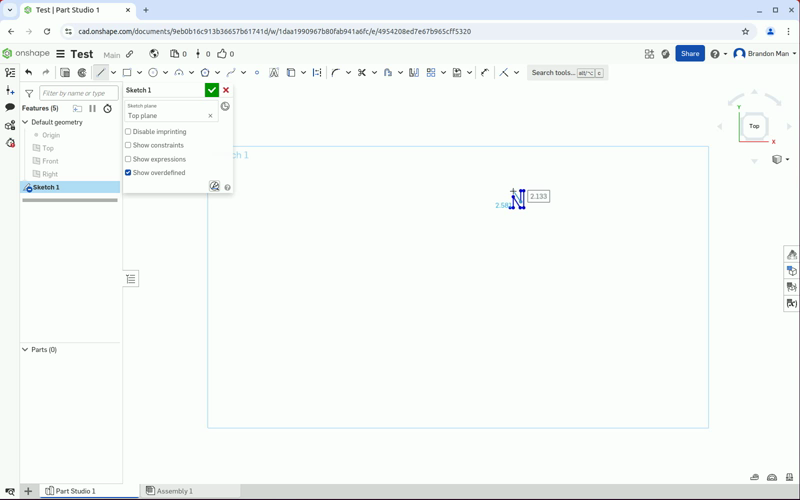
key_down(shift)
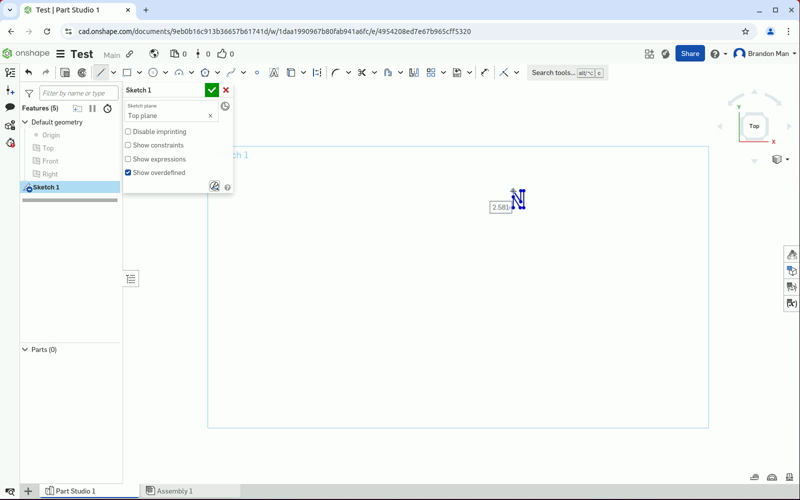
mouse_move(543, 190)
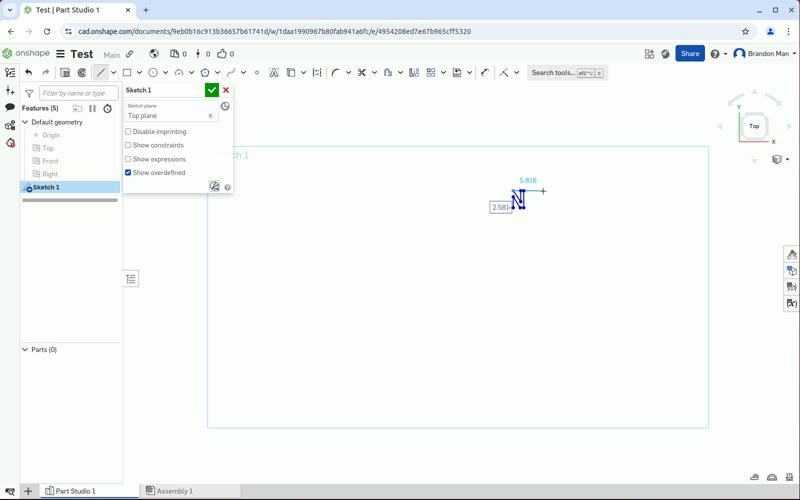
mouse_move(510, 190)
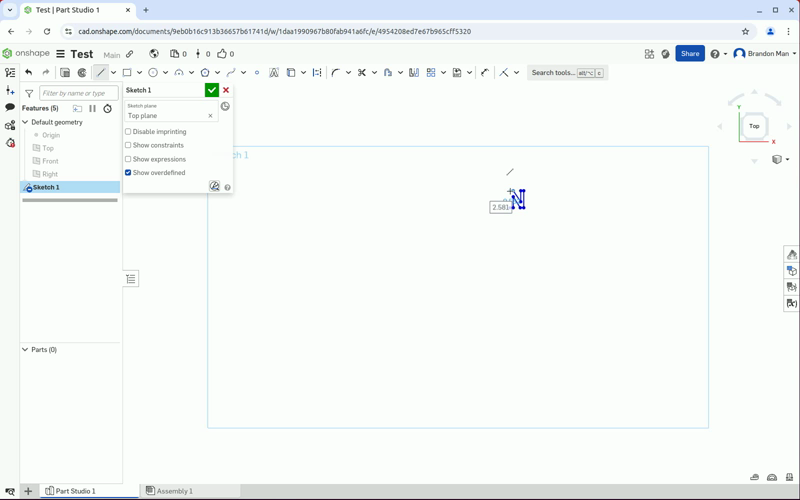
scroll(6)
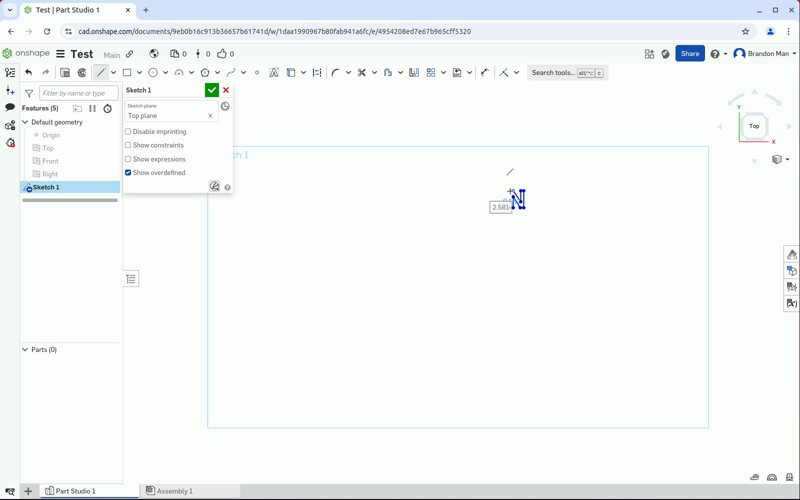
scroll(6)
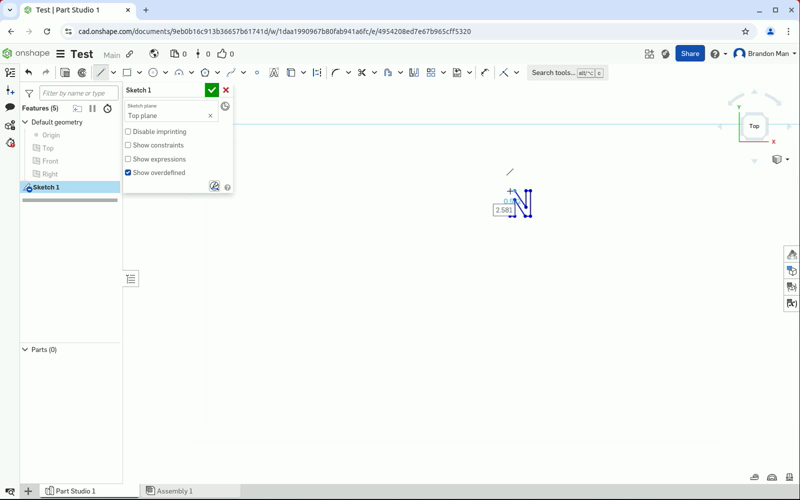
scroll(6)
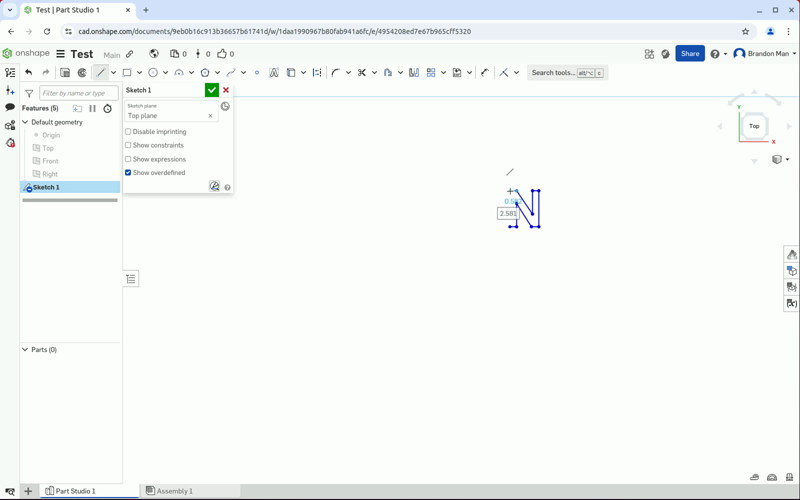
scroll(6)
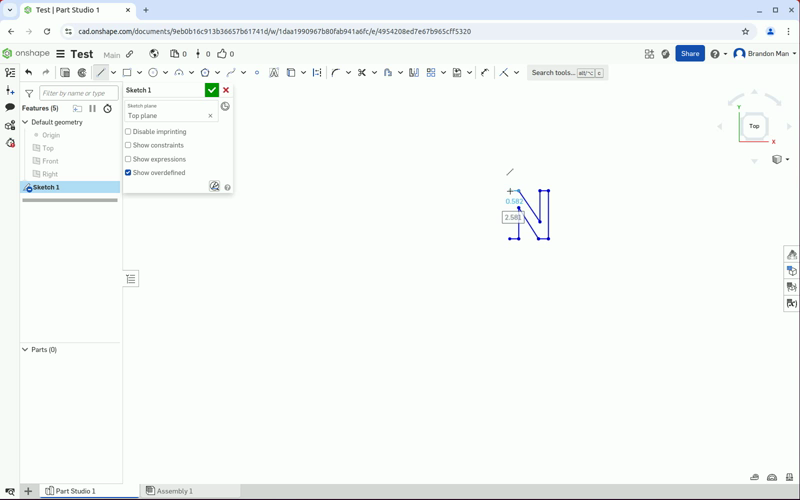
scroll(6)
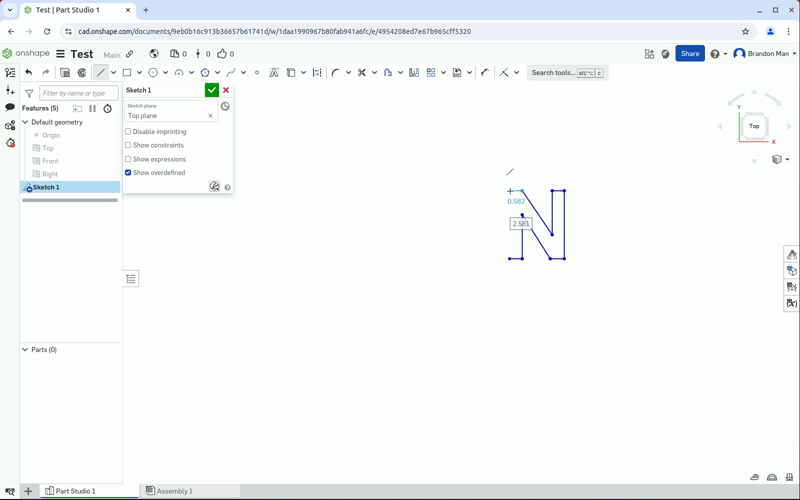
scroll(6)
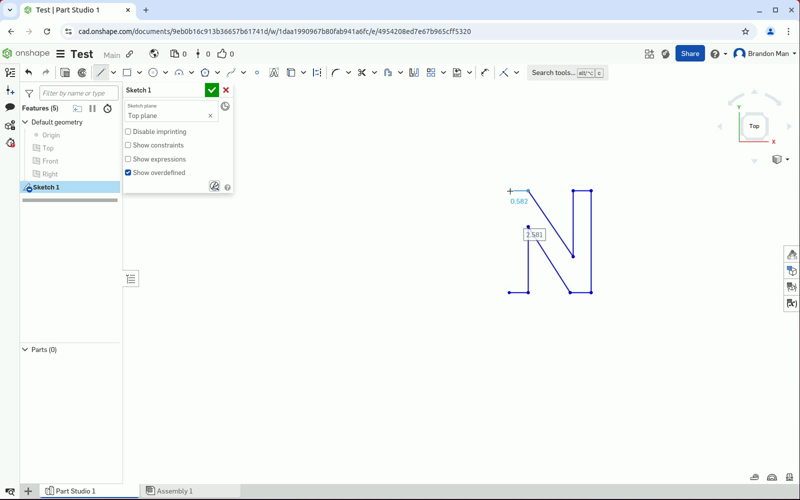
scroll(6)
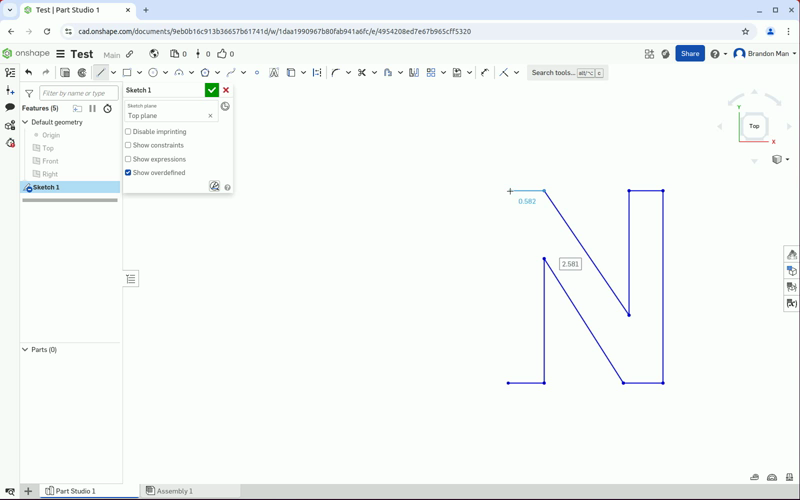
click(510, 190)
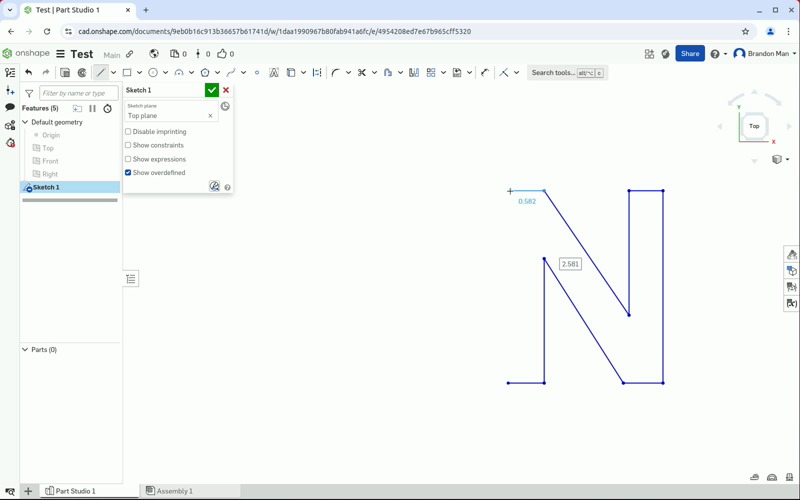
scroll(-6)
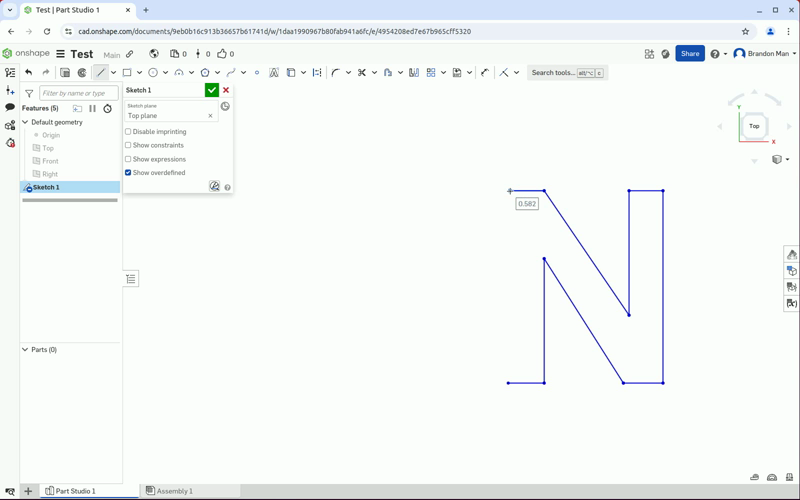
scroll(-6)
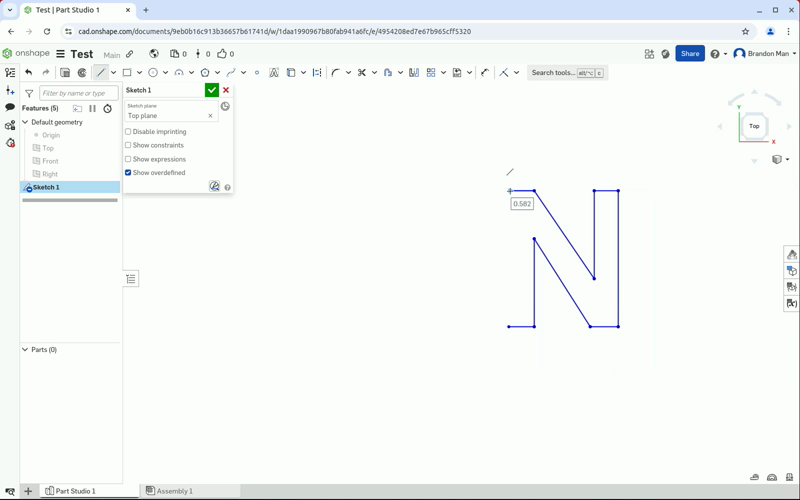
scroll(-6)
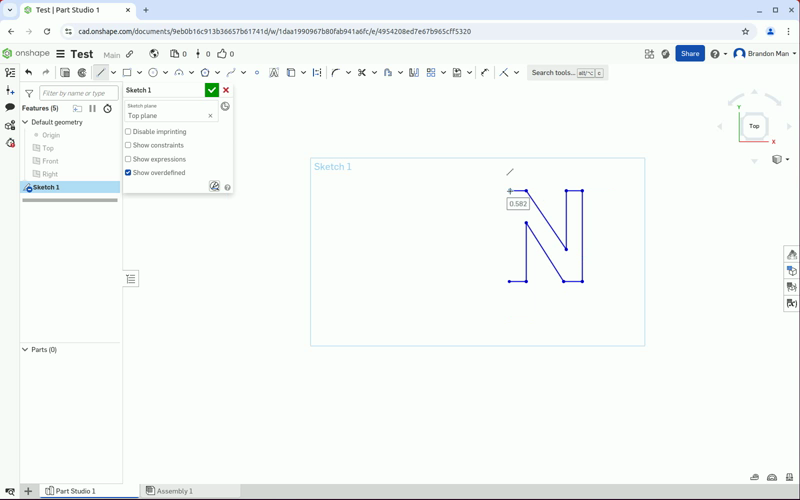
scroll(-6)
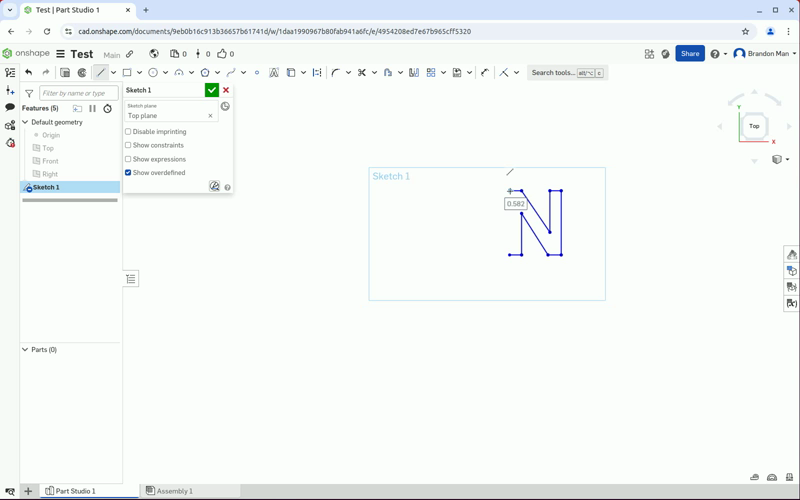
scroll(-6)
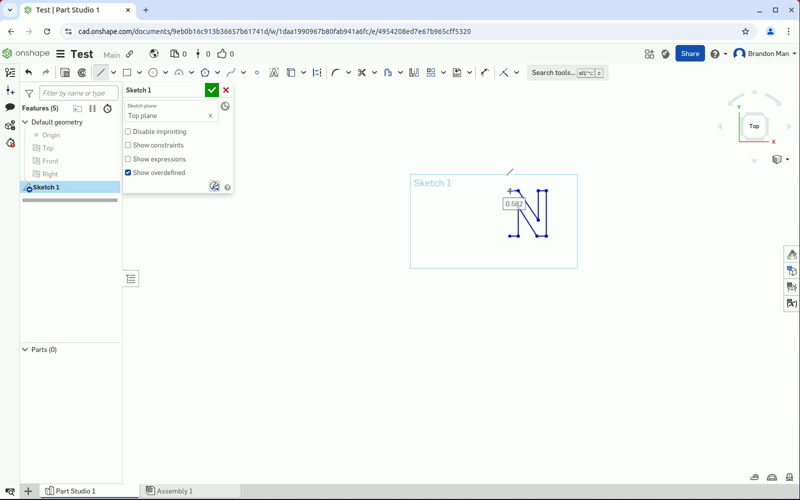
scroll(-6)
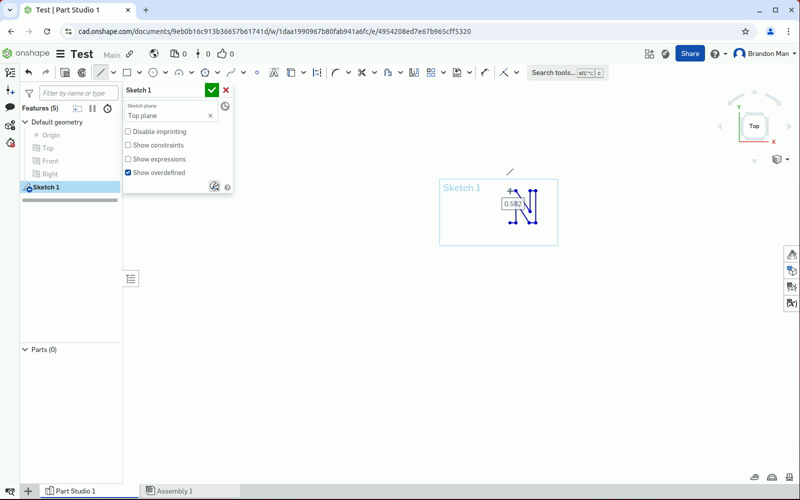
scroll(-6)
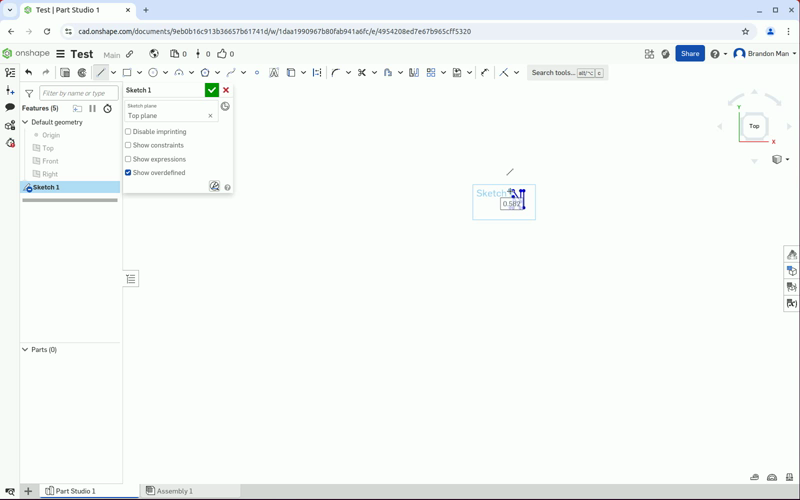
key_up(shift)
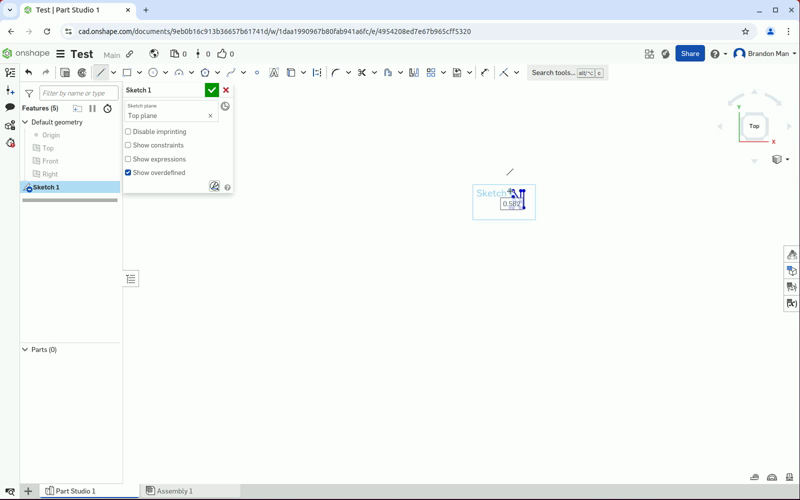
mouse_move(540, 190)
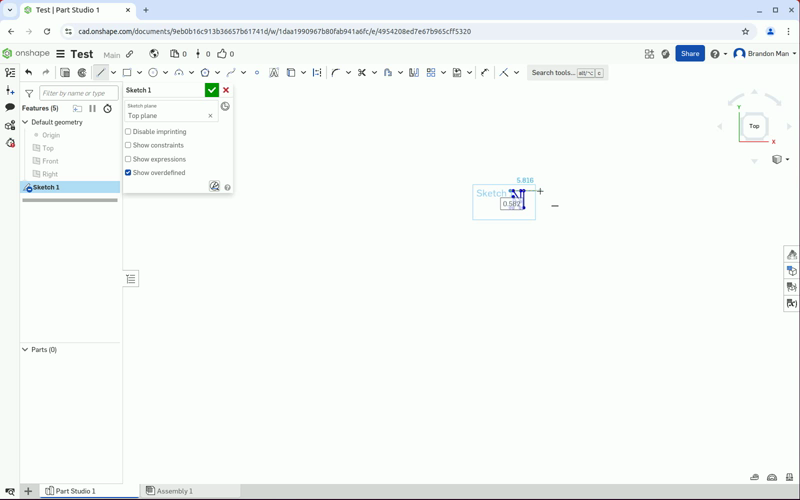
key_down(shift)
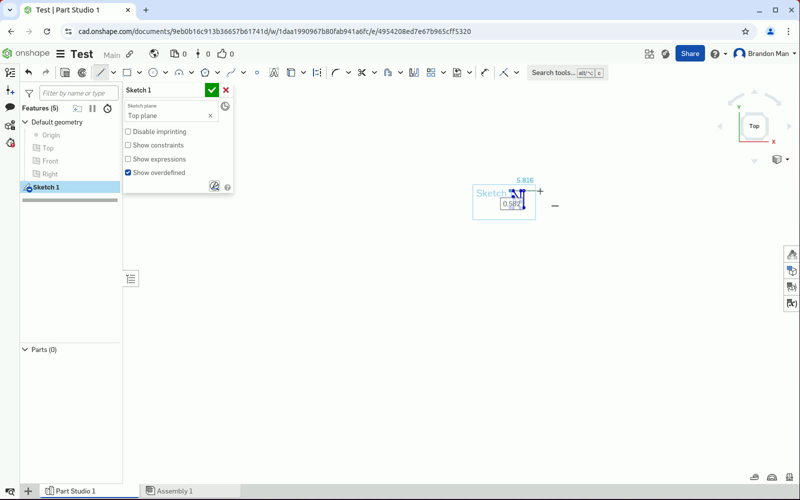
mouse_move(510, 207)
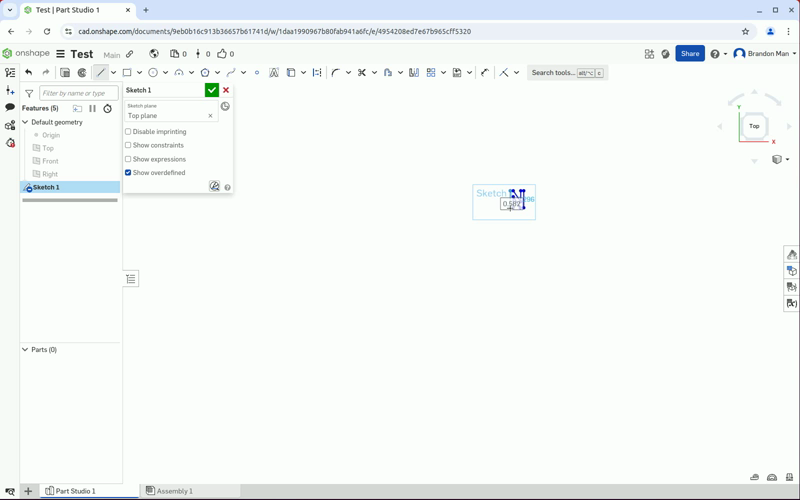
scroll(6)
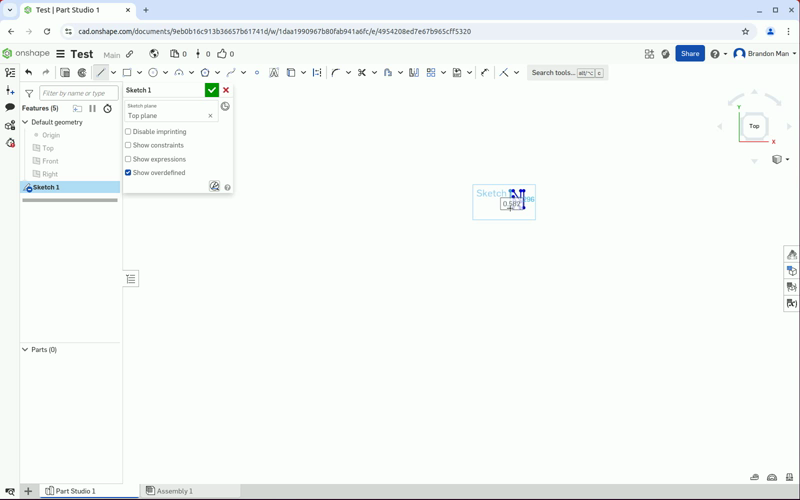
scroll(6)
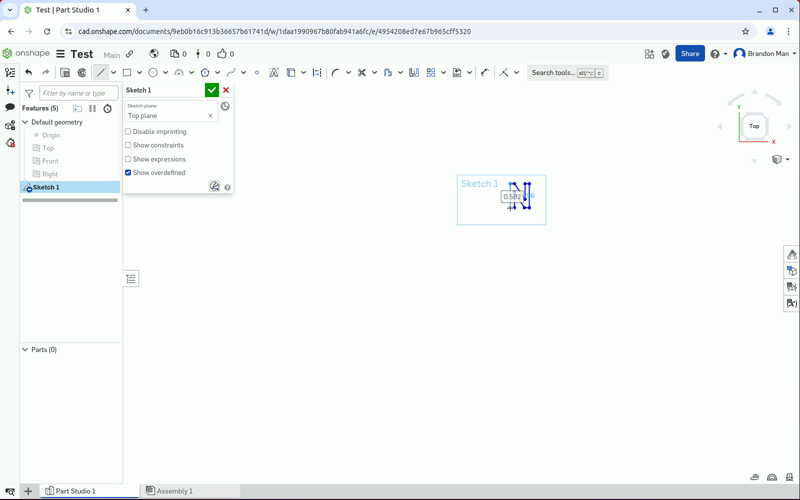
scroll(6)
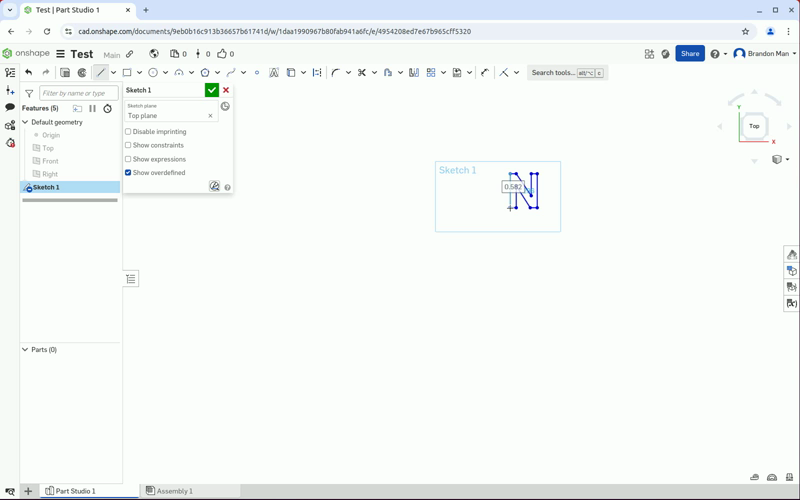
scroll(6)
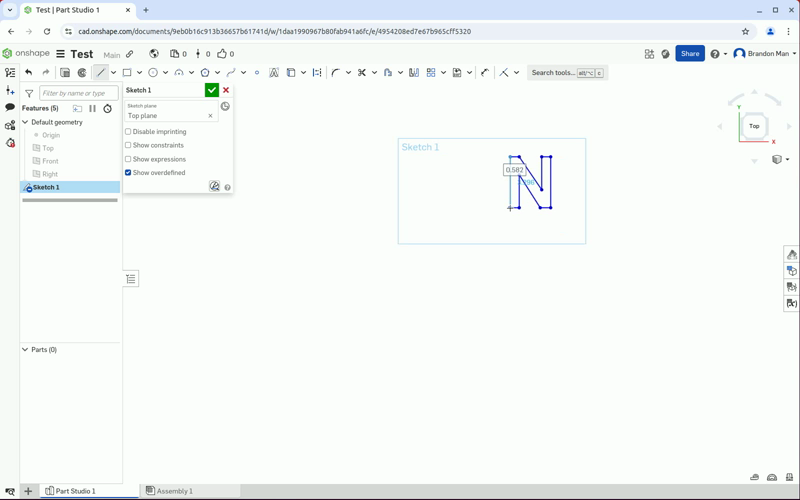
scroll(6)
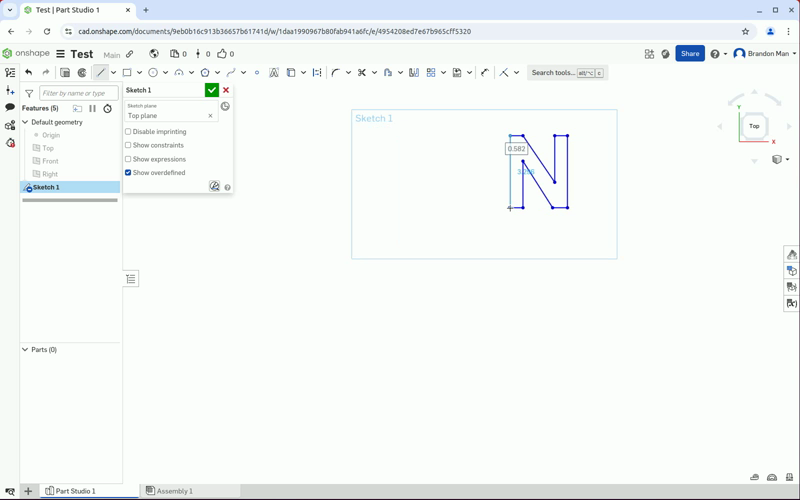
scroll(6)
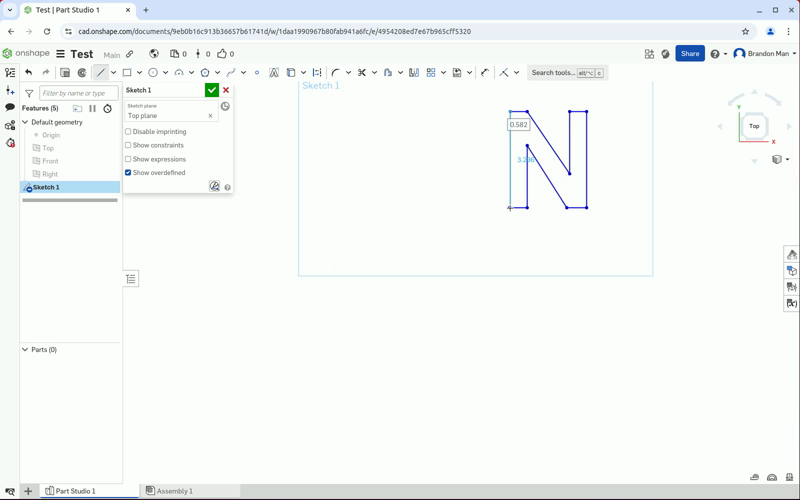
scroll(6)
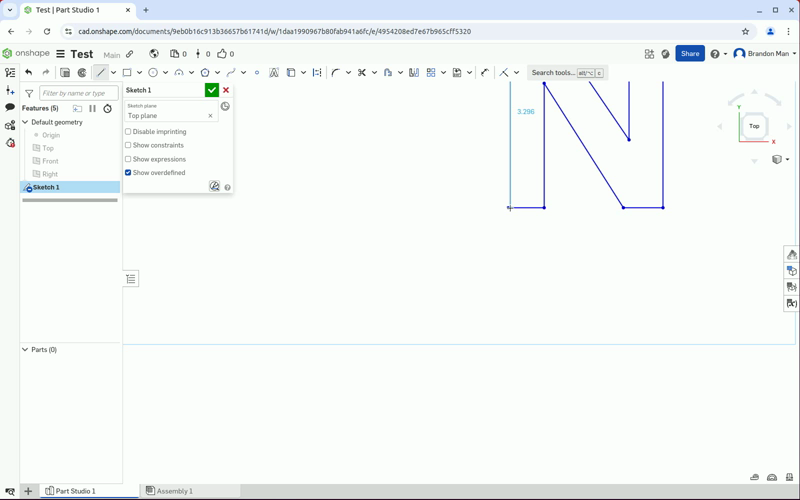
key_up(shift)
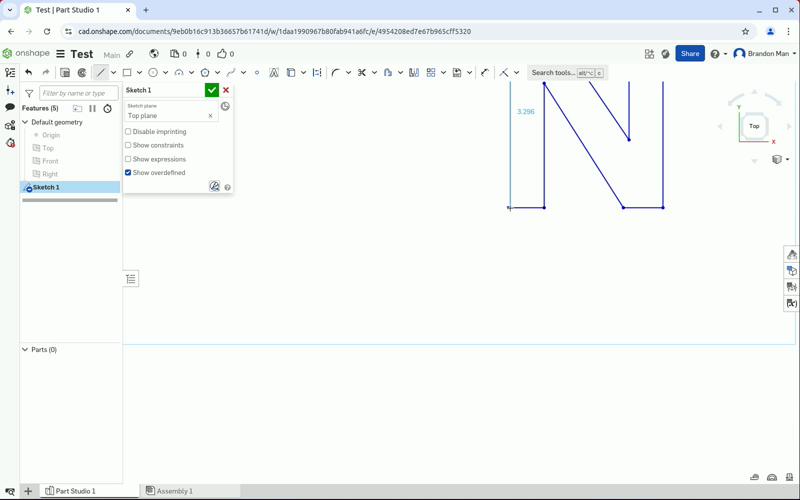
click(510, 207)
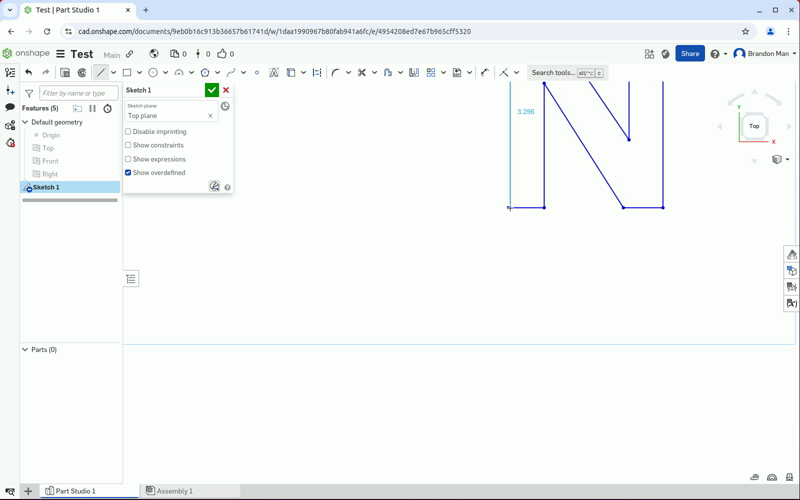
scroll(-6)
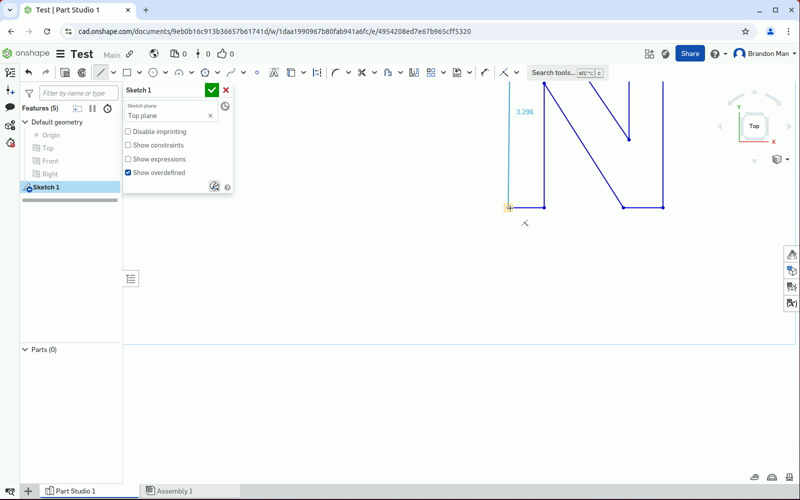
scroll(-6)
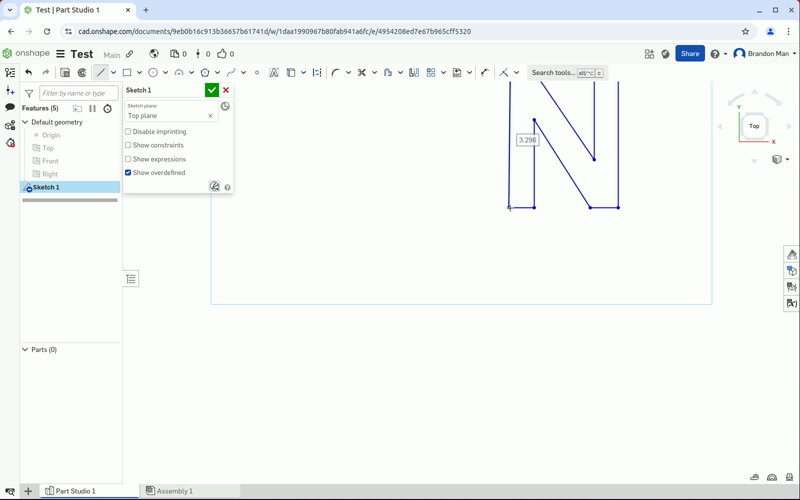
scroll(-6)
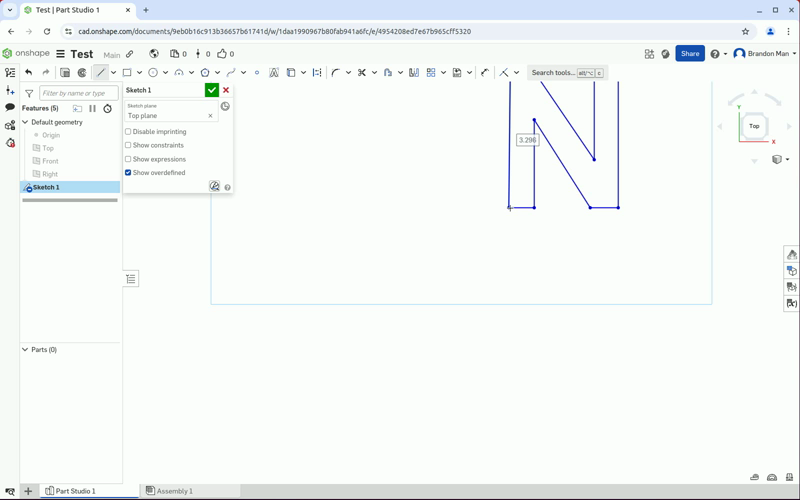
scroll(-6)
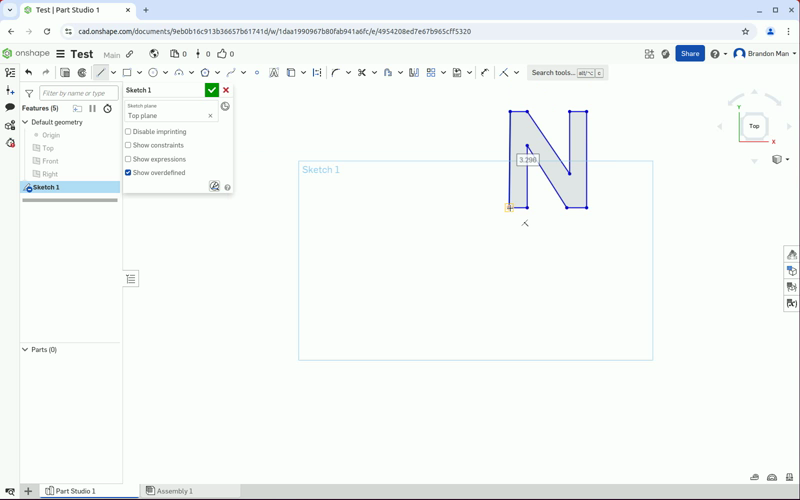
scroll(-6)
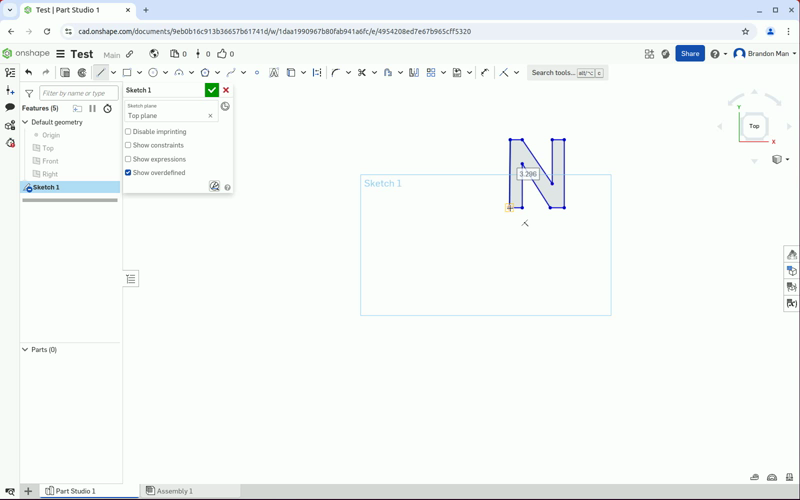
scroll(-6)
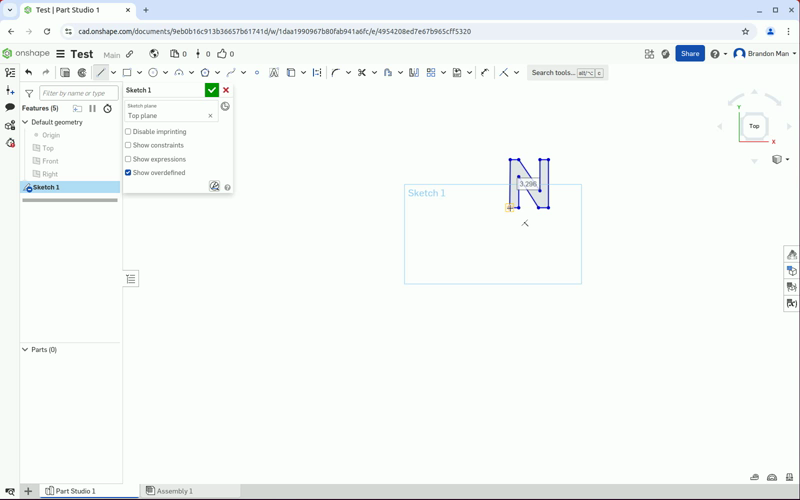
scroll(-6)
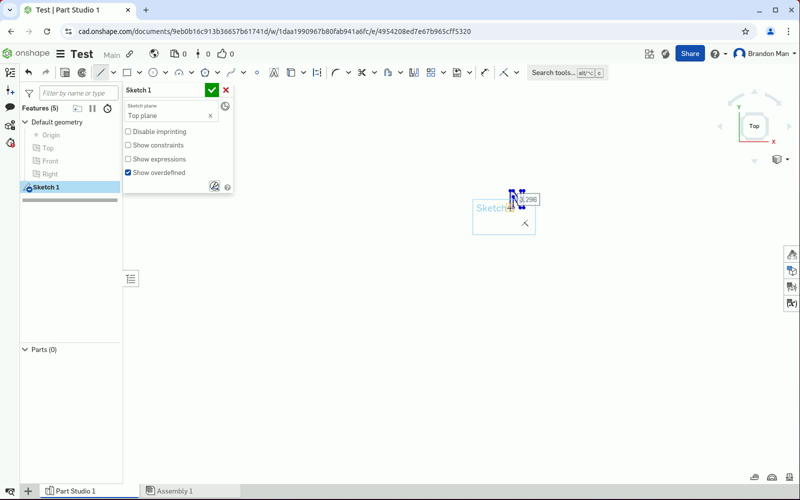
key(esc)
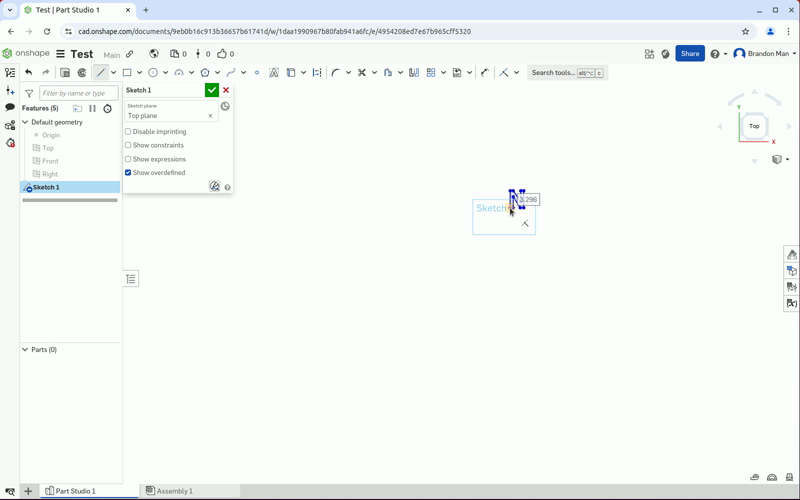
mouse_move(521, 197)
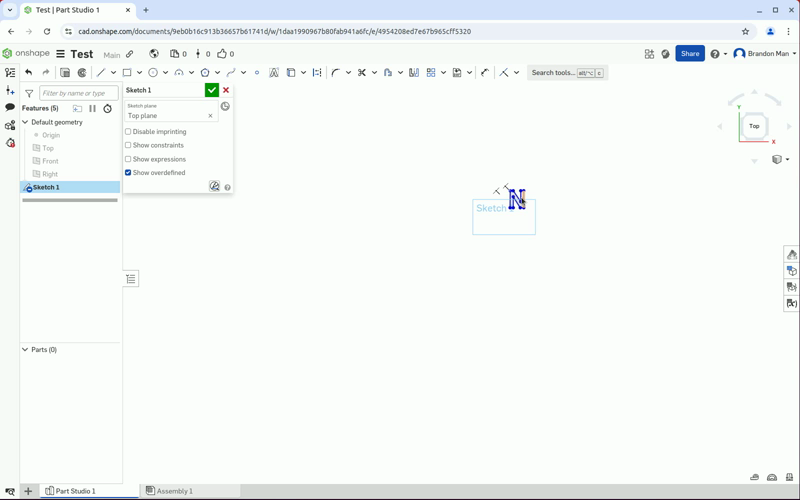
scroll(6)
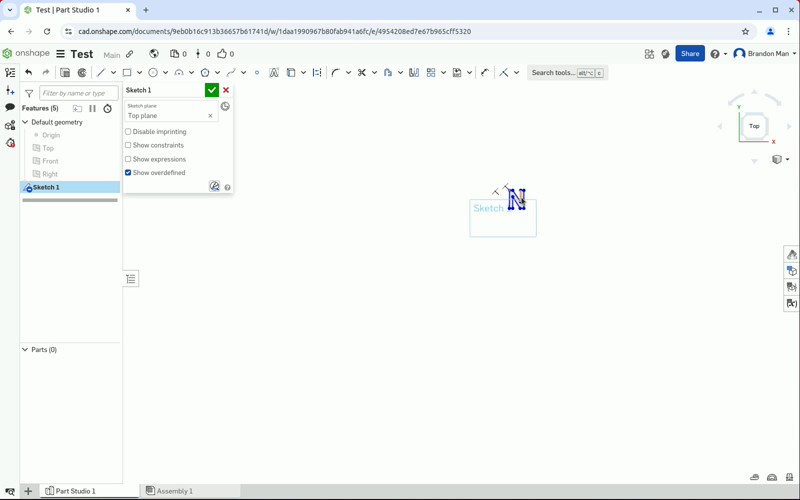
scroll(6)
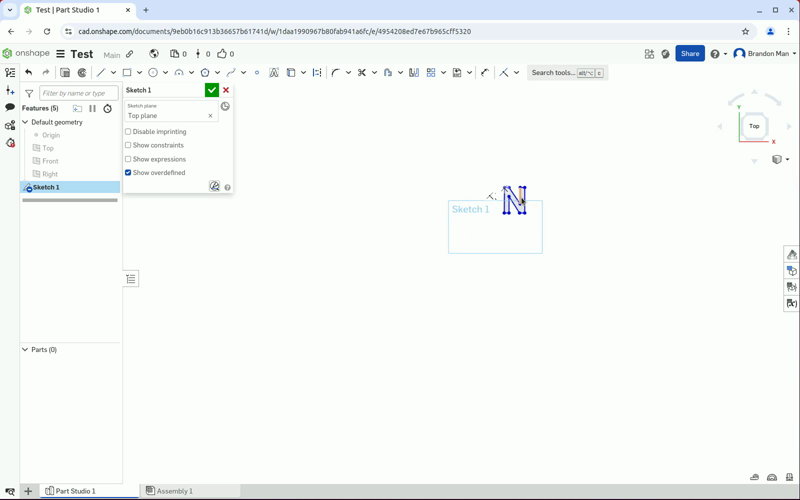
scroll(6)
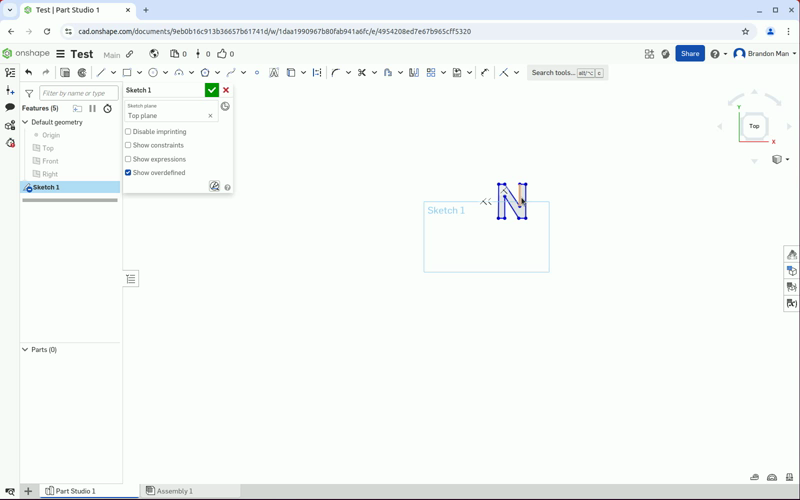
scroll(6)
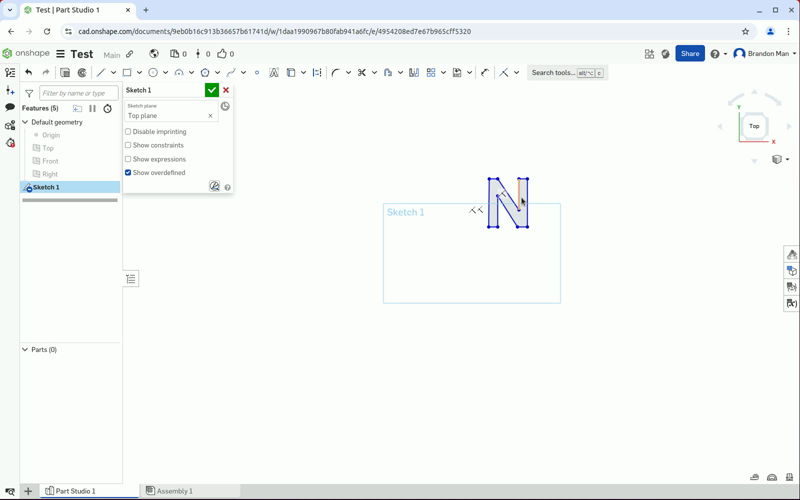
scroll(6)
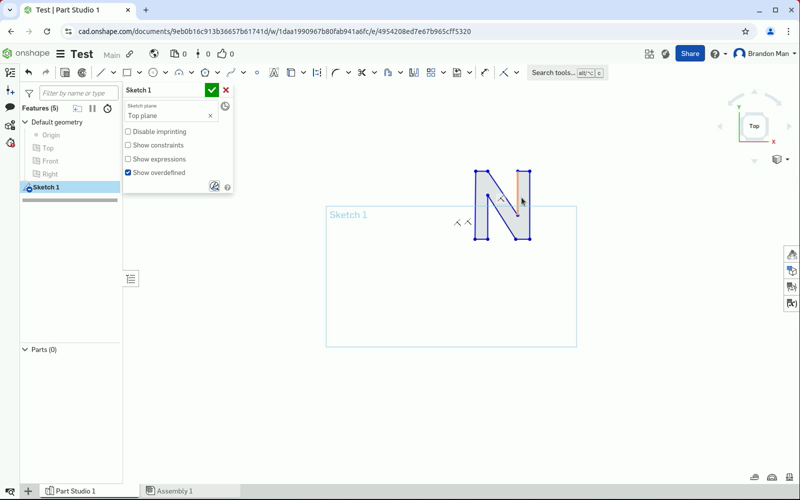
scroll(6)
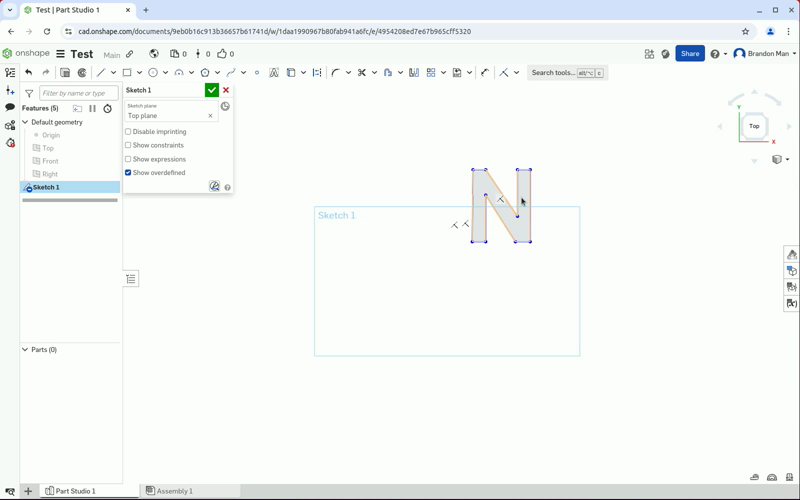
scroll(6)
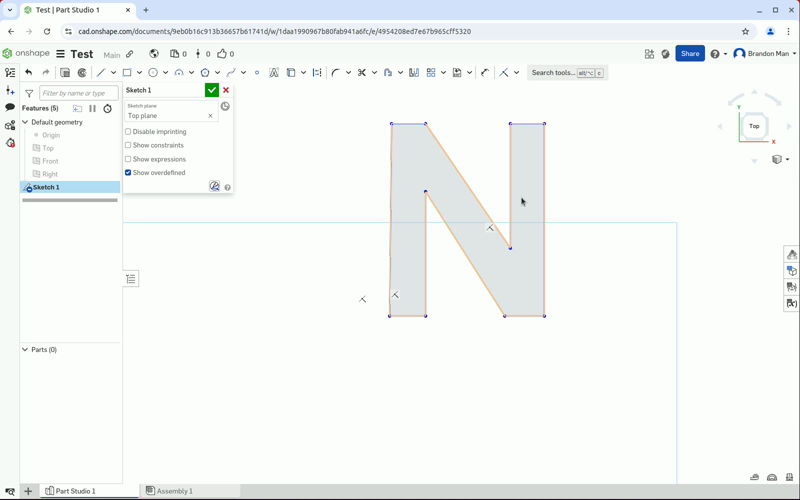
click(521, 197)
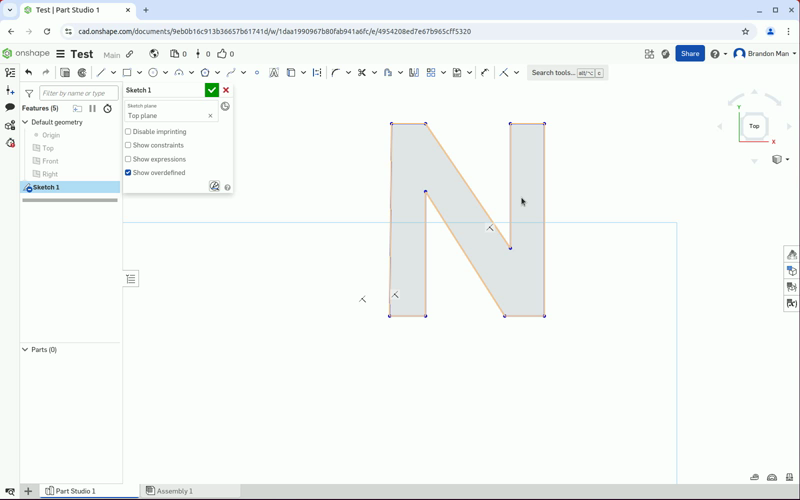
scroll(-6)
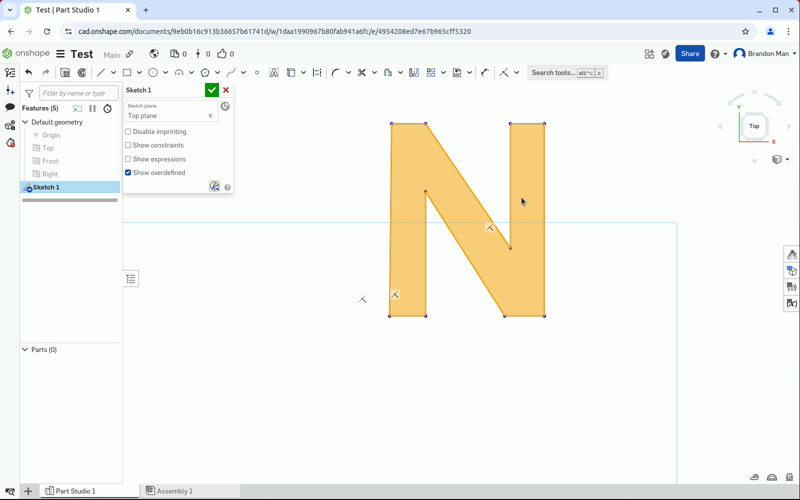
scroll(-6)
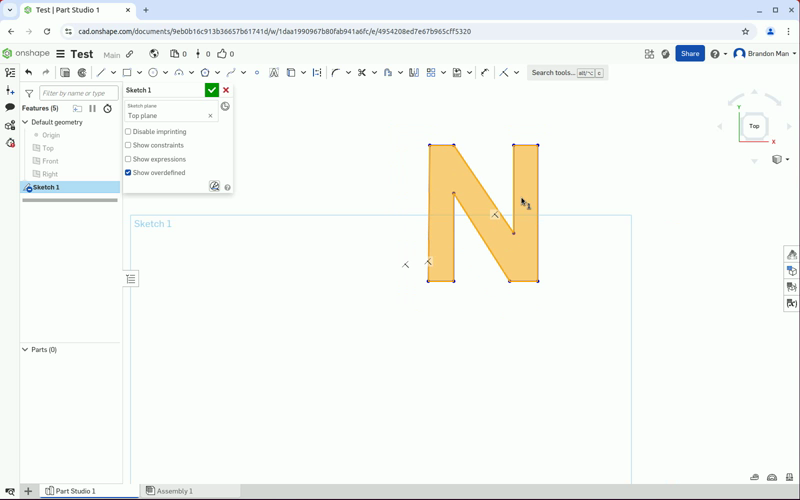
scroll(-6)
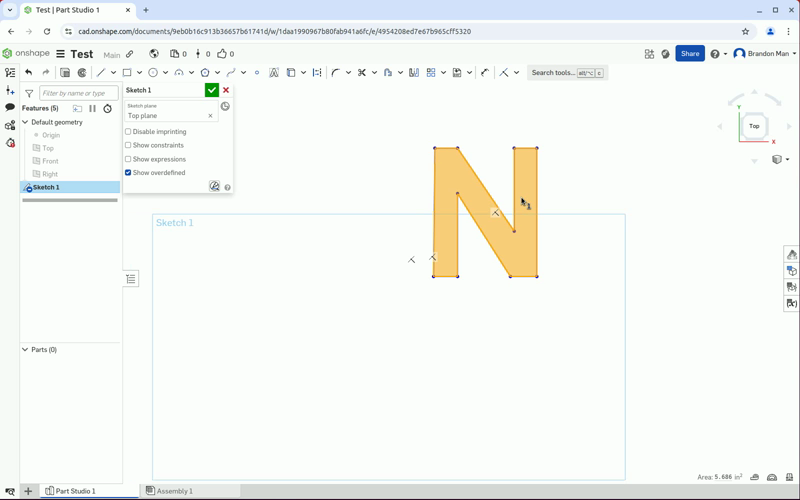
scroll(-6)
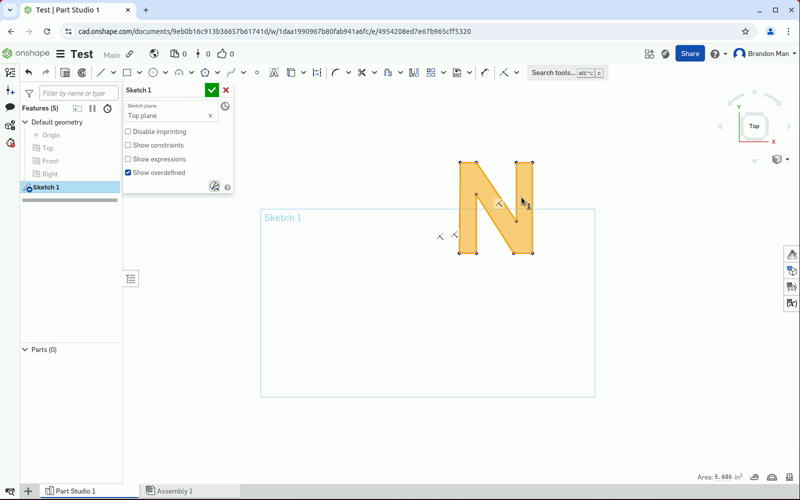
scroll(-6)
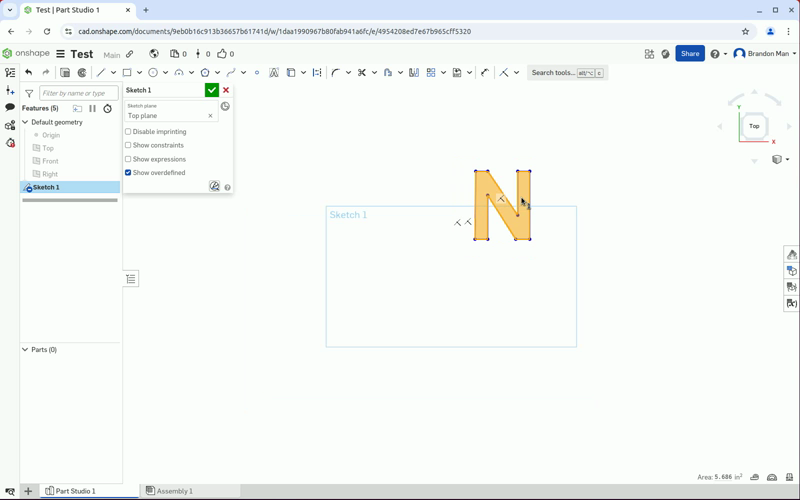
scroll(-6)
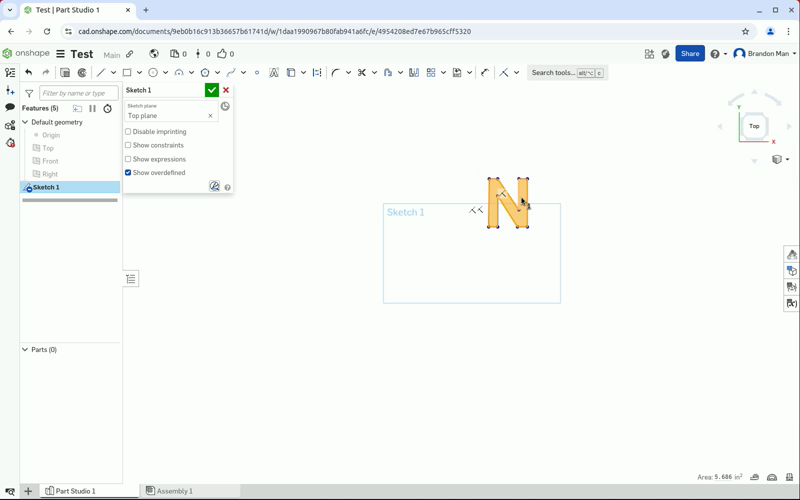
scroll(-6)
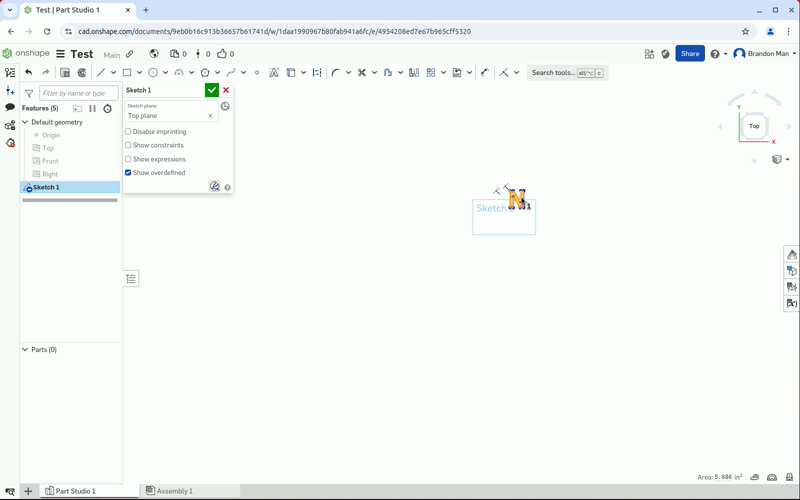
mouse_move(73, 352)
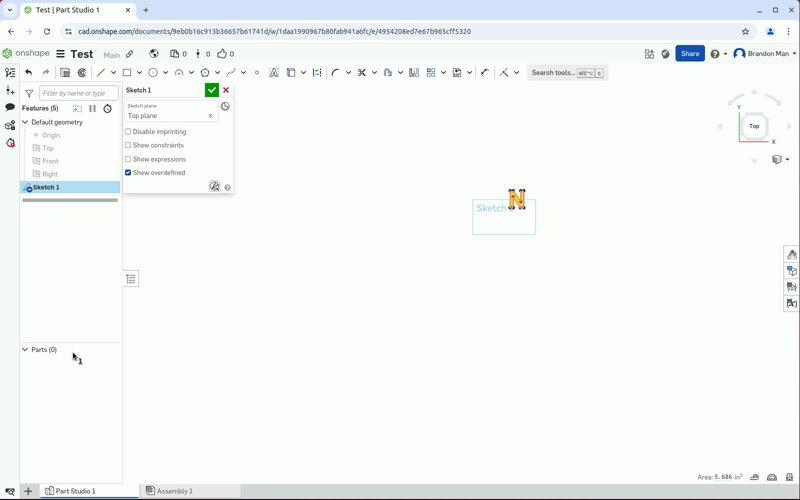
key(shift+y)
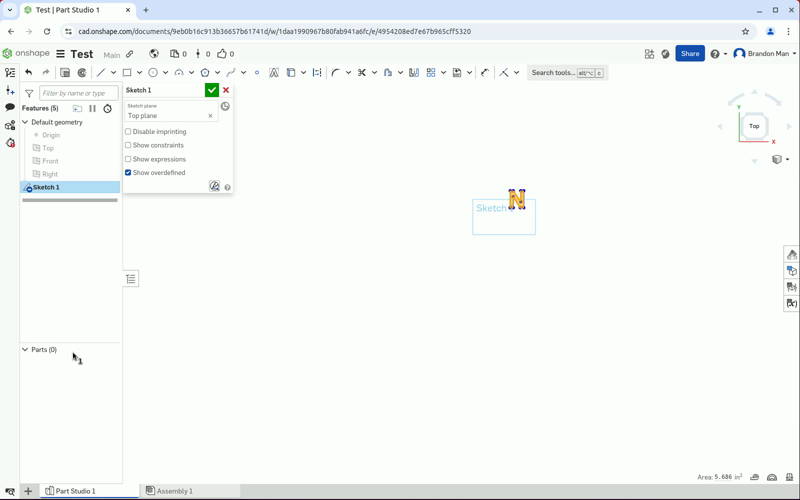
key(shift+e)
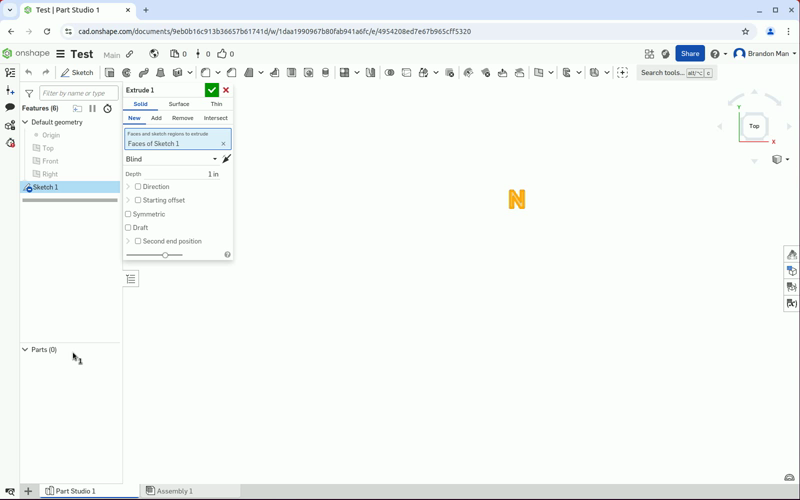
mouse_move(143, 106)
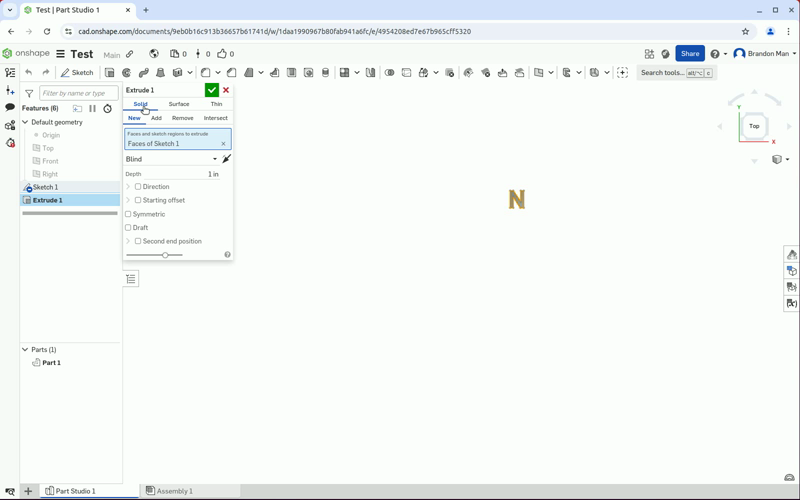
click(143, 106)
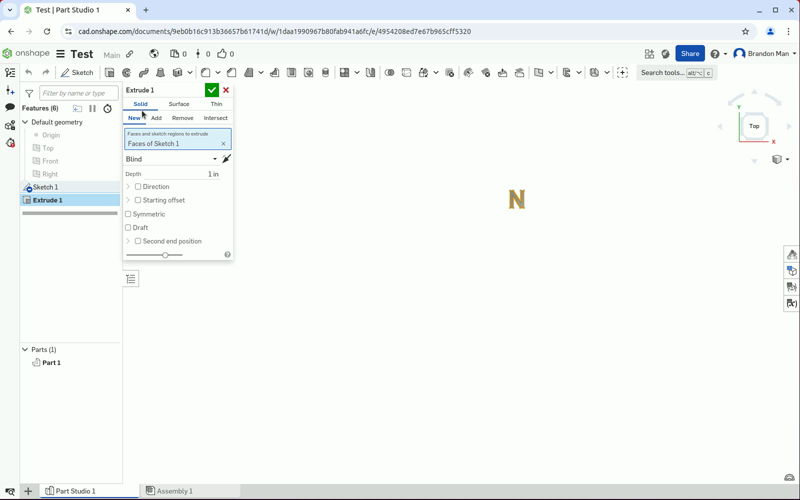
mouse_move(137, 120)
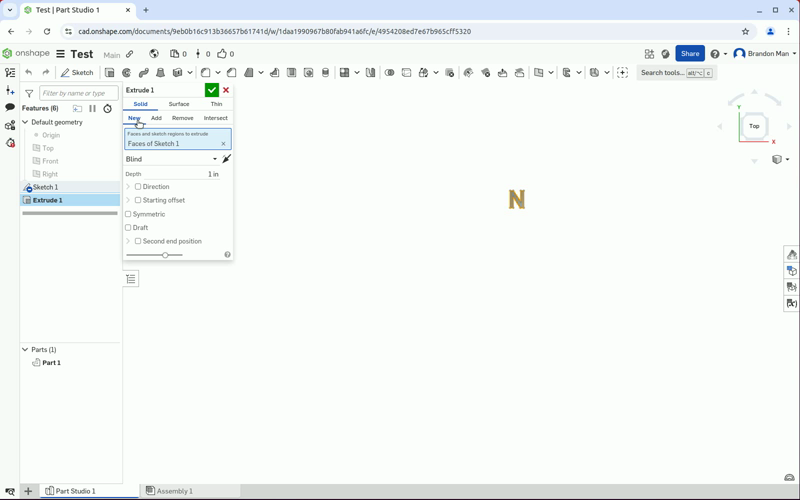
click(137, 120)
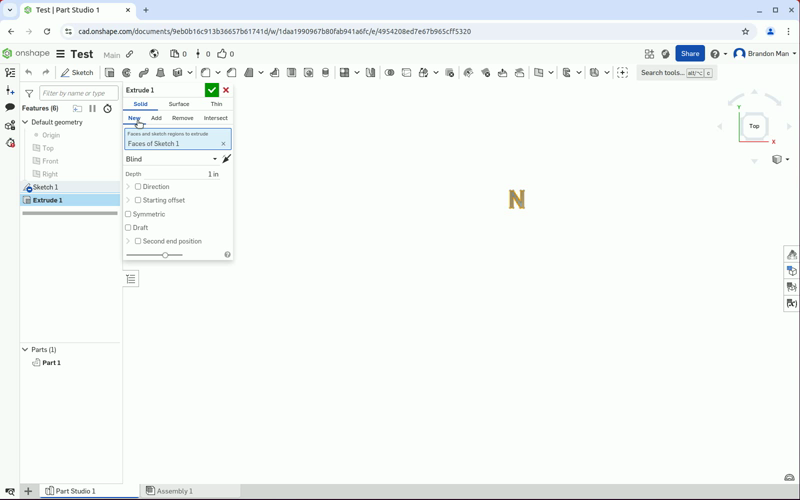
key(tab, 4)
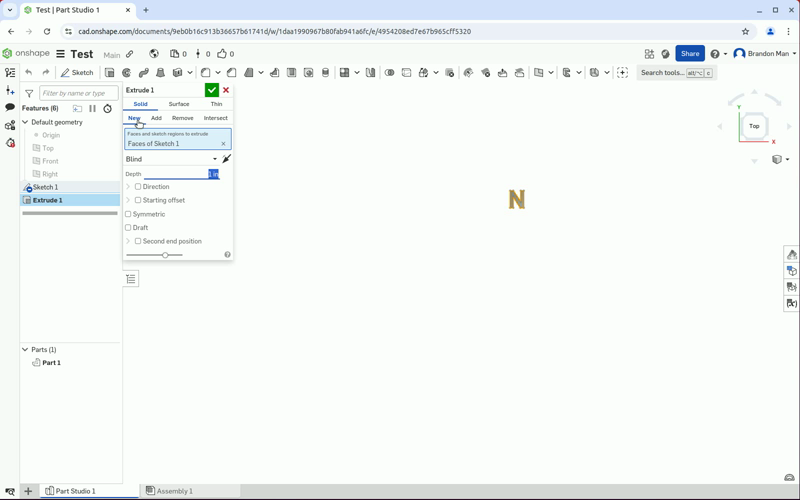
text(0.963)
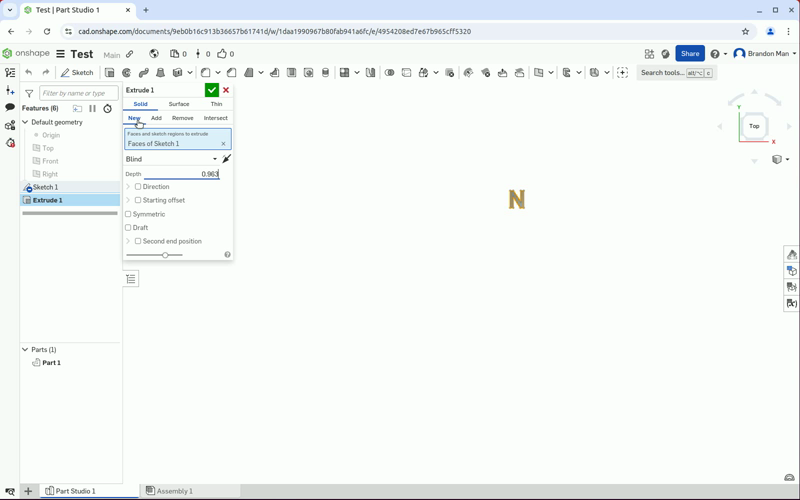
key(enter)
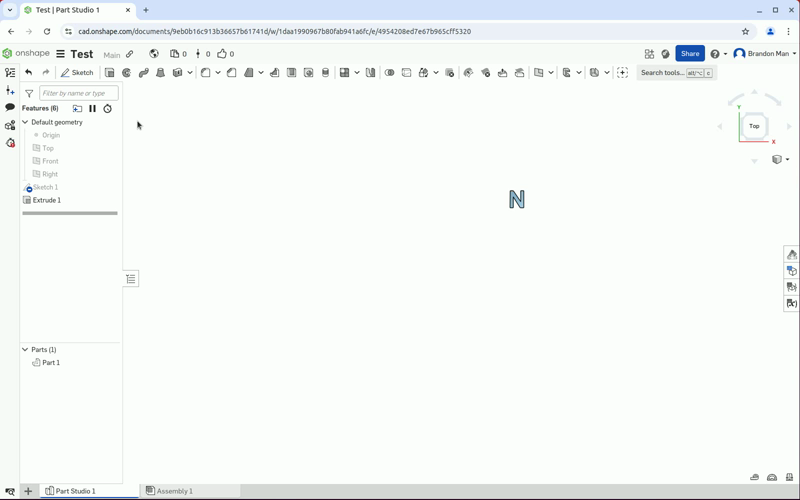
key(shift+h)
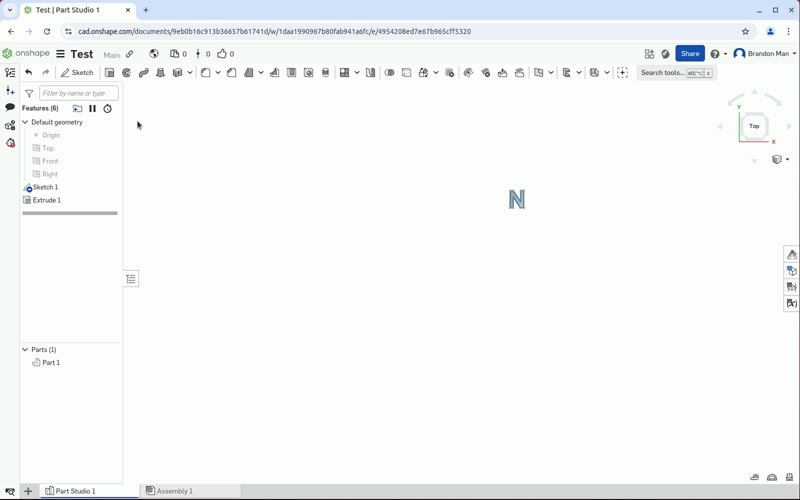
key(shift+h)
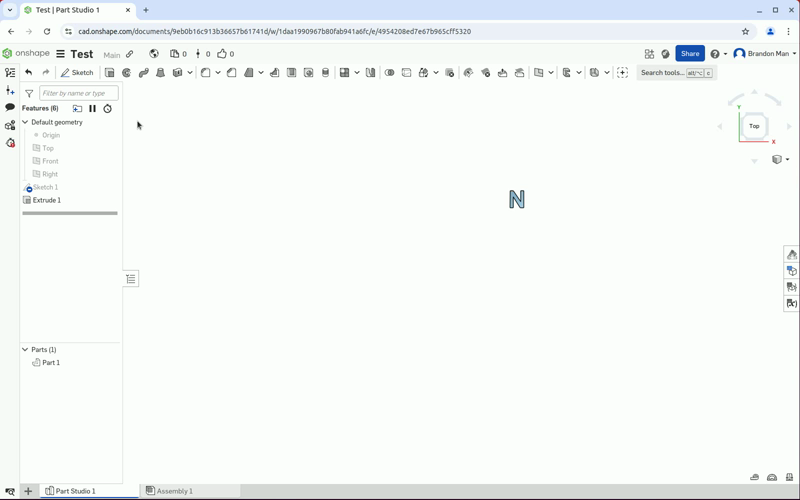
mouse_move(73, 189)
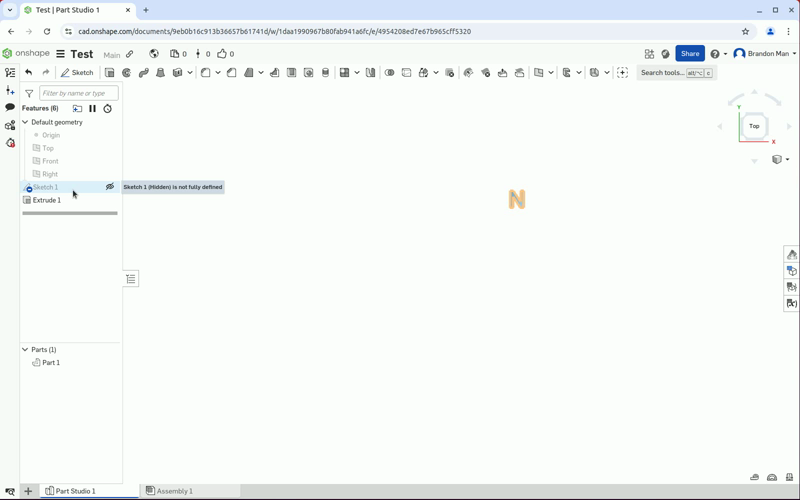
click(73, 189)
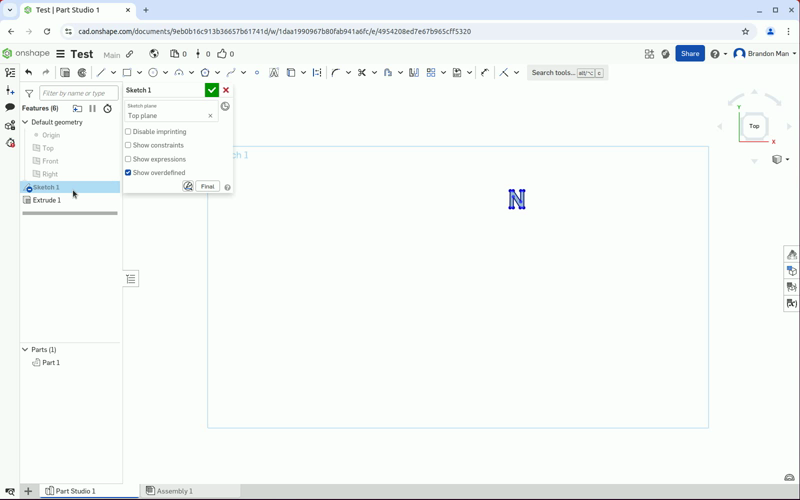
mouse_move(229, 92)
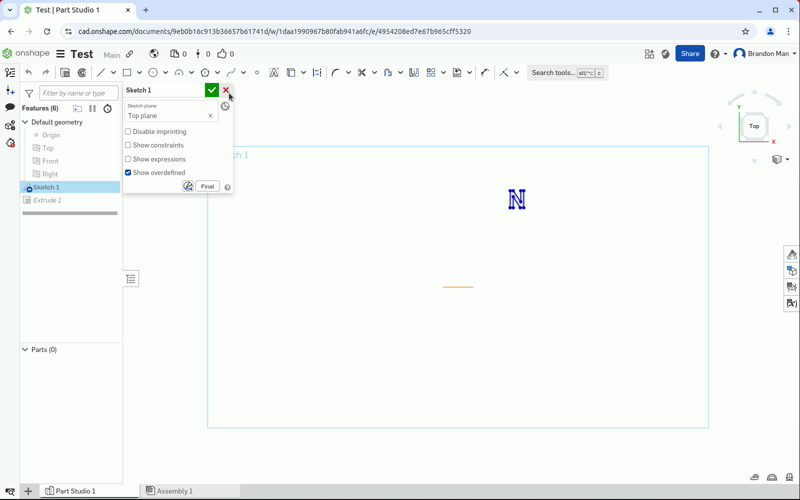
click(229, 92)
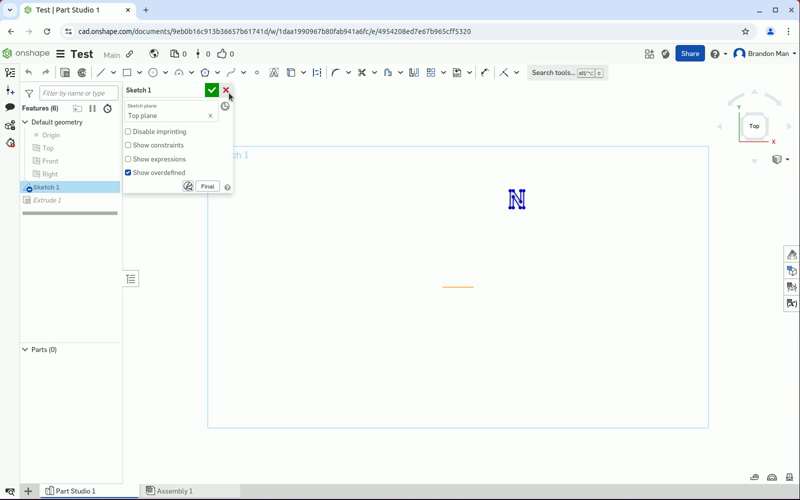
key(shift+s)
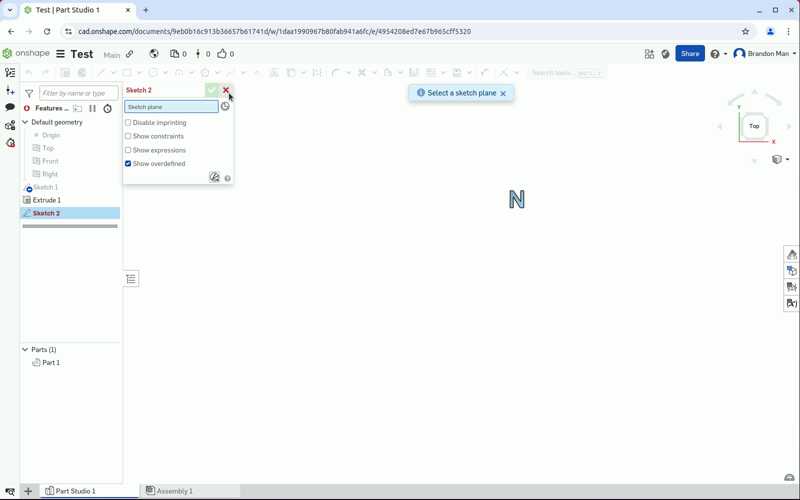
mouse_move(73, 150)
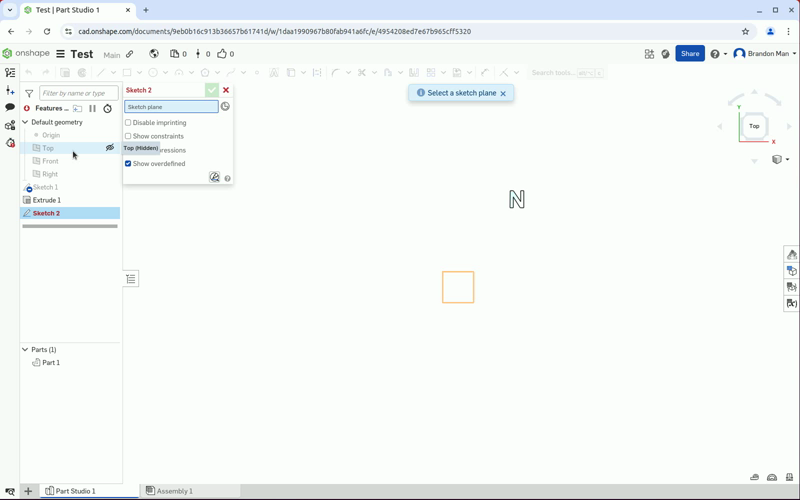
click(73, 150)
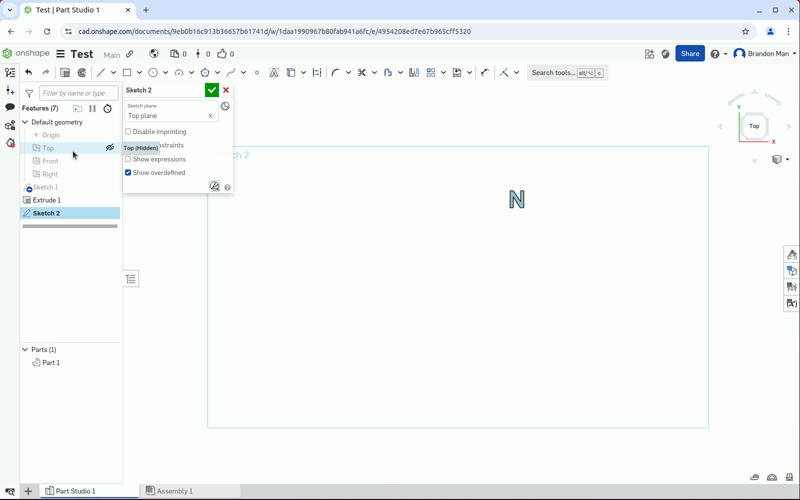
mouse_move(73, 352)
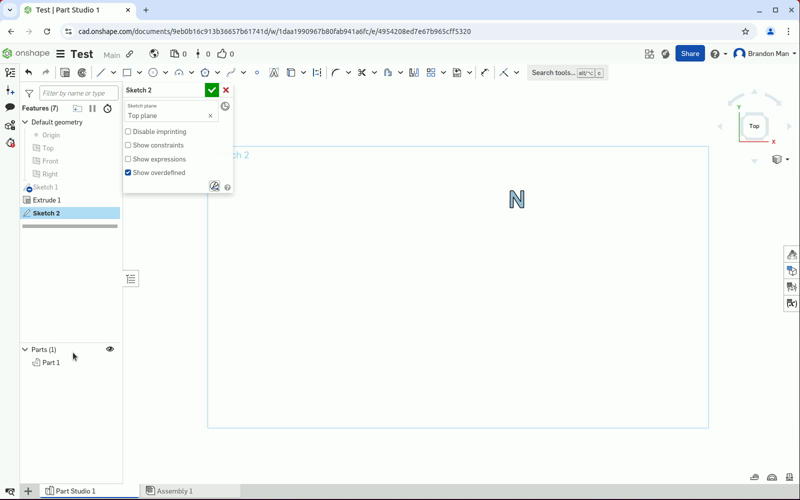
key(y)
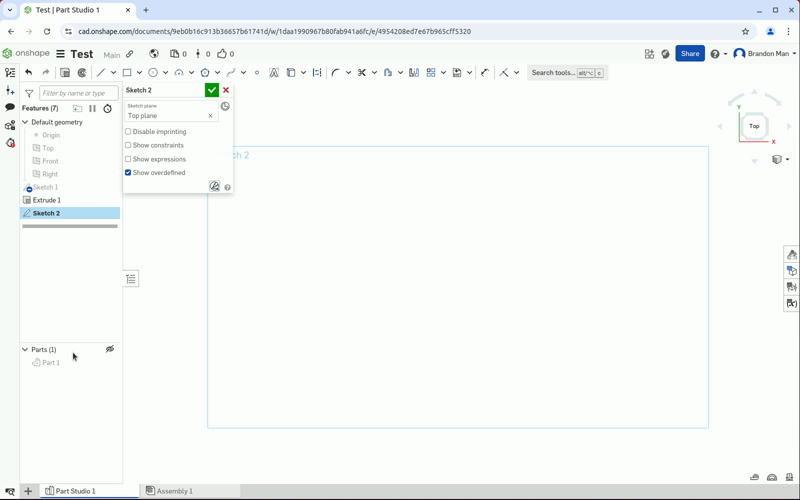
key(l)
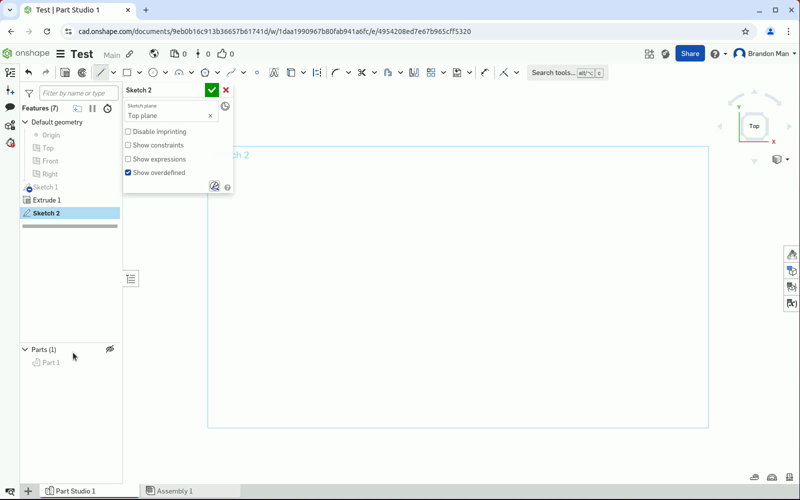
key_down(shift)
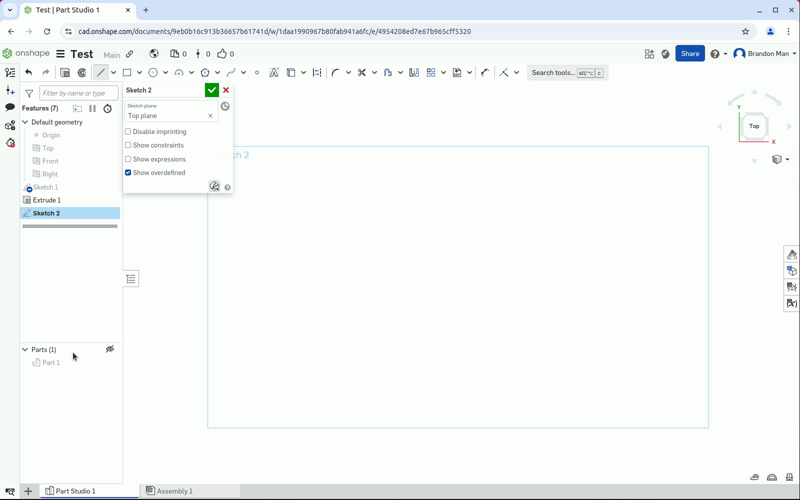
mouse_move(513, 186)
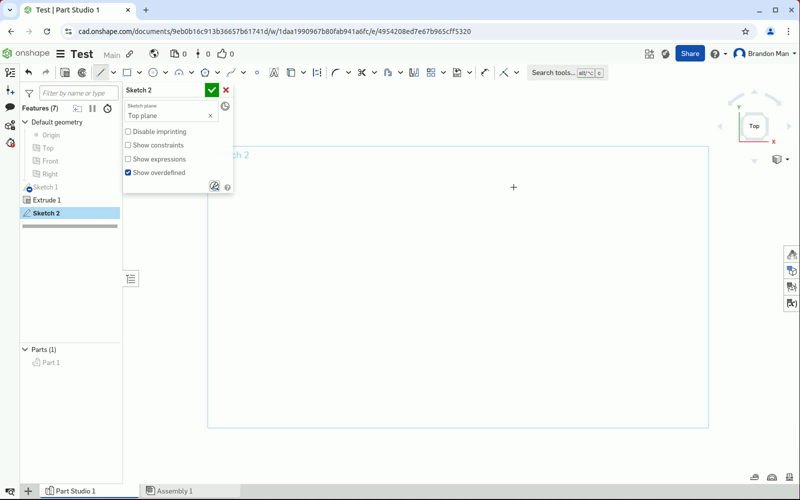
click(513, 186)
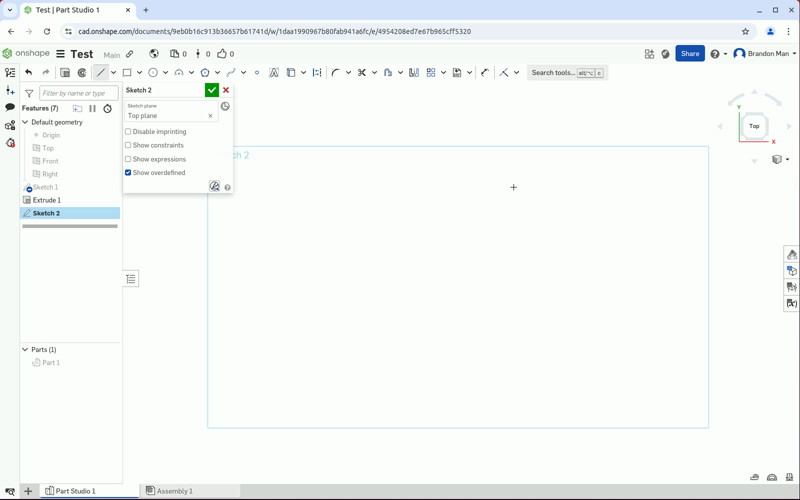
key_up(shift)
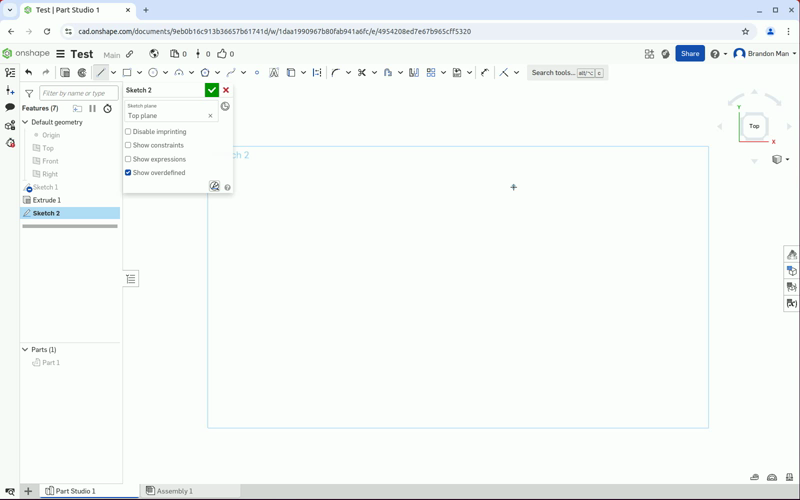
key_down(shift)
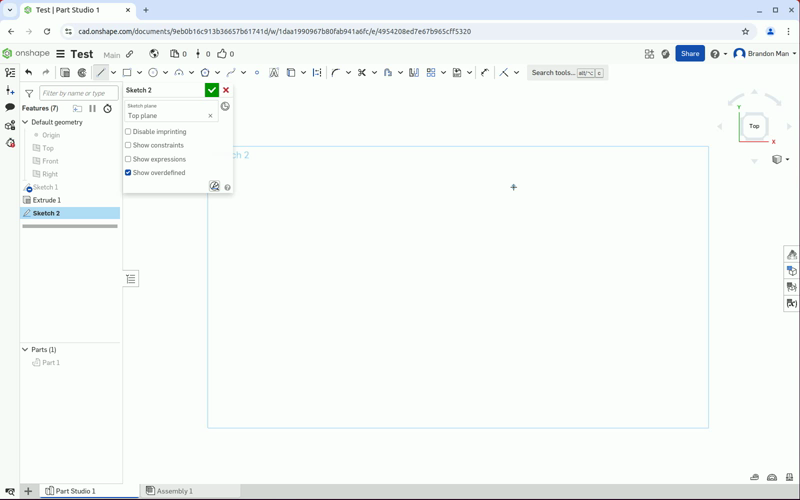
mouse_move(543, 186)
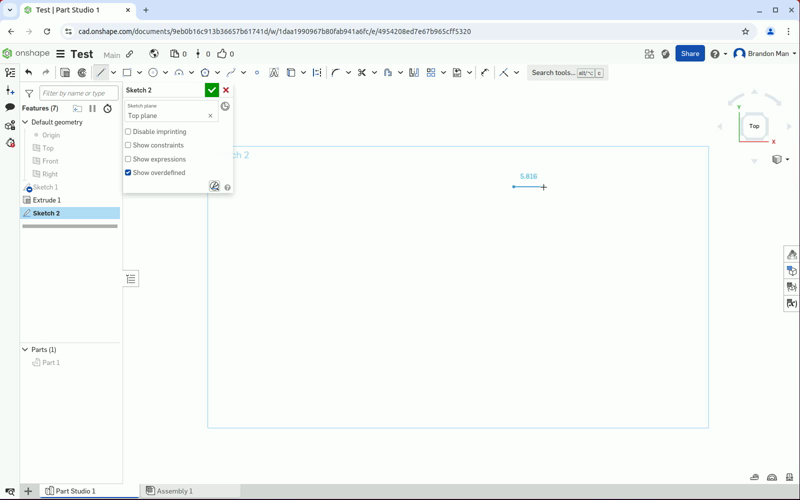
mouse_move(520, 186)
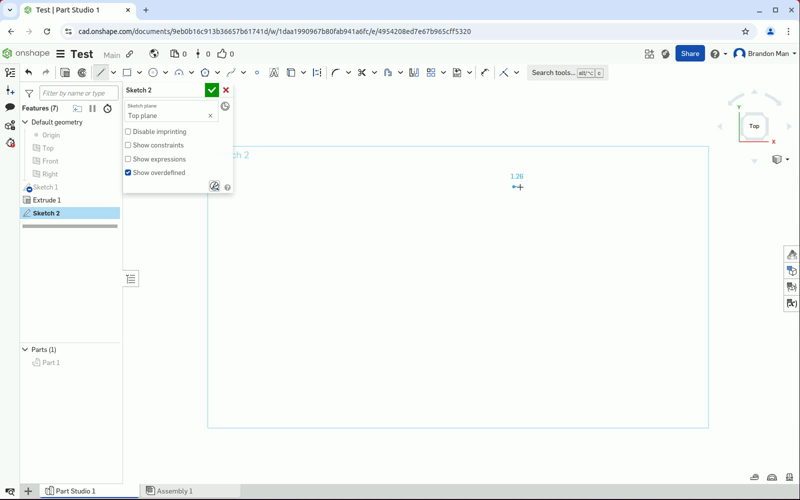
scroll(6)
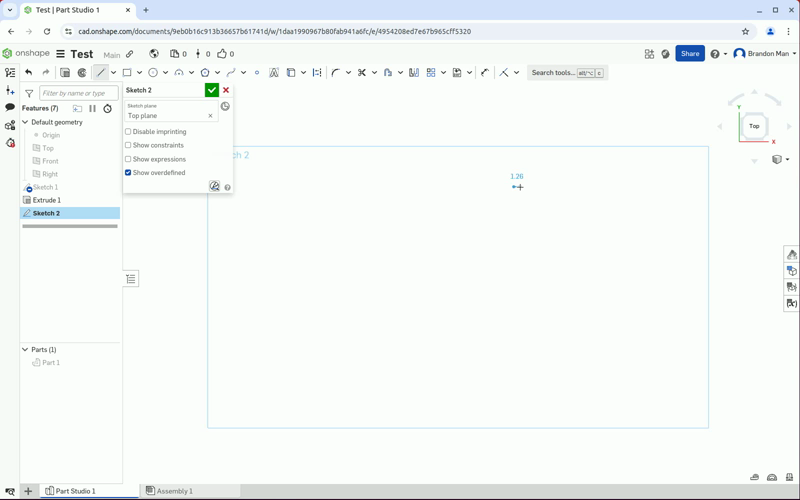
scroll(6)
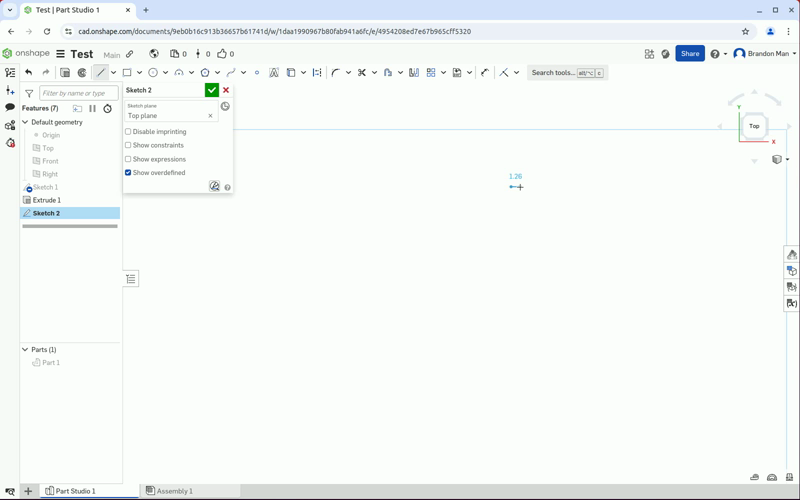
scroll(6)
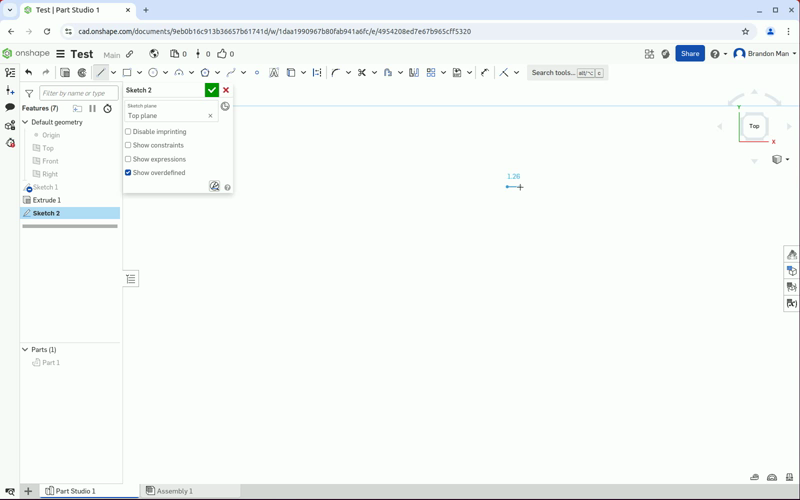
scroll(6)
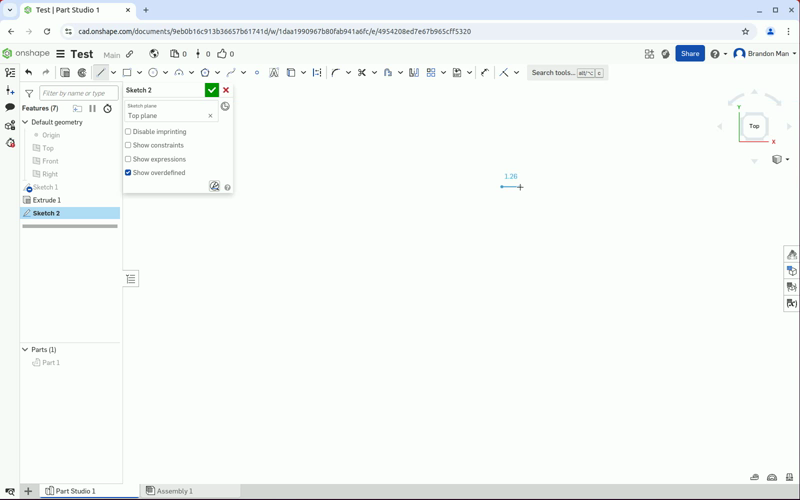
scroll(6)
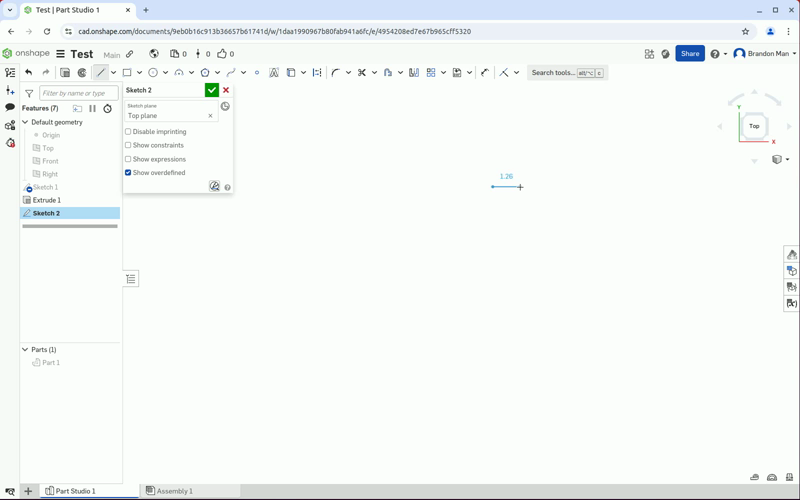
scroll(6)
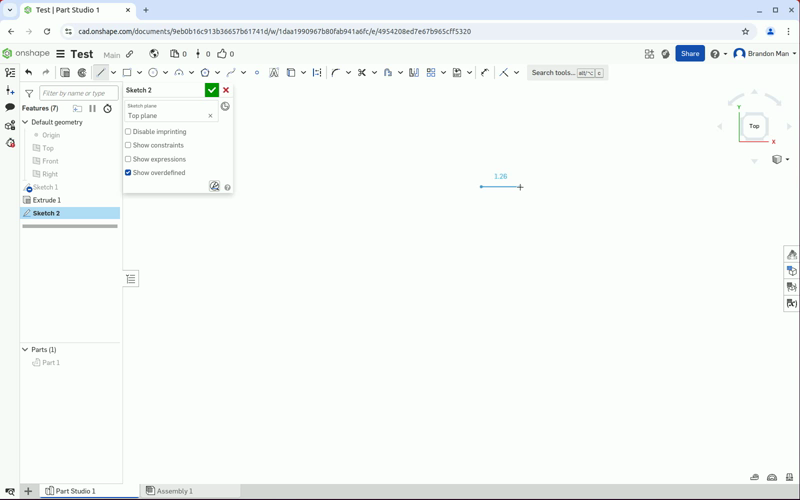
scroll(6)
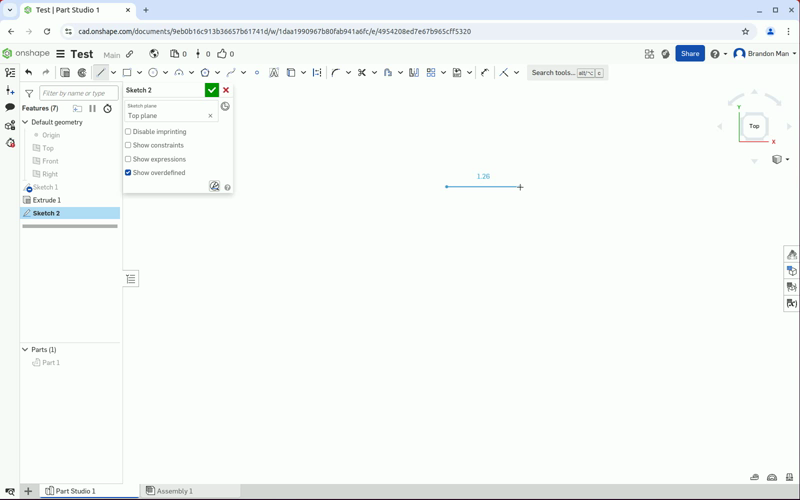
click(520, 186)
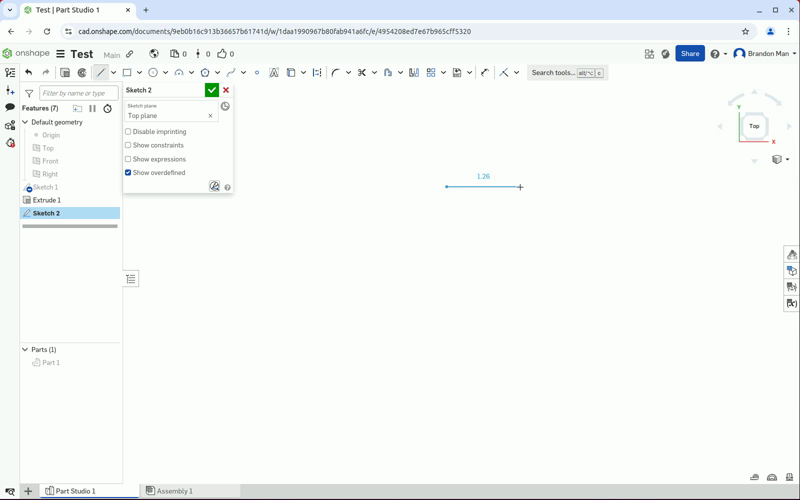
scroll(-6)
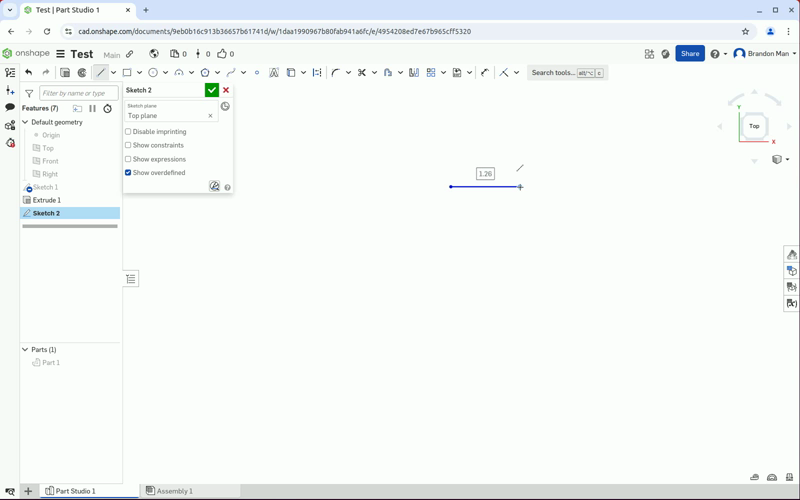
scroll(-6)
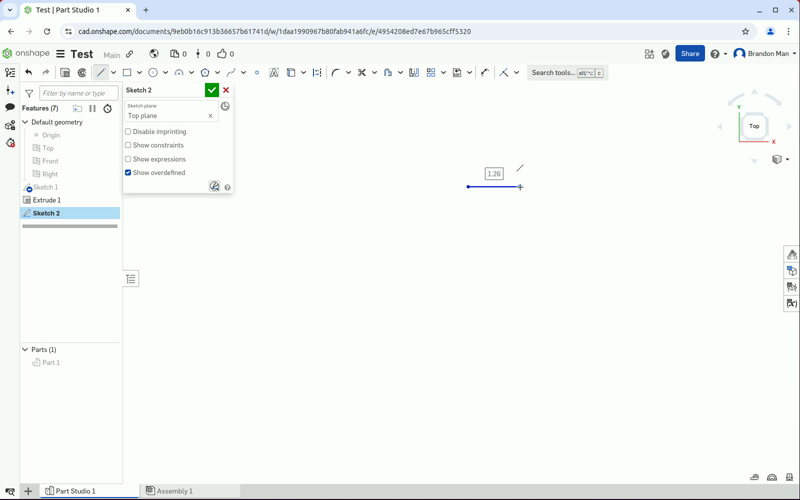
scroll(-6)
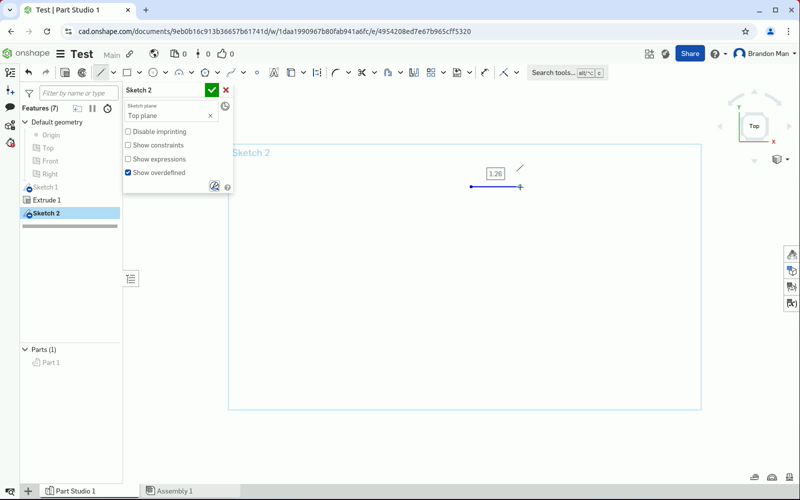
scroll(-6)
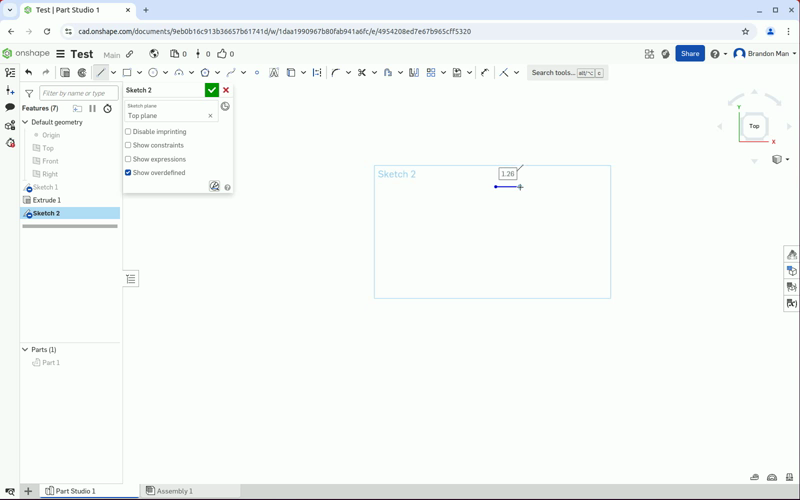
scroll(-6)
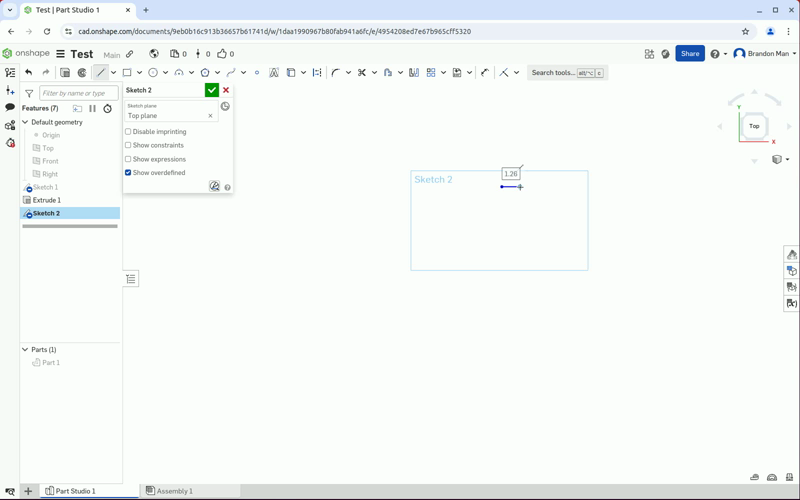
scroll(-6)
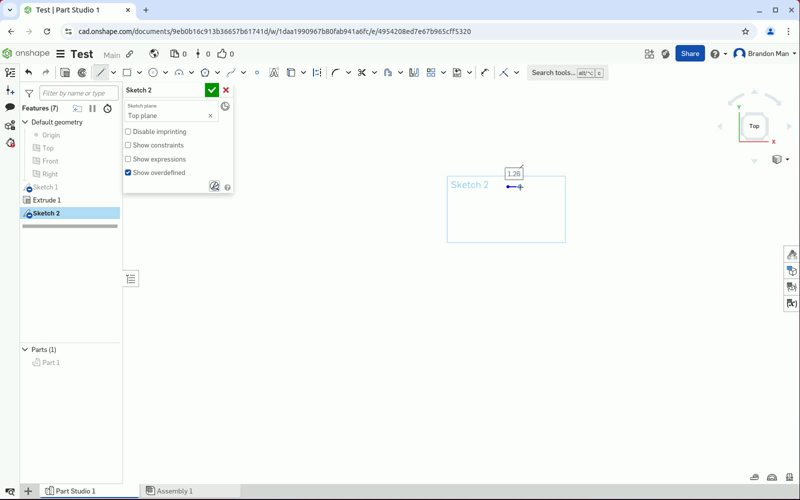
scroll(-6)
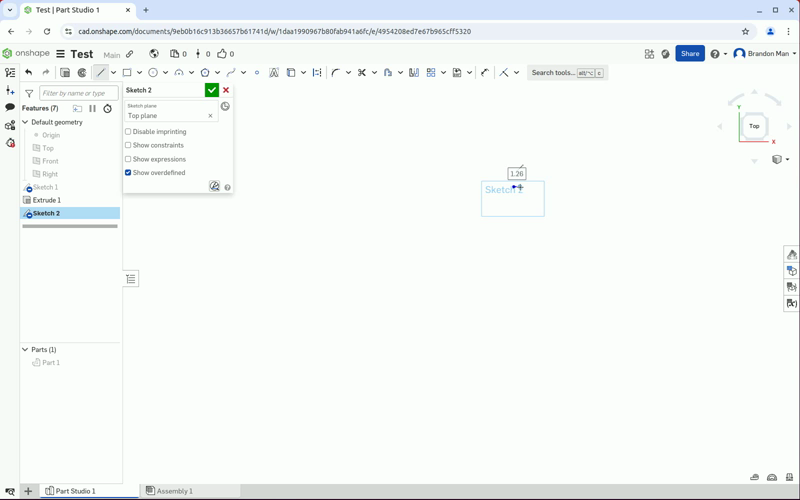
key_up(shift)
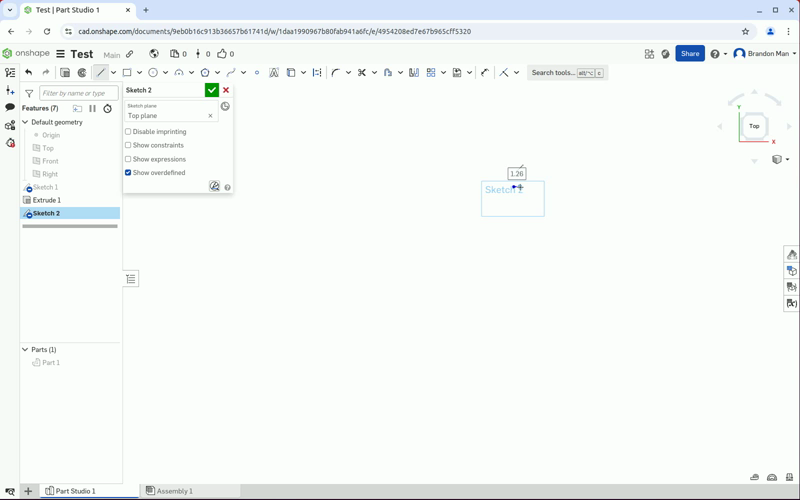
key_down(shift)
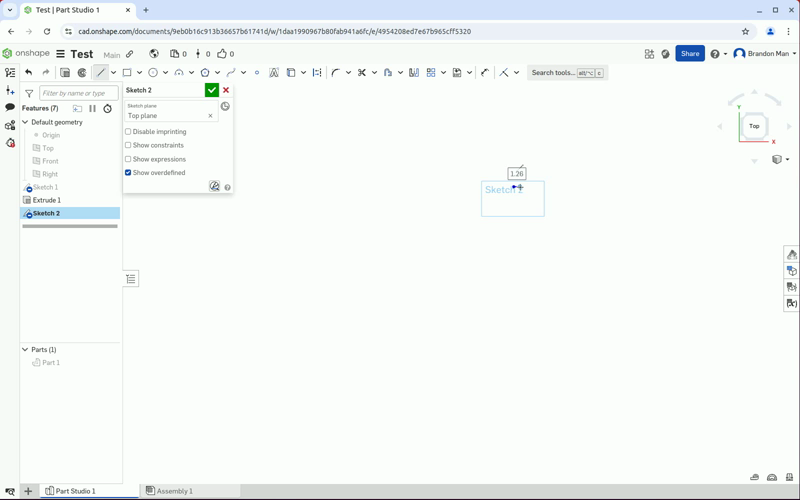
mouse_move(550, 186)
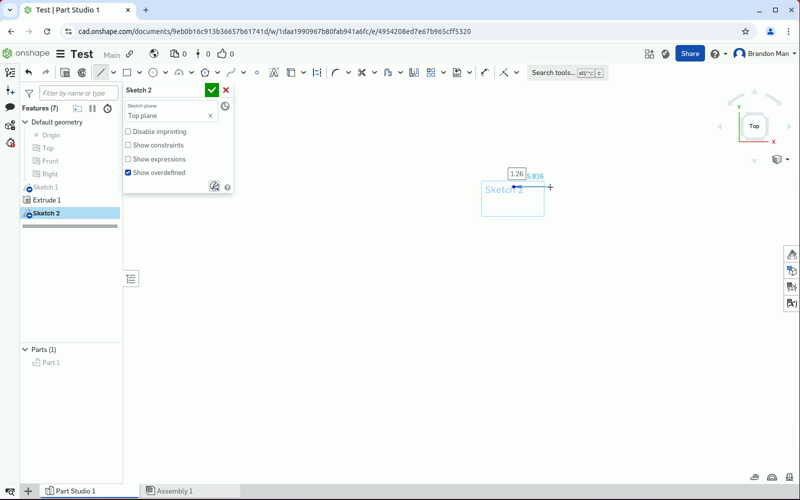
mouse_move(516, 169)
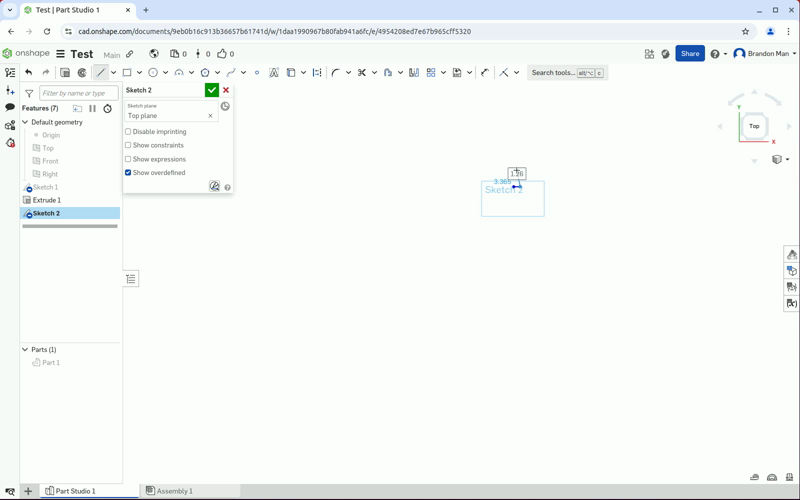
click(516, 169)
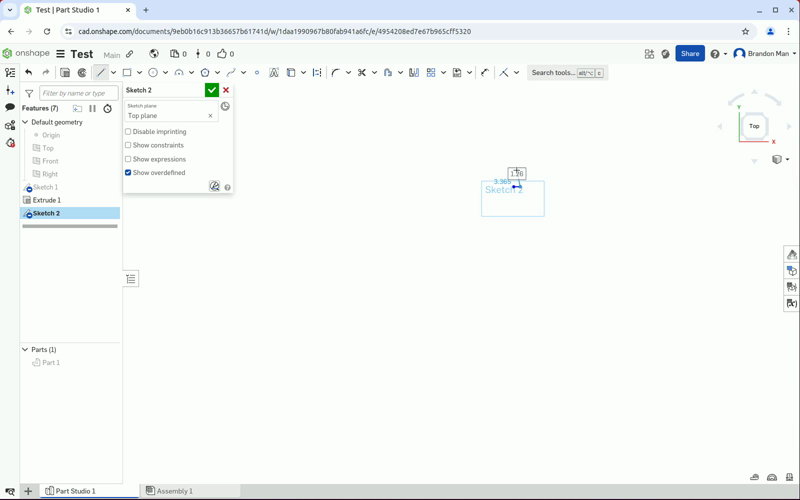
key_up(shift)
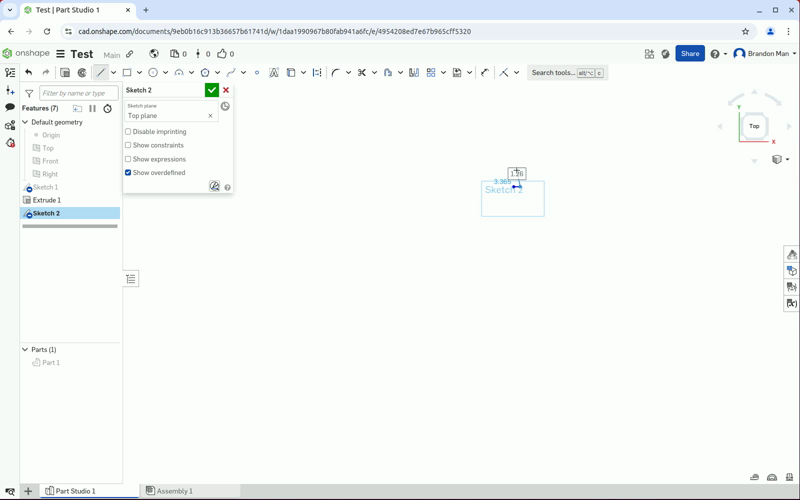
mouse_move(546, 169)
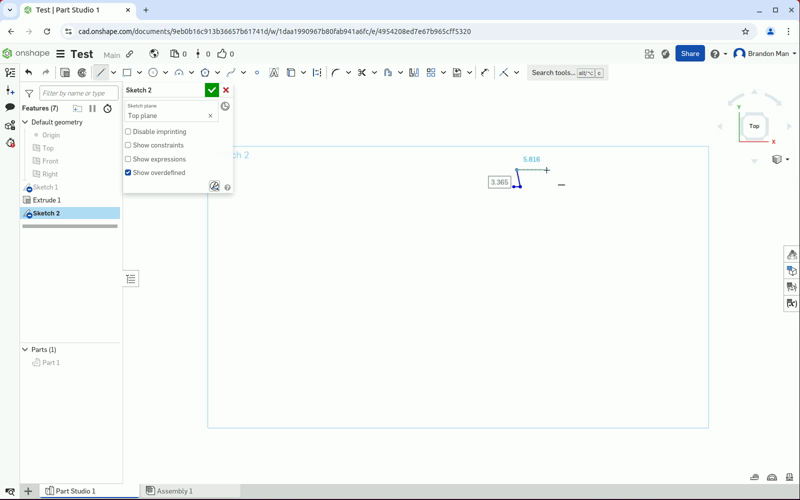
key_down(shift)
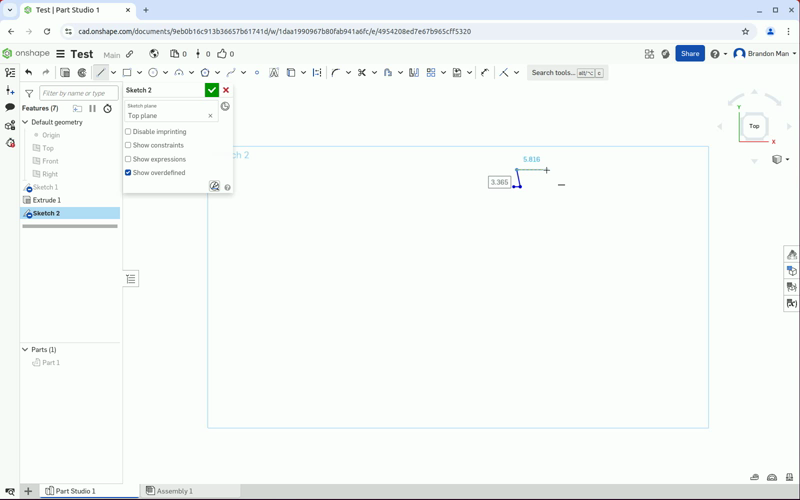
mouse_move(513, 186)
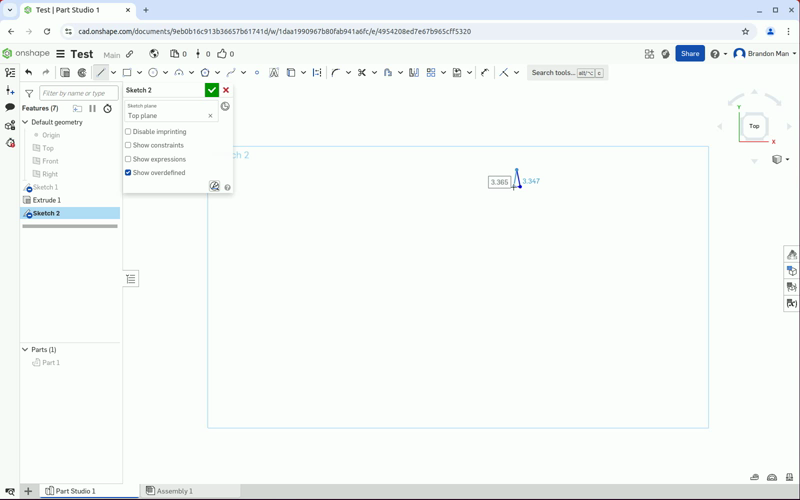
key_up(shift)
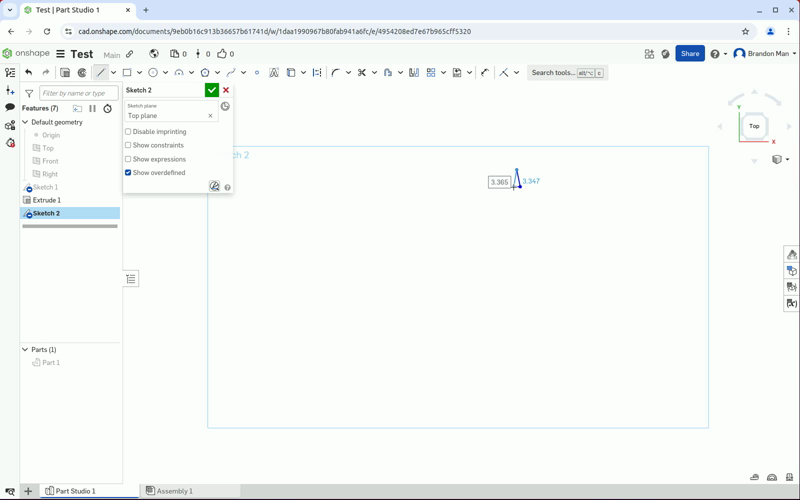
click(513, 186)
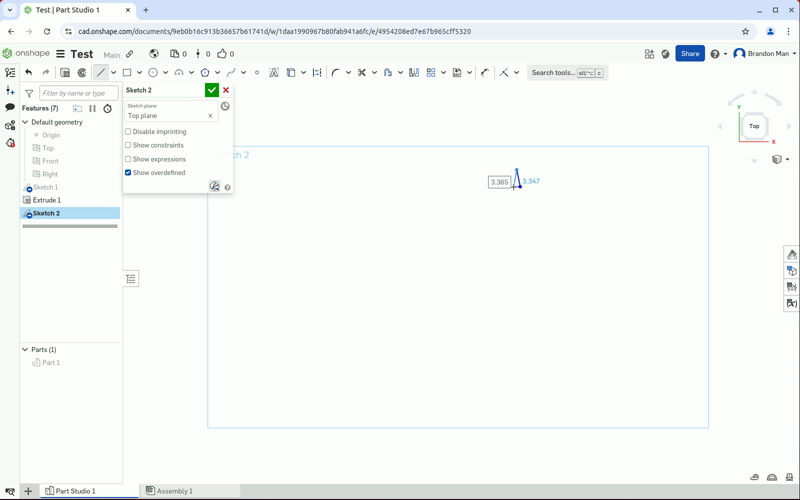
key(esc)
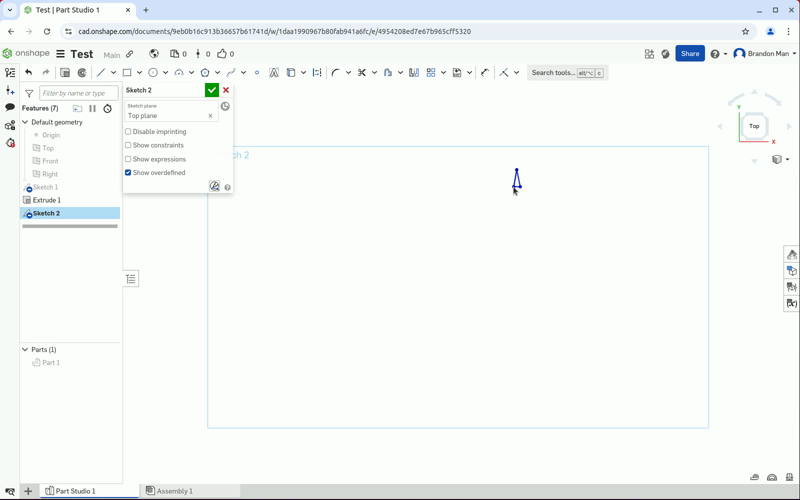
mouse_move(515, 181)
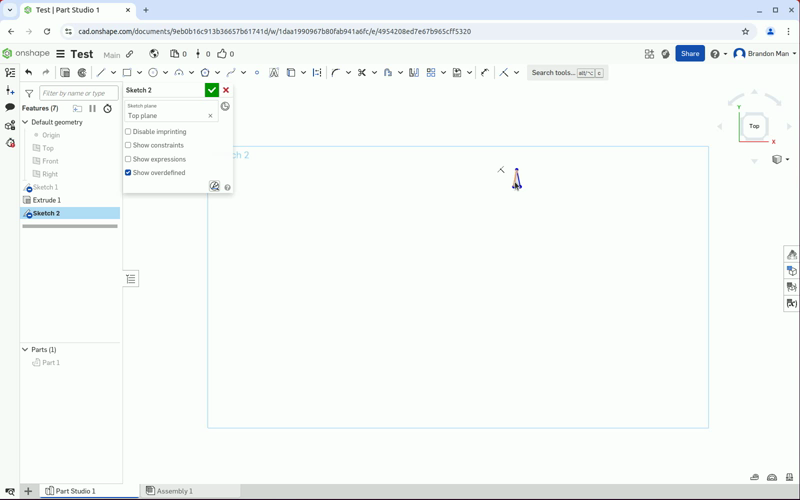
scroll(6)
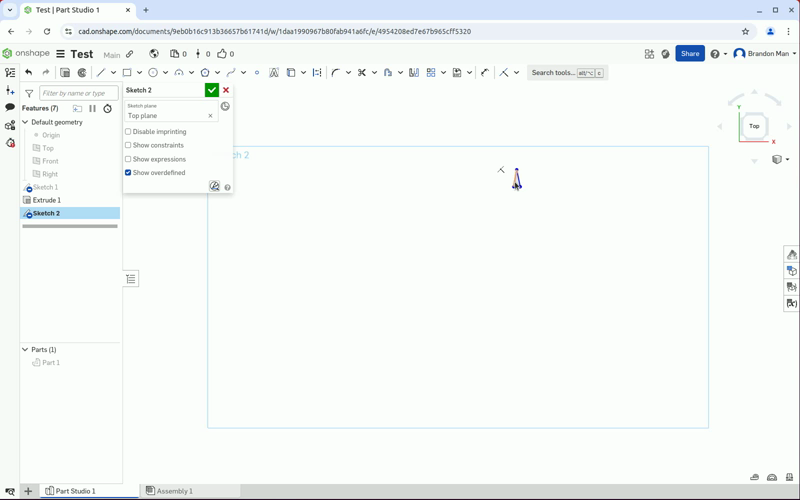
scroll(6)
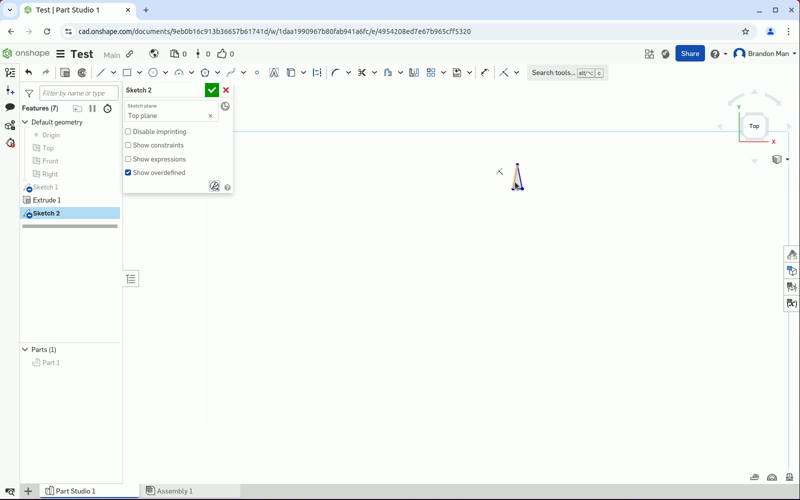
scroll(6)
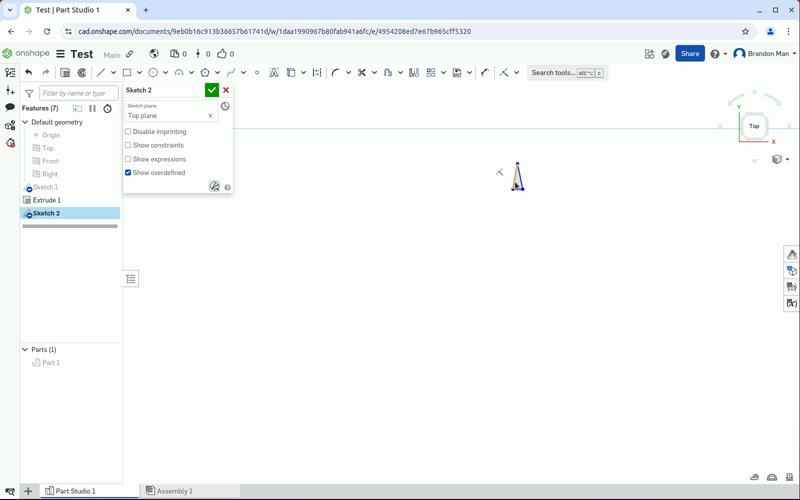
scroll(6)
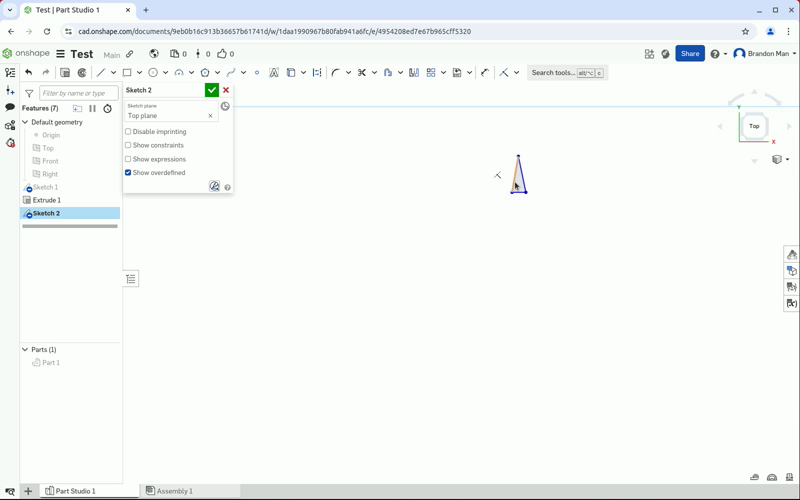
scroll(6)
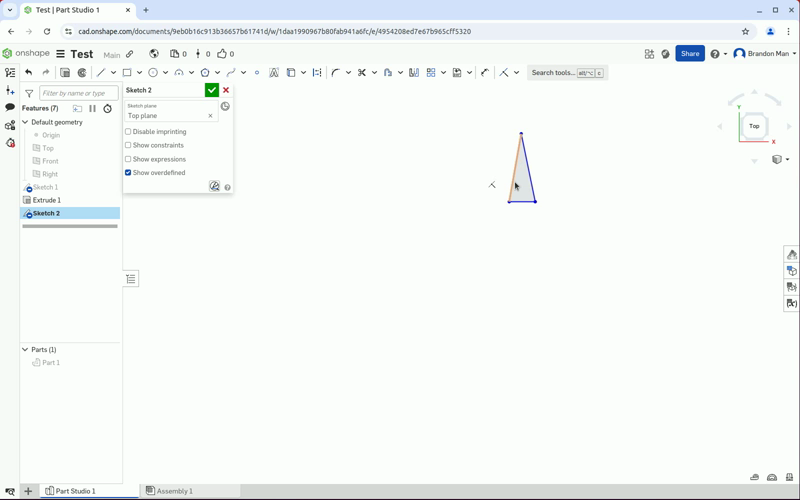
scroll(6)
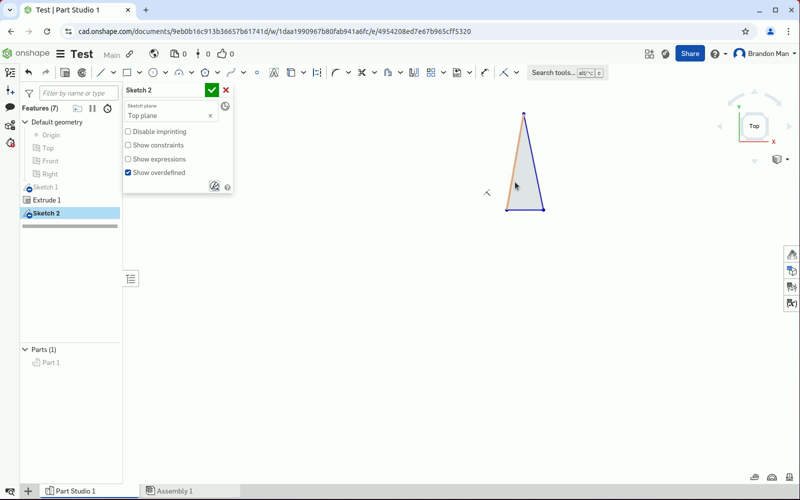
scroll(6)
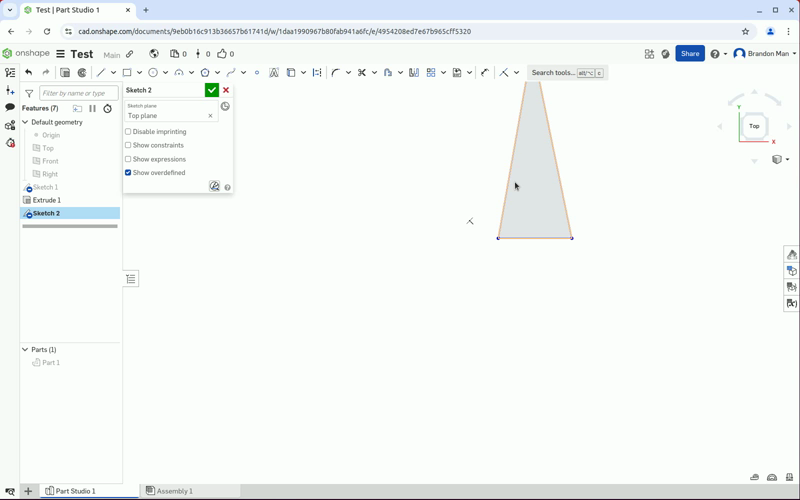
click(515, 181)
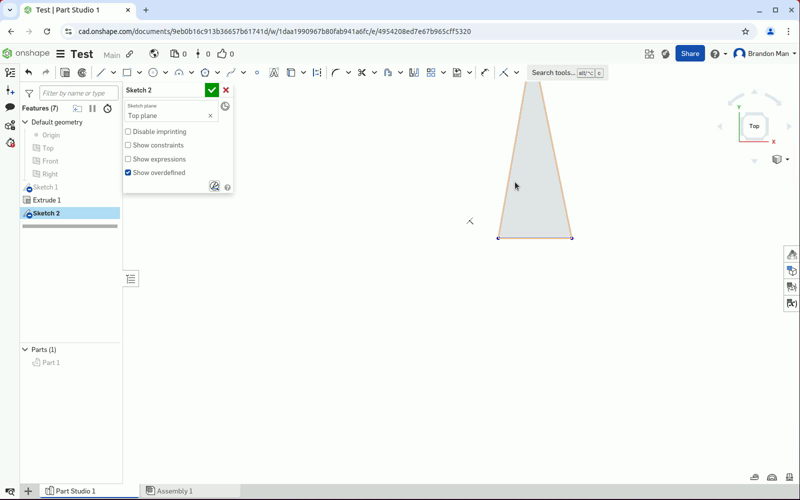
scroll(-6)
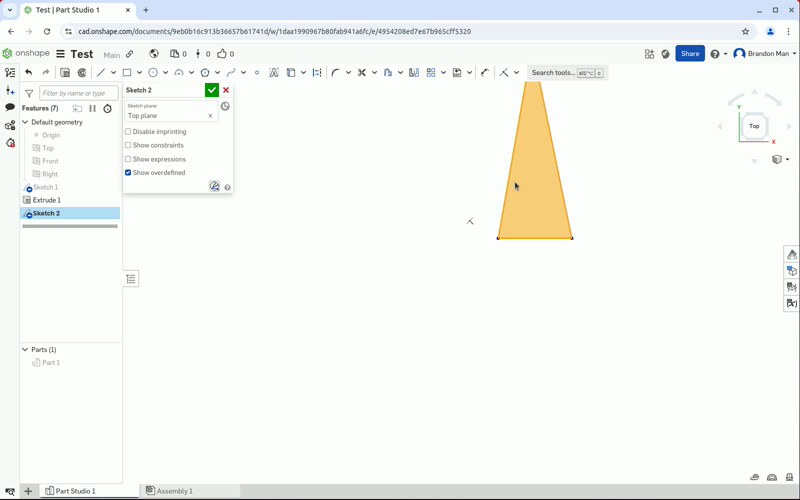
scroll(-6)
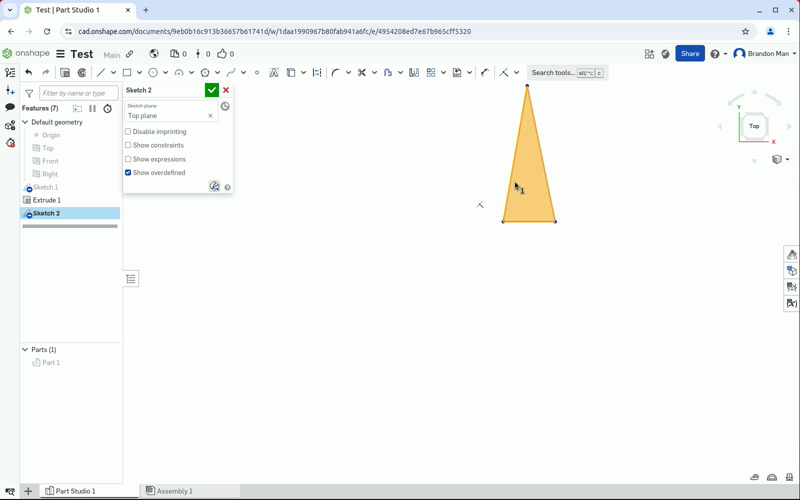
scroll(-6)
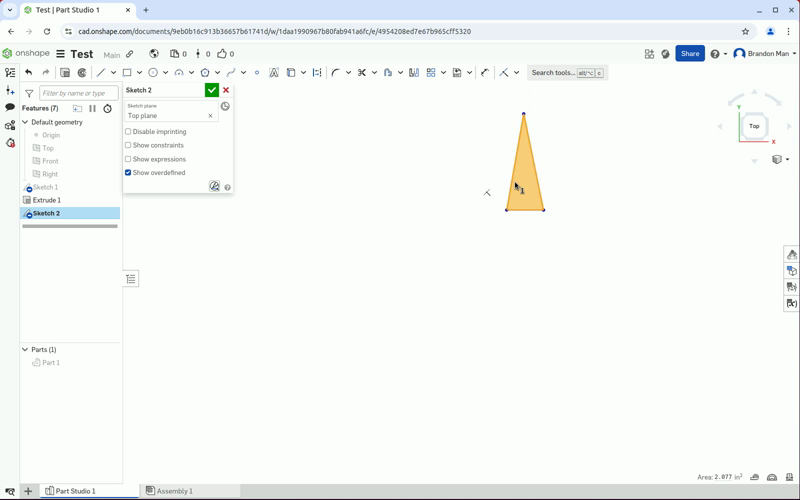
scroll(-6)
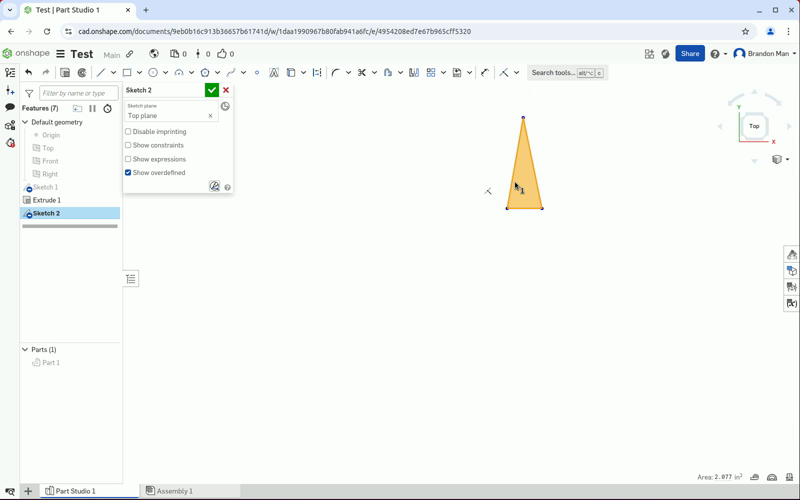
scroll(-6)
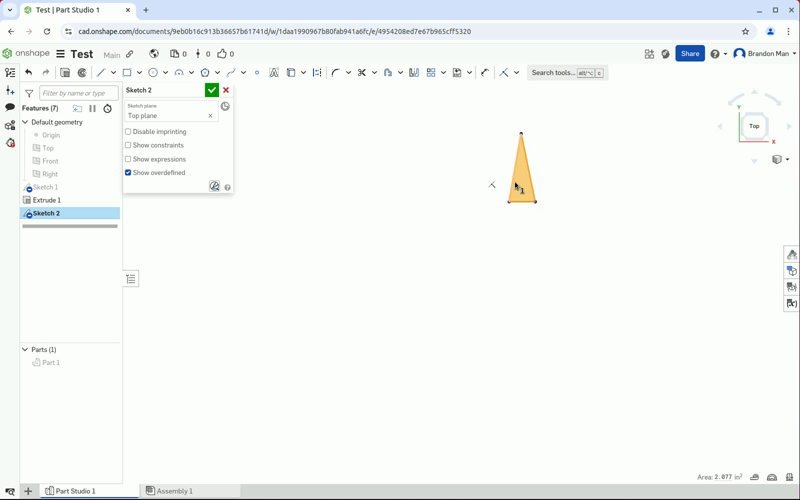
scroll(-6)
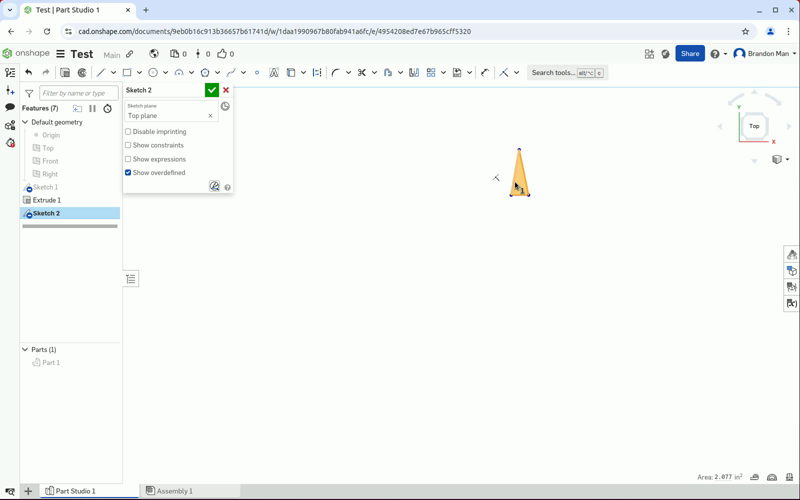
scroll(-6)
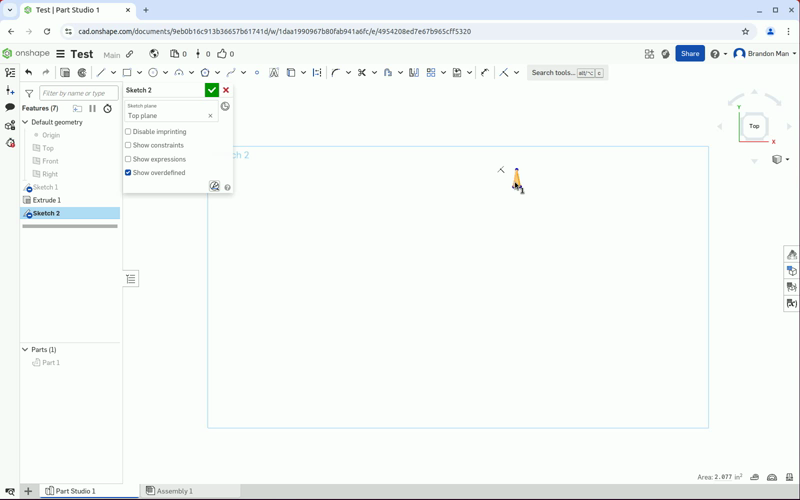
mouse_move(73, 352)
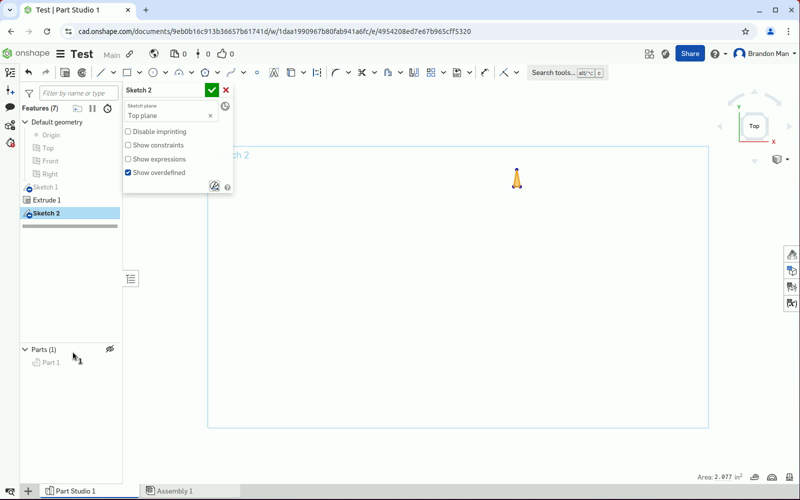
key(shift+y)
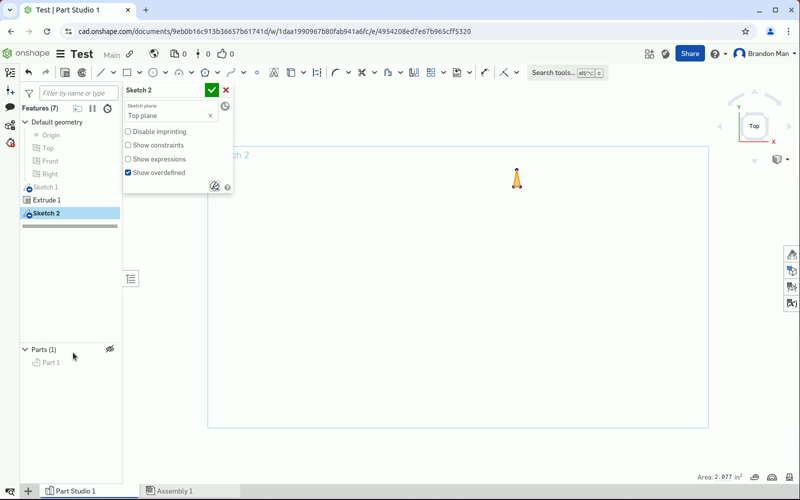
key(shift+e)
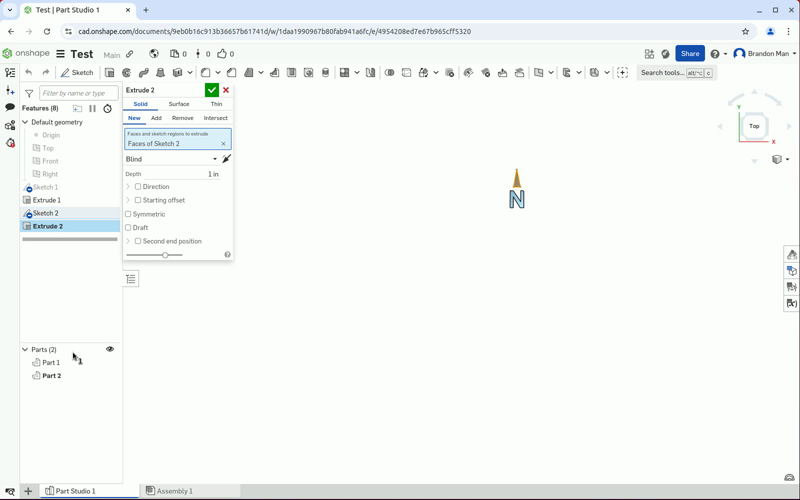
mouse_move(143, 106)
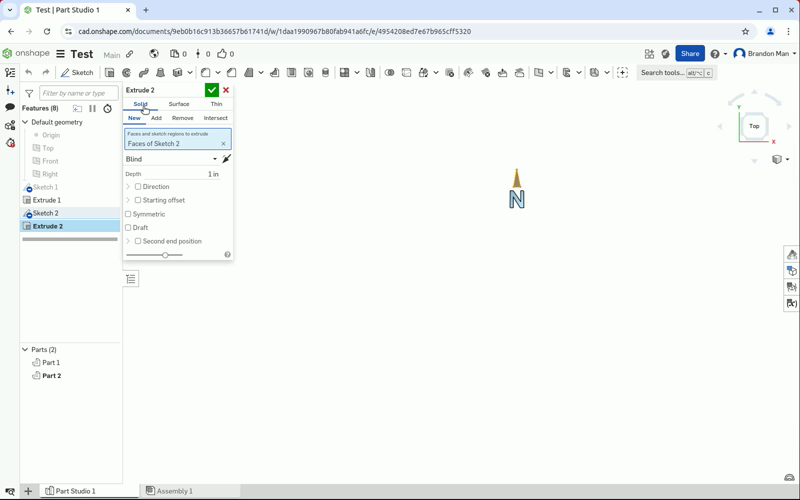
click(143, 106)
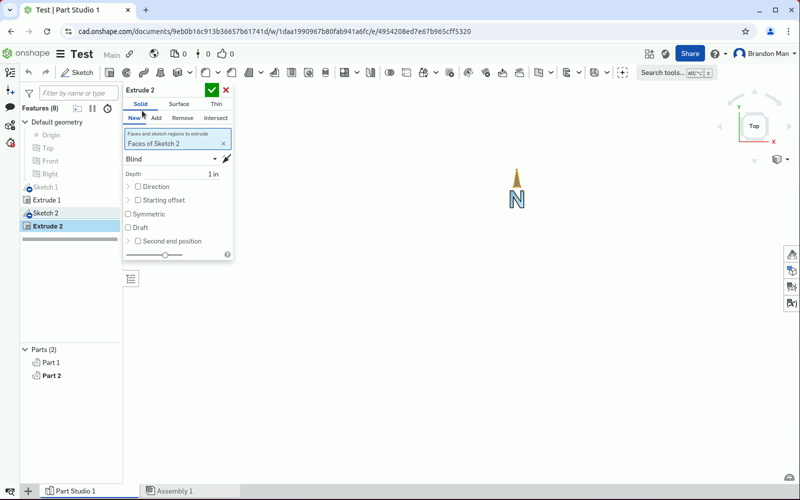
mouse_move(137, 120)
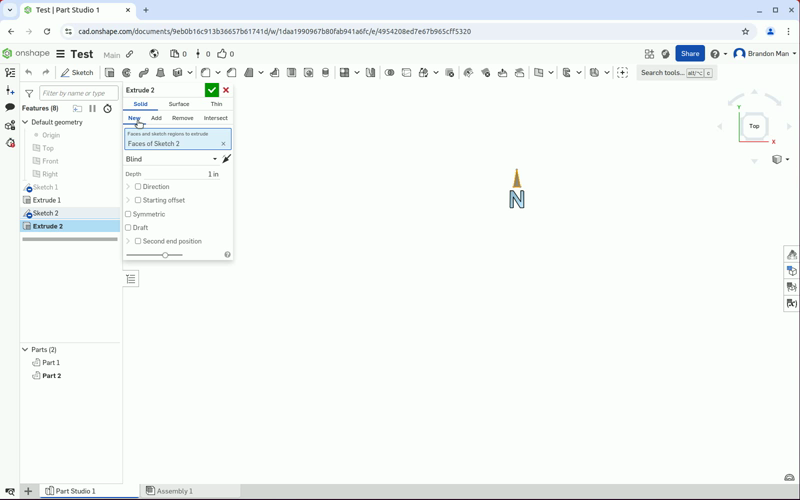
click(137, 120)
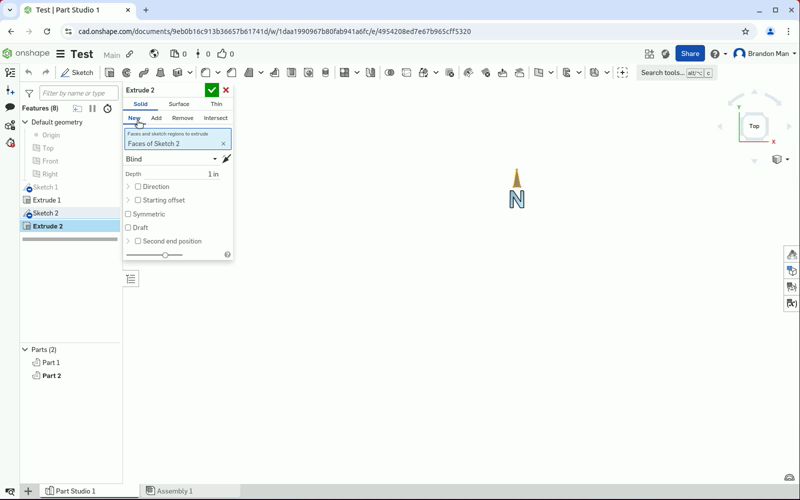
key(tab, 4)
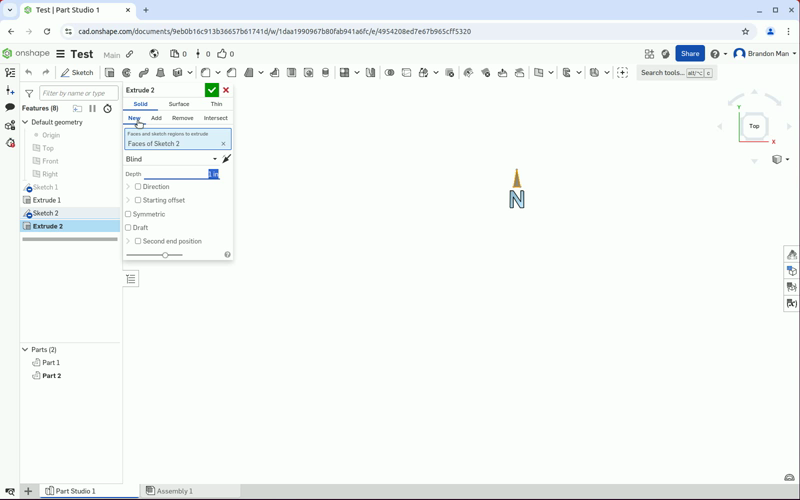
text(0.963)
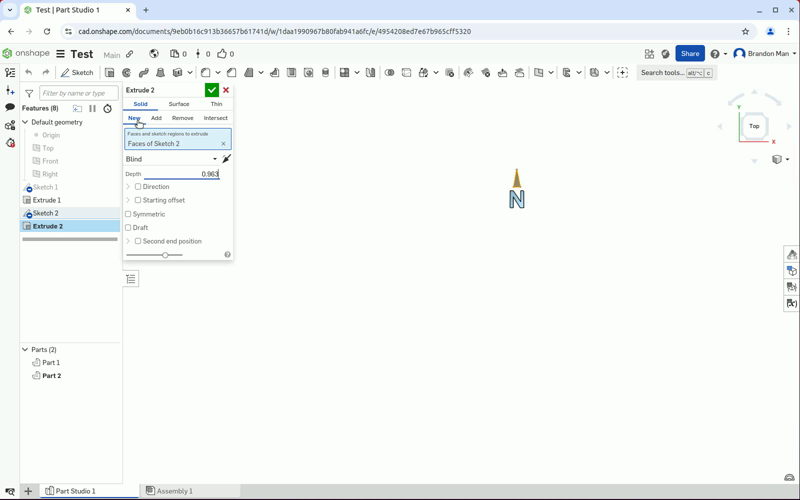
key(enter)
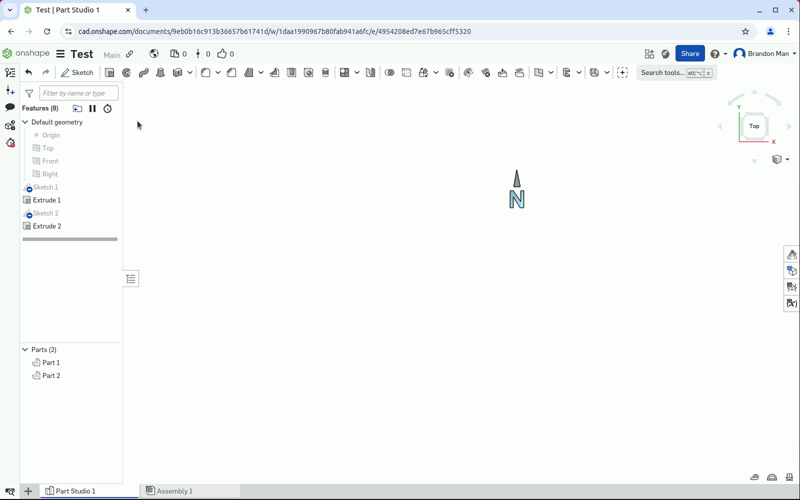
key(shift+h)
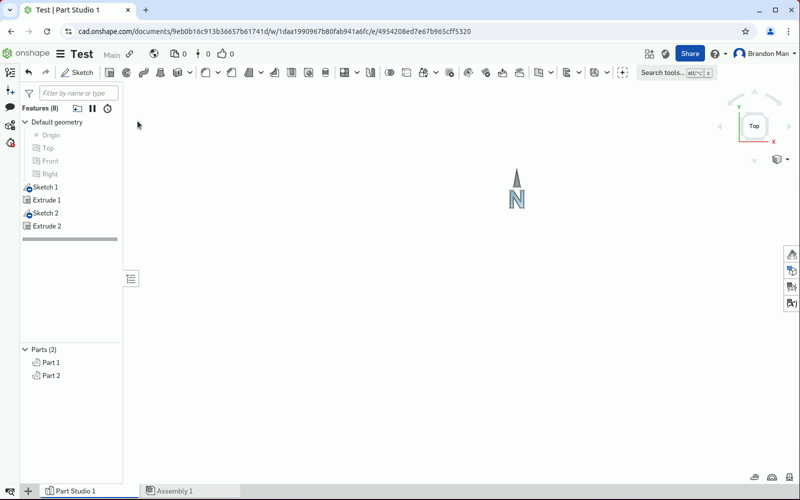
key(shift+h)
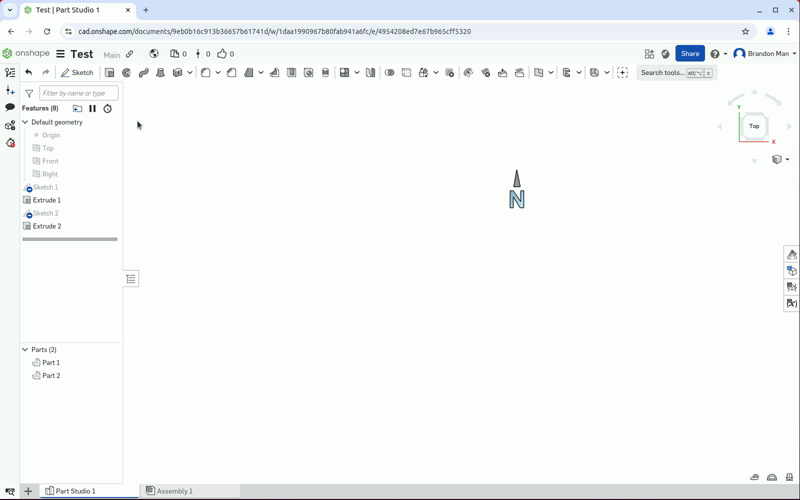
mouse_move(73, 189)
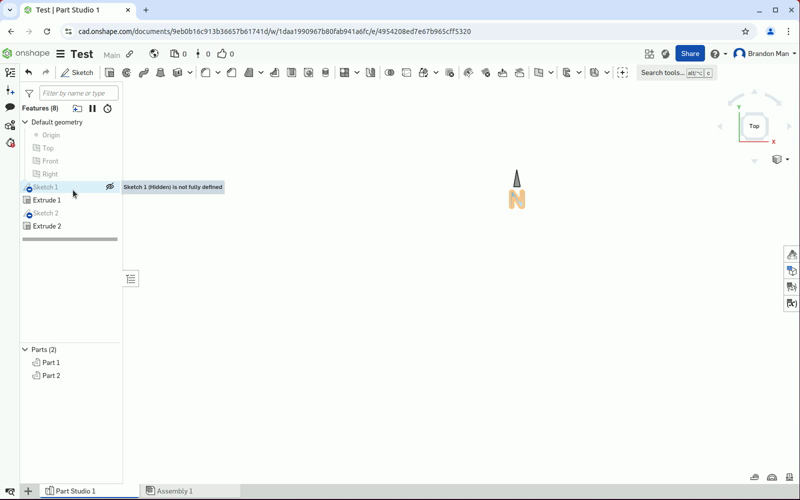
click(73, 189)
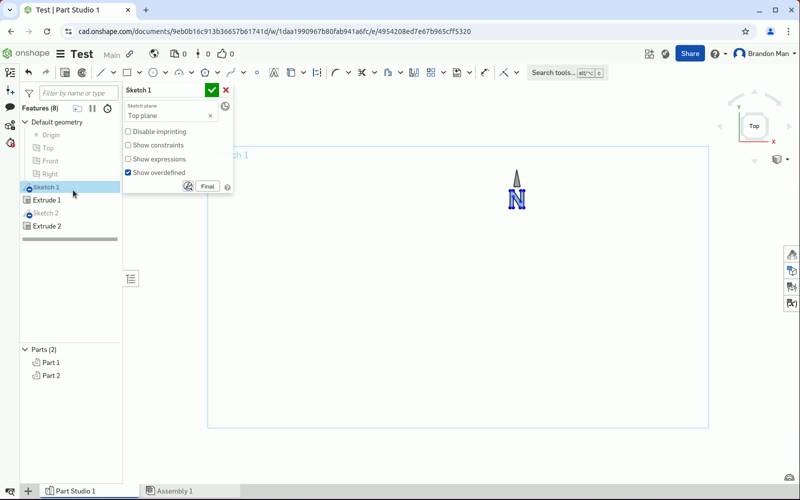
mouse_move(229, 92)
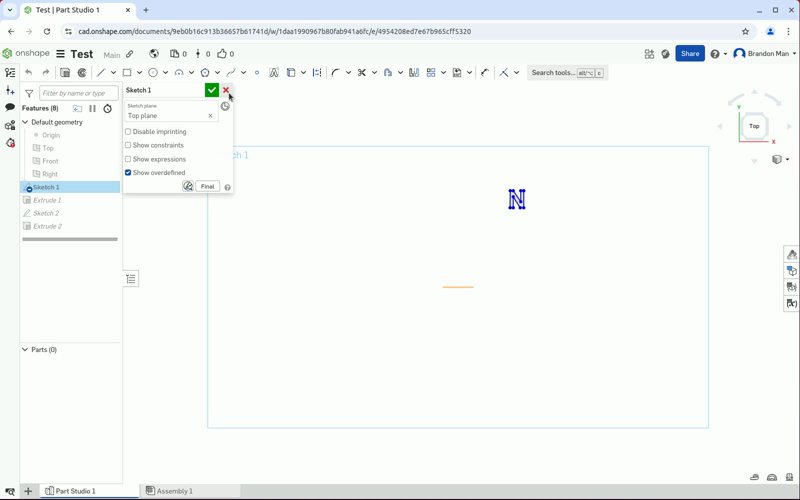
click(229, 92)
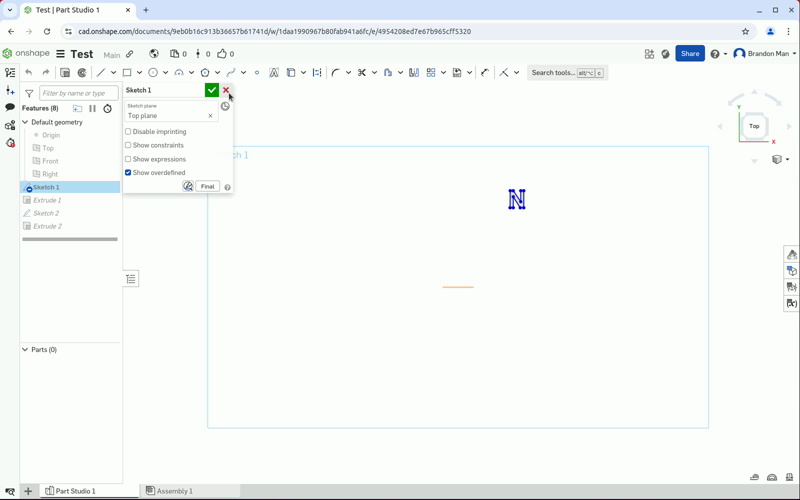
key(shift+s)
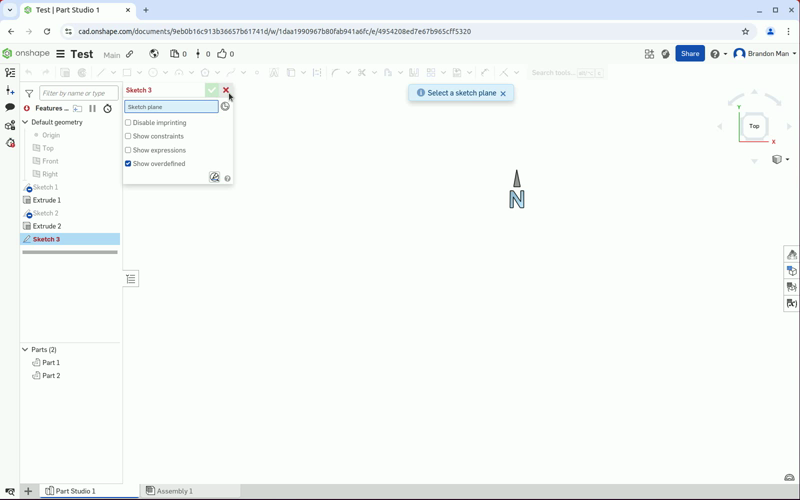
mouse_move(73, 150)
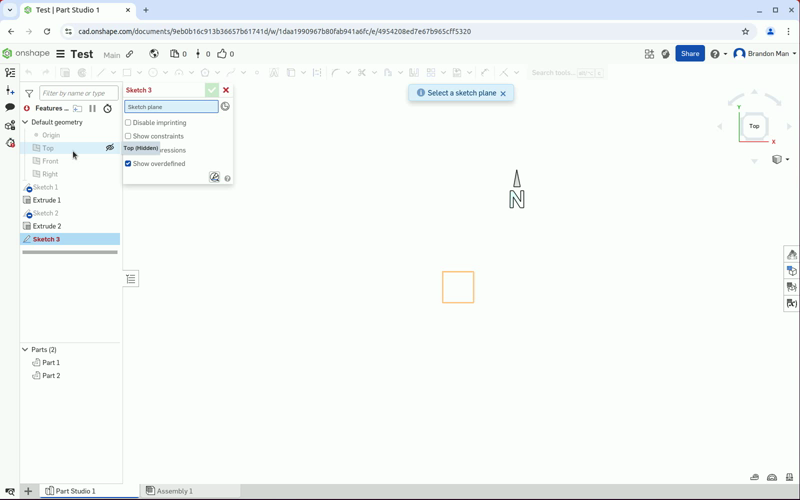
click(73, 150)
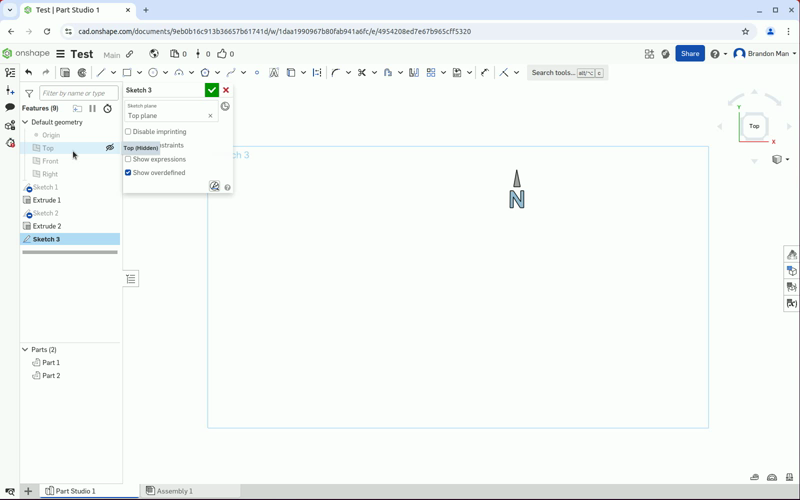
mouse_move(73, 352)
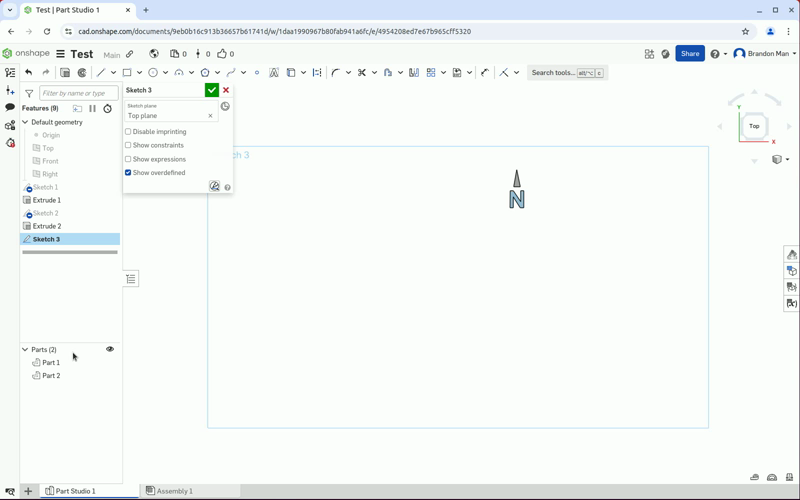
key(y)
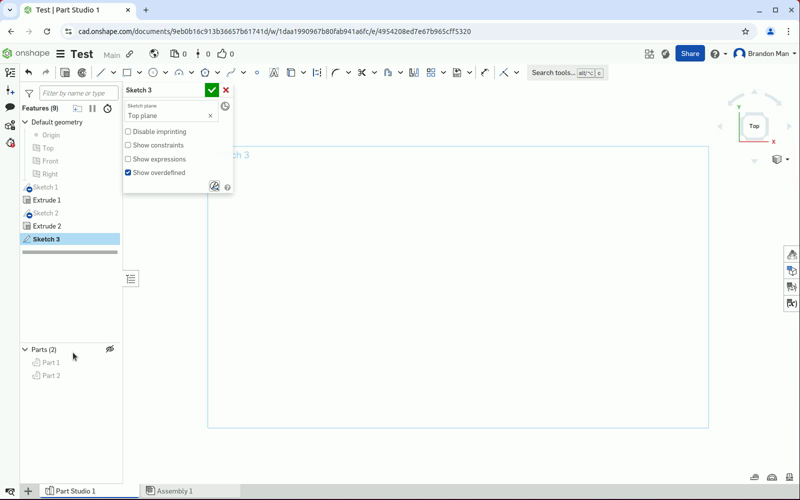
key(a)
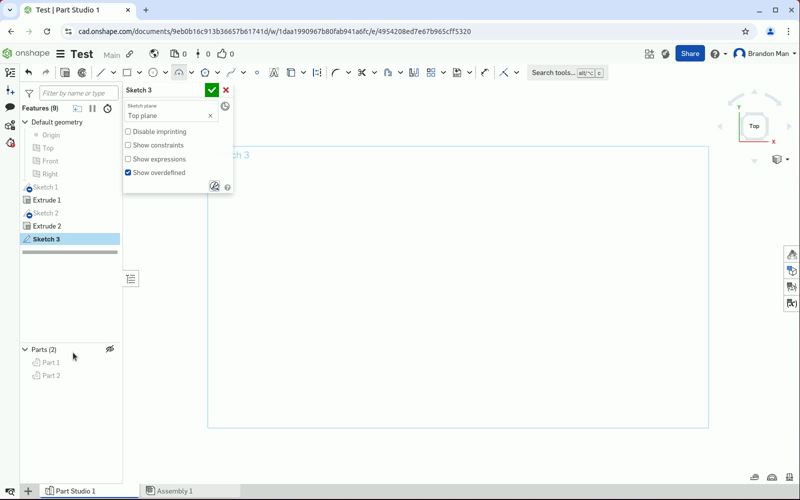
key_down(shift)
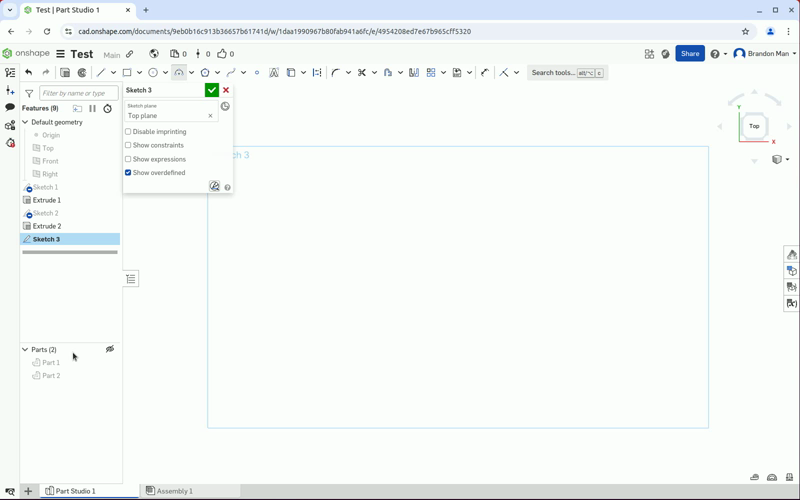
mouse_move(527, 206)
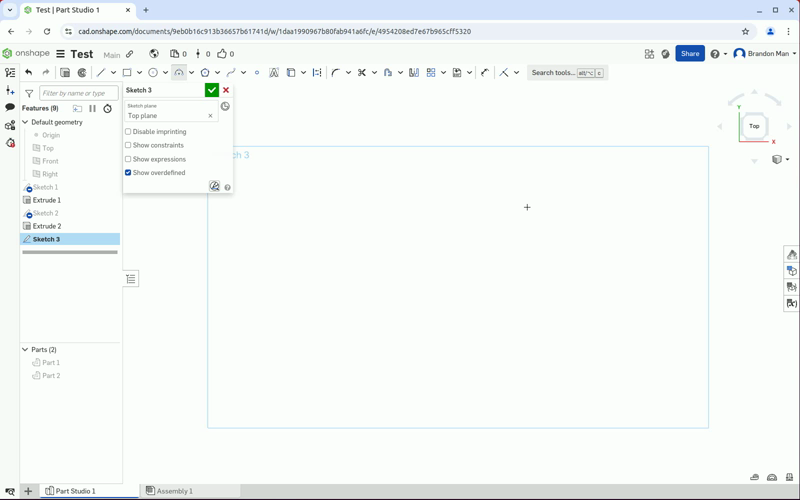
click(527, 206)
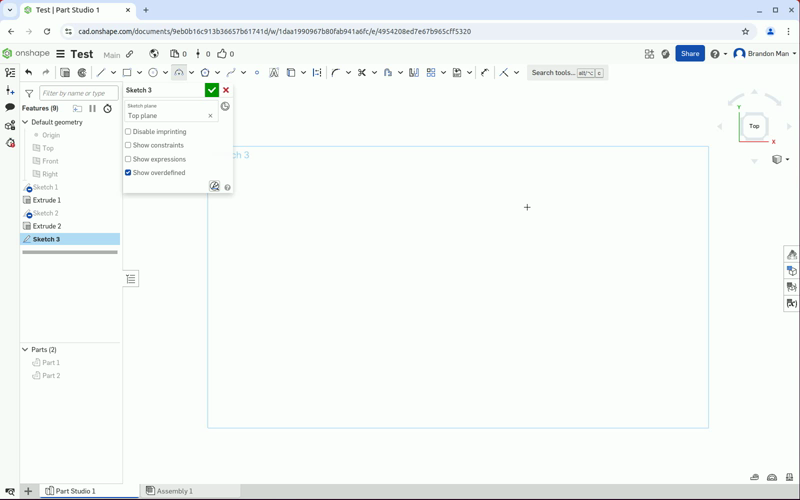
key_up(shift)
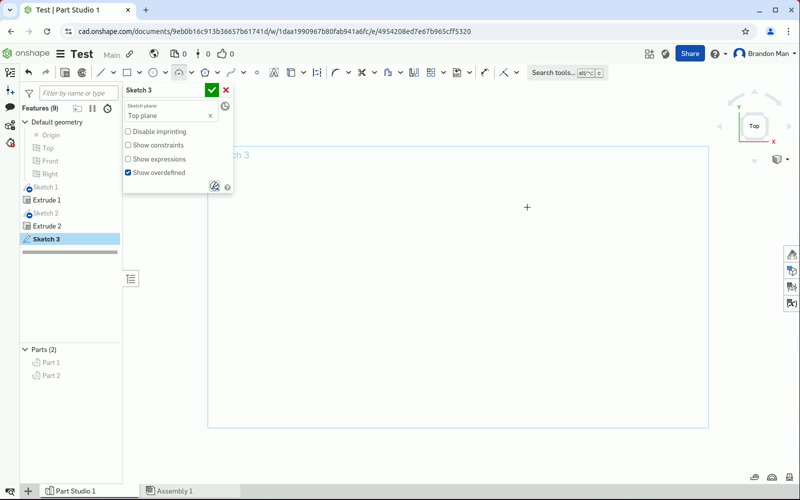
key_down(shift)
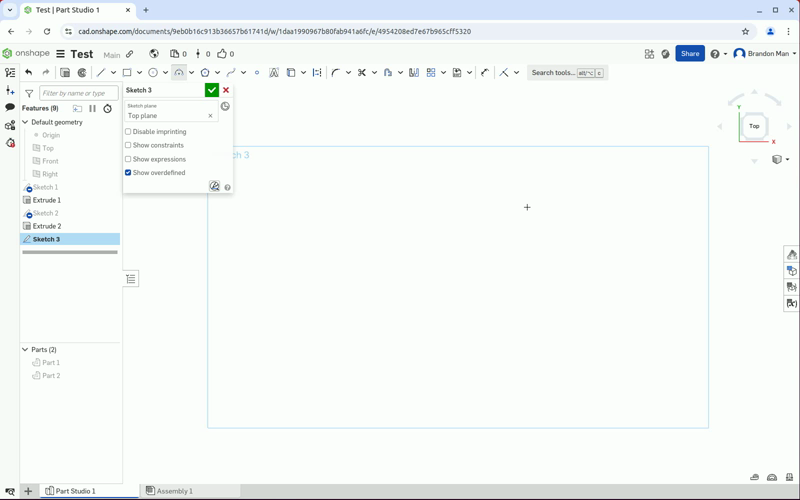
mouse_move(536, 238)
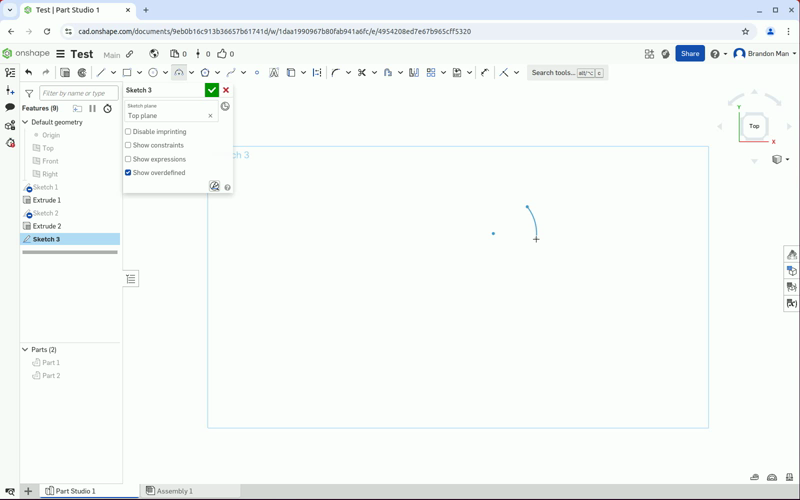
click(536, 238)
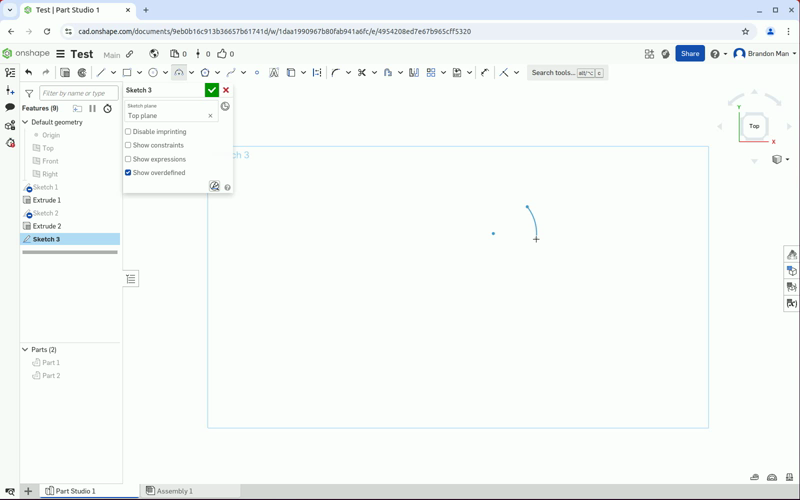
mouse_move(538, 220)
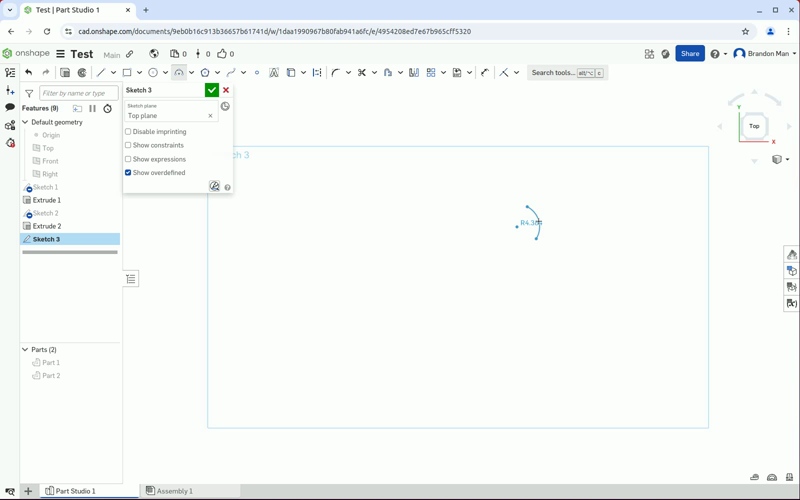
click(538, 220)
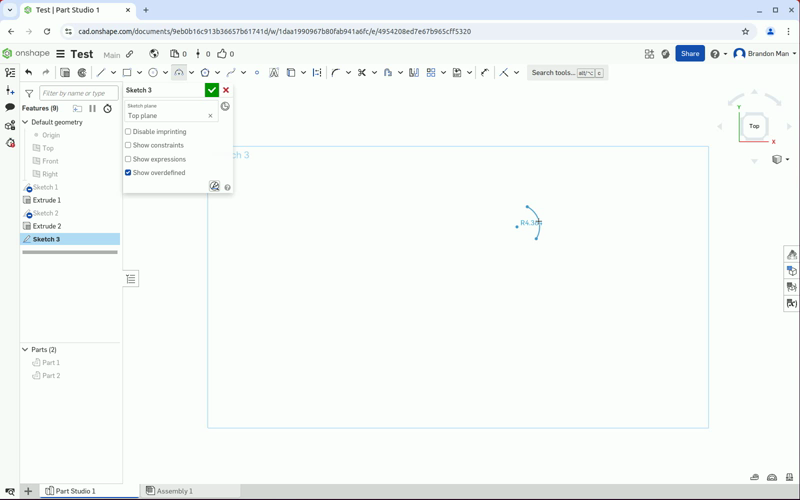
key_up(shift)
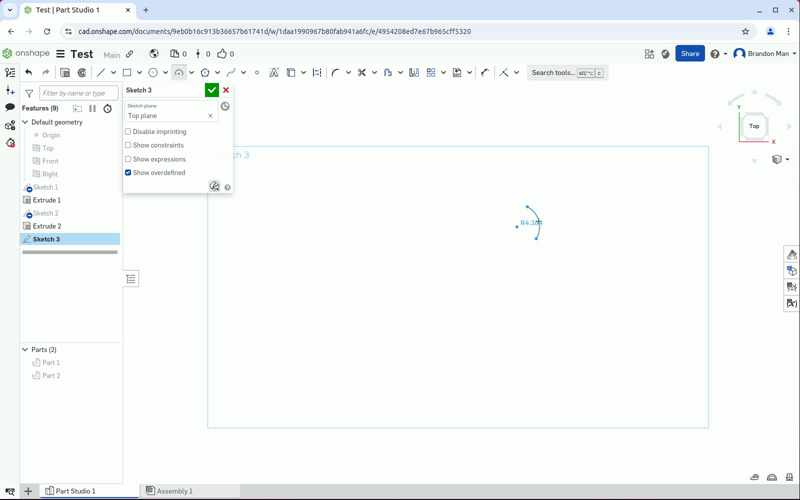
key(esc)
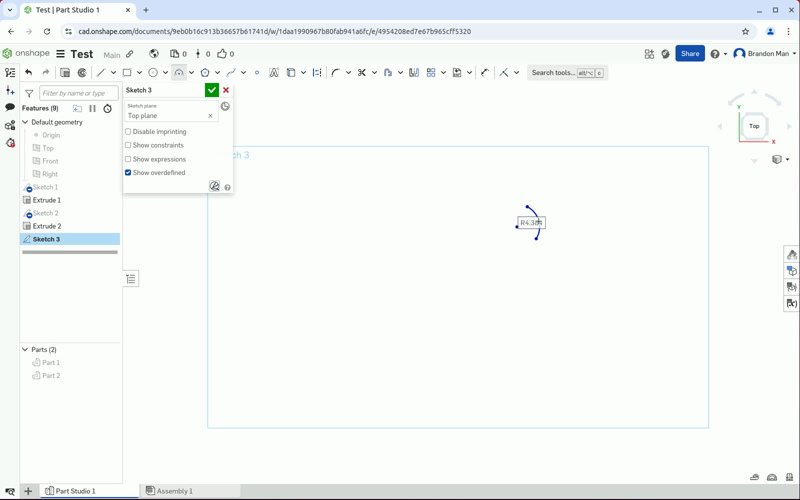
key(l)
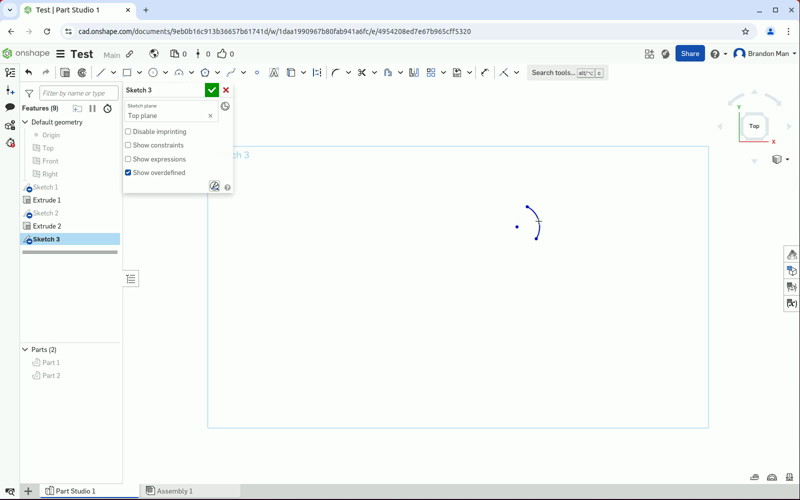
mouse_move(536, 238)
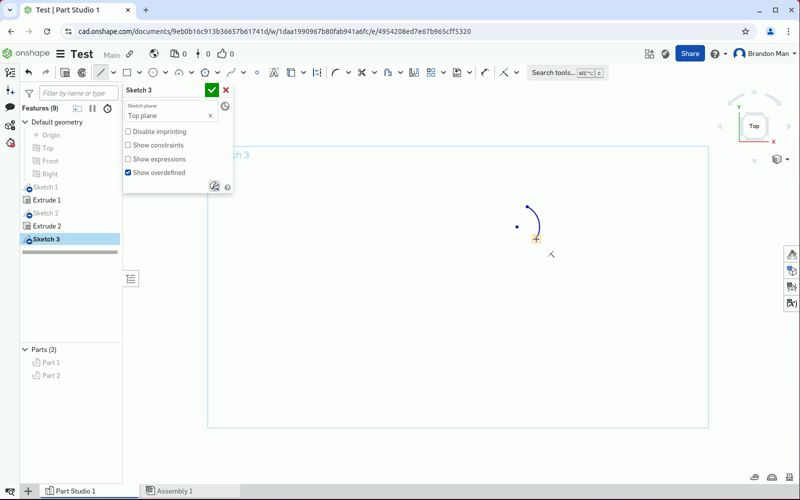
click(536, 238)
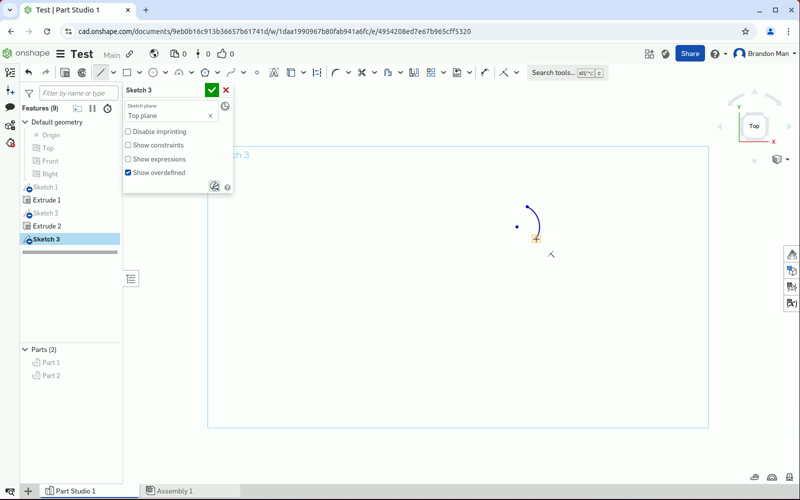
key_down(shift)
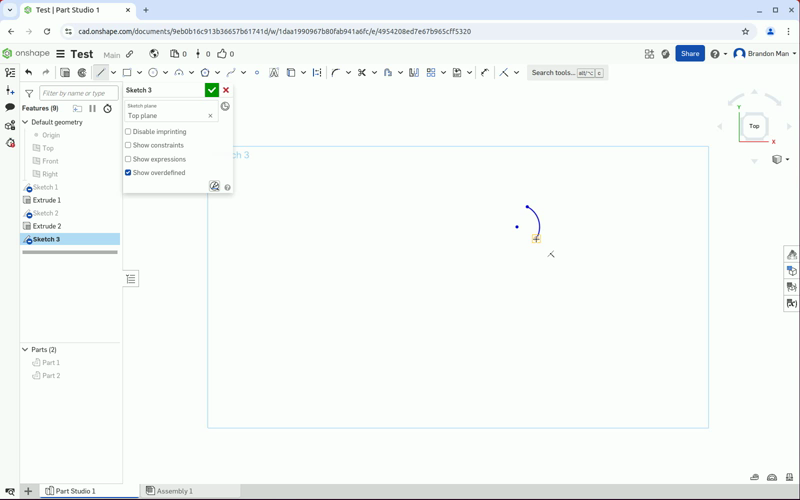
mouse_move(566, 238)
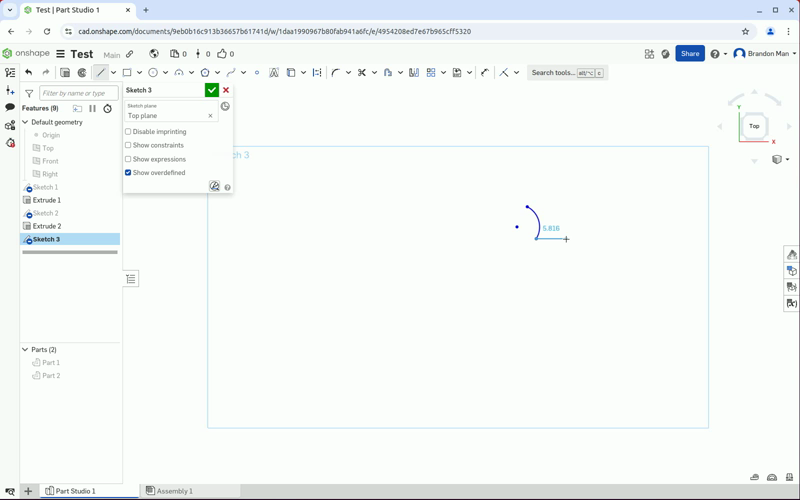
mouse_move(539, 244)
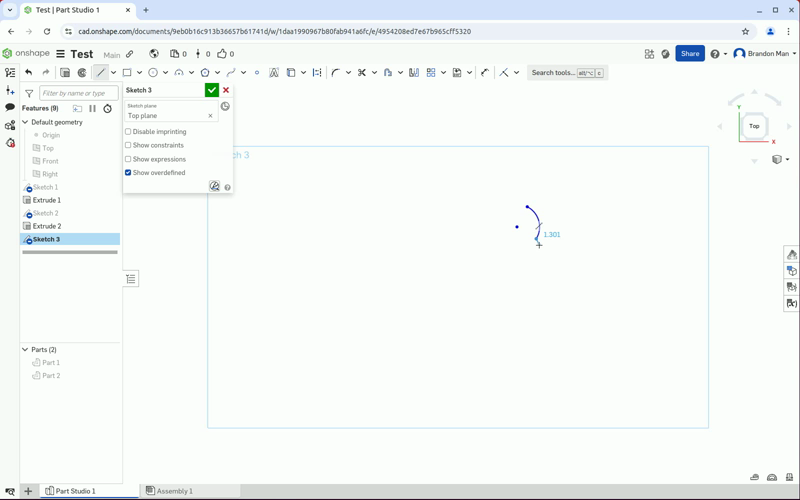
scroll(6)
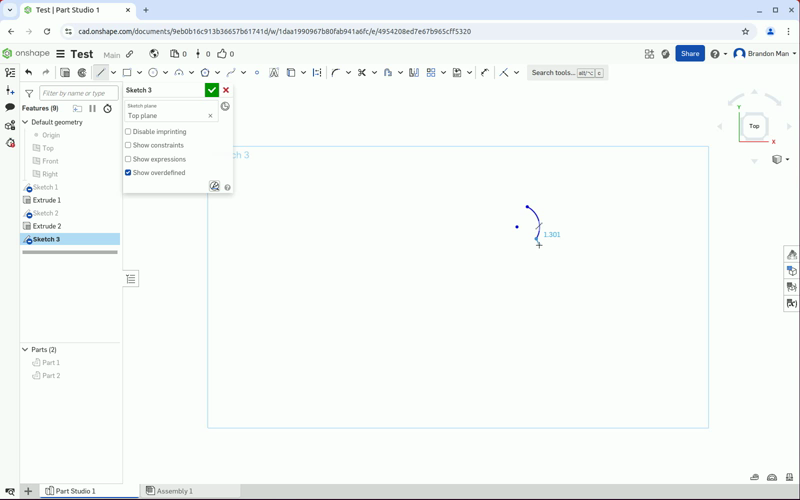
scroll(6)
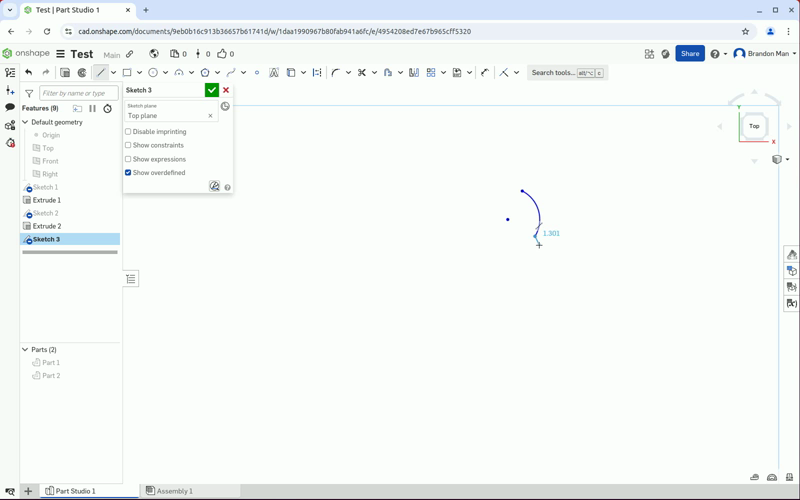
scroll(6)
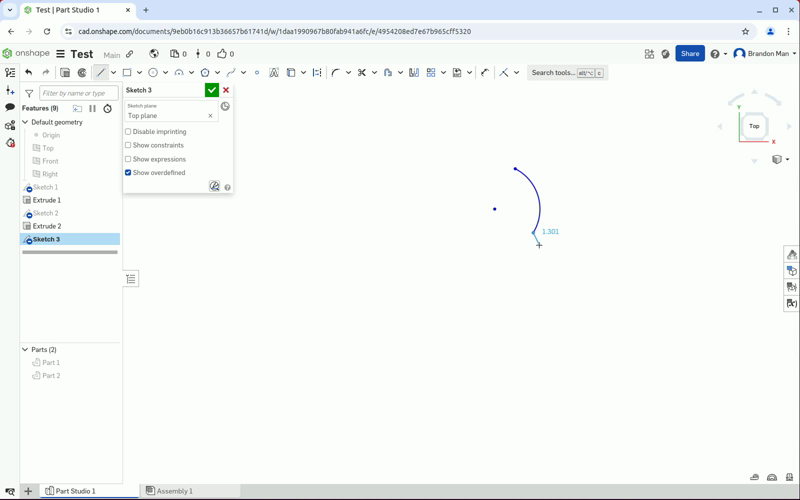
scroll(6)
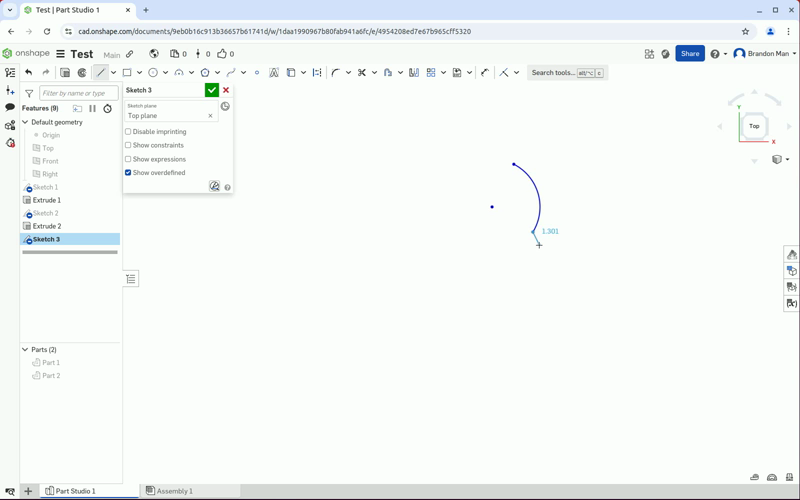
scroll(6)
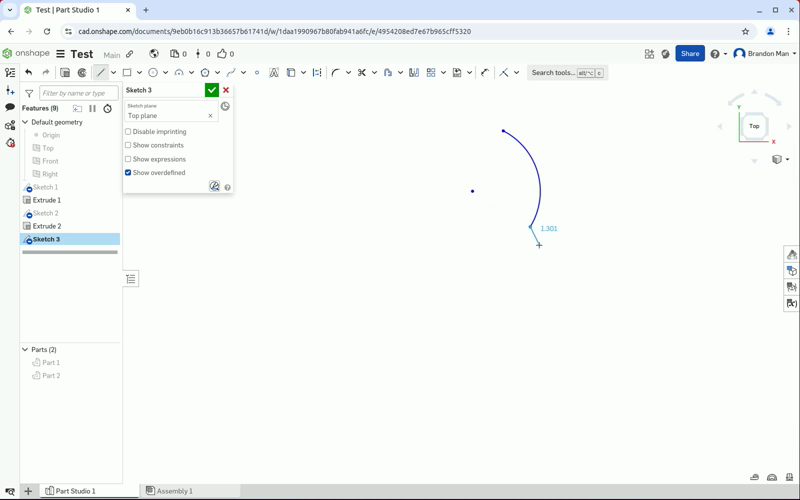
scroll(6)
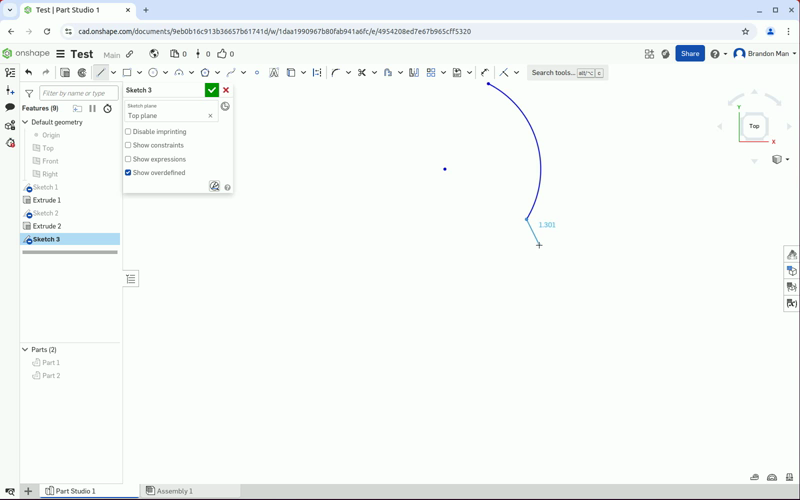
scroll(6)
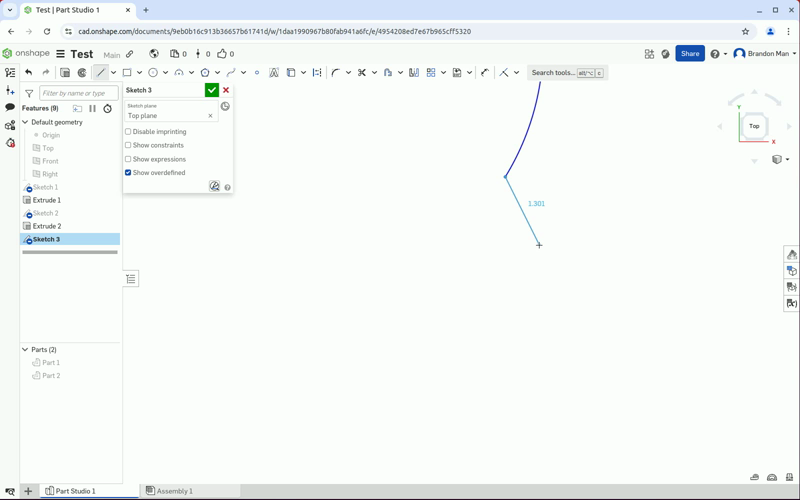
click(539, 244)
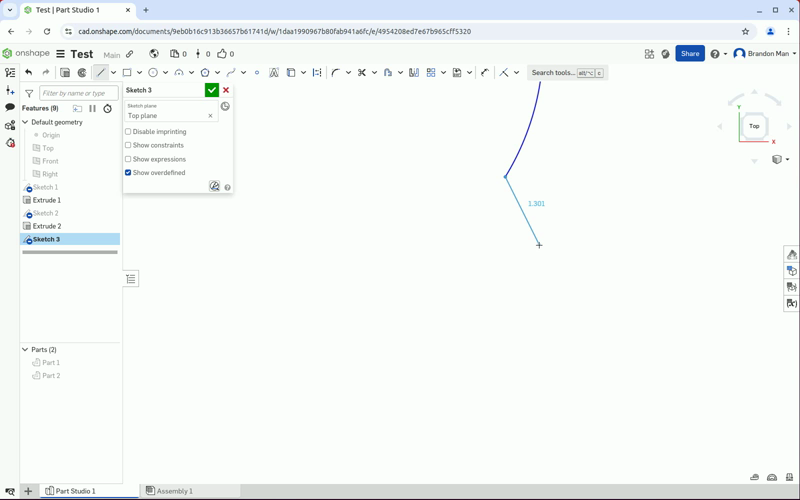
scroll(-6)
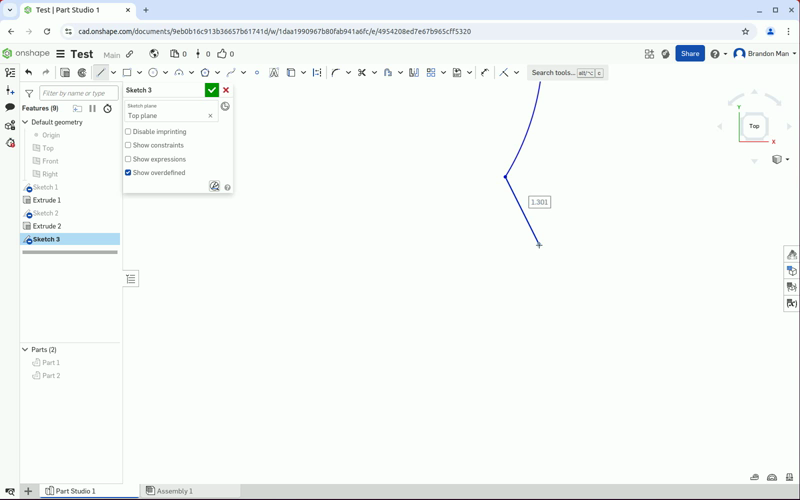
scroll(-6)
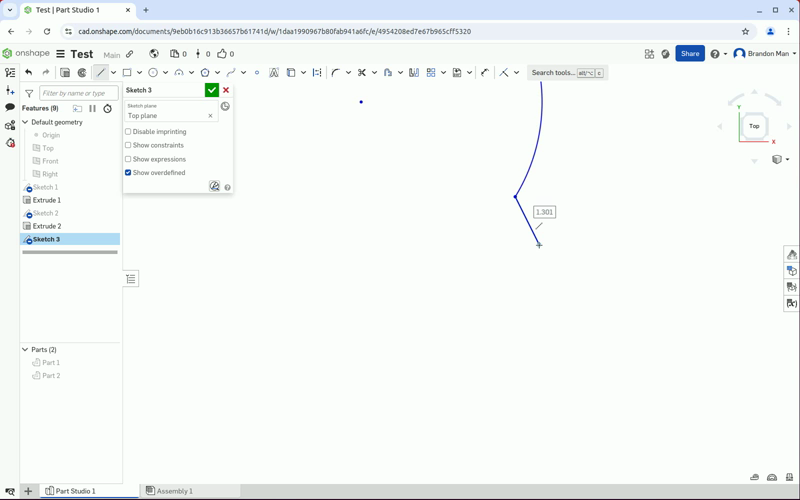
scroll(-6)
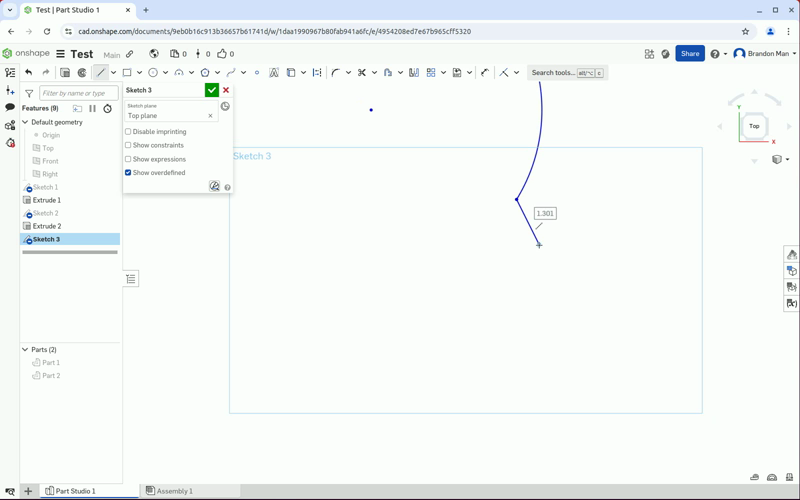
scroll(-6)
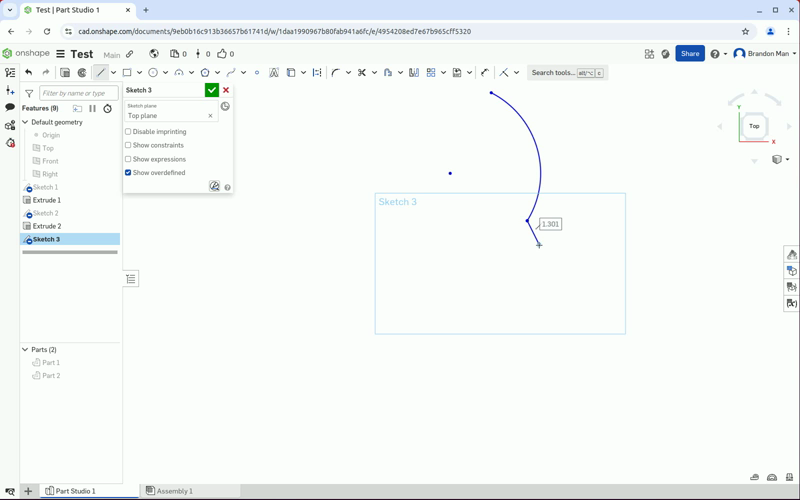
scroll(-6)
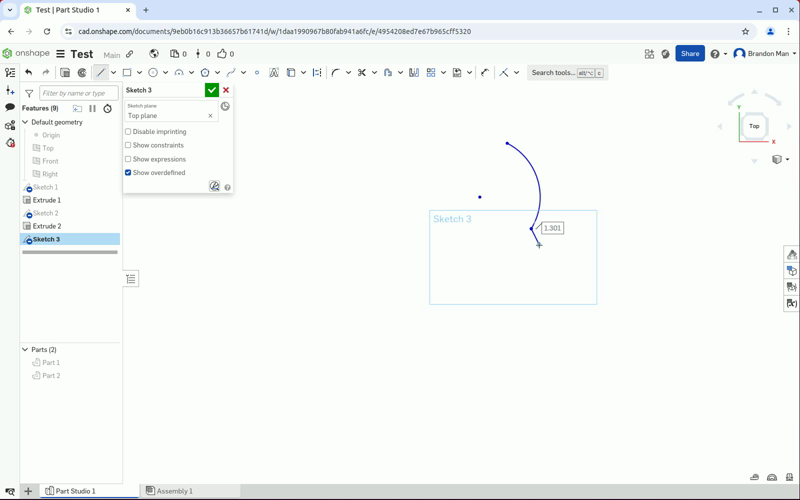
scroll(-6)
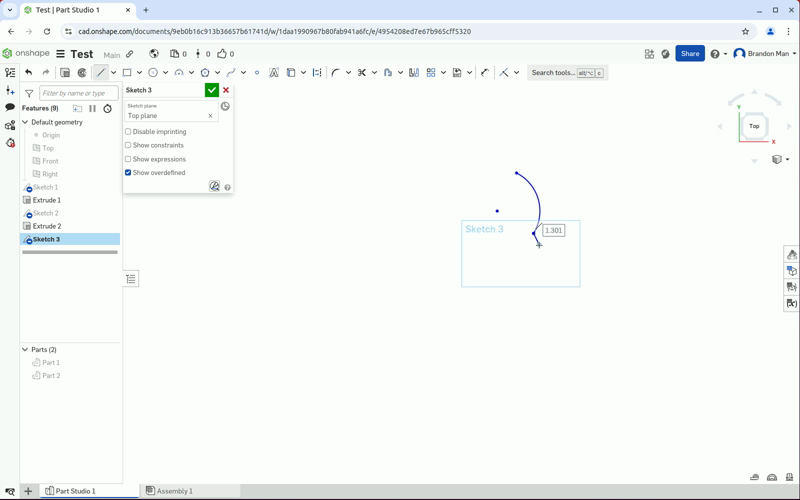
scroll(-6)
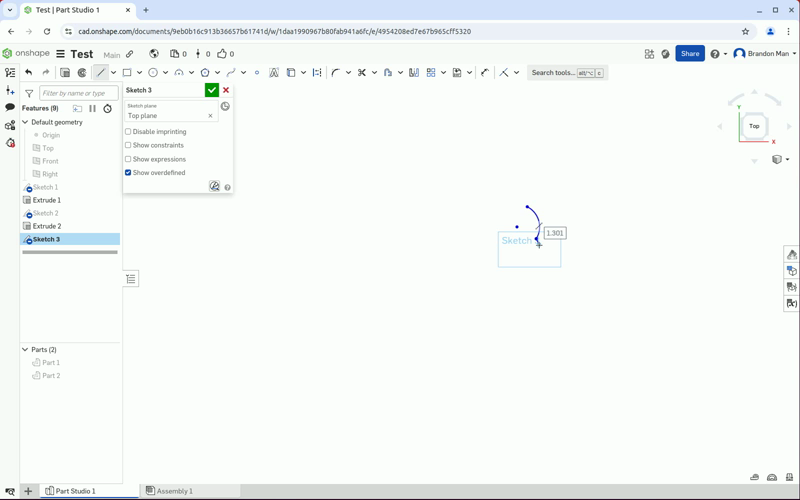
key_up(shift)
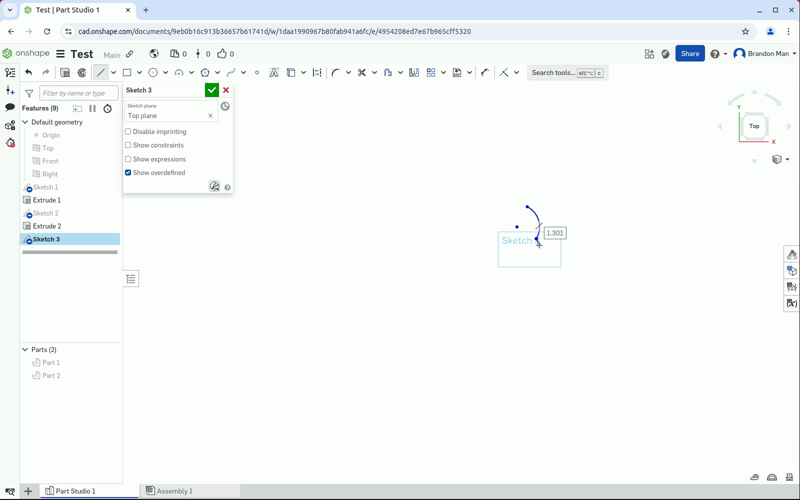
key(esc)
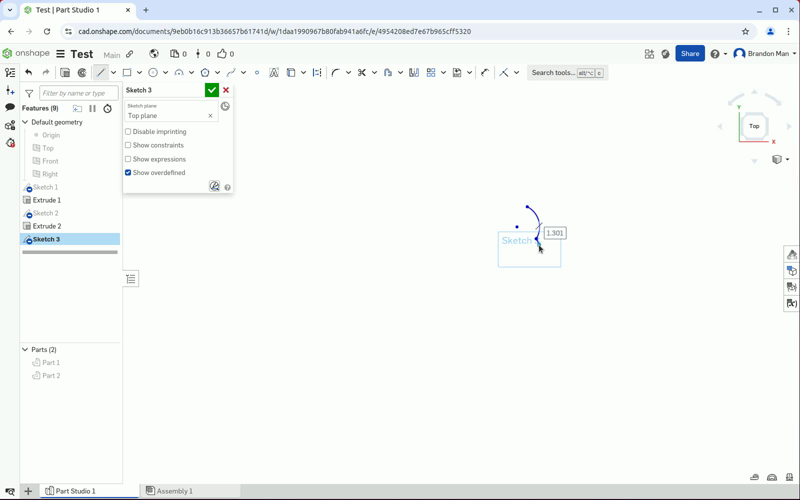
key(a)
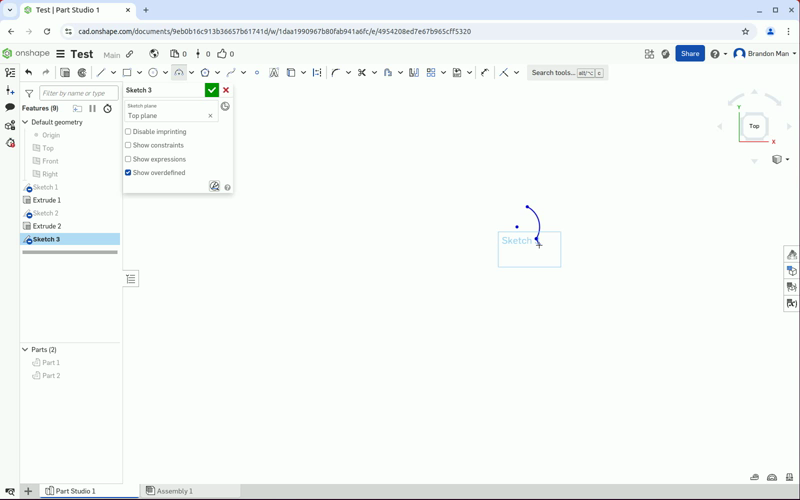
mouse_move(539, 244)
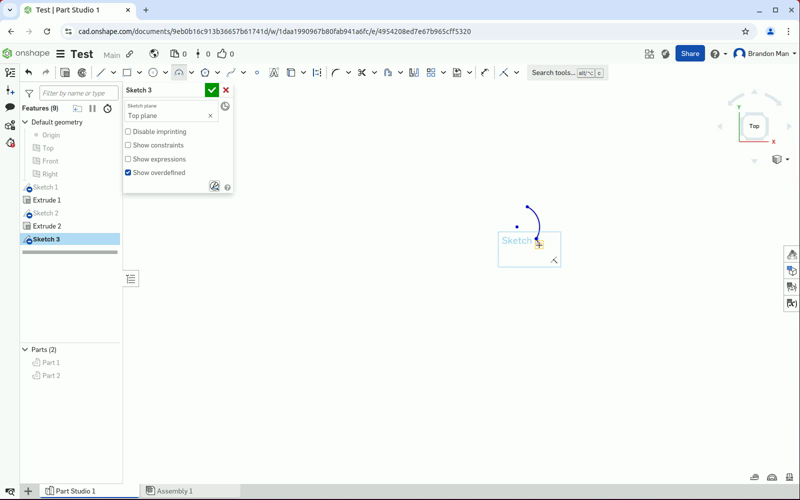
click(539, 244)
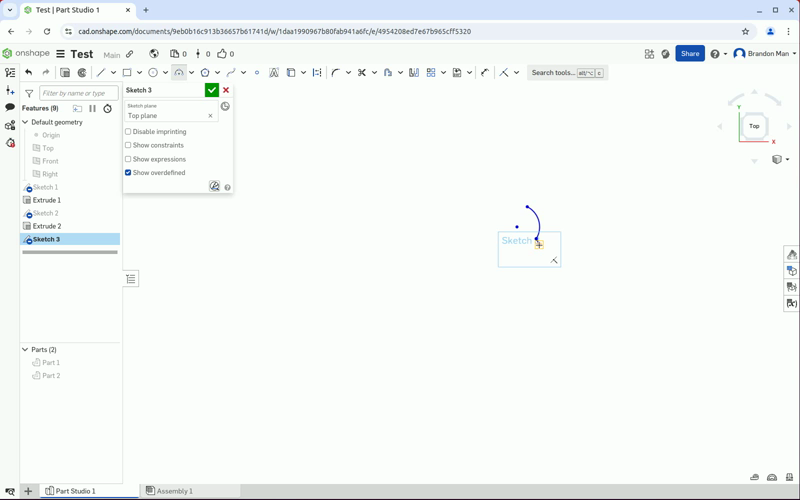
key_down(shift)
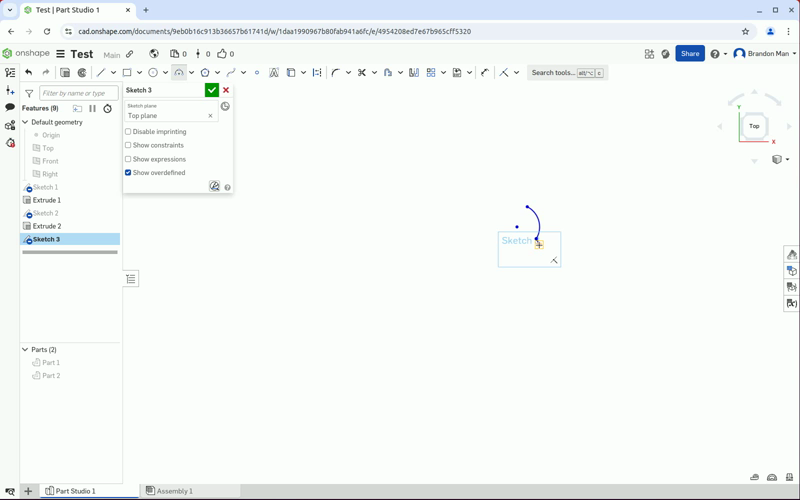
mouse_move(545, 232)
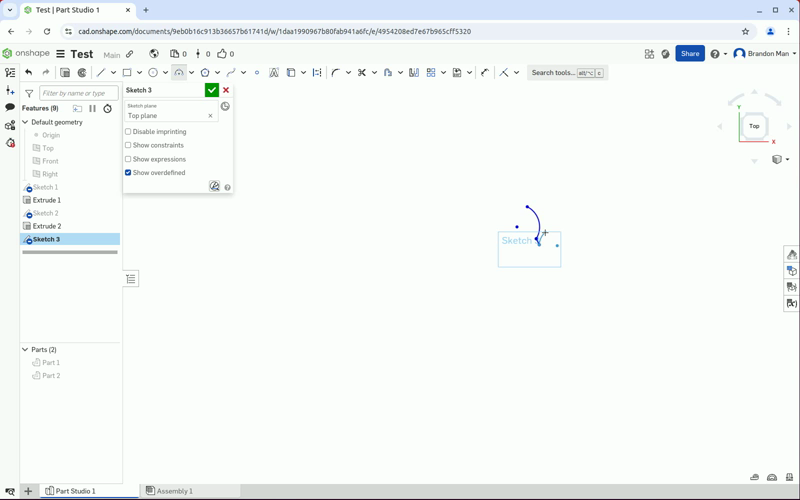
click(545, 232)
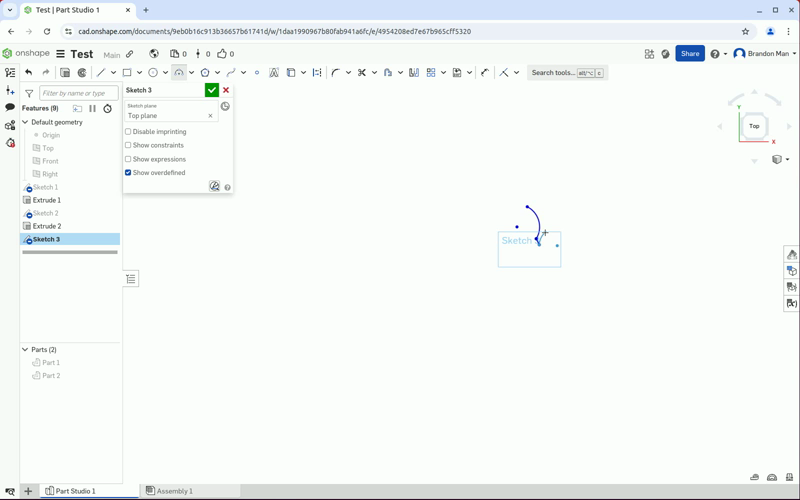
mouse_move(543, 238)
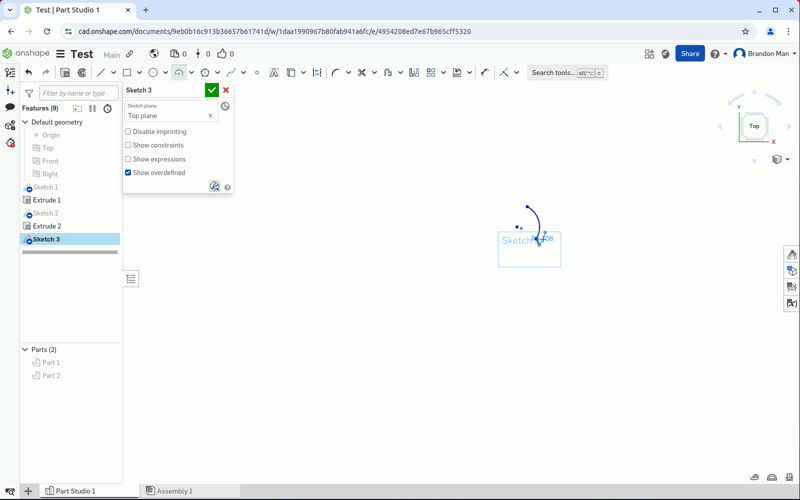
click(543, 238)
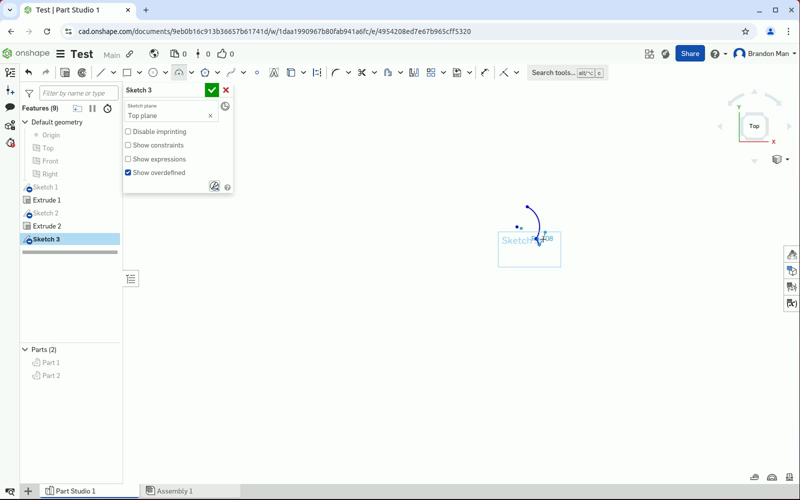
key_up(shift)
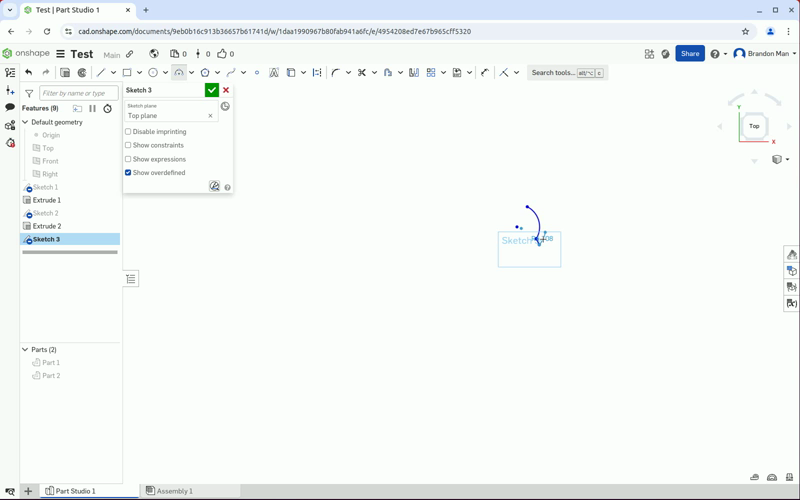
key(esc)
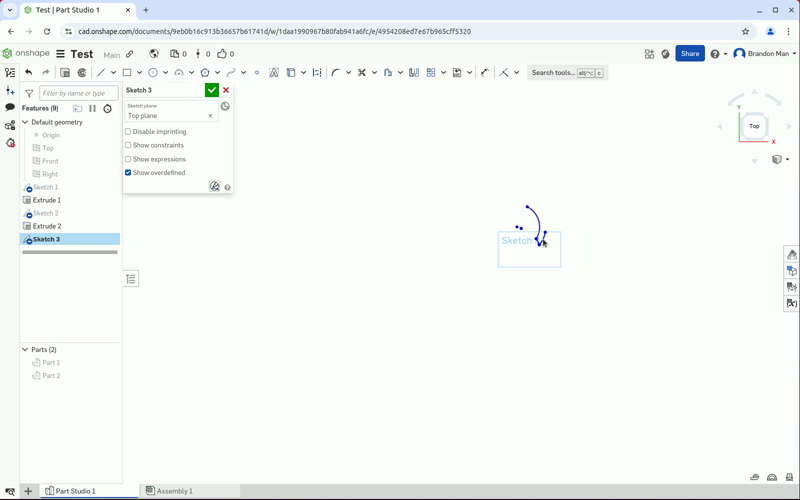
key(l)
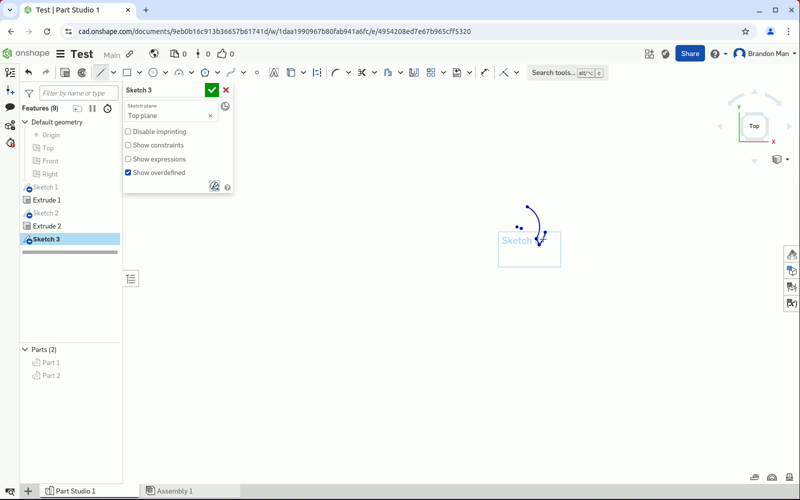
mouse_move(545, 232)
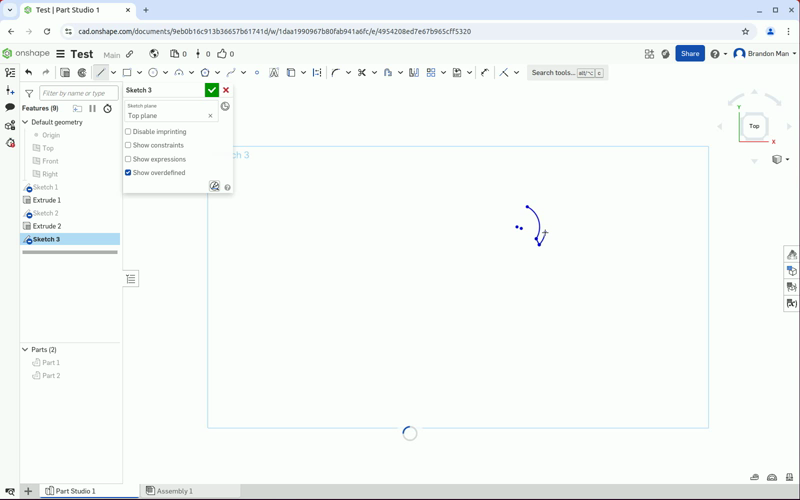
click(545, 232)
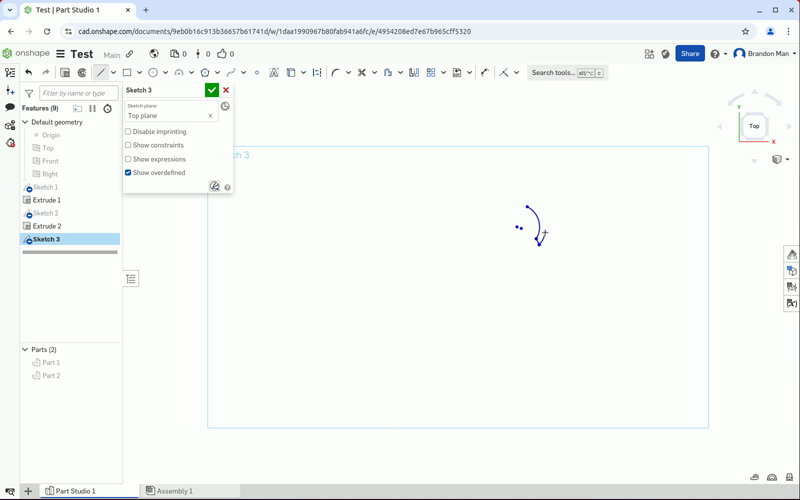
key_down(shift)
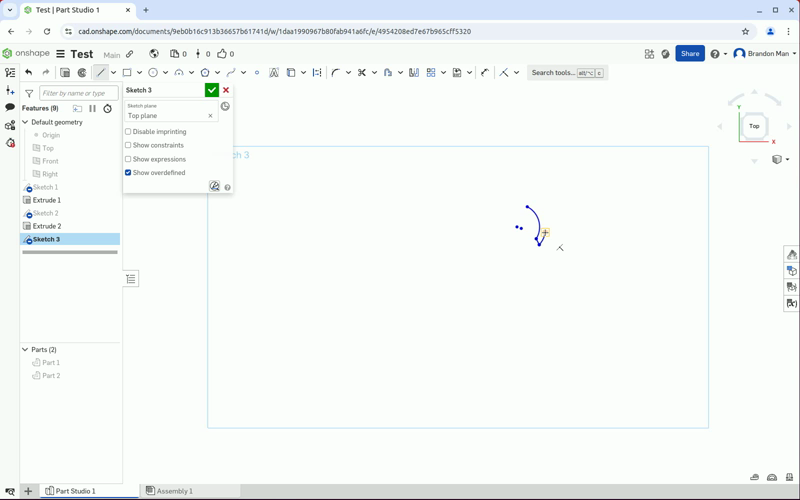
mouse_move(575, 232)
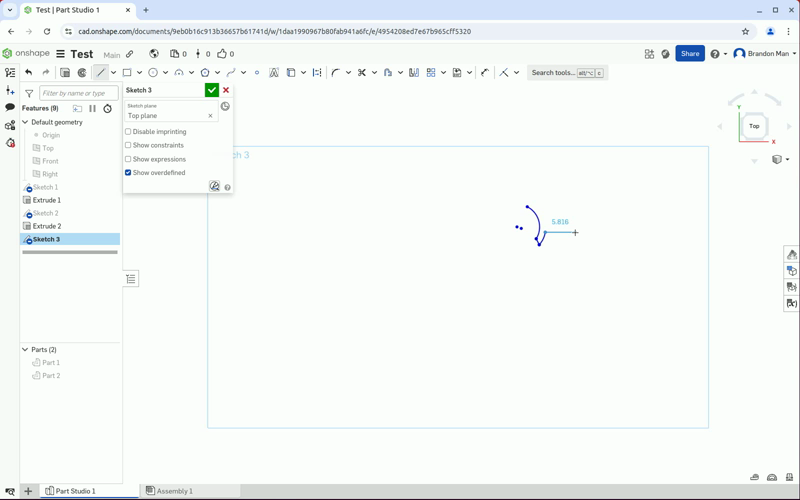
mouse_move(573, 226)
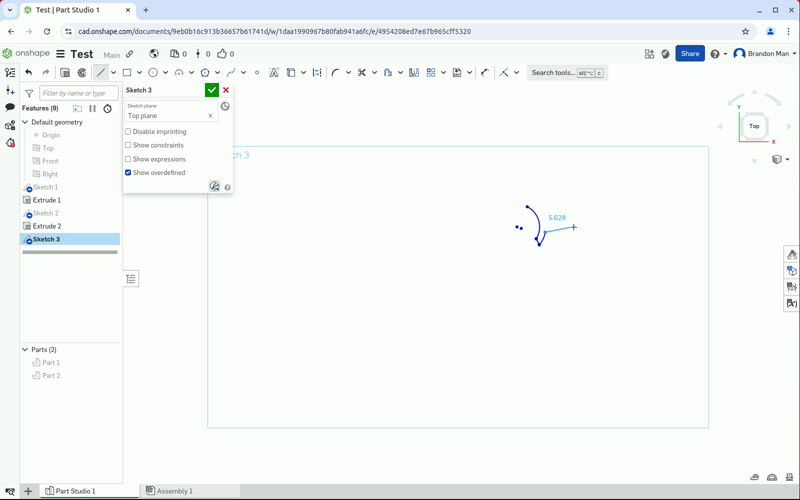
click(573, 226)
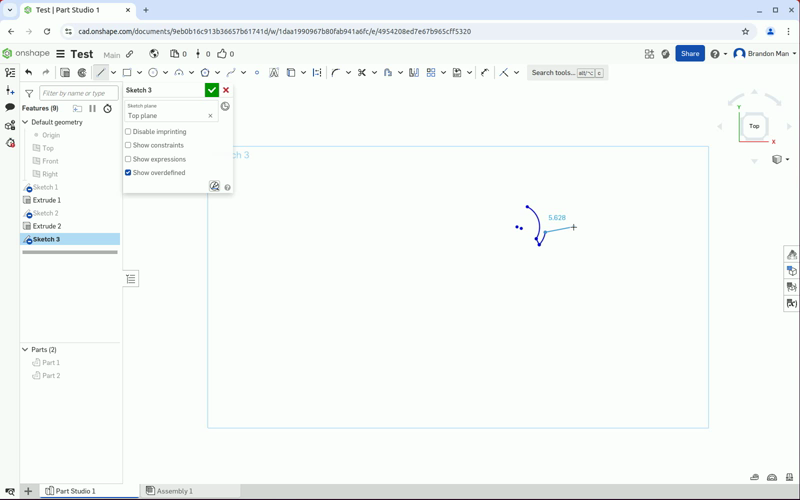
key_up(shift)
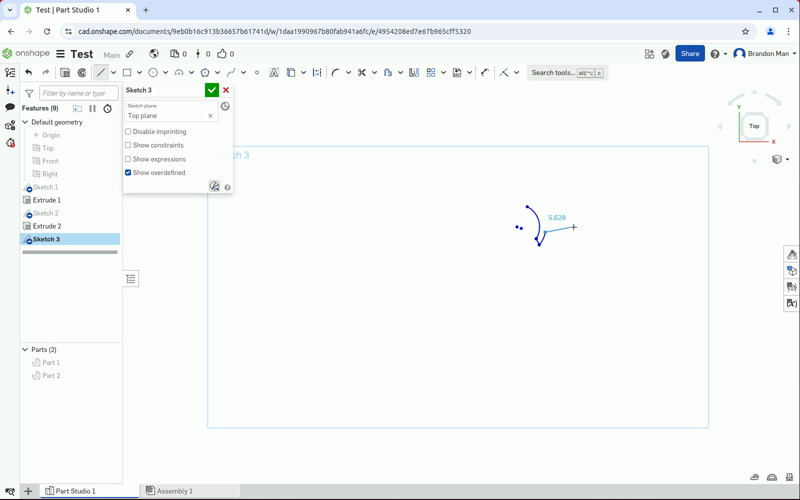
key_down(shift)
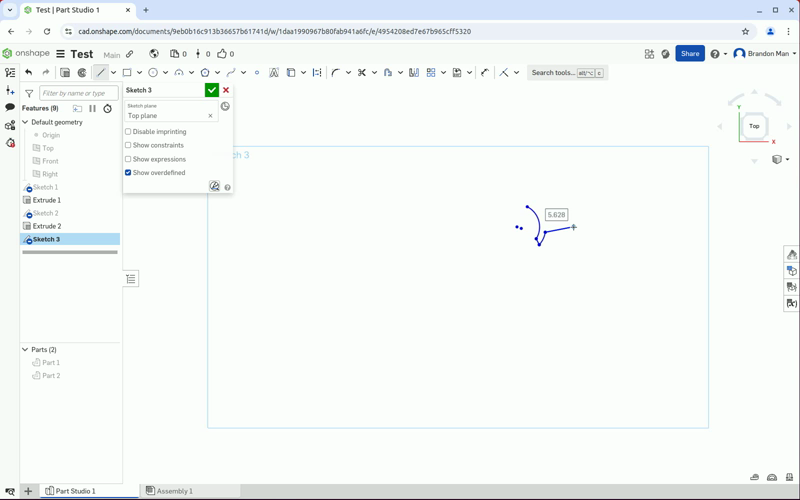
mouse_move(589, 226)
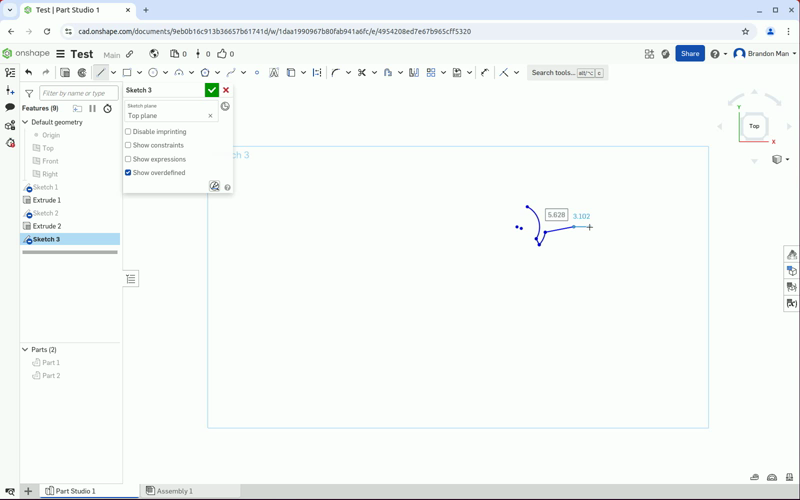
mouse_move(545, 221)
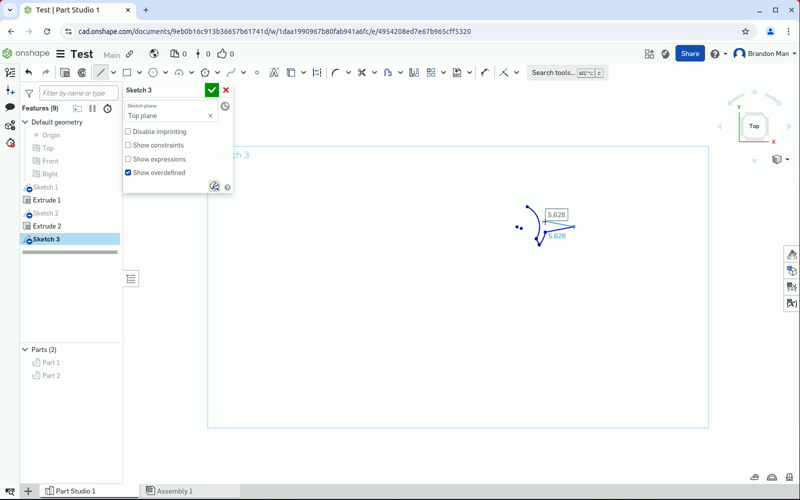
click(545, 221)
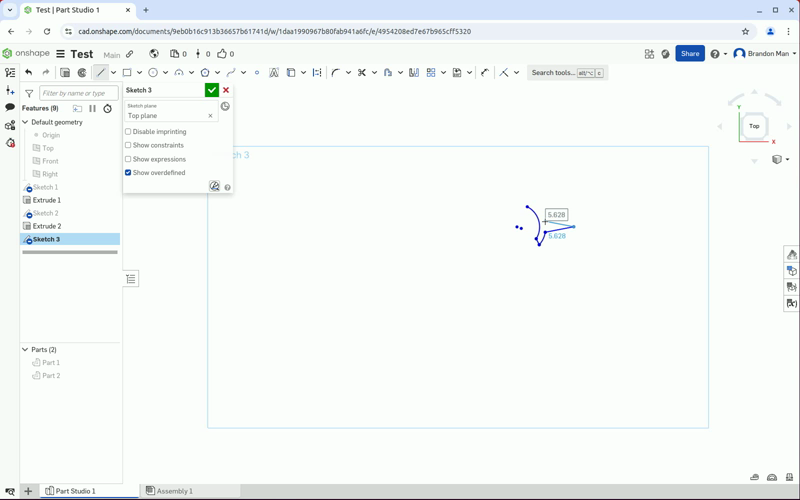
key_up(shift)
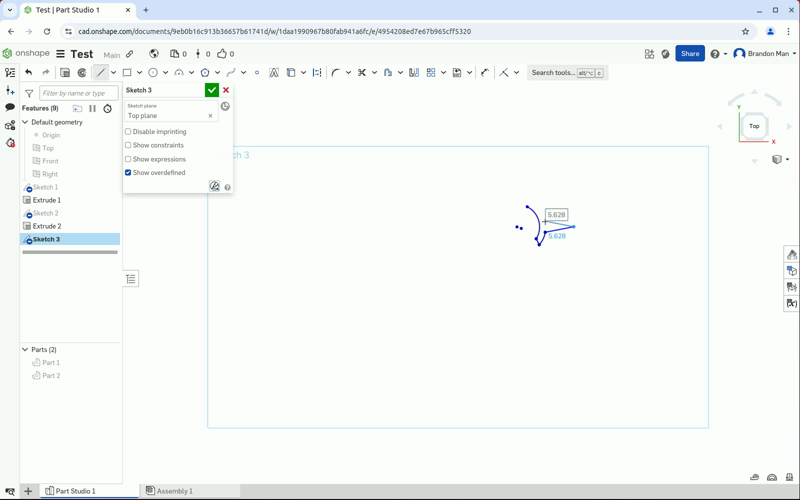
key(esc)
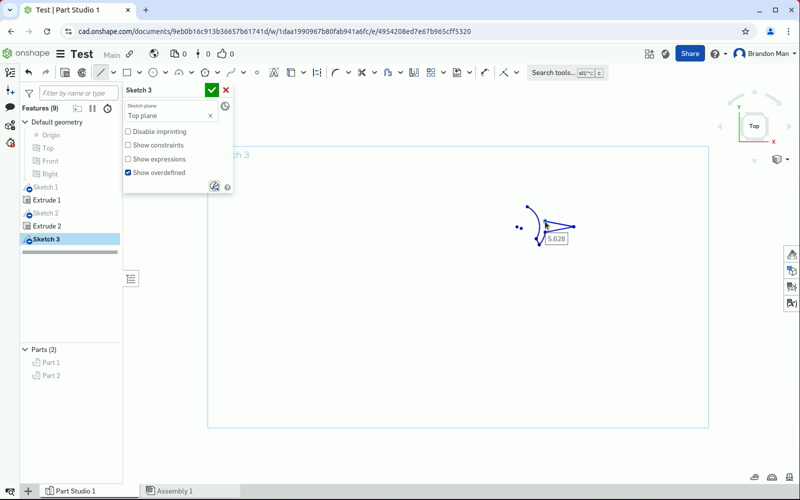
key(a)
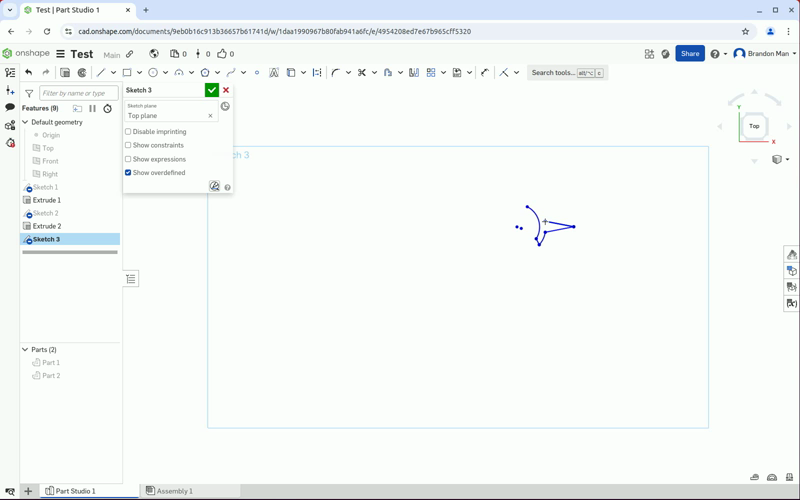
mouse_move(545, 221)
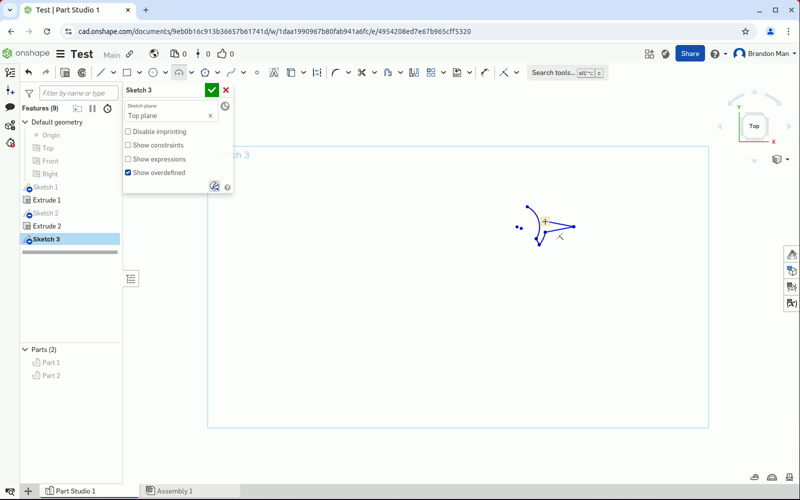
click(545, 221)
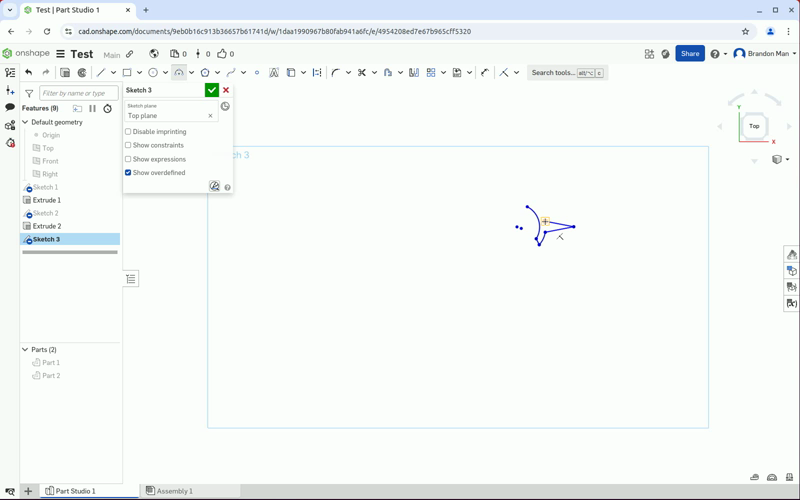
key_down(shift)
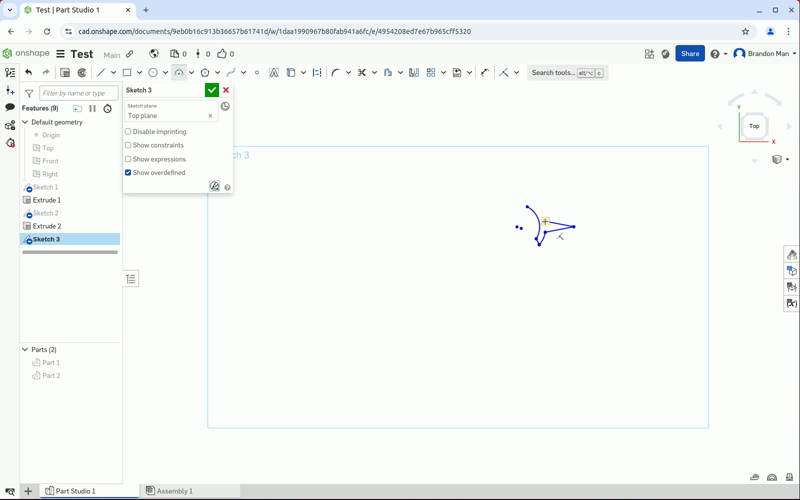
mouse_move(539, 208)
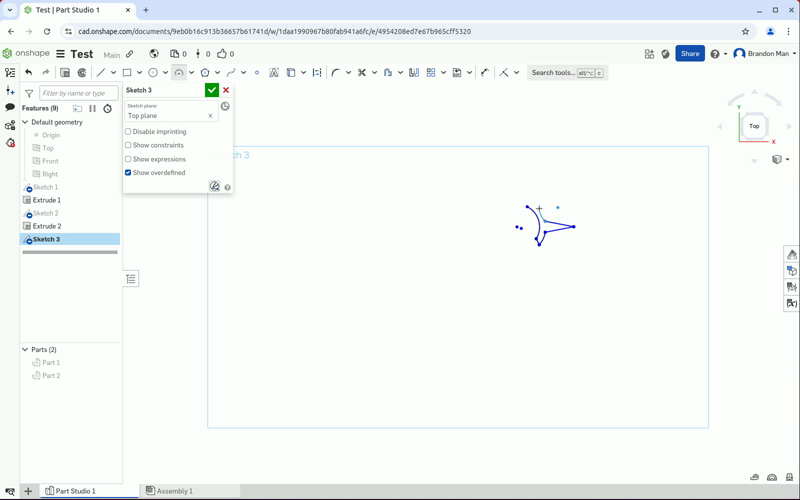
click(539, 208)
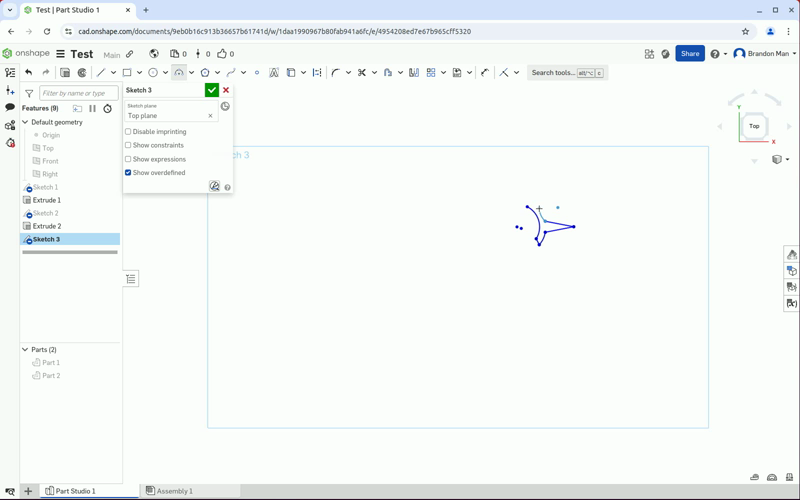
mouse_move(543, 214)
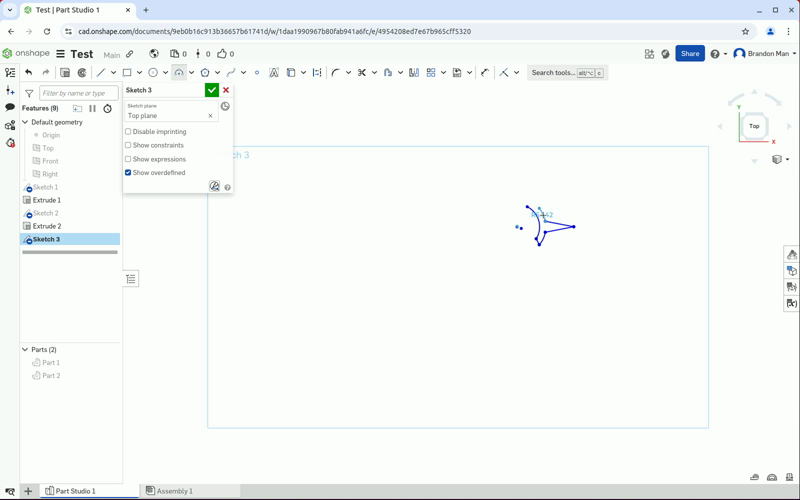
click(543, 214)
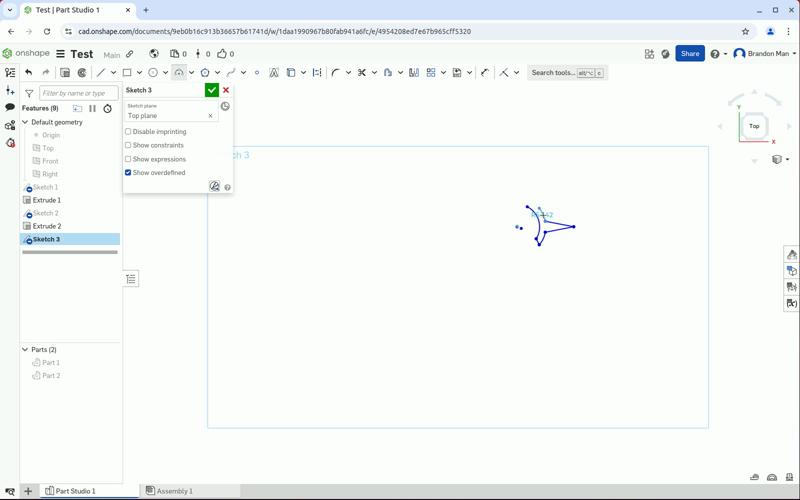
key_up(shift)
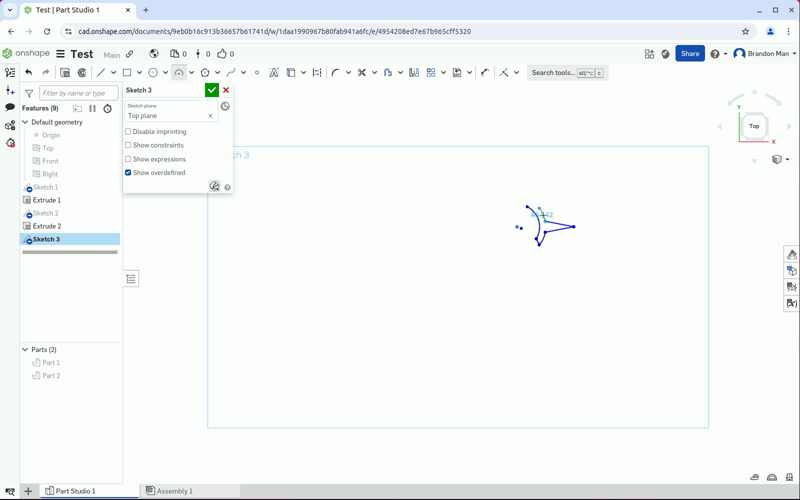
key(esc)
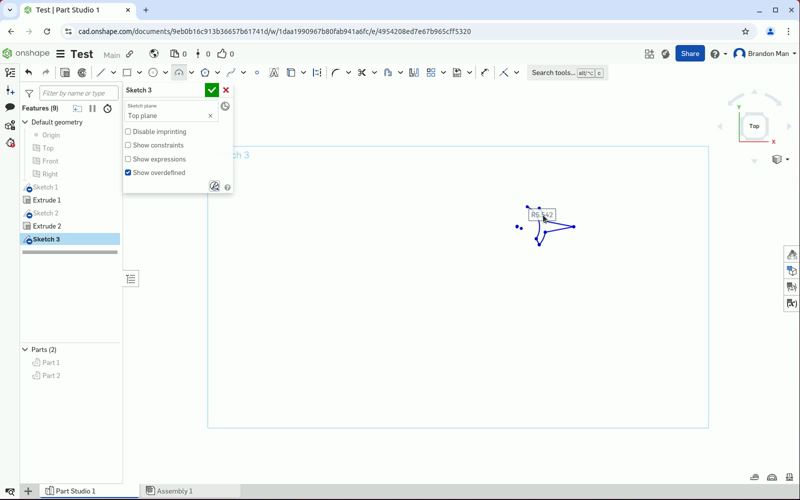
key(l)
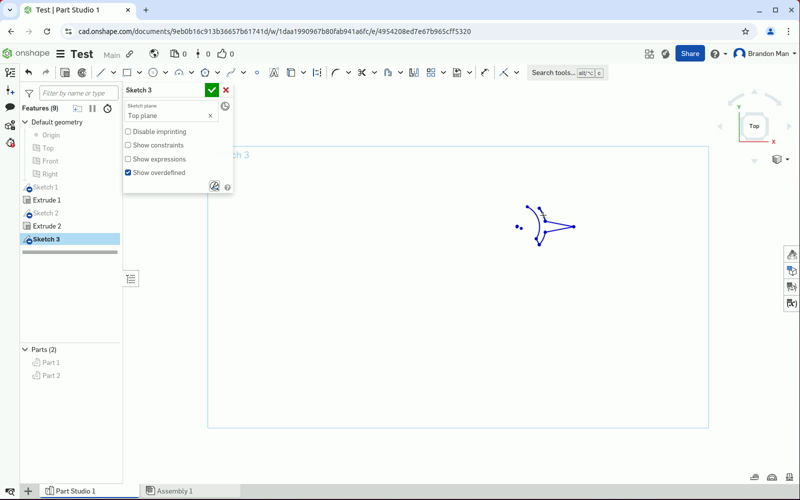
mouse_move(539, 208)
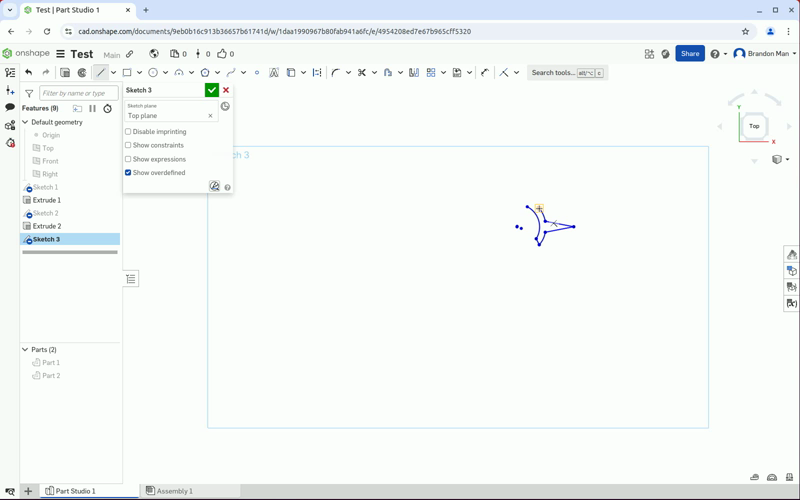
click(539, 208)
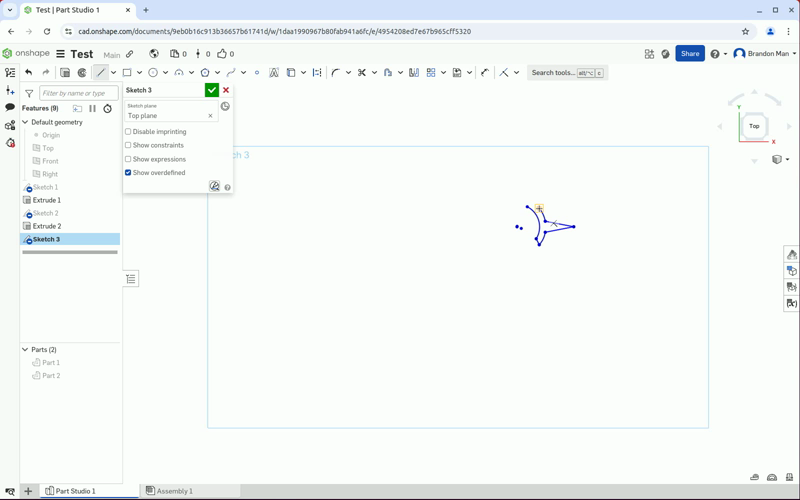
key_down(shift)
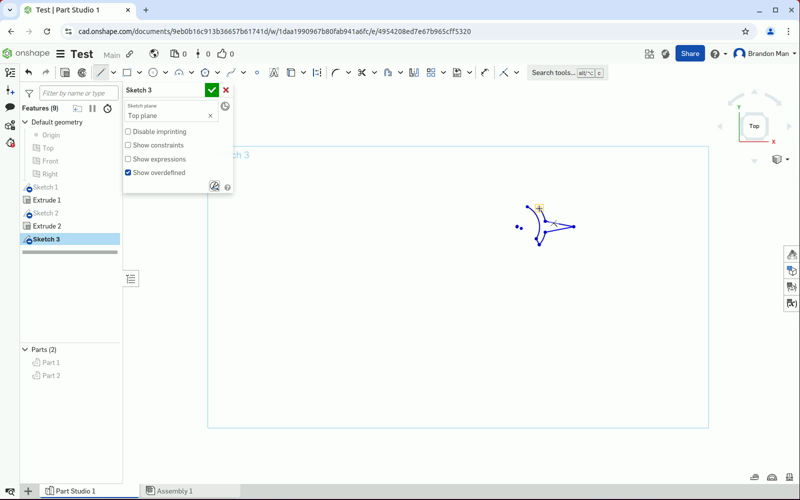
mouse_move(569, 208)
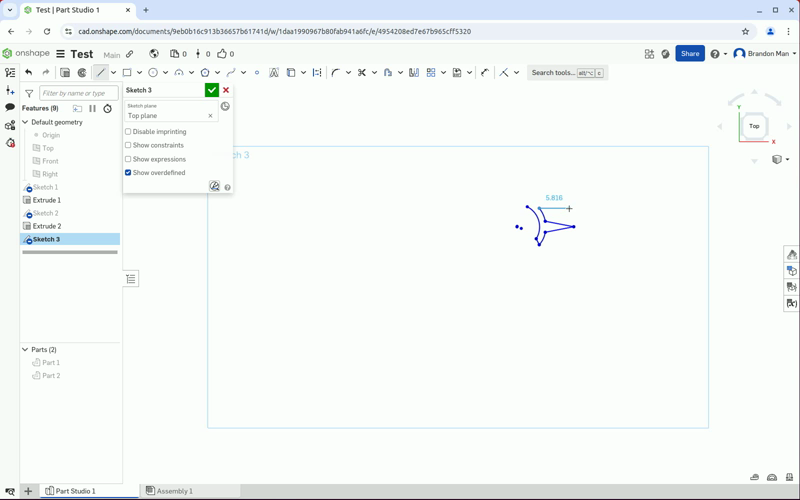
mouse_move(545, 198)
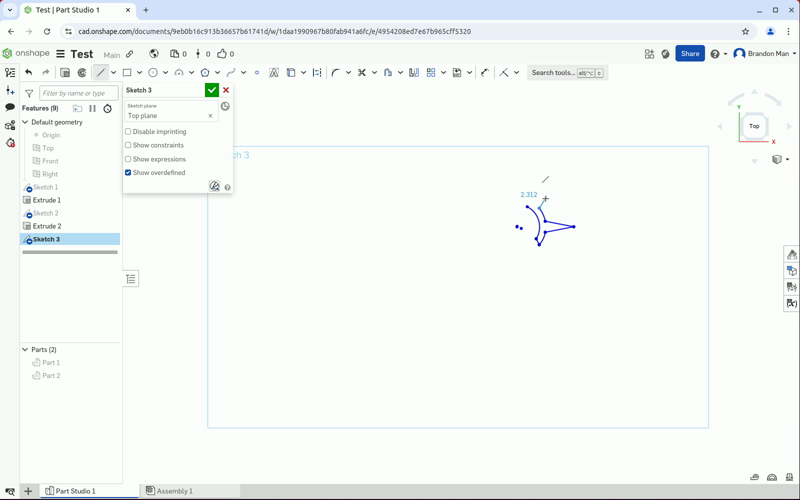
click(545, 198)
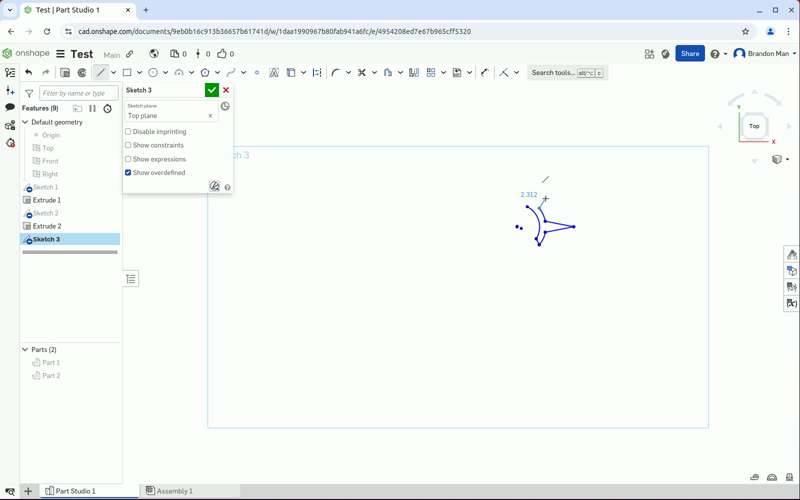
key_up(shift)
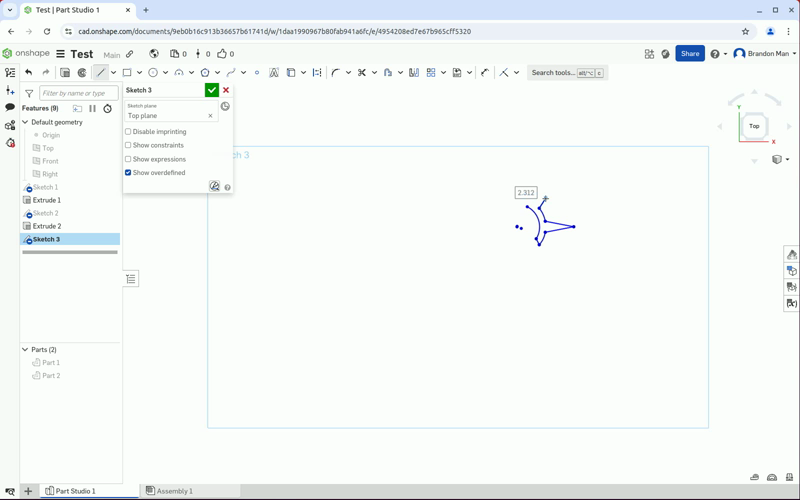
key_down(shift)
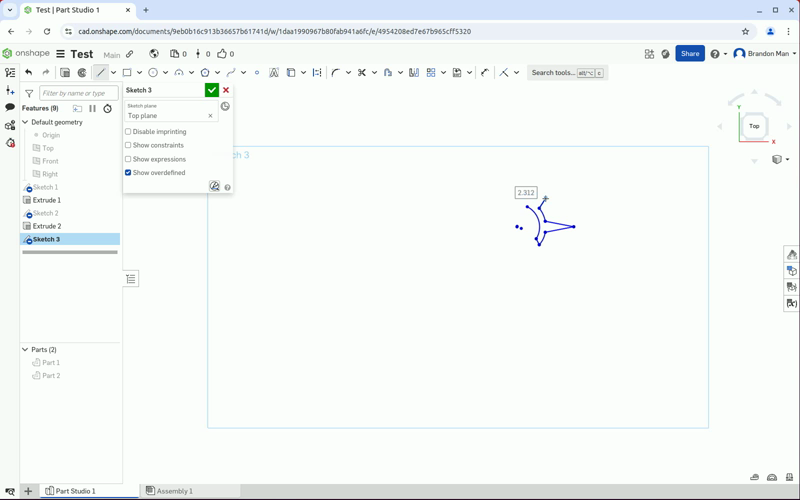
mouse_move(575, 198)
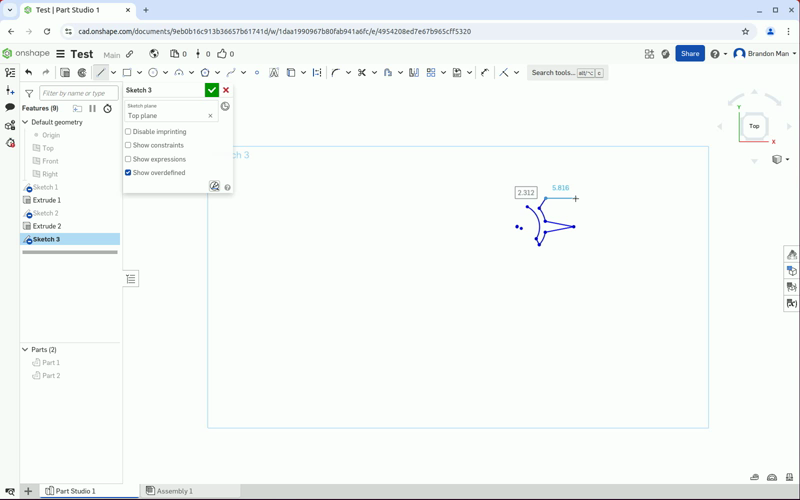
mouse_move(535, 204)
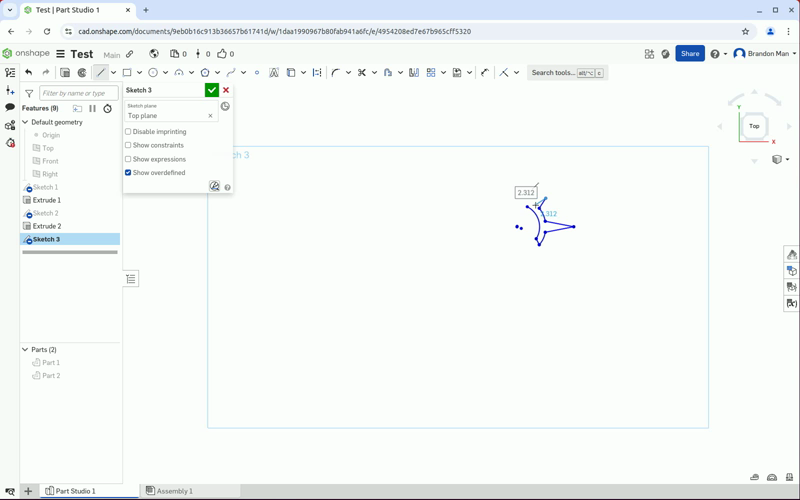
click(535, 204)
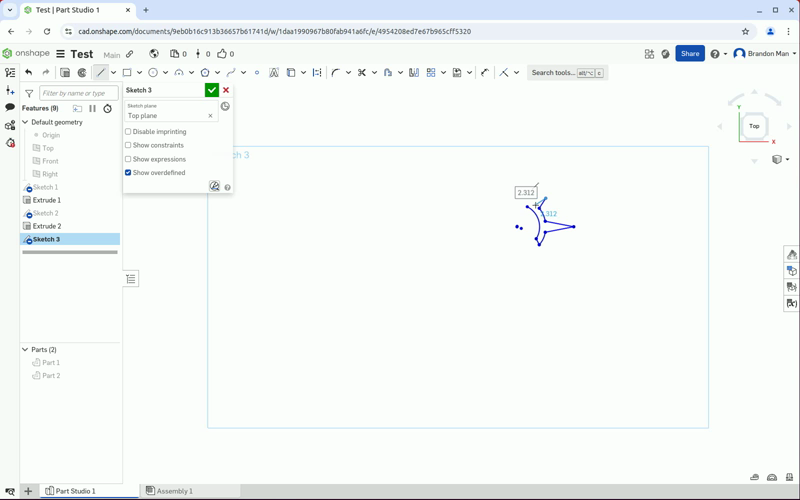
key_up(shift)
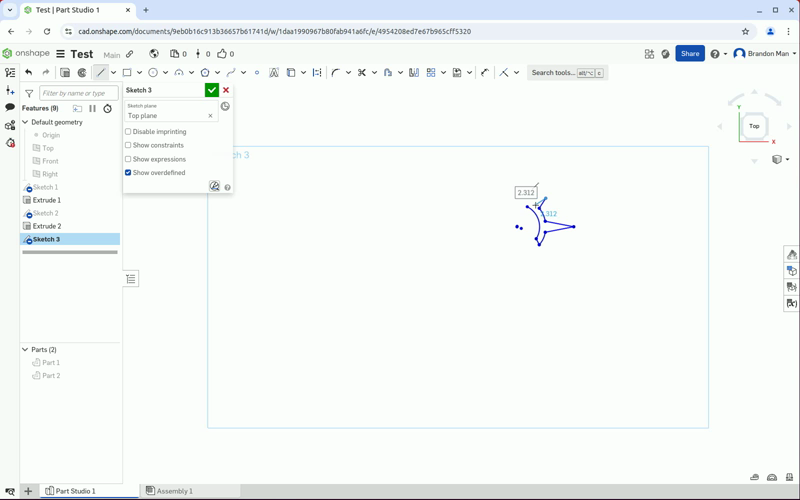
key(esc)
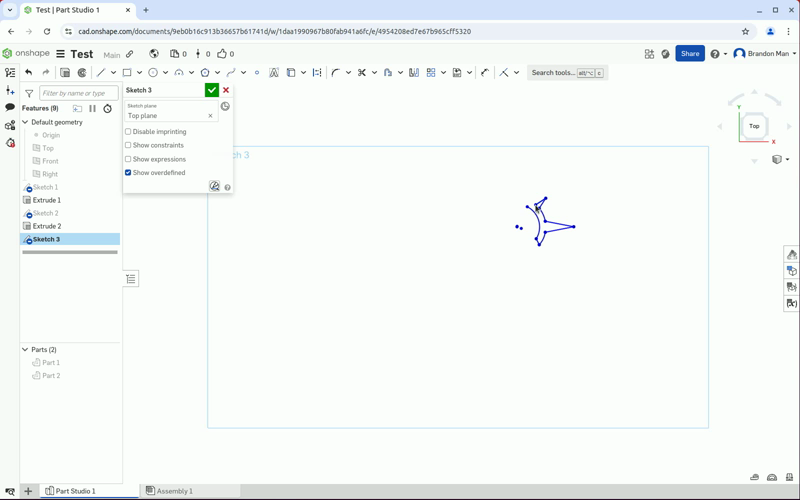
key(a)
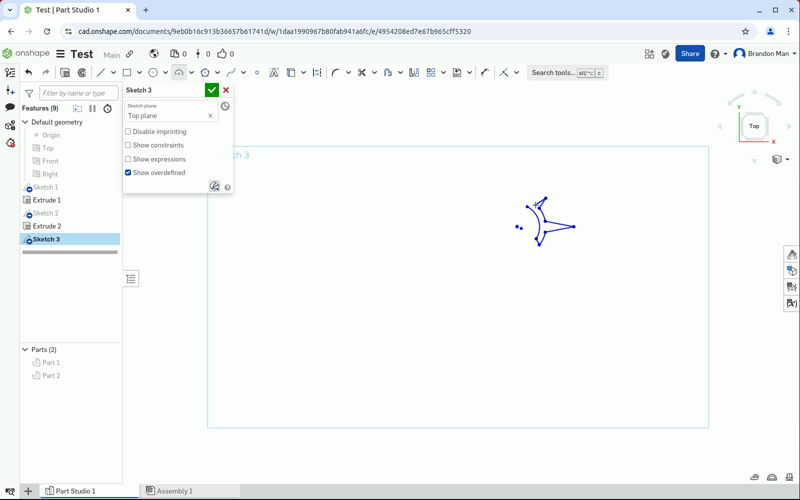
mouse_move(535, 204)
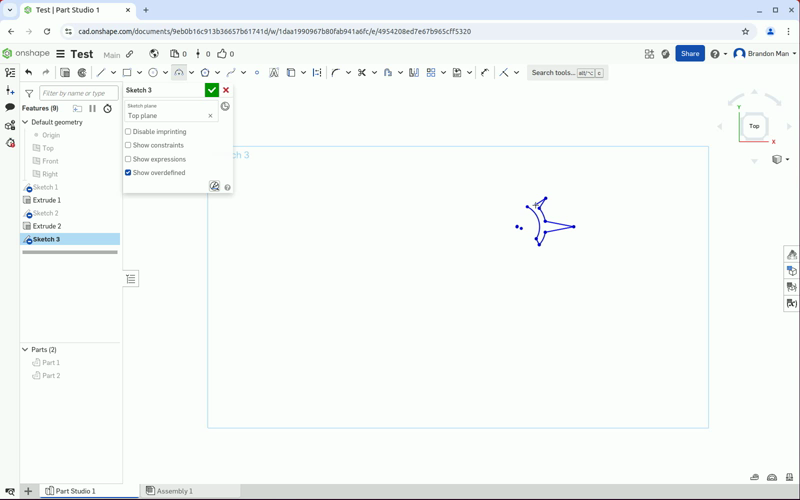
click(535, 204)
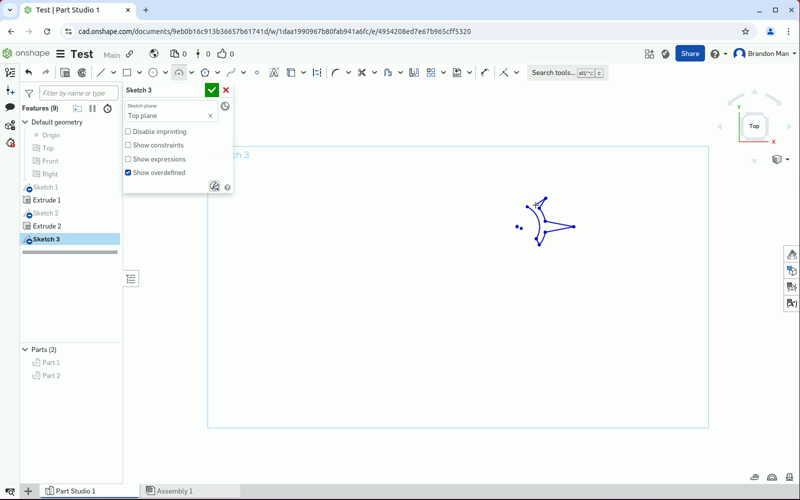
key_down(shift)
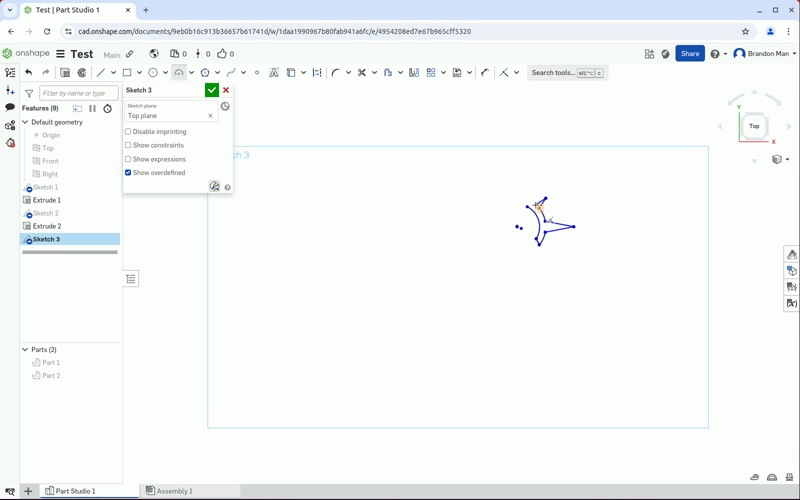
mouse_move(527, 199)
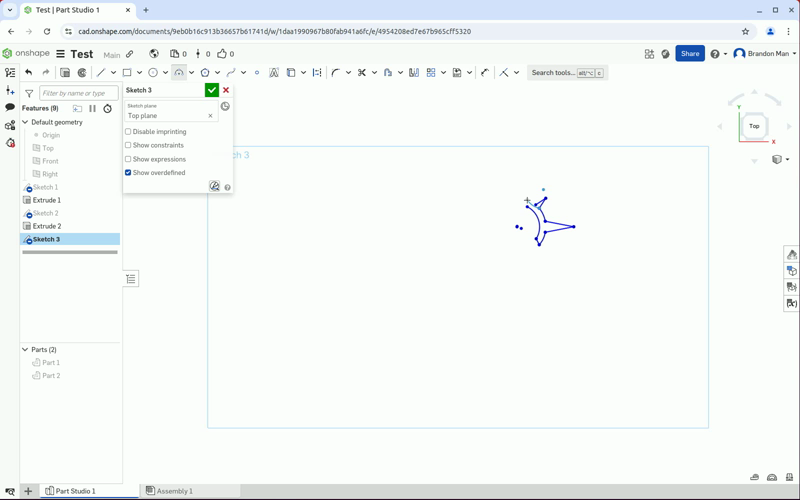
click(527, 199)
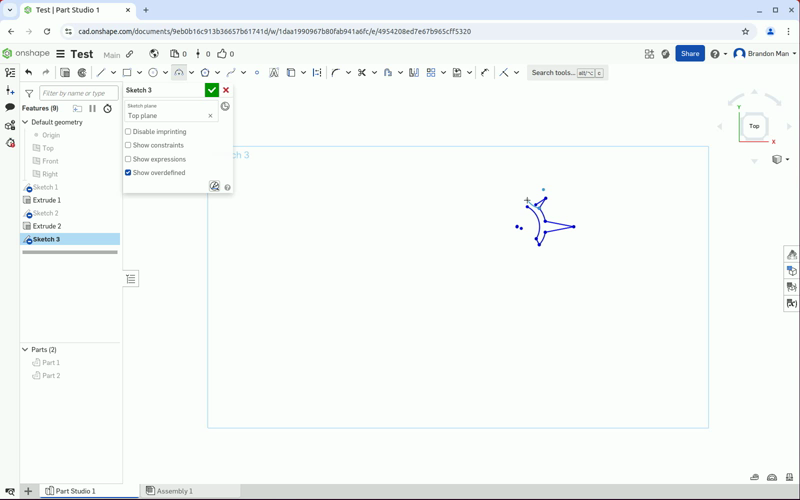
mouse_move(531, 201)
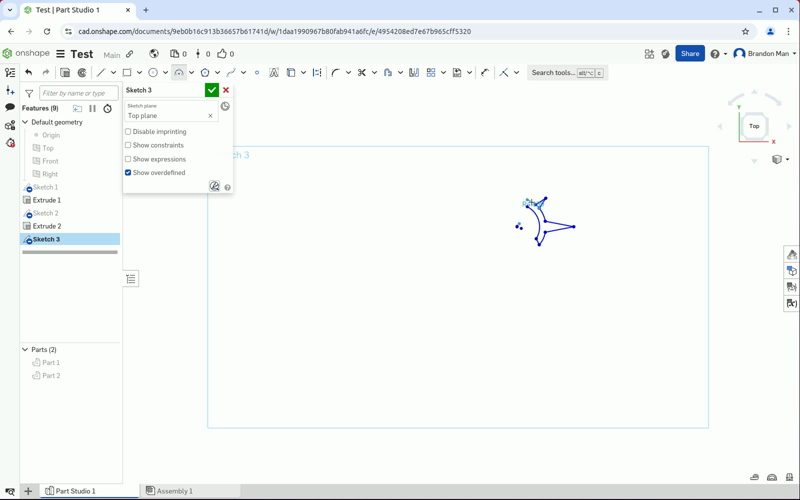
click(531, 201)
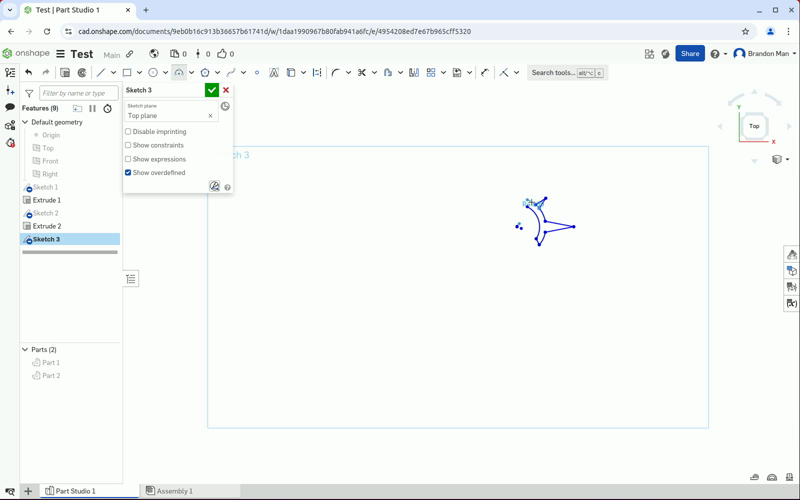
key_up(shift)
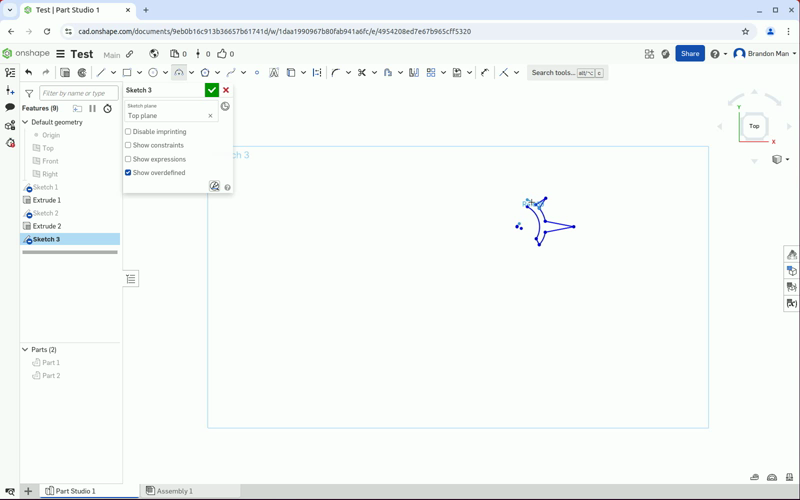
key(esc)
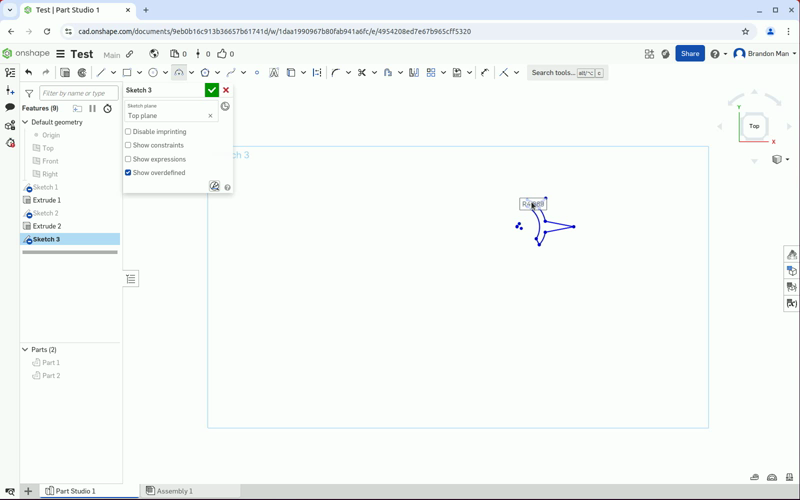
key(l)
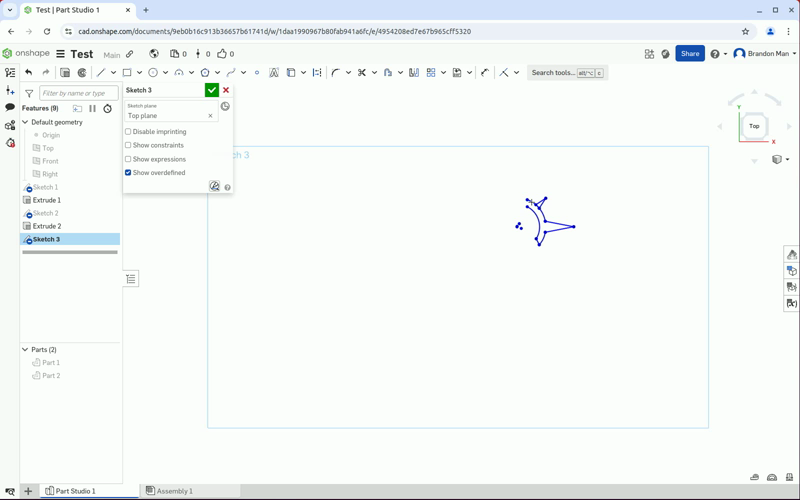
mouse_move(527, 199)
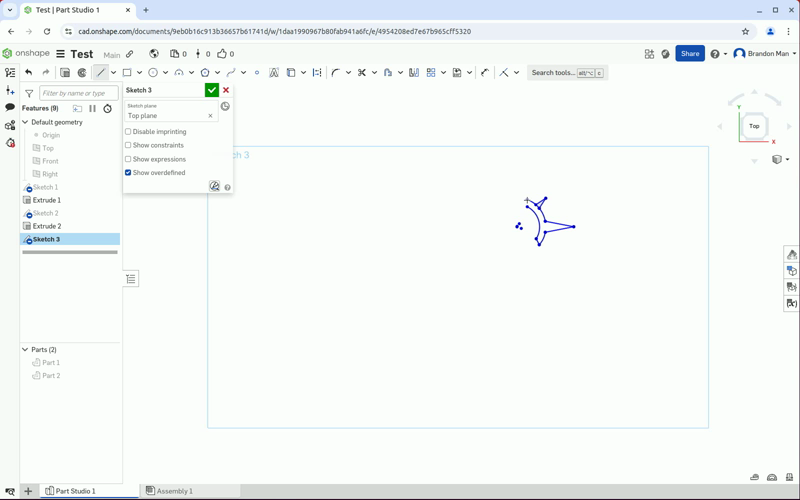
click(527, 199)
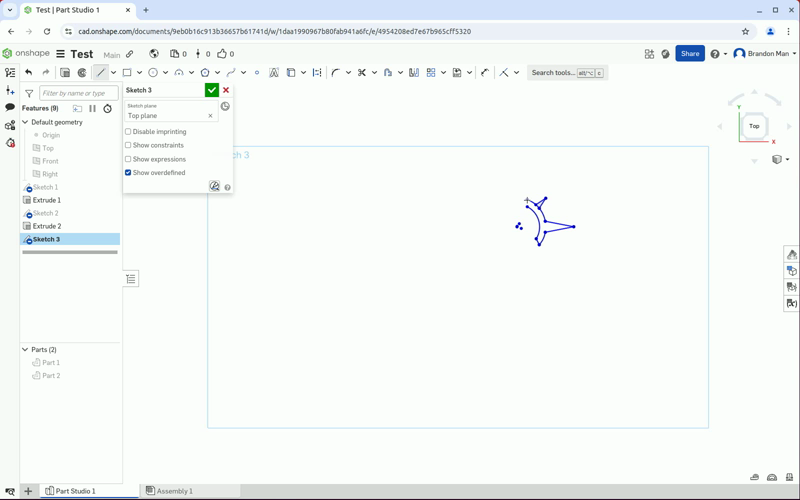
mouse_move(557, 199)
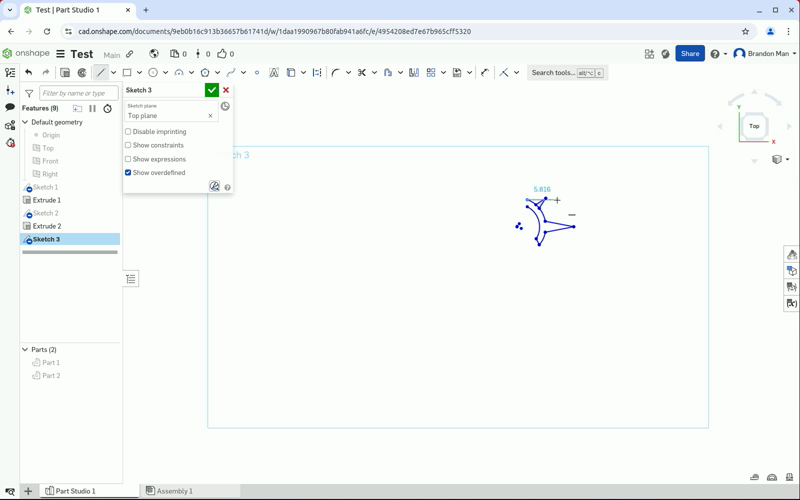
key_down(shift)
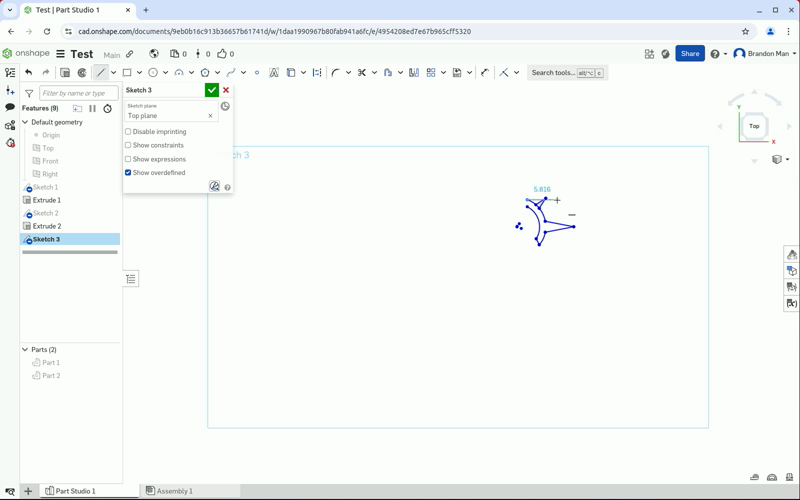
mouse_move(527, 206)
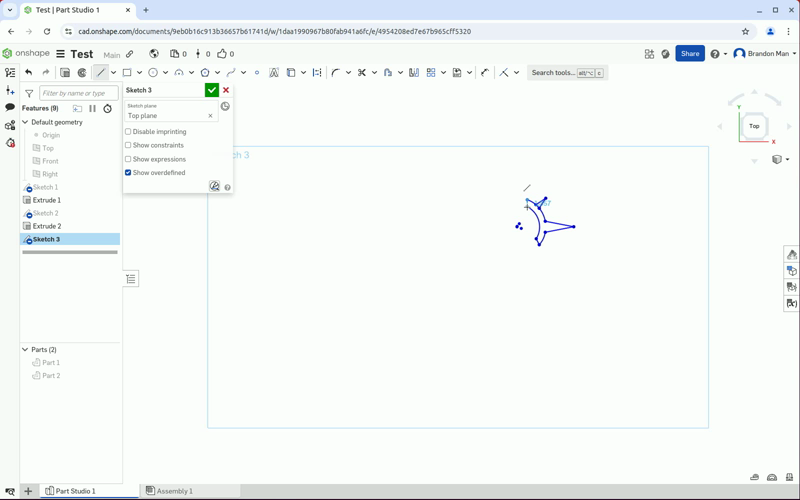
scroll(6)
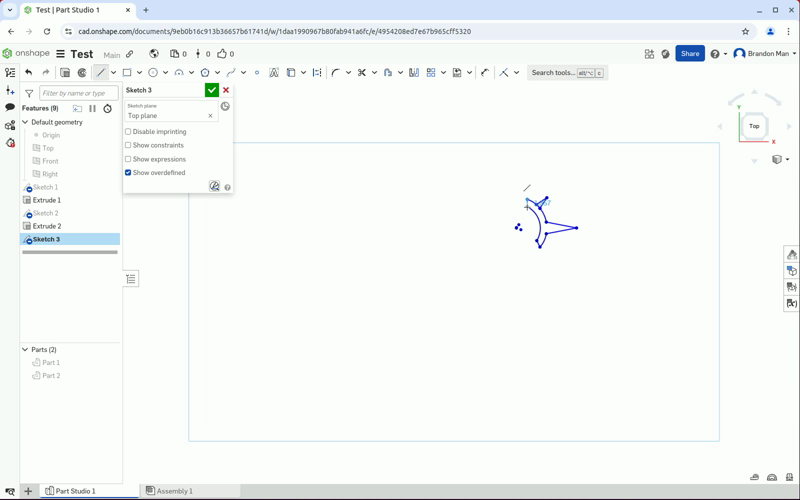
scroll(6)
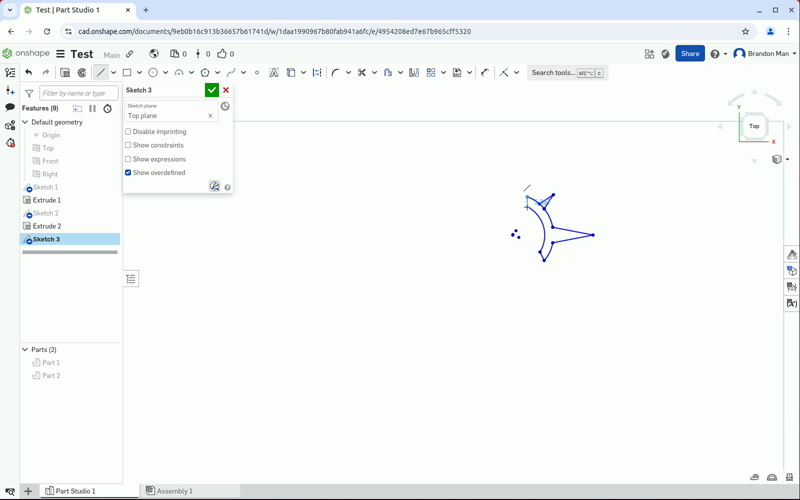
scroll(6)
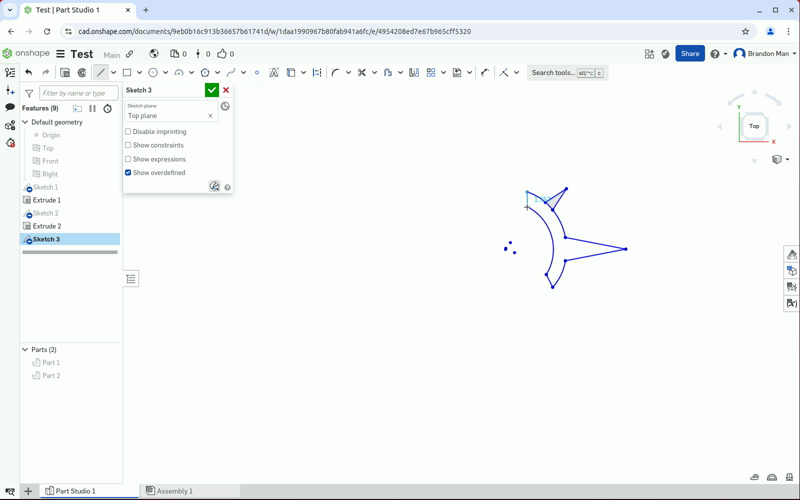
scroll(6)
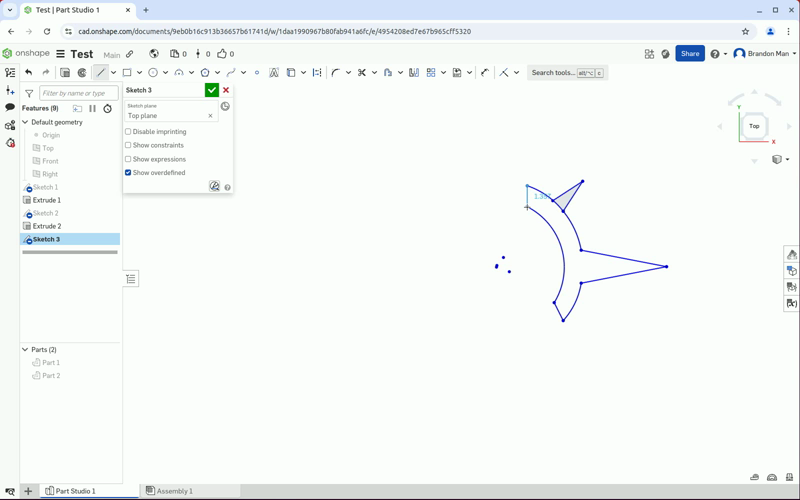
scroll(6)
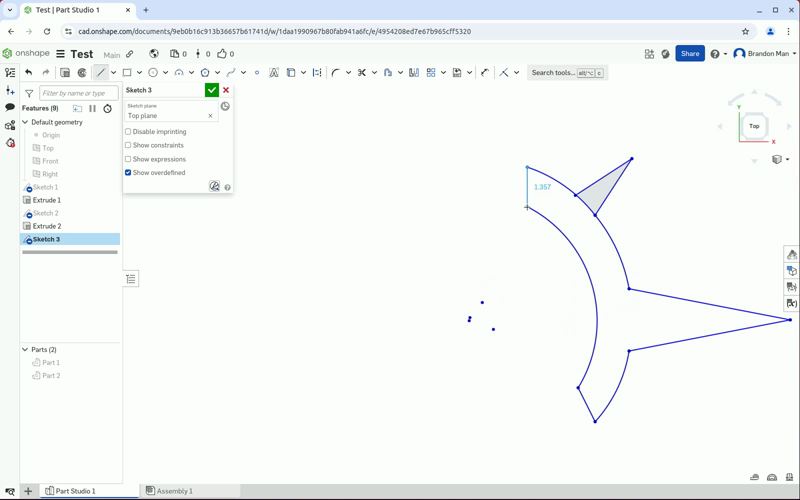
scroll(6)
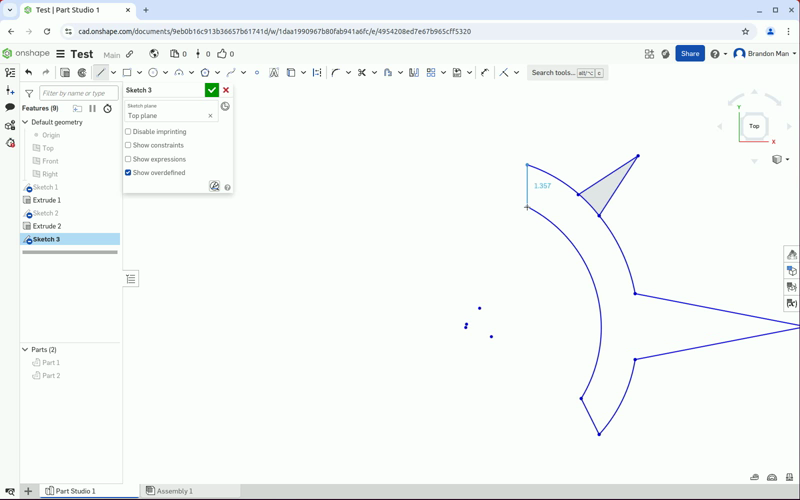
scroll(6)
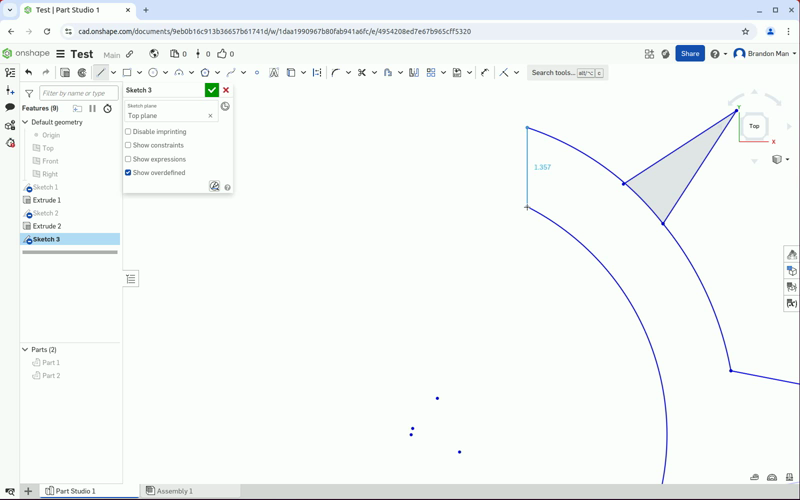
key_up(shift)
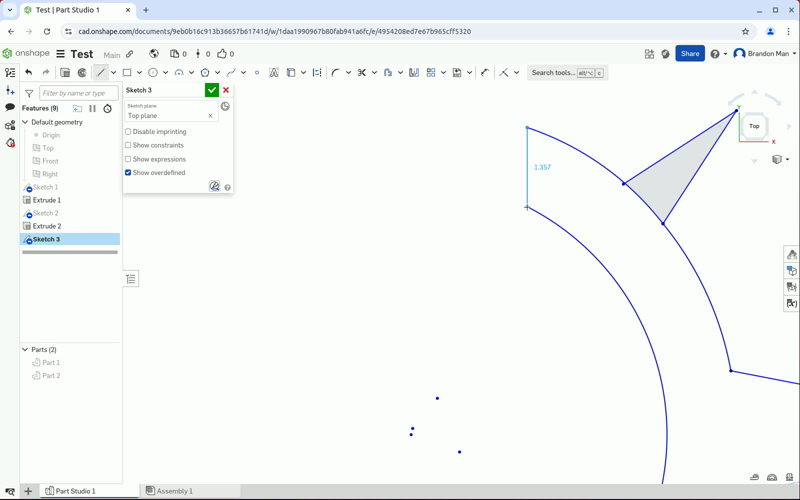
click(527, 206)
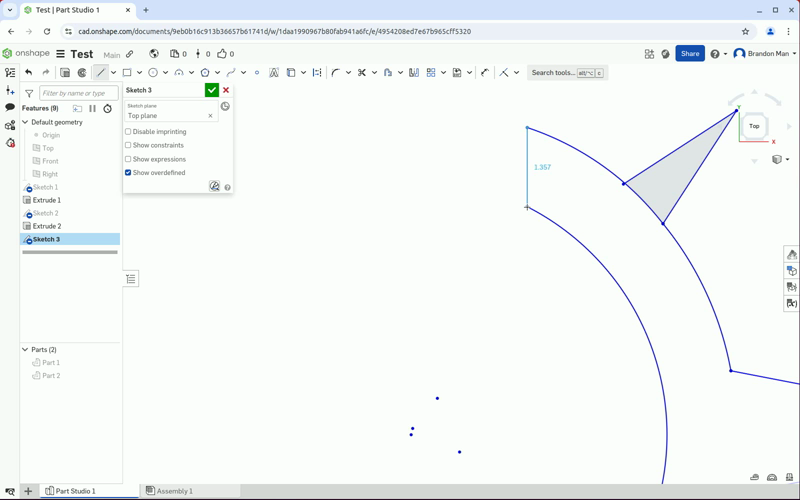
scroll(-6)
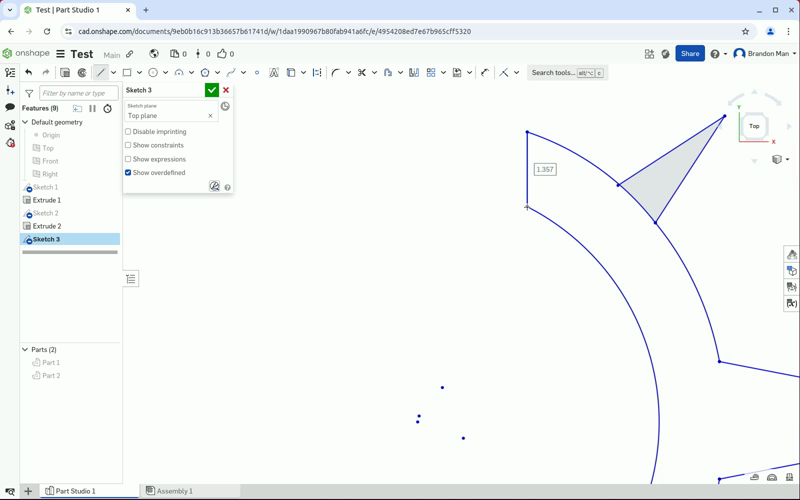
scroll(-6)
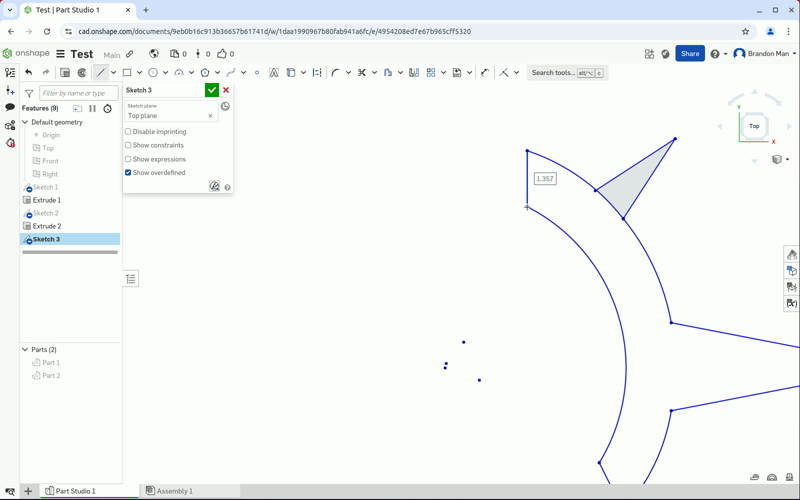
scroll(-6)
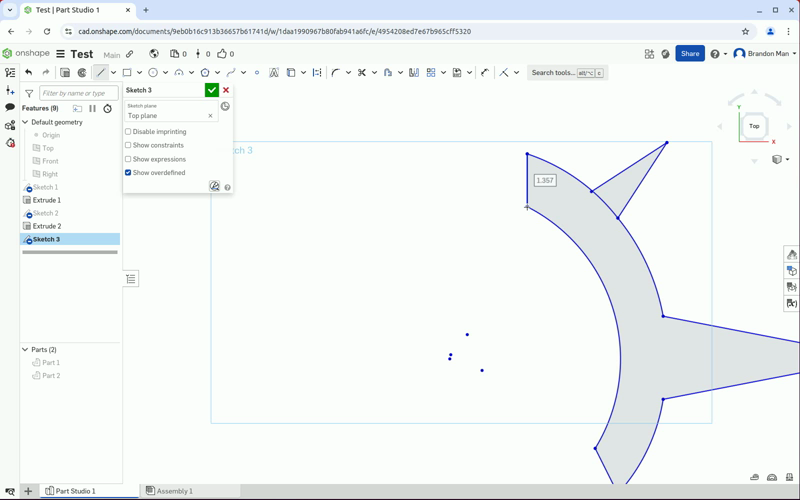
scroll(-6)
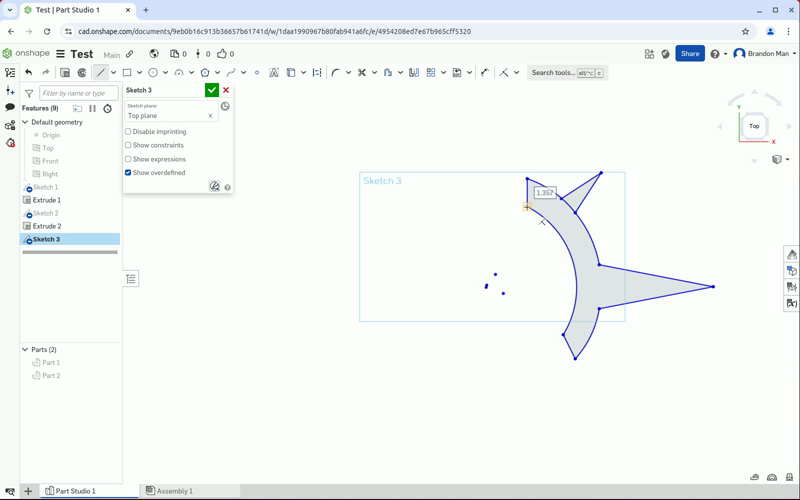
scroll(-6)
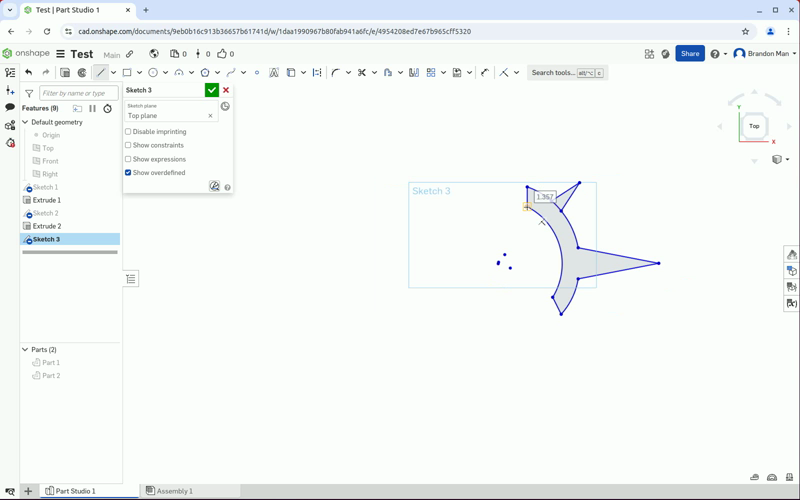
scroll(-6)
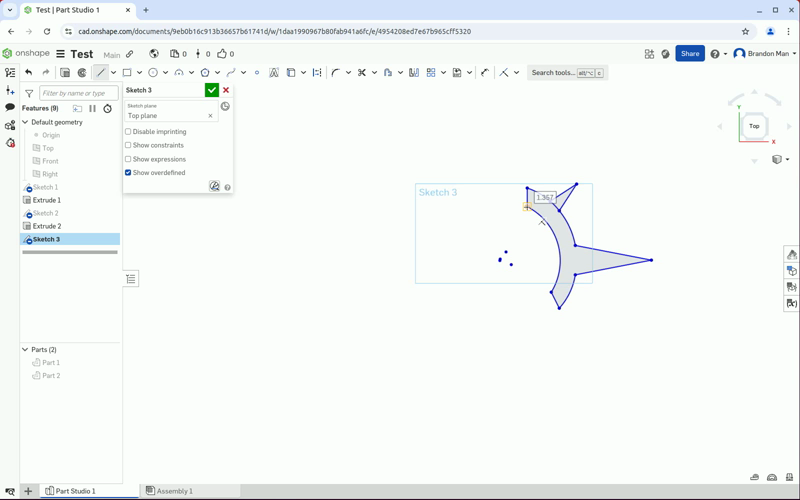
scroll(-6)
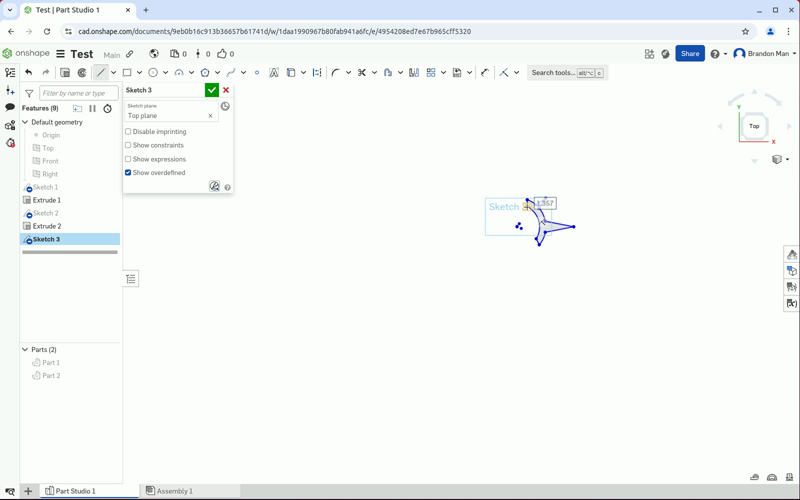
key(esc)
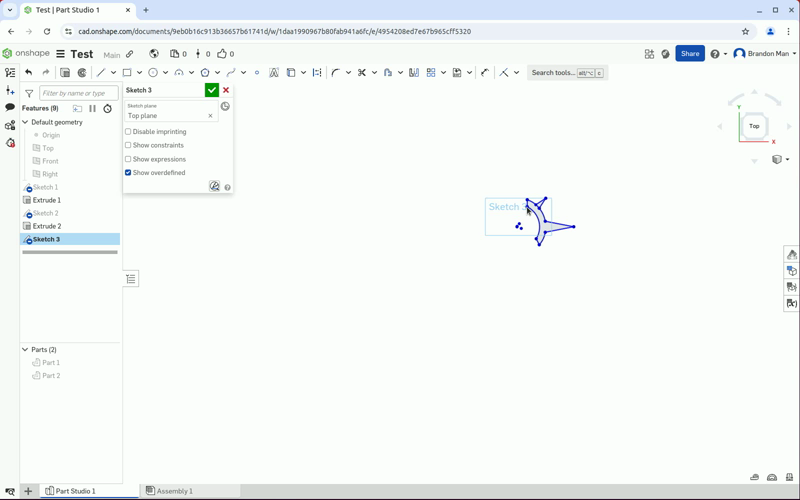
mouse_move(541, 238)
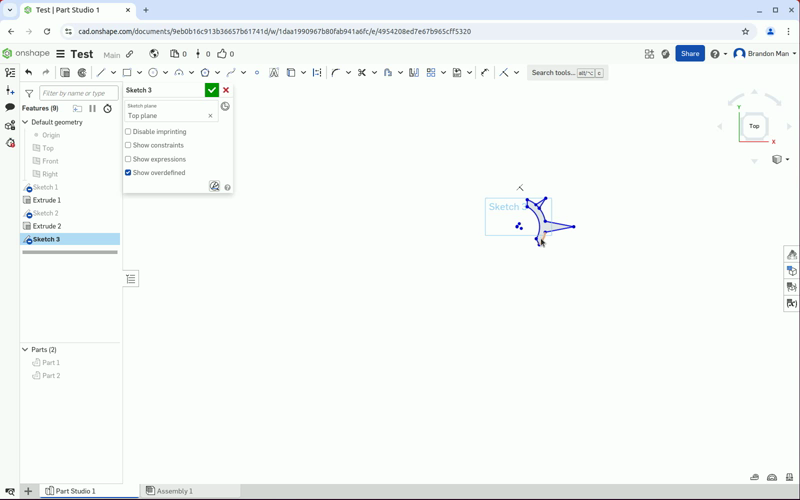
scroll(6)
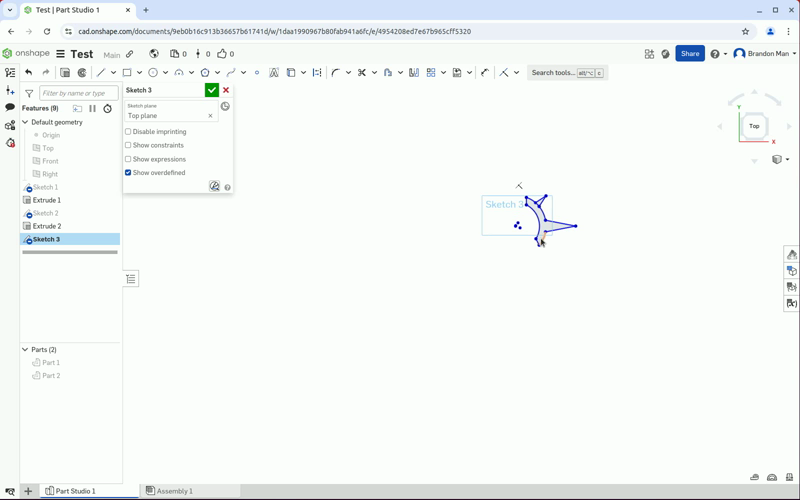
scroll(6)
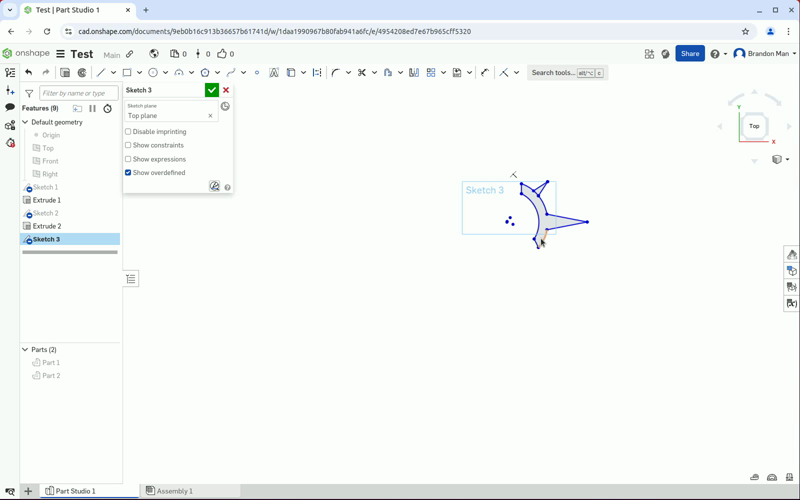
scroll(6)
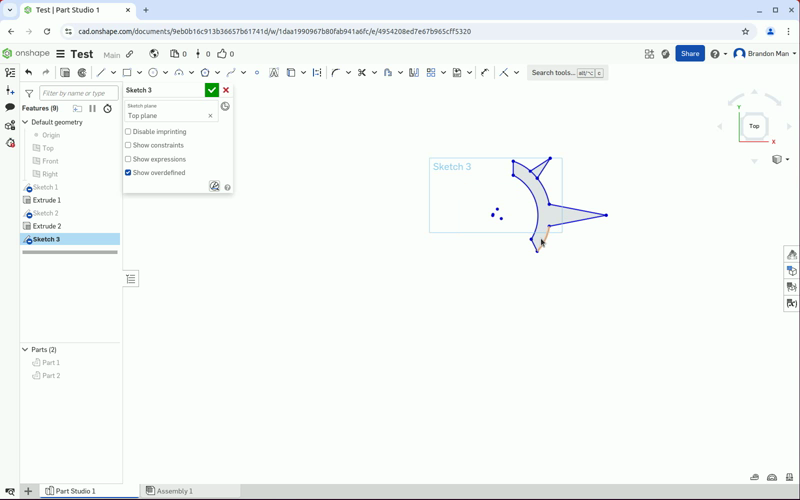
scroll(6)
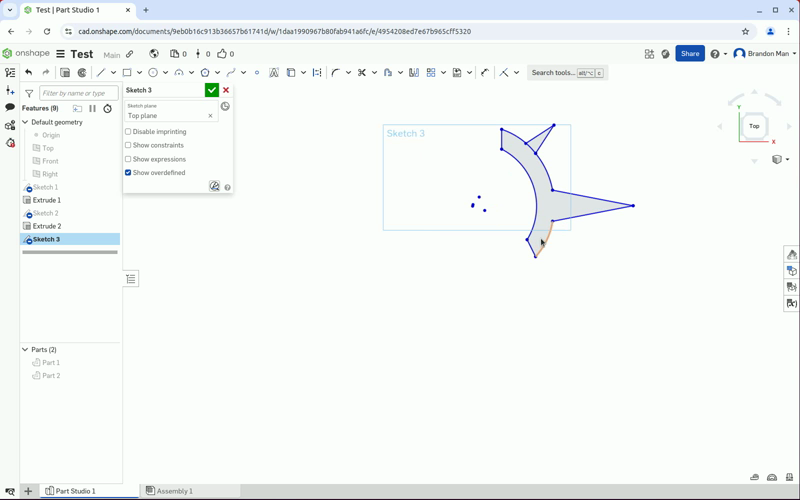
scroll(6)
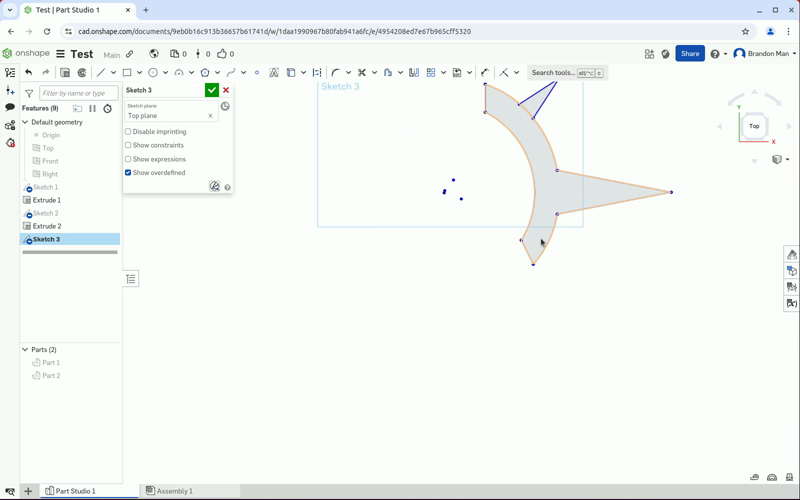
scroll(6)
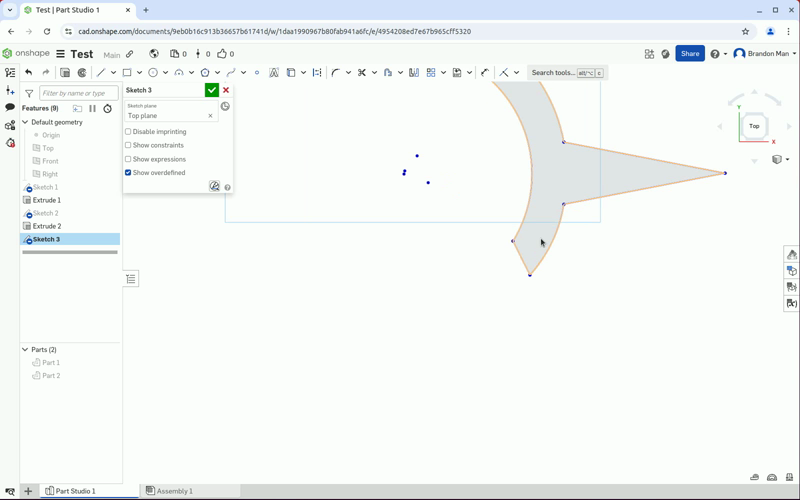
scroll(6)
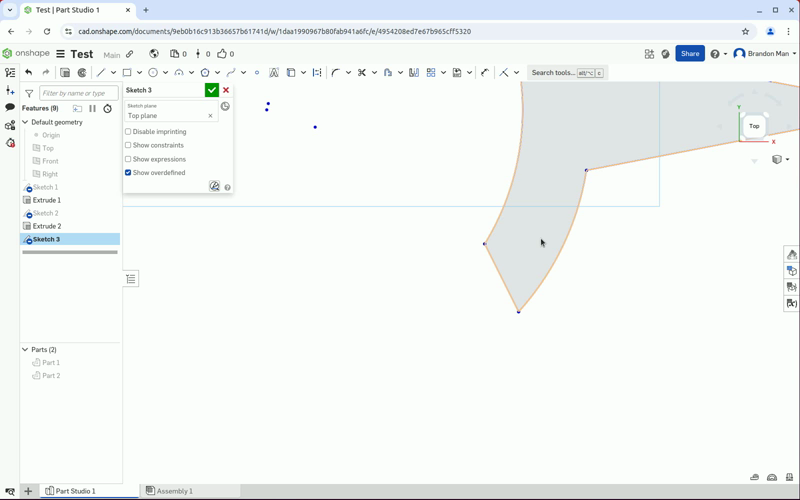
click(541, 238)
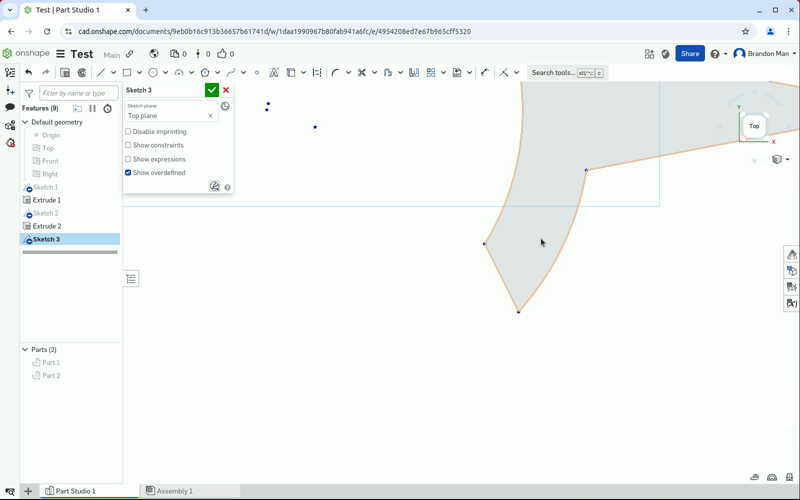
scroll(-6)
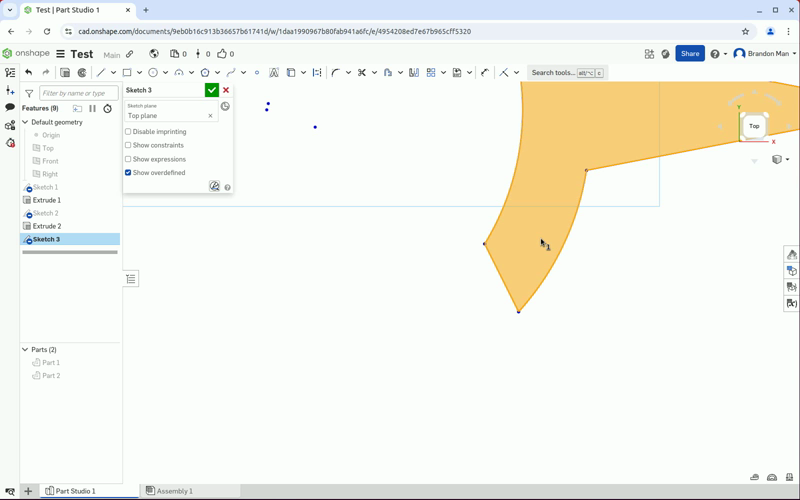
scroll(-6)
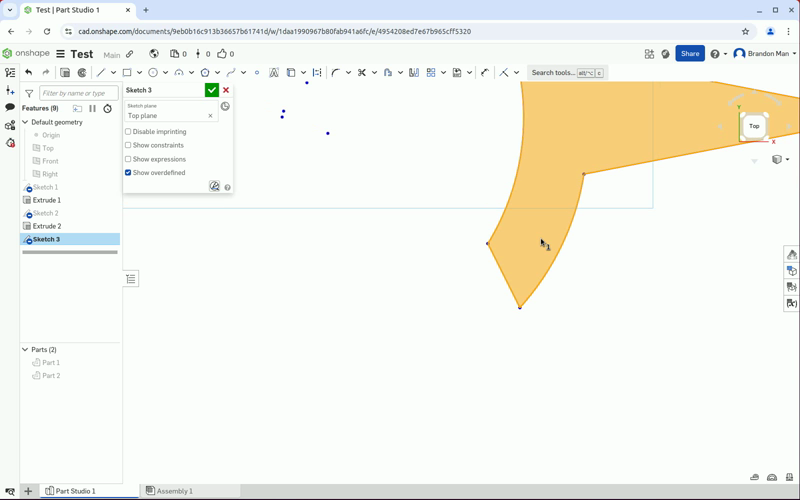
scroll(-6)
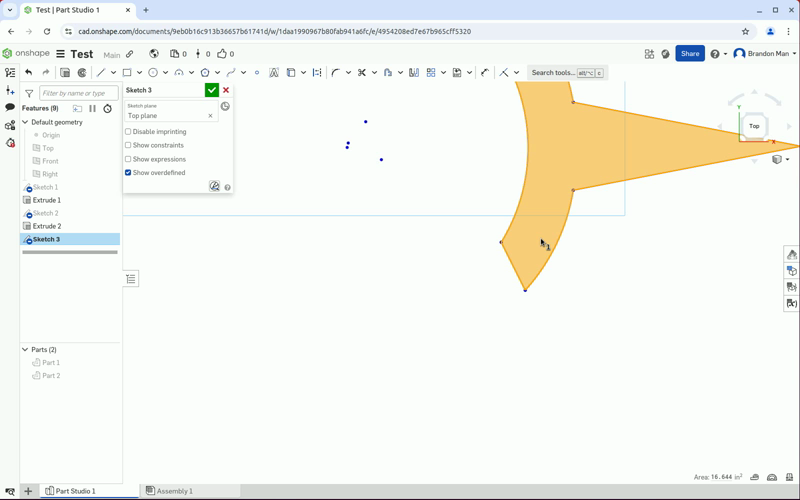
scroll(-6)
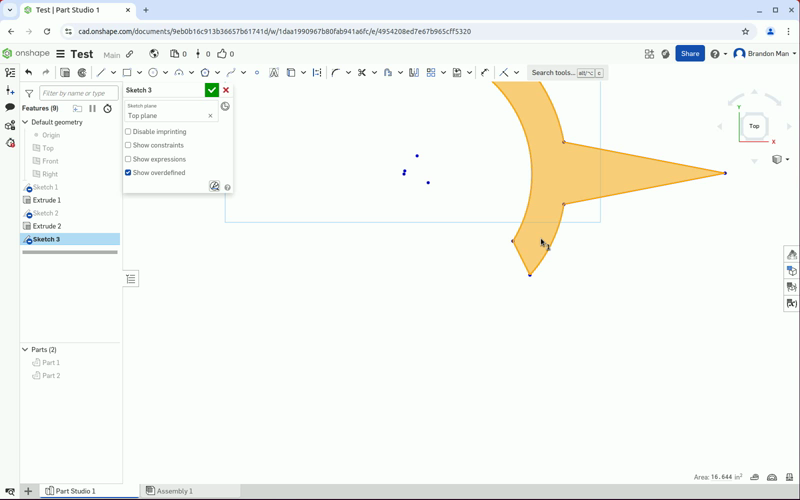
scroll(-6)
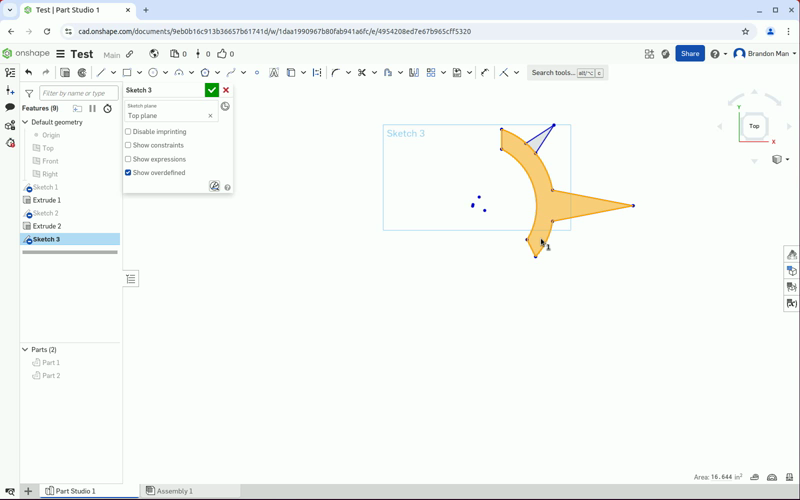
scroll(-6)
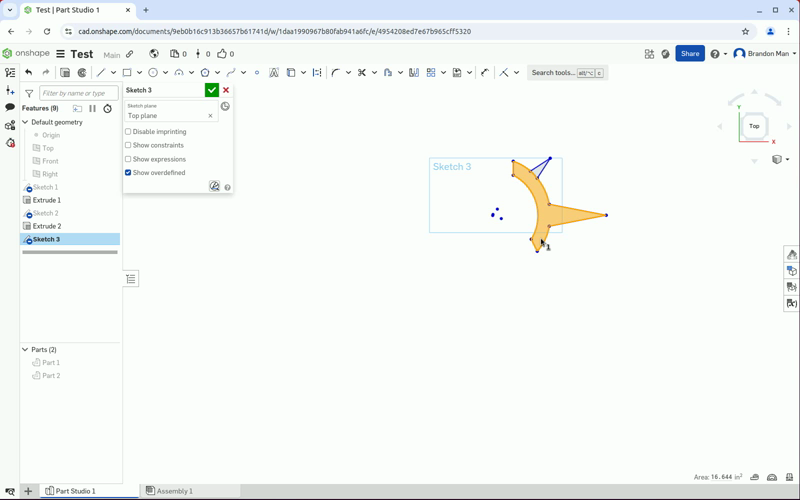
scroll(-6)
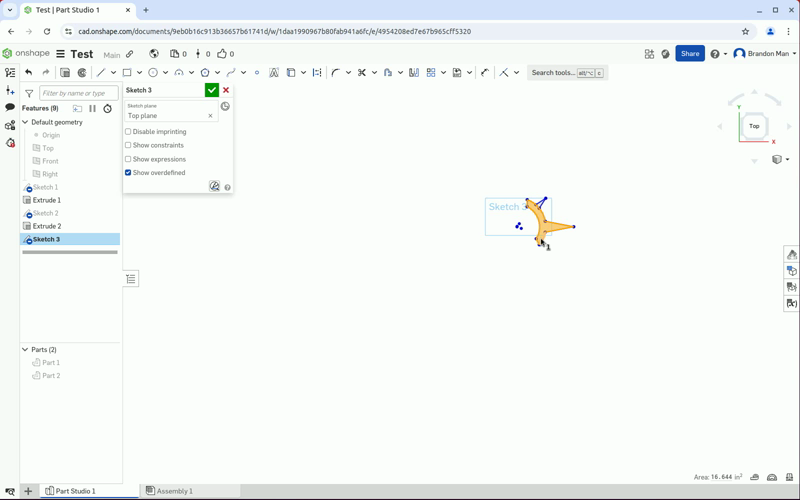
mouse_move(73, 352)
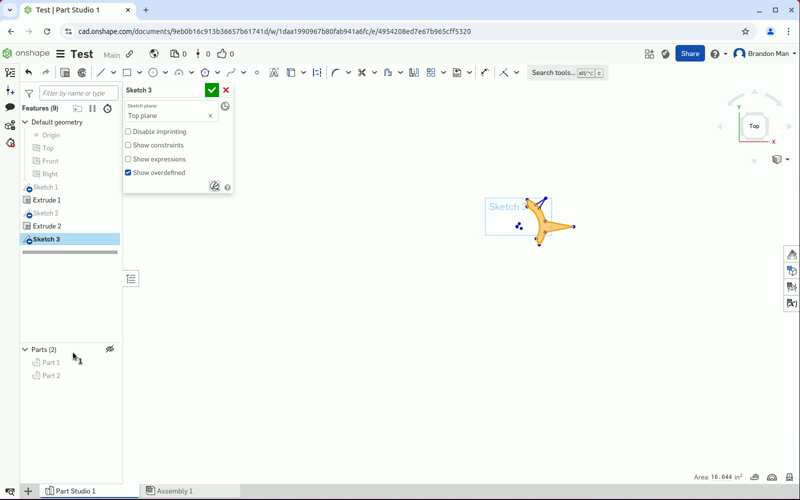
key(shift+y)
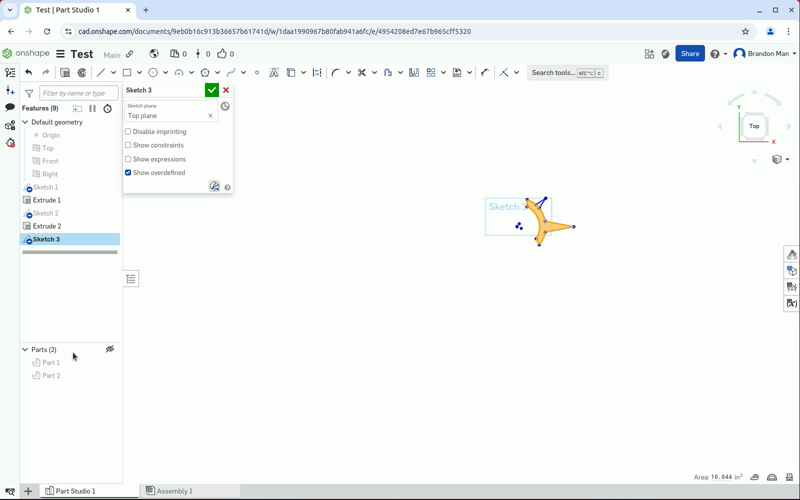
key(shift+e)
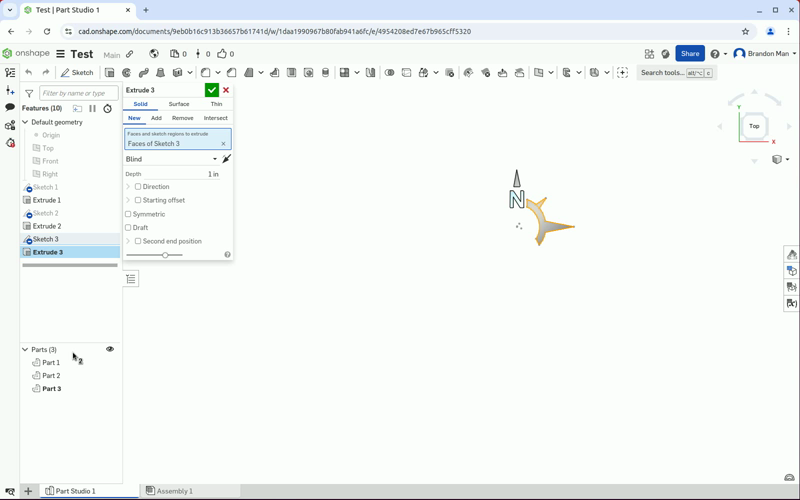
mouse_move(143, 106)
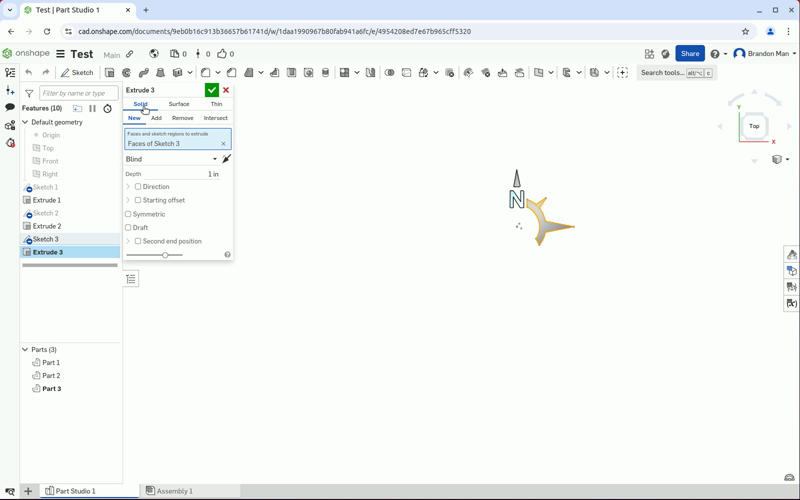
click(143, 106)
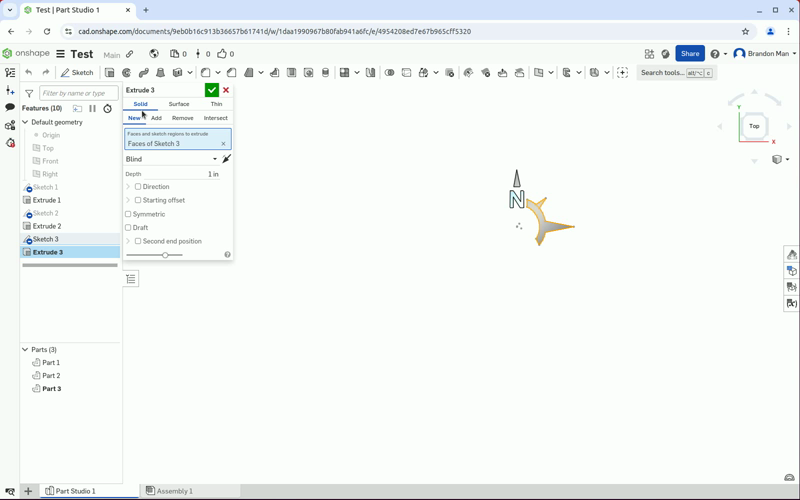
mouse_move(137, 120)
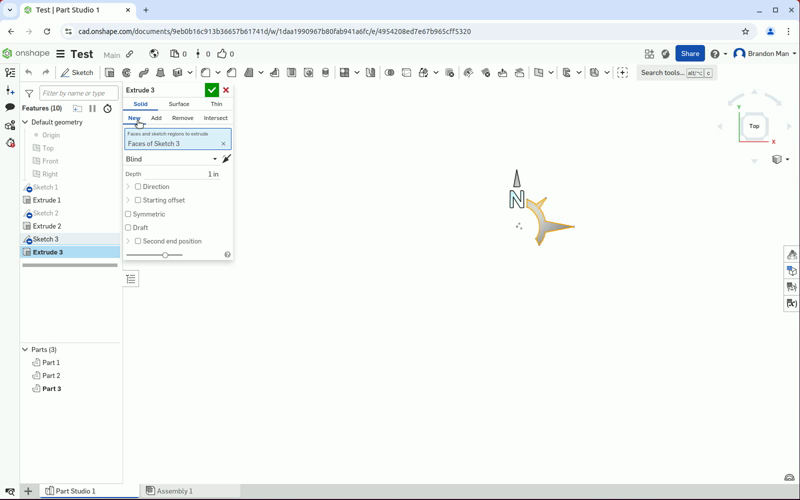
click(137, 120)
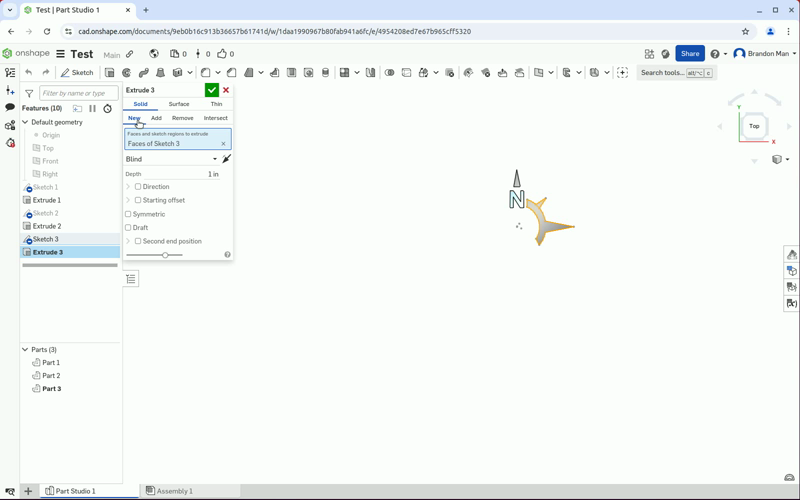
key(tab, 4)
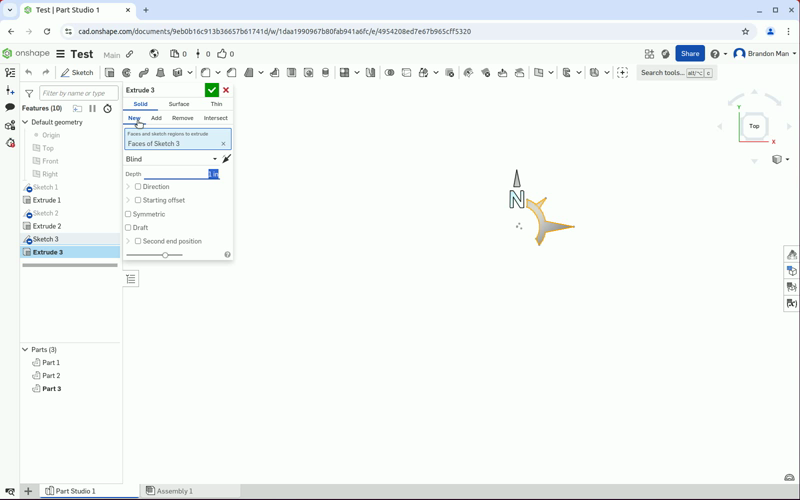
text(0.963)
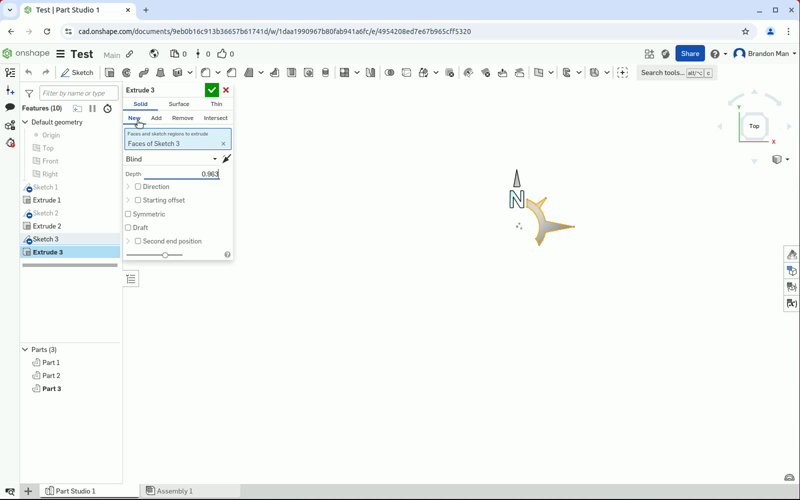
key(enter)
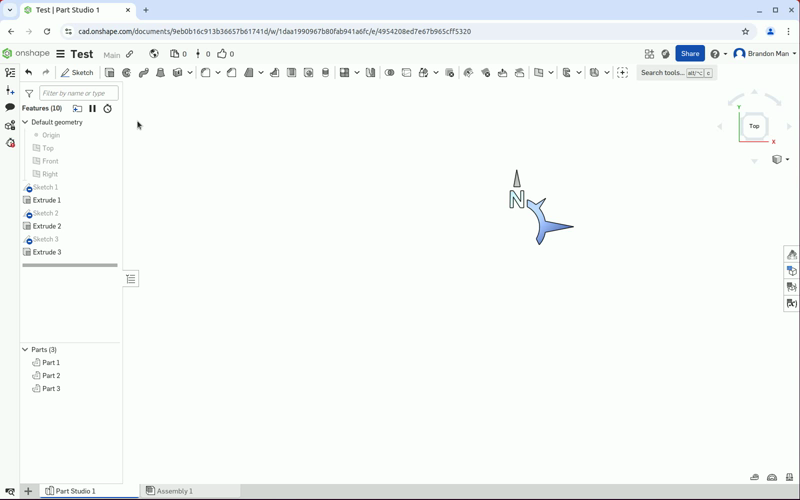
key(shift+h)
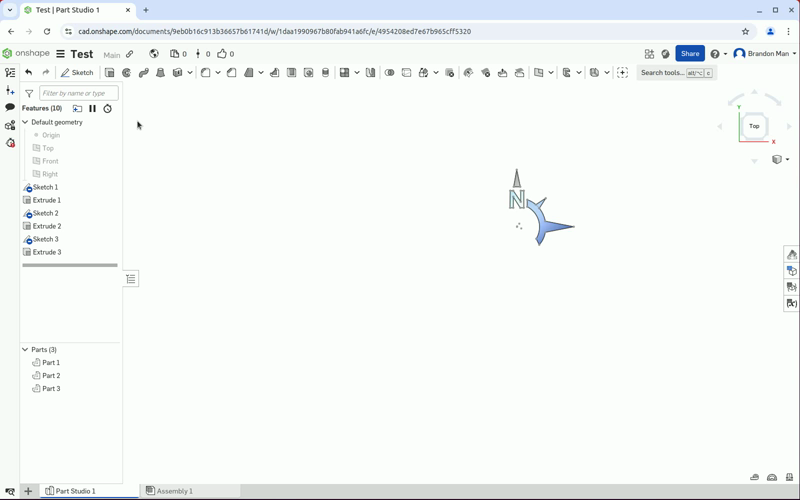
key(shift+h)
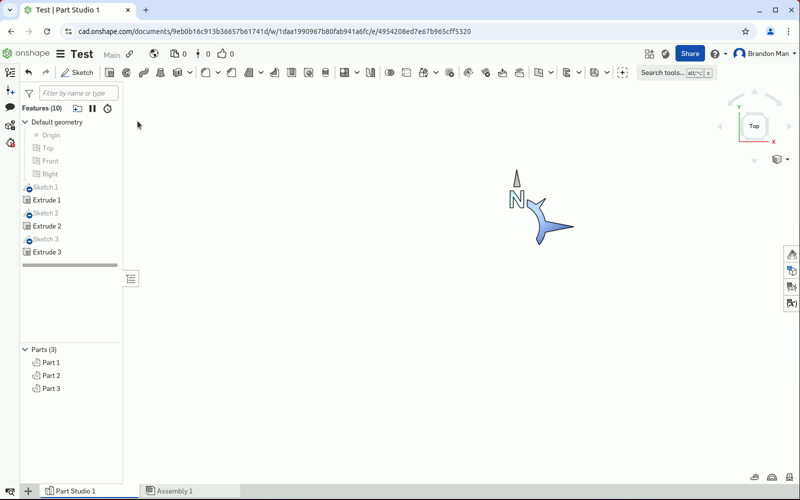
mouse_move(73, 189)
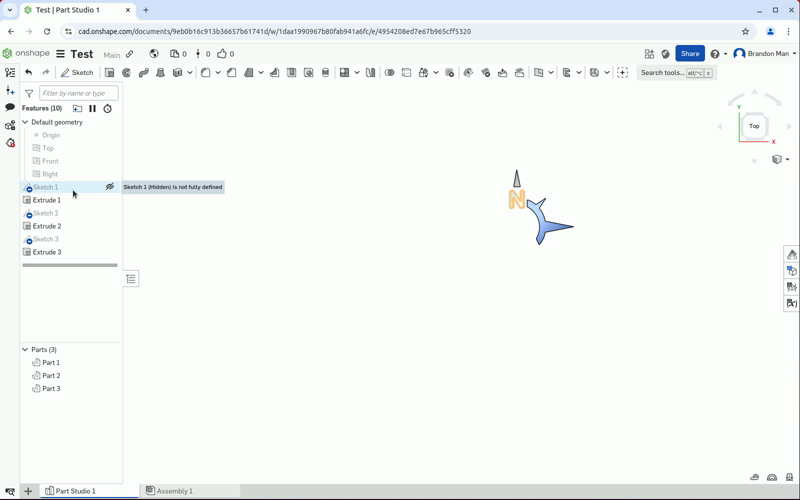
click(73, 189)
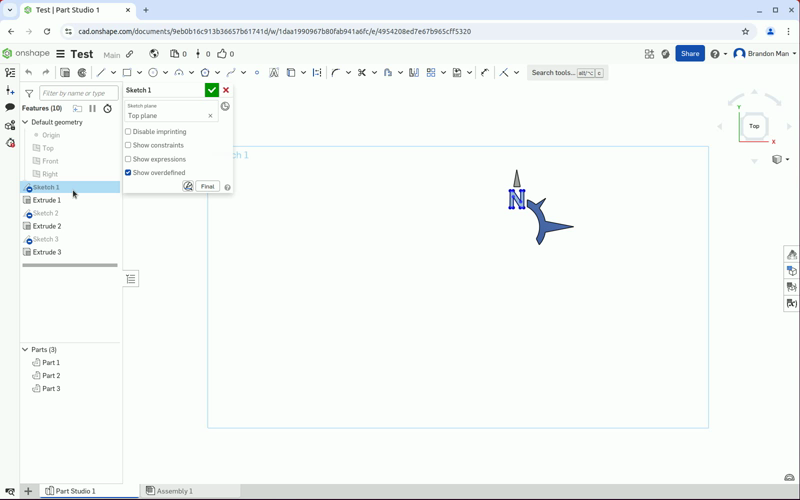
mouse_move(229, 92)
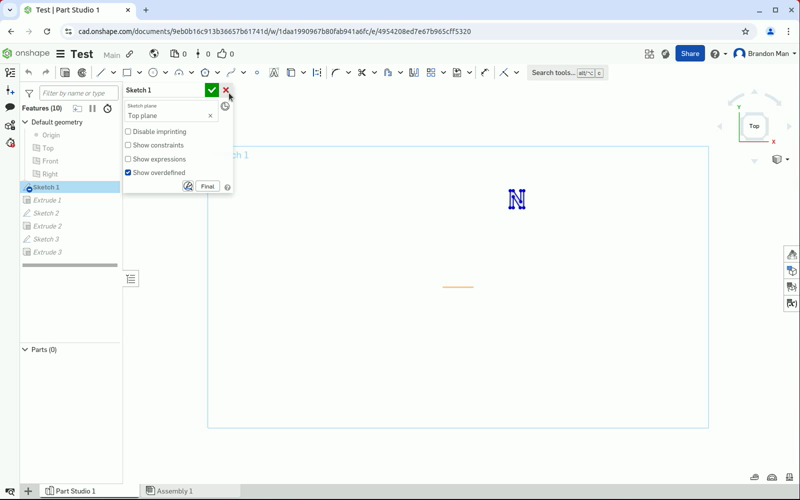
click(229, 92)
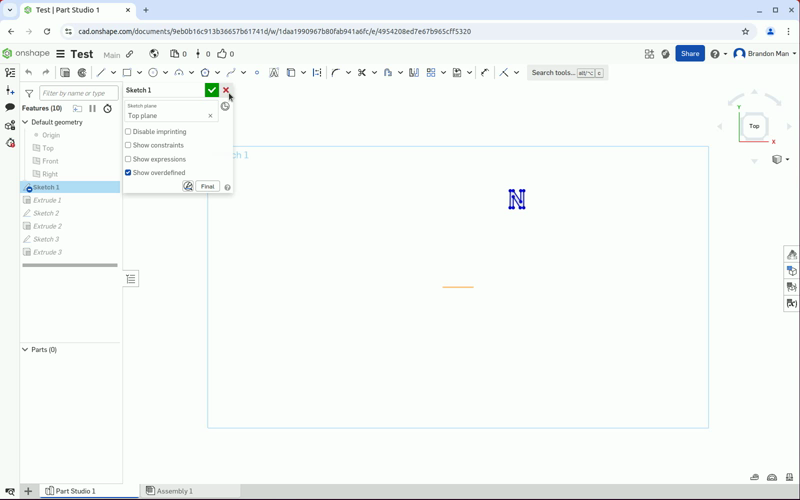
key(shift+s)
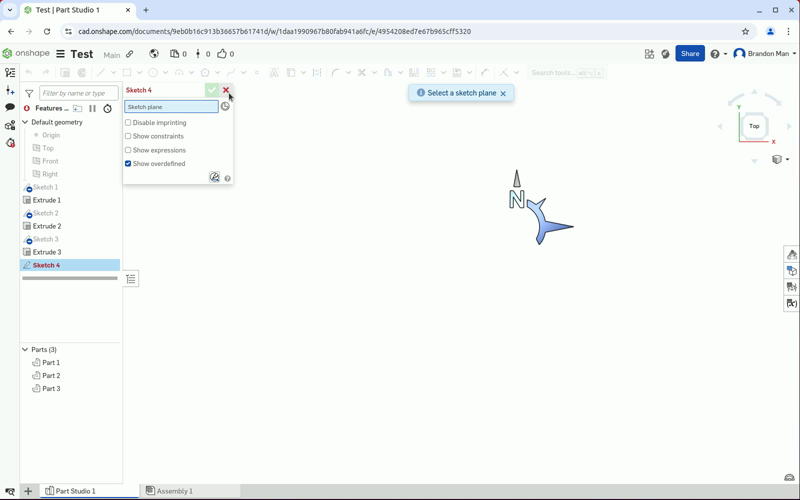
mouse_move(73, 150)
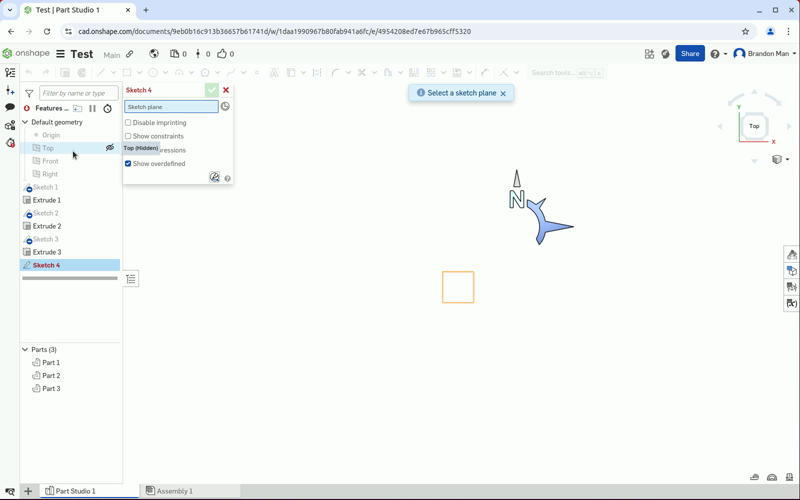
click(73, 150)
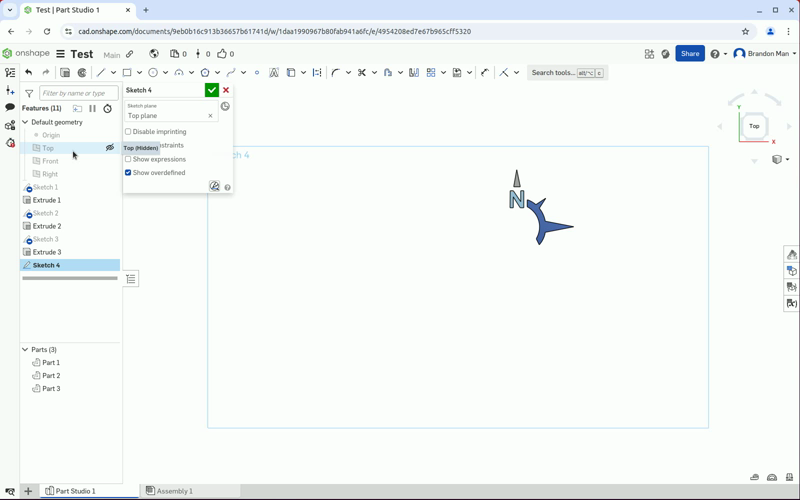
mouse_move(73, 352)
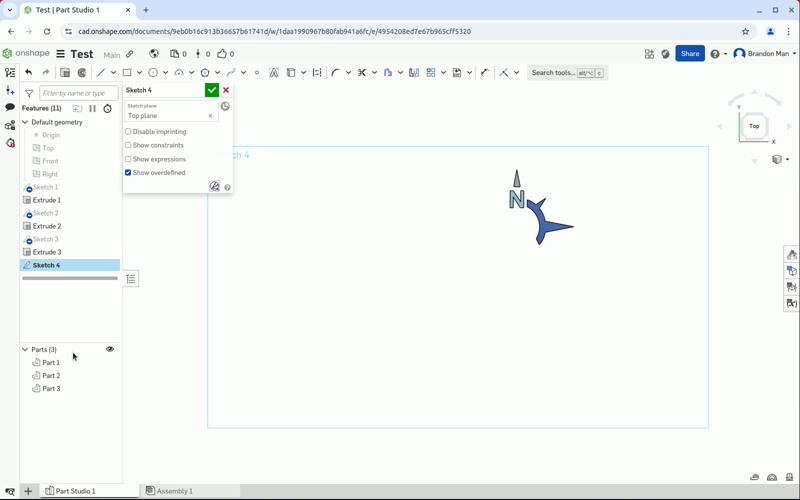
key(y)
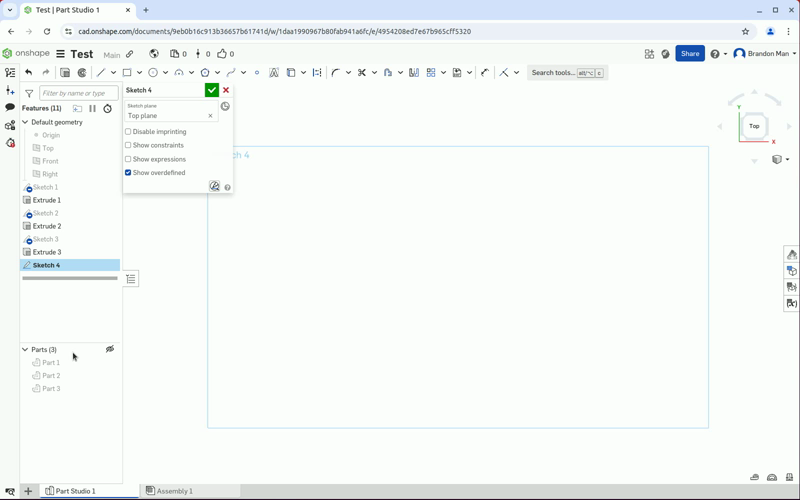
key(l)
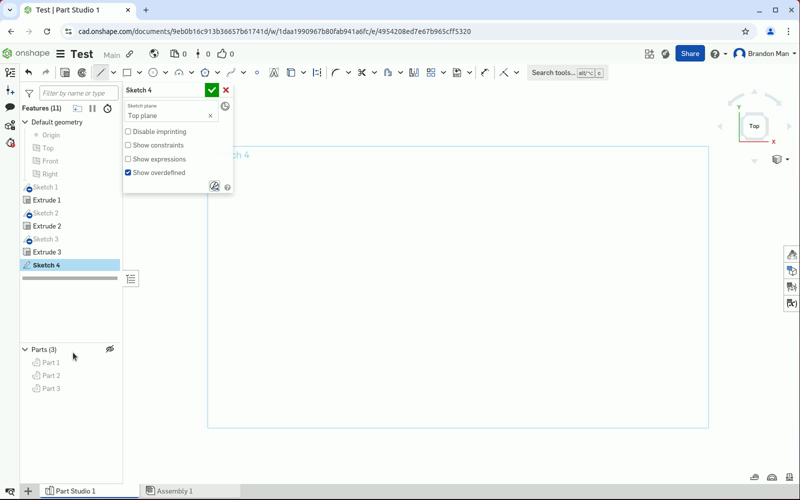
key_down(shift)
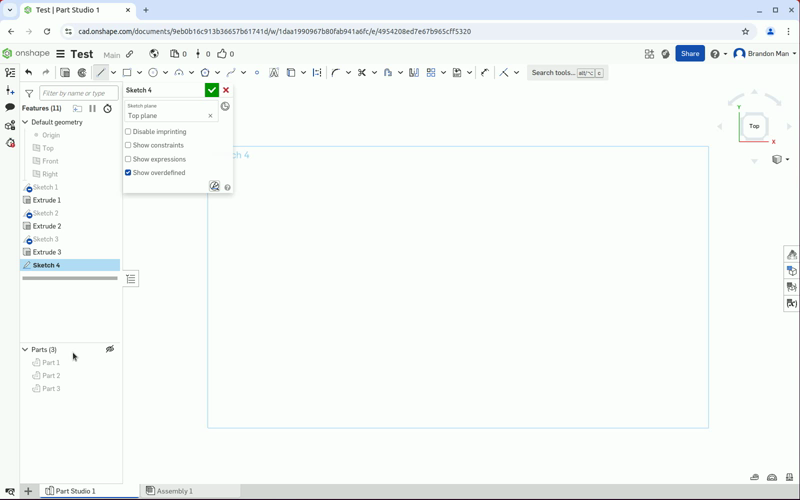
mouse_move(491, 259)
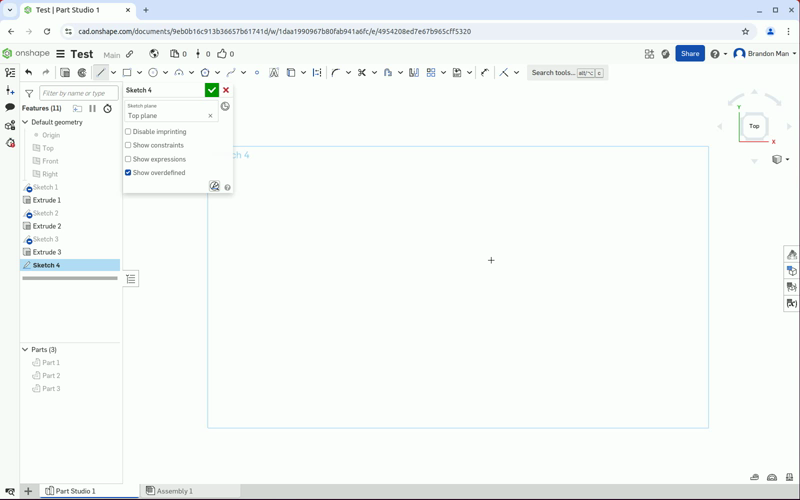
click(491, 259)
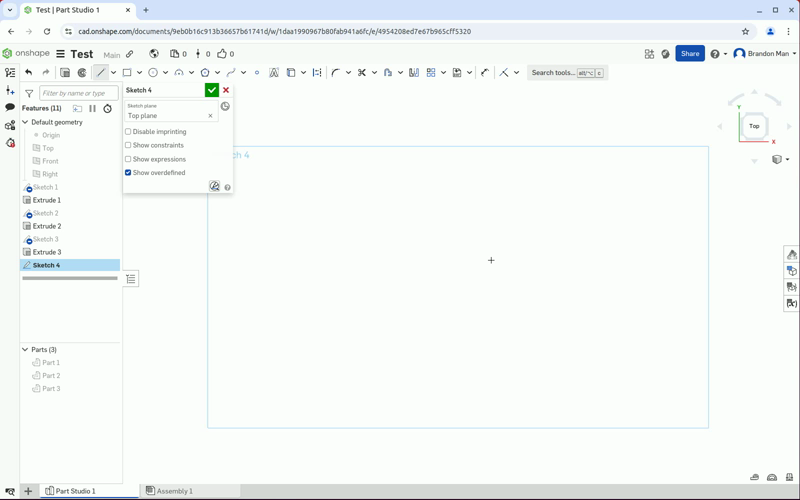
key_up(shift)
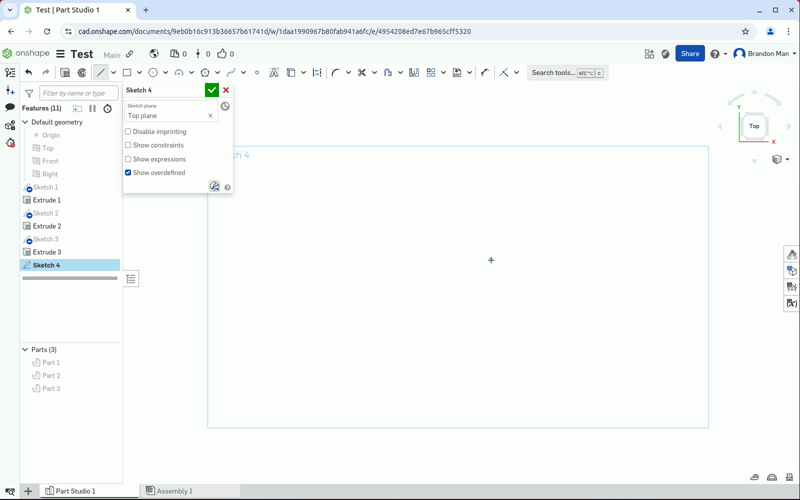
key_down(shift)
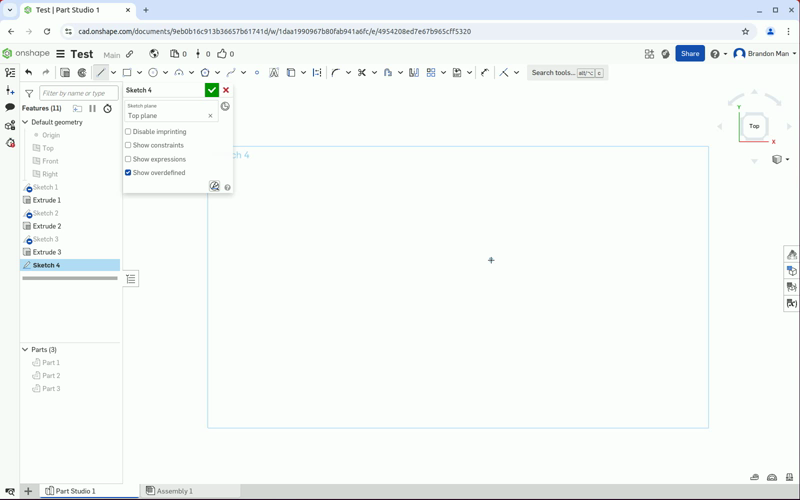
mouse_move(521, 259)
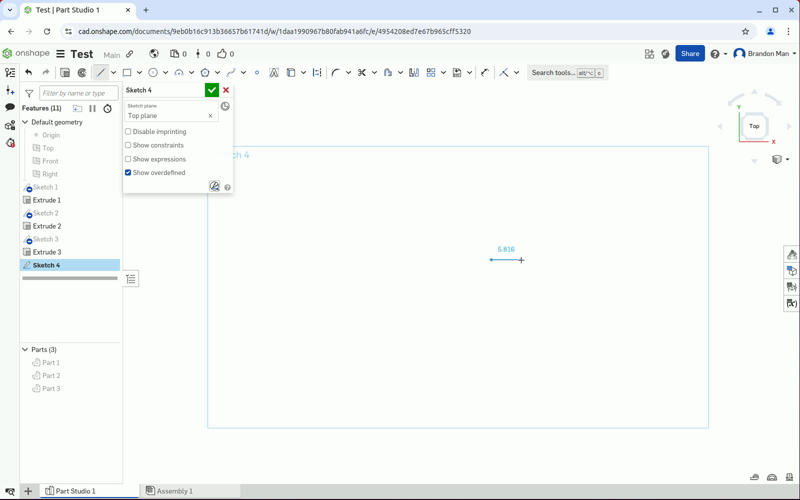
mouse_move(516, 247)
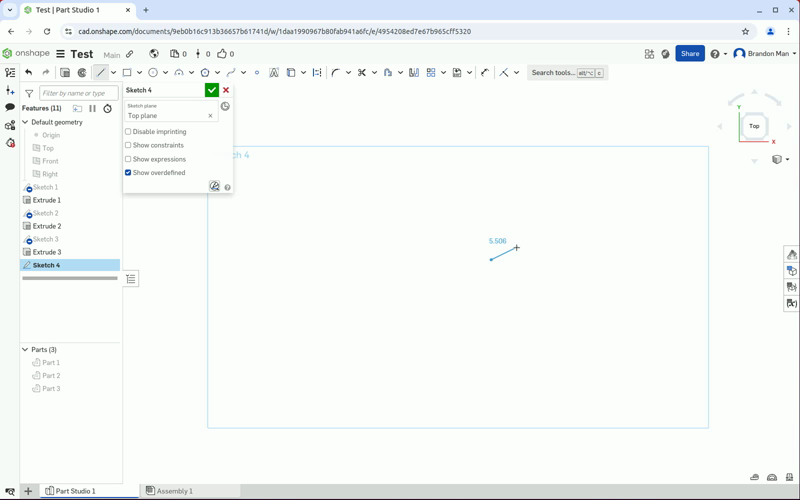
click(516, 247)
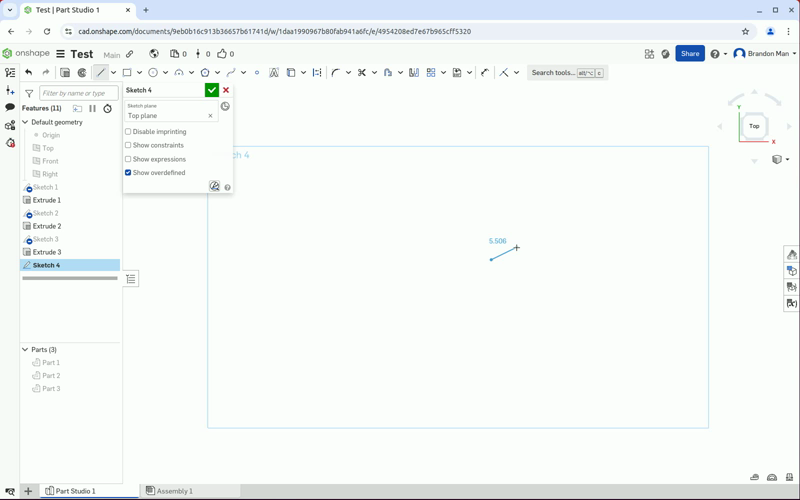
key_up(shift)
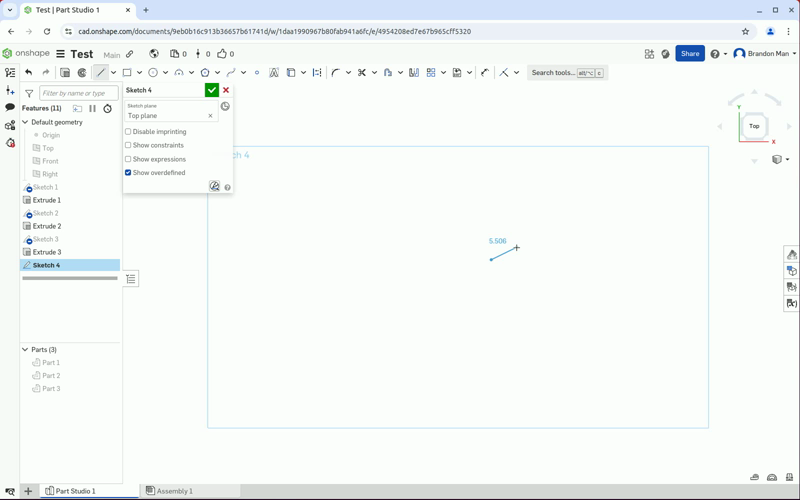
key_down(shift)
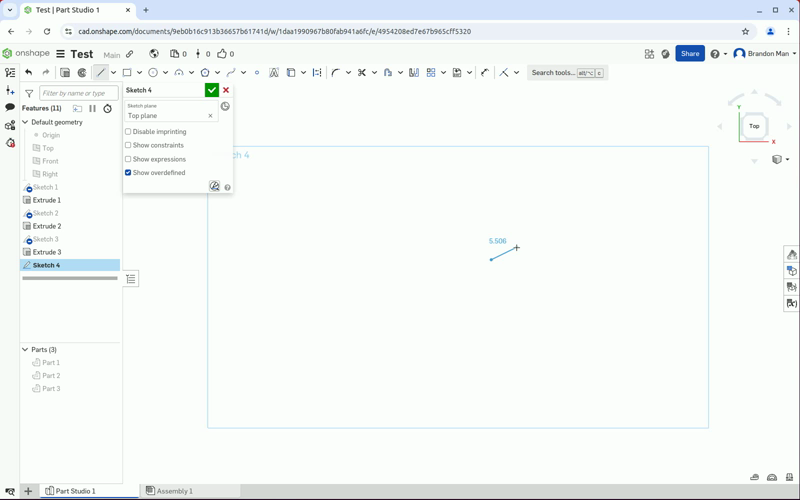
mouse_move(546, 247)
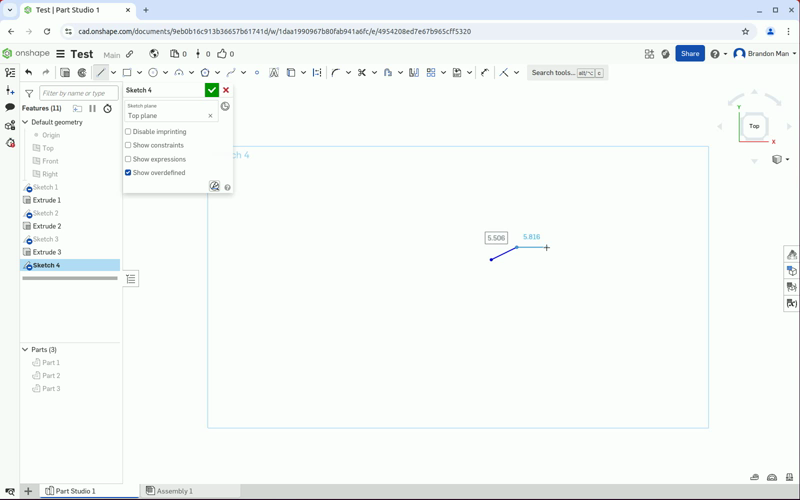
mouse_move(542, 259)
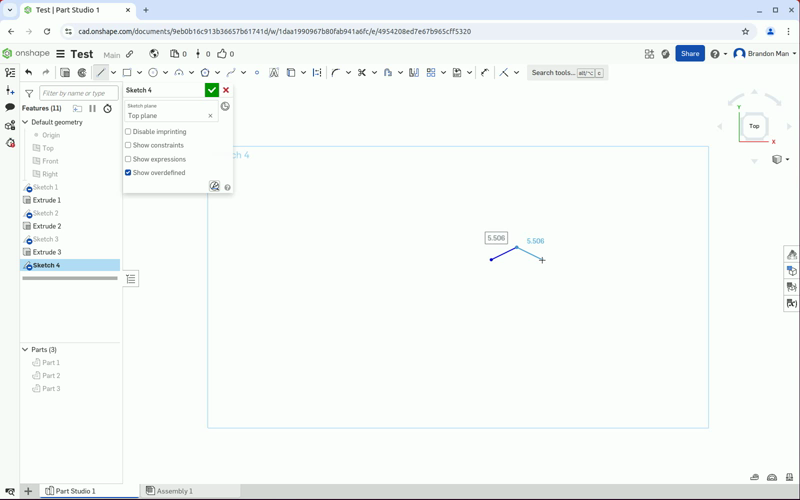
click(542, 259)
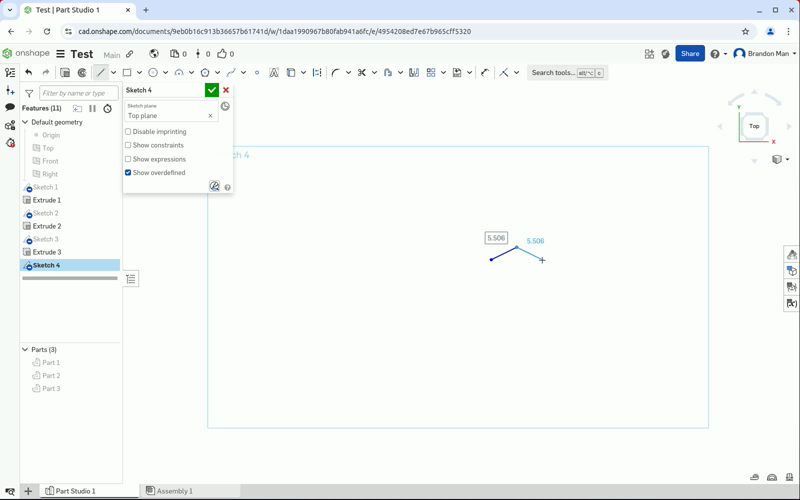
key_up(shift)
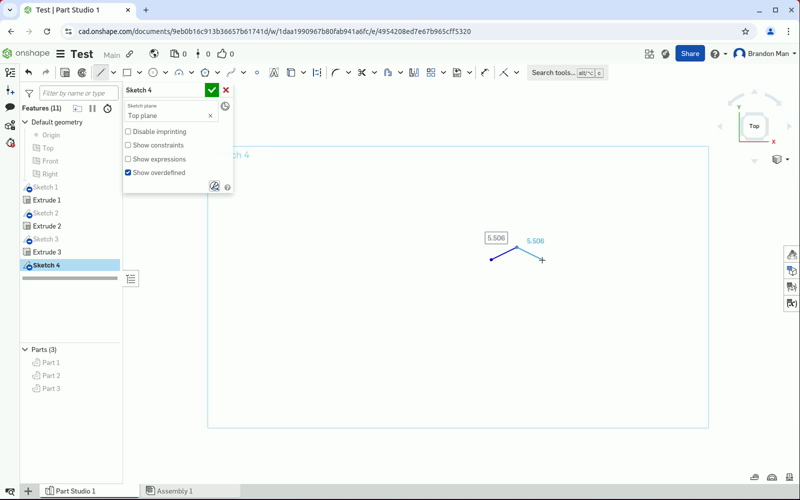
key_down(shift)
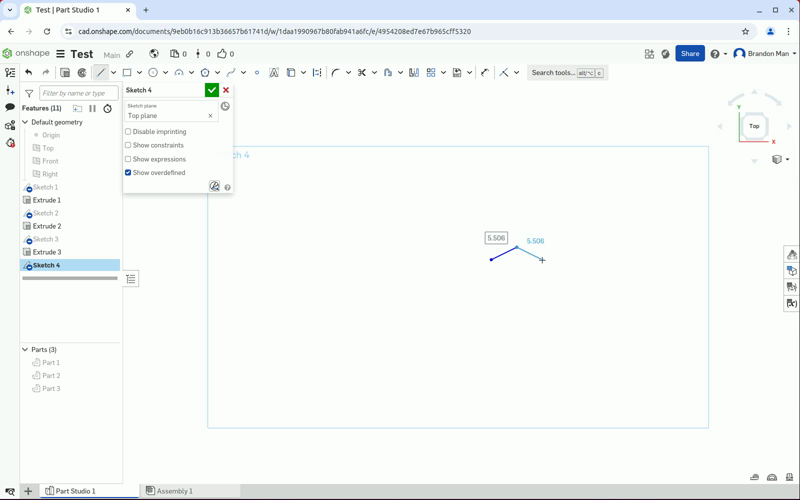
mouse_move(572, 259)
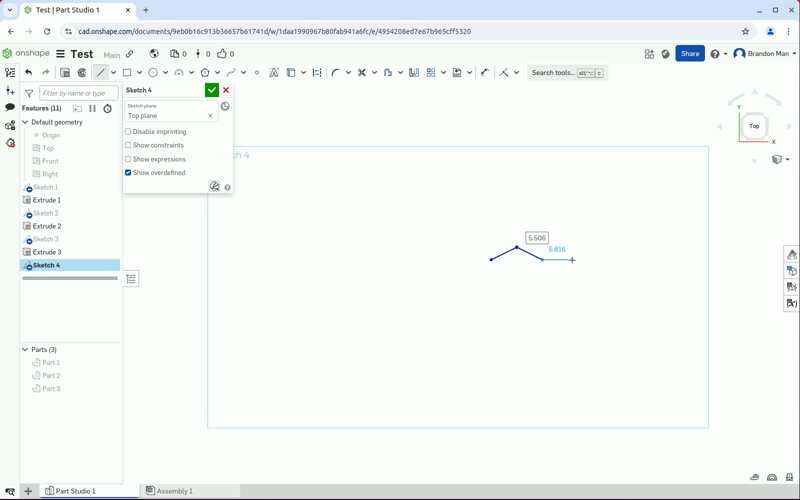
mouse_move(516, 208)
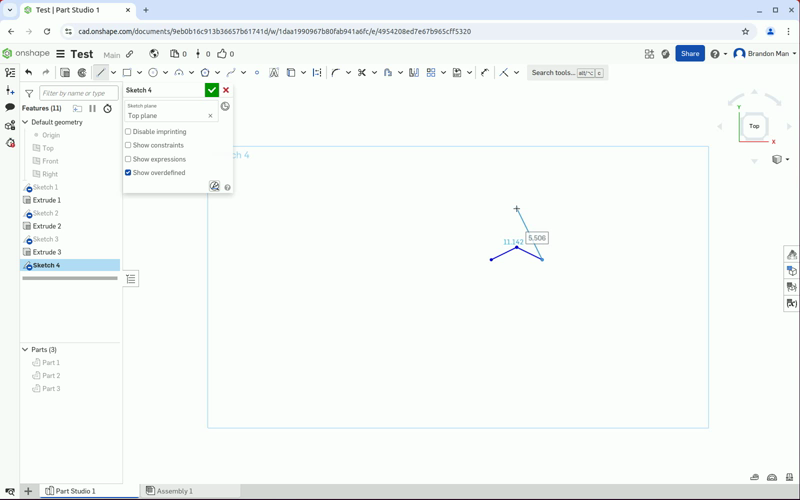
click(516, 208)
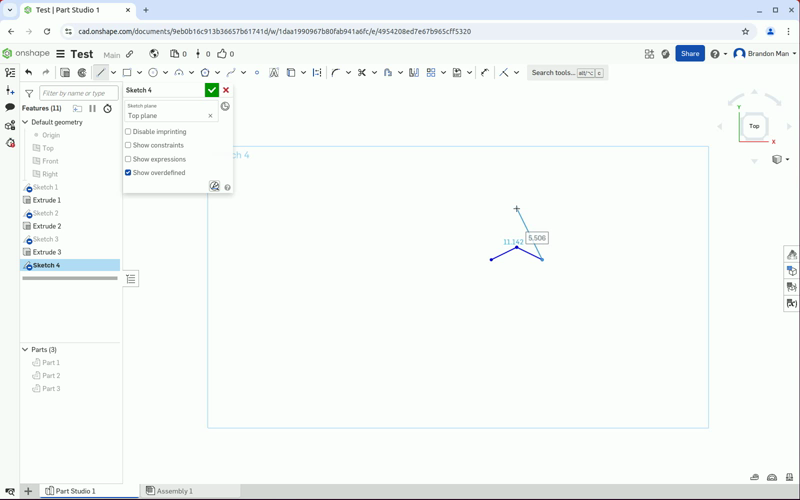
key_up(shift)
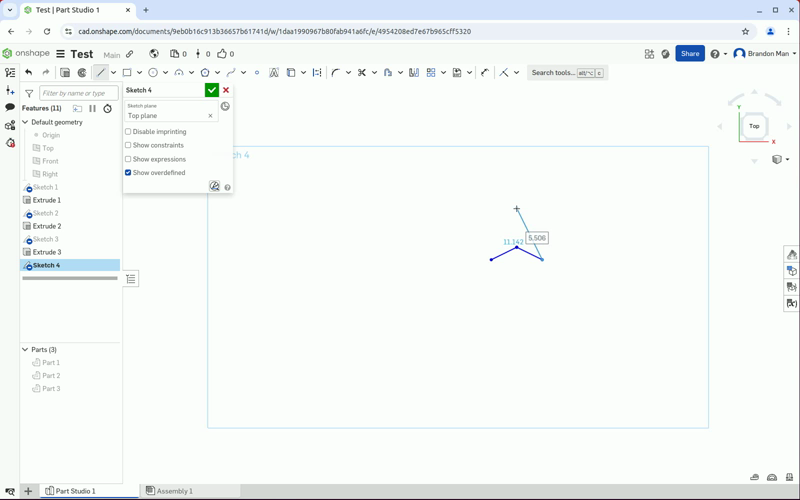
mouse_move(546, 208)
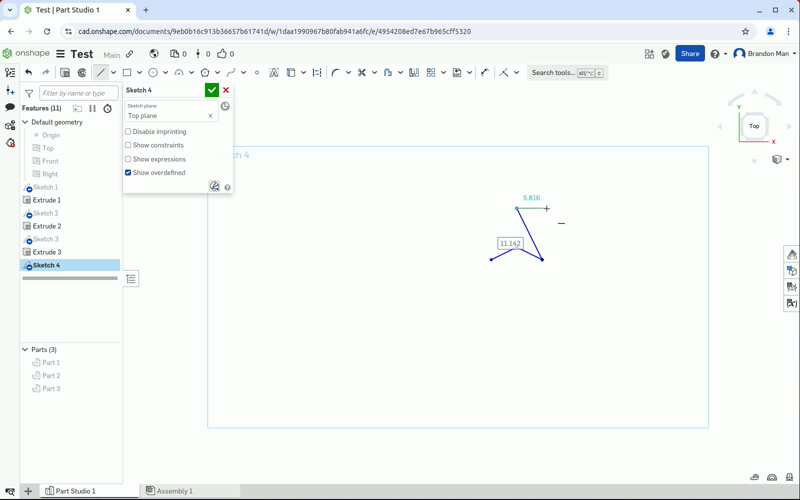
key_down(shift)
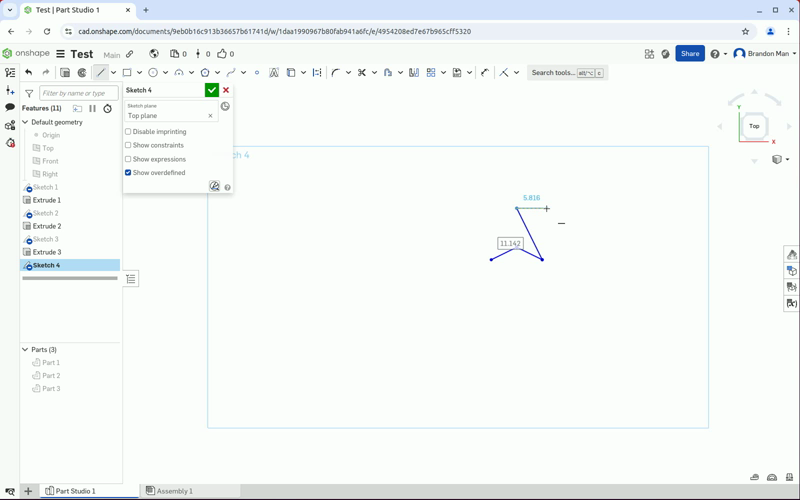
mouse_move(491, 259)
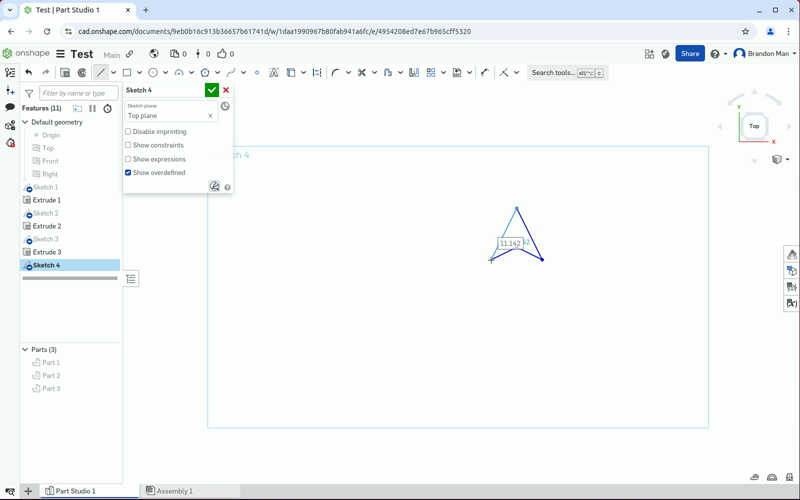
key_up(shift)
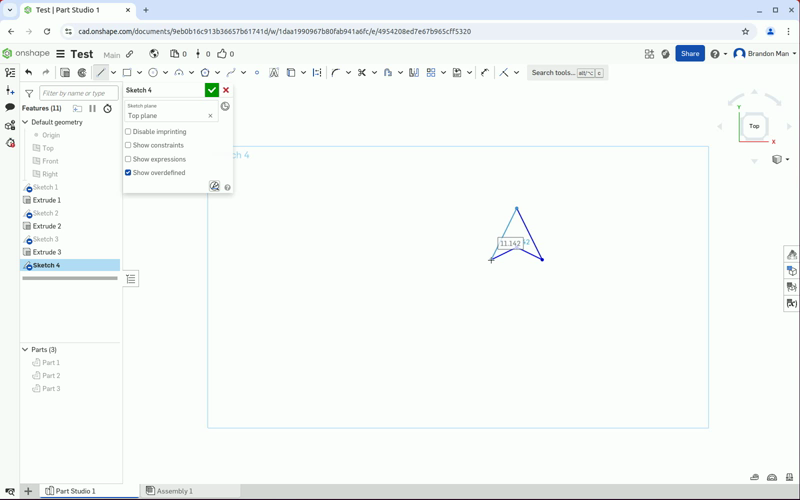
click(491, 259)
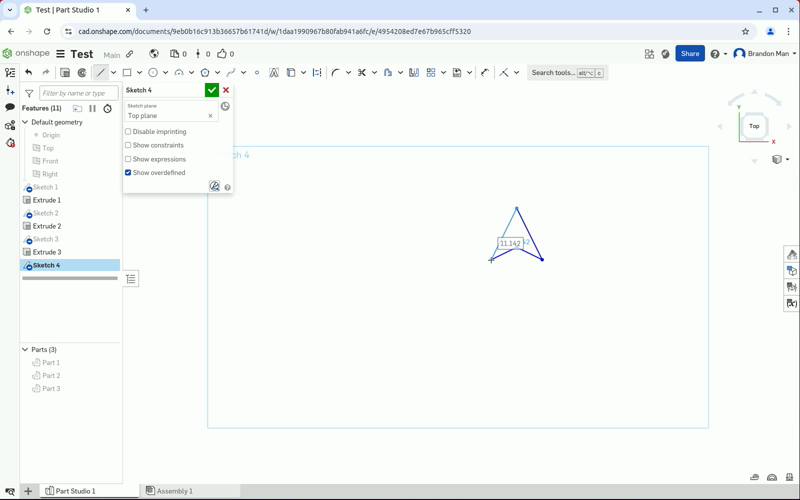
key(esc)
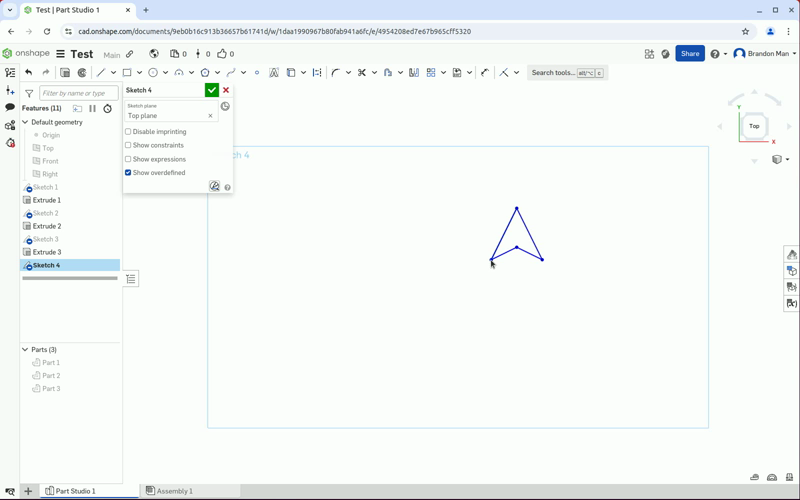
key(l)
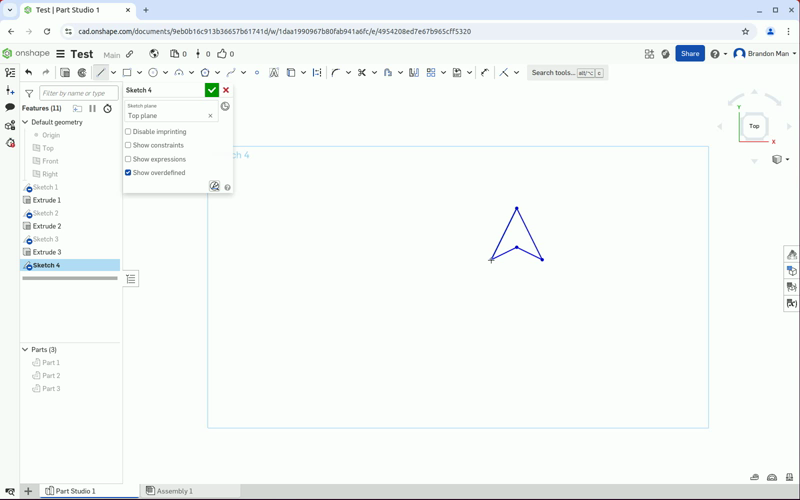
key_down(shift)
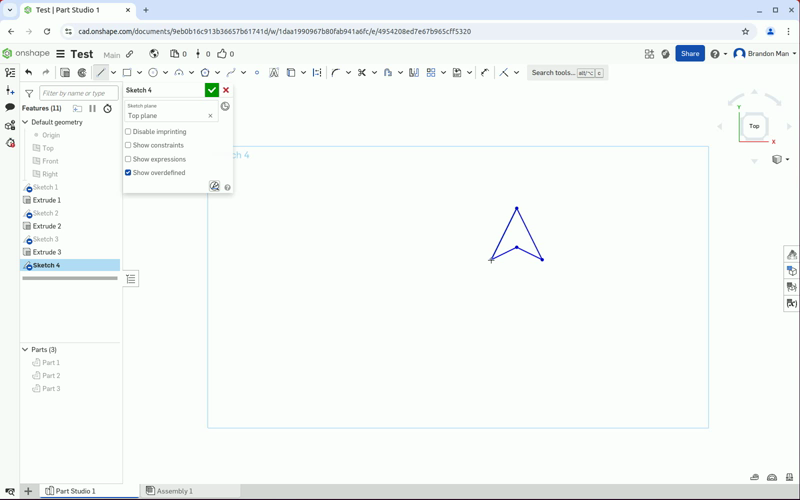
mouse_move(497, 253)
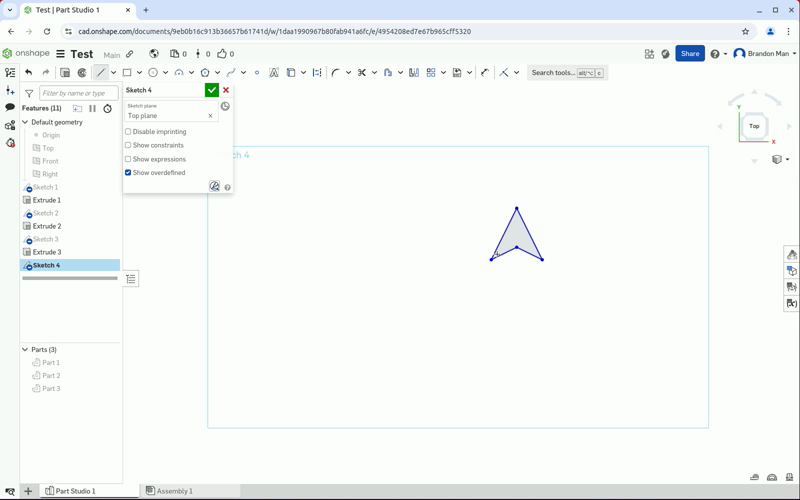
click(497, 253)
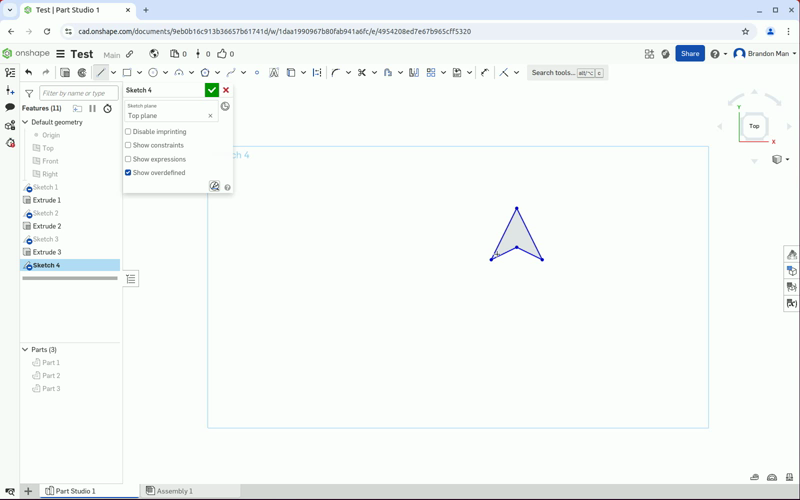
key_up(shift)
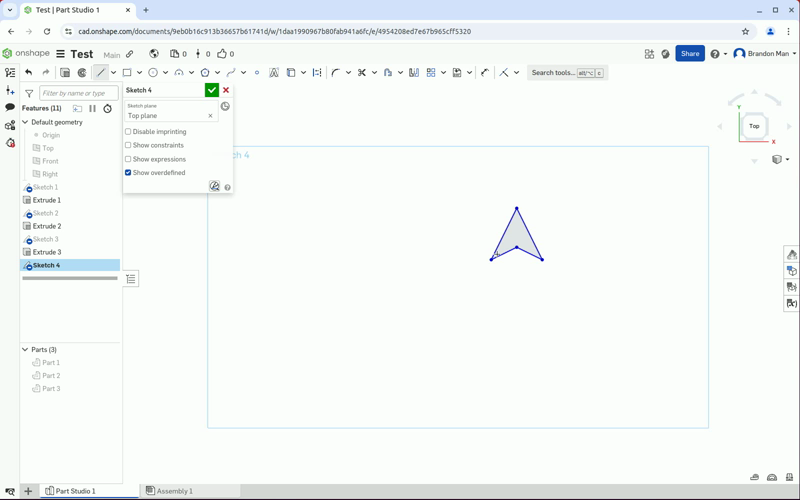
key_down(shift)
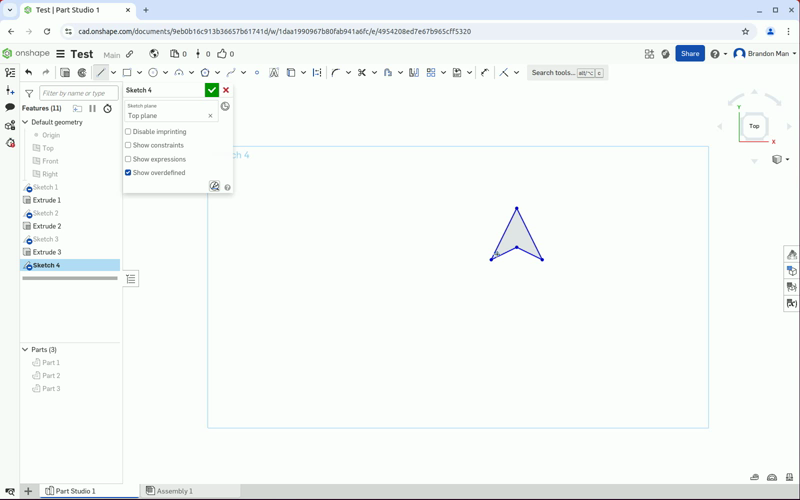
mouse_move(527, 253)
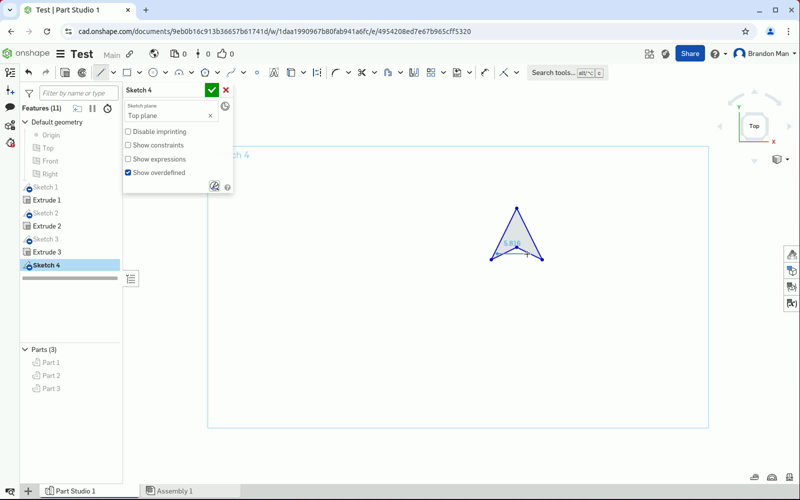
mouse_move(516, 243)
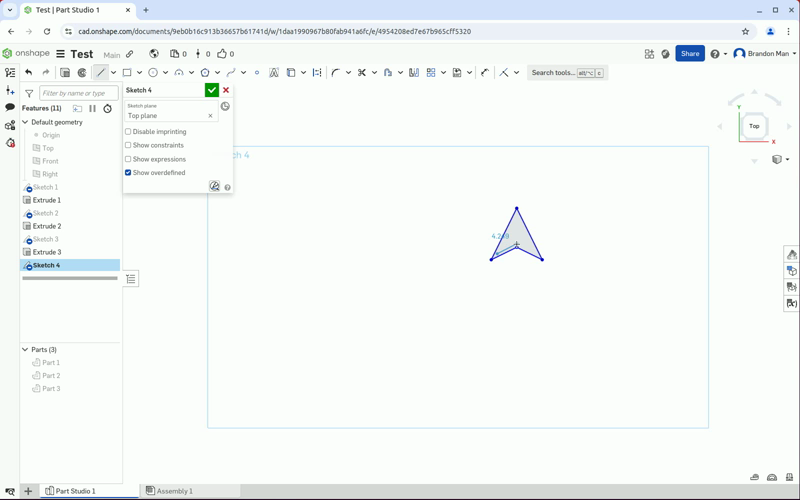
scroll(6)
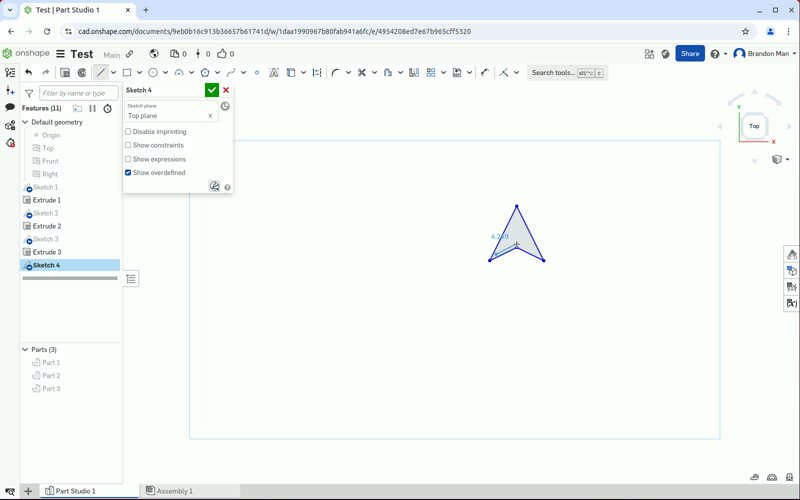
scroll(6)
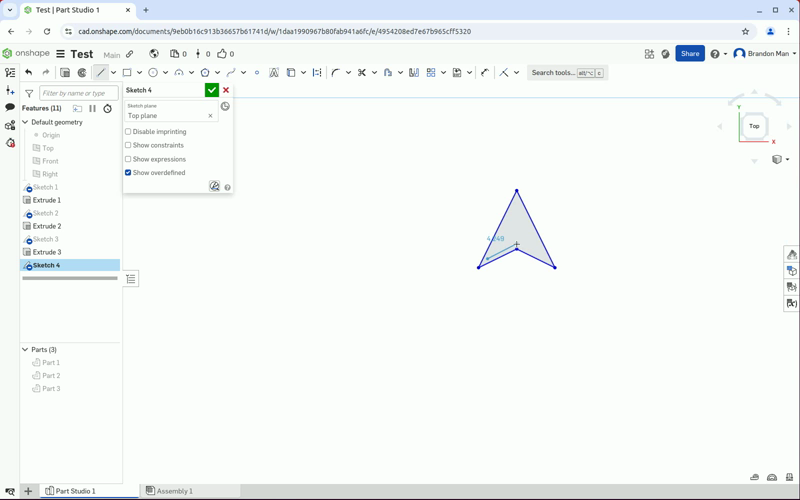
scroll(6)
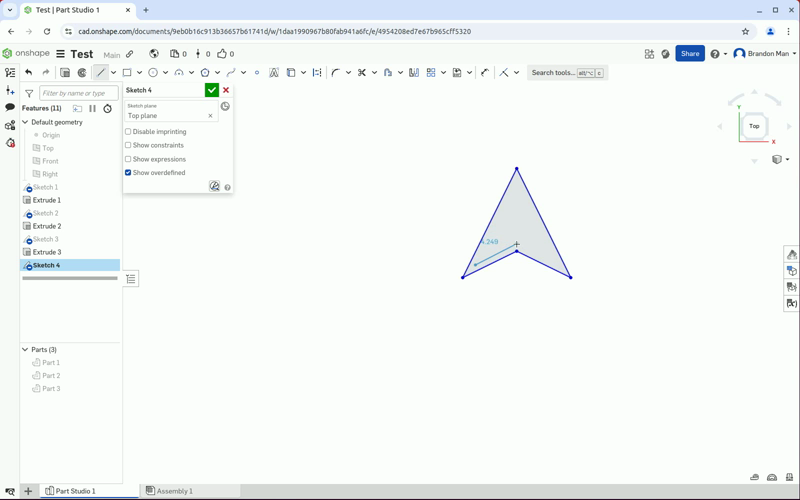
scroll(6)
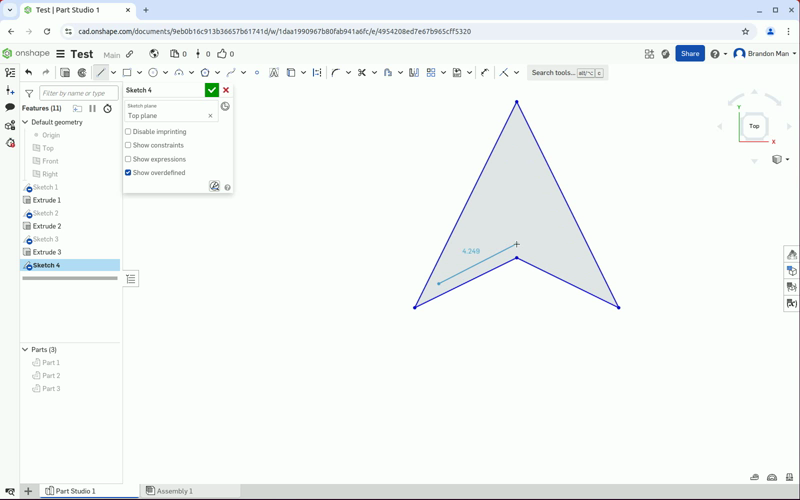
scroll(6)
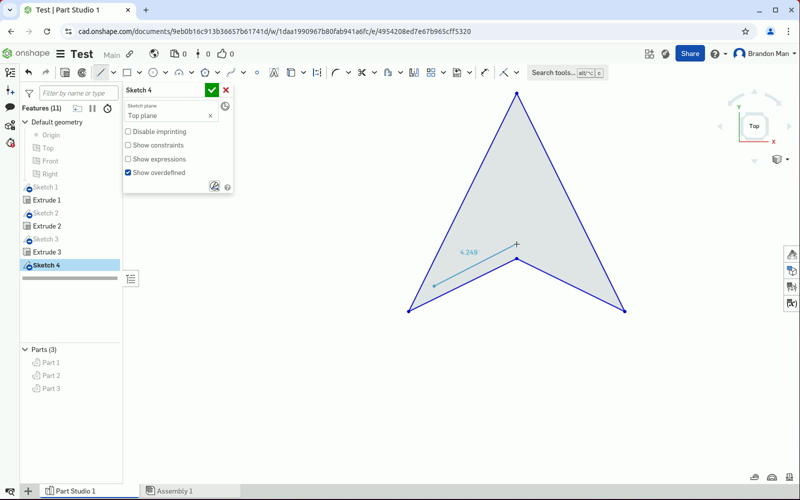
scroll(6)
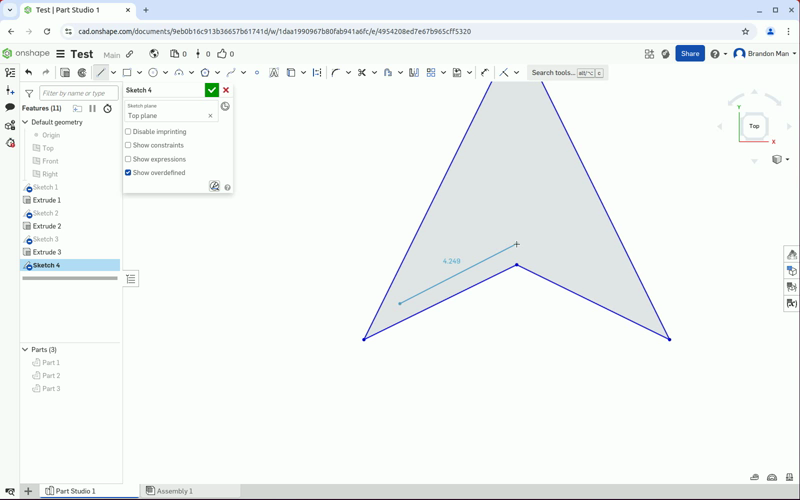
scroll(6)
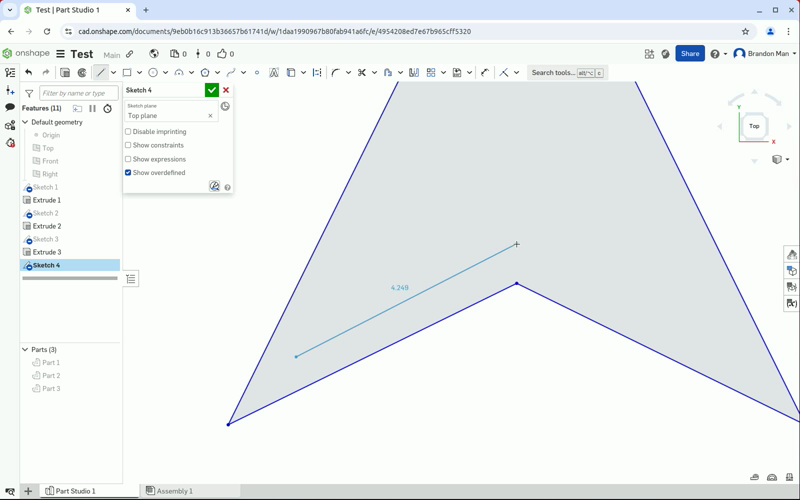
click(516, 243)
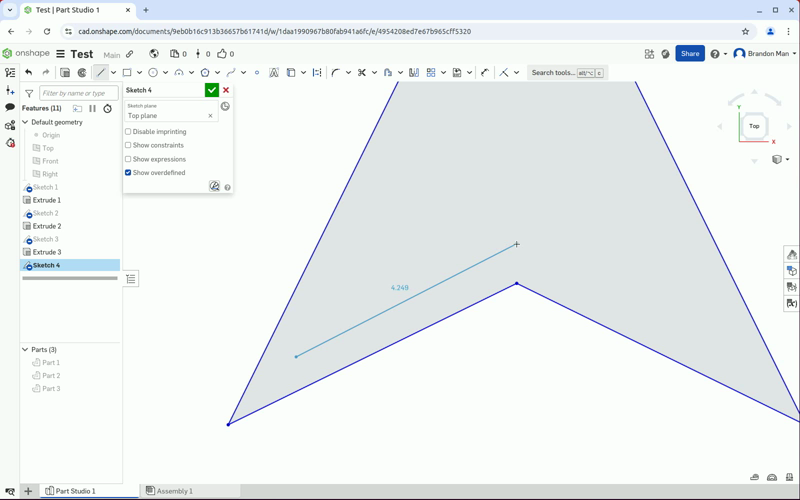
scroll(-6)
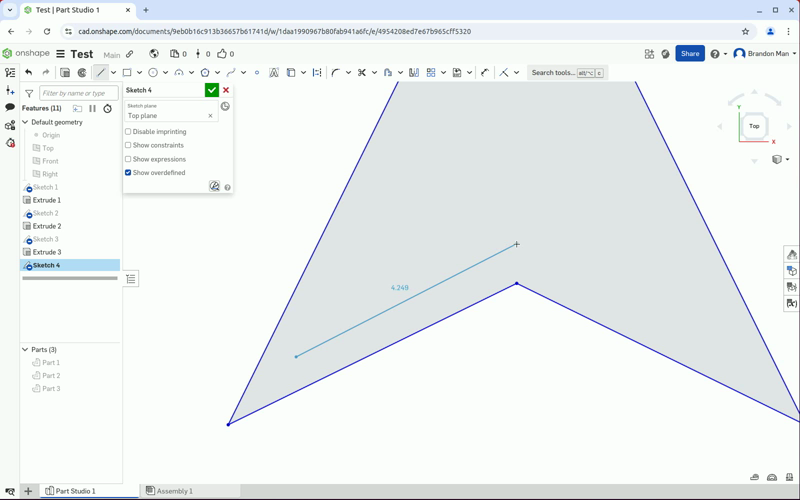
scroll(-6)
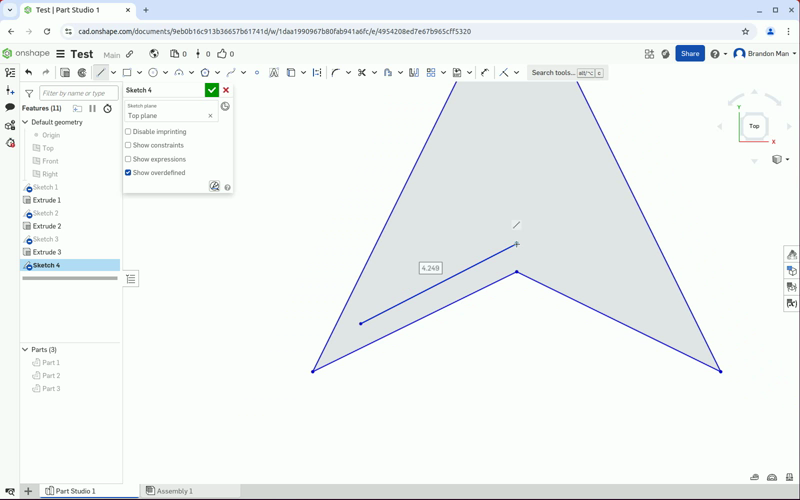
scroll(-6)
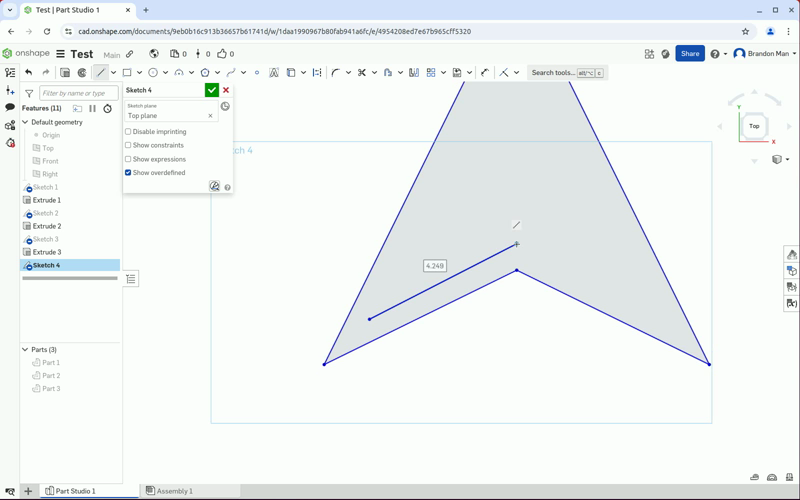
scroll(-6)
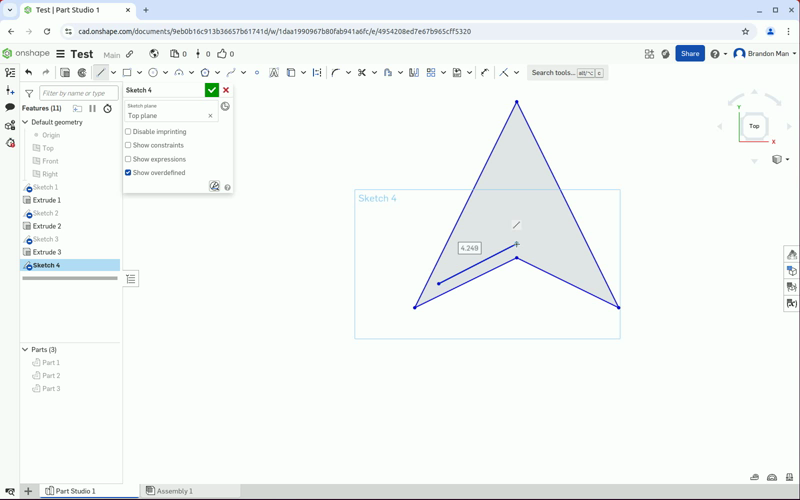
scroll(-6)
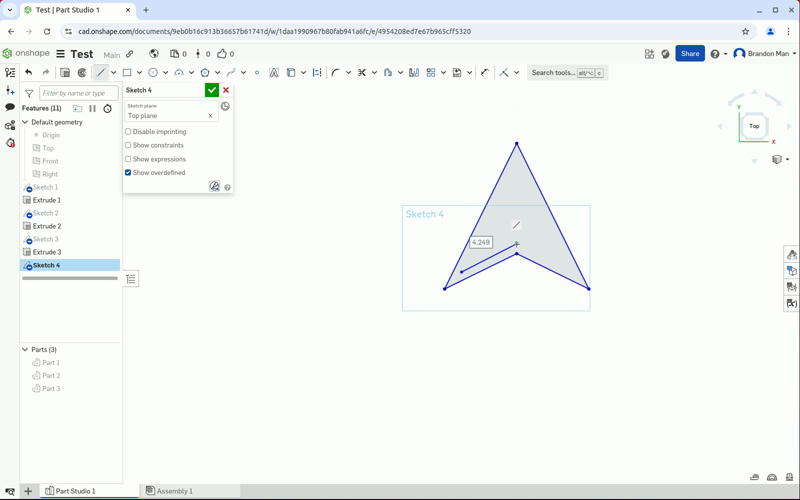
scroll(-6)
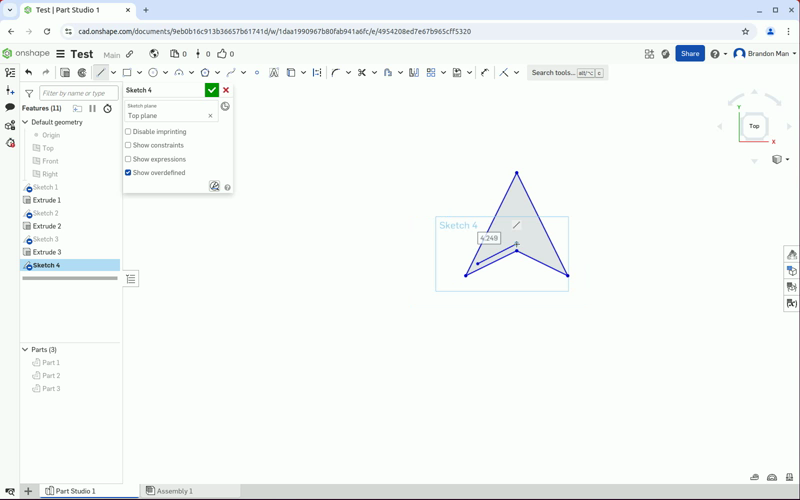
scroll(-6)
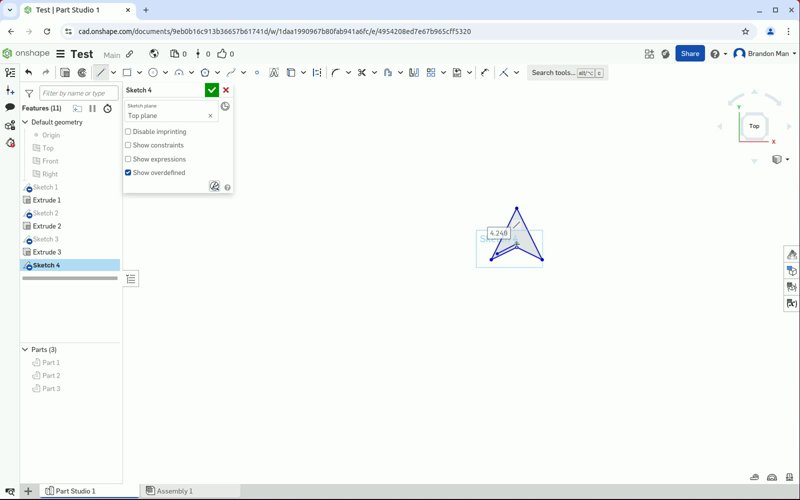
key_up(shift)
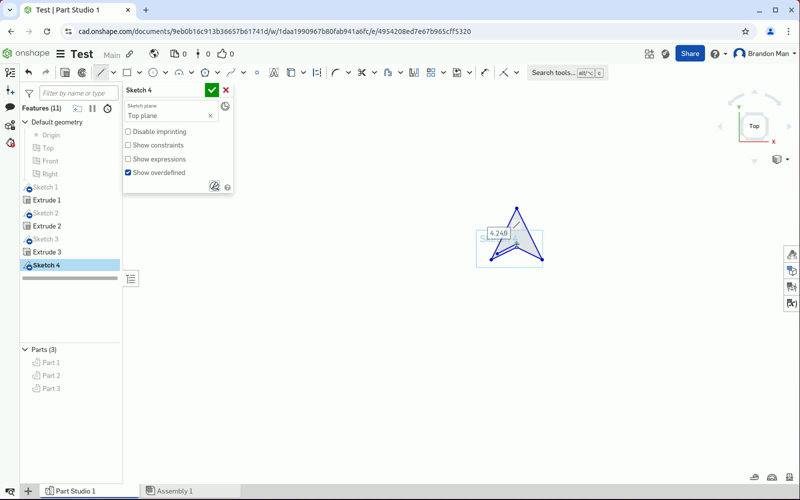
key_down(shift)
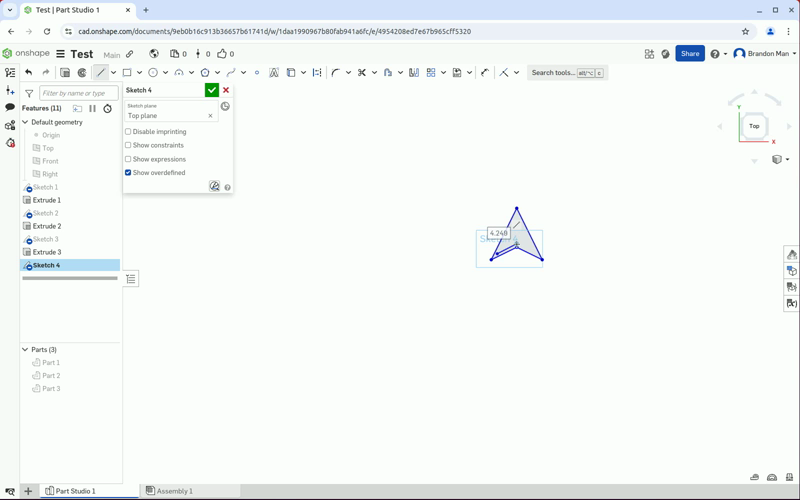
mouse_move(546, 243)
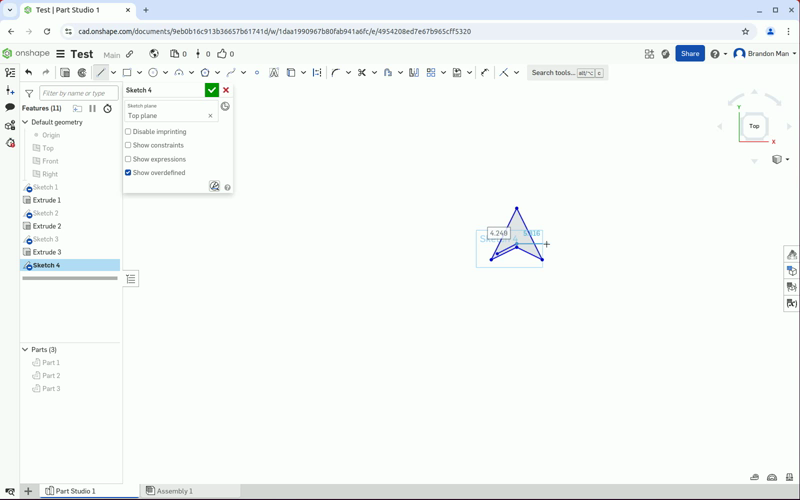
mouse_move(516, 215)
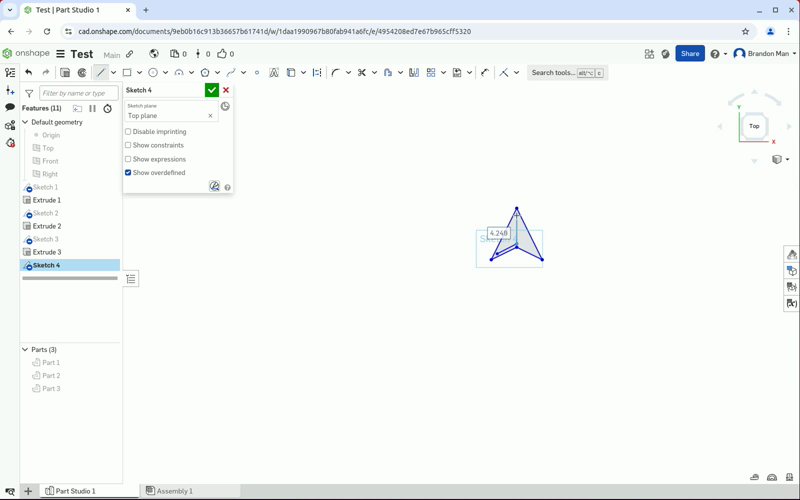
click(516, 215)
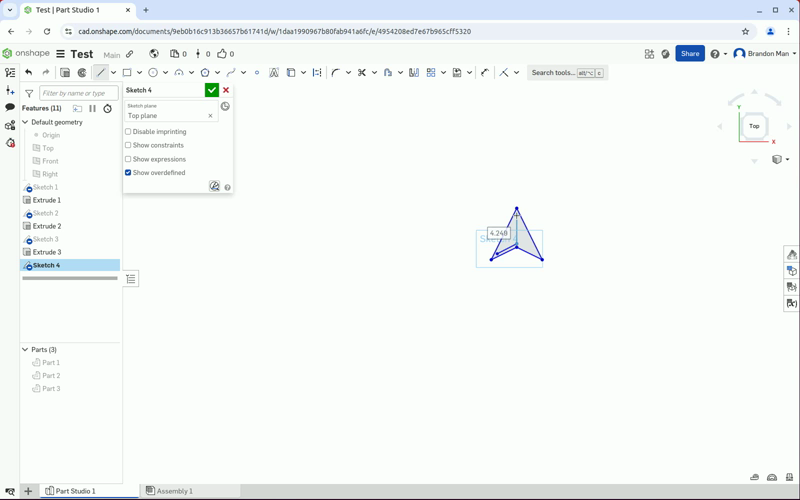
key_up(shift)
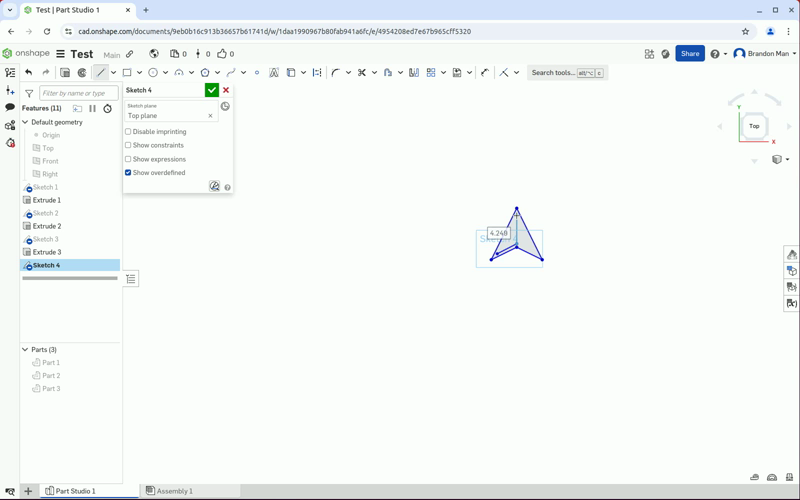
mouse_move(546, 215)
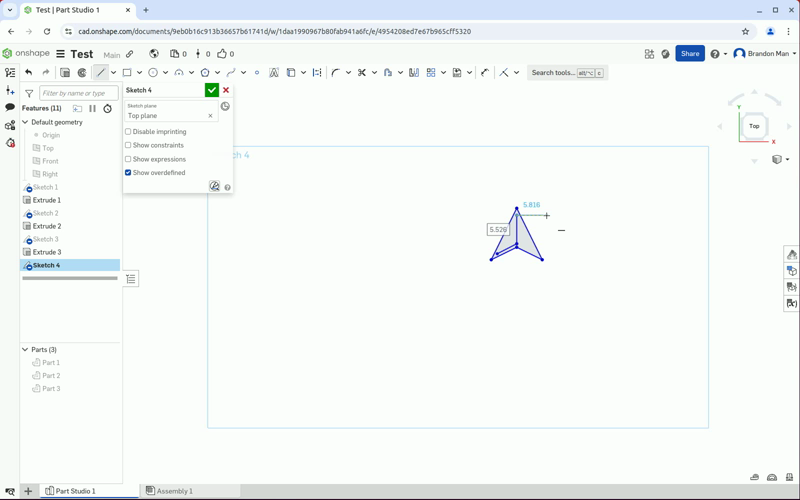
key_down(shift)
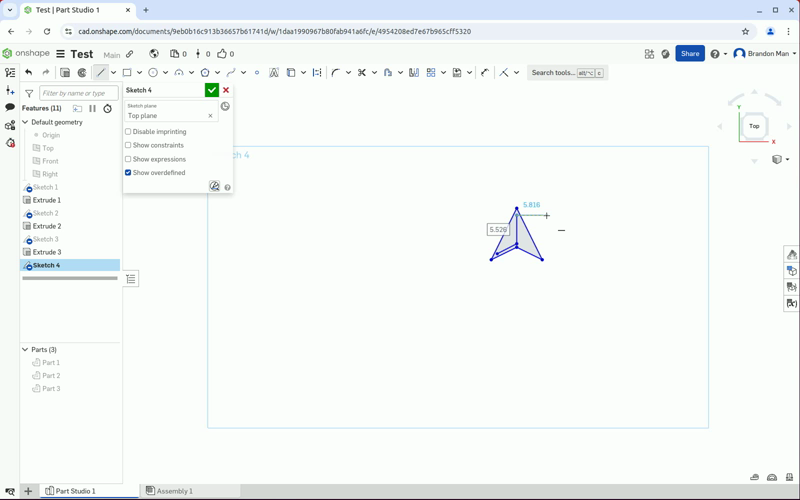
mouse_move(497, 253)
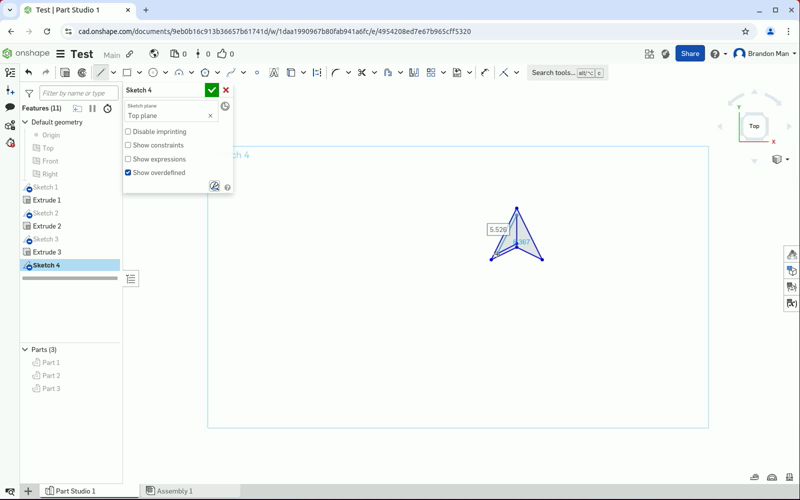
key_up(shift)
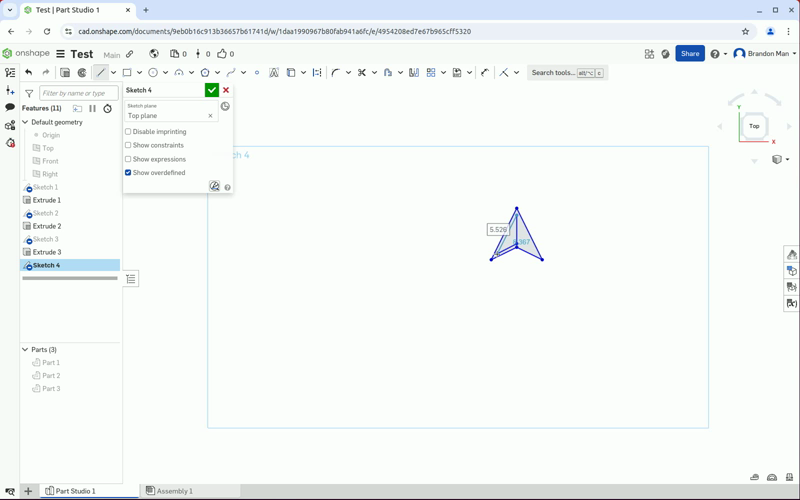
click(497, 253)
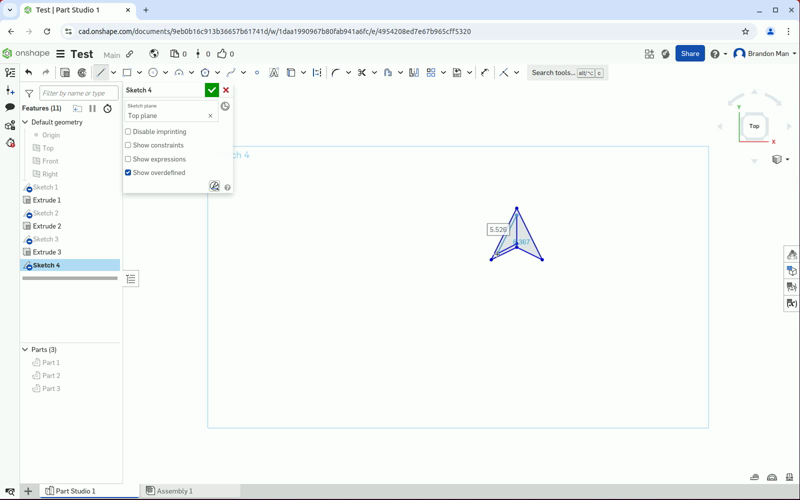
key(esc)
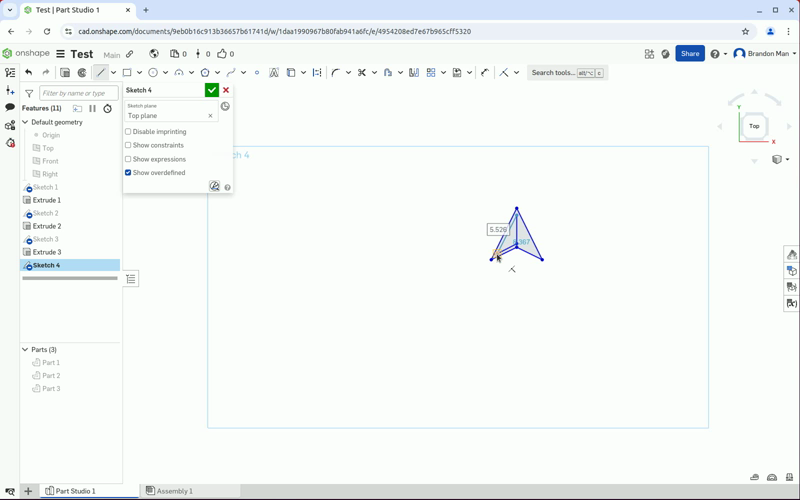
mouse_move(518, 231)
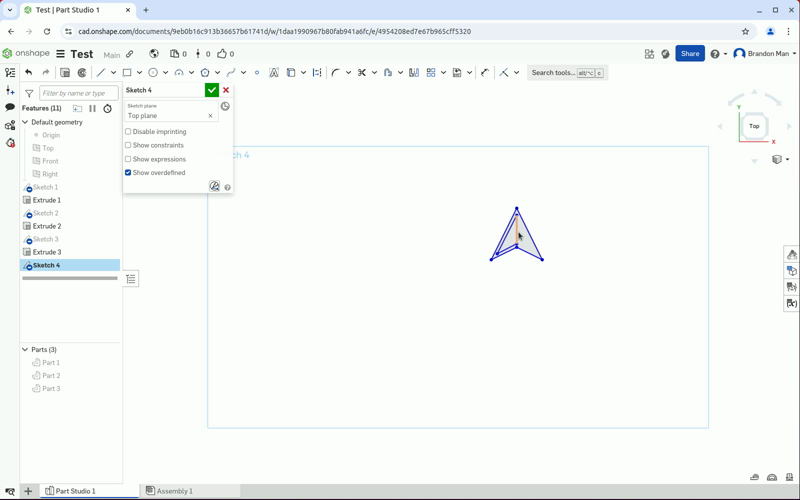
scroll(6)
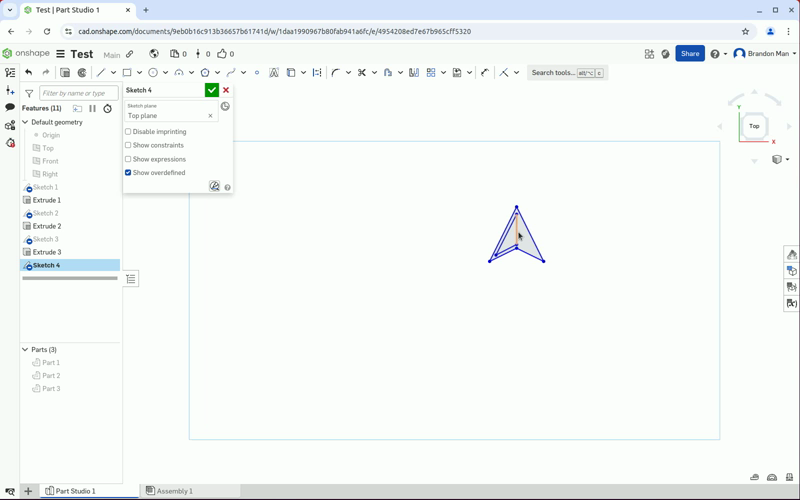
scroll(6)
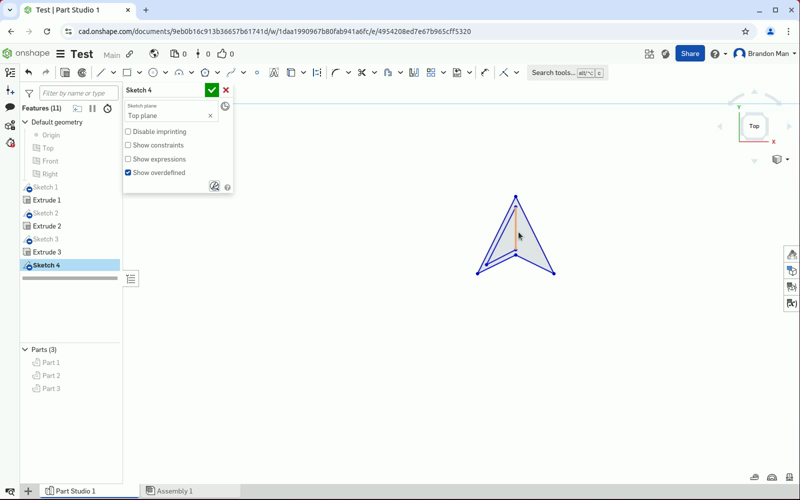
scroll(6)
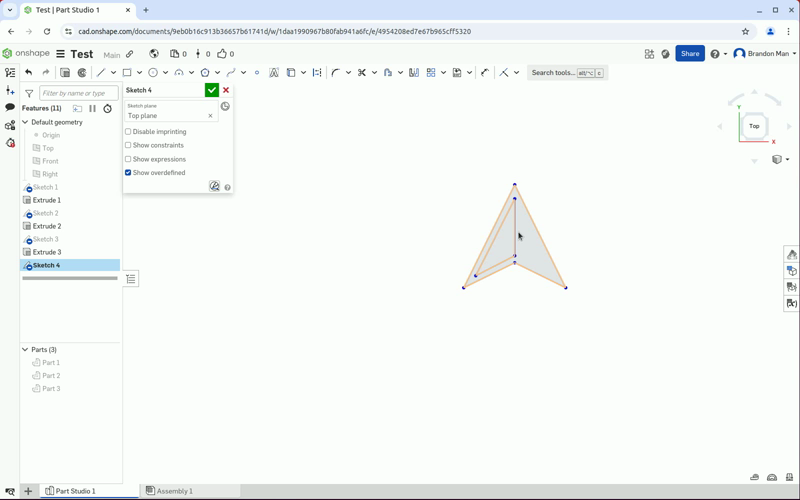
scroll(6)
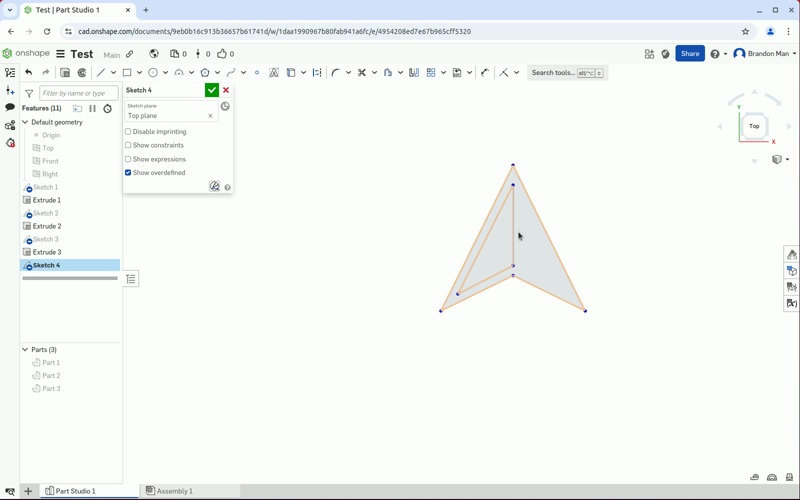
scroll(6)
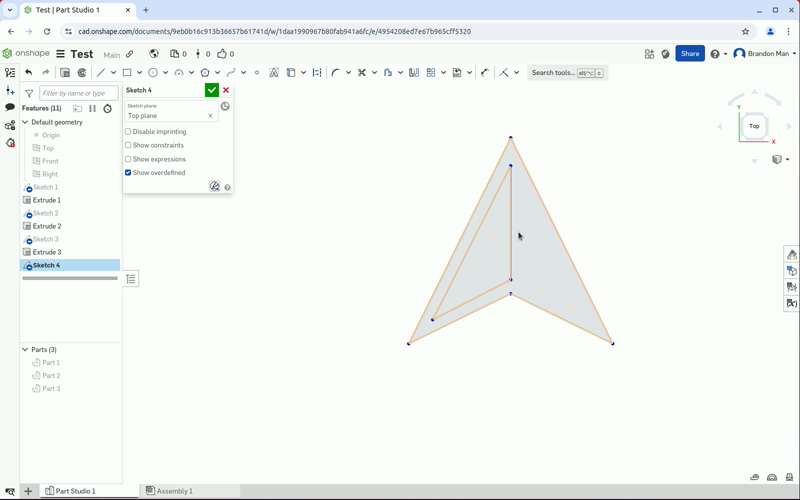
scroll(6)
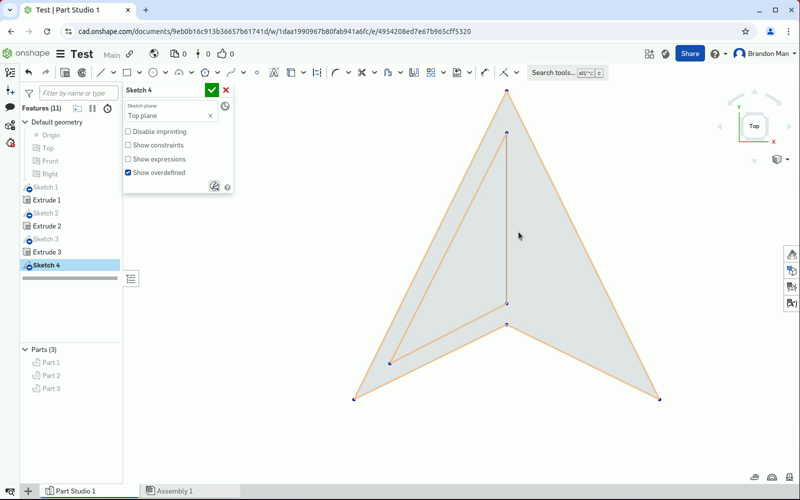
scroll(6)
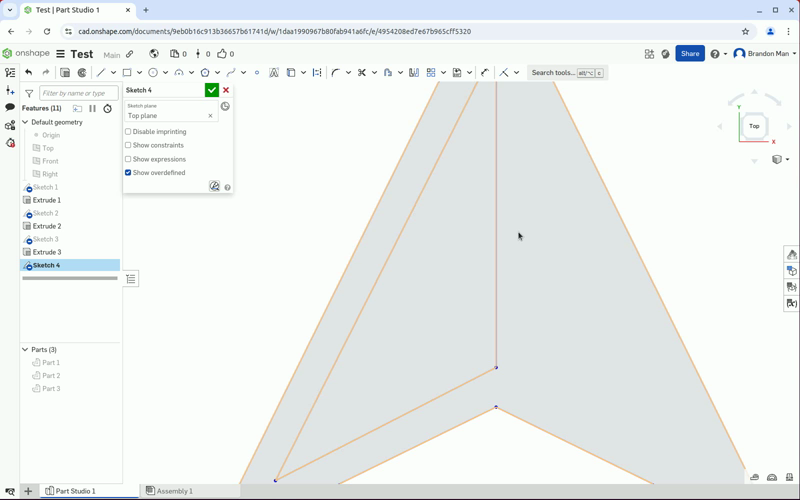
click(518, 231)
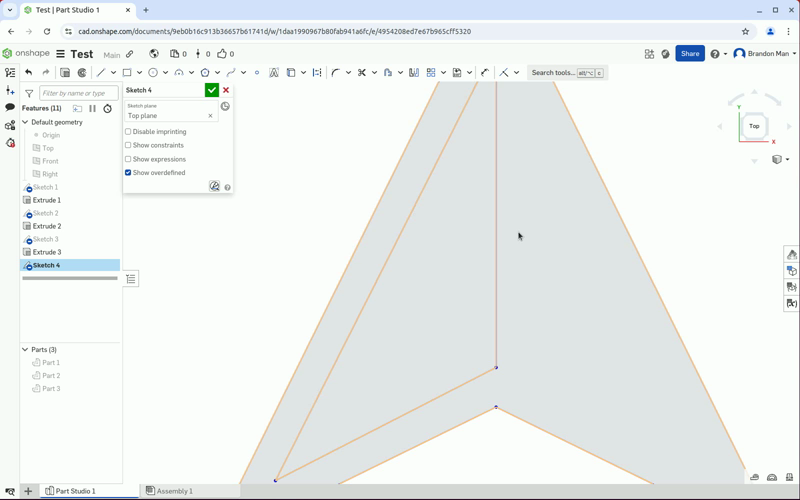
scroll(-6)
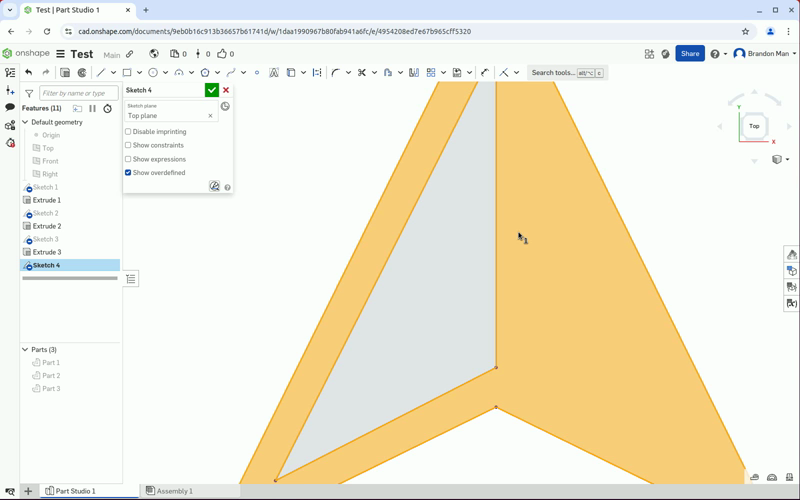
scroll(-6)
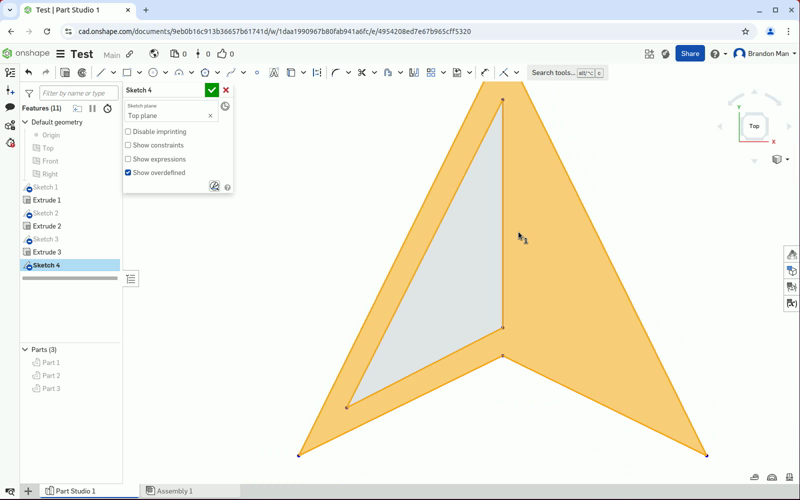
scroll(-6)
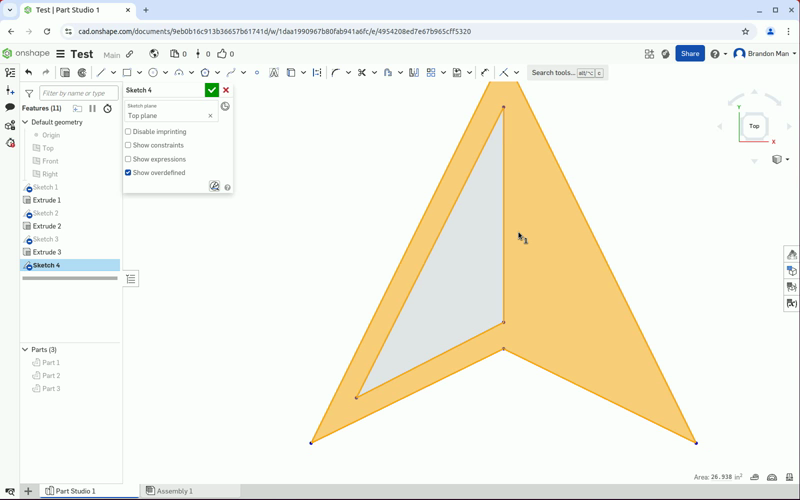
scroll(-6)
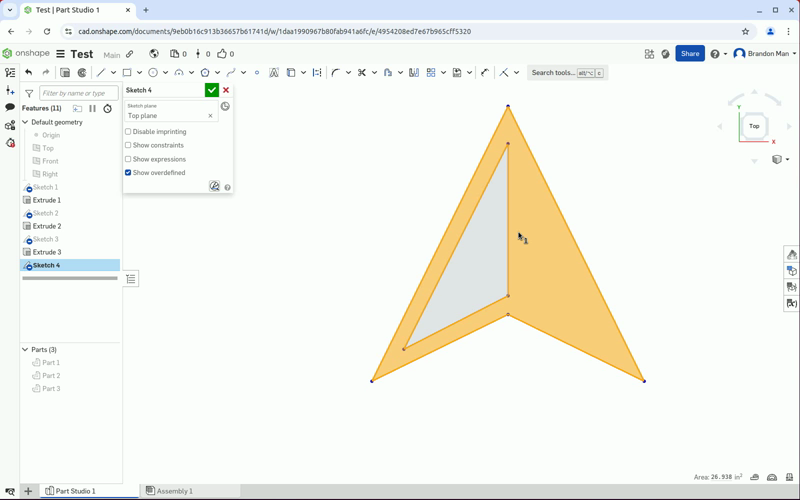
scroll(-6)
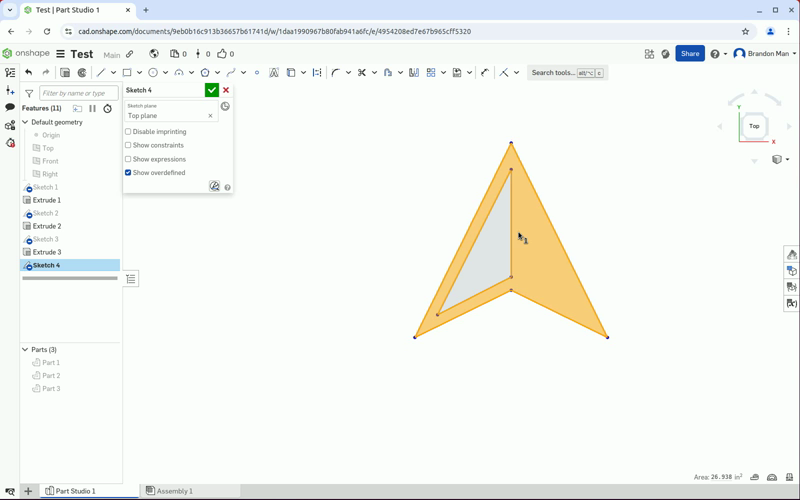
scroll(-6)
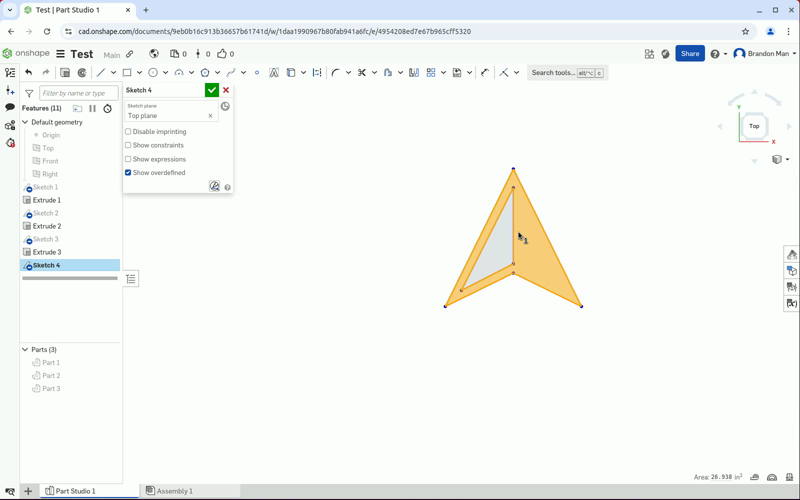
scroll(-6)
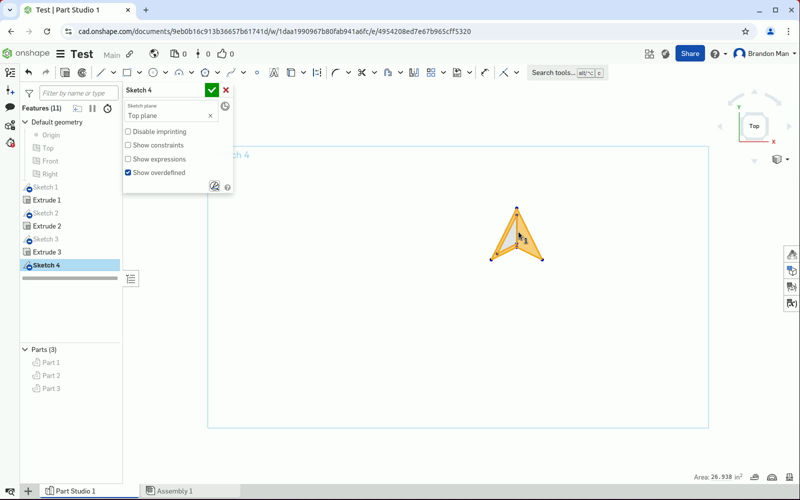
mouse_move(73, 352)
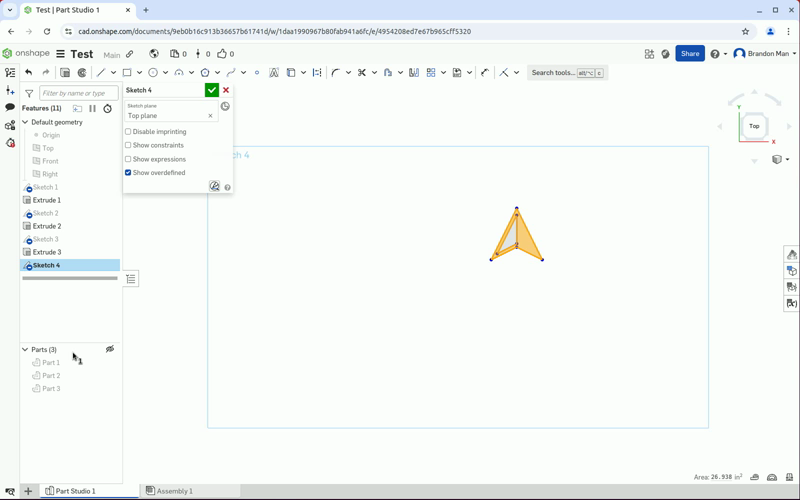
key(shift+y)
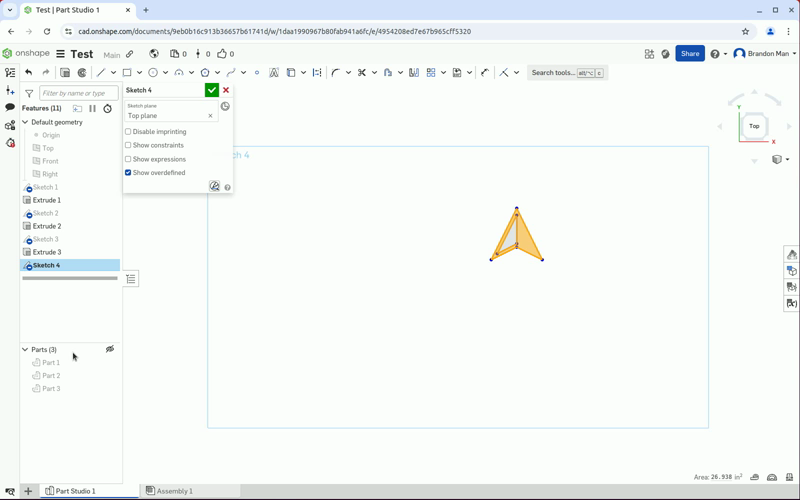
key(shift+e)
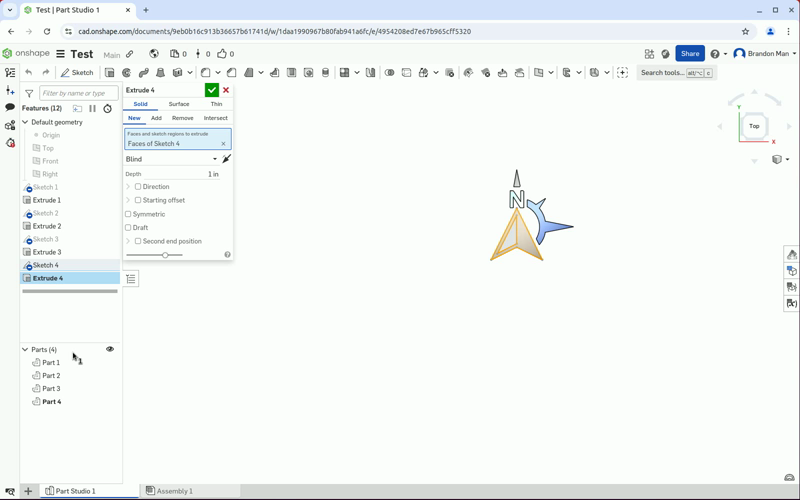
mouse_move(143, 106)
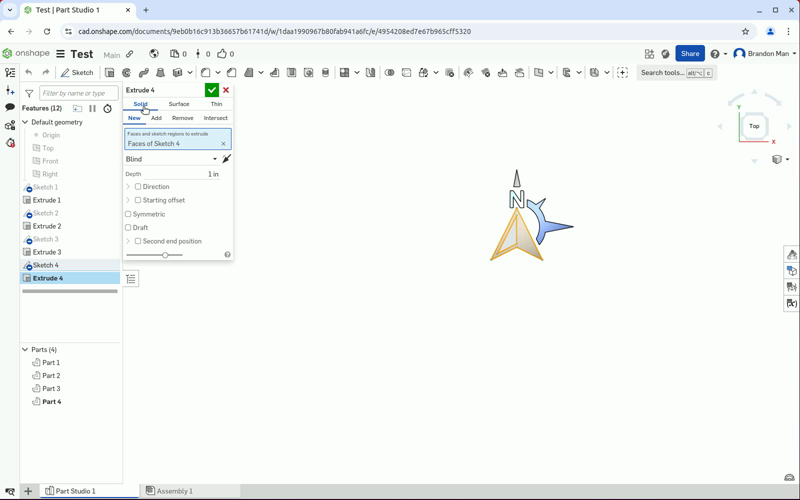
click(143, 106)
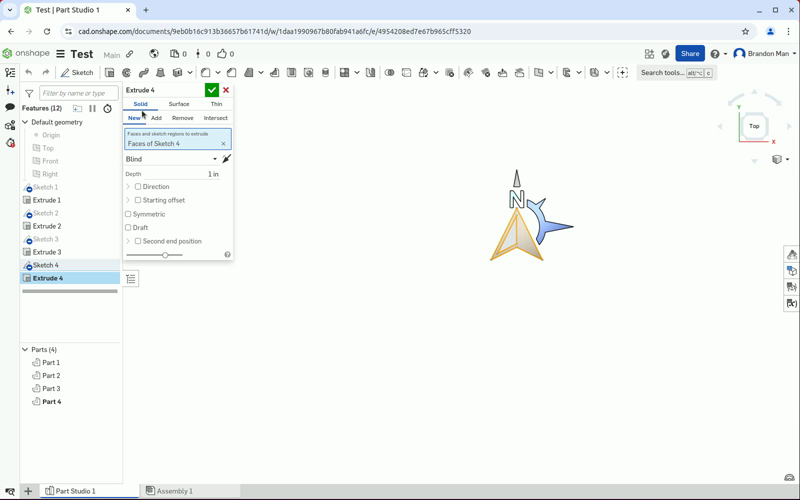
mouse_move(137, 120)
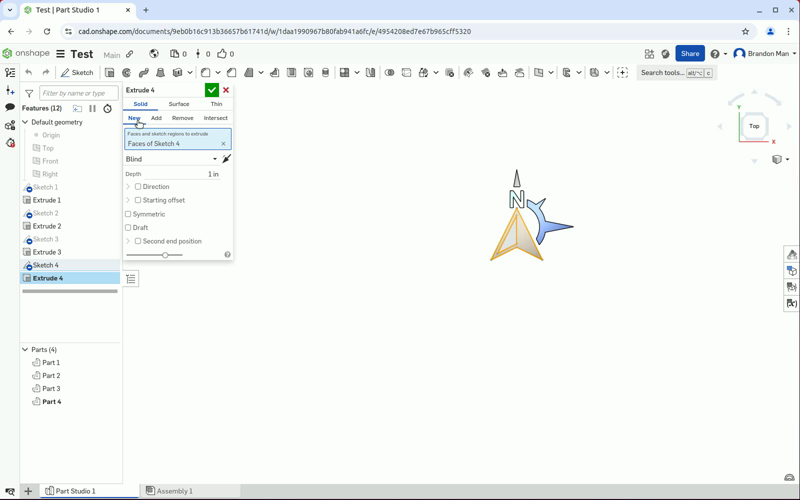
click(137, 120)
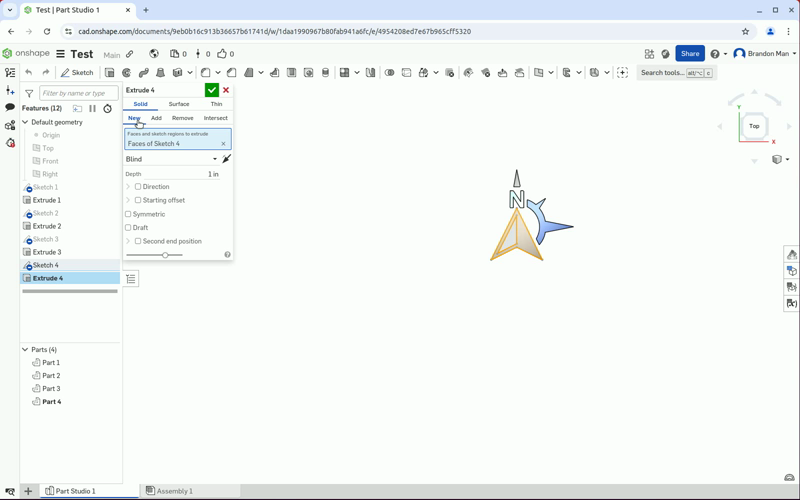
key(tab, 4)
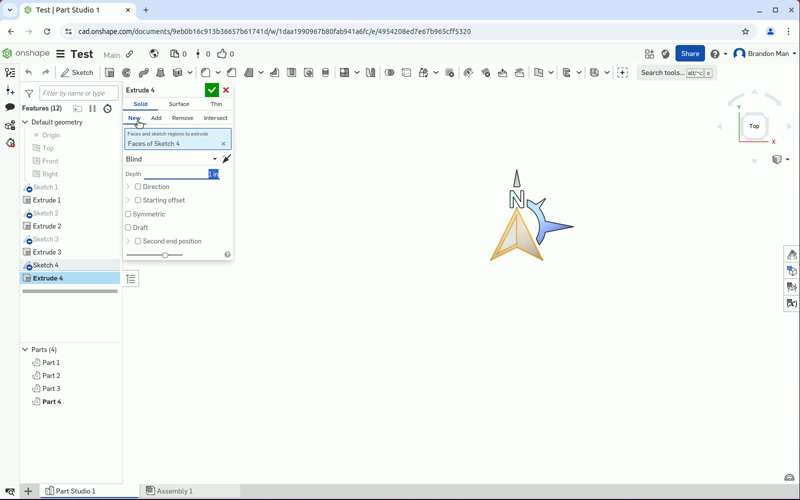
text(0.963)
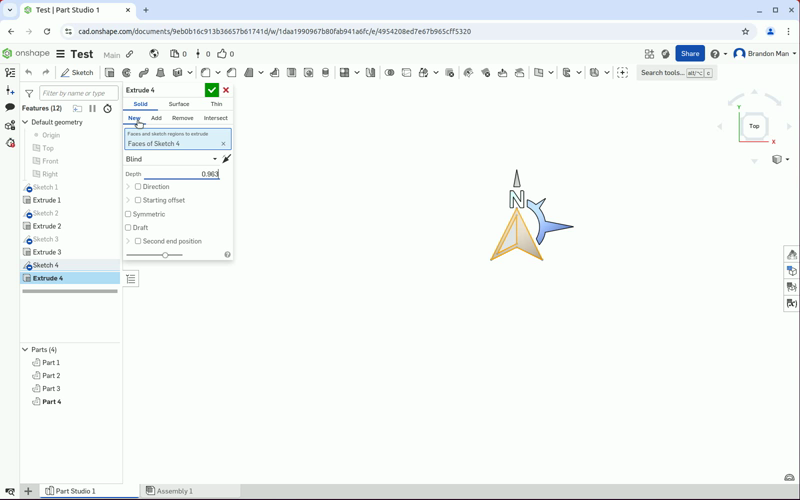
key(enter)
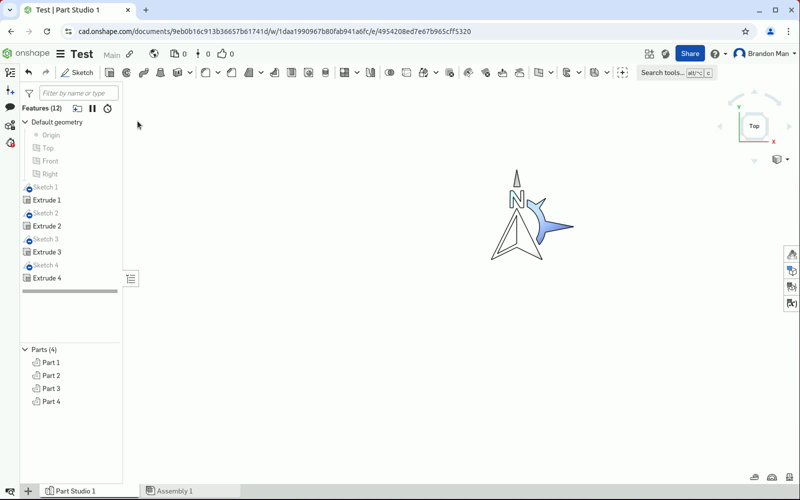
key(shift+h)
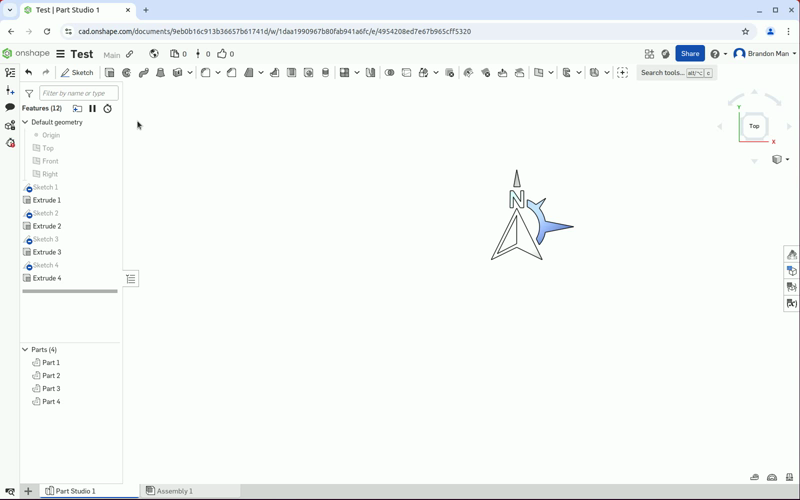
key(shift+h)
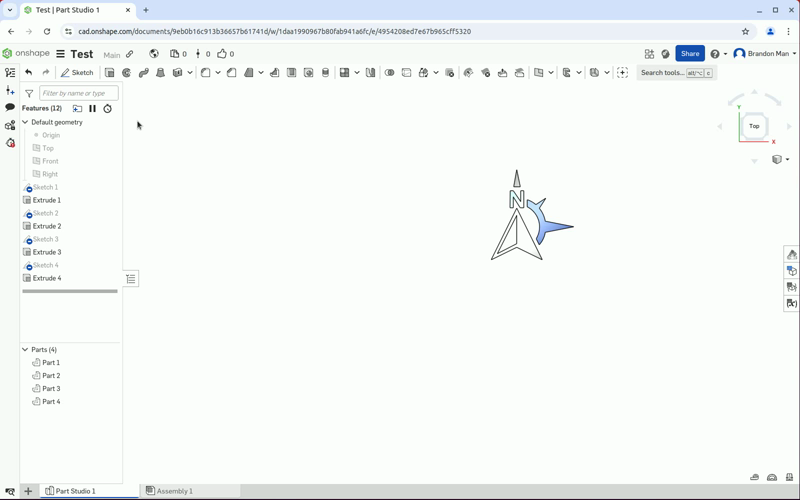
mouse_move(73, 189)
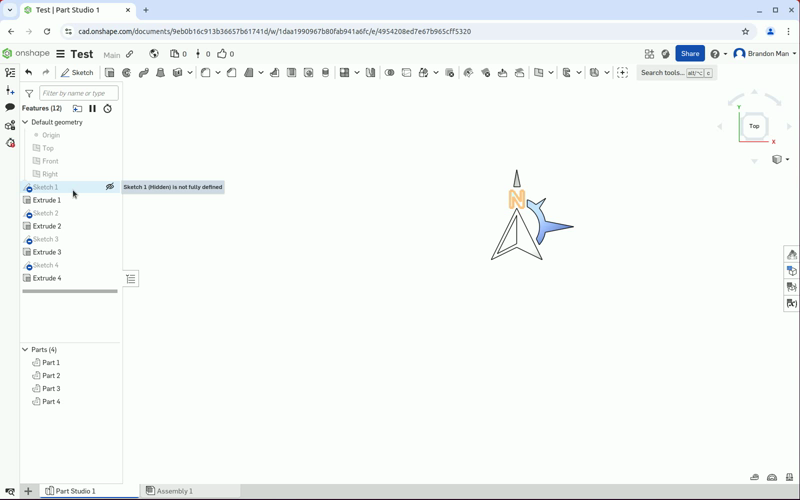
click(73, 189)
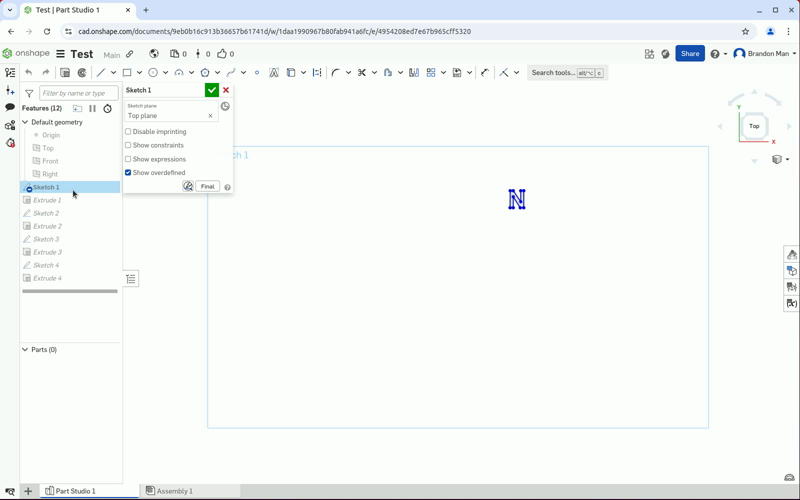
mouse_move(229, 92)
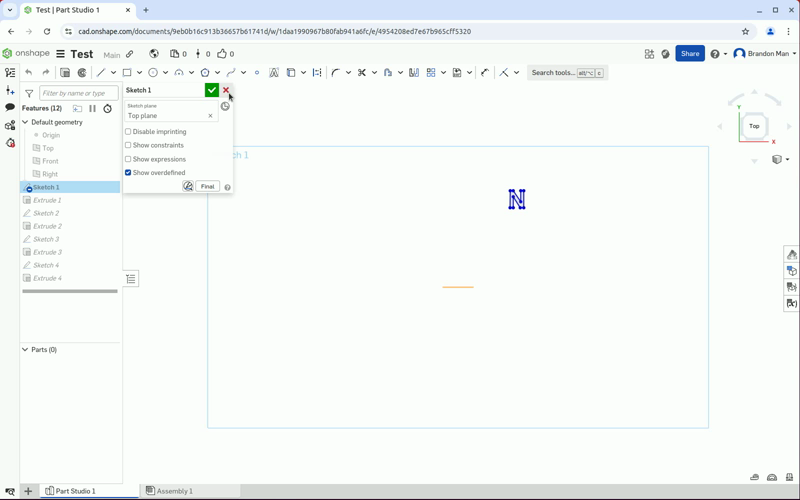
click(229, 92)
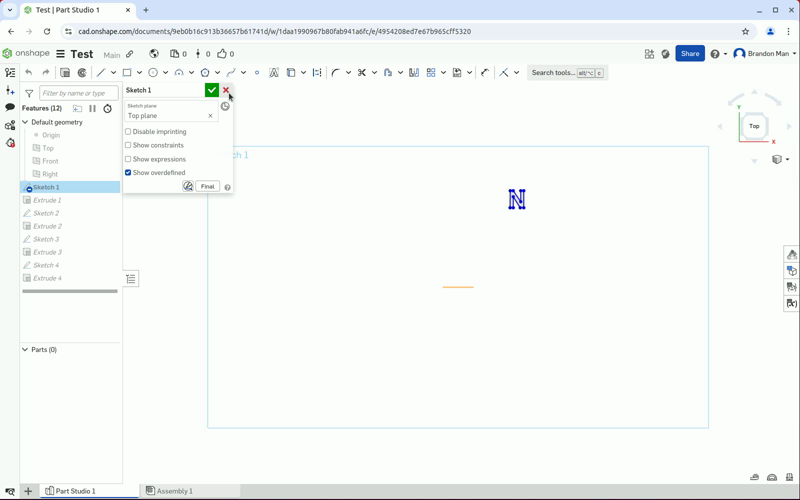
key(shift+s)
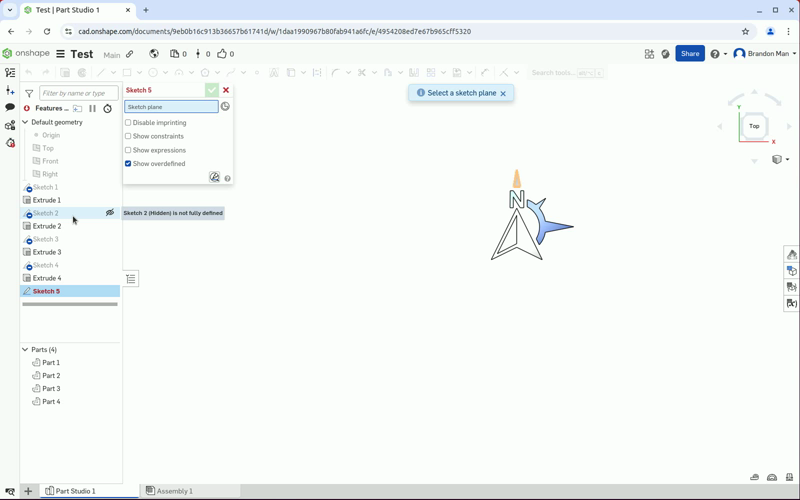
scroll(3)
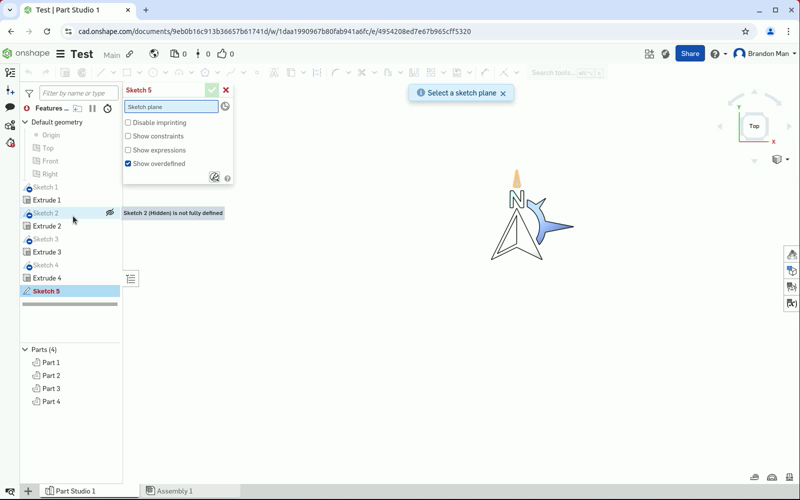
mouse_move(73, 150)
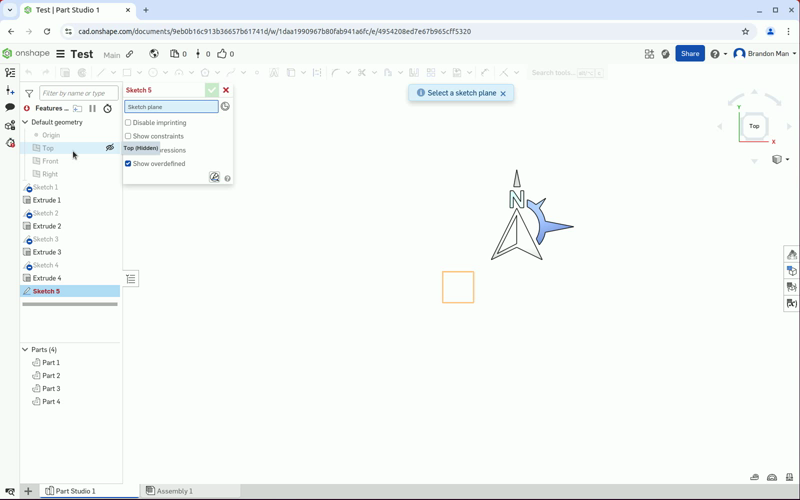
click(73, 150)
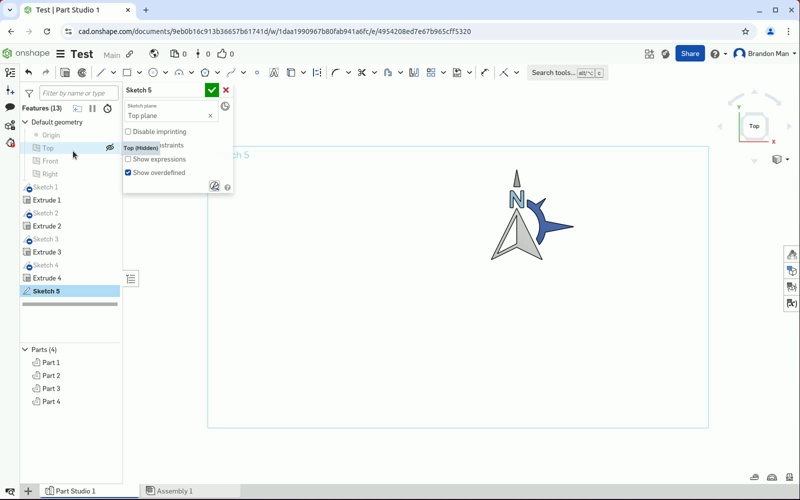
mouse_move(73, 352)
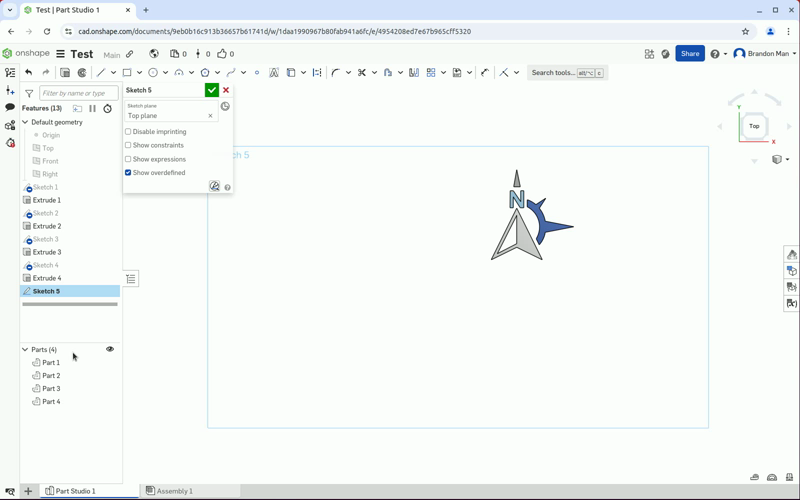
key(y)
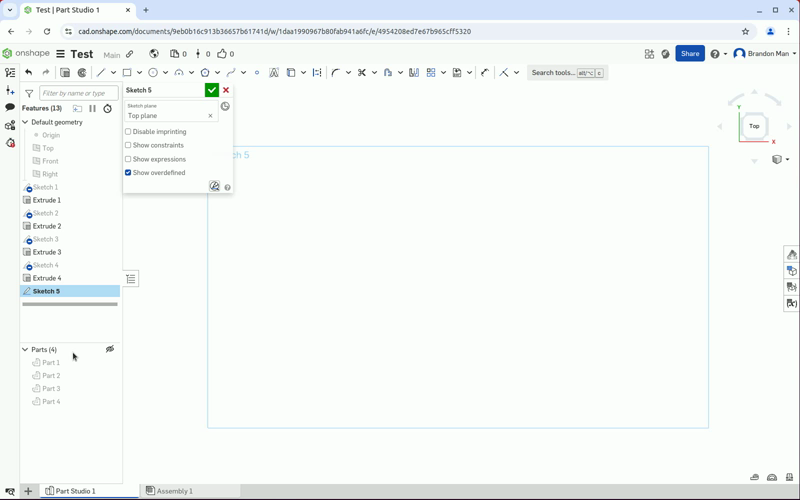
key(l)
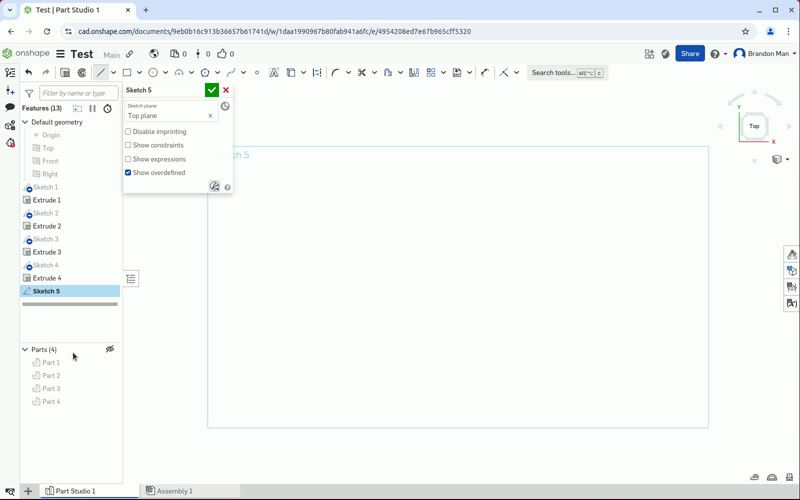
key_down(shift)
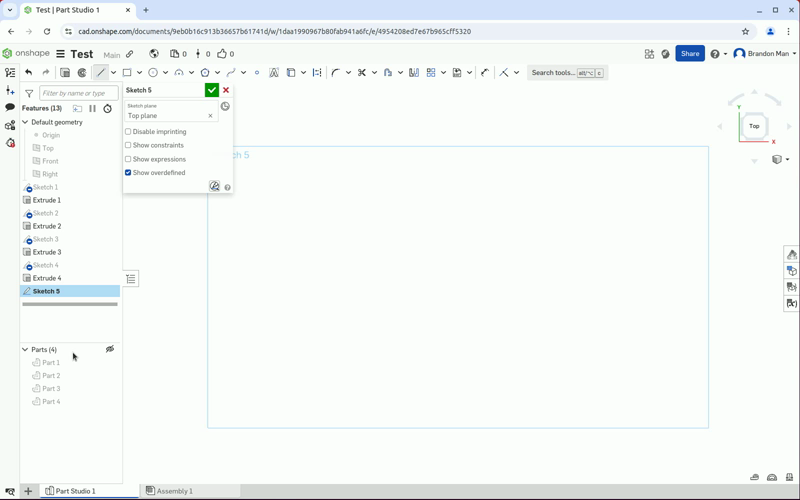
mouse_move(511, 254)
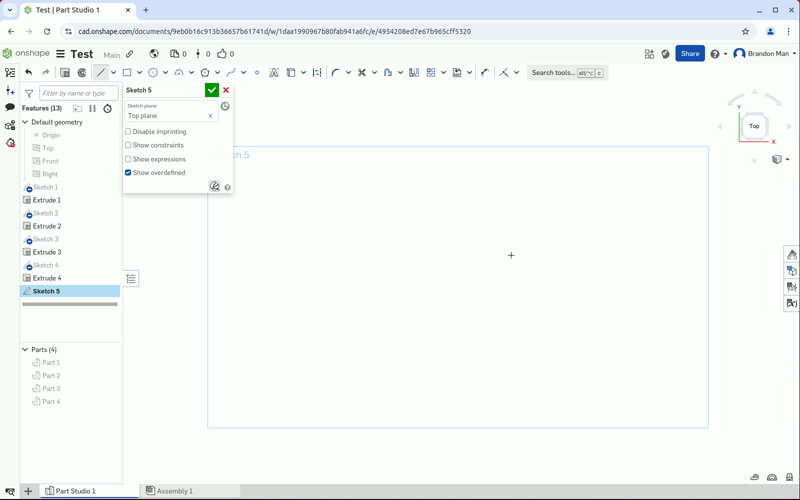
click(511, 254)
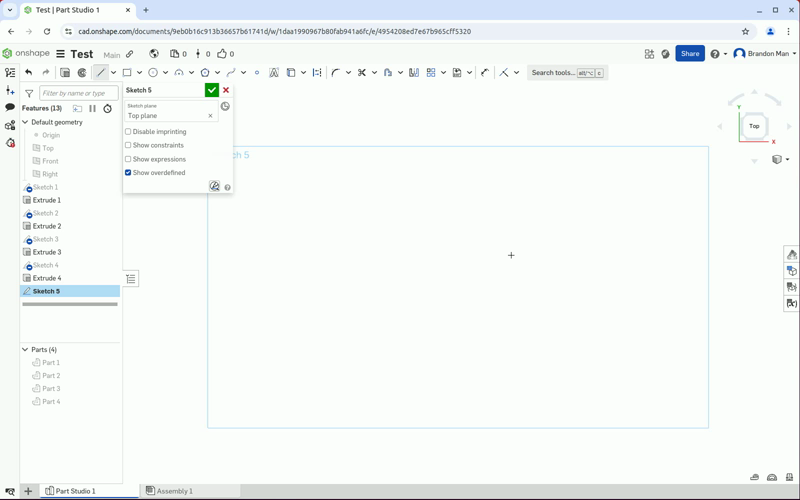
key_up(shift)
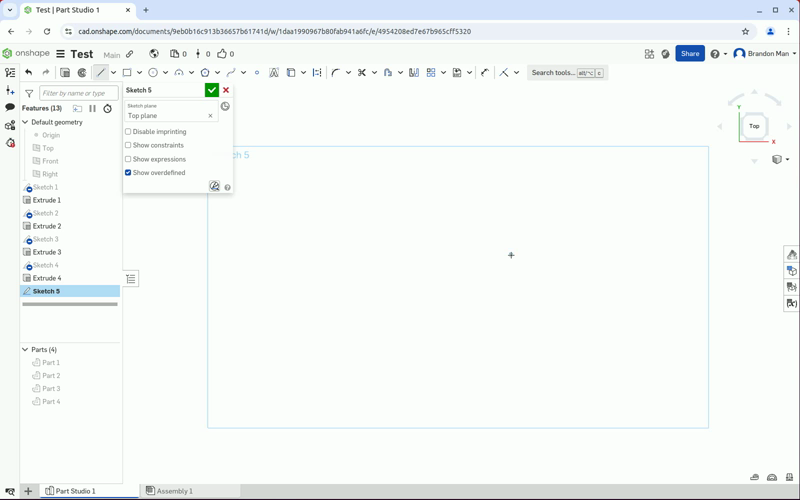
key_down(shift)
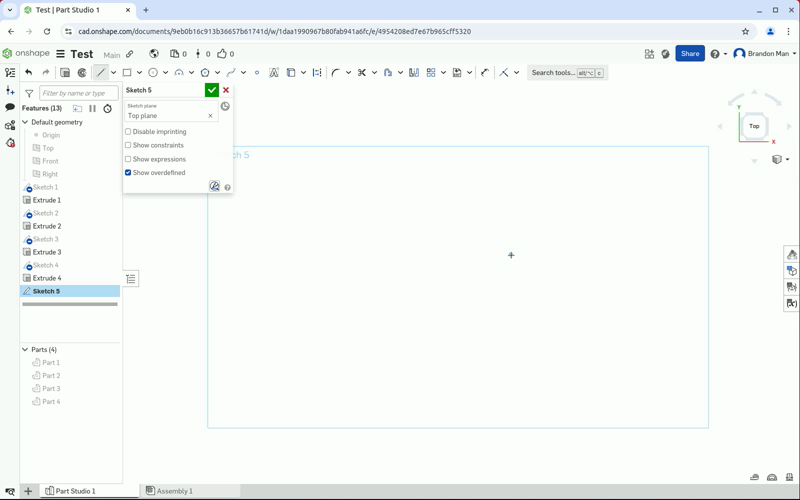
mouse_move(541, 254)
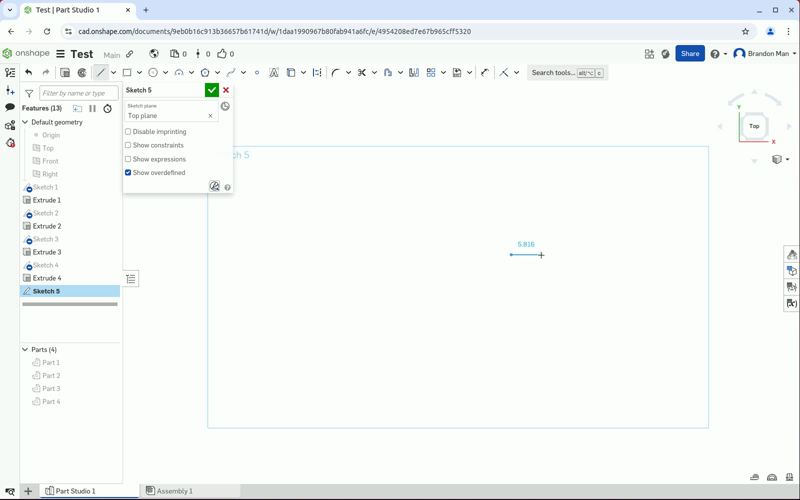
mouse_move(516, 283)
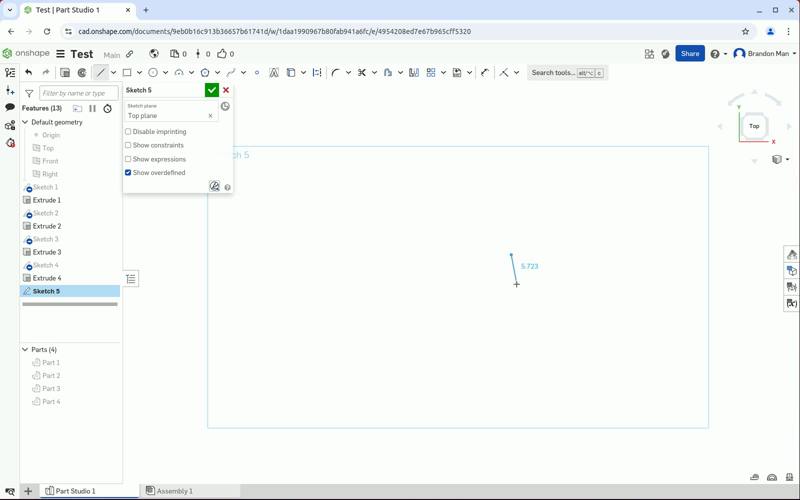
click(516, 283)
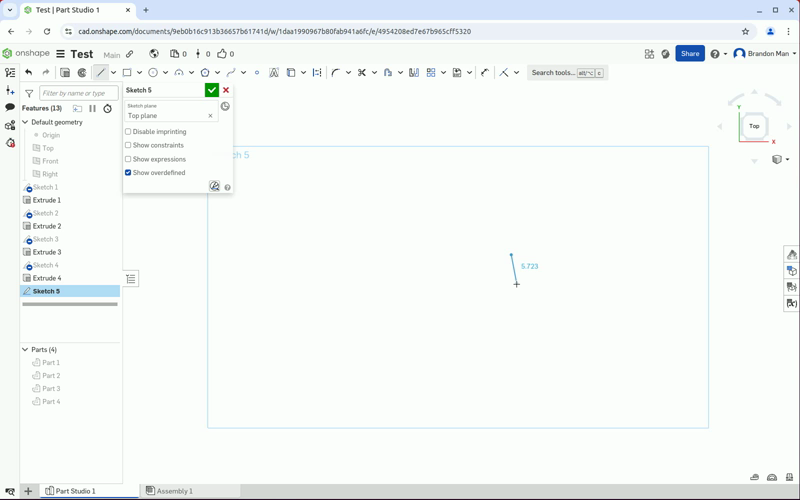
key_up(shift)
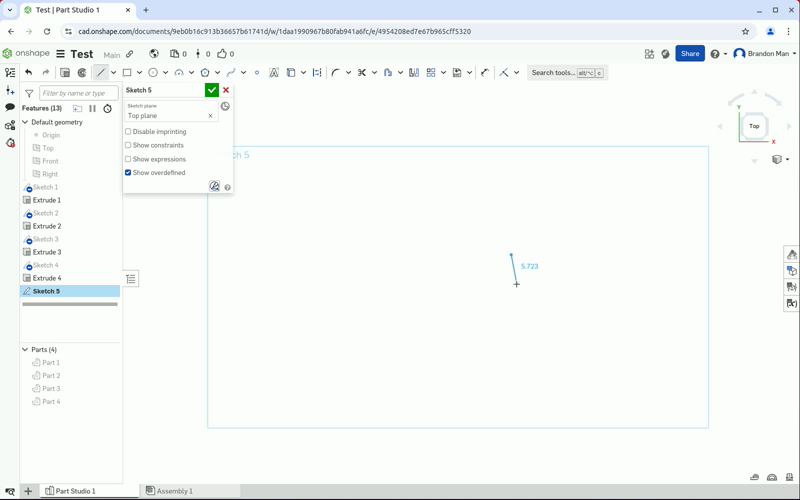
key_down(shift)
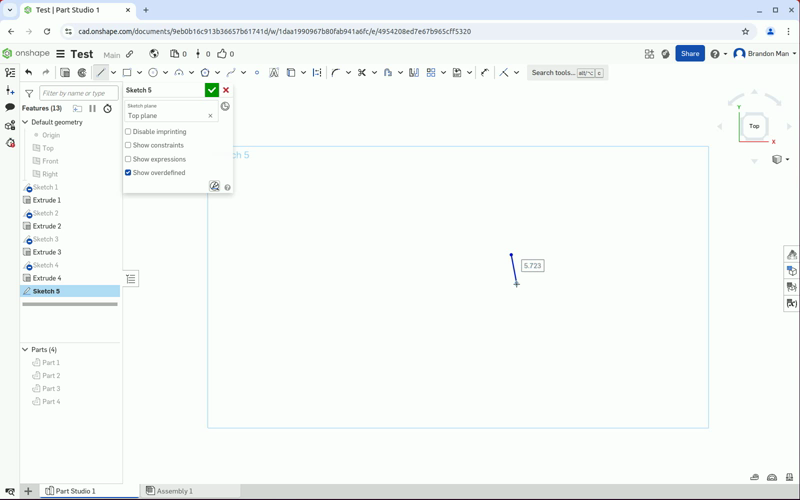
mouse_move(546, 283)
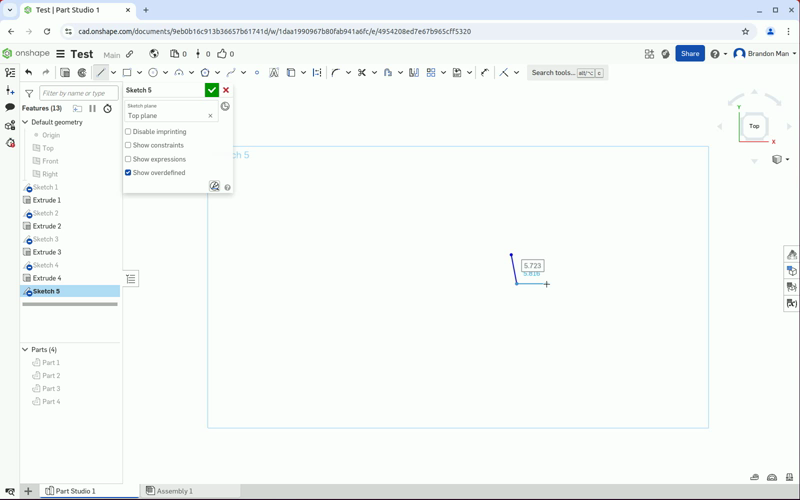
mouse_move(522, 254)
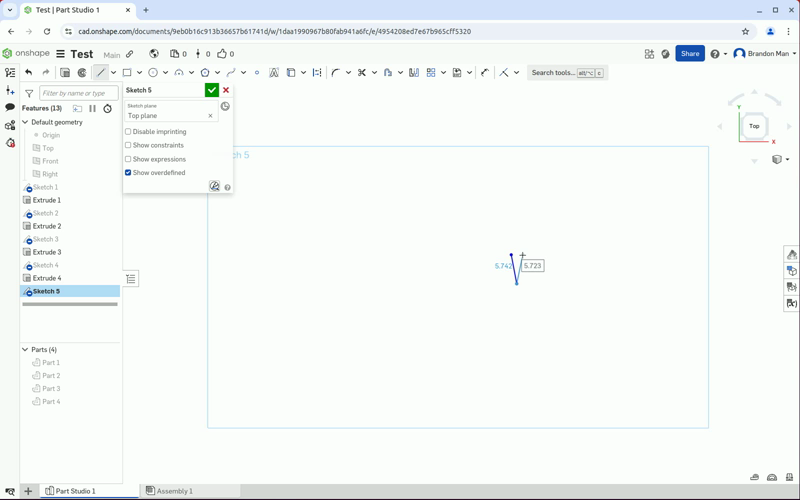
click(522, 254)
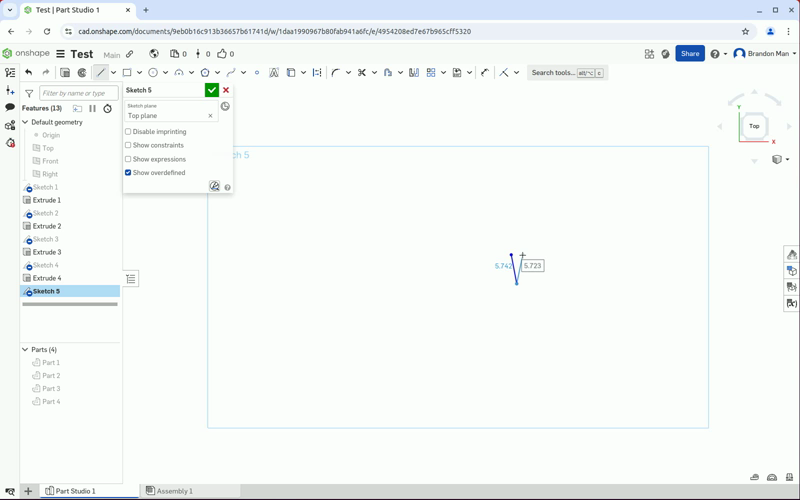
key_up(shift)
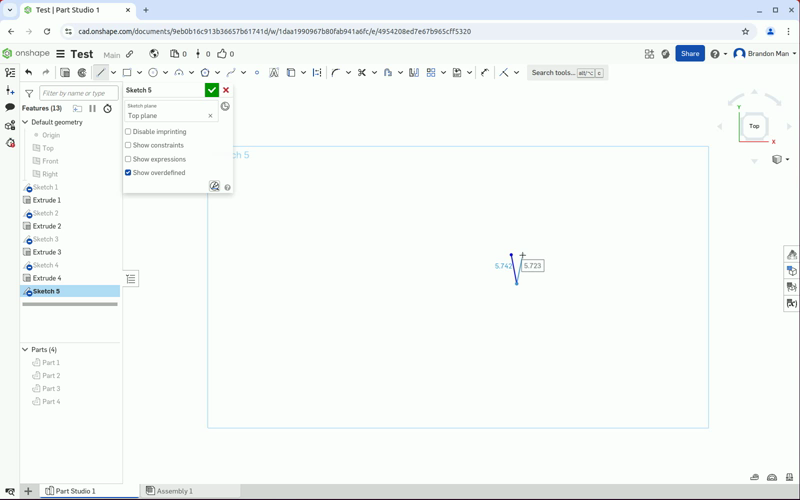
key_down(shift)
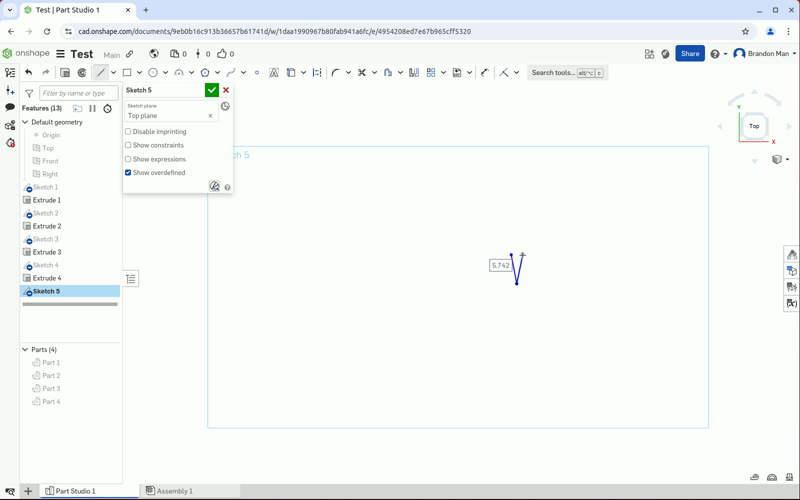
mouse_move(552, 254)
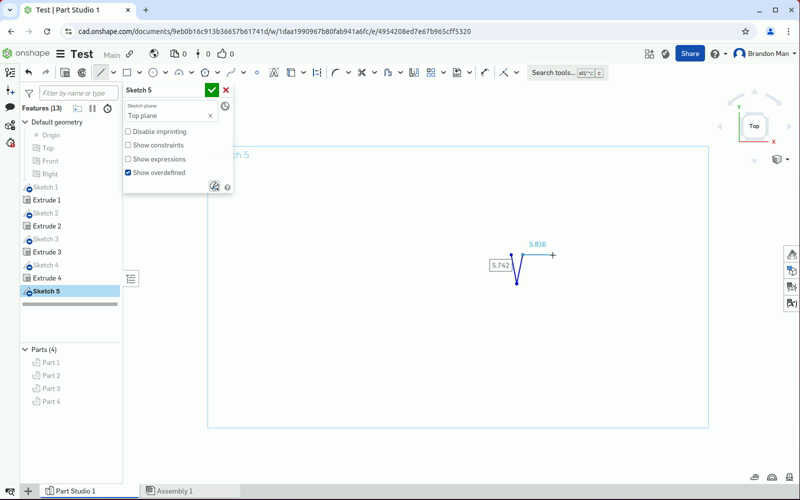
mouse_move(516, 252)
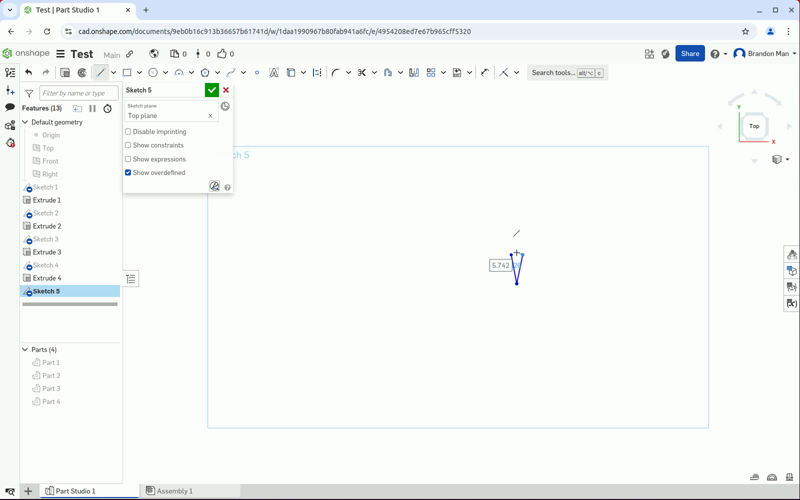
scroll(6)
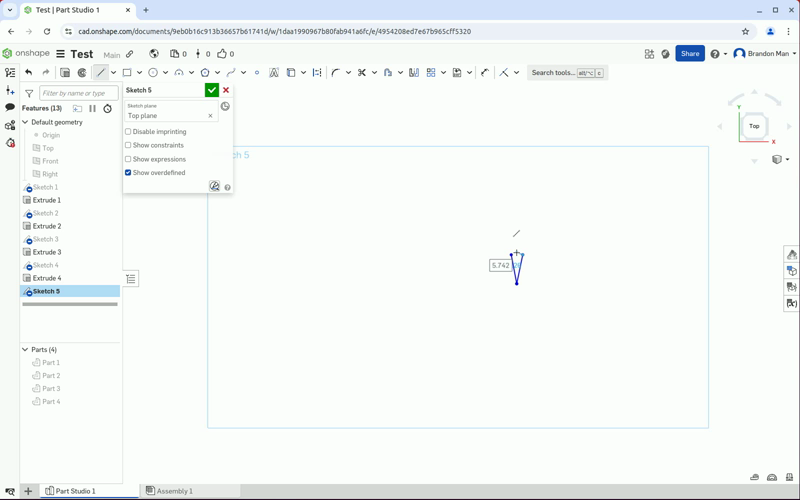
scroll(6)
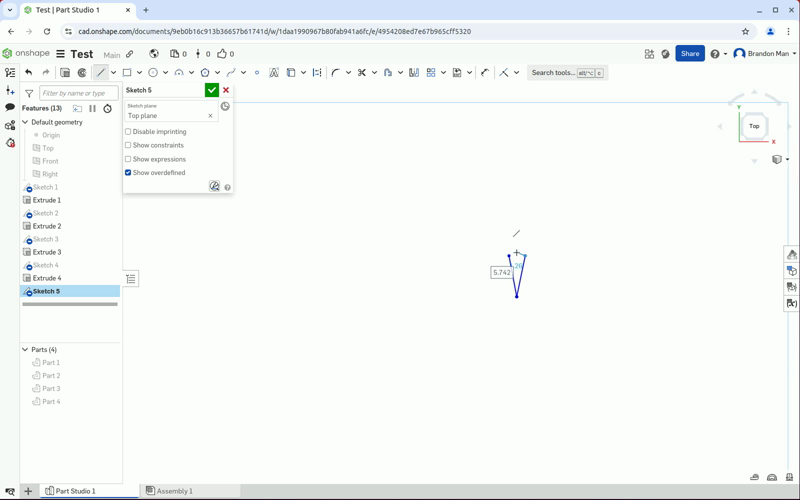
scroll(6)
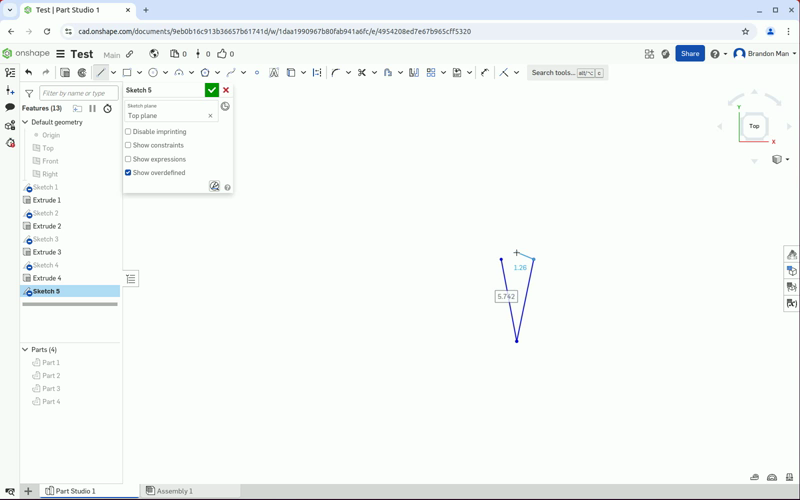
scroll(6)
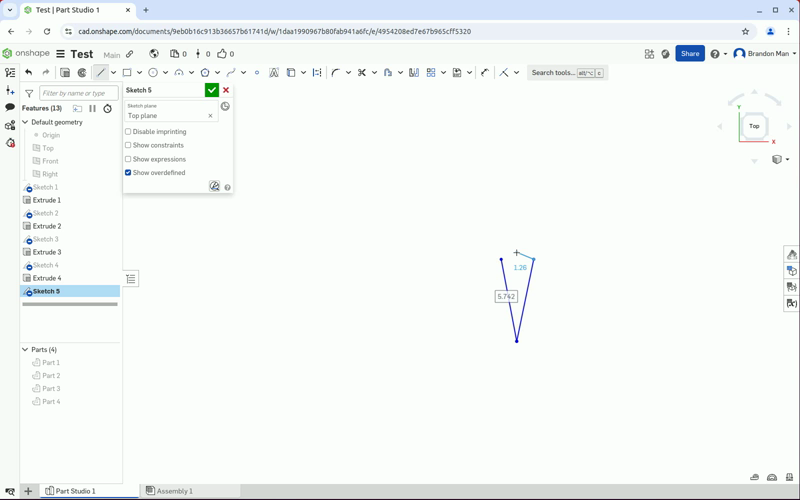
scroll(6)
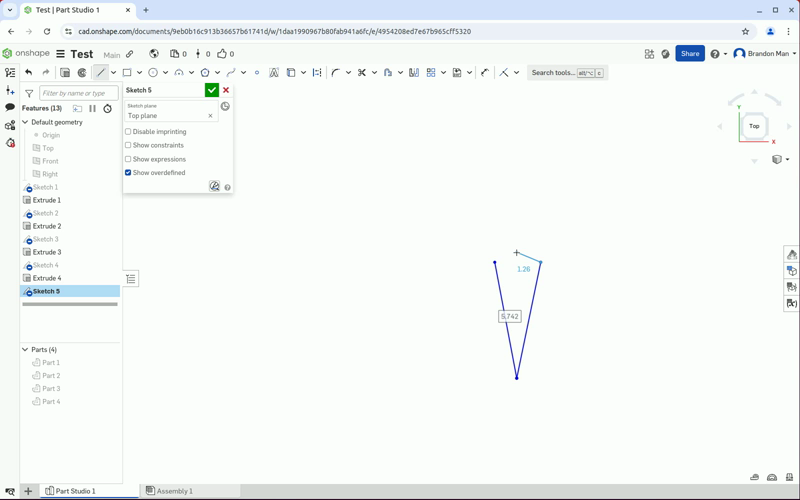
scroll(6)
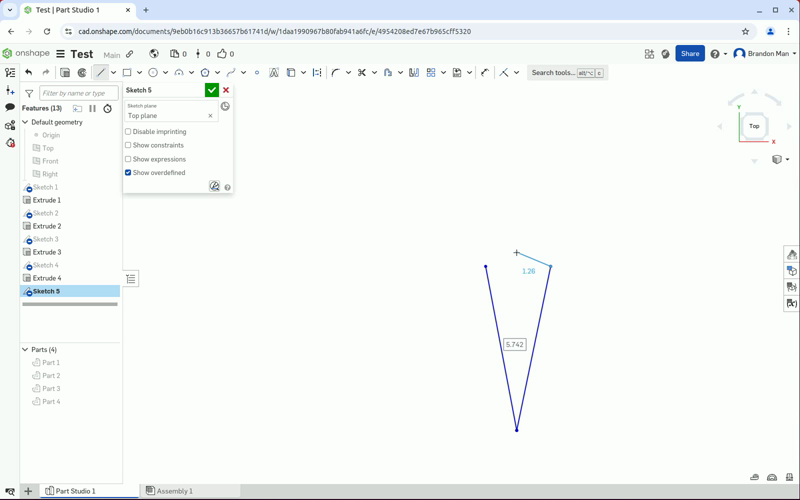
scroll(6)
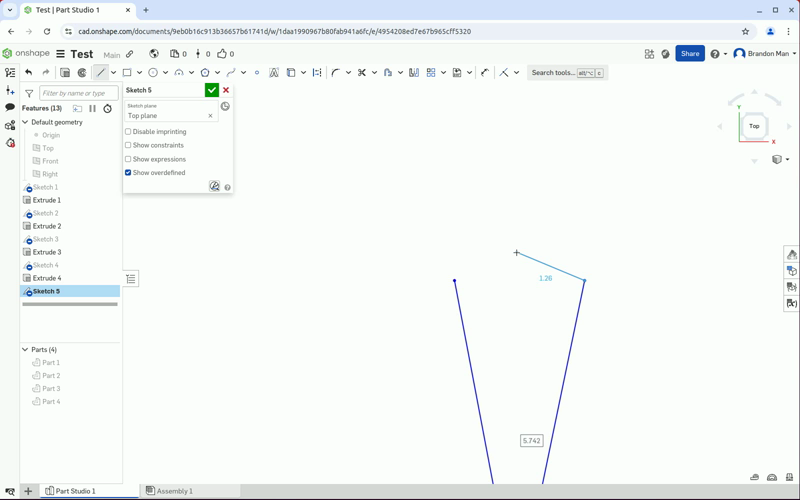
click(516, 252)
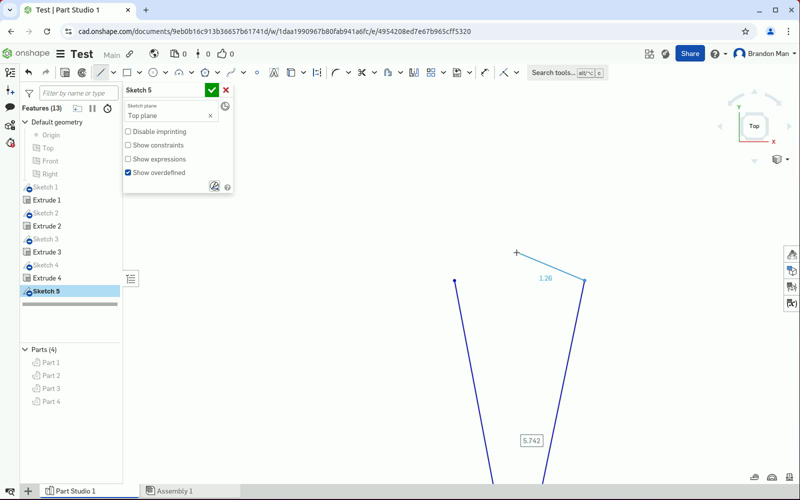
scroll(-6)
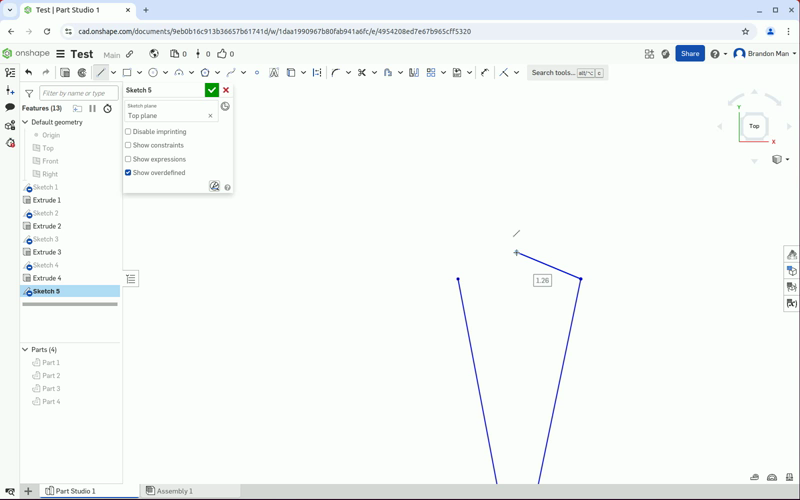
scroll(-6)
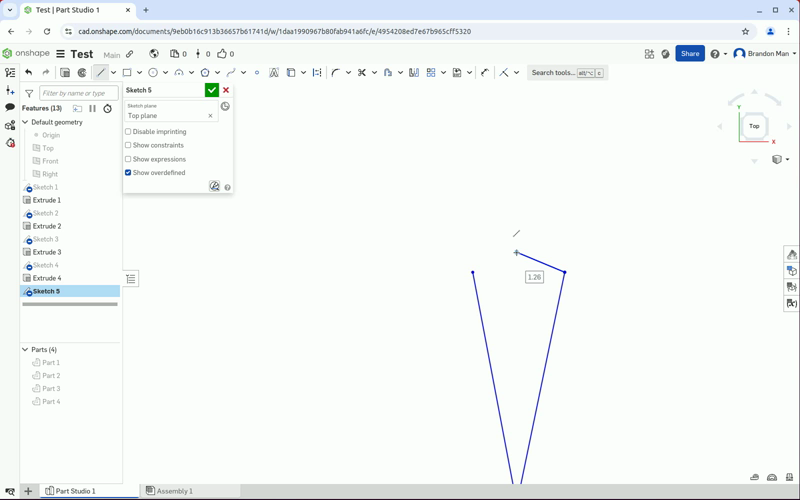
scroll(-6)
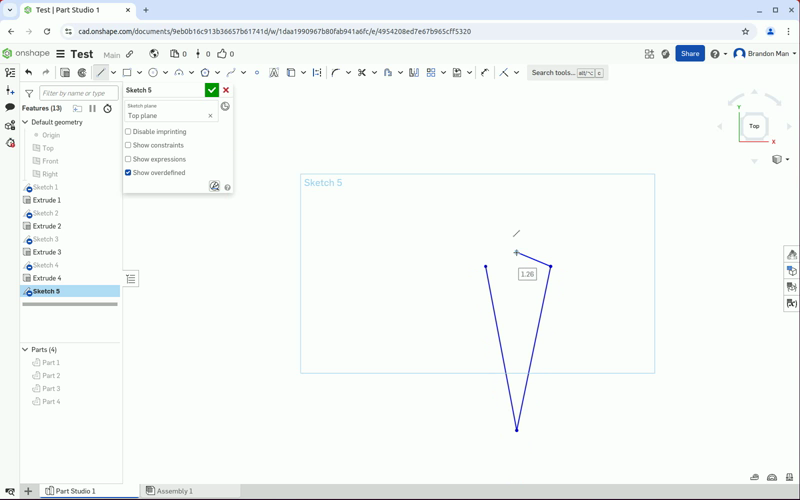
scroll(-6)
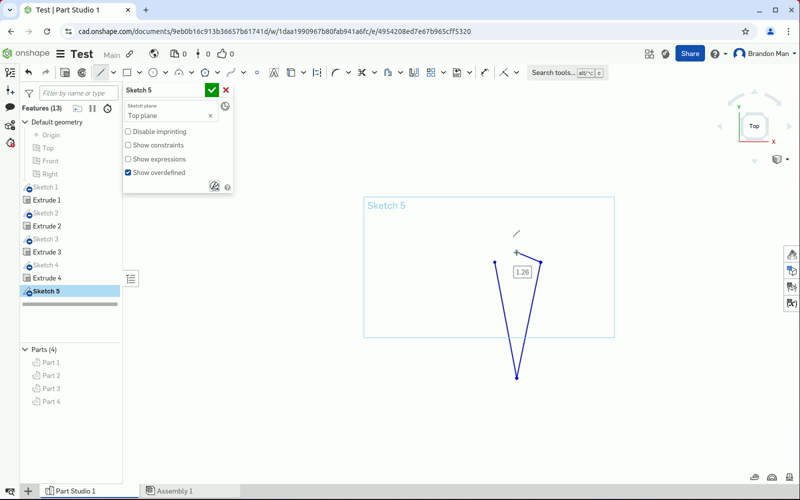
scroll(-6)
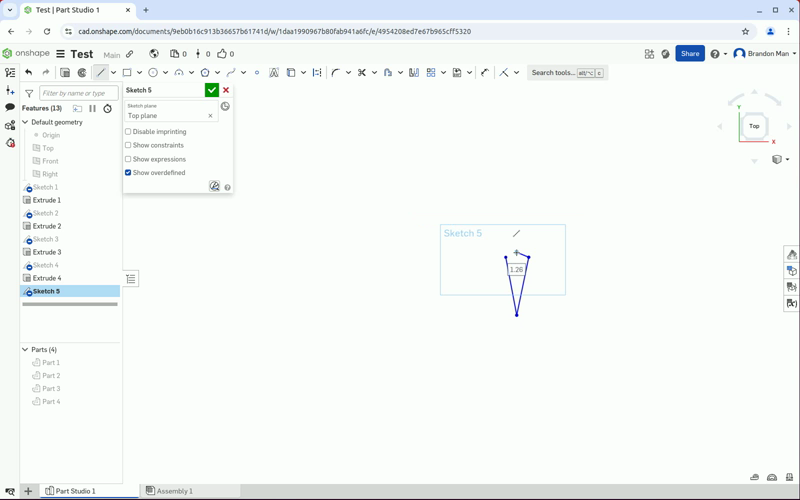
scroll(-6)
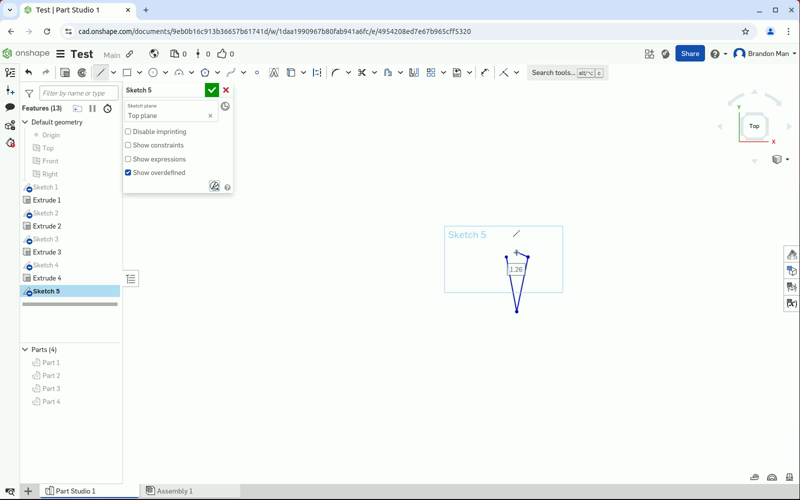
scroll(-6)
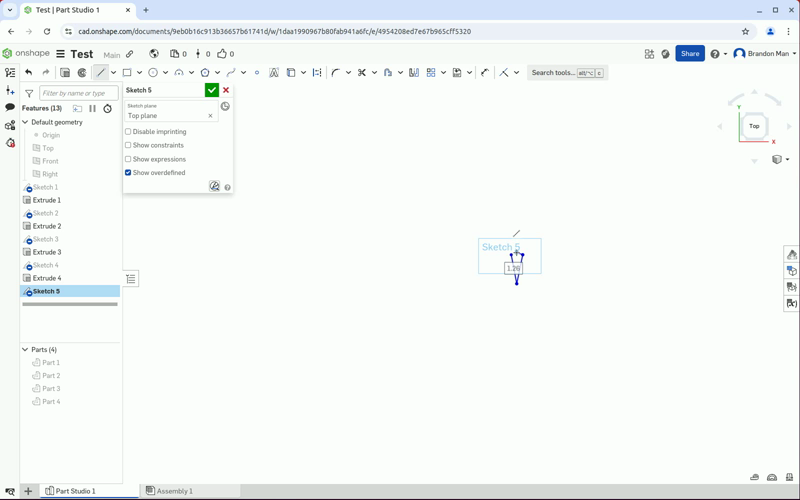
key_up(shift)
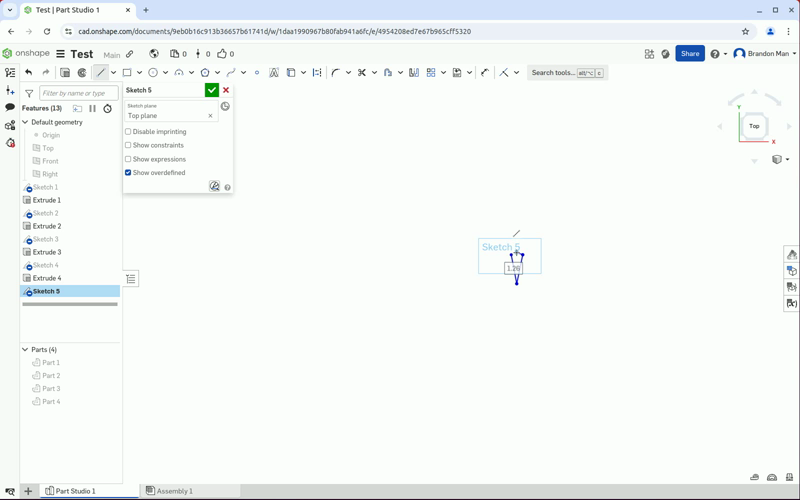
mouse_move(546, 252)
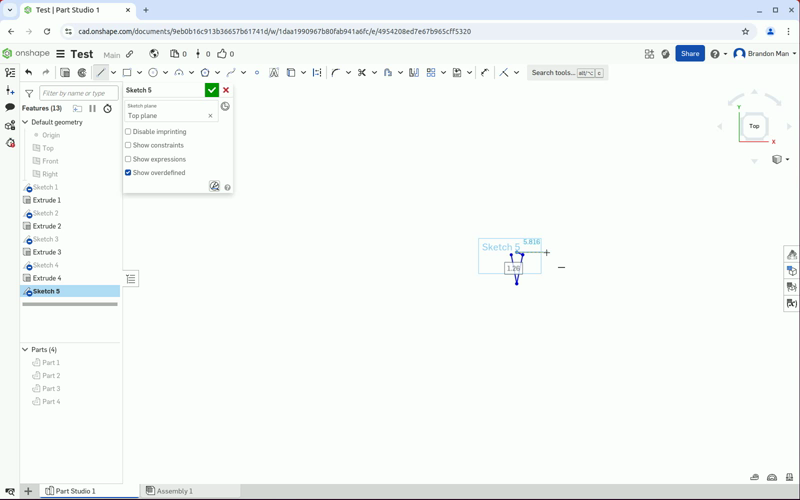
key_down(shift)
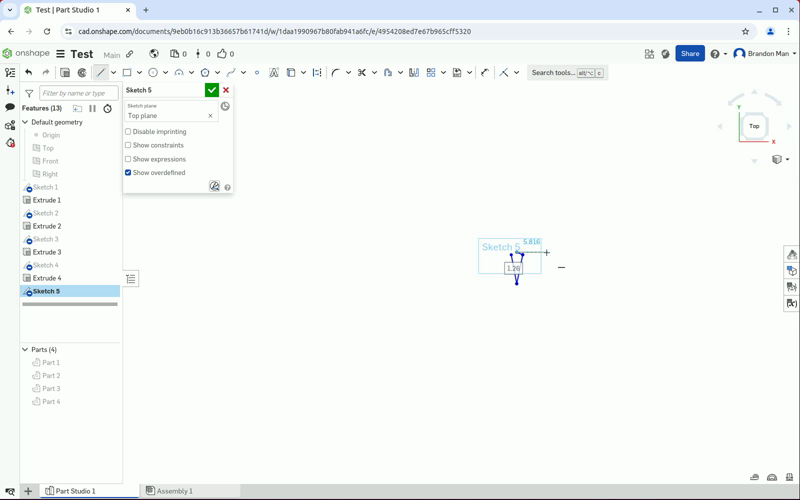
mouse_move(511, 254)
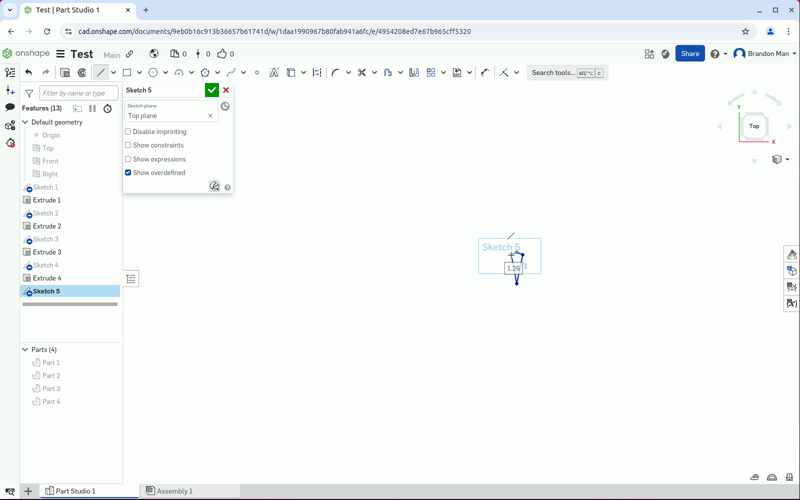
scroll(6)
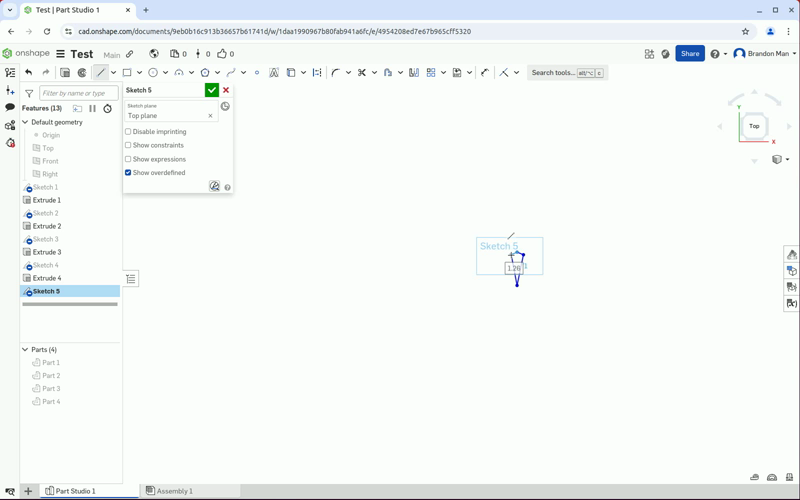
scroll(6)
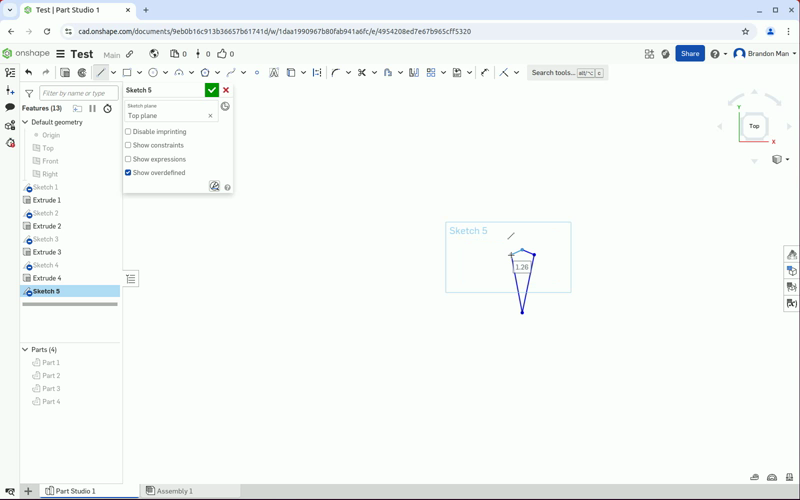
scroll(6)
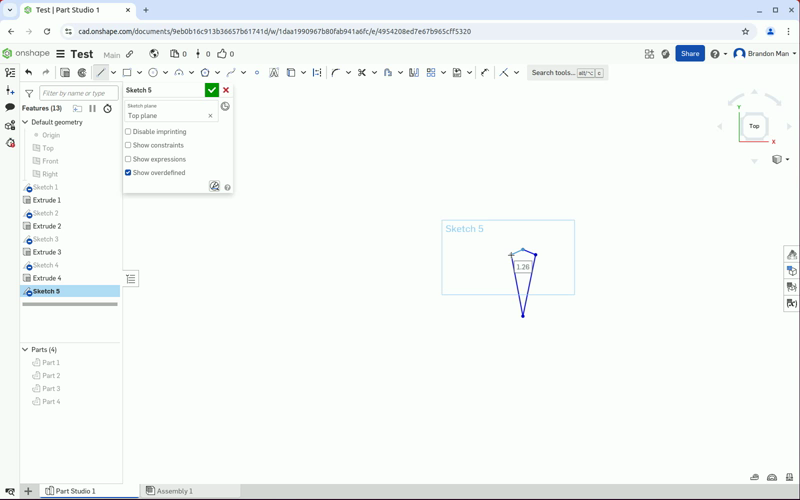
scroll(6)
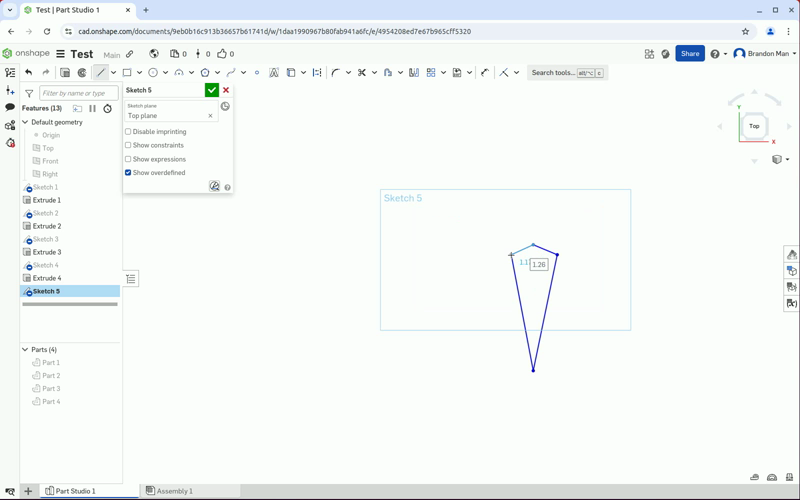
scroll(6)
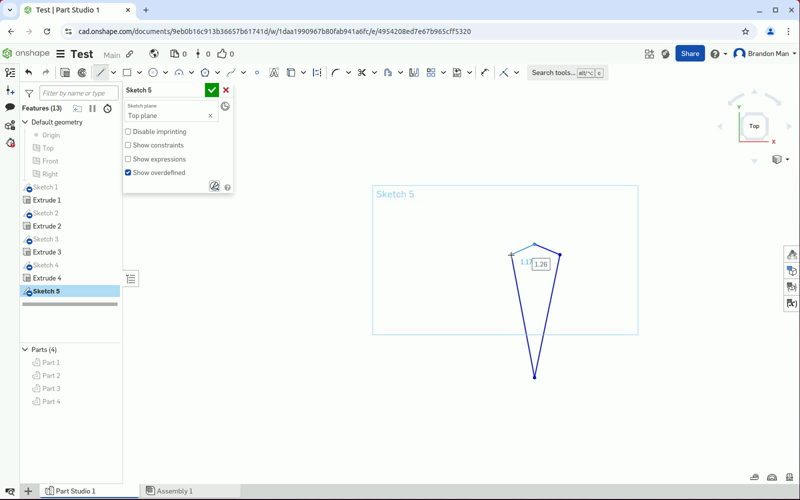
scroll(6)
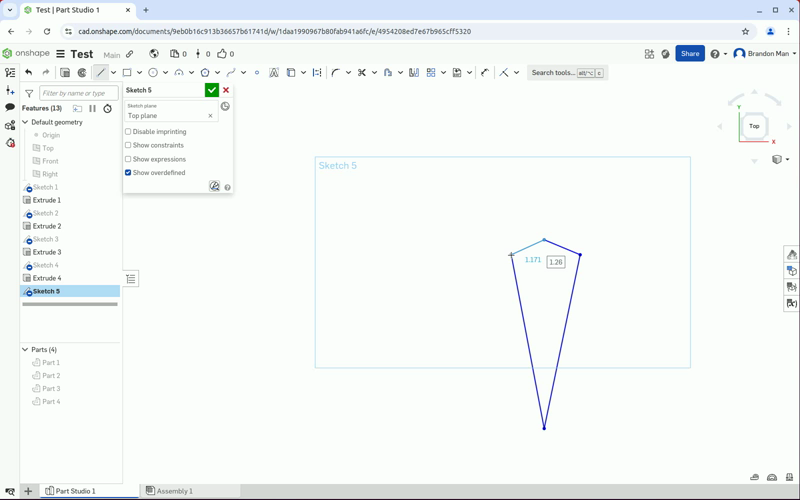
scroll(6)
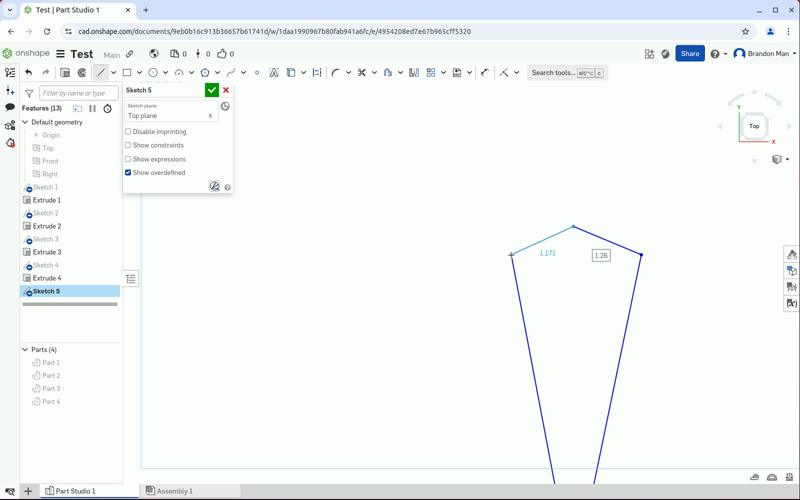
key_up(shift)
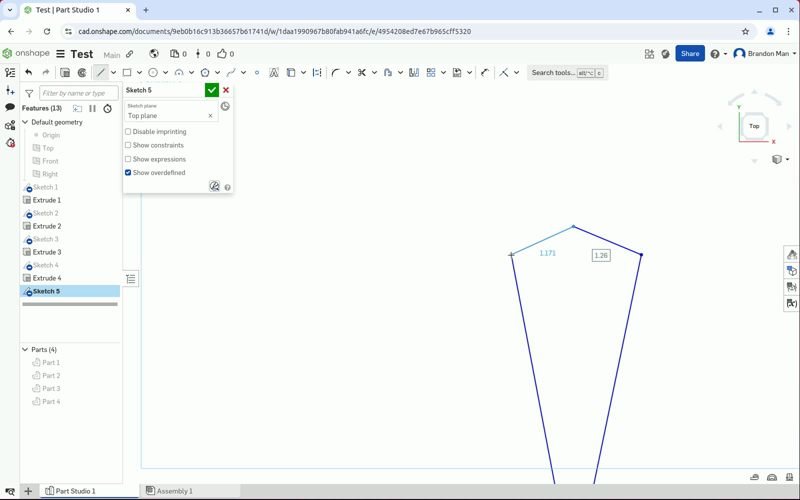
click(511, 254)
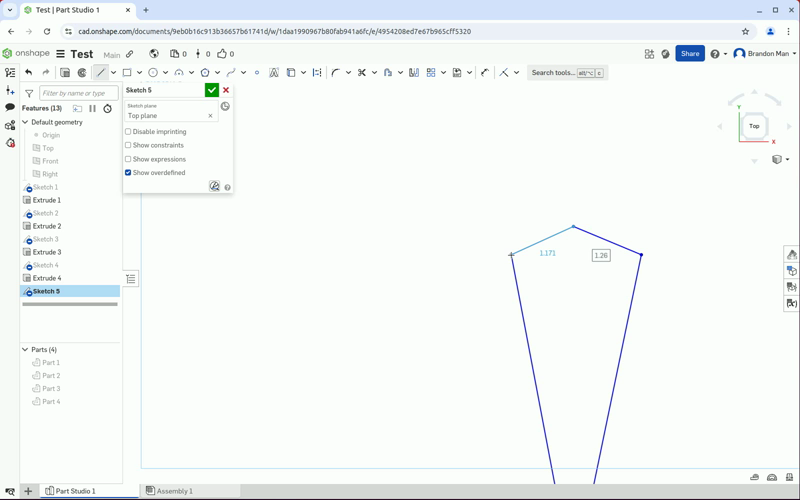
scroll(-6)
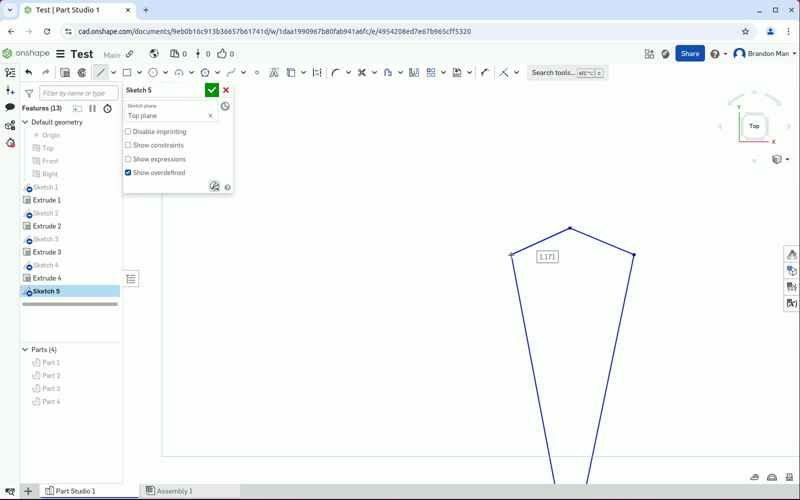
scroll(-6)
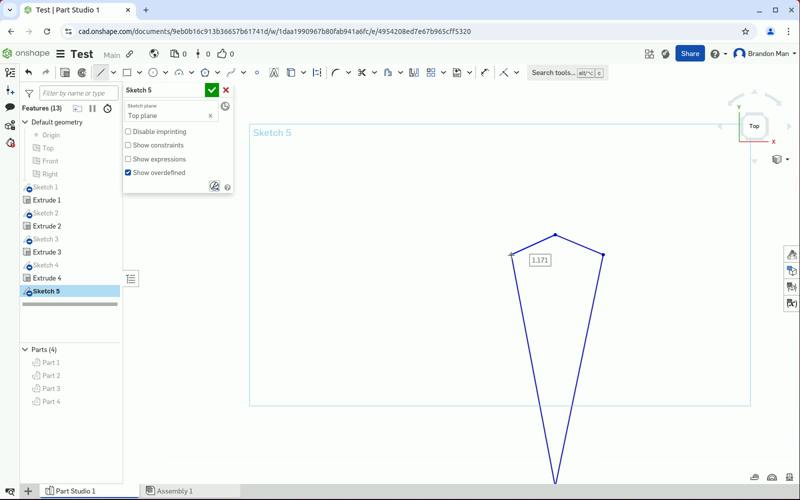
scroll(-6)
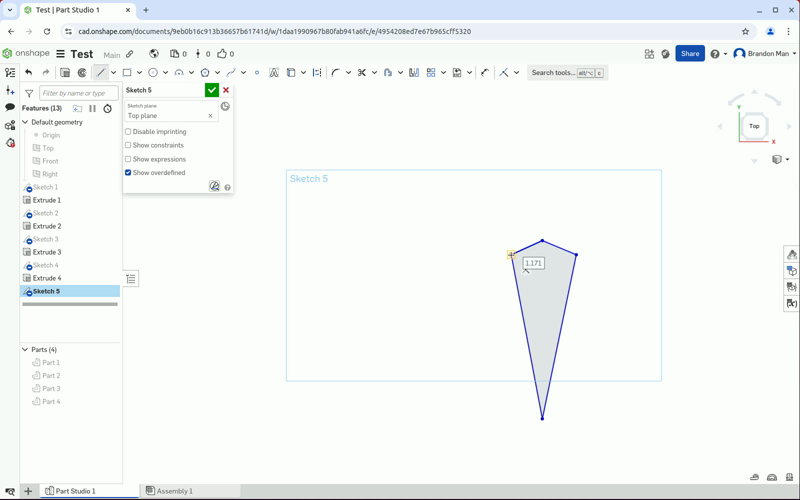
scroll(-6)
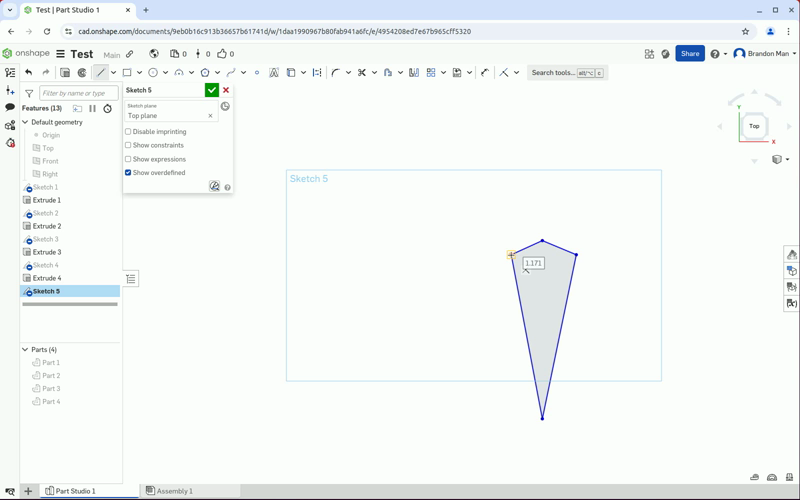
scroll(-6)
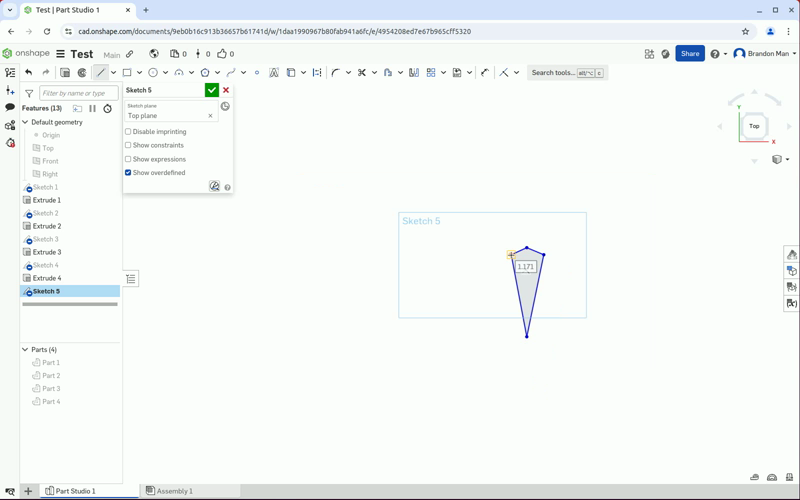
scroll(-6)
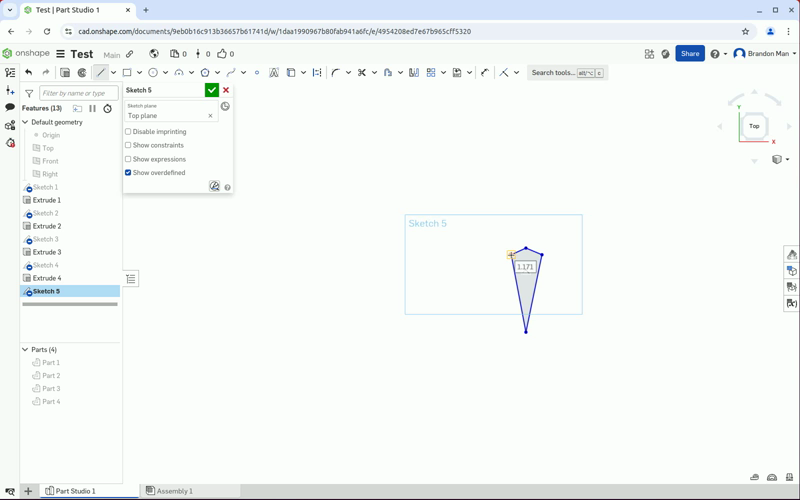
scroll(-6)
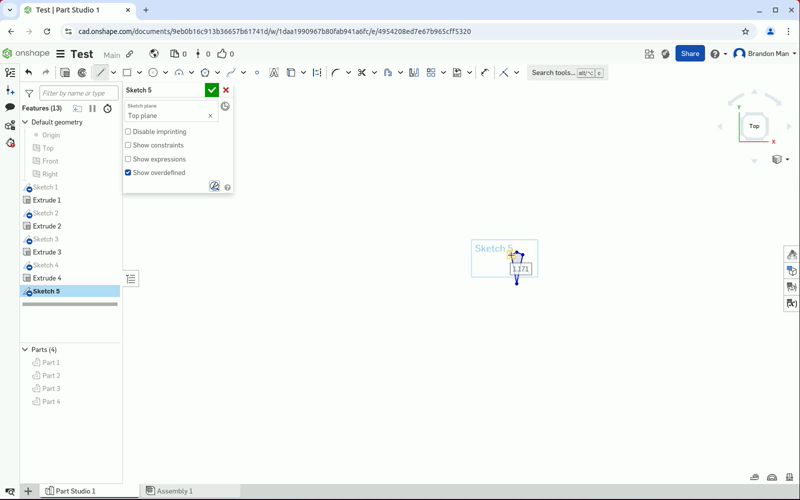
key(esc)
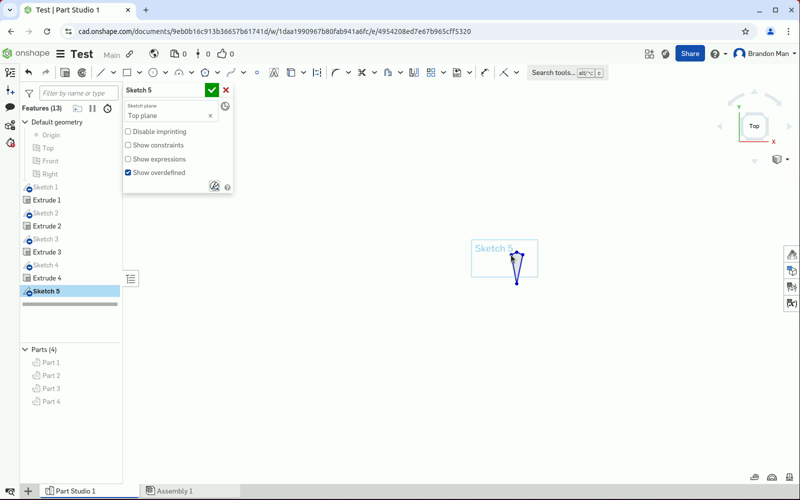
mouse_move(516, 257)
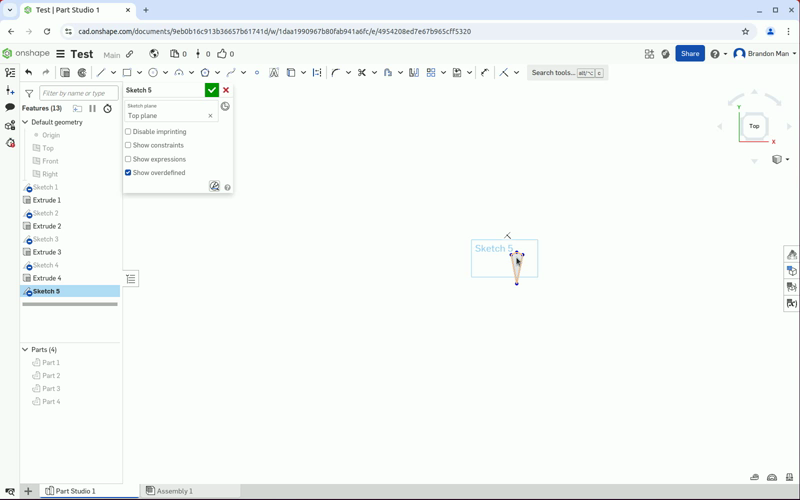
scroll(6)
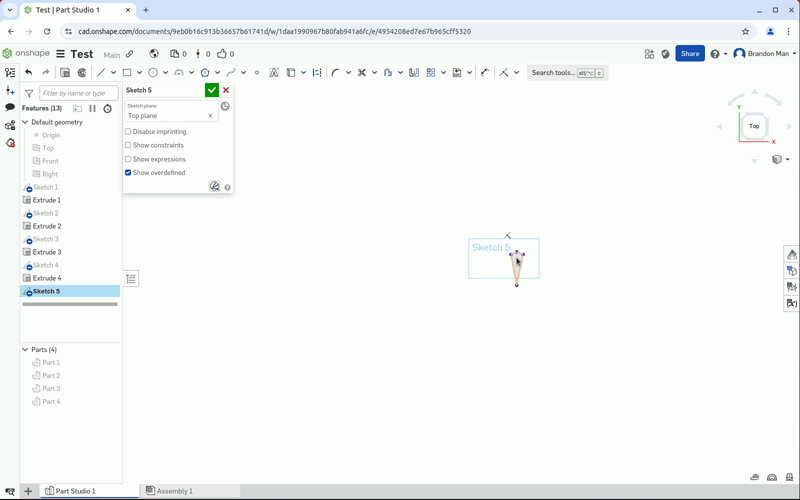
scroll(6)
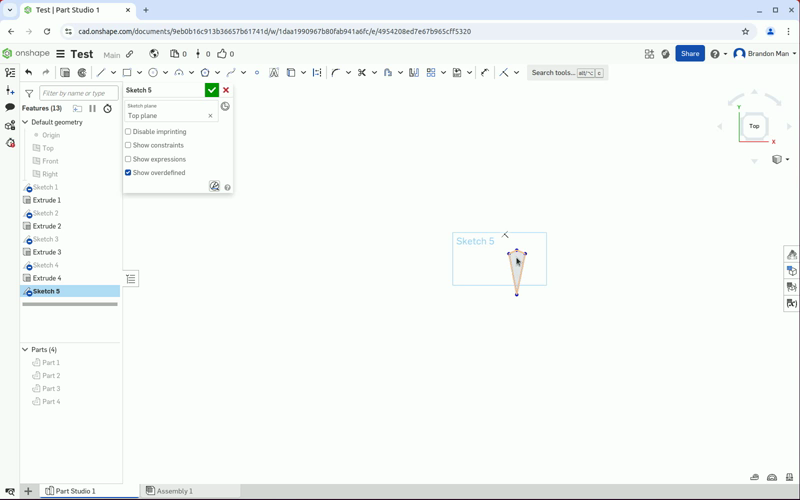
scroll(6)
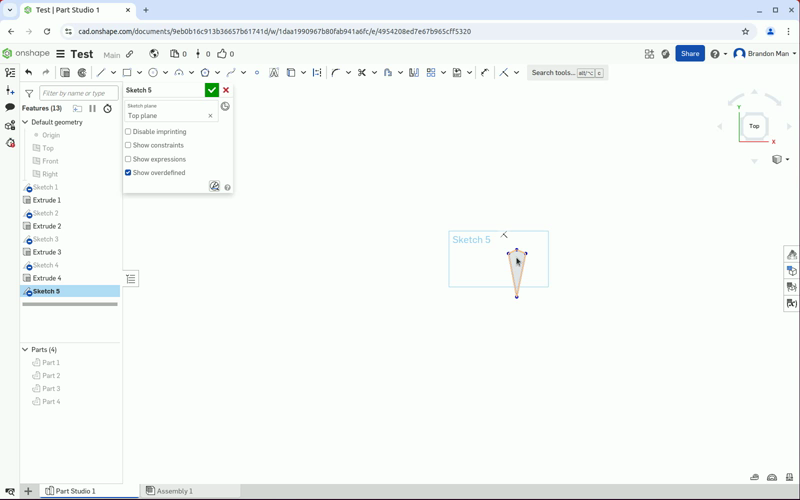
scroll(6)
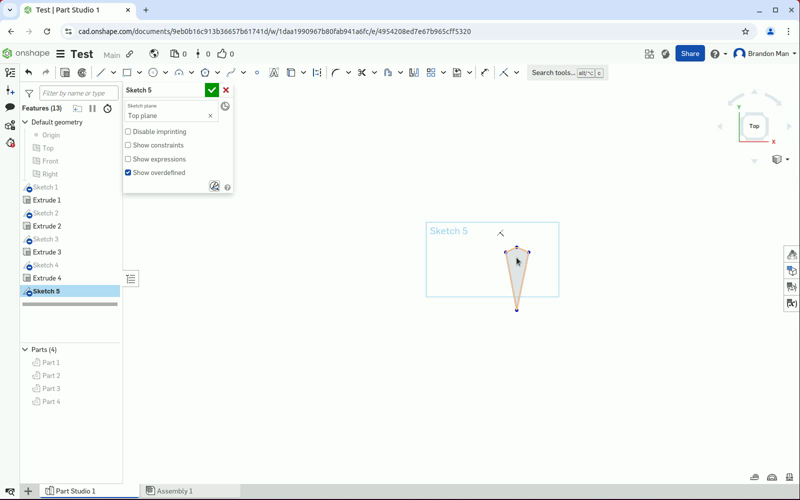
scroll(6)
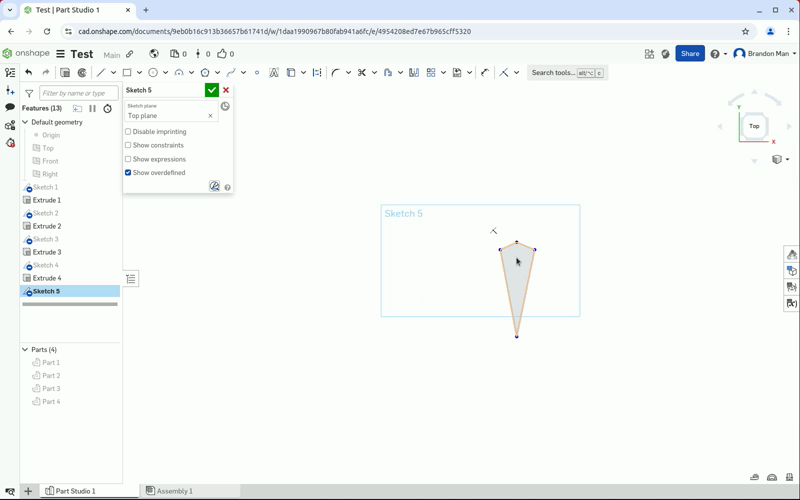
scroll(6)
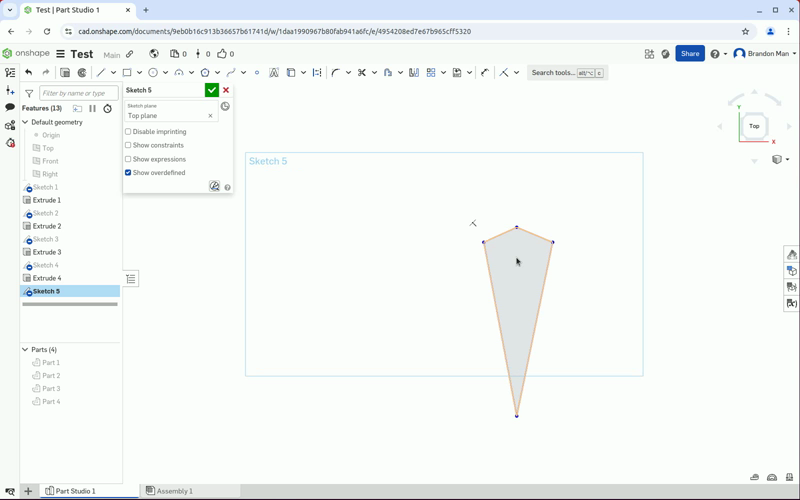
scroll(6)
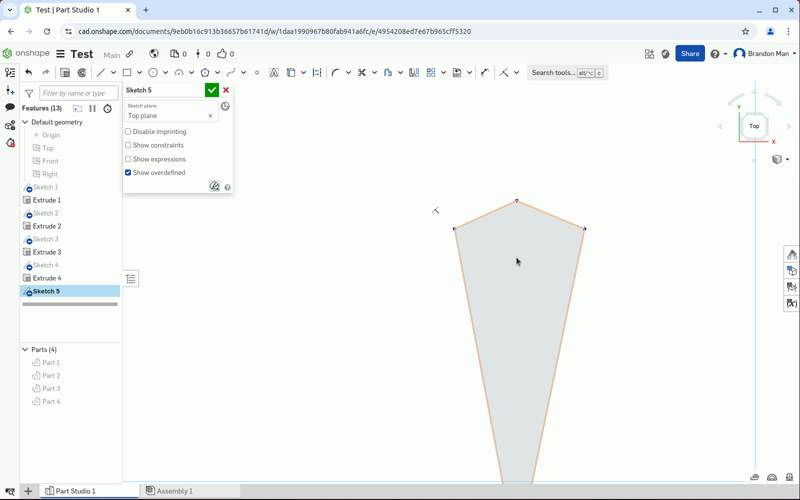
click(516, 257)
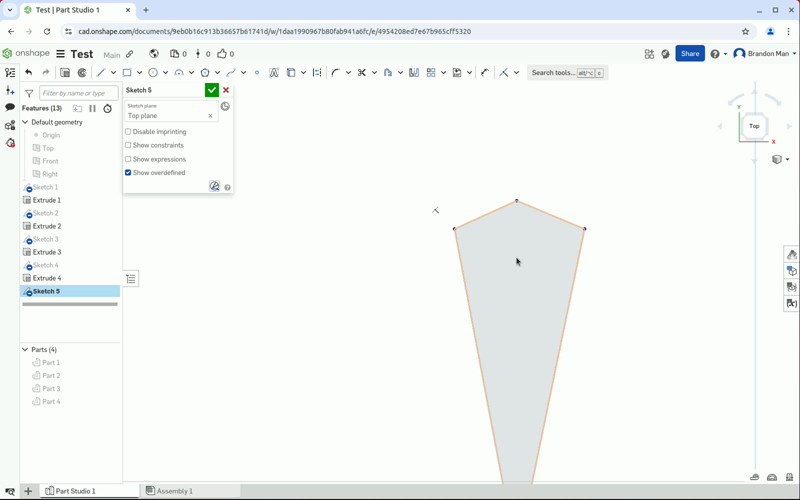
scroll(-6)
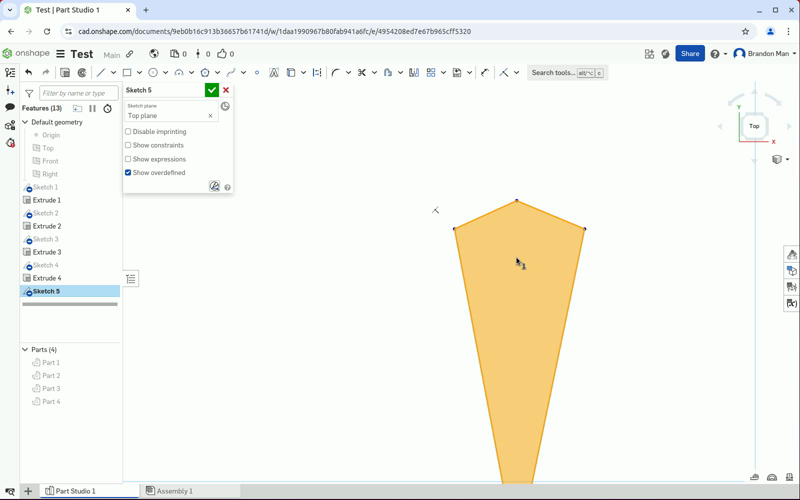
scroll(-6)
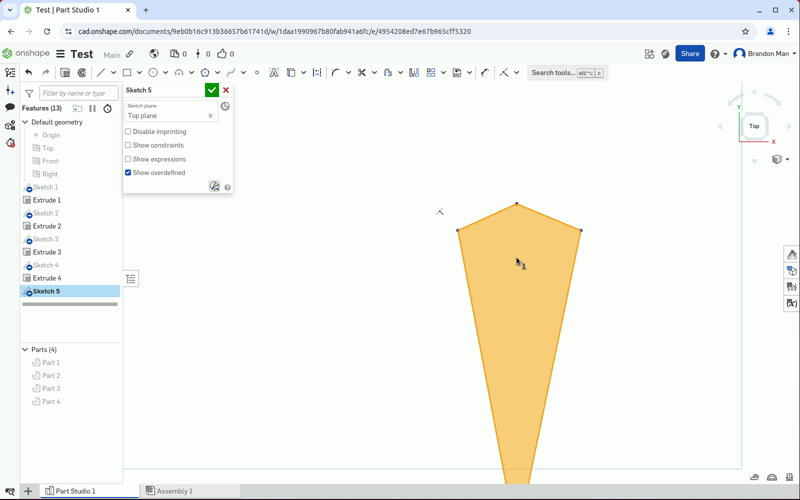
scroll(-6)
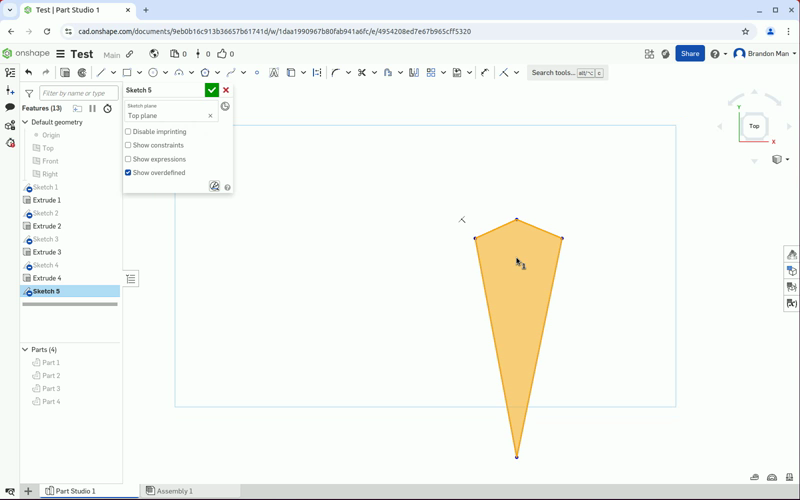
scroll(-6)
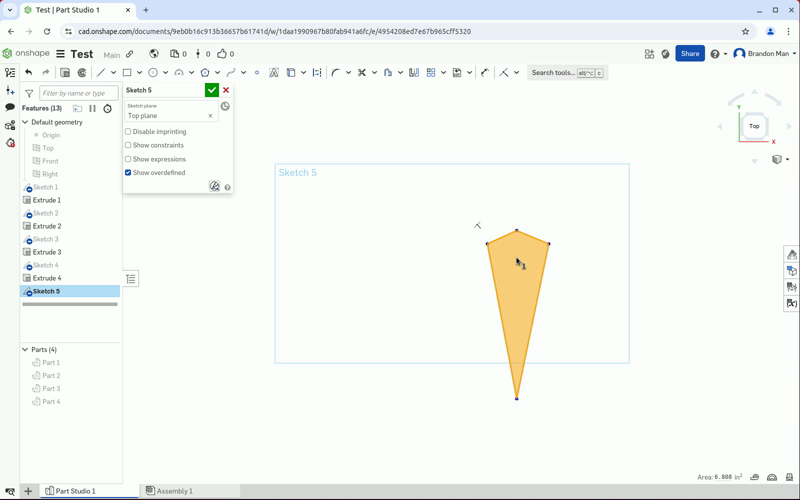
scroll(-6)
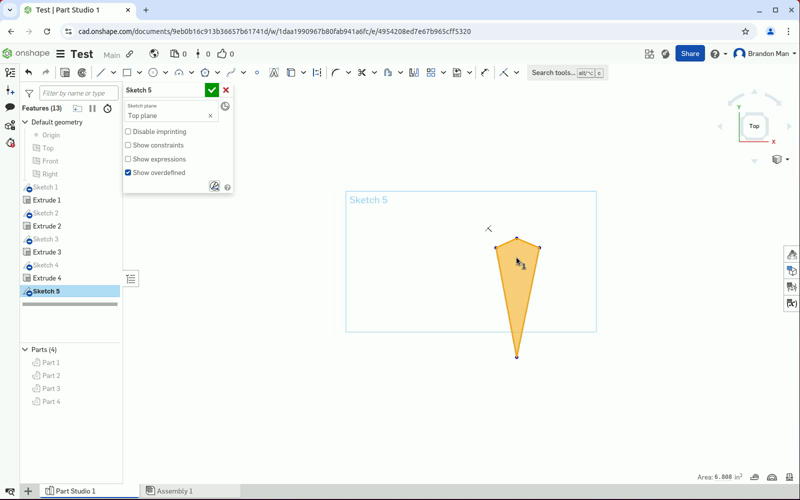
scroll(-6)
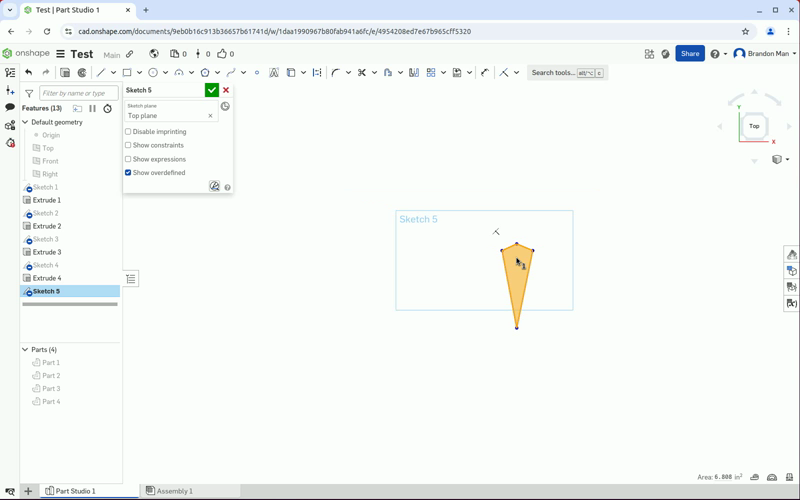
scroll(-6)
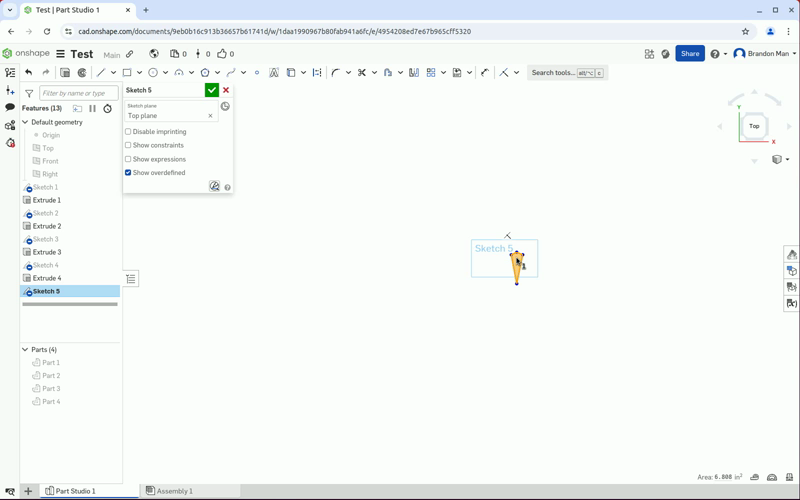
mouse_move(73, 352)
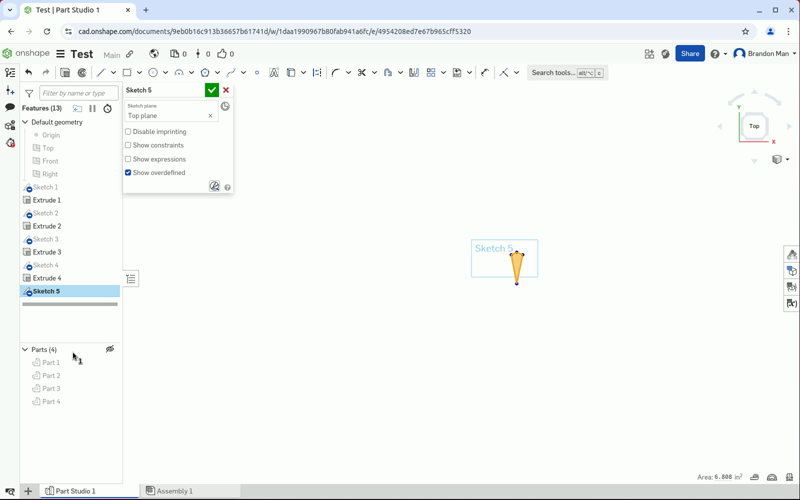
key(shift+y)
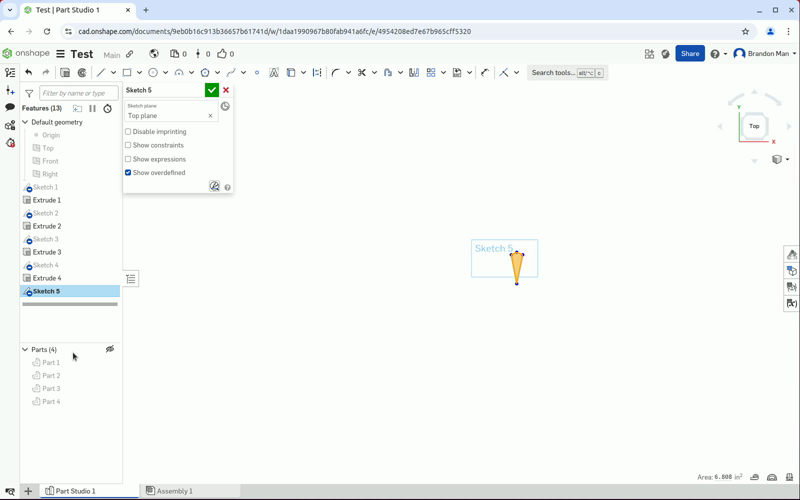
key(shift+e)
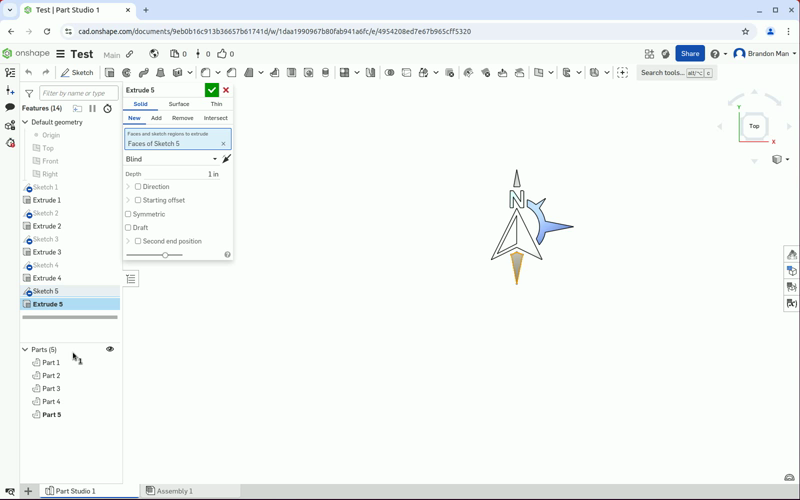
mouse_move(143, 106)
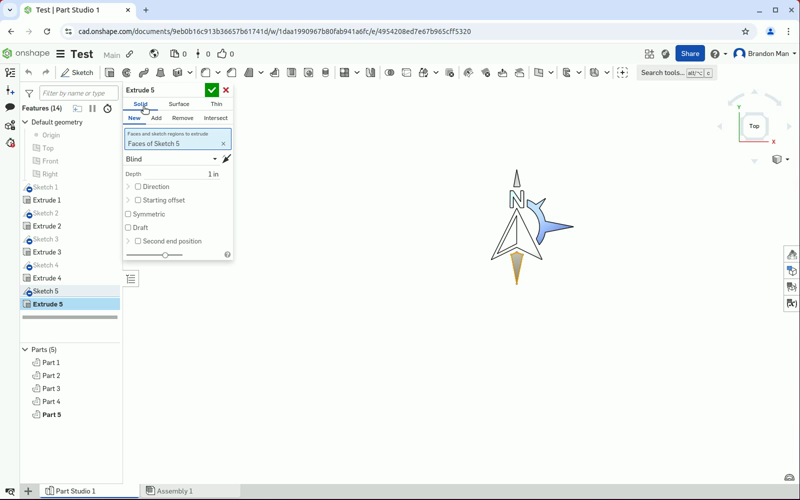
click(143, 106)
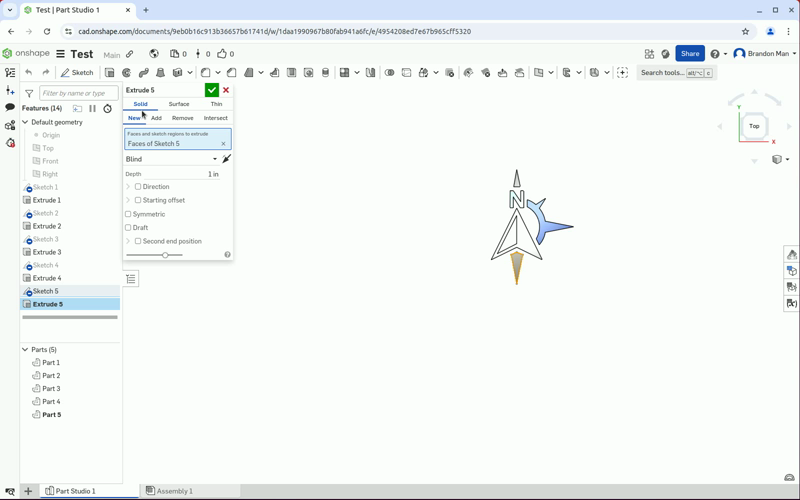
mouse_move(137, 120)
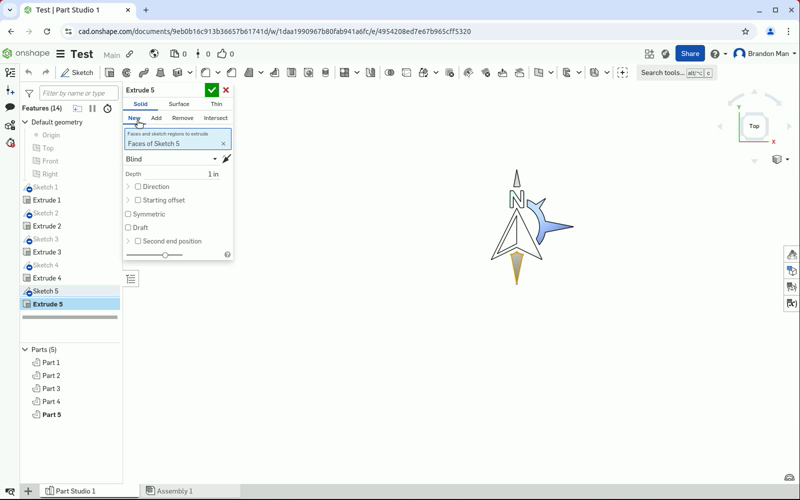
click(137, 120)
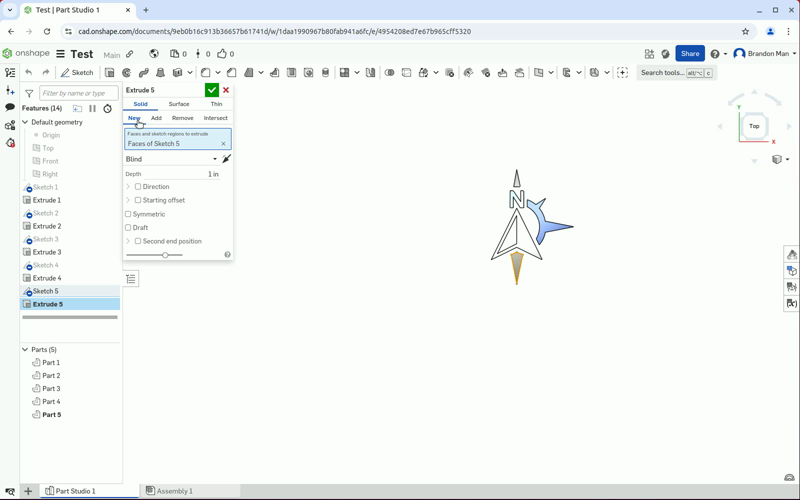
key(tab, 4)
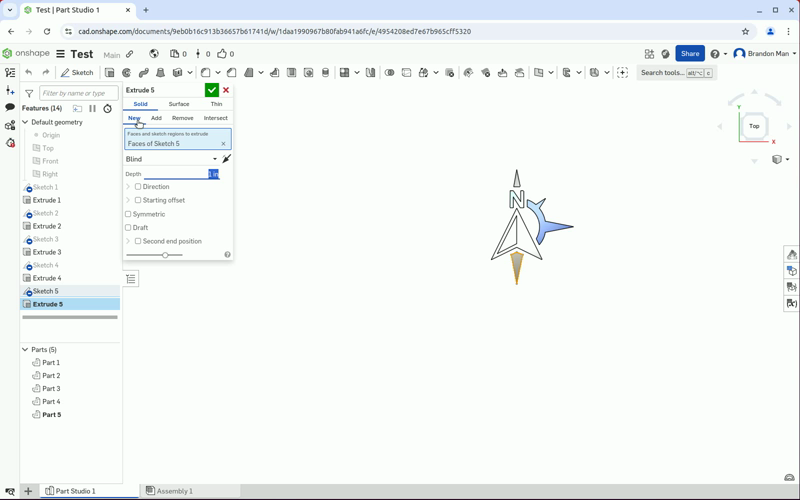
text(0.963)
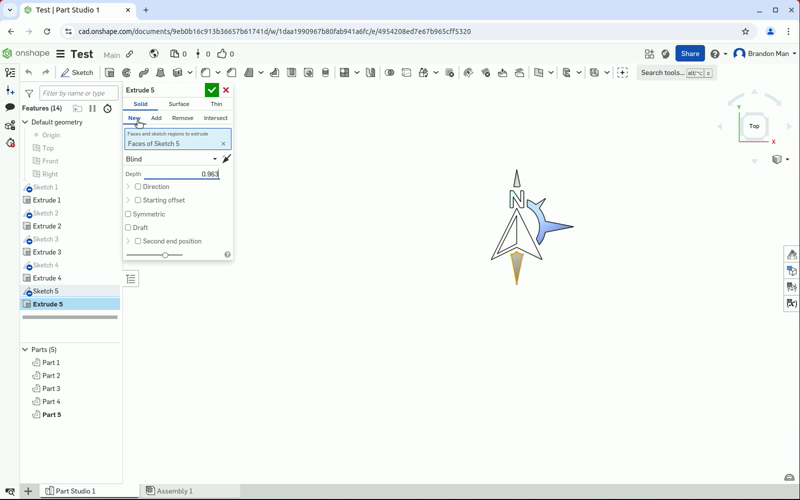
key(enter)
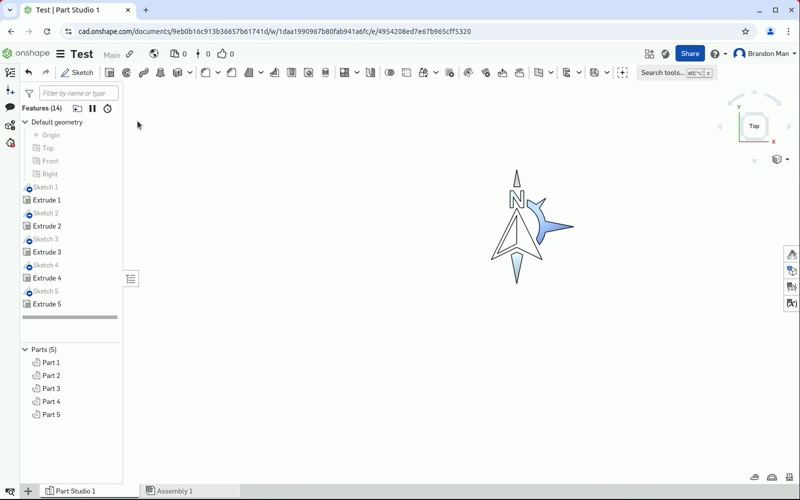
key(shift+h)
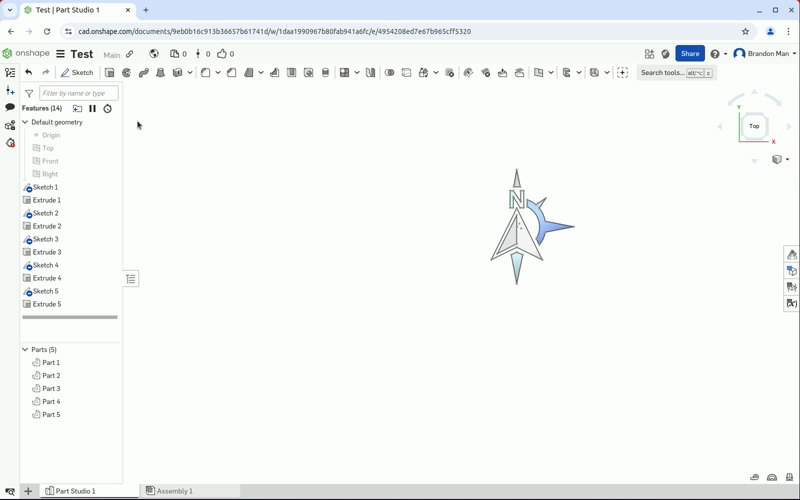
key(shift+h)
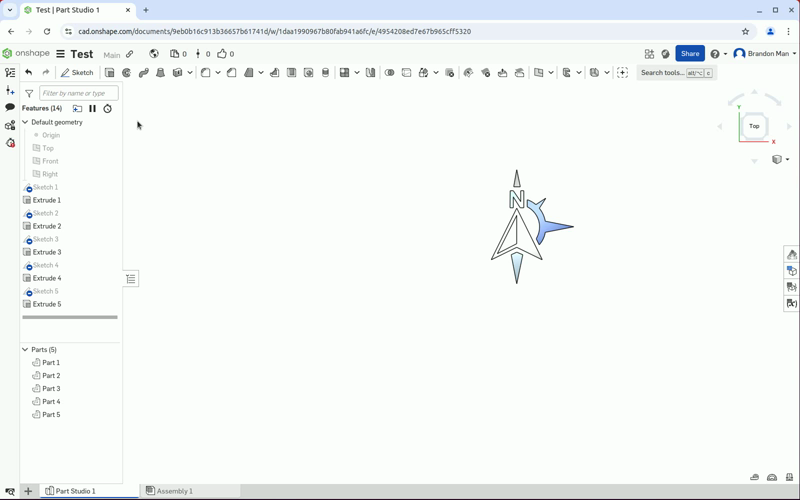
mouse_move(73, 189)
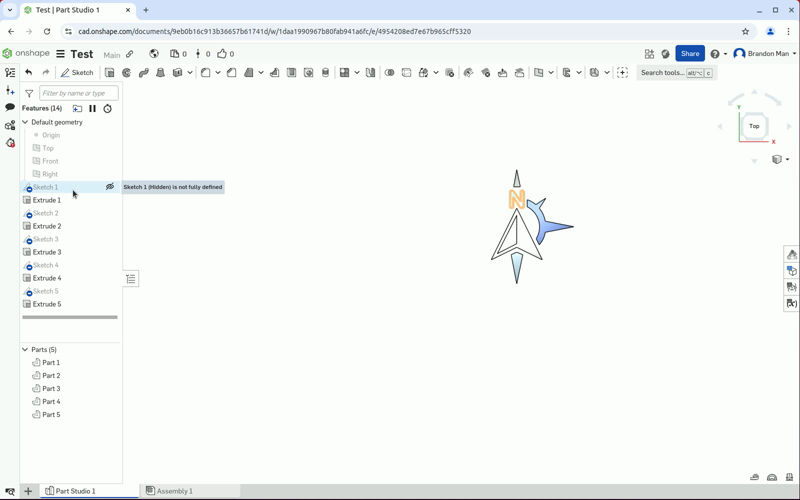
click(73, 189)
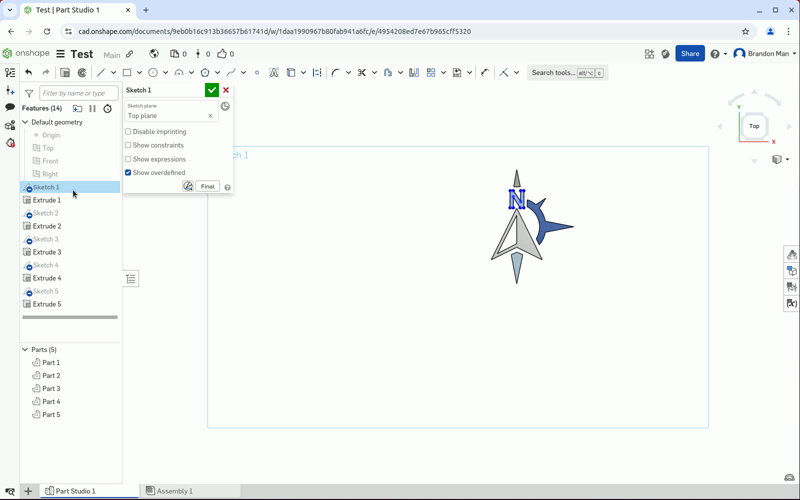
mouse_move(229, 92)
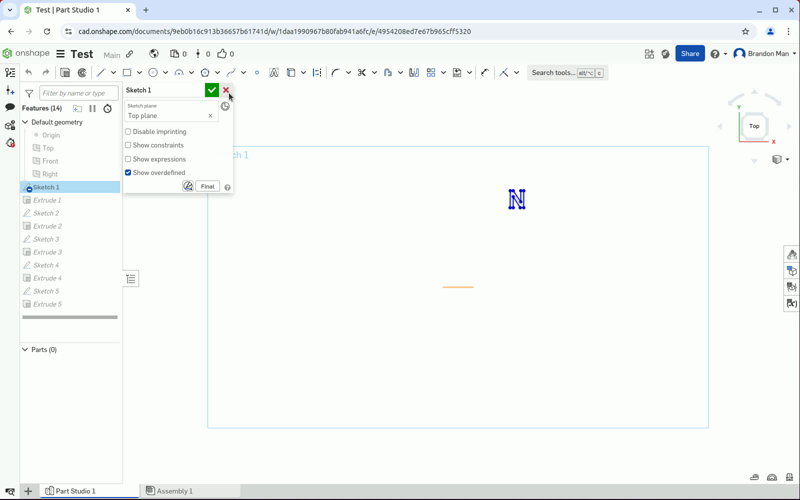
click(229, 92)
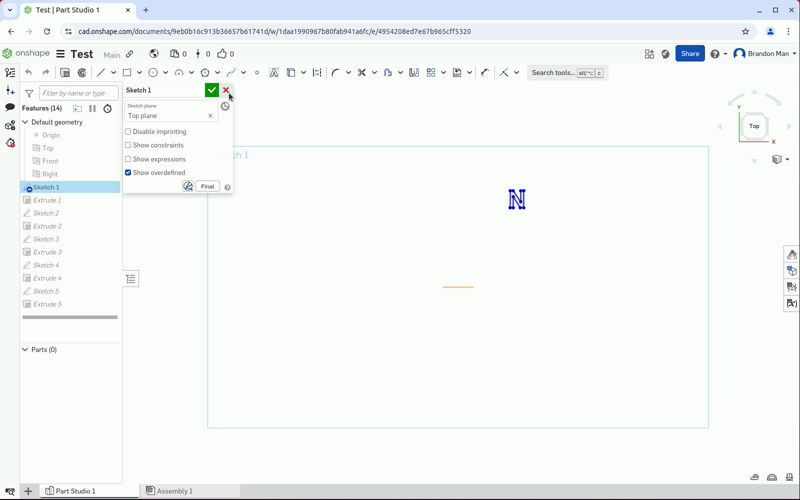
key(shift+s)
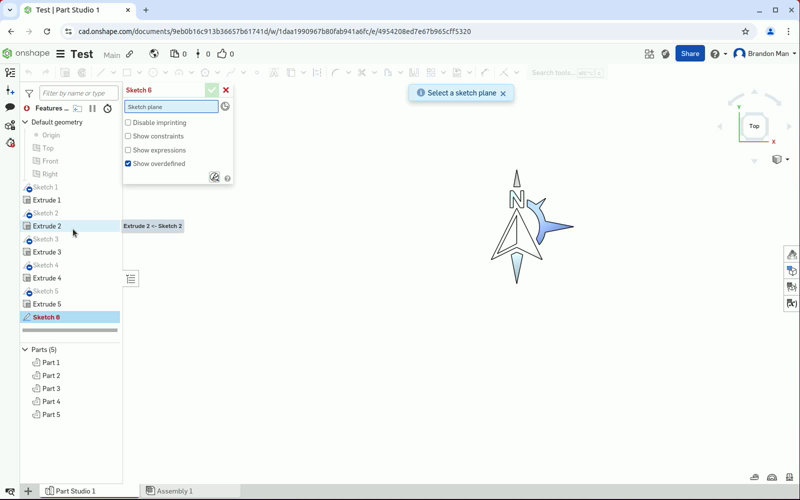
scroll(3)
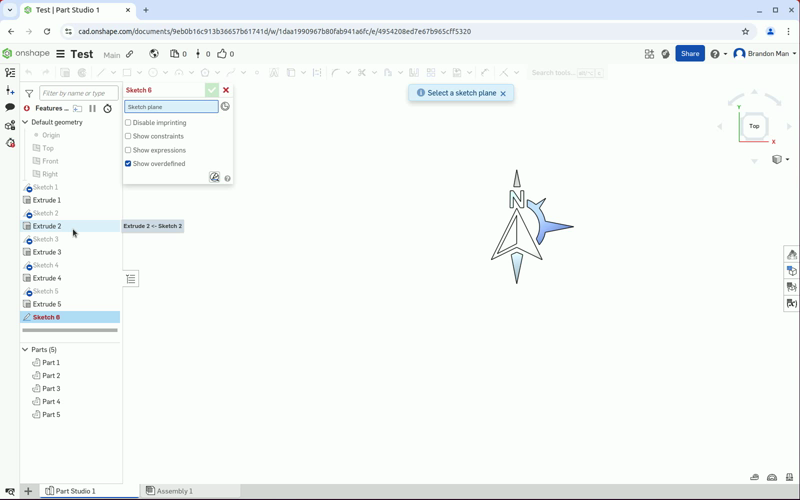
mouse_move(73, 150)
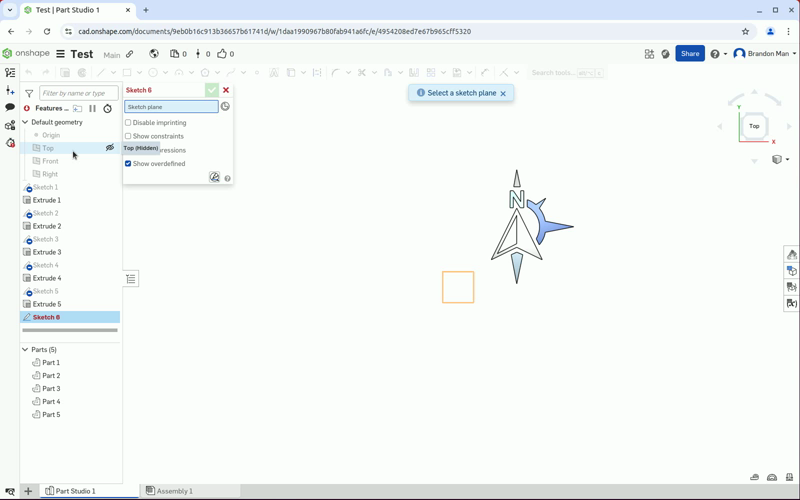
click(73, 150)
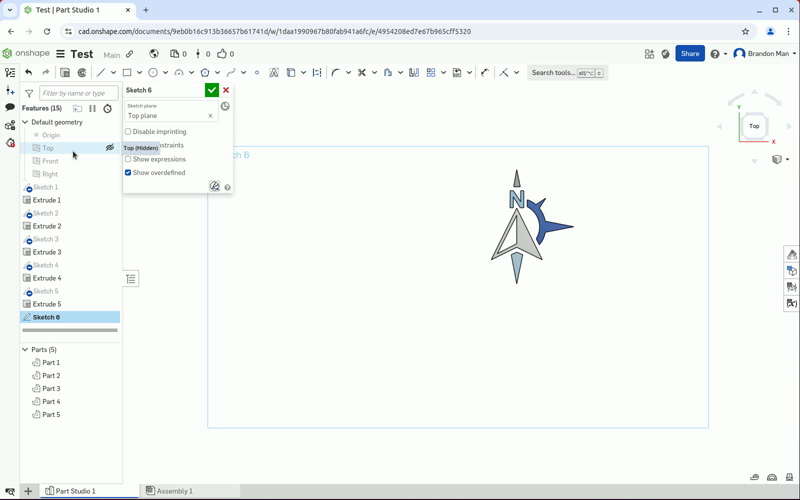
mouse_move(73, 352)
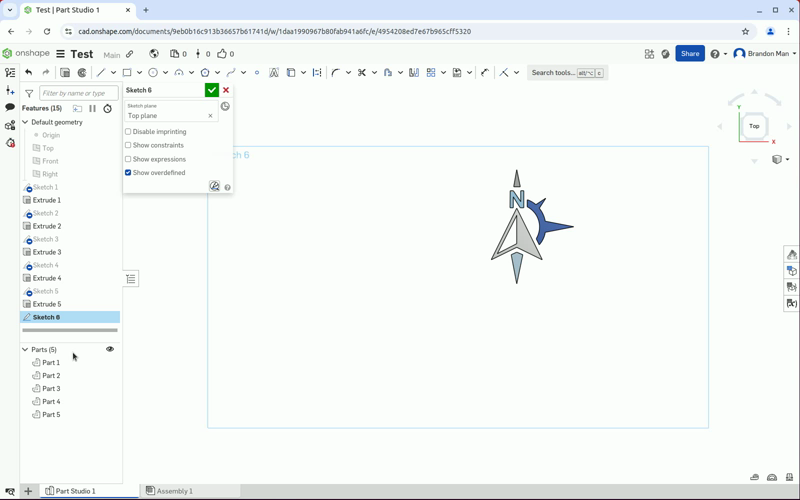
key(y)
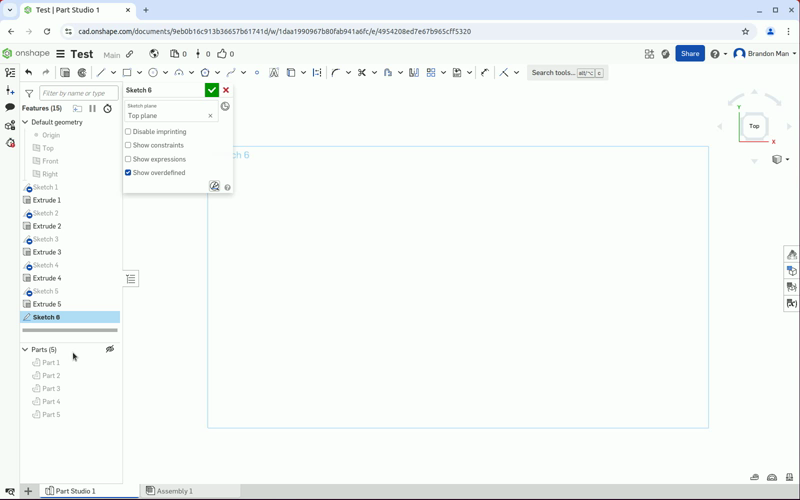
key(l)
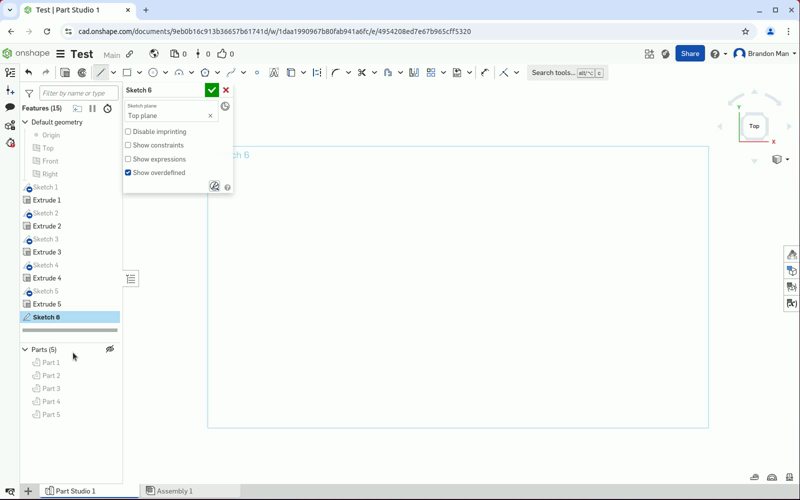
key_down(shift)
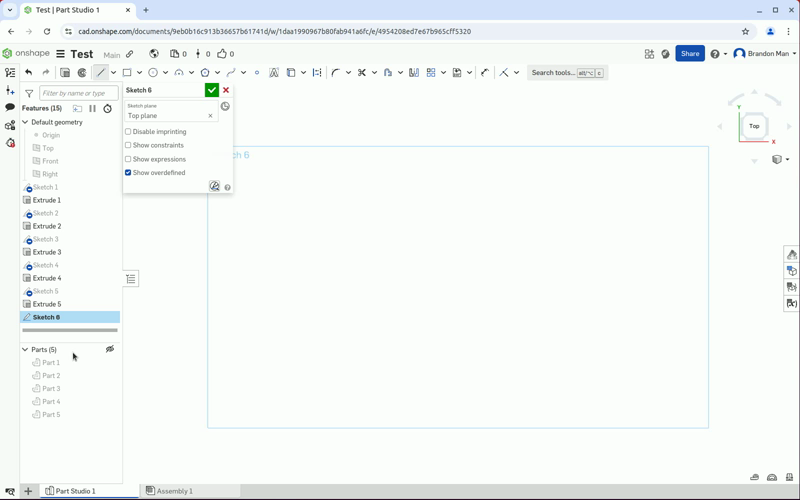
mouse_move(460, 226)
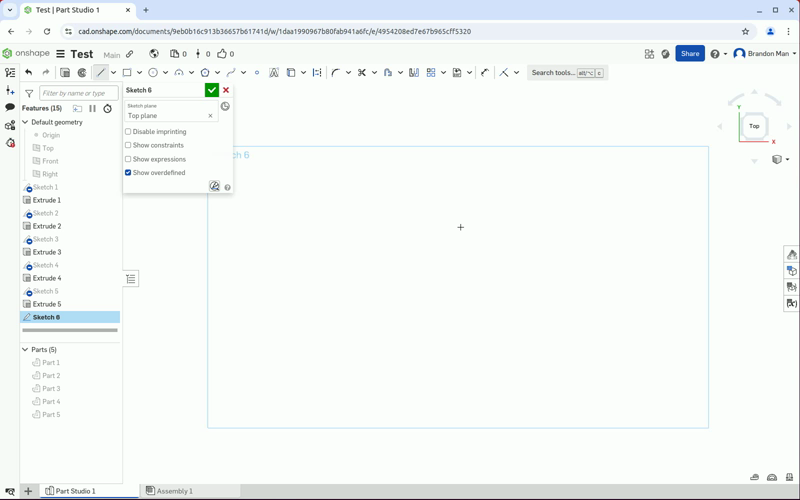
click(460, 226)
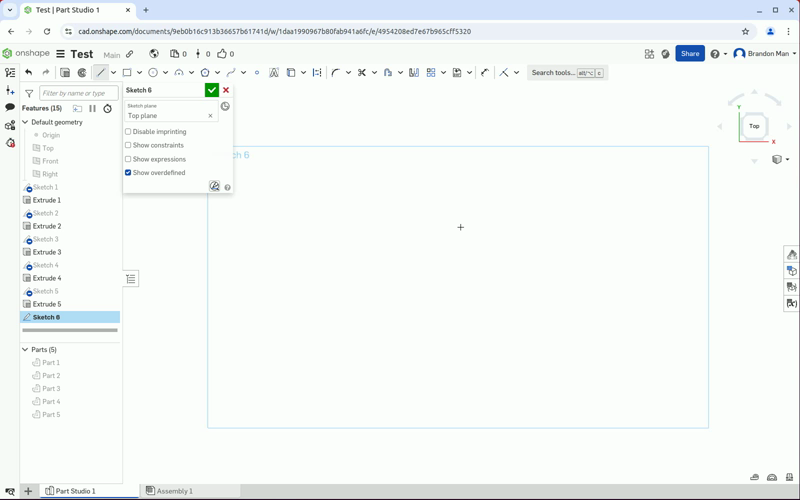
key_up(shift)
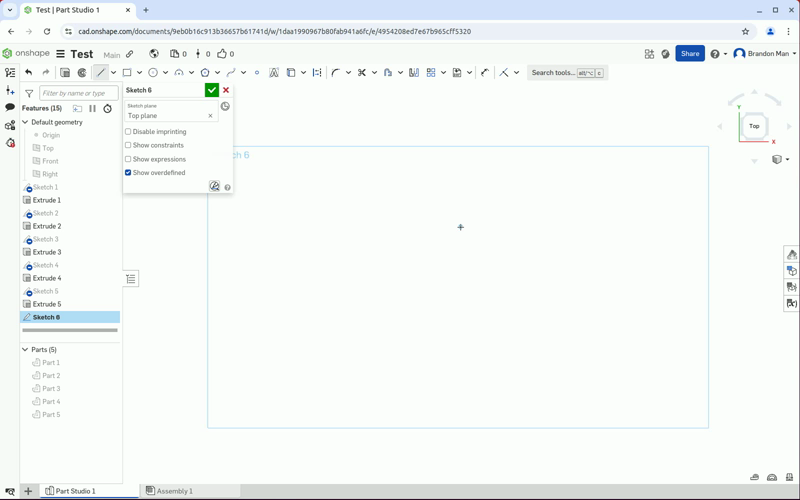
key_down(shift)
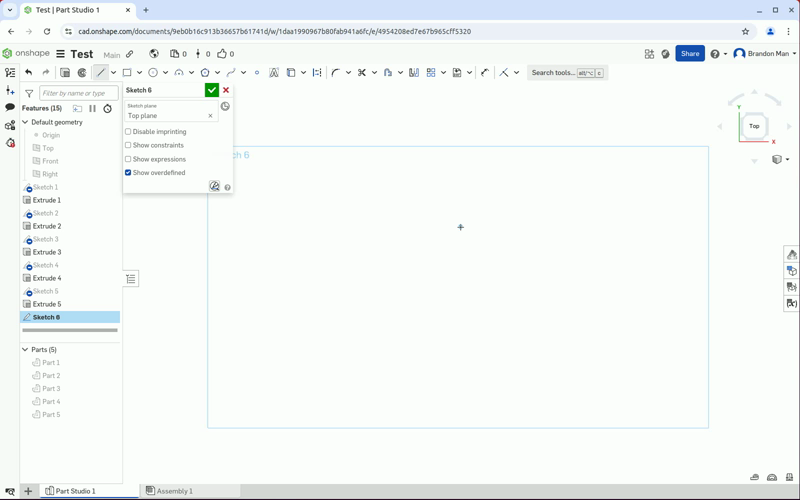
mouse_move(490, 226)
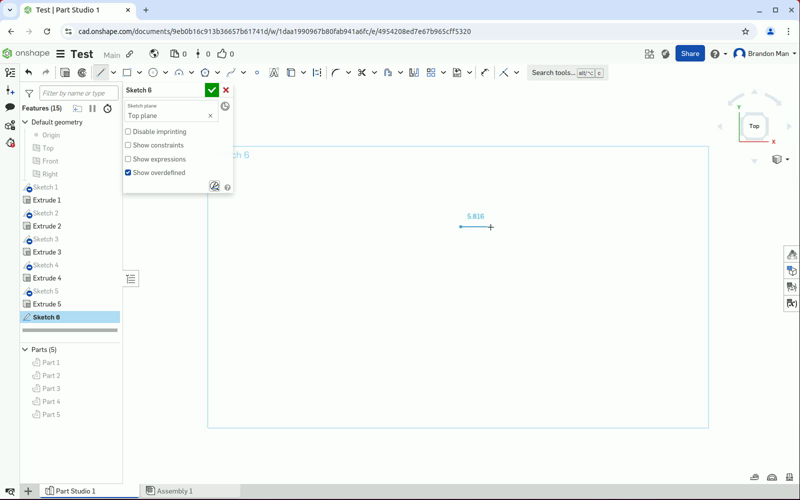
mouse_move(489, 231)
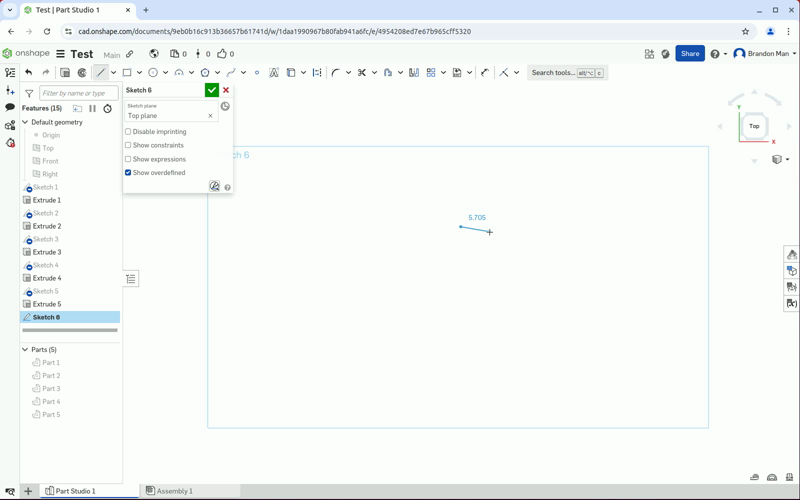
click(489, 231)
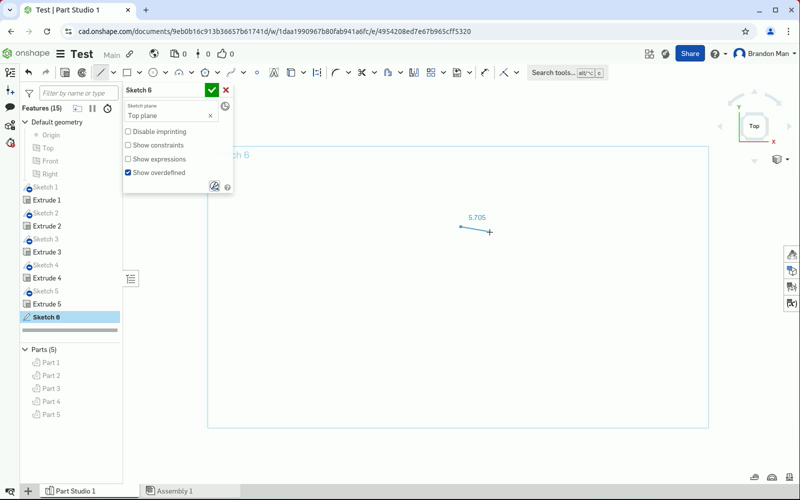
key_up(shift)
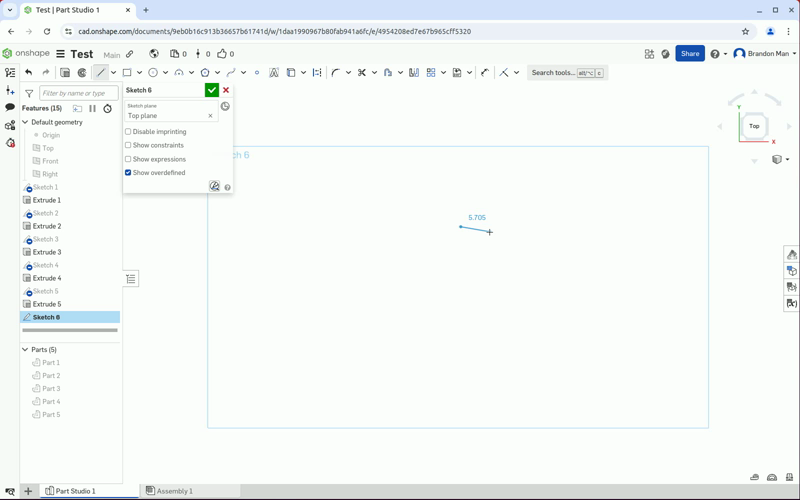
key(esc)
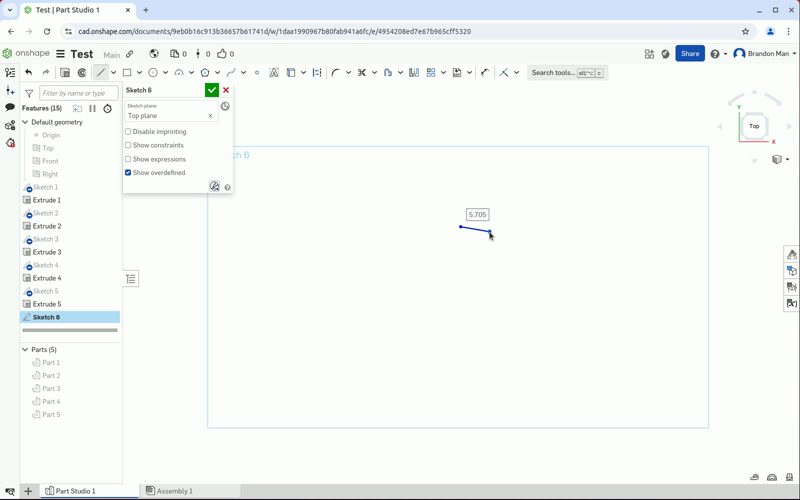
key(a)
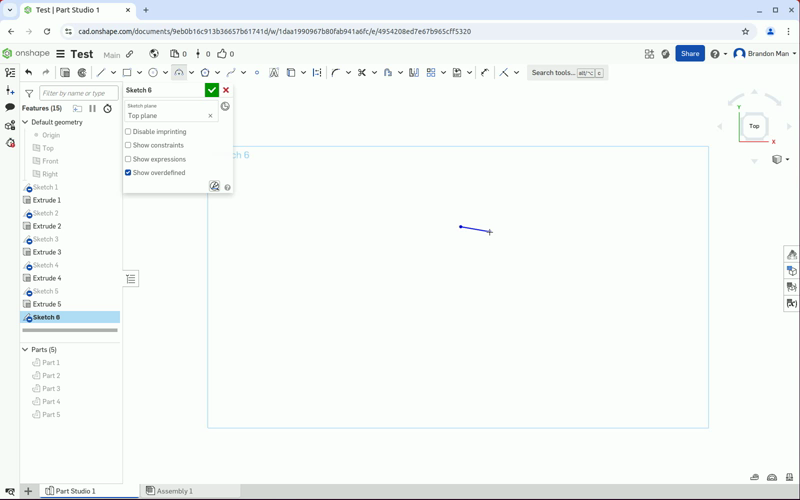
mouse_move(489, 231)
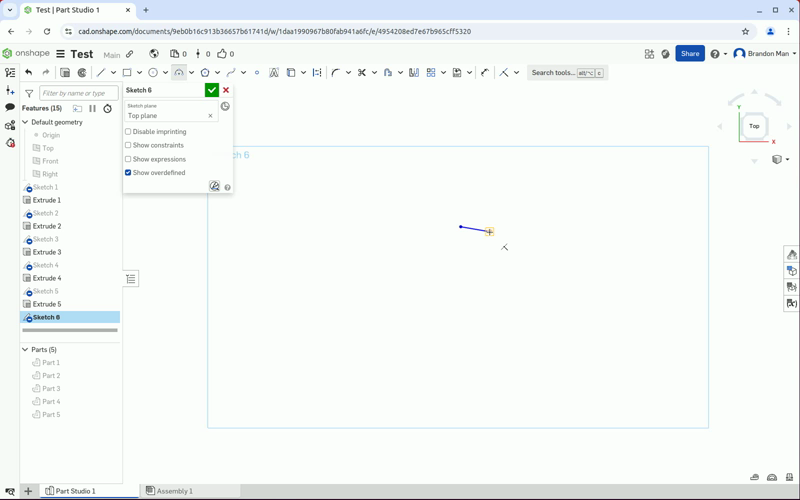
click(489, 231)
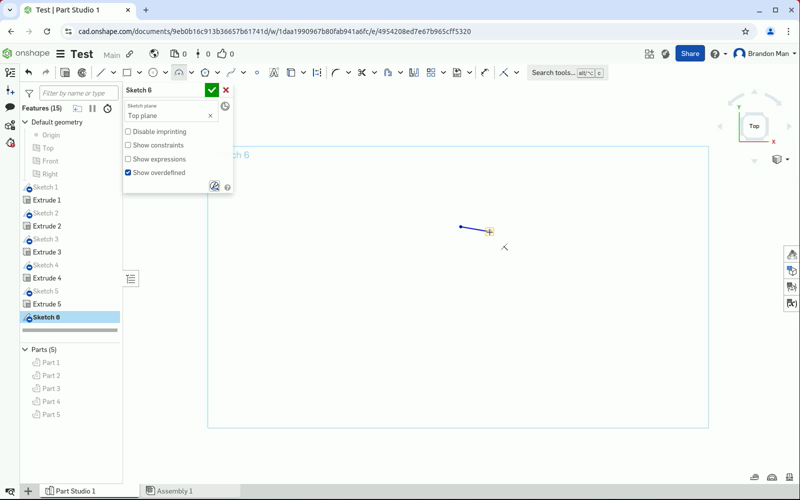
key_down(shift)
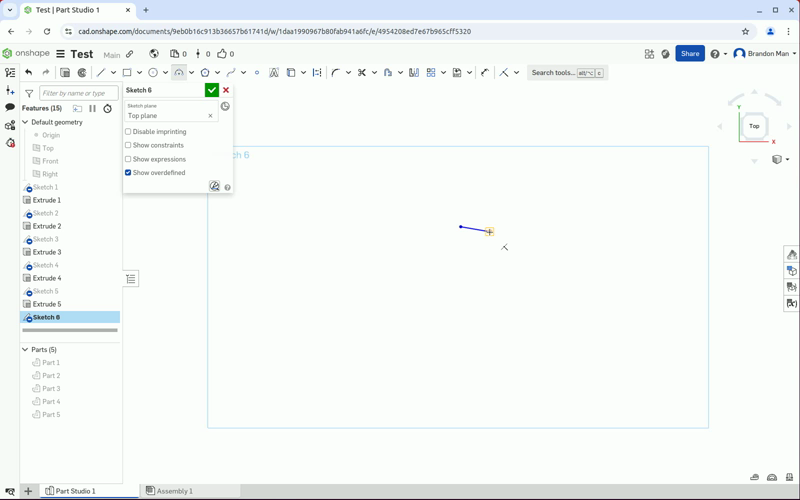
mouse_move(495, 244)
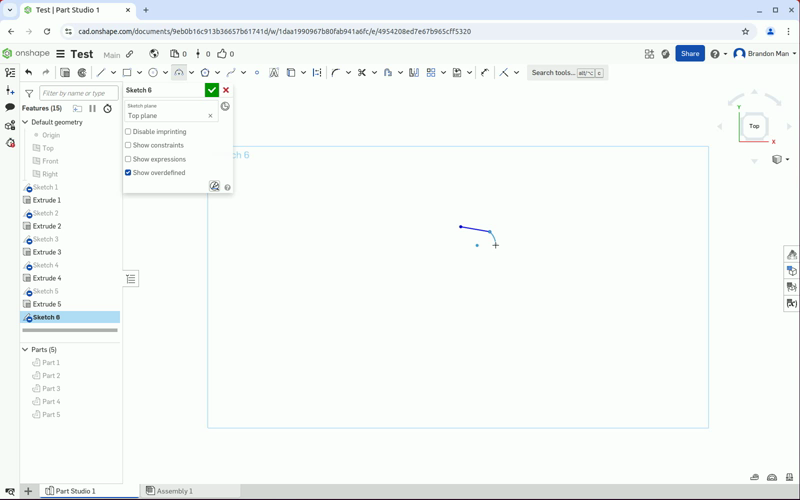
click(495, 244)
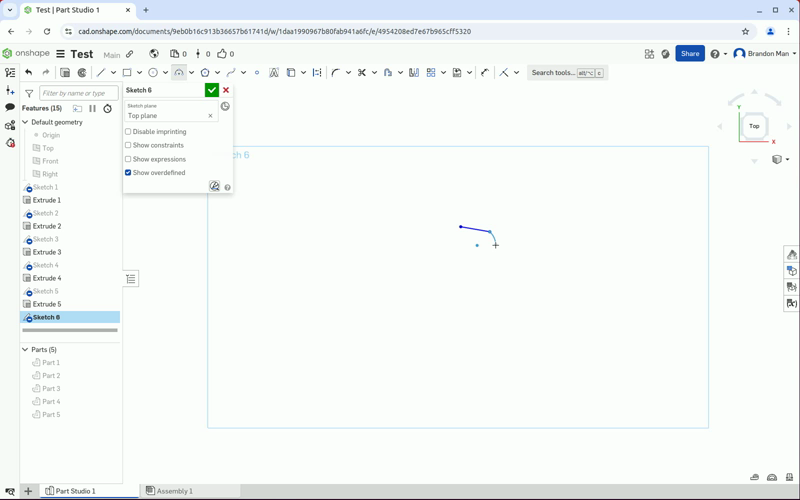
mouse_move(491, 238)
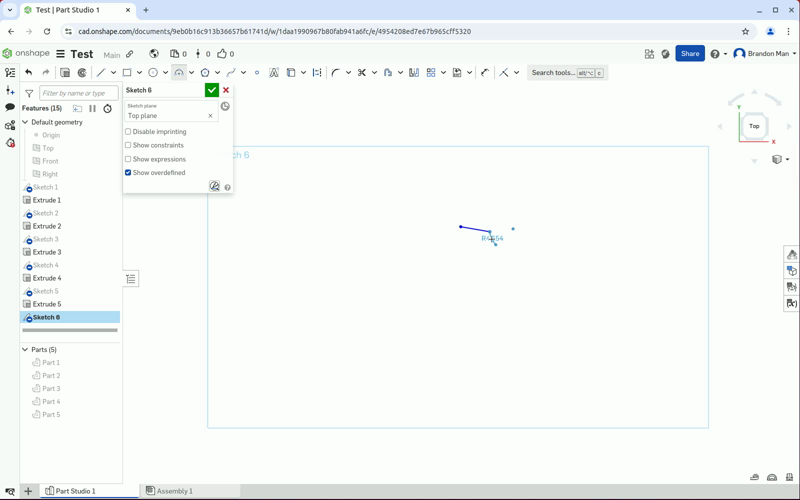
click(491, 238)
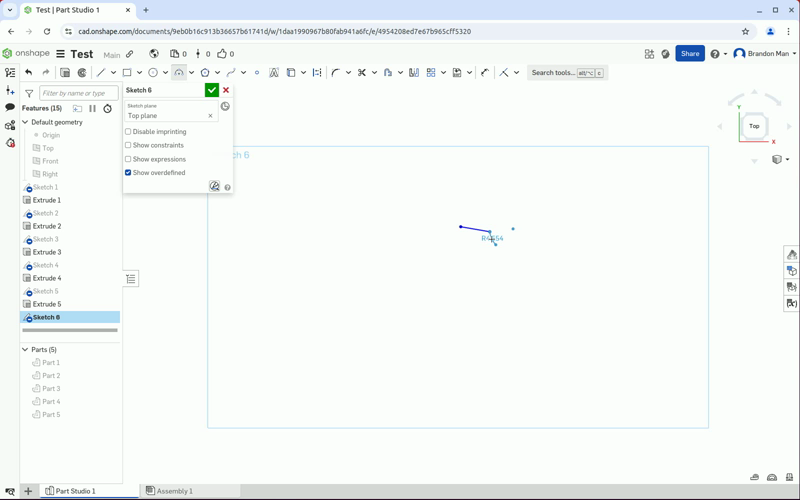
key_up(shift)
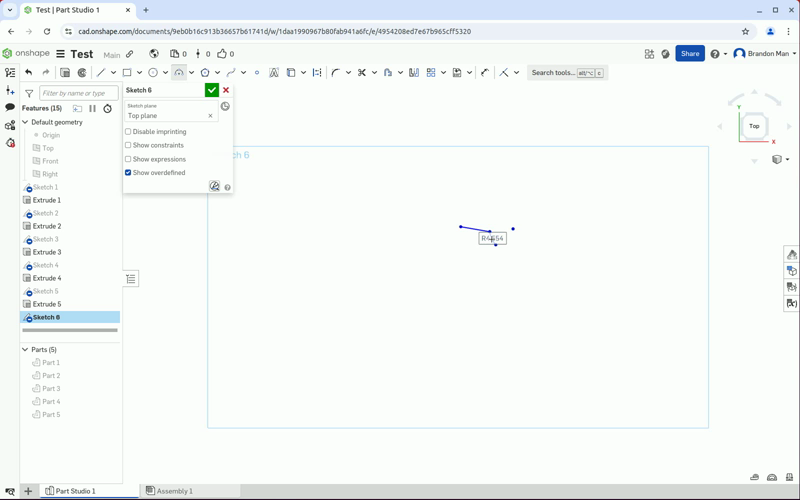
key(esc)
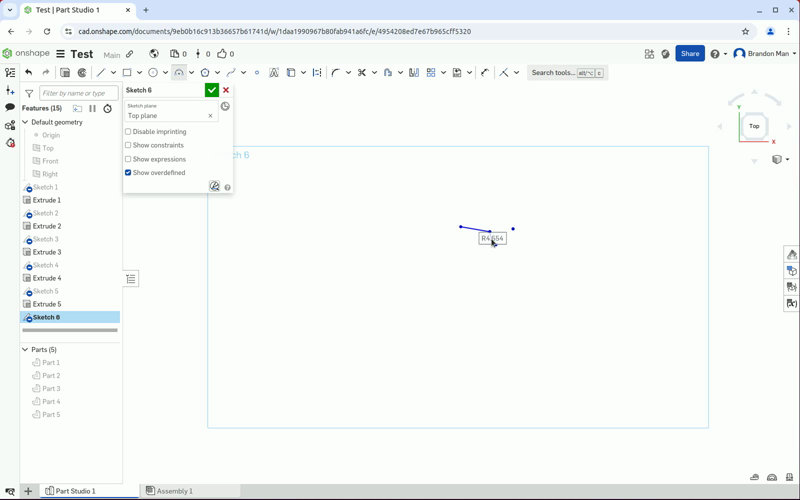
key(l)
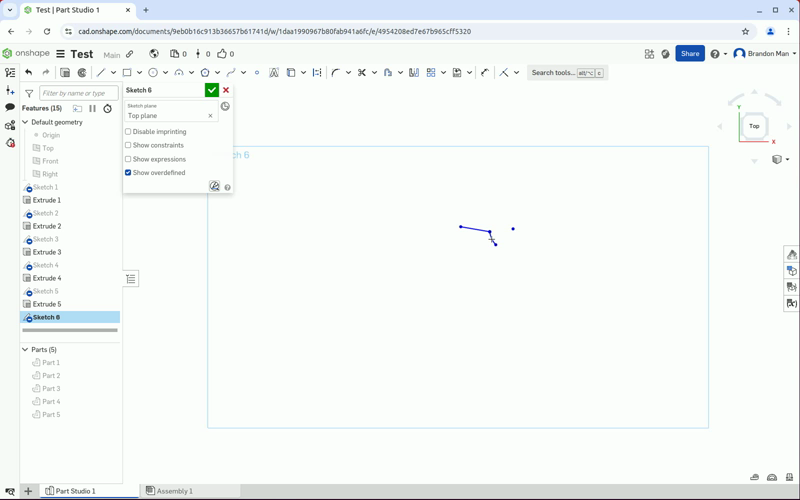
mouse_move(495, 244)
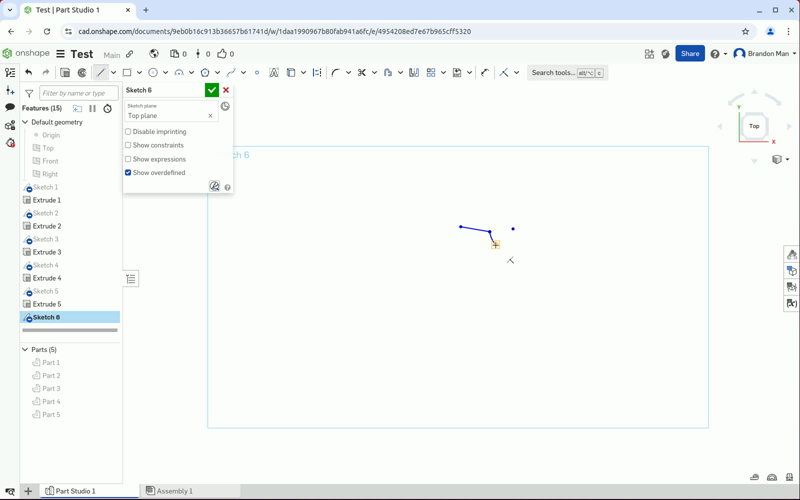
click(495, 244)
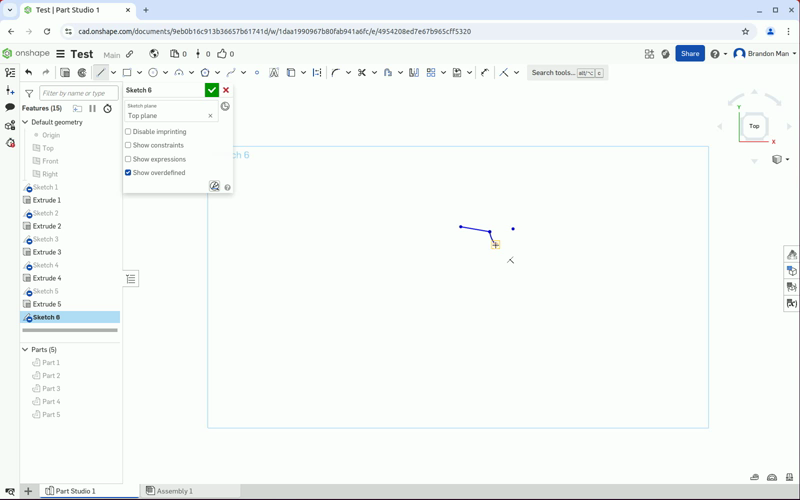
key_down(shift)
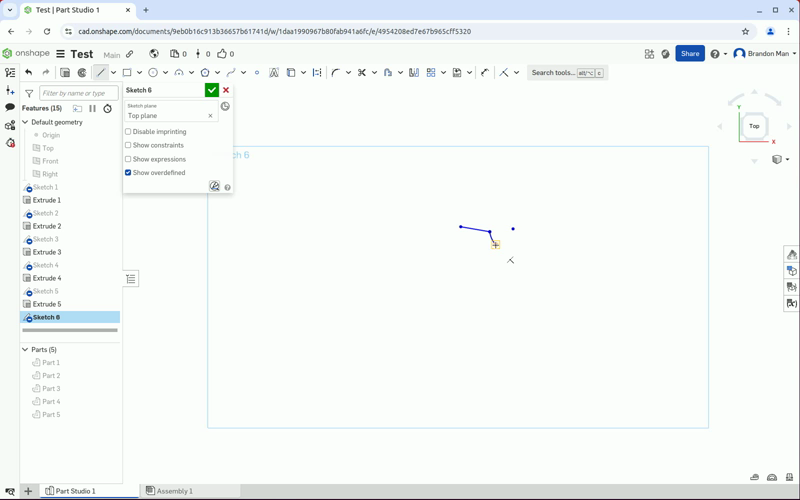
mouse_move(525, 244)
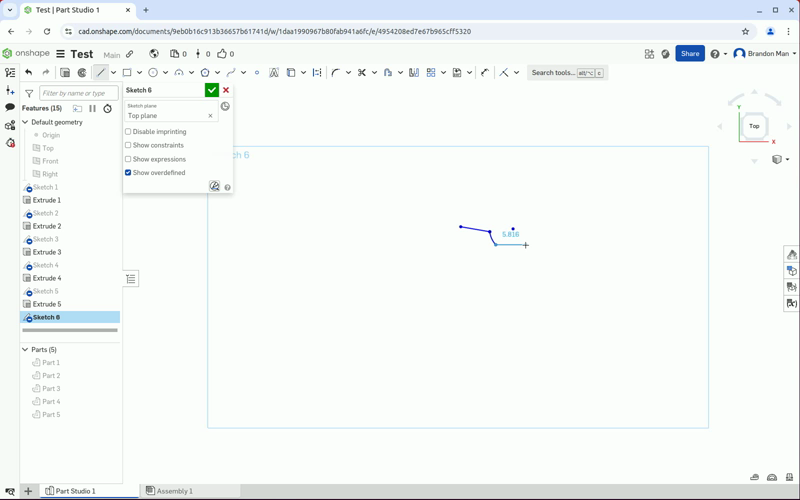
mouse_move(498, 238)
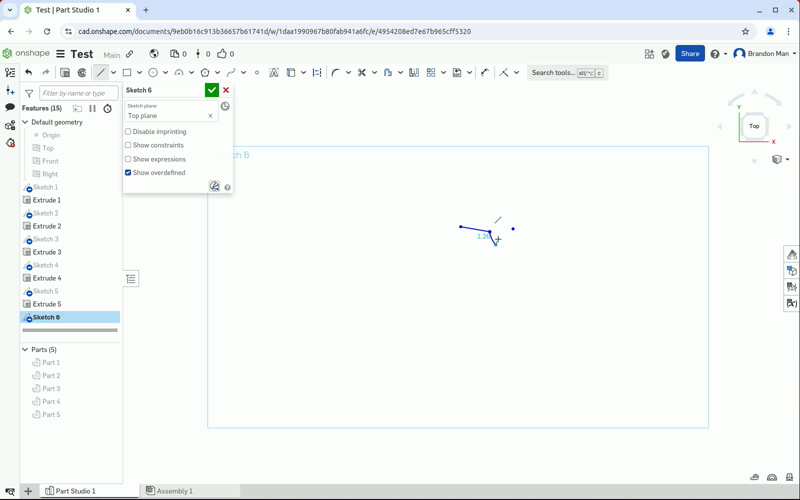
scroll(6)
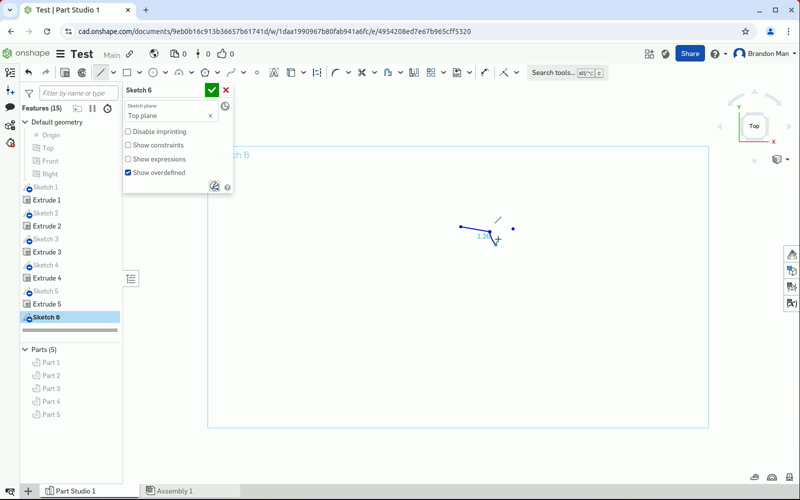
scroll(6)
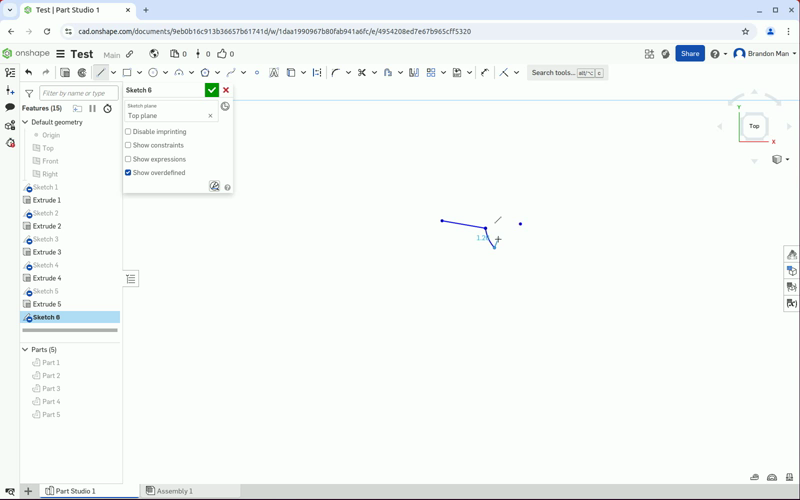
scroll(6)
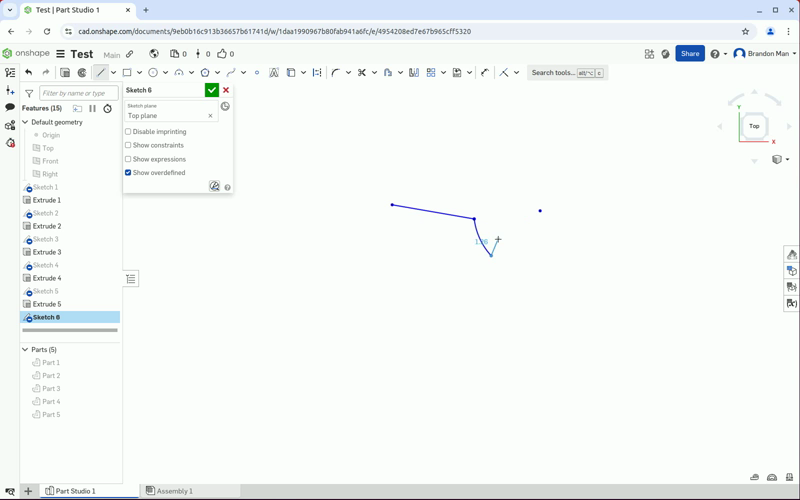
scroll(6)
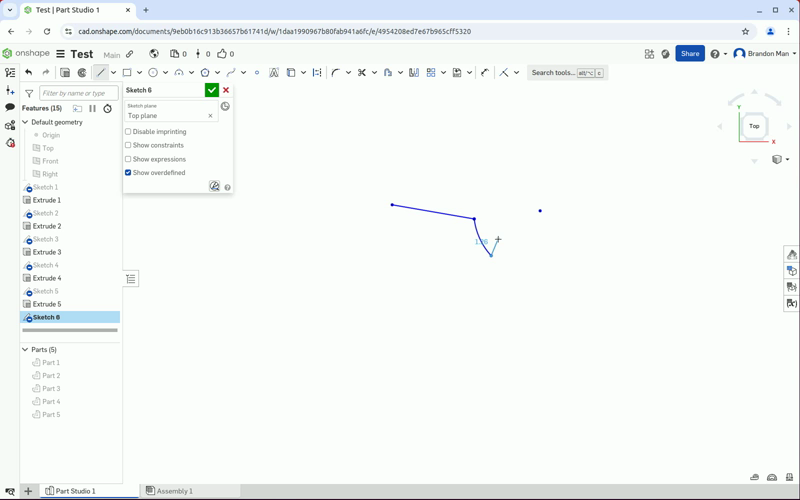
scroll(6)
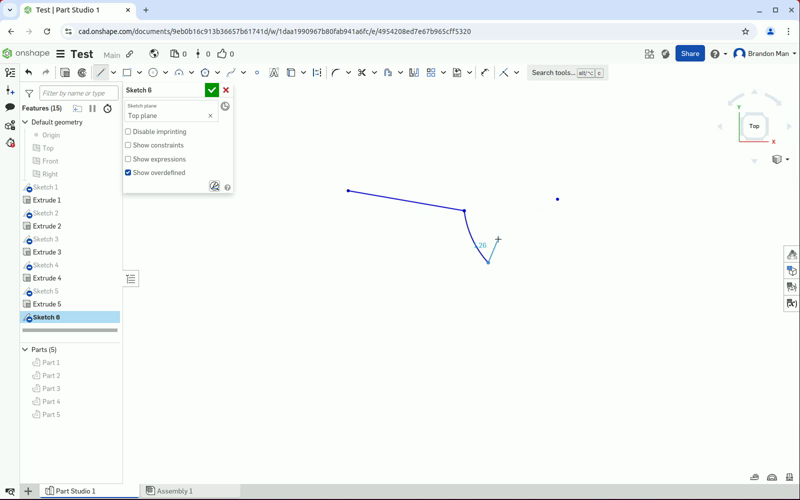
scroll(6)
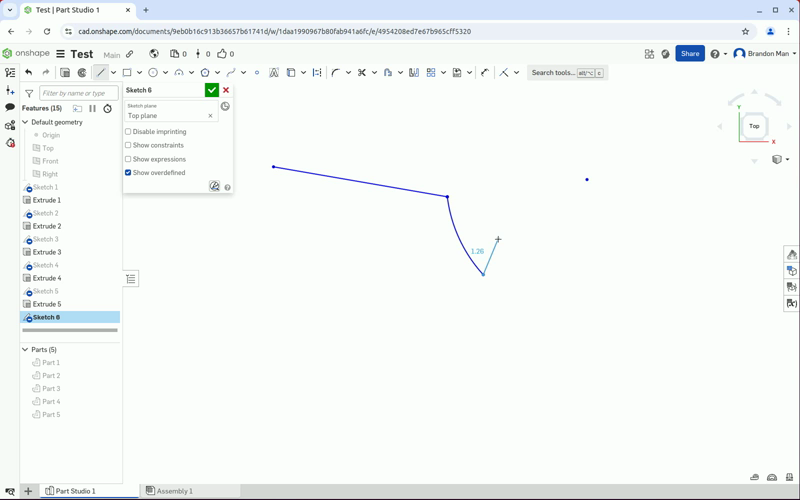
scroll(6)
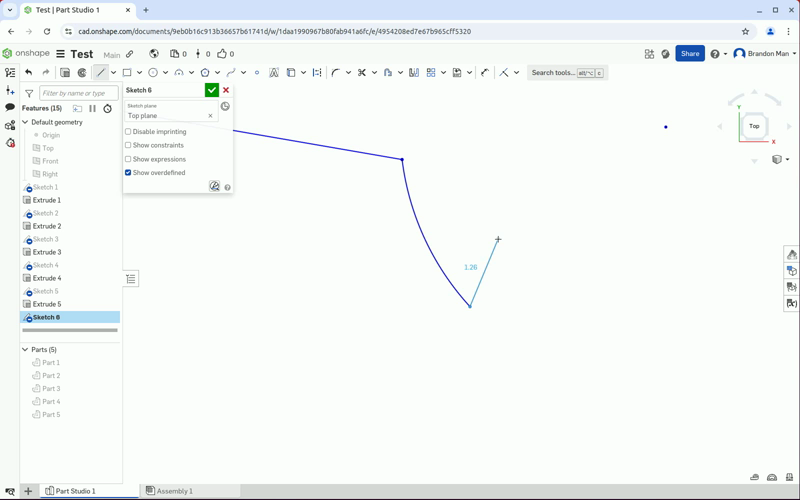
click(498, 238)
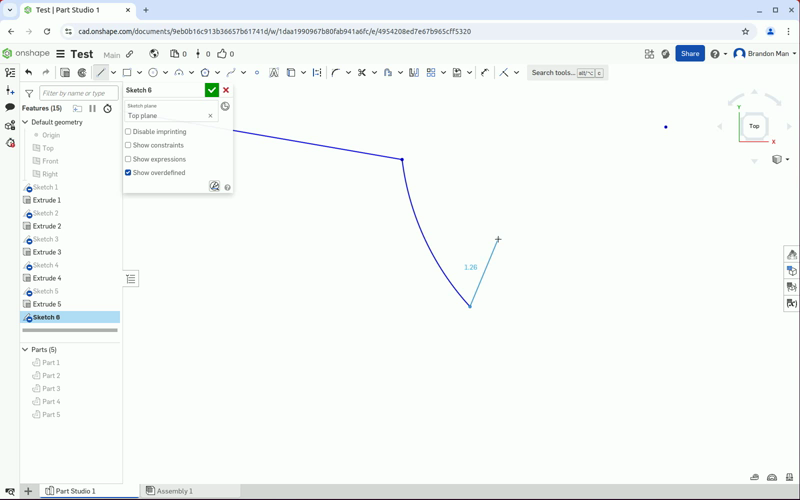
scroll(-6)
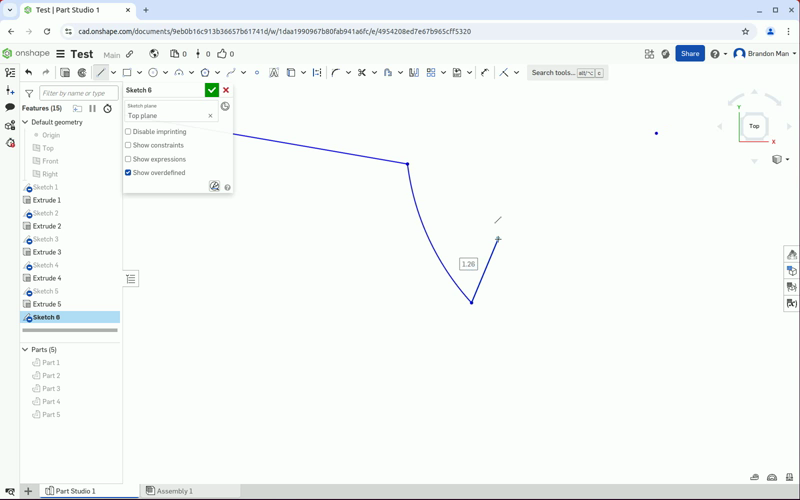
scroll(-6)
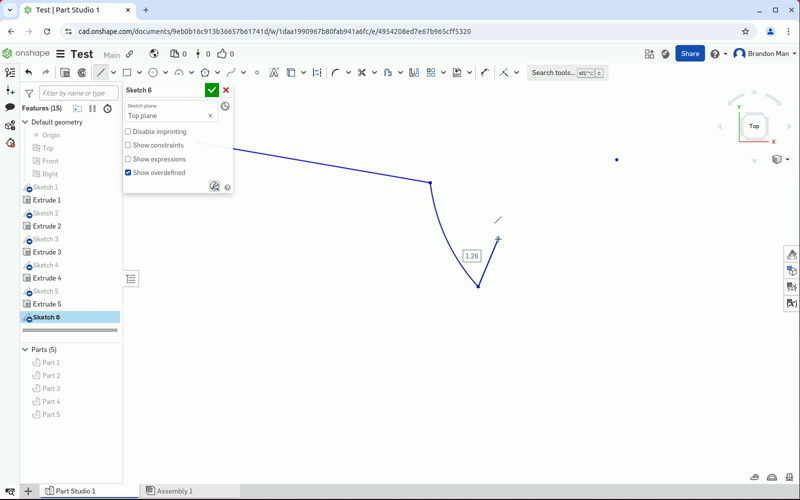
scroll(-6)
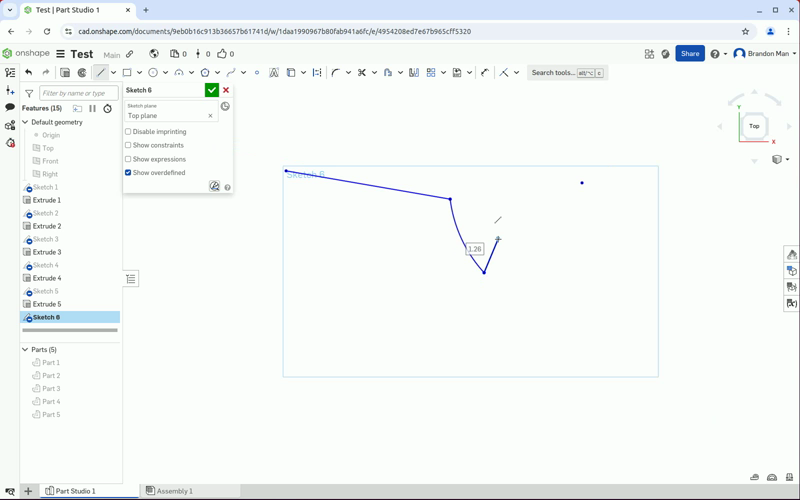
scroll(-6)
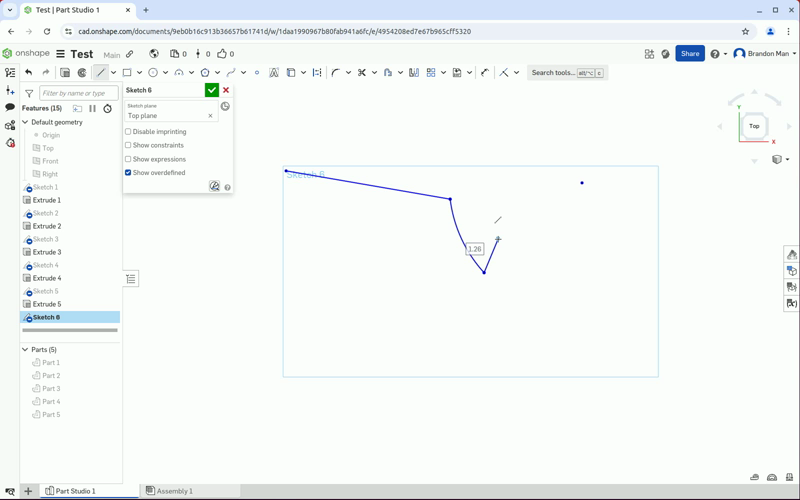
scroll(-6)
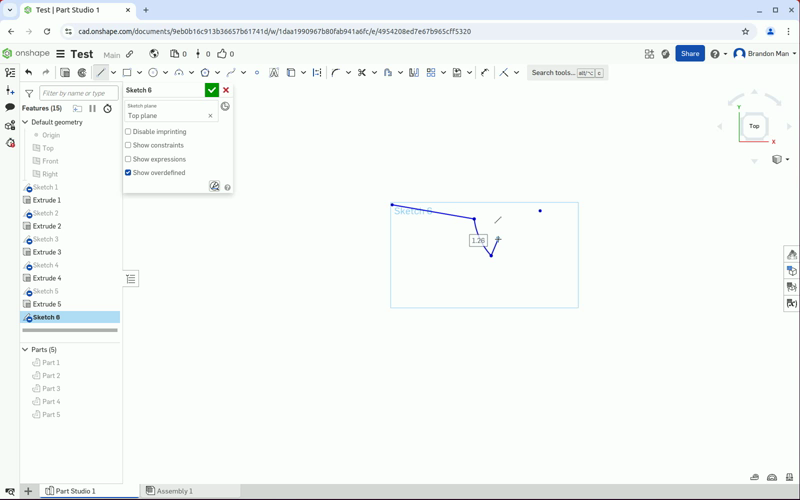
scroll(-6)
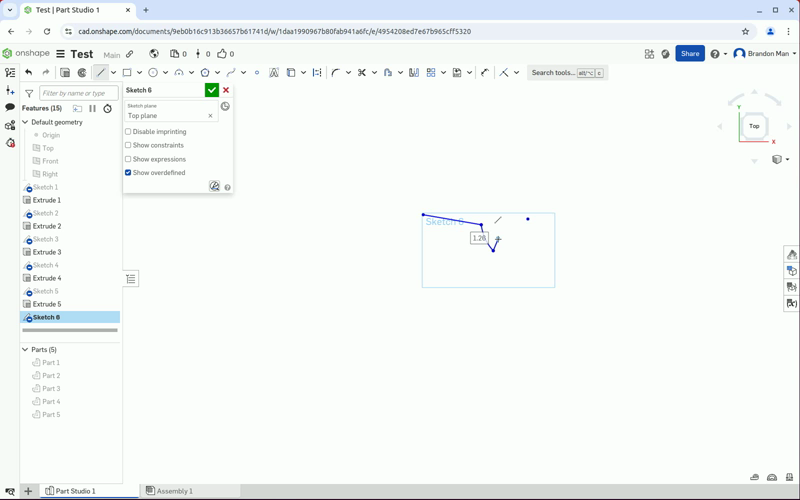
scroll(-6)
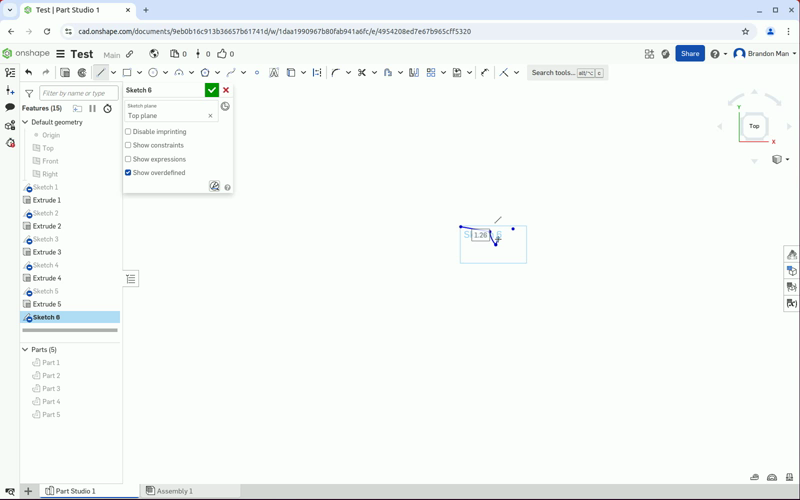
key_up(shift)
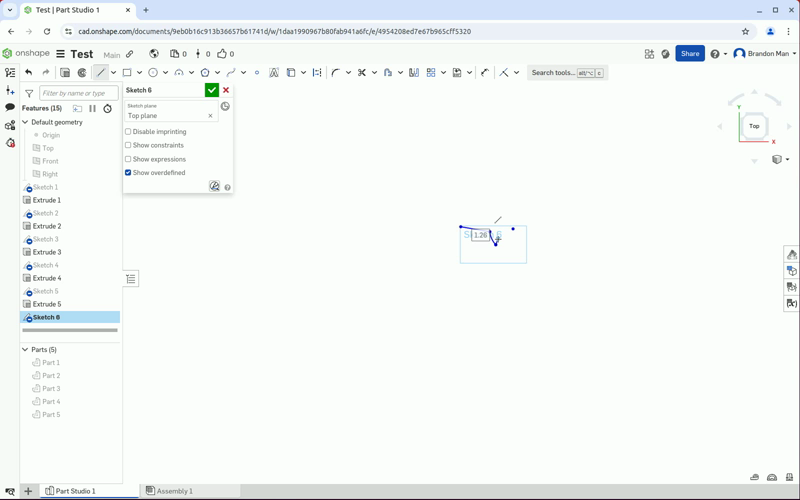
key(esc)
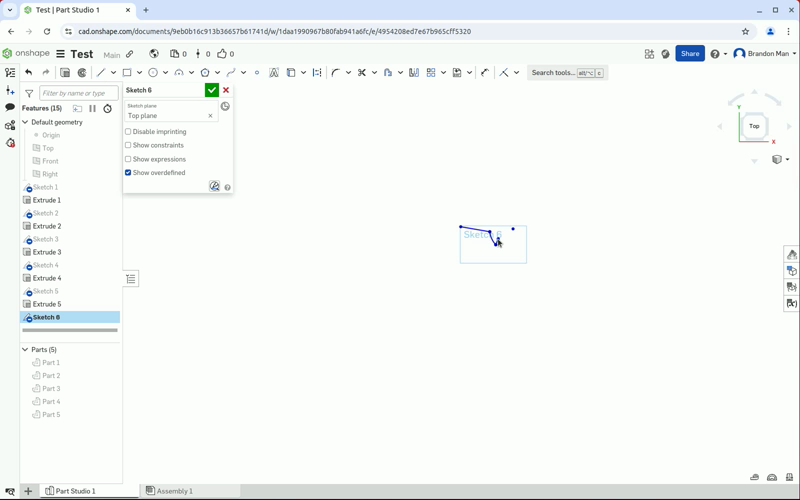
key(a)
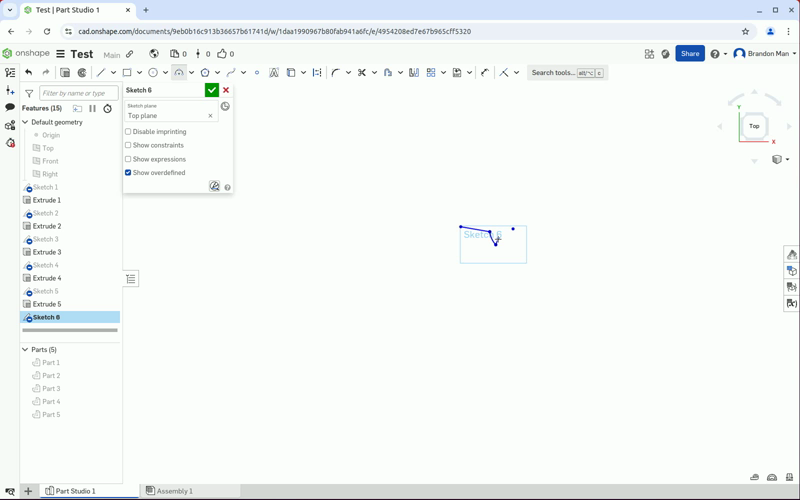
mouse_move(498, 238)
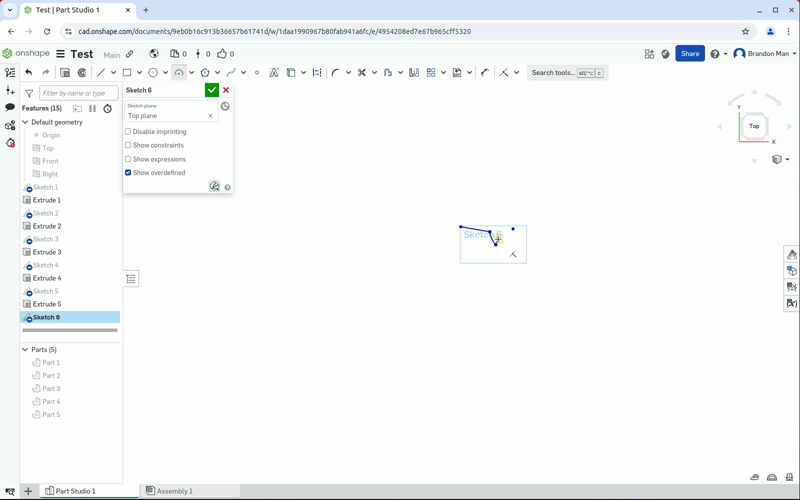
click(498, 238)
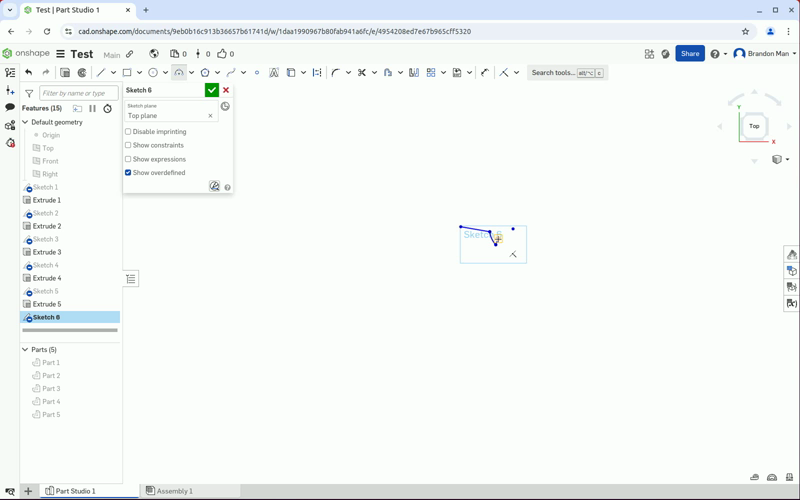
key_down(shift)
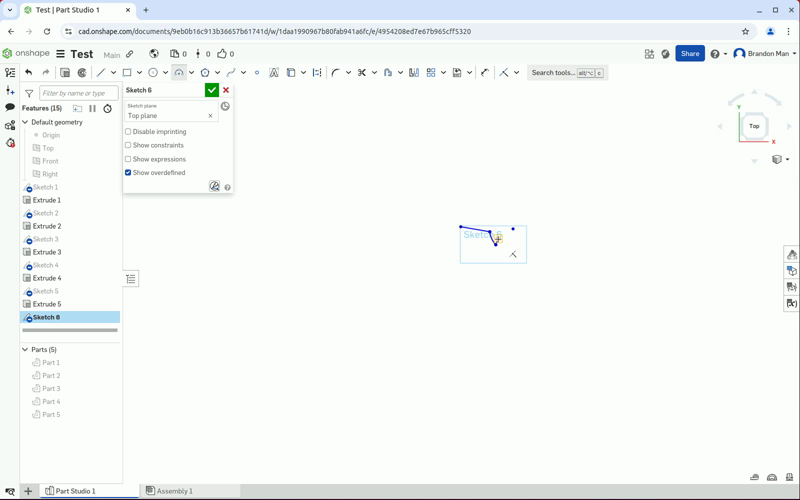
mouse_move(507, 206)
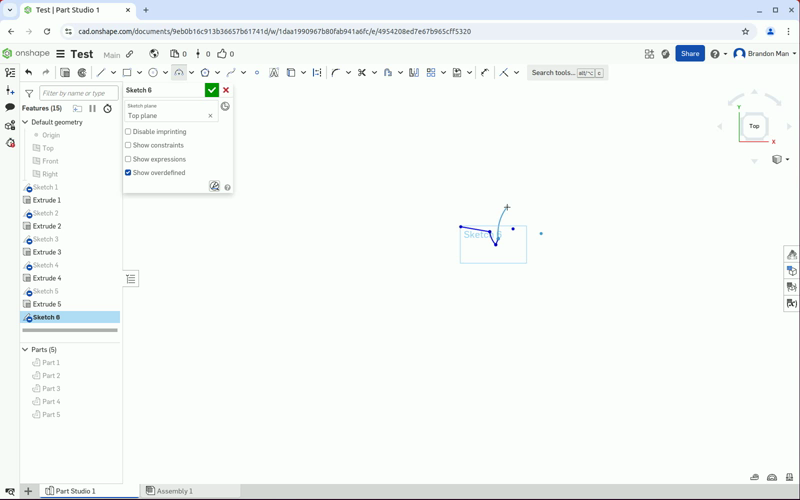
click(507, 206)
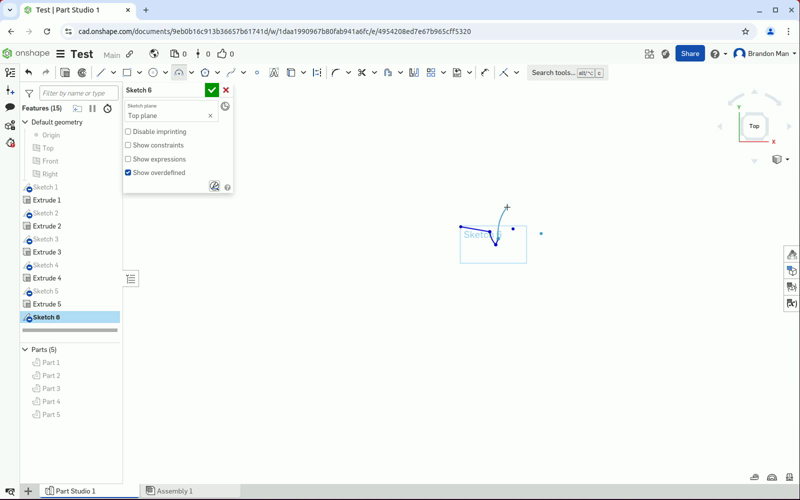
mouse_move(495, 220)
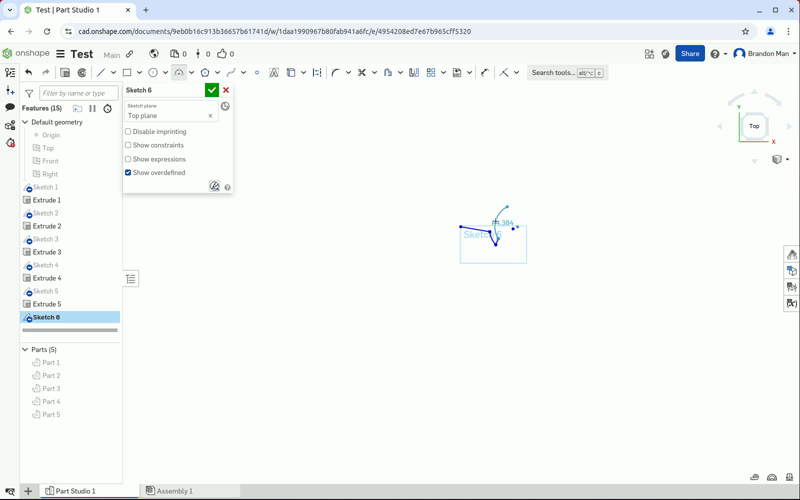
click(495, 220)
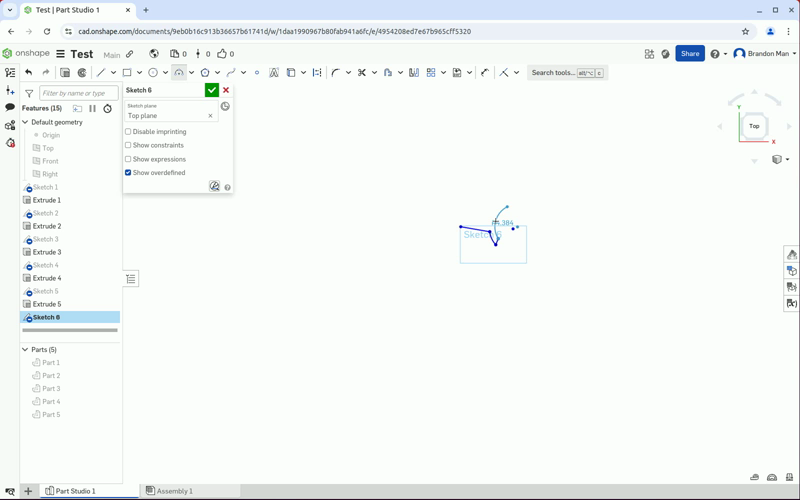
key_up(shift)
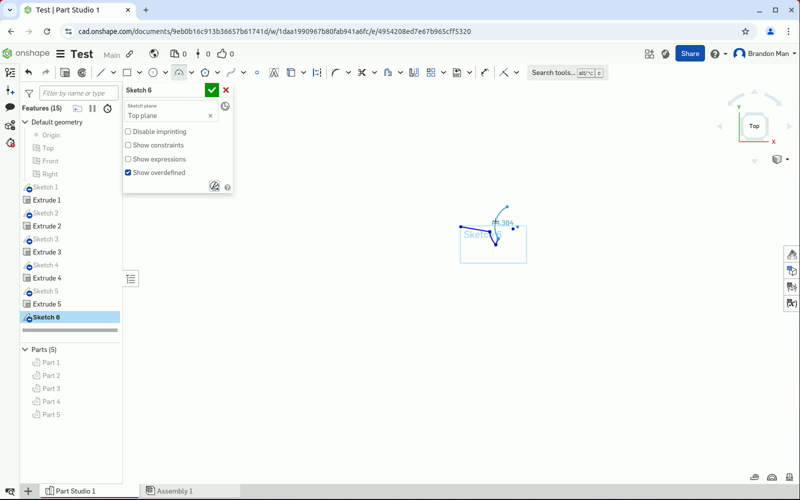
key(esc)
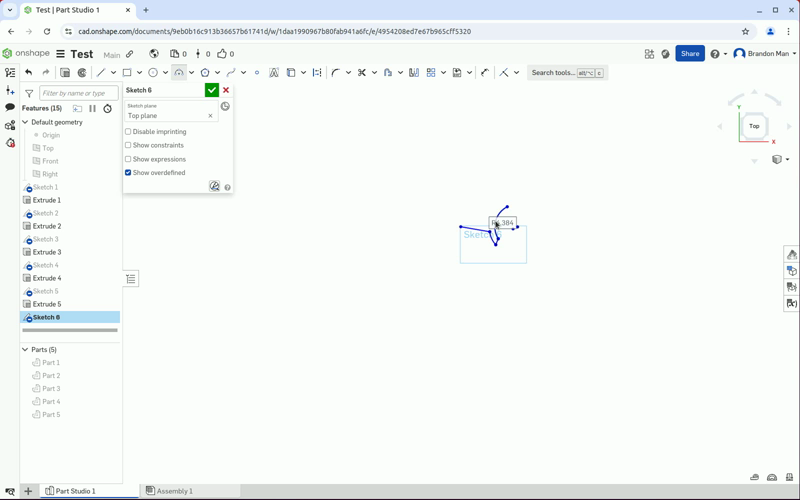
key(l)
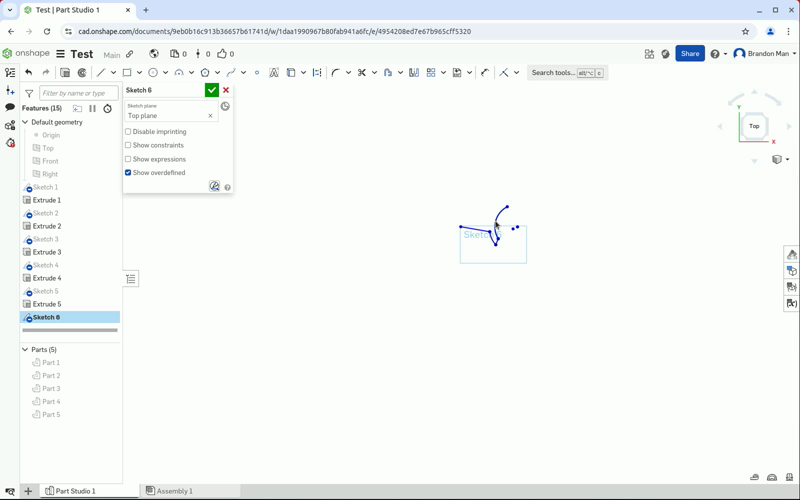
mouse_move(507, 206)
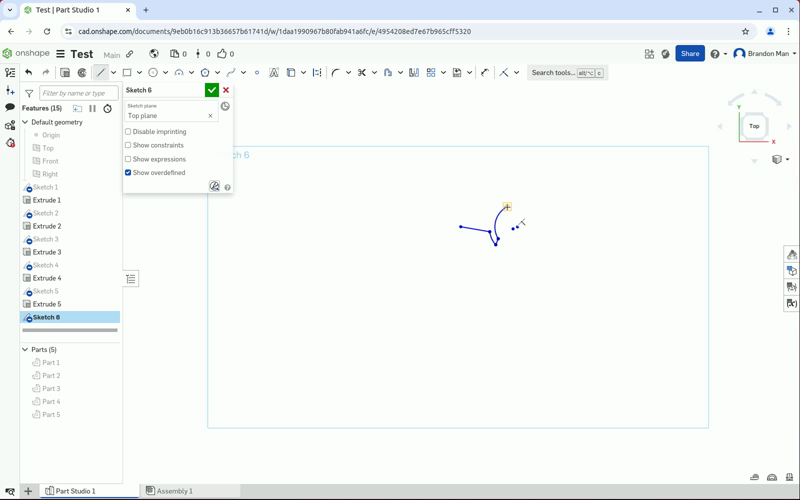
click(507, 206)
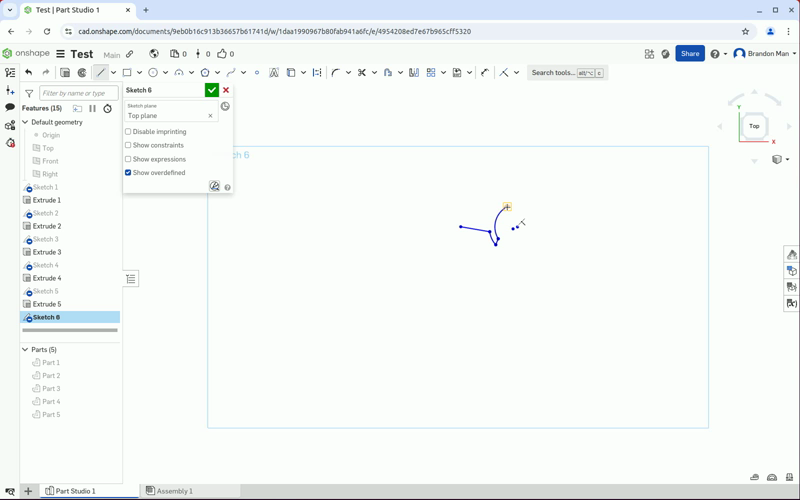
key_down(shift)
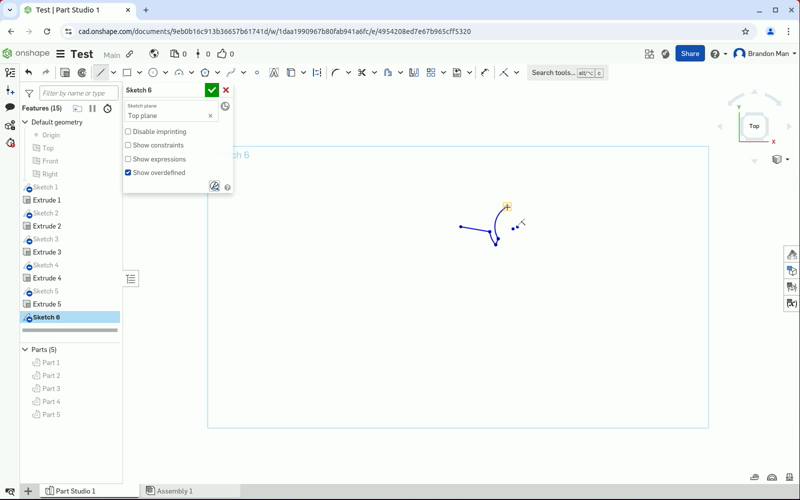
mouse_move(537, 206)
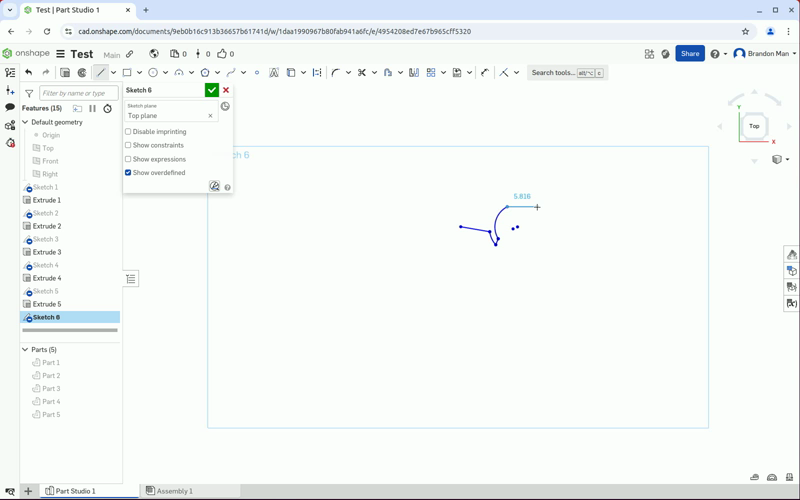
mouse_move(507, 199)
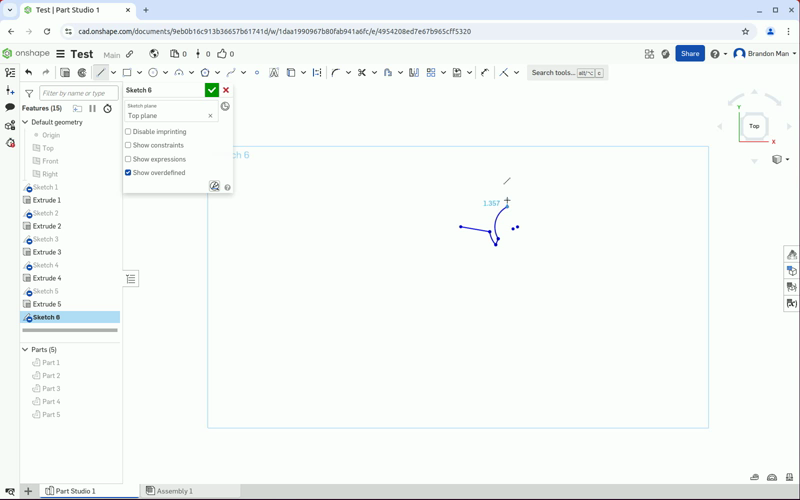
scroll(6)
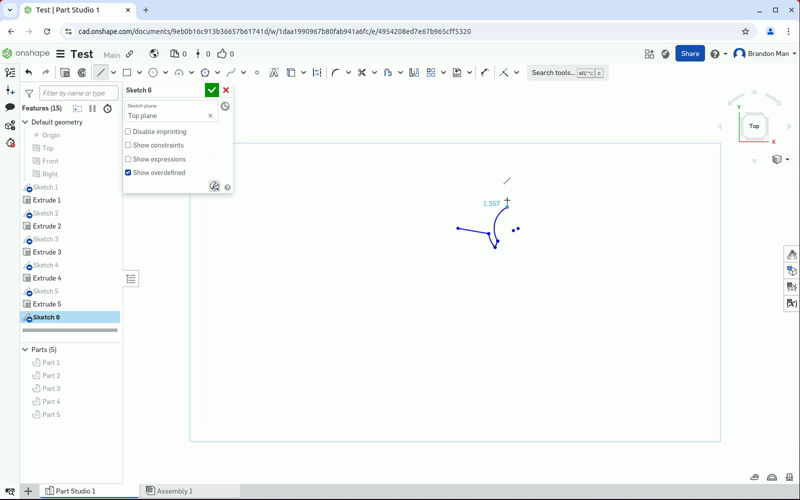
scroll(6)
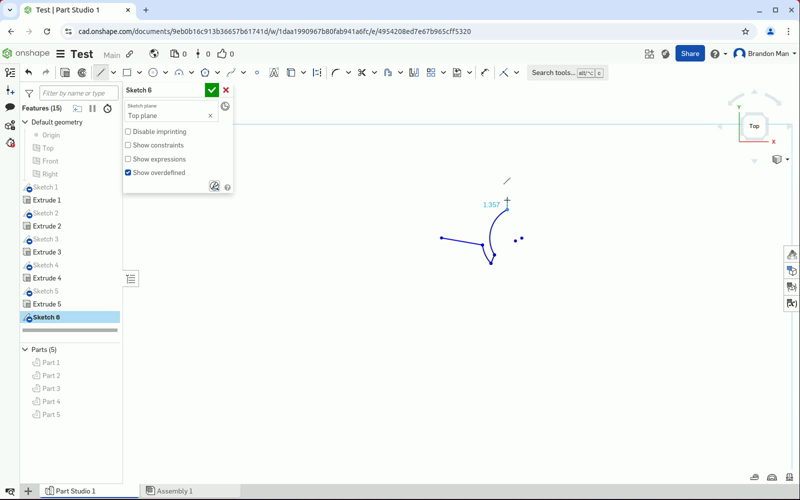
scroll(6)
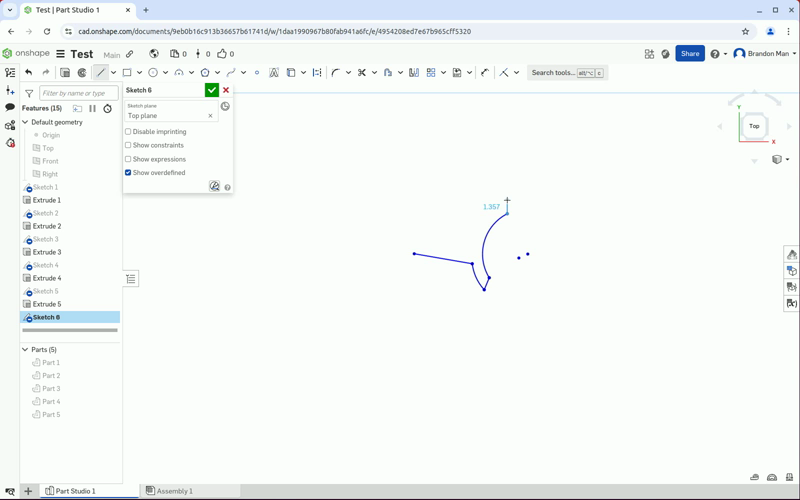
scroll(6)
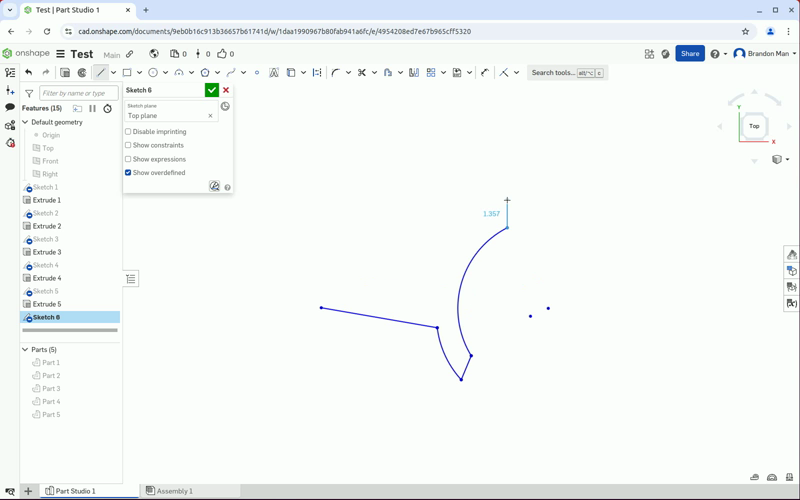
scroll(6)
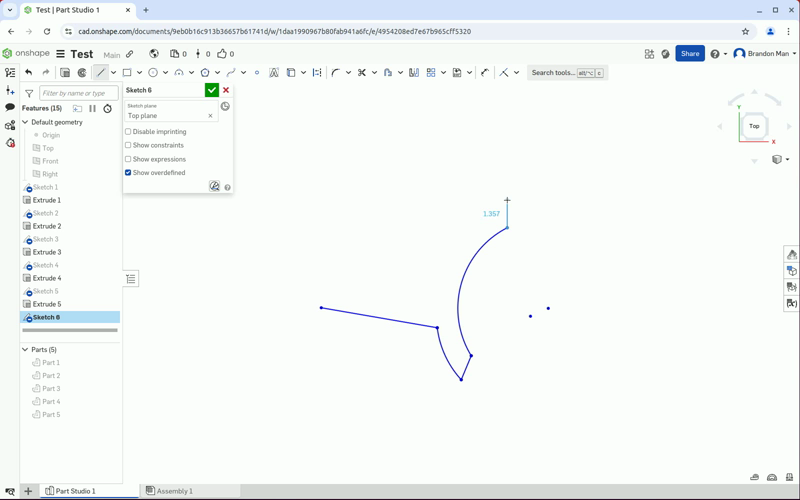
scroll(6)
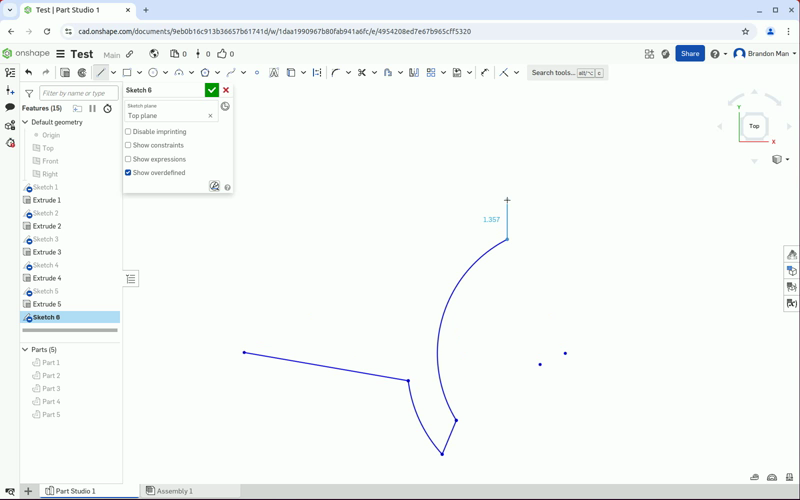
scroll(6)
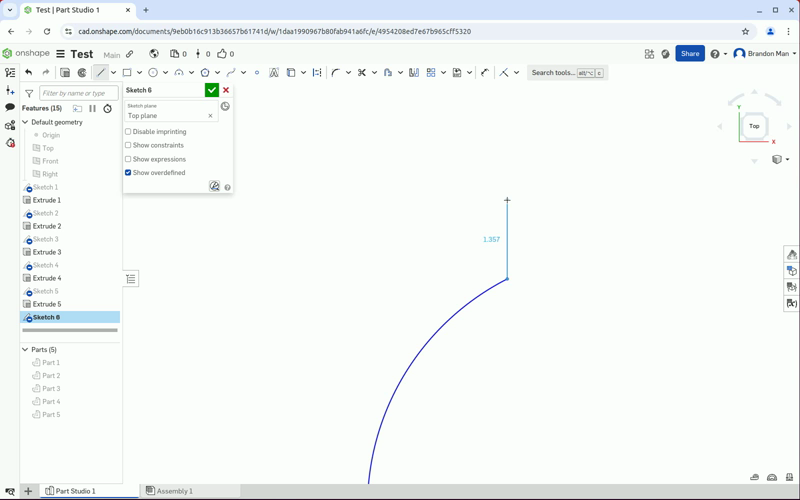
click(507, 199)
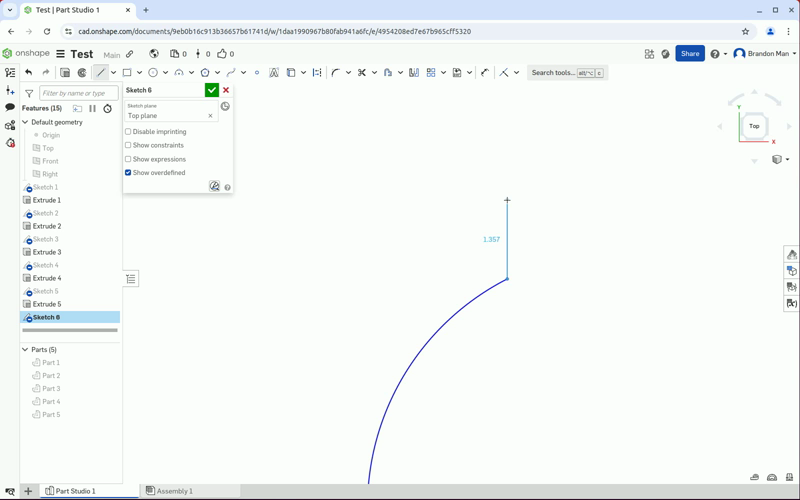
scroll(-6)
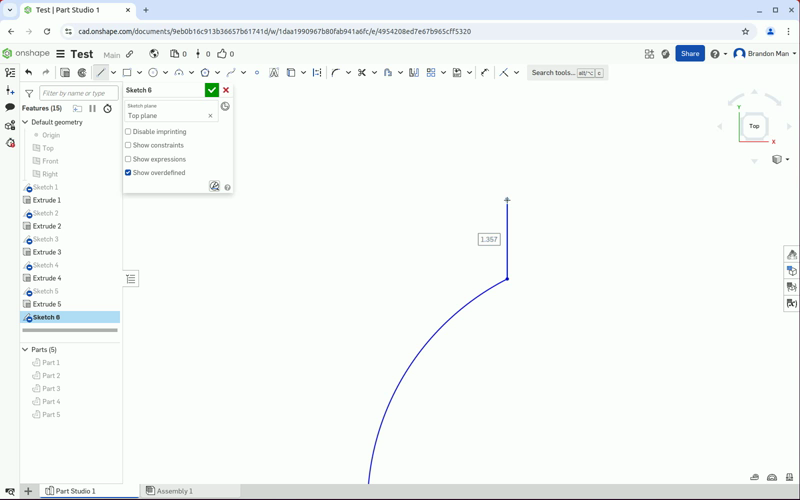
scroll(-6)
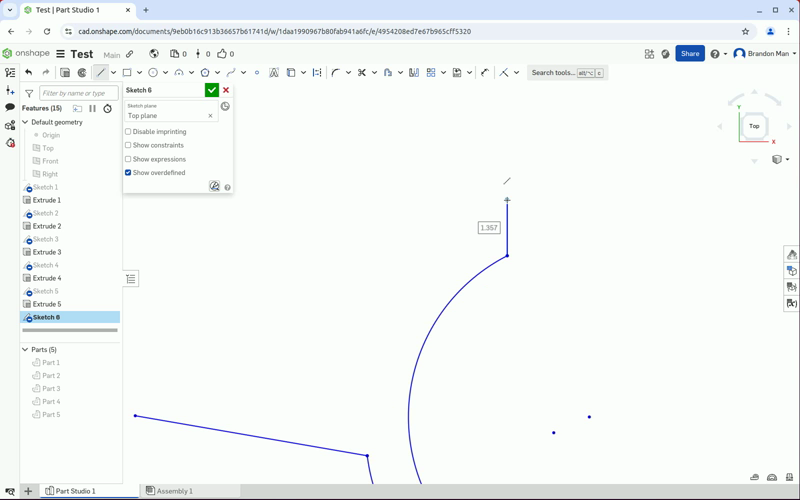
scroll(-6)
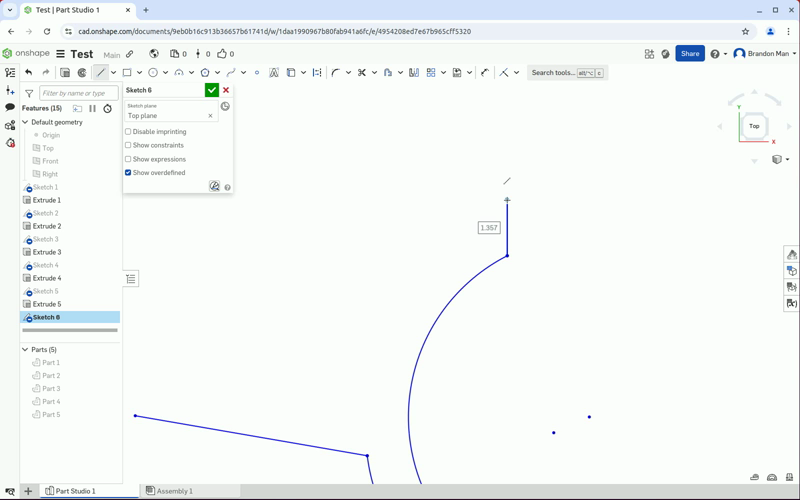
scroll(-6)
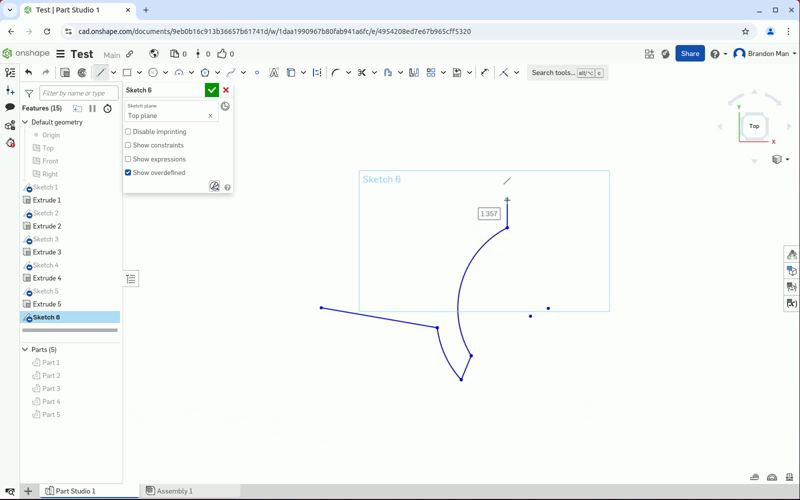
scroll(-6)
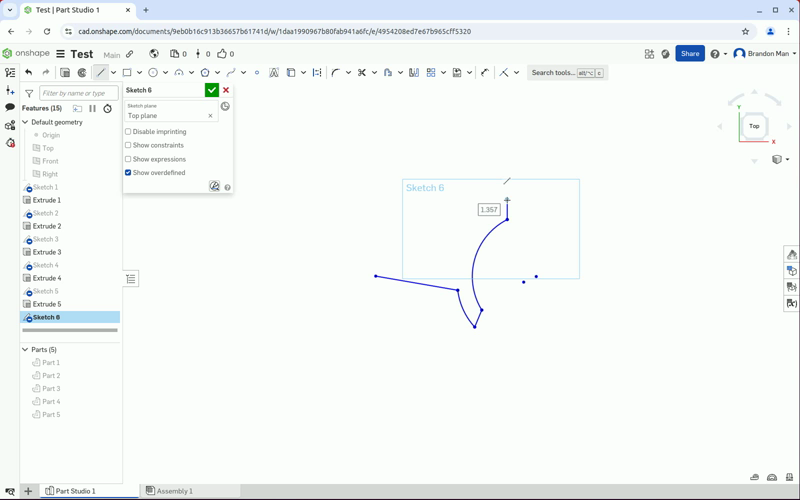
scroll(-6)
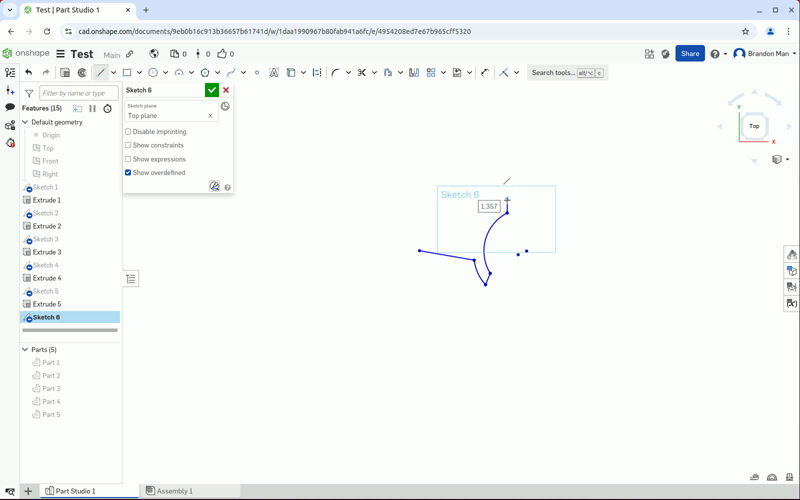
scroll(-6)
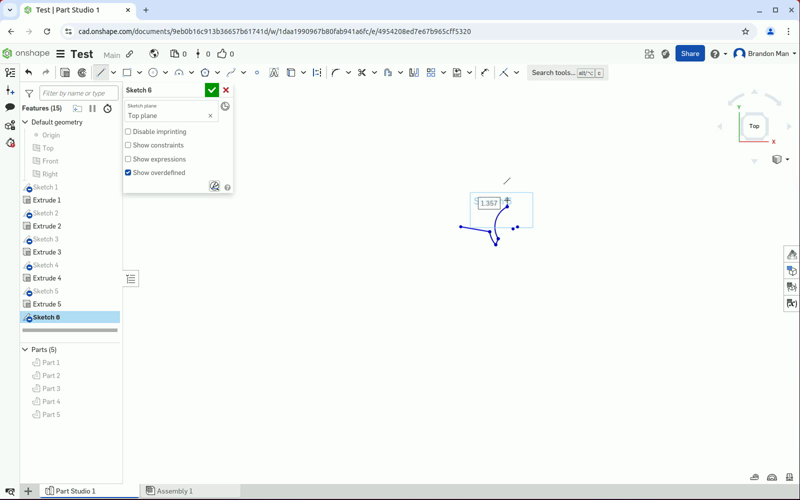
key_up(shift)
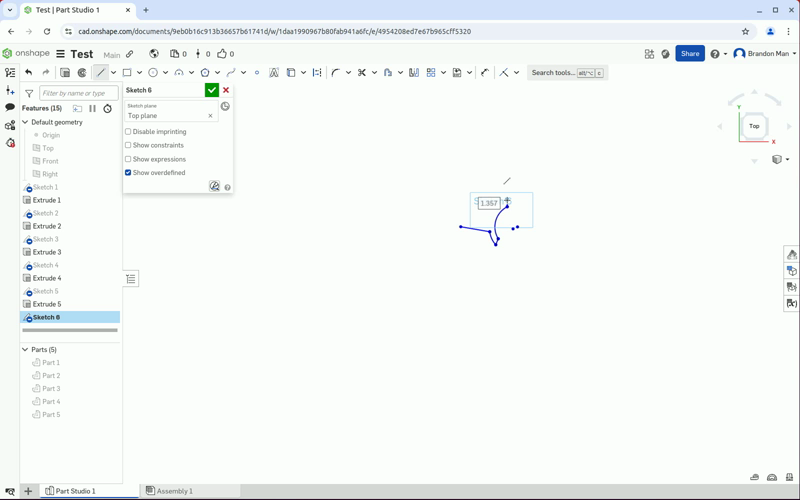
key(esc)
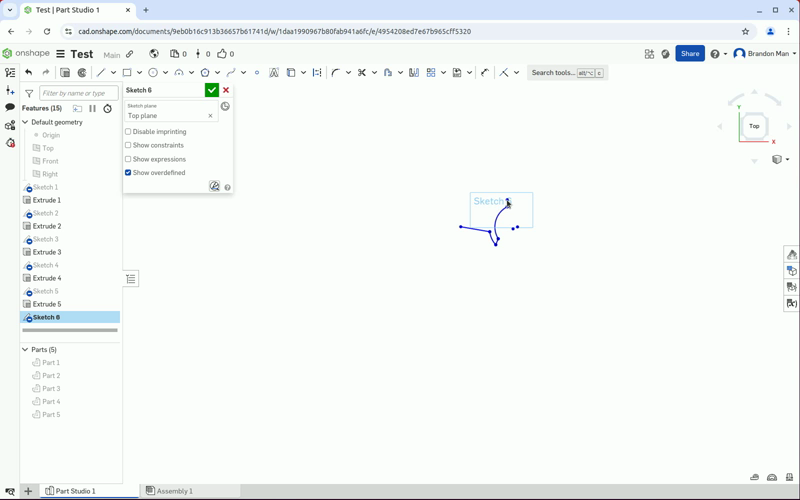
key(a)
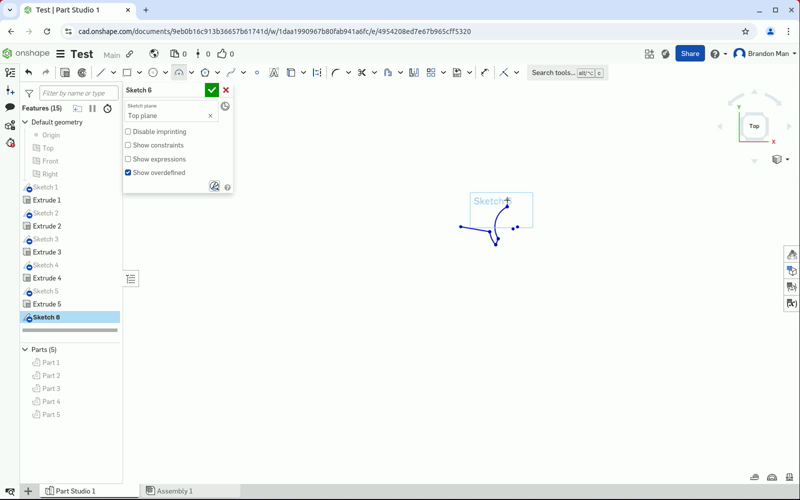
mouse_move(507, 199)
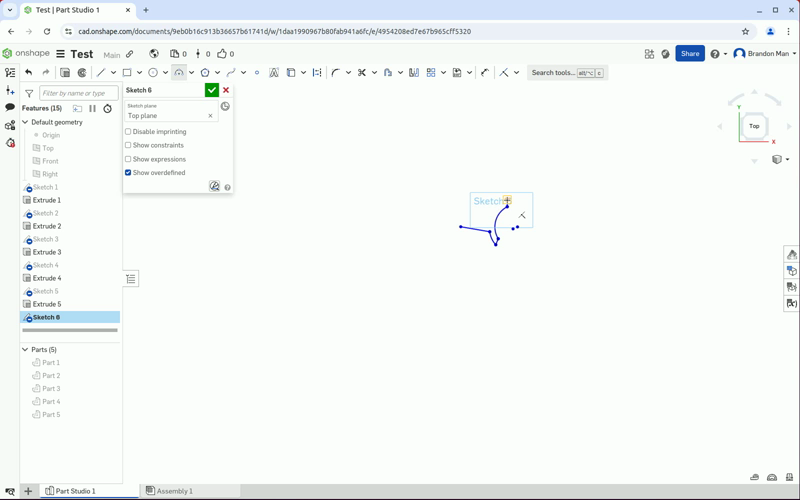
click(507, 199)
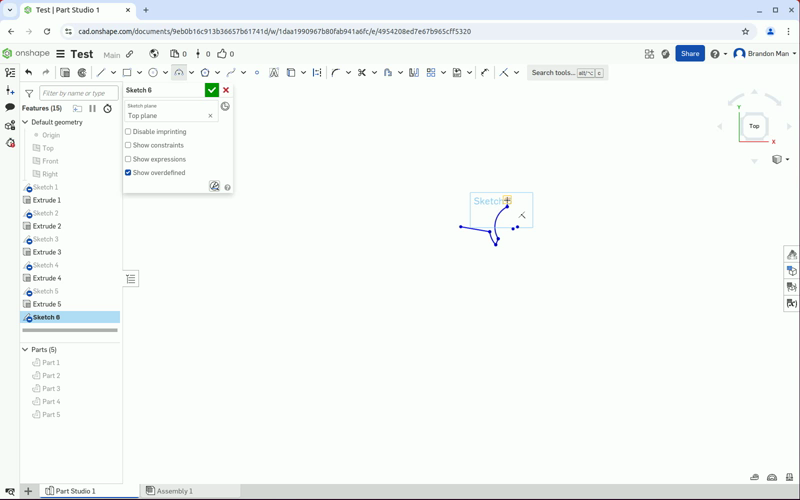
key_down(shift)
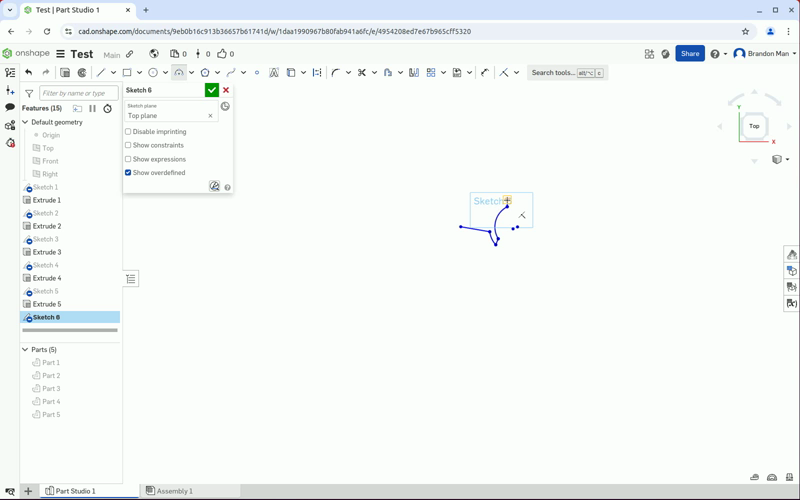
mouse_move(499, 204)
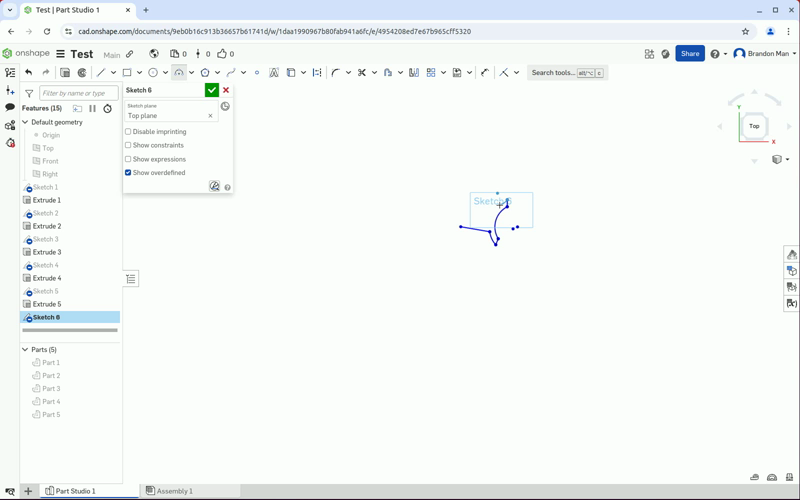
click(499, 204)
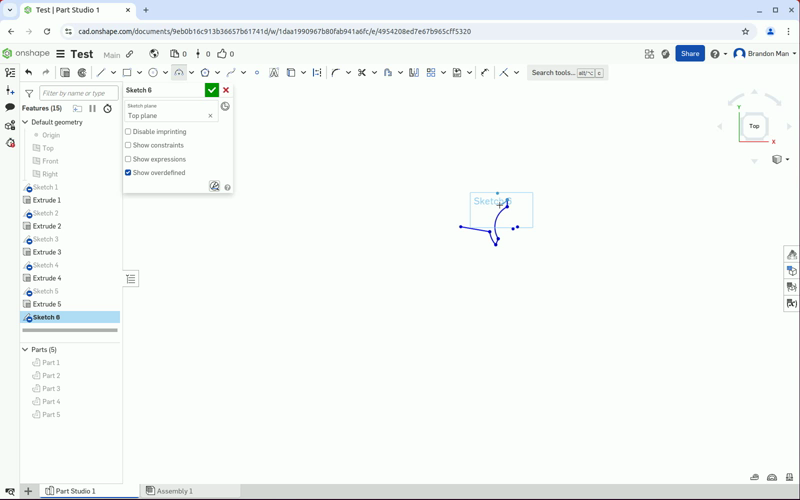
mouse_move(503, 201)
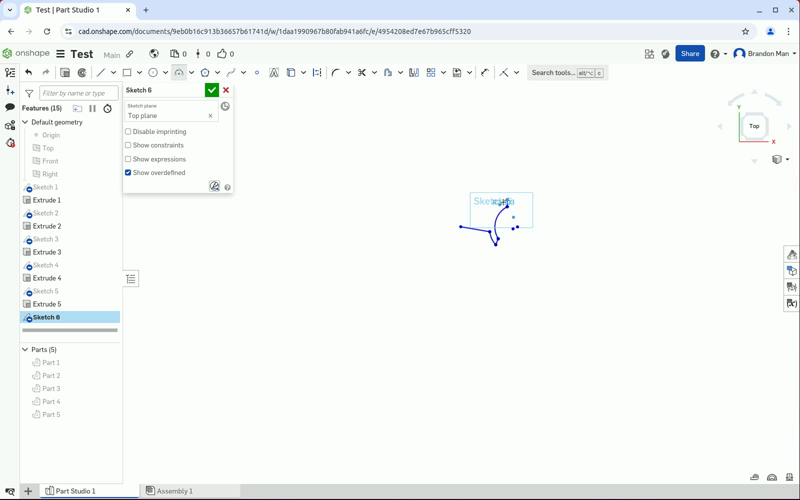
click(503, 201)
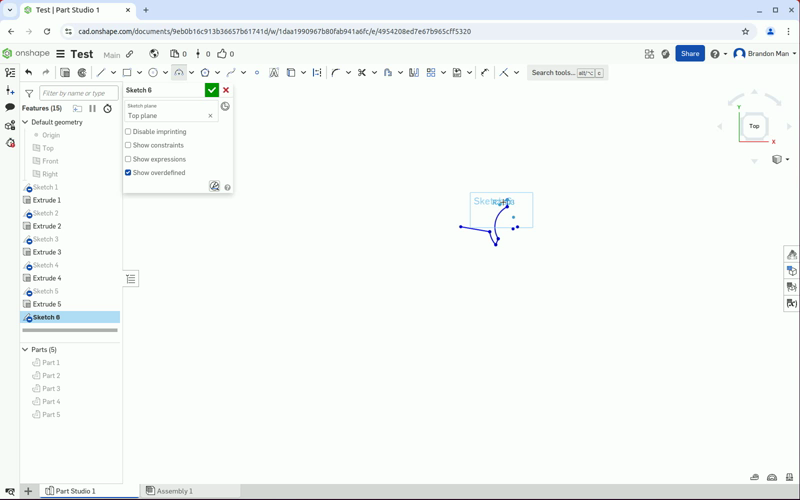
key_up(shift)
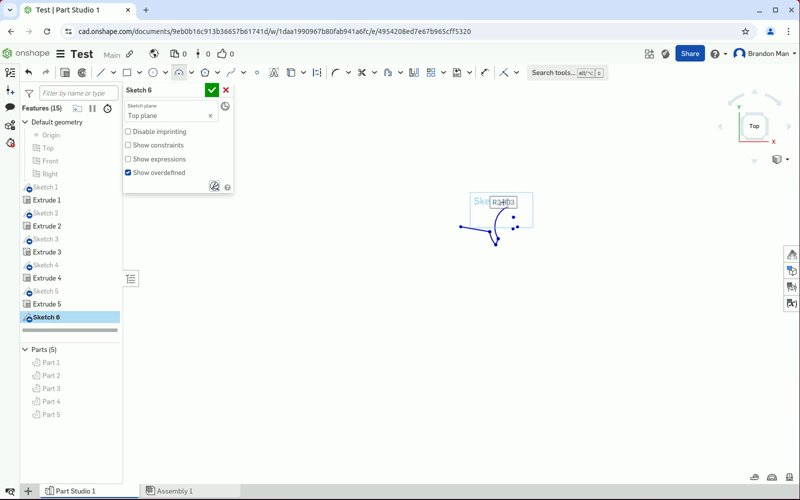
key(esc)
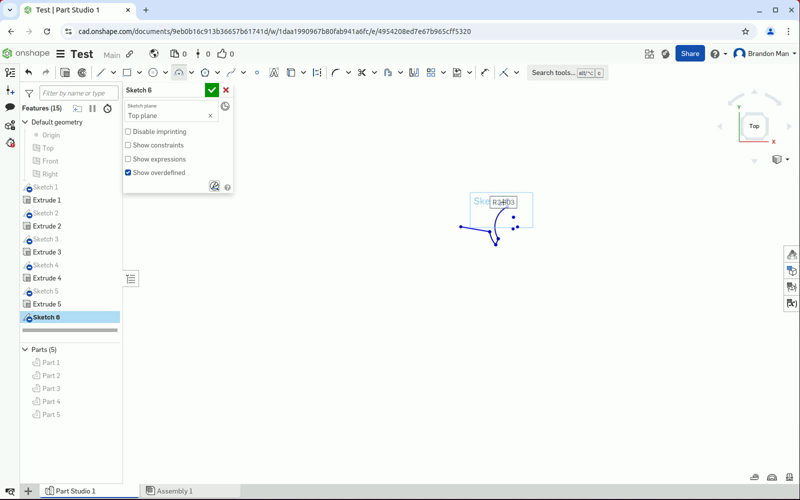
key(l)
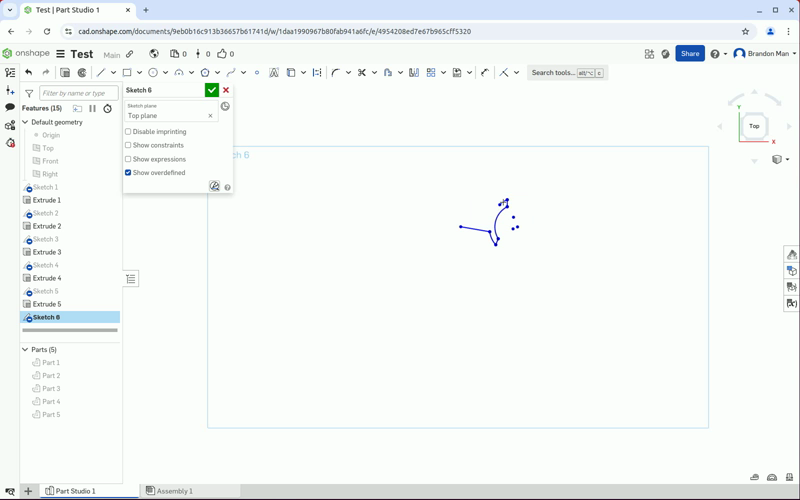
mouse_move(499, 204)
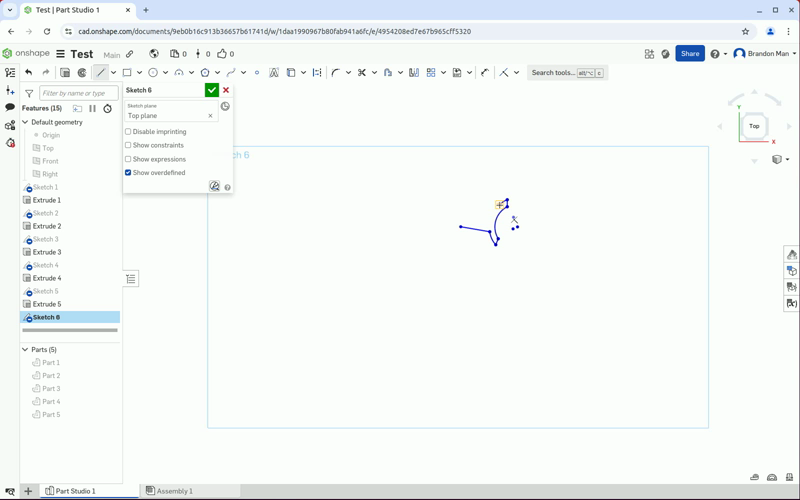
click(499, 204)
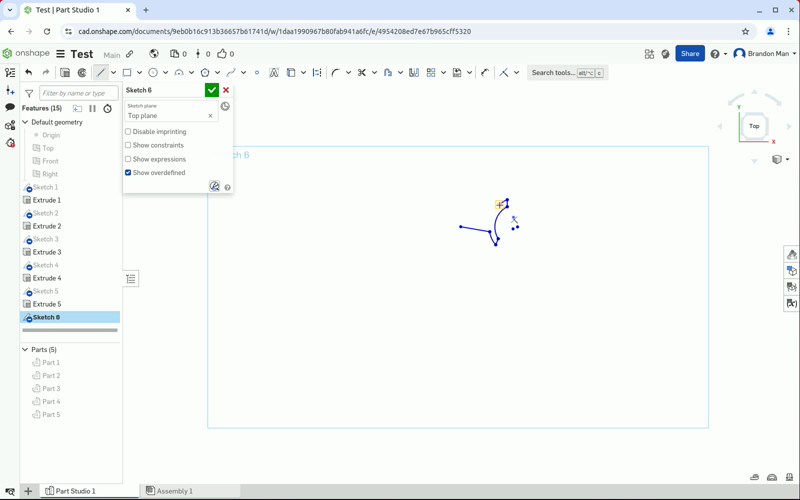
key_down(shift)
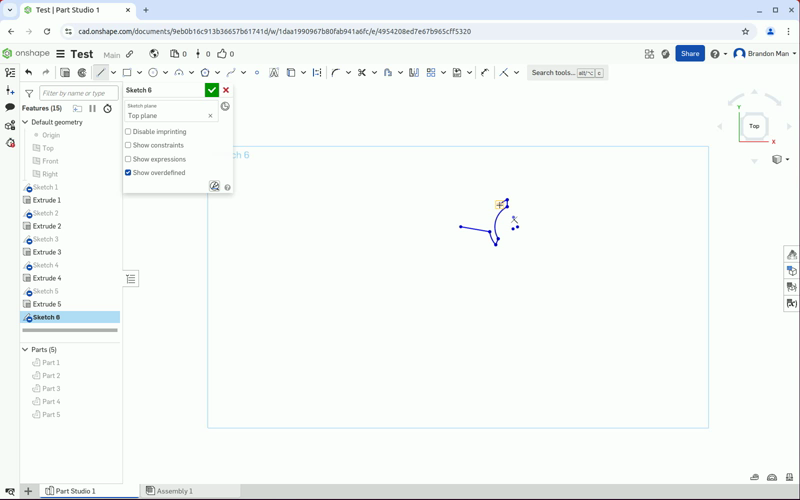
mouse_move(529, 204)
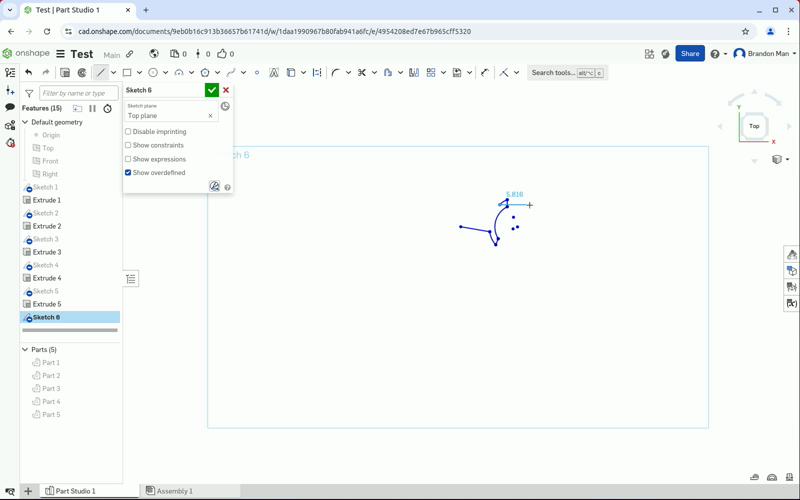
mouse_move(489, 197)
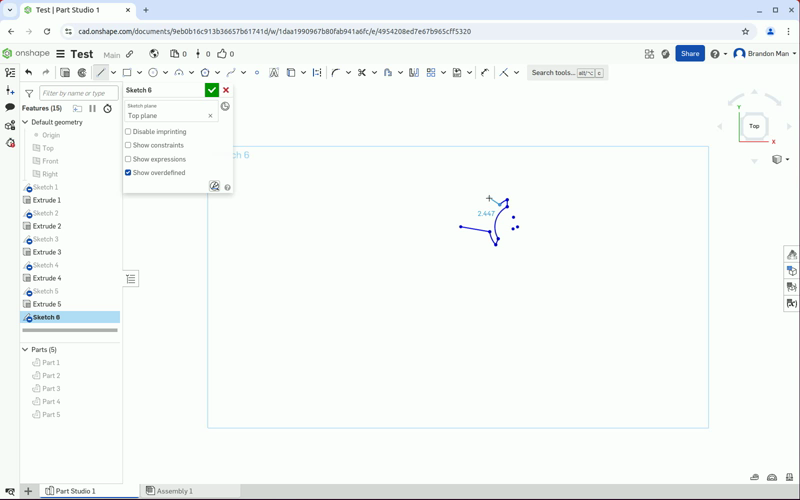
click(489, 197)
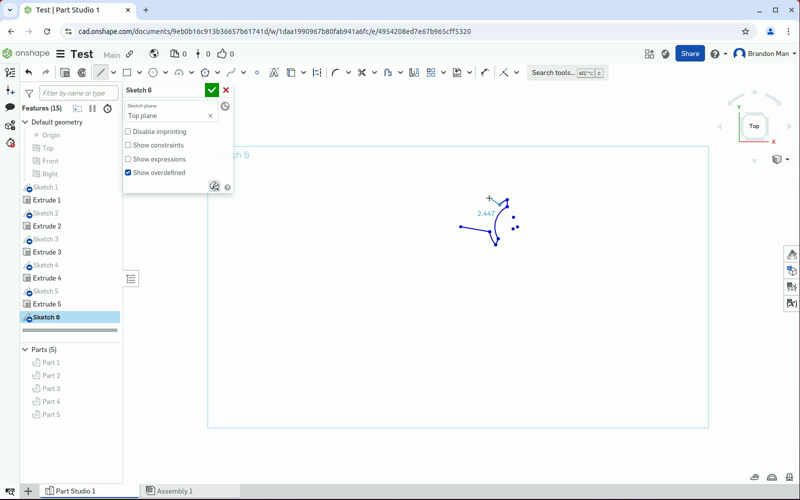
key_up(shift)
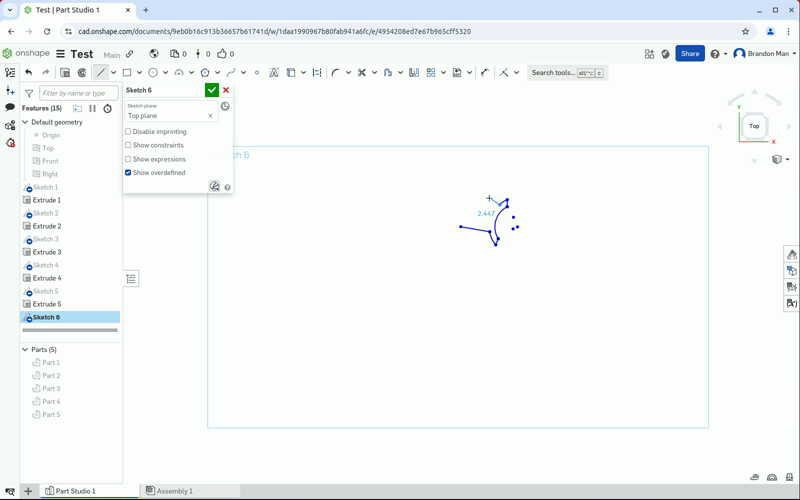
key_down(shift)
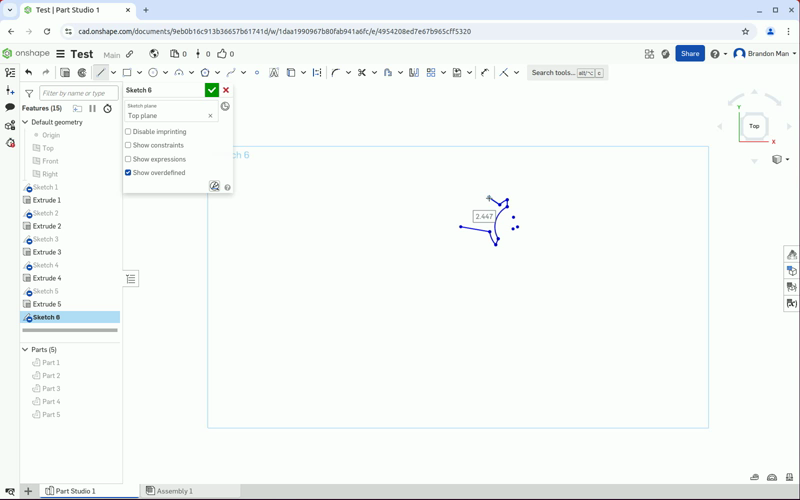
mouse_move(519, 197)
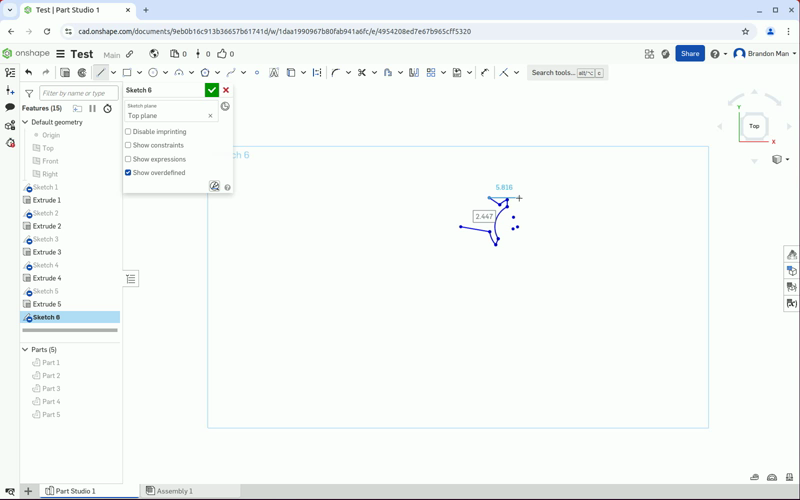
mouse_move(495, 208)
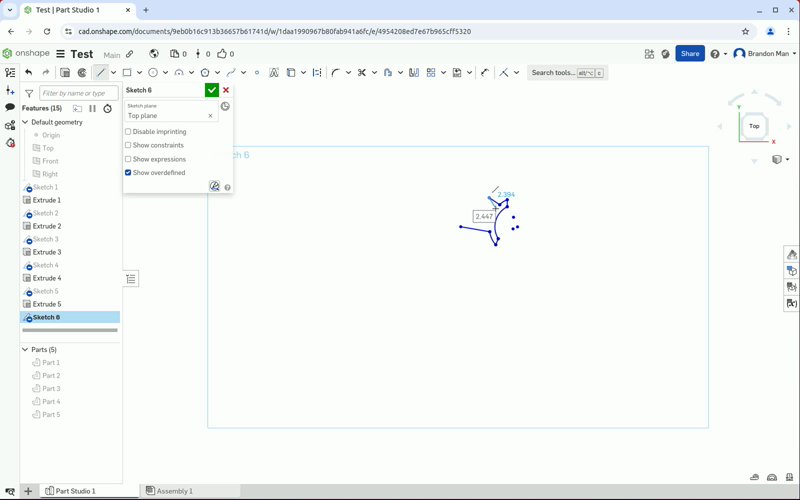
click(495, 208)
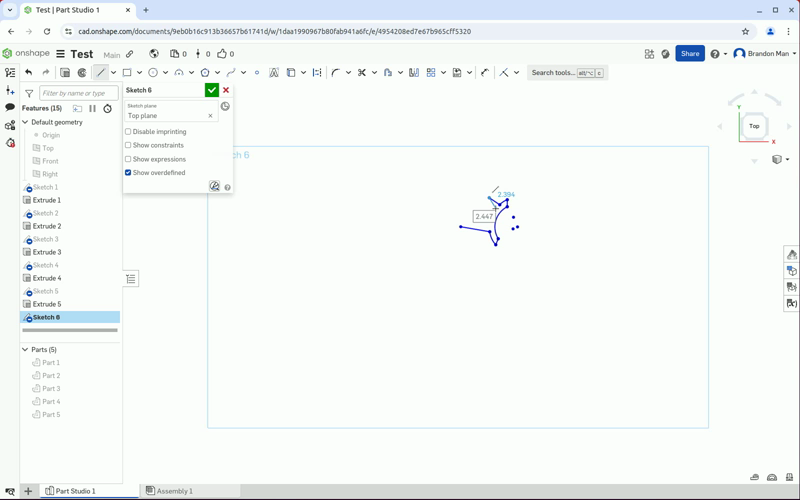
key_up(shift)
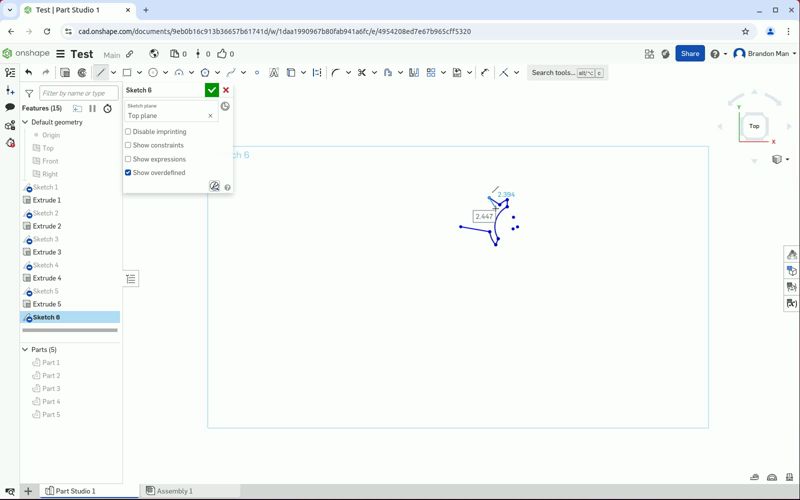
key(esc)
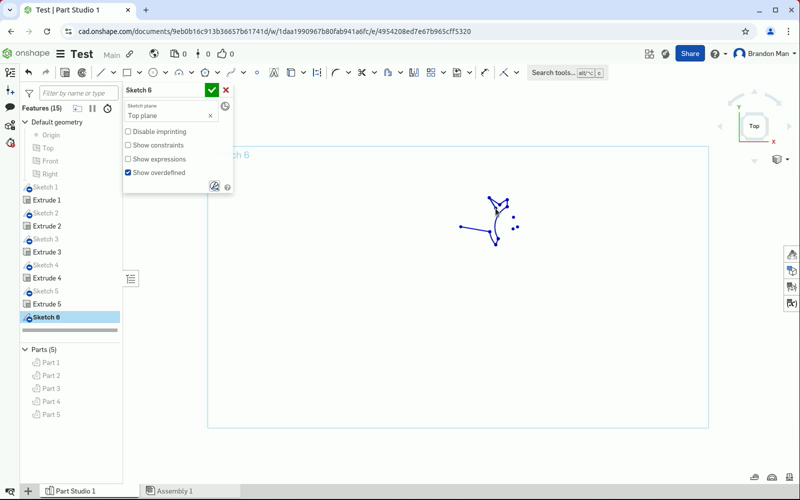
key(a)
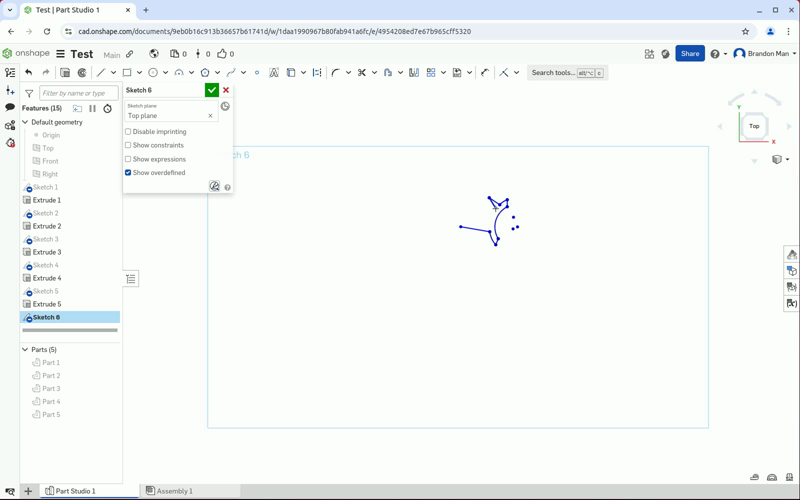
mouse_move(495, 208)
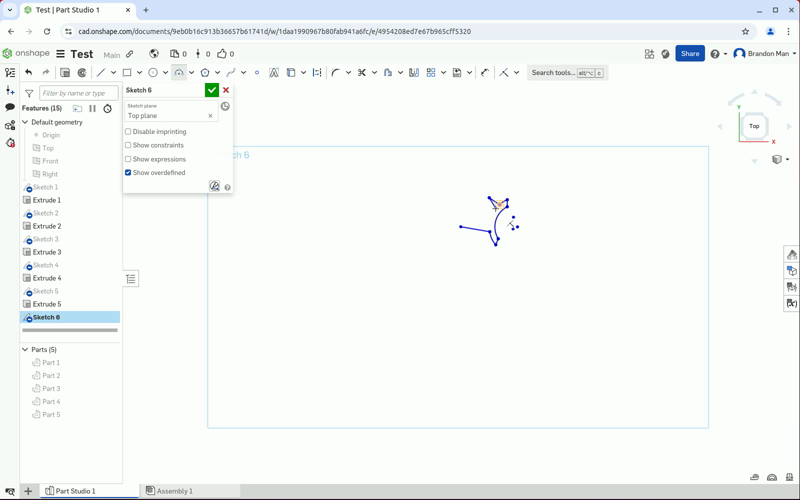
click(495, 208)
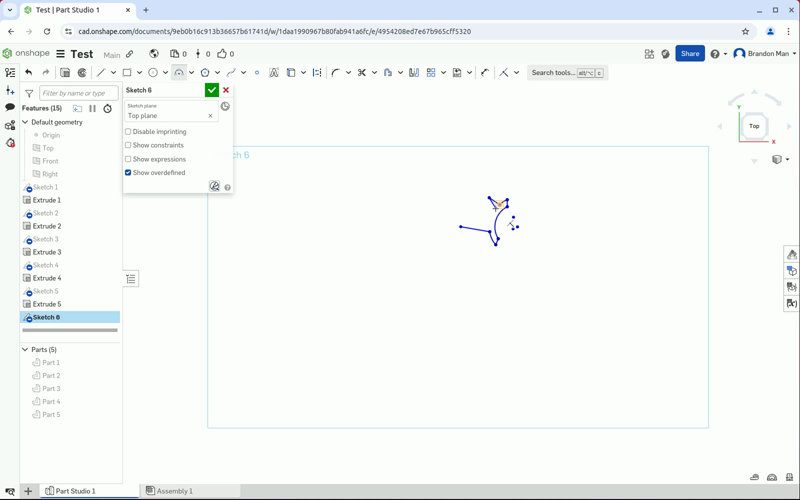
key_down(shift)
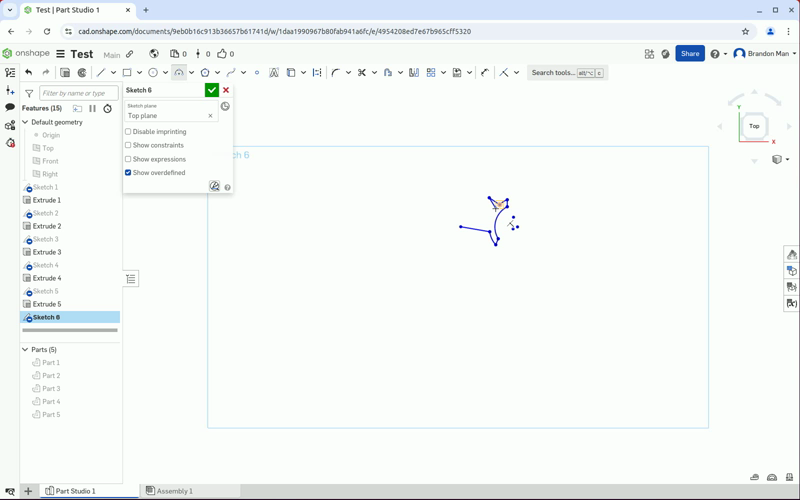
mouse_move(489, 221)
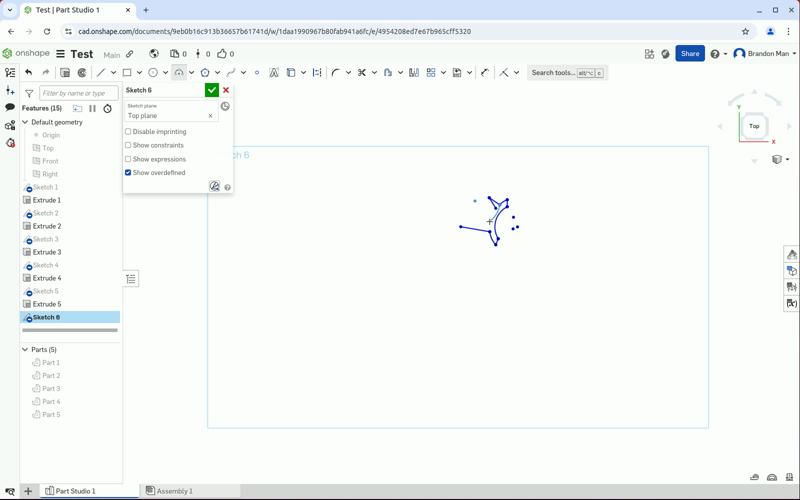
click(489, 221)
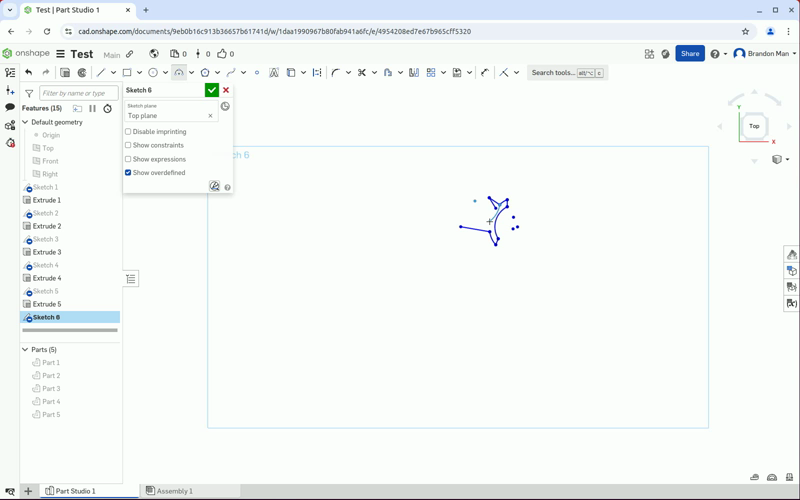
mouse_move(491, 214)
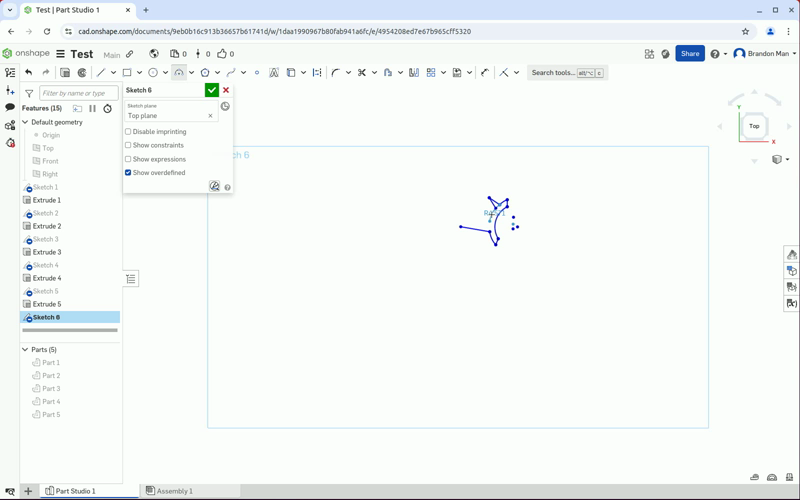
click(491, 214)
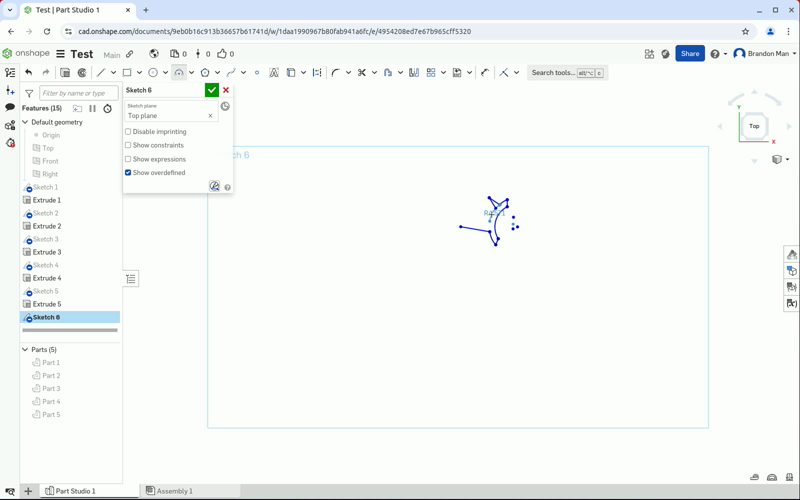
key_up(shift)
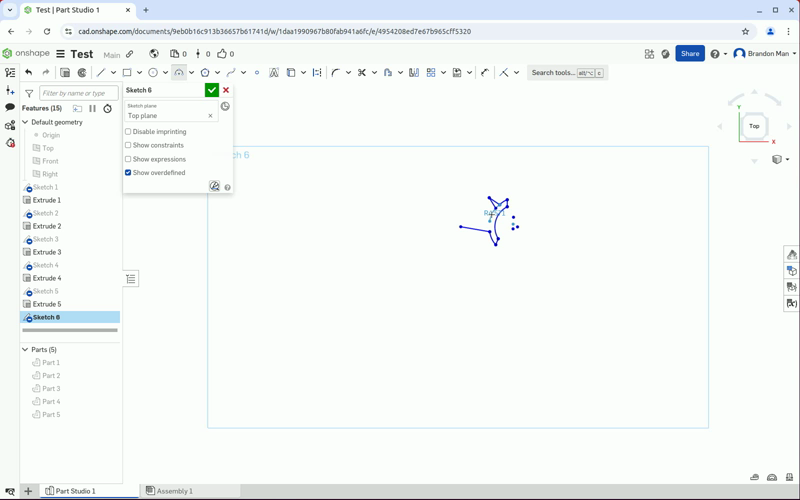
key(esc)
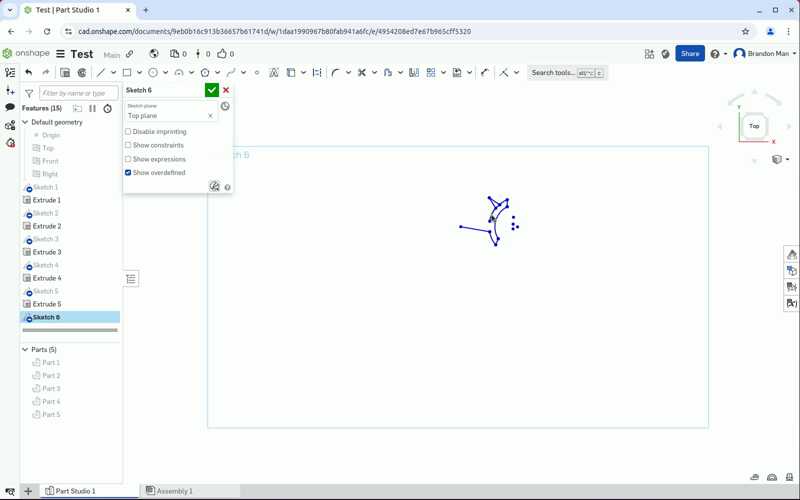
key(l)
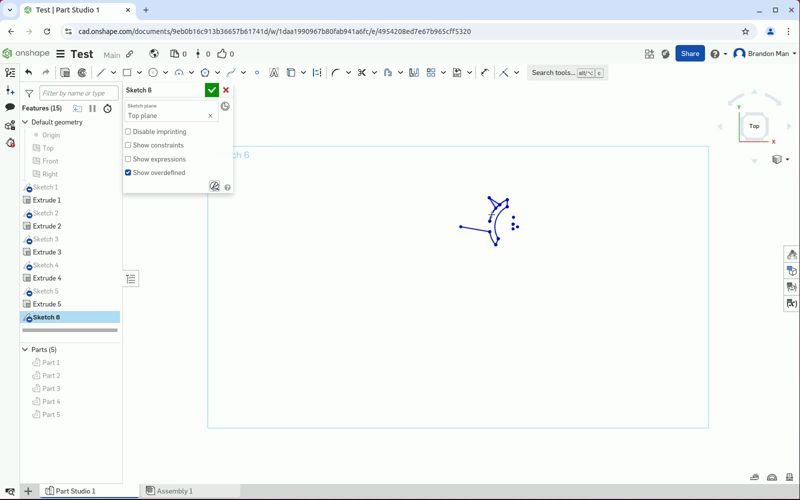
mouse_move(489, 221)
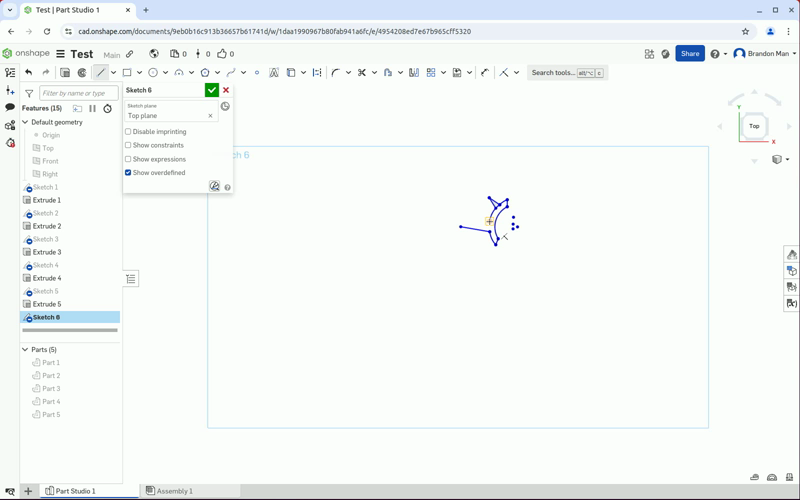
click(489, 221)
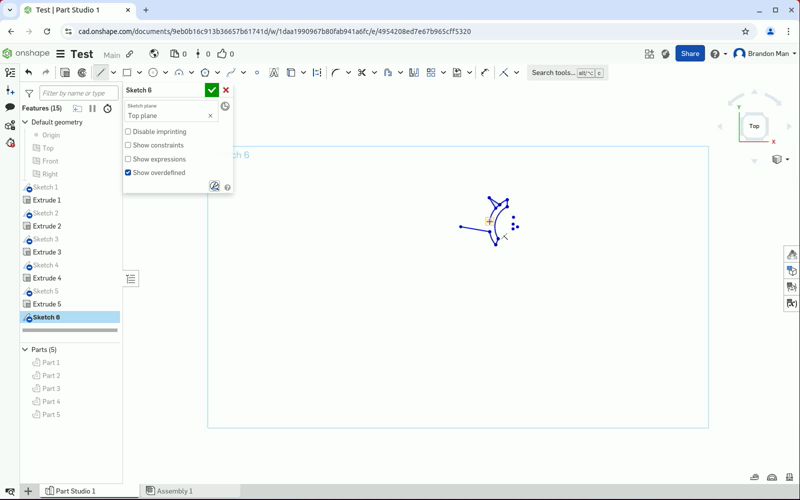
mouse_move(519, 221)
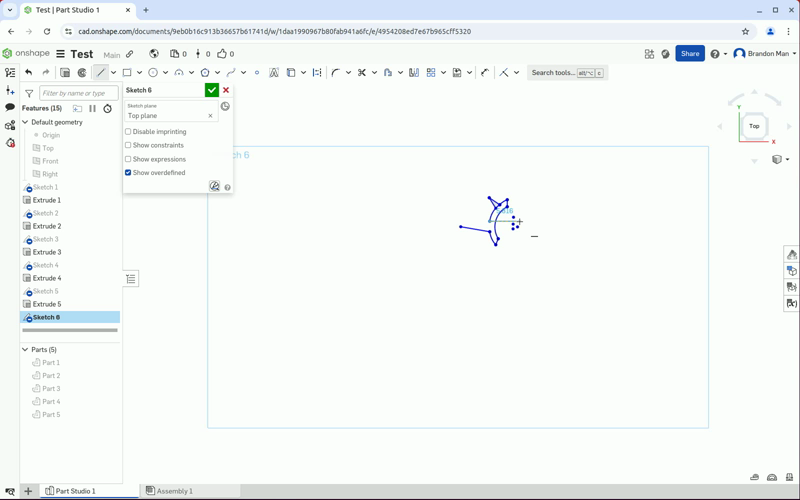
key_down(shift)
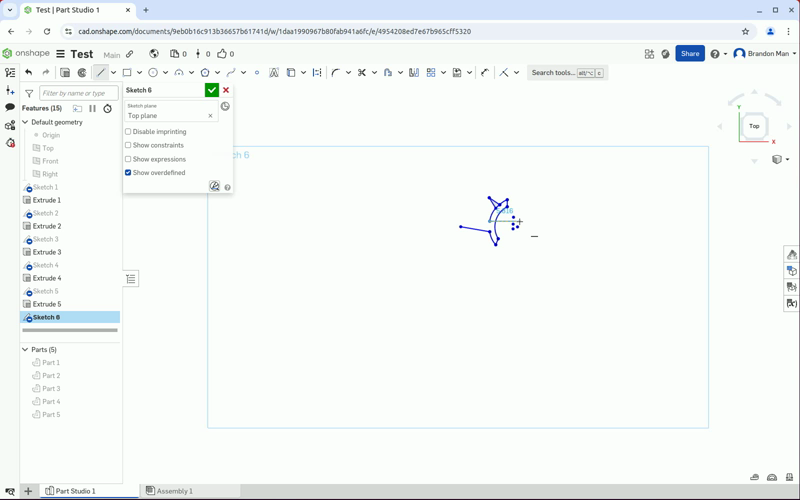
mouse_move(460, 226)
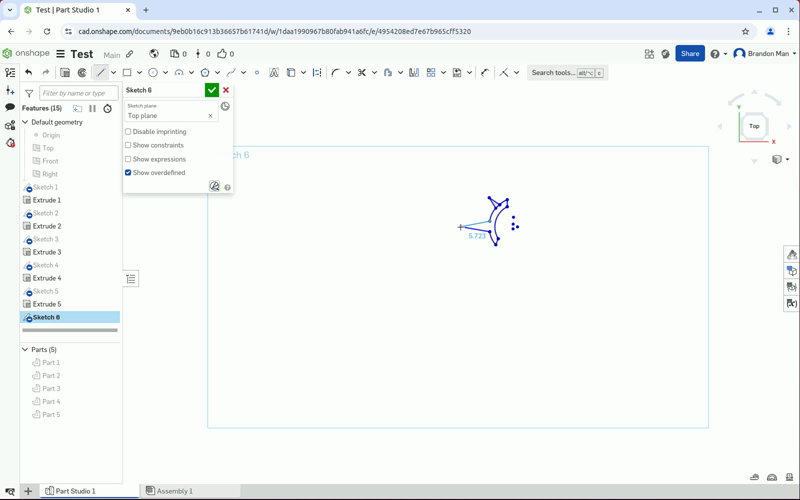
key_up(shift)
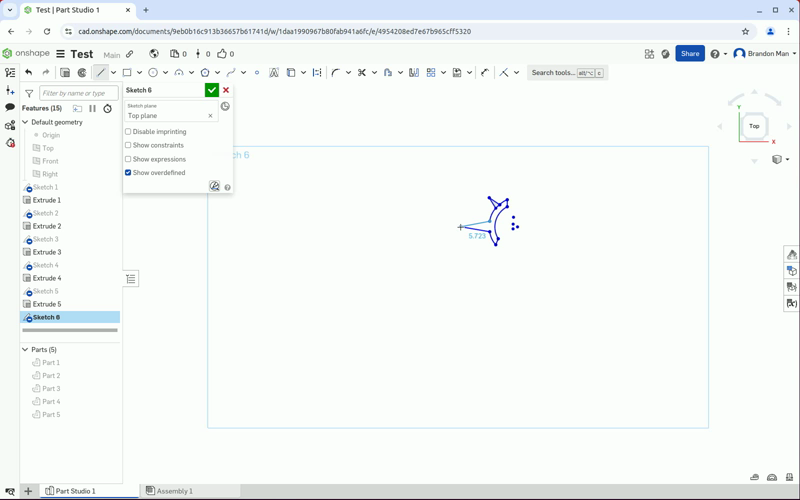
click(460, 226)
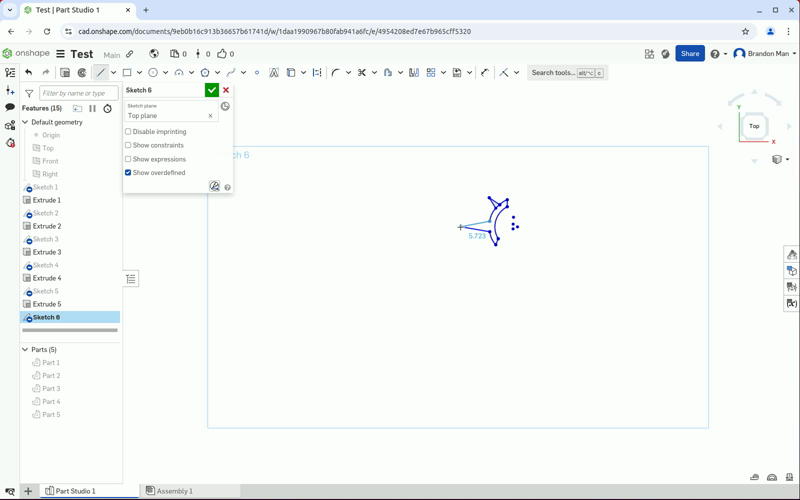
key(esc)
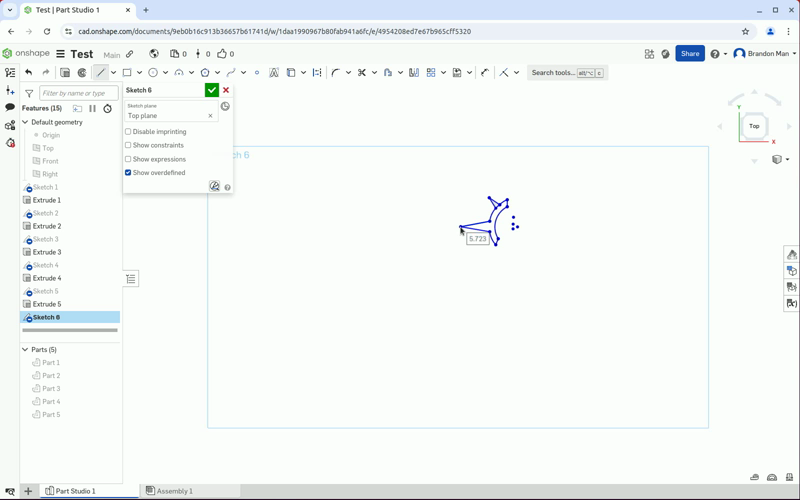
mouse_move(497, 240)
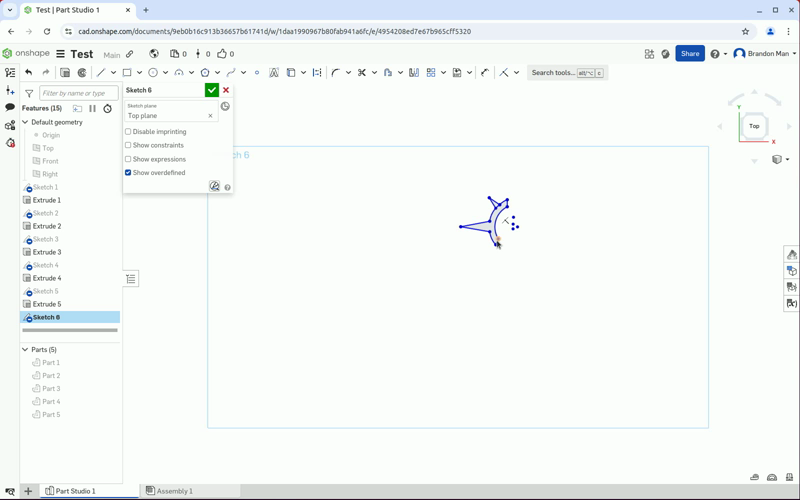
scroll(6)
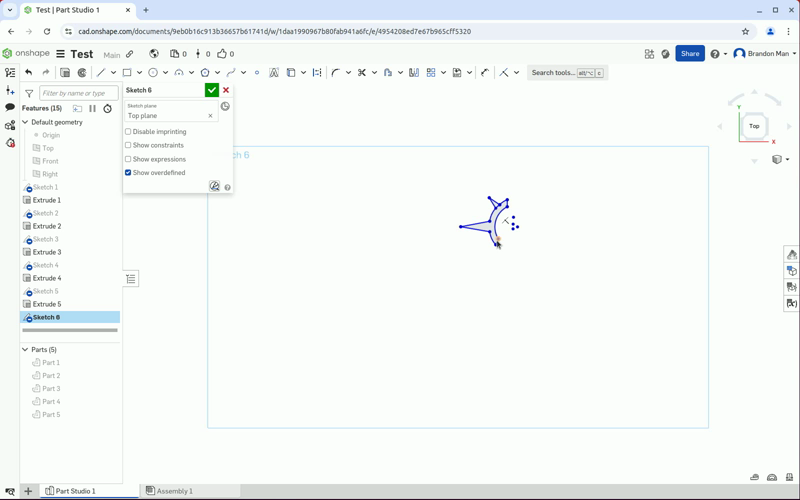
scroll(6)
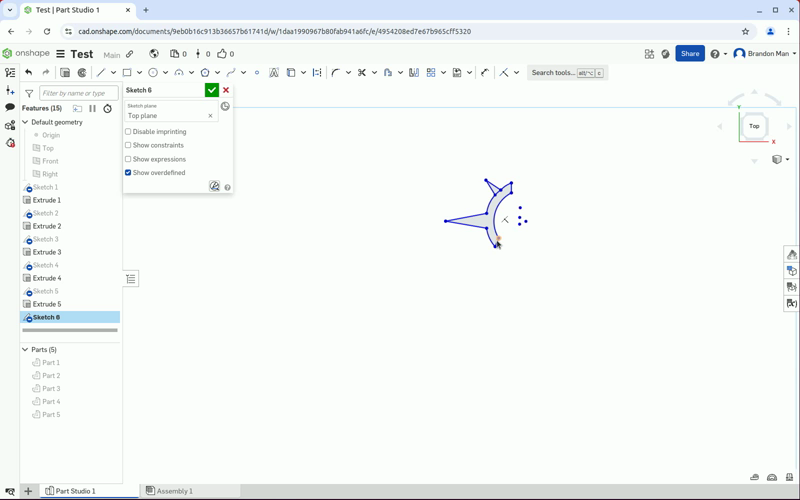
scroll(6)
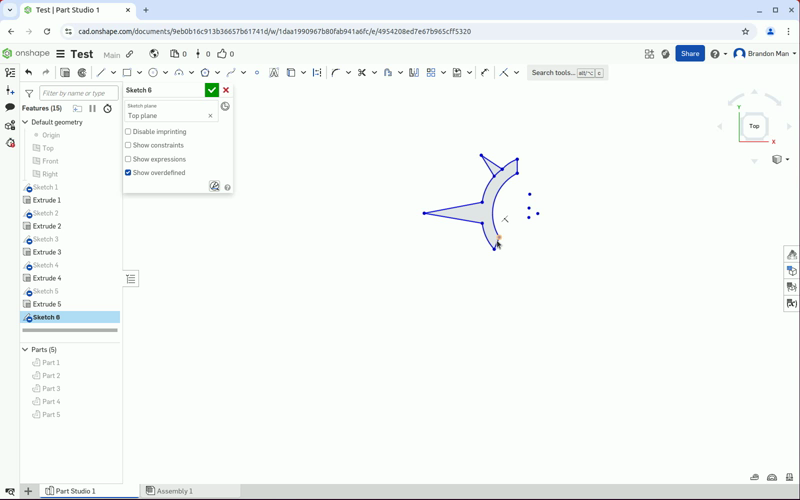
scroll(6)
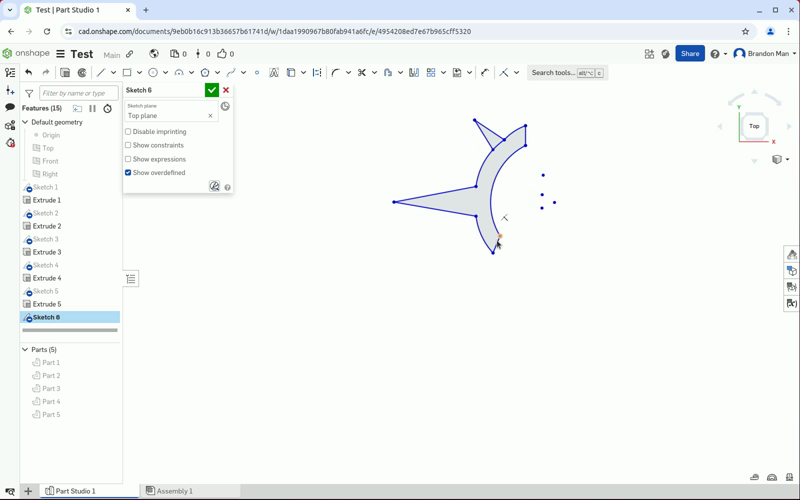
scroll(6)
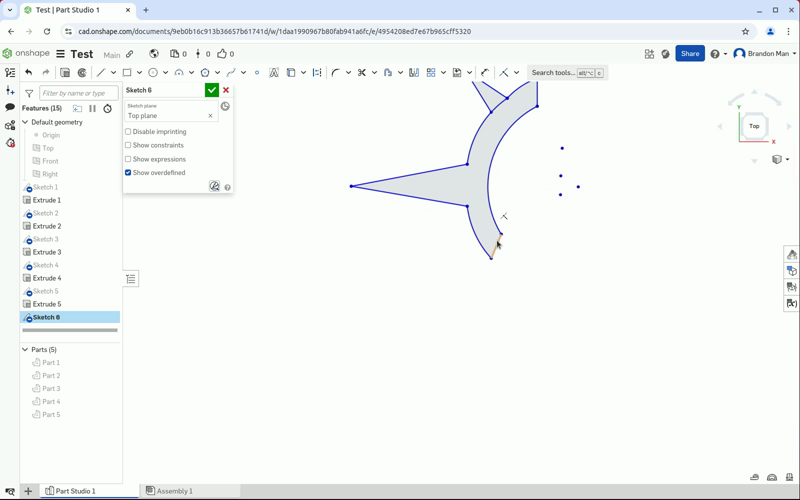
scroll(6)
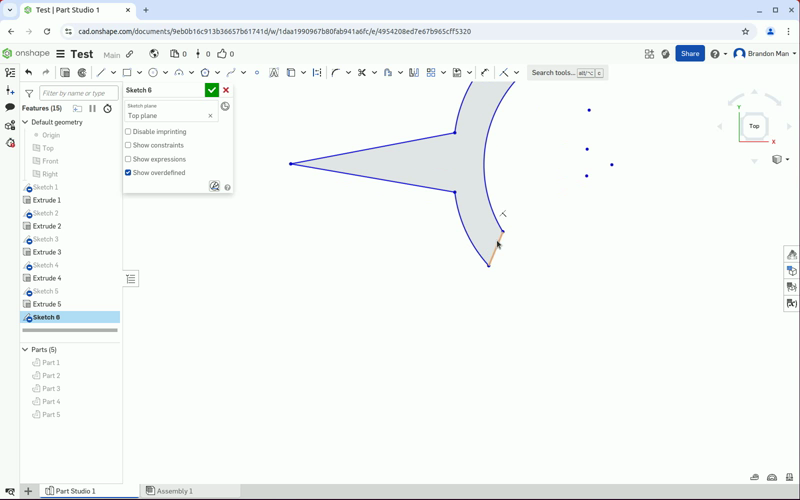
scroll(6)
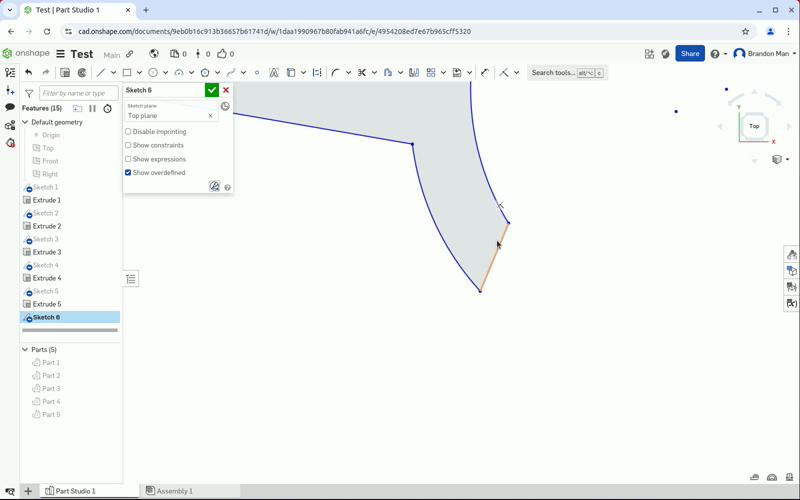
click(497, 240)
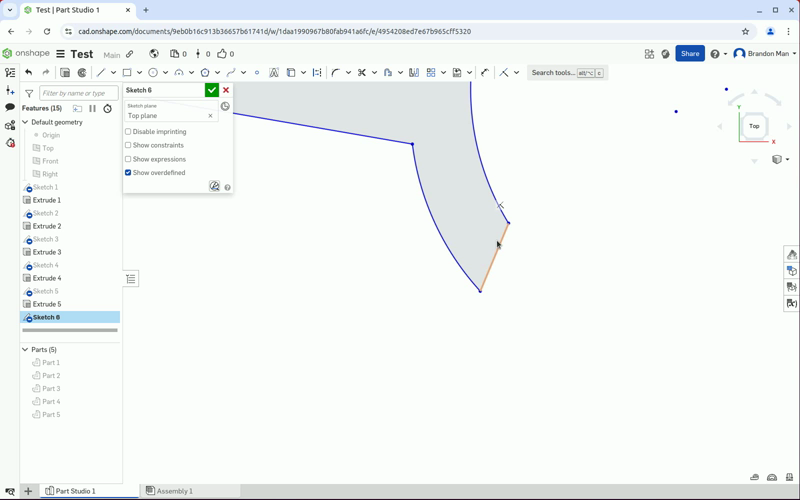
scroll(-6)
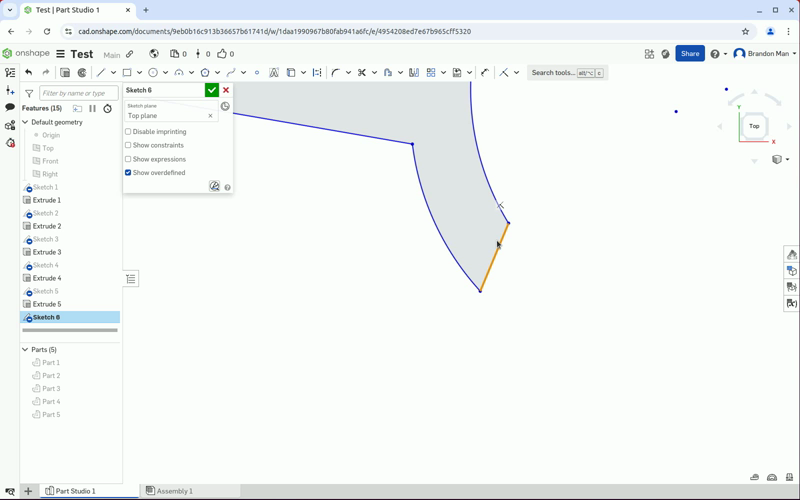
scroll(-6)
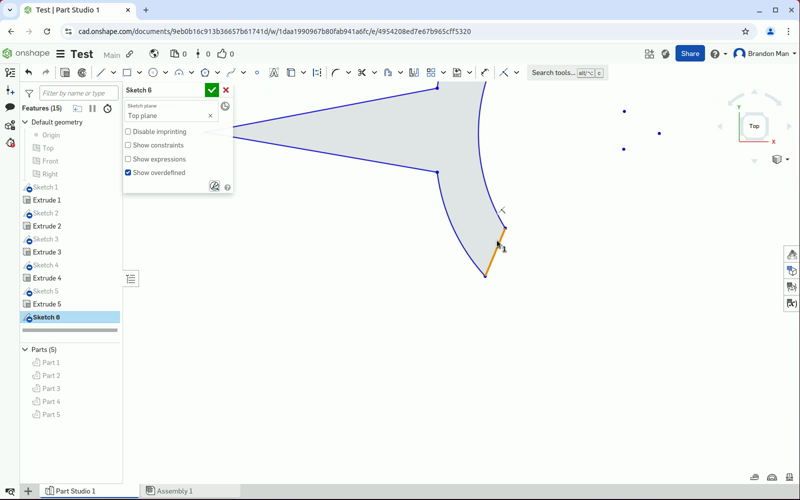
scroll(-6)
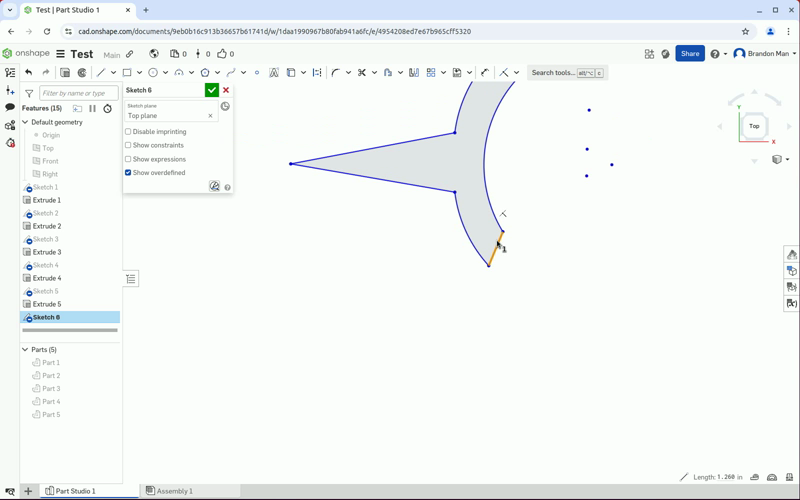
scroll(-6)
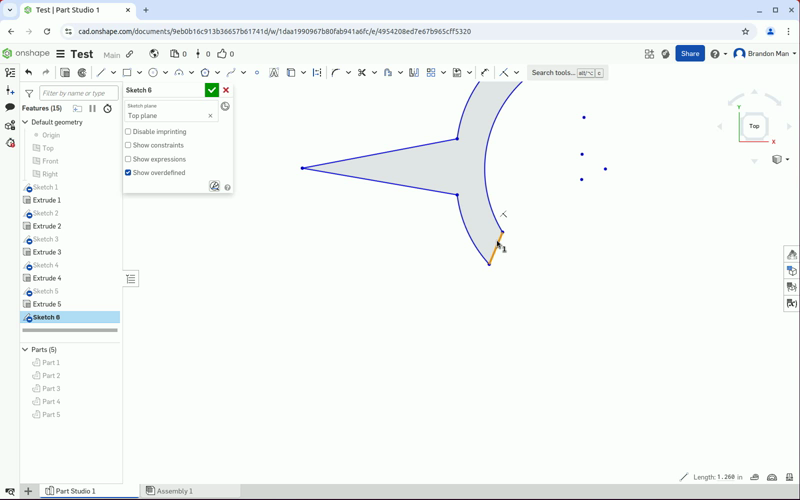
scroll(-6)
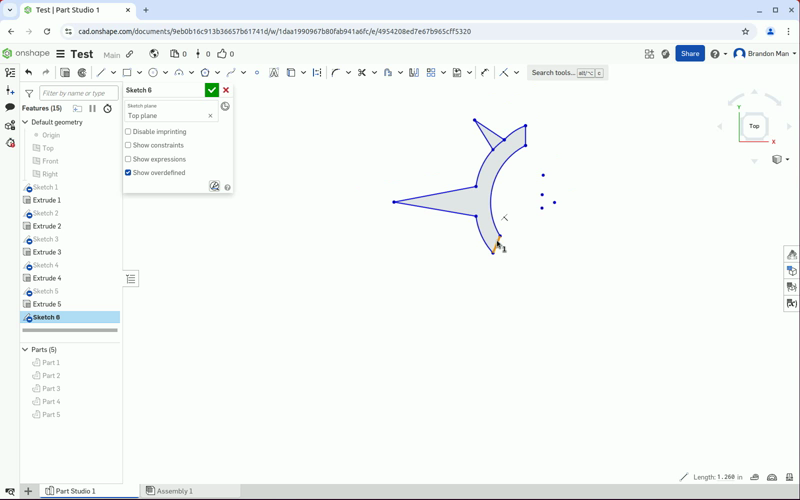
scroll(-6)
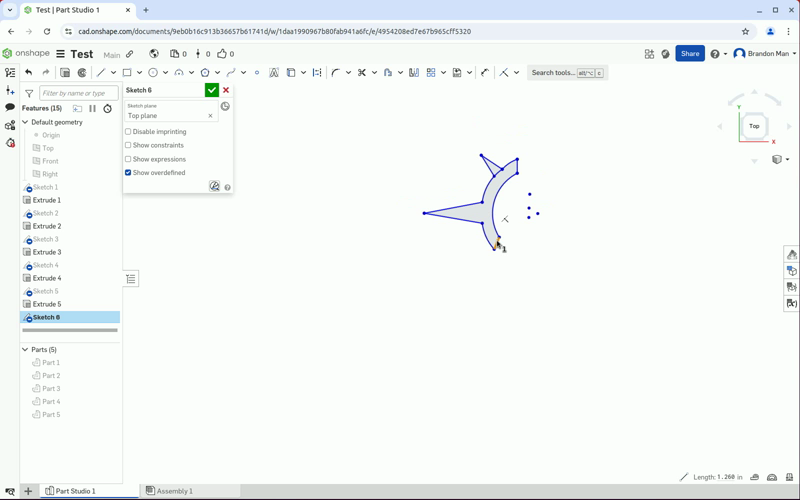
scroll(-6)
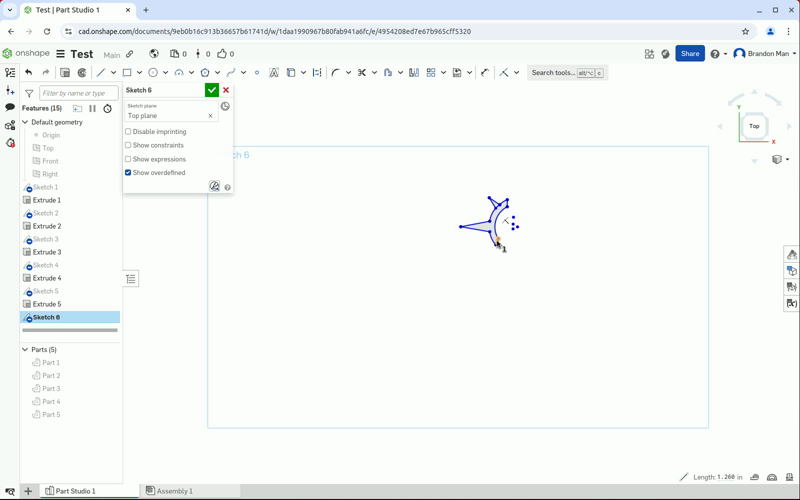
mouse_move(73, 352)
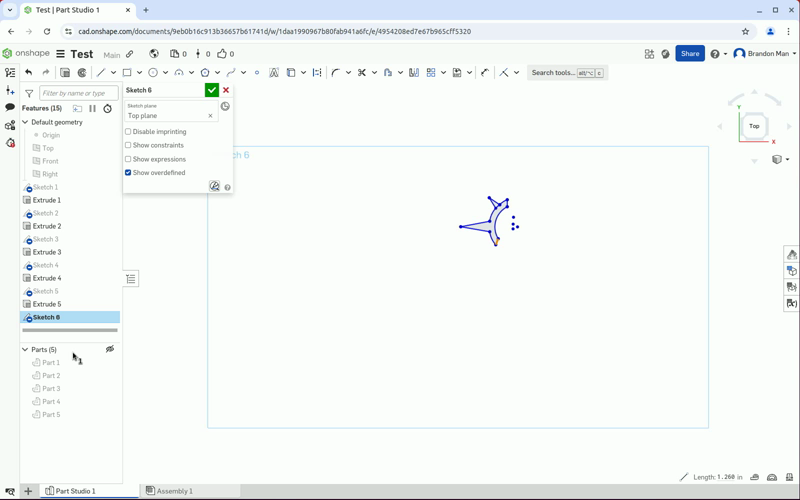
key(shift+y)
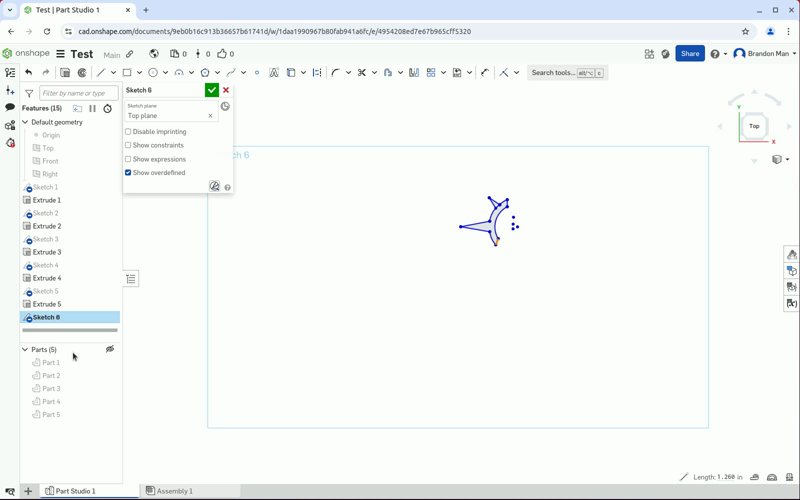
key(shift+e)
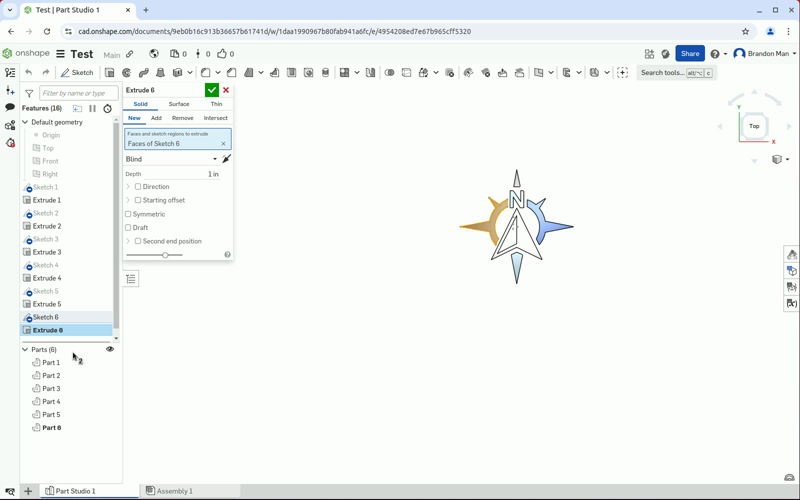
mouse_move(143, 106)
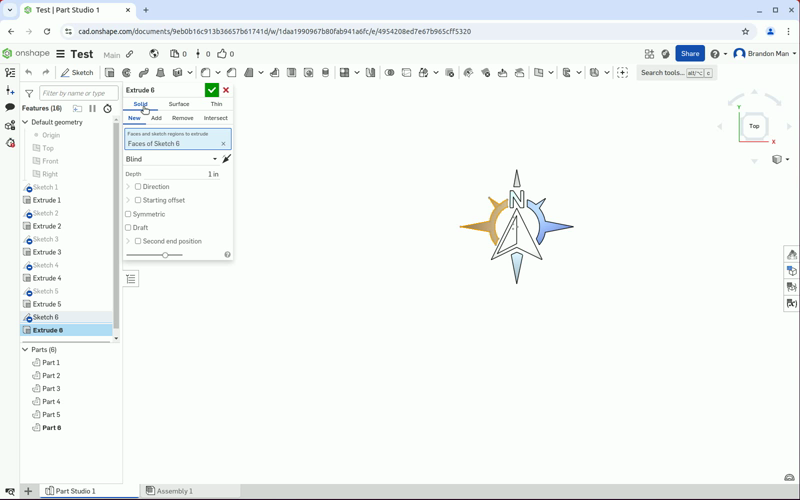
click(143, 106)
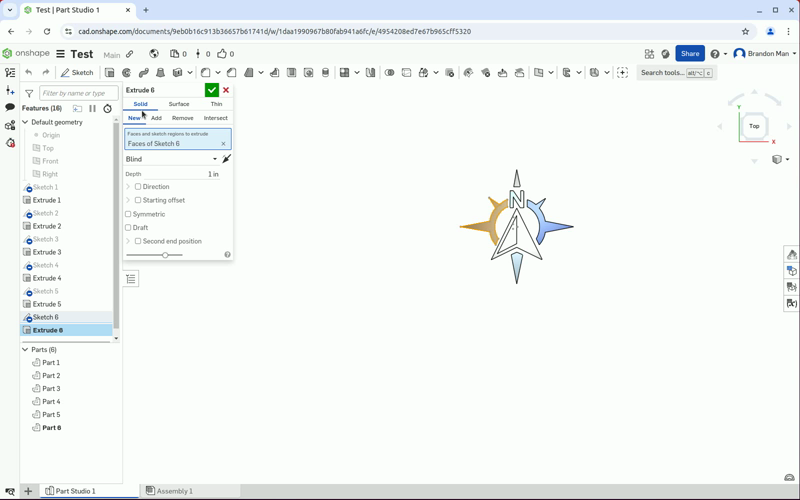
mouse_move(137, 120)
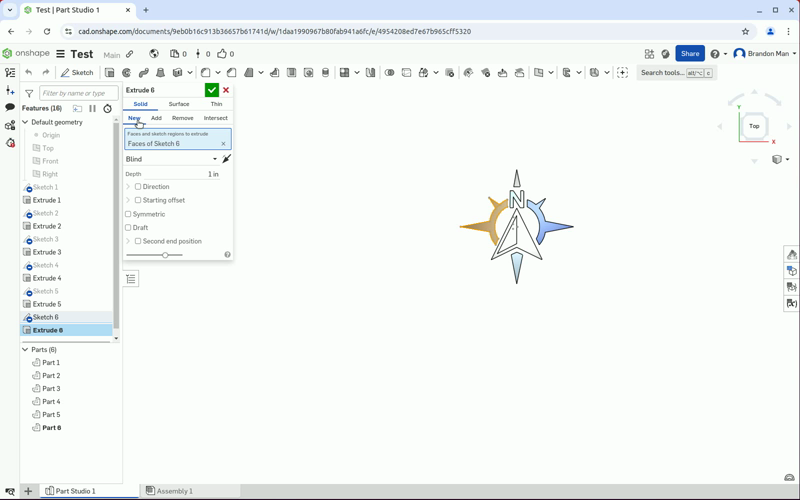
click(137, 120)
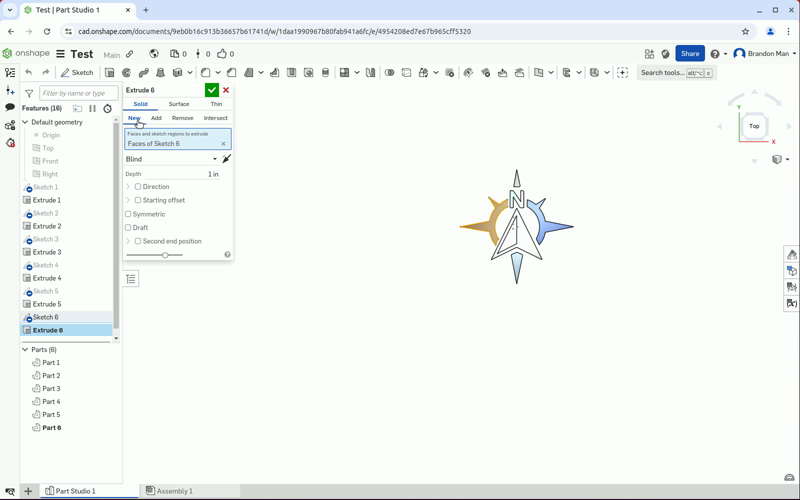
key(tab, 4)
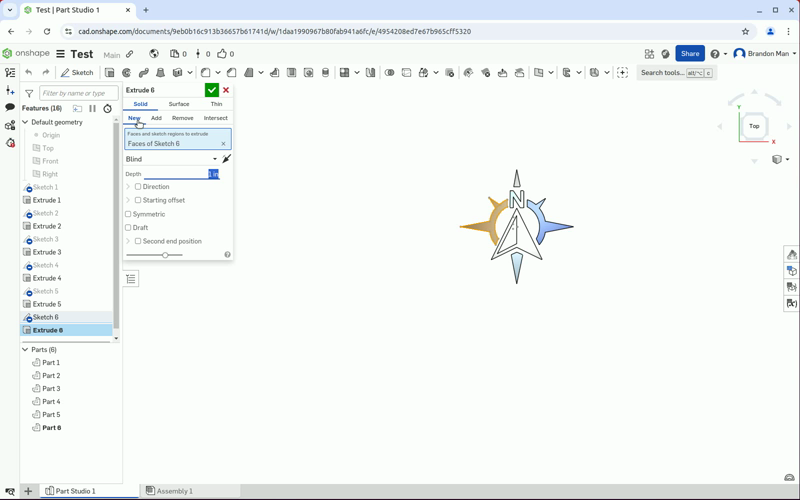
text(0.963)
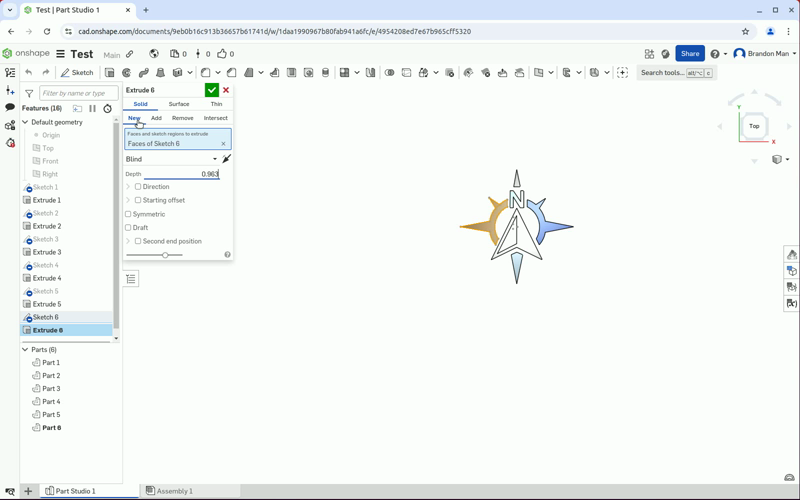
key(enter)
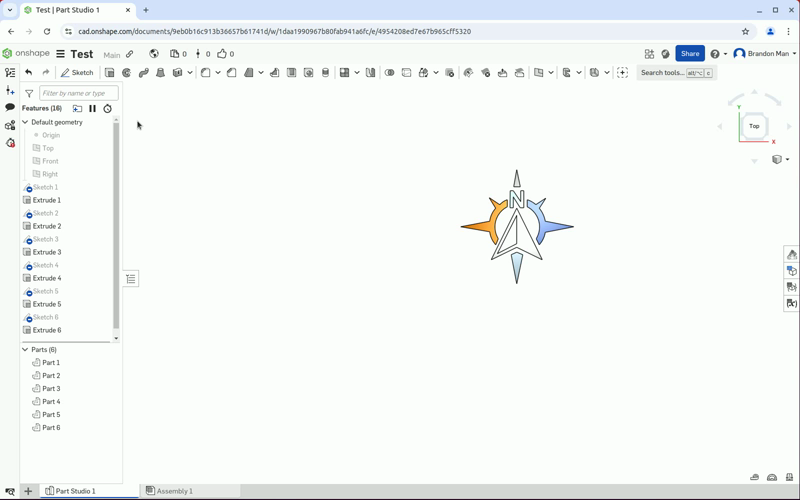
key(shift+h)
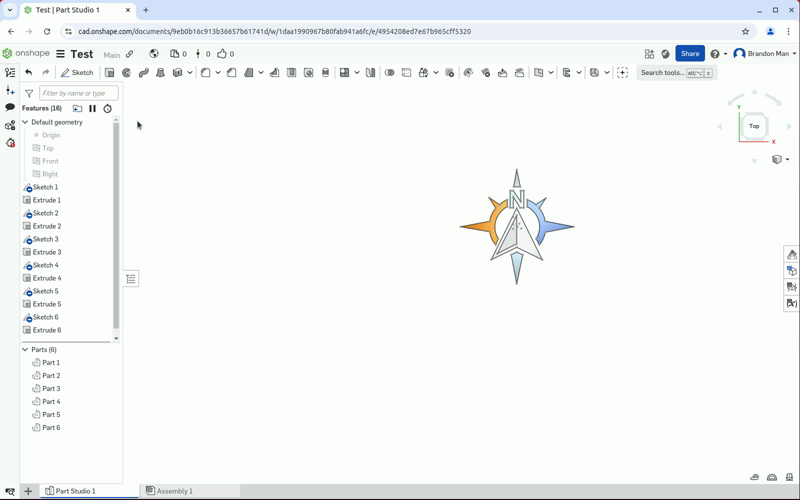
key(shift+h)
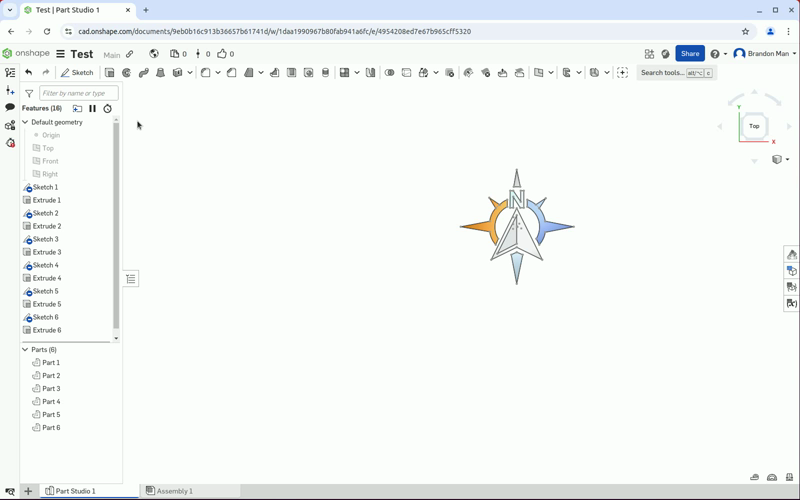
key(shift+7)
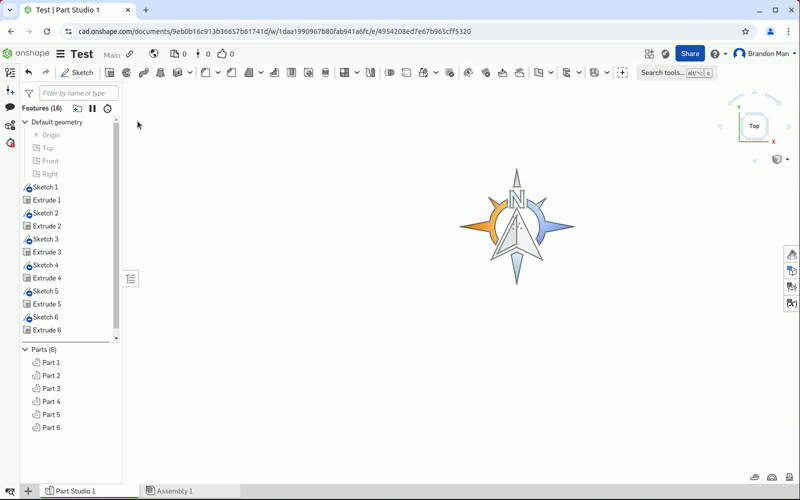
key(up, 3)
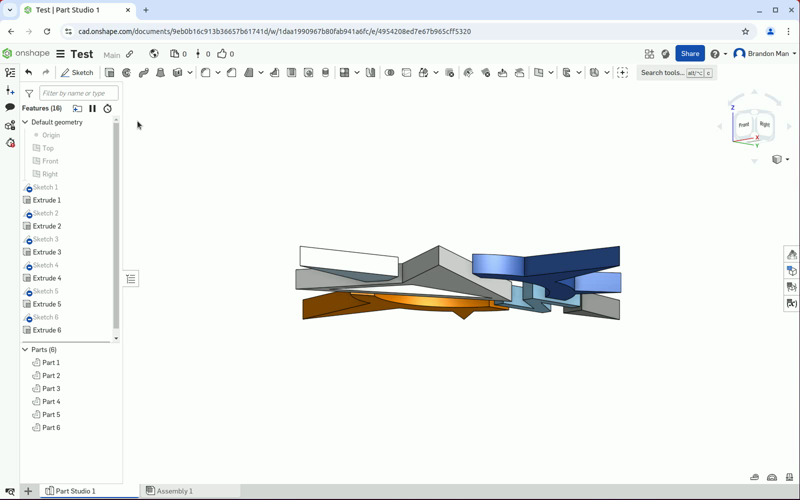
key(left, 3)
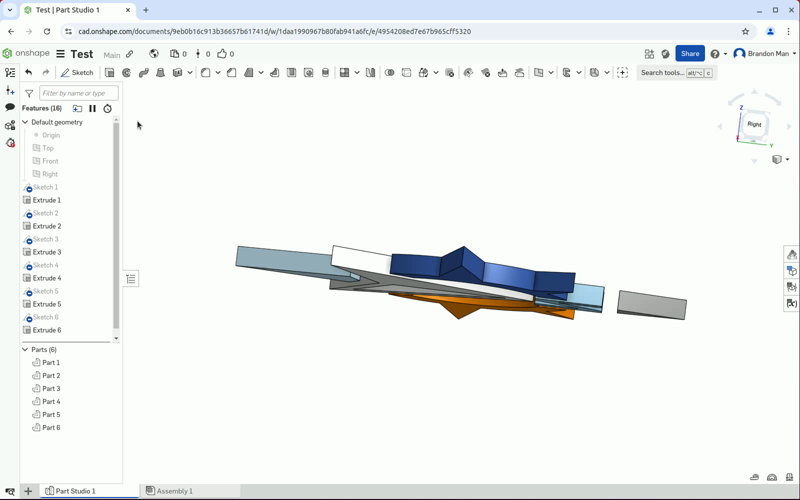
key(right, 3)
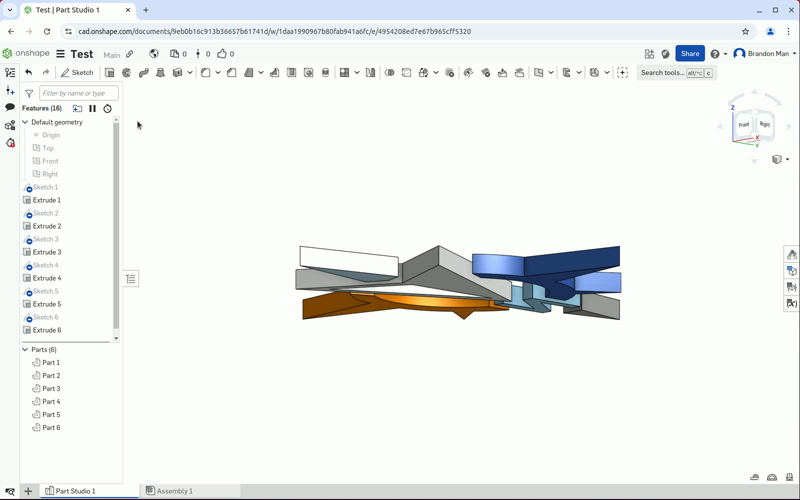
key(down, 3)
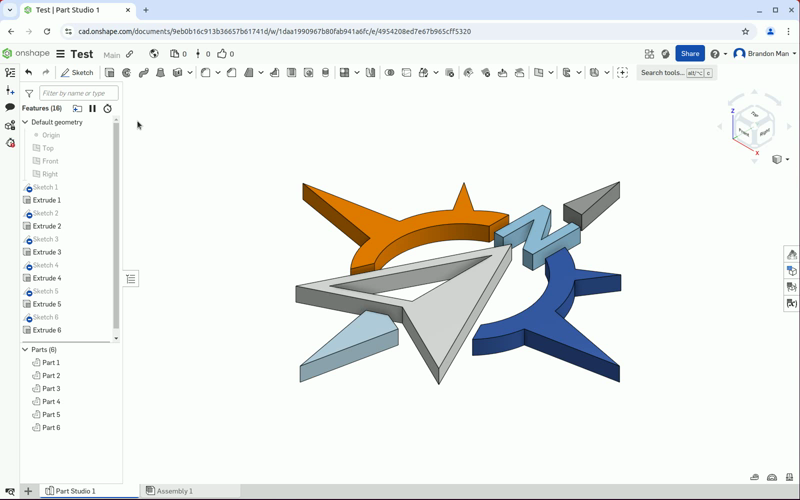
mouse_move(69, 189)
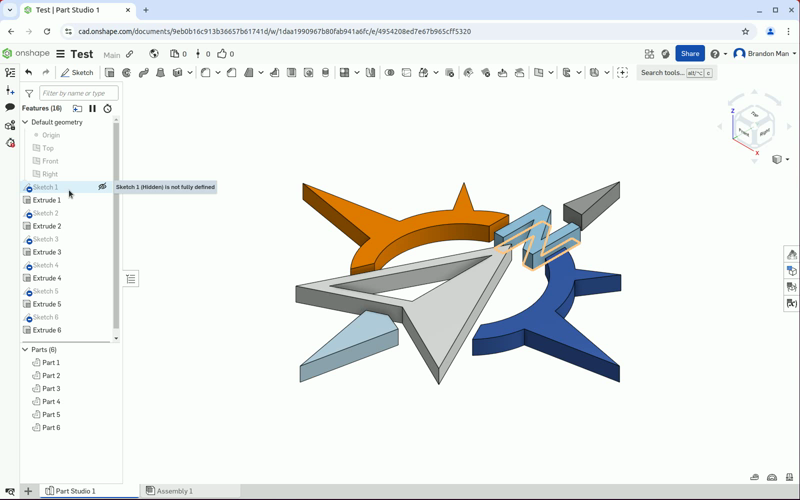
click(69, 189)